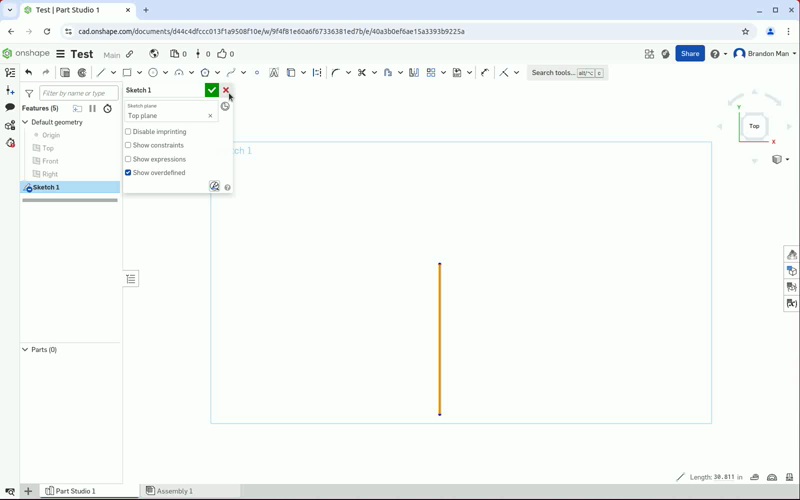
key(shift+h)
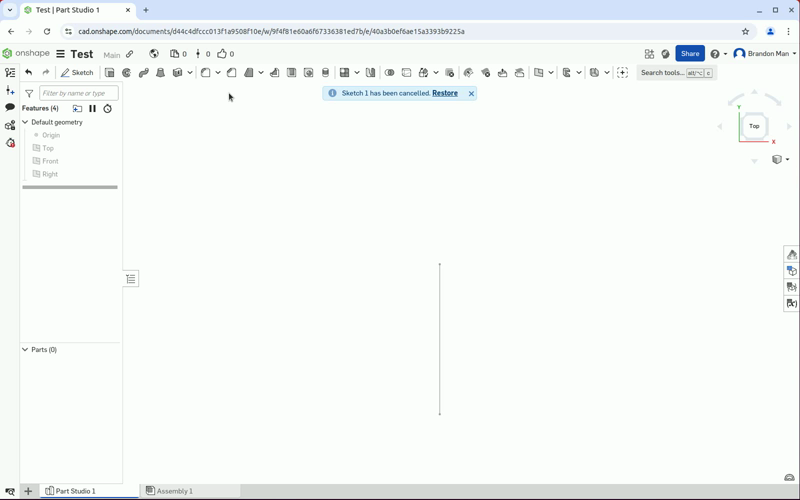
mouse_move(73, 352)
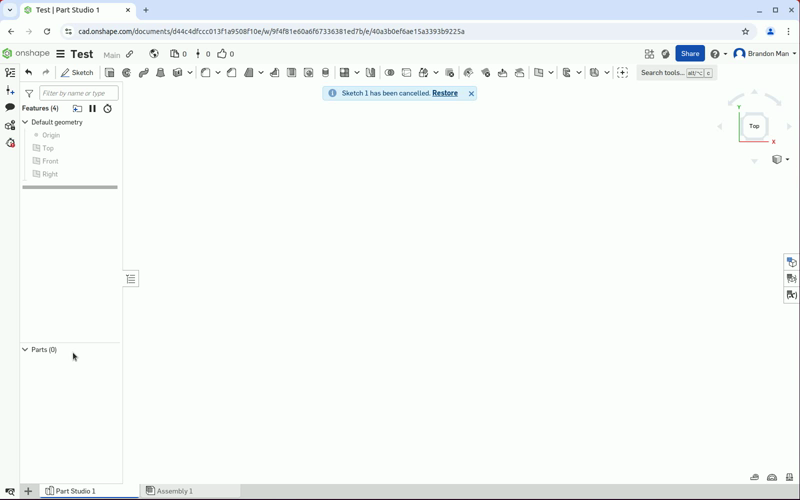
key(y)
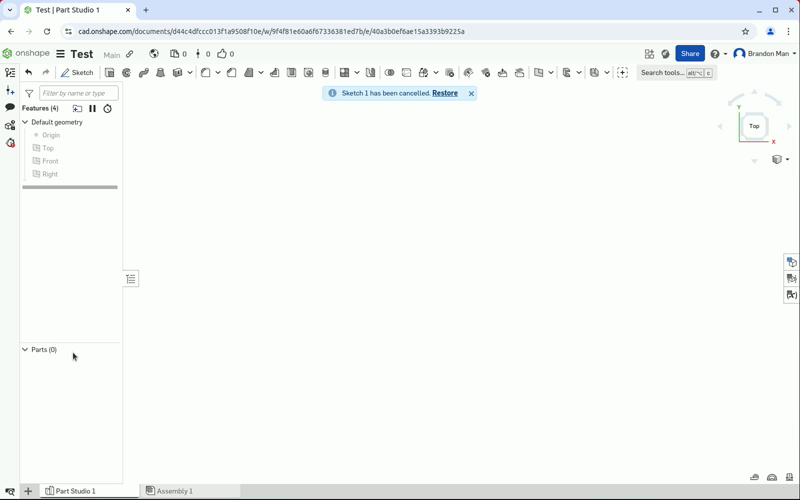
key(shift+p)
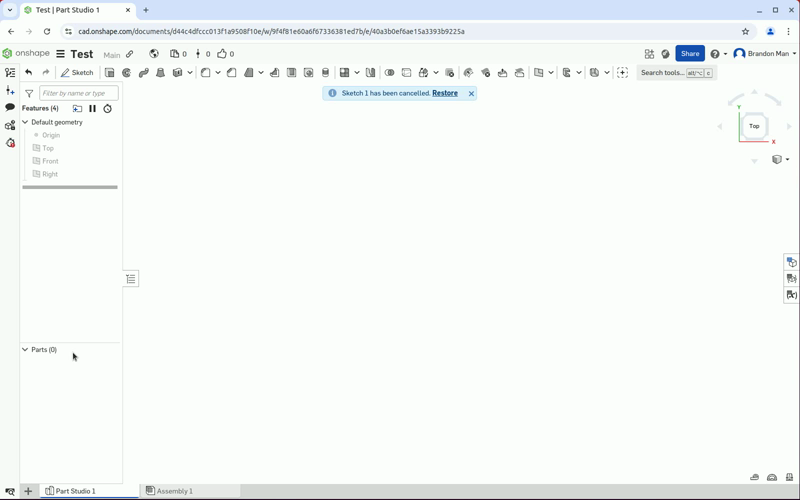
key(space)
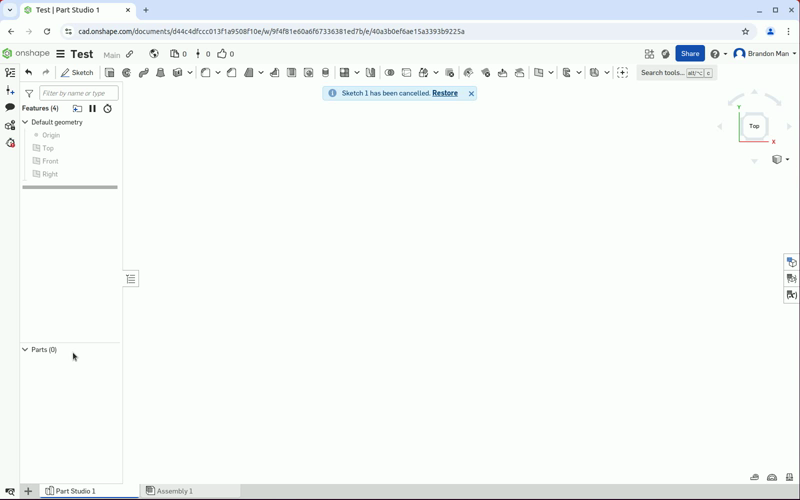
key_down(shift)
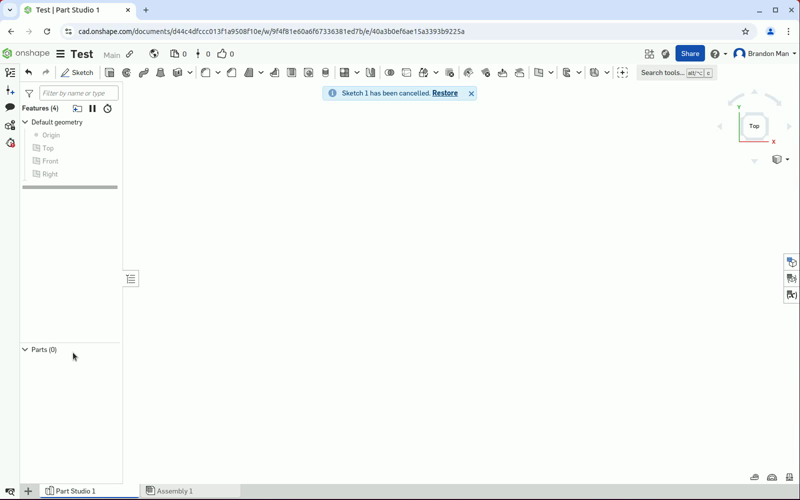
key(up)
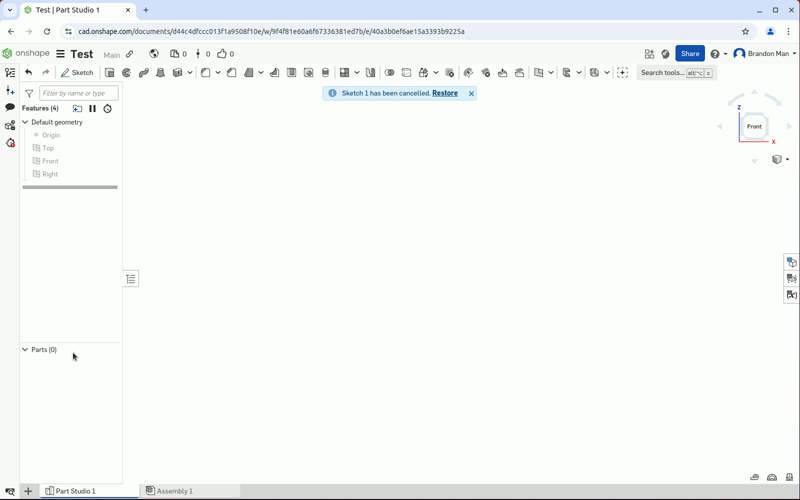
key_up(shift)
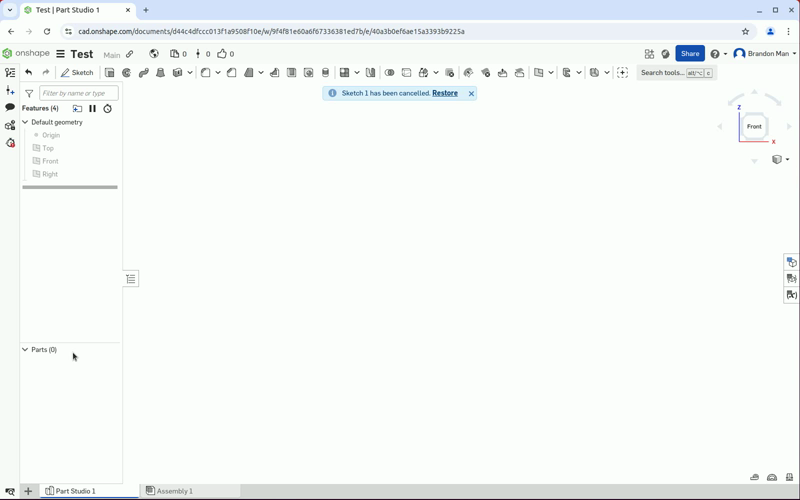
key(space)
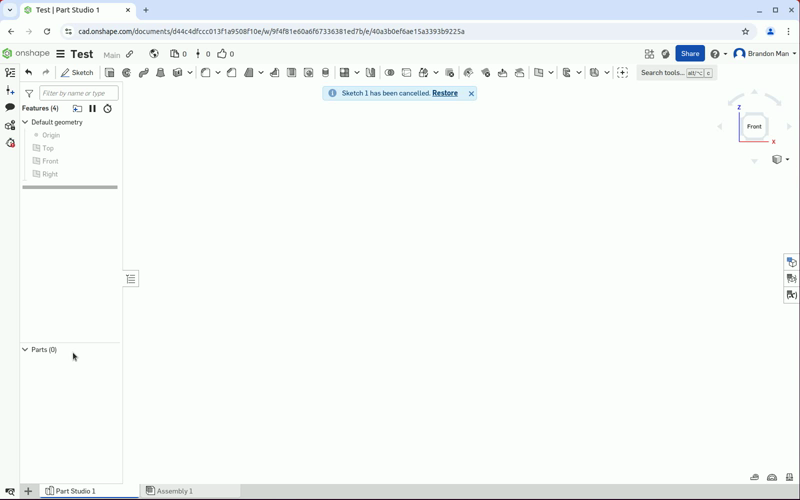
key_down(shift)
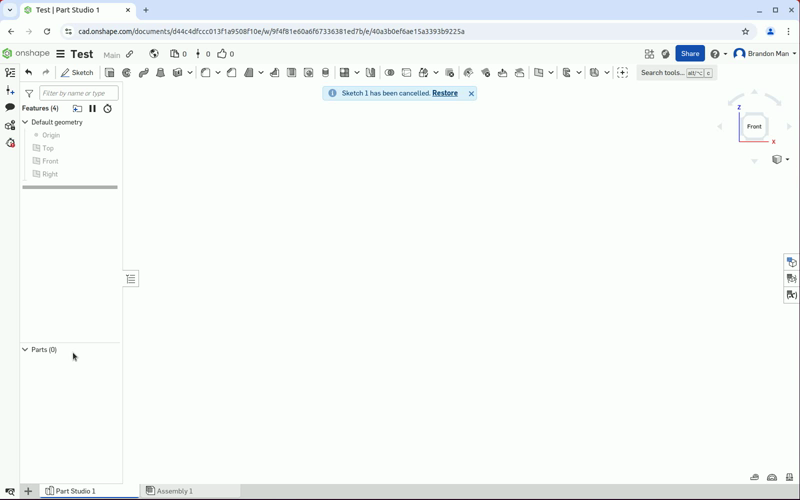
key(left)
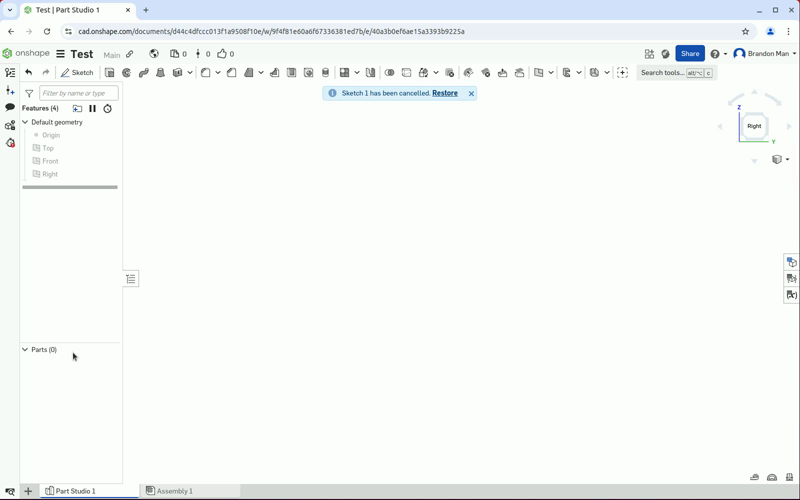
key_up(shift)
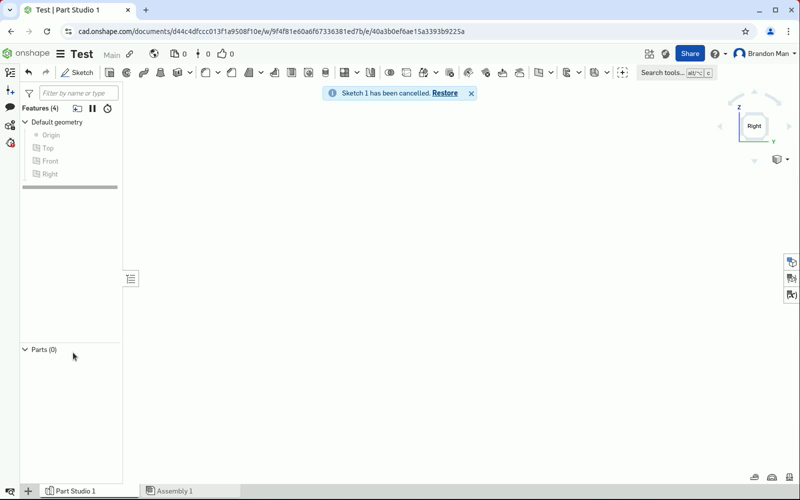
mouse_move(73, 352)
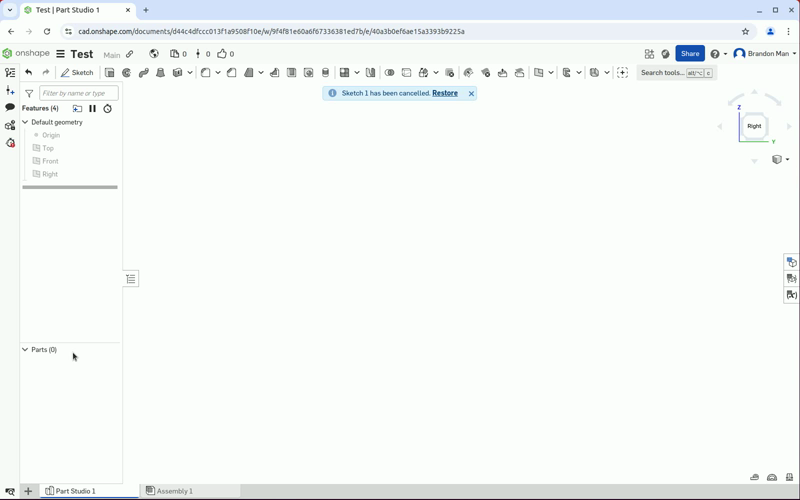
key(shift+y)
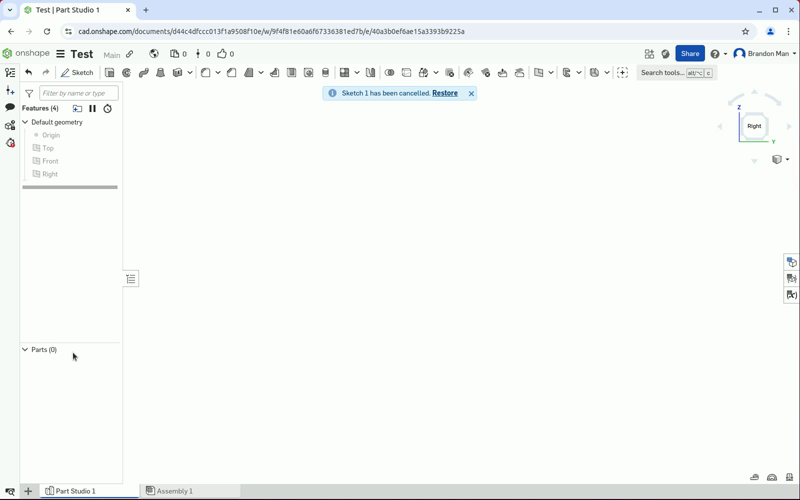
key(shift+s)
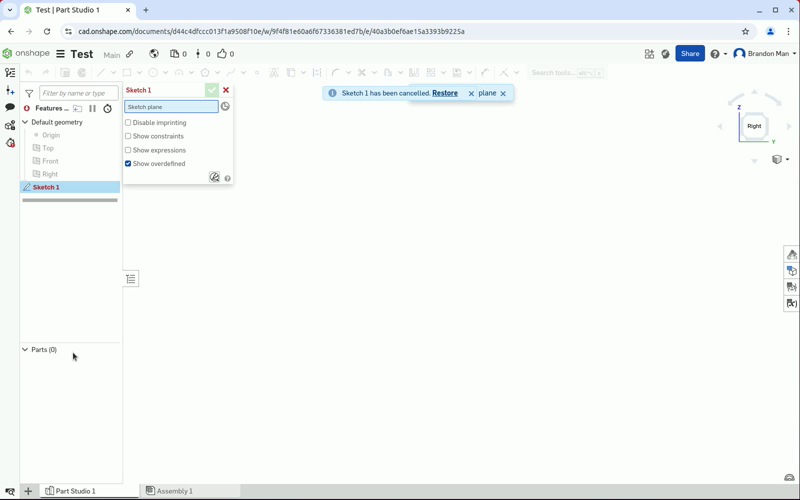
mouse_move(73, 176)
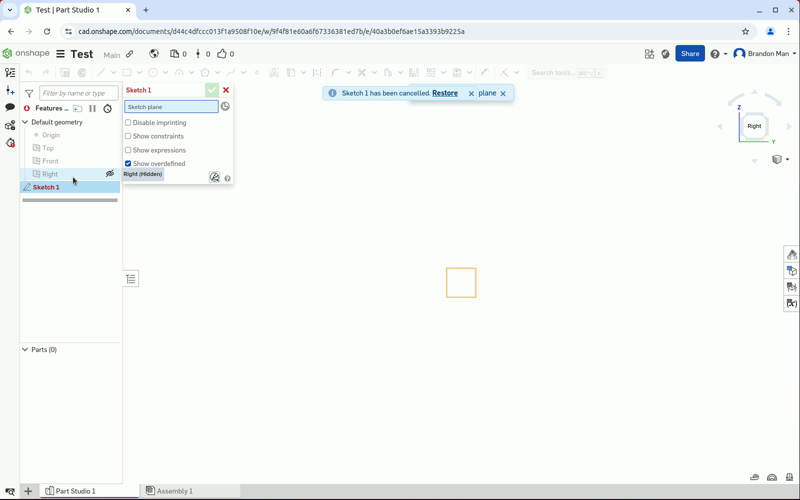
click(73, 176)
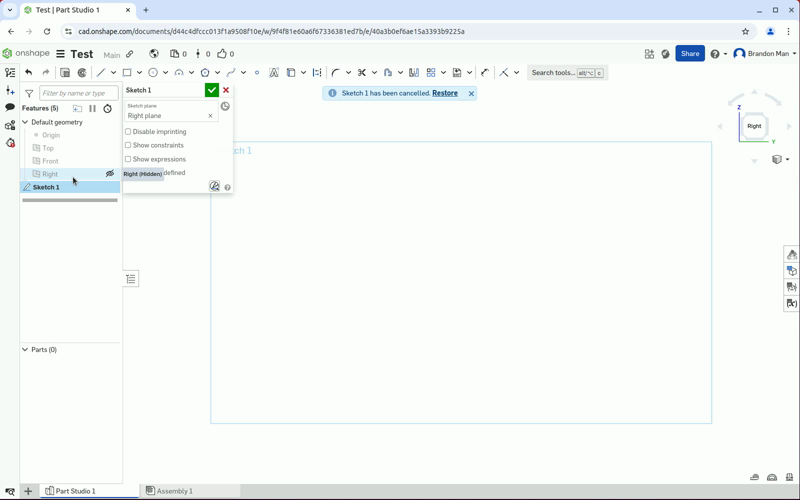
mouse_move(73, 352)
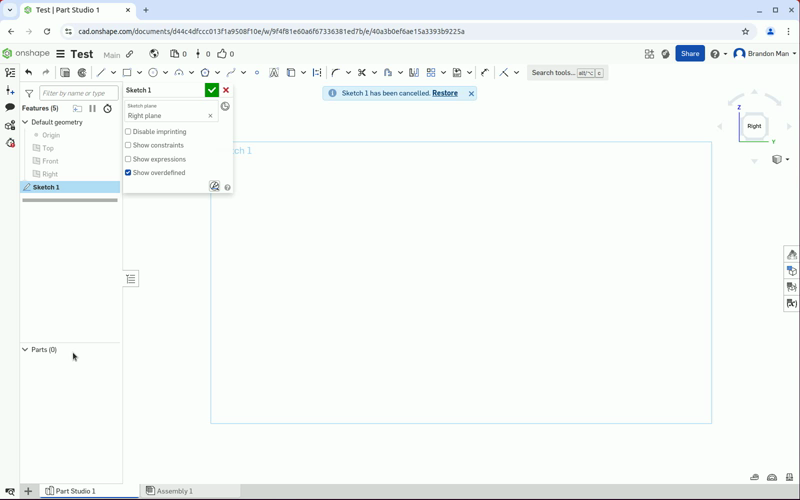
key(y)
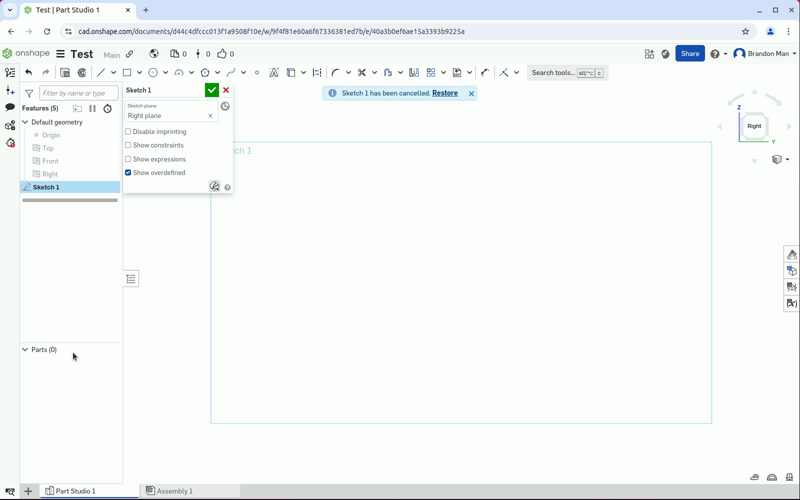
key(l)
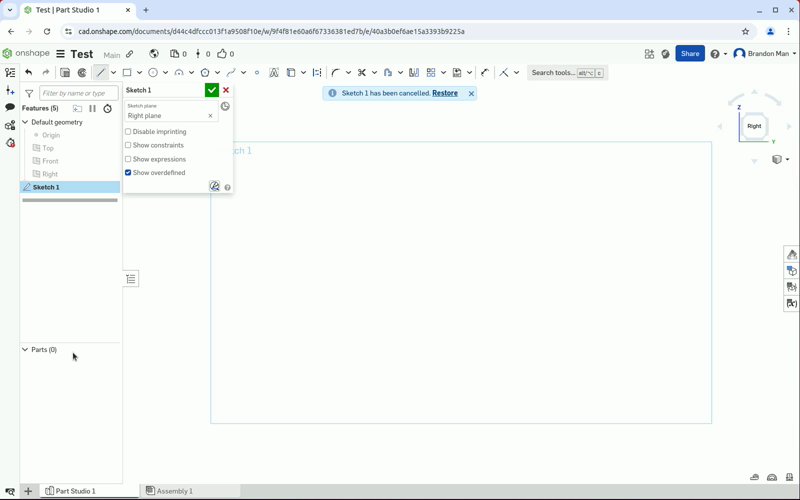
key_down(shift)
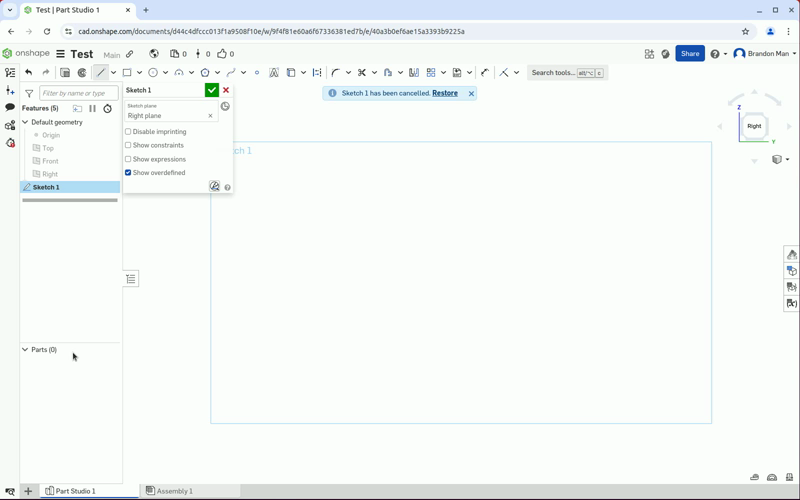
mouse_move(458, 285)
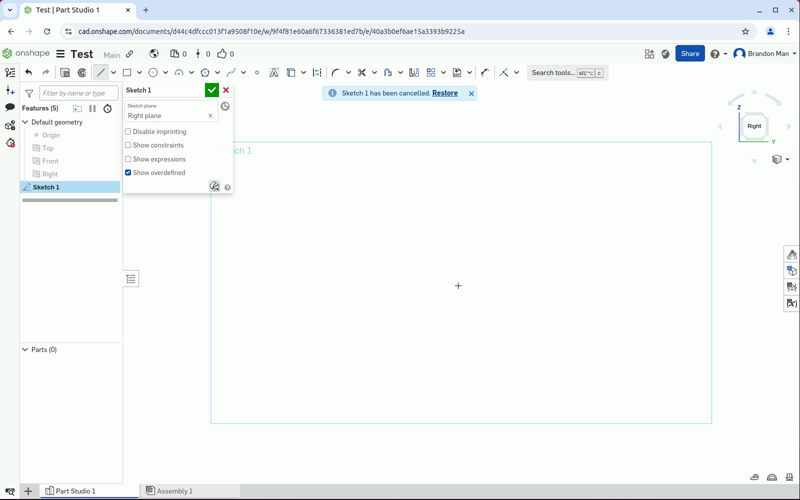
click(458, 285)
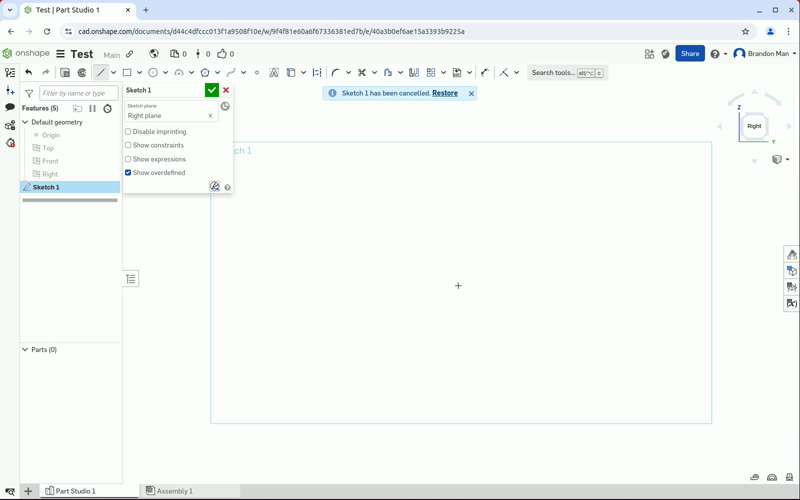
key_up(shift)
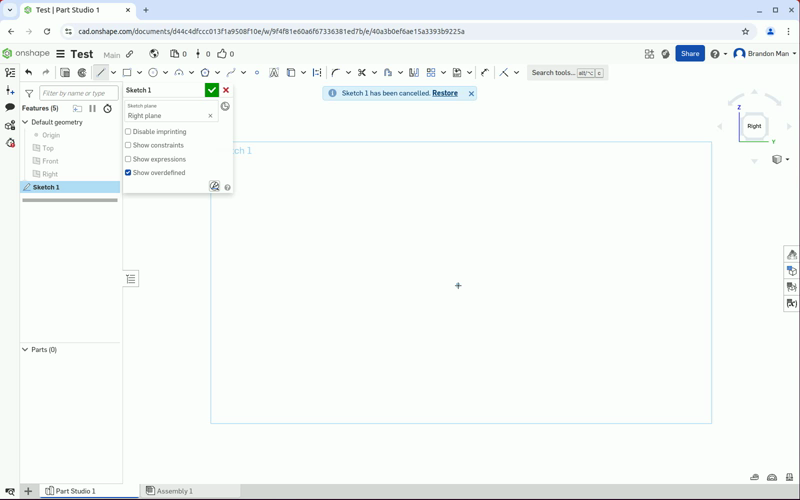
key_down(shift)
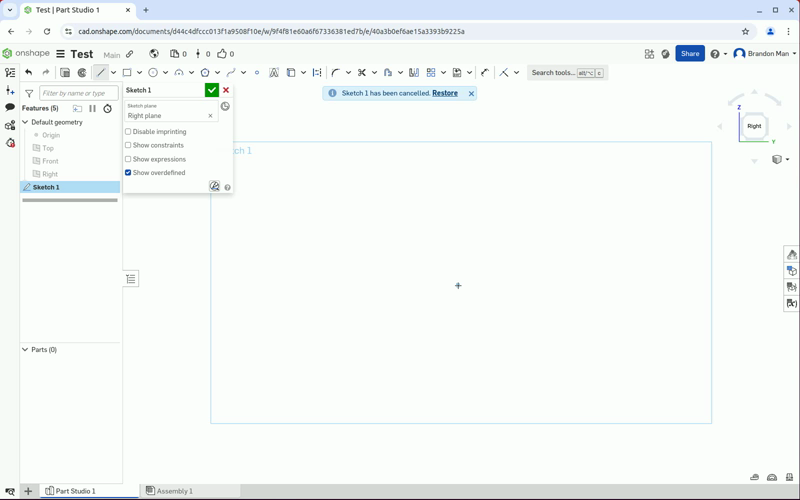
mouse_move(488, 285)
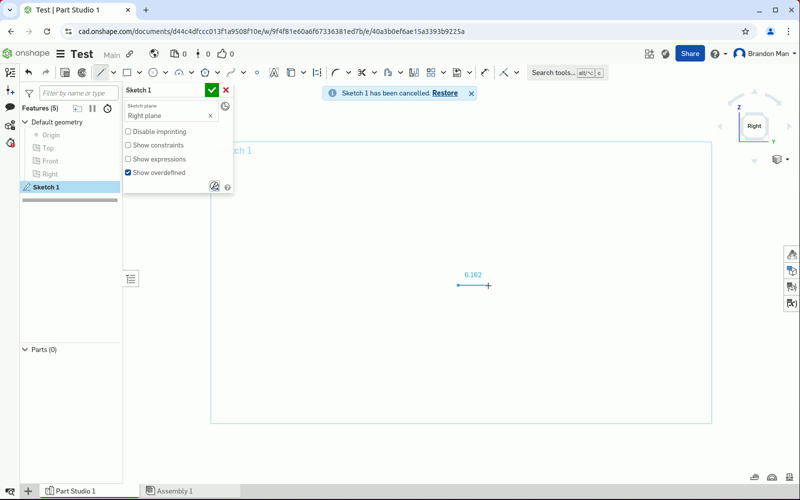
mouse_move(462, 285)
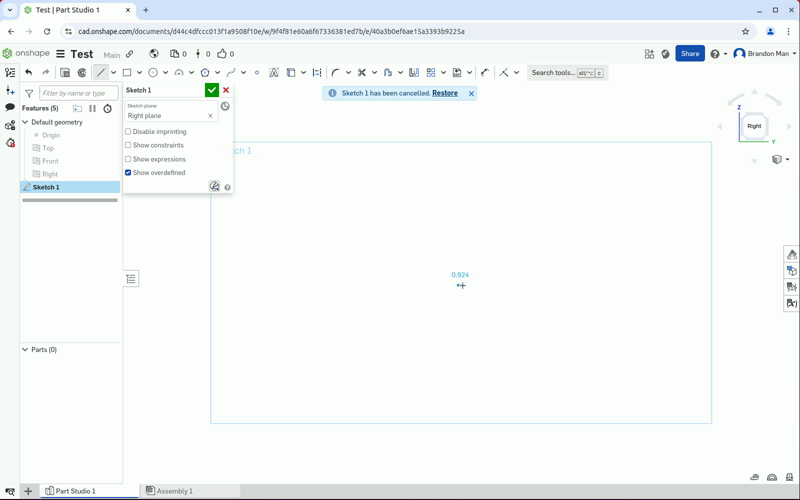
scroll(6)
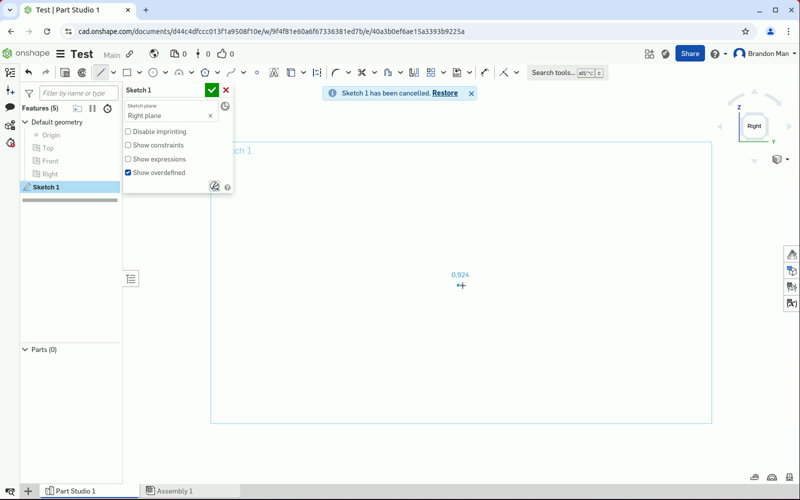
scroll(6)
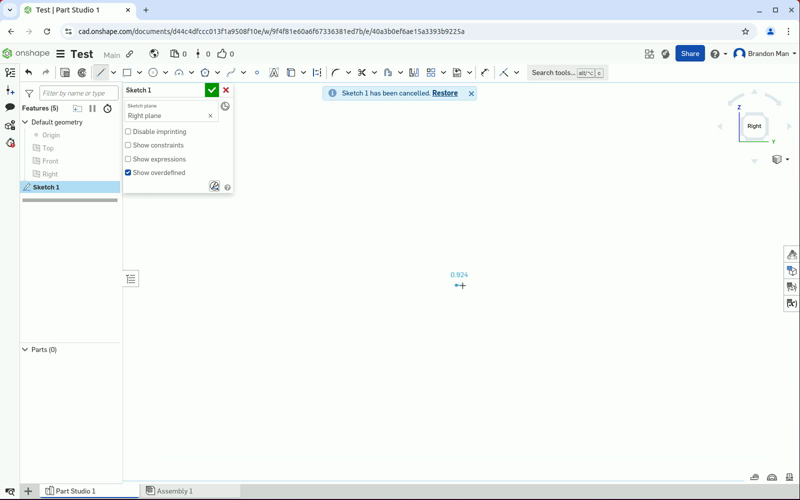
scroll(6)
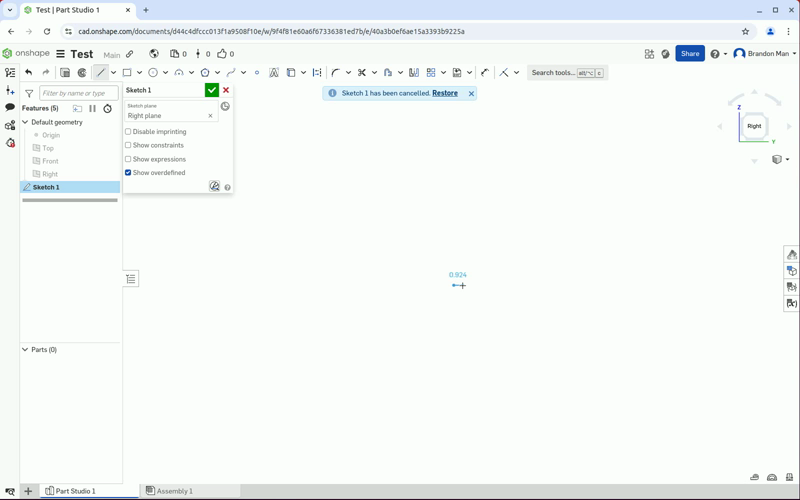
scroll(6)
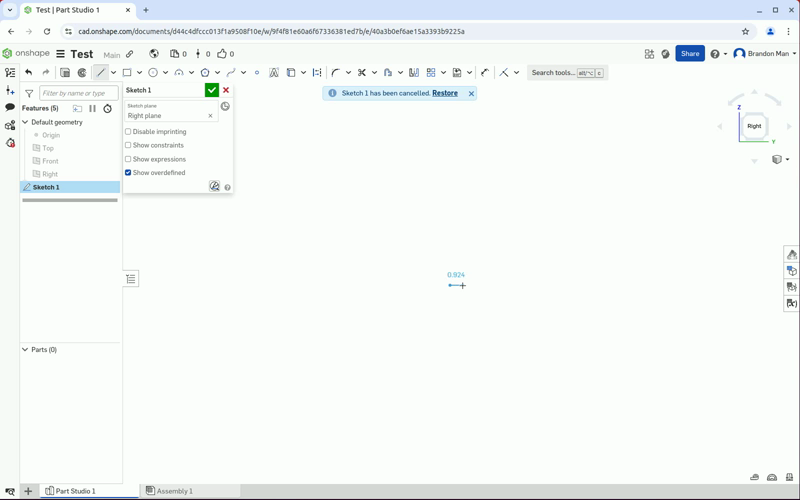
scroll(6)
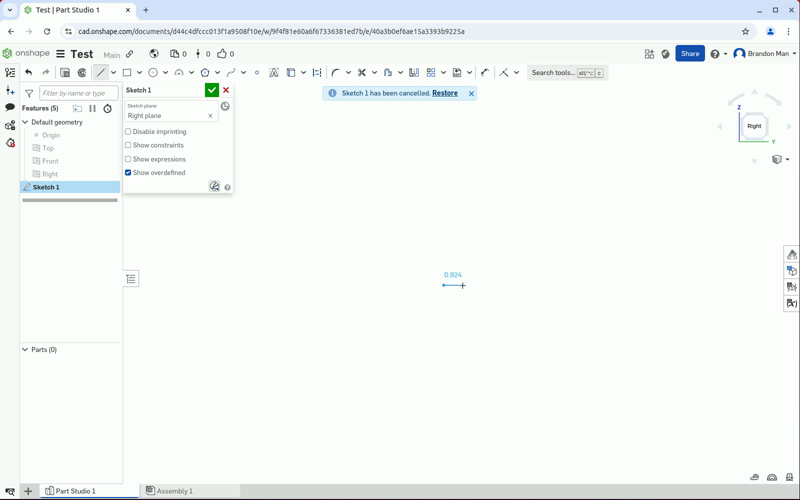
scroll(6)
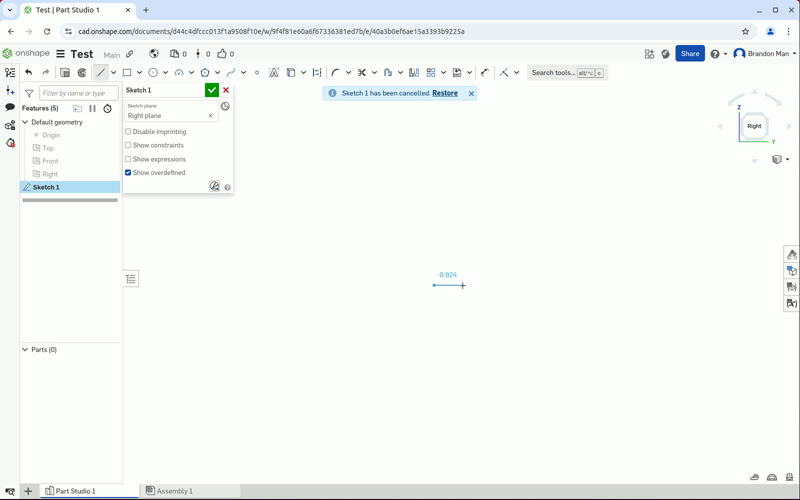
scroll(6)
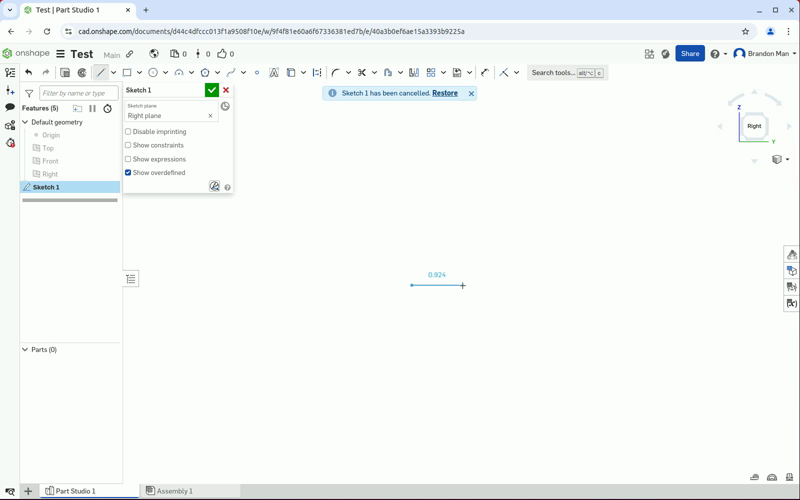
click(462, 285)
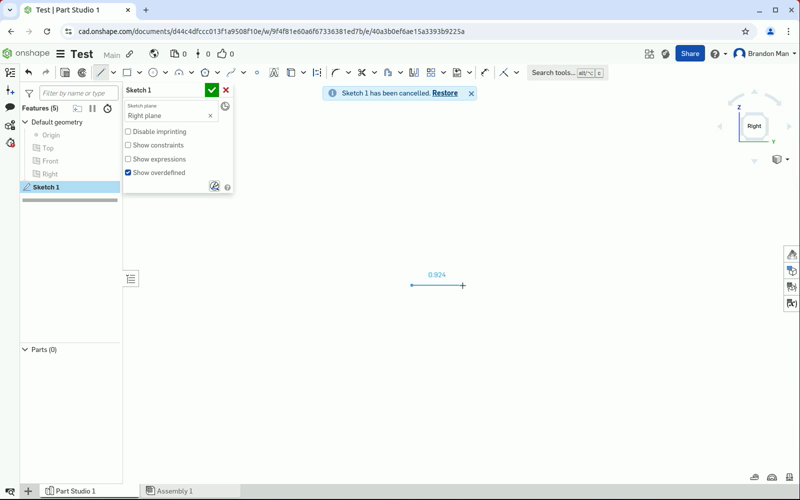
scroll(-6)
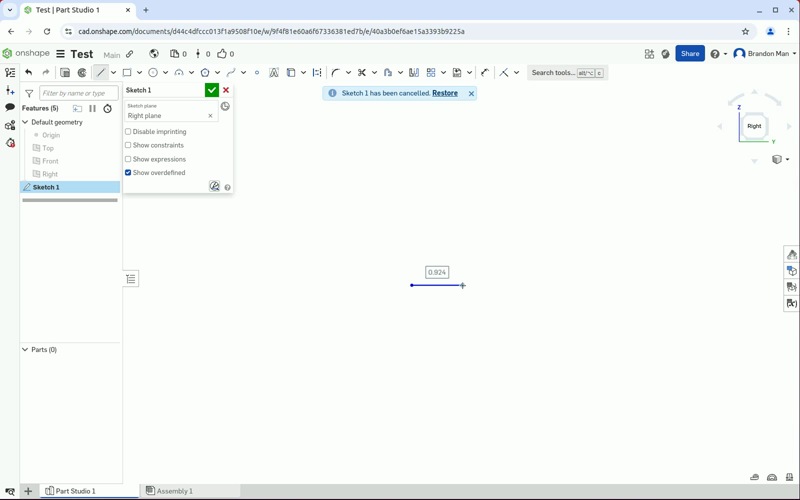
scroll(-6)
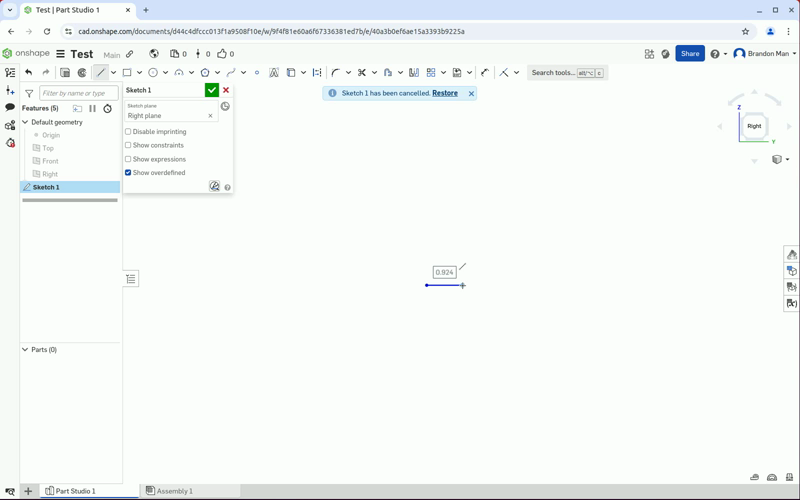
scroll(-6)
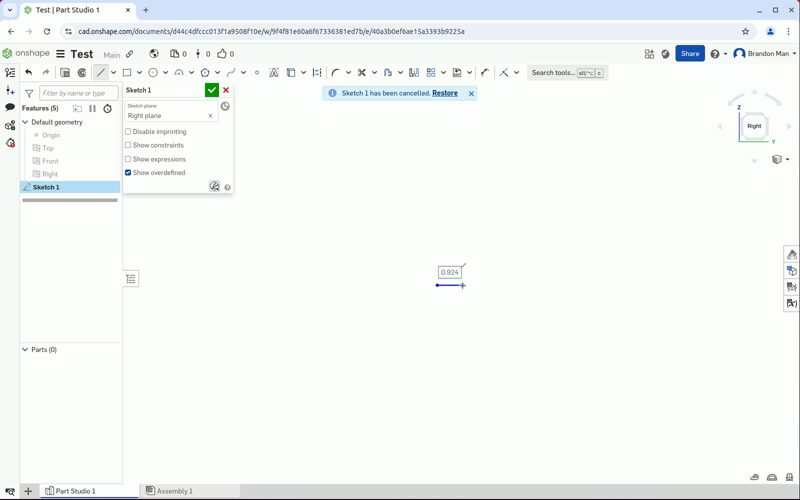
scroll(-6)
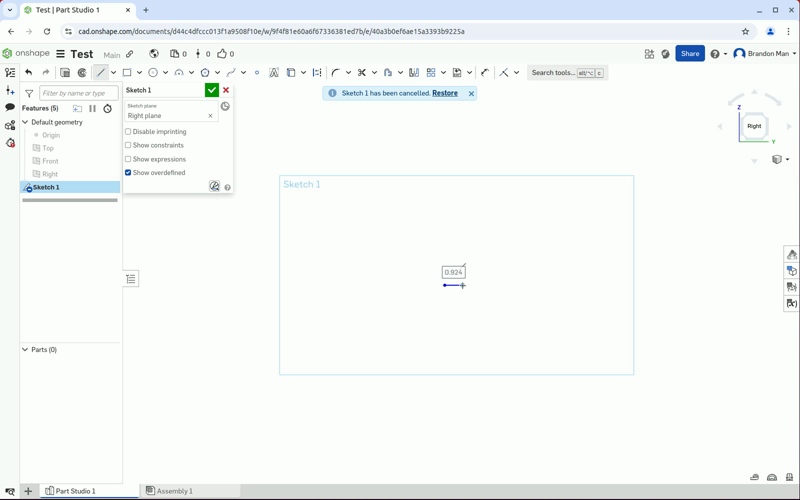
scroll(-6)
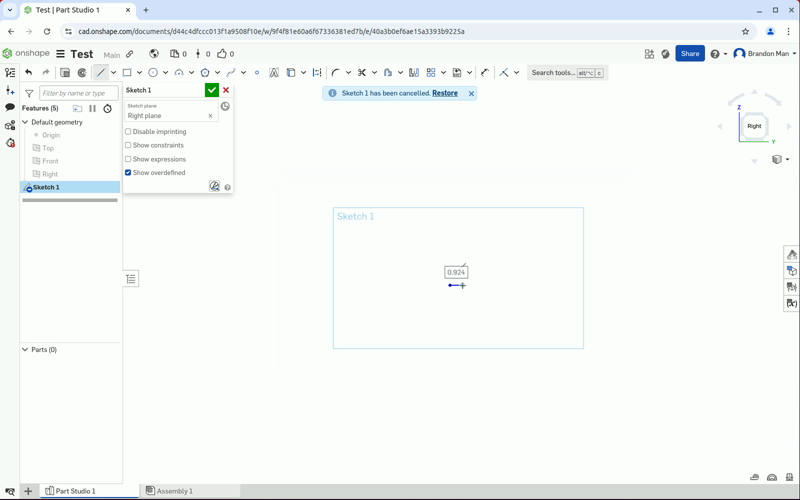
scroll(-6)
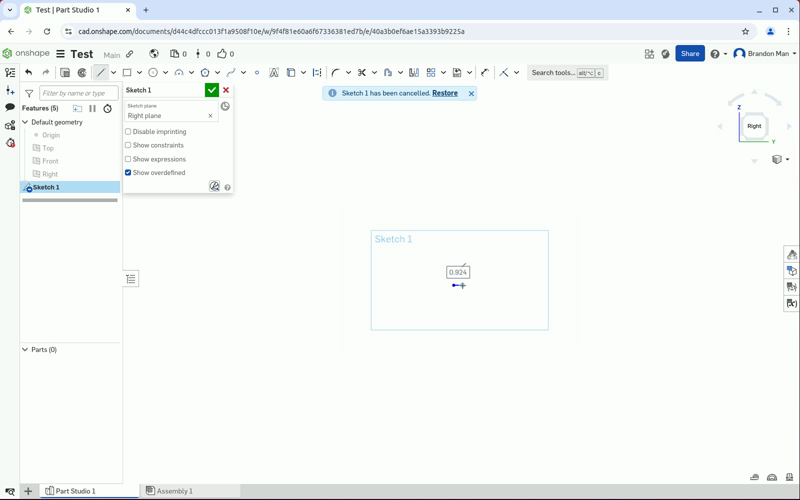
scroll(-6)
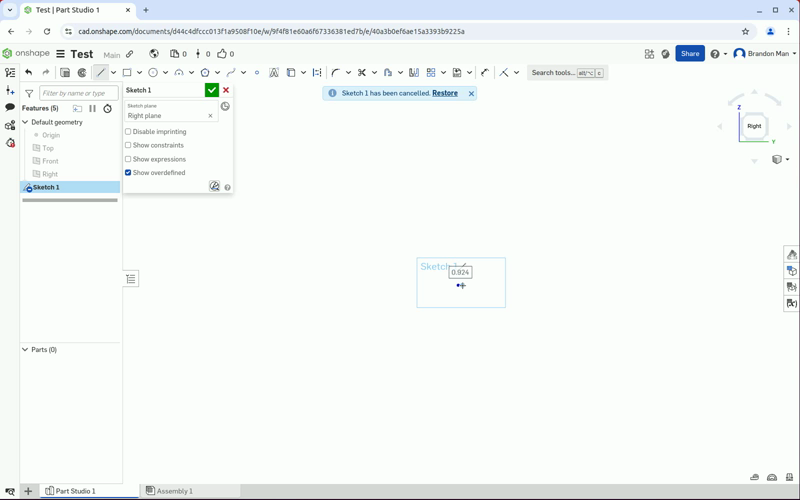
key_up(shift)
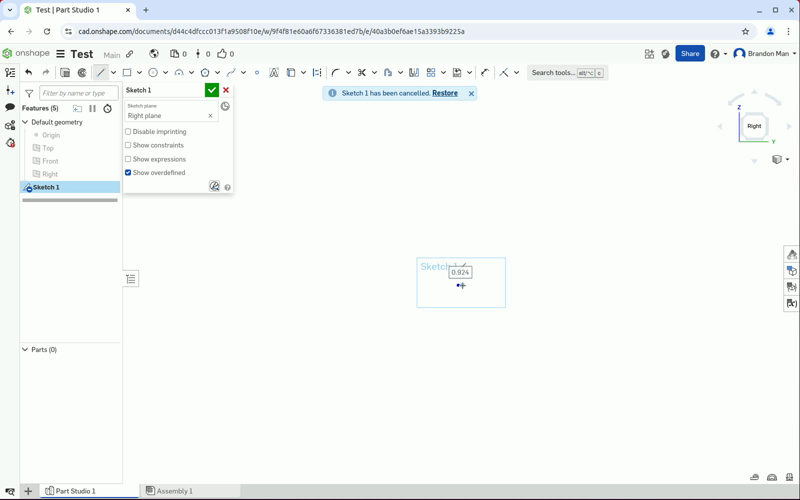
key_down(shift)
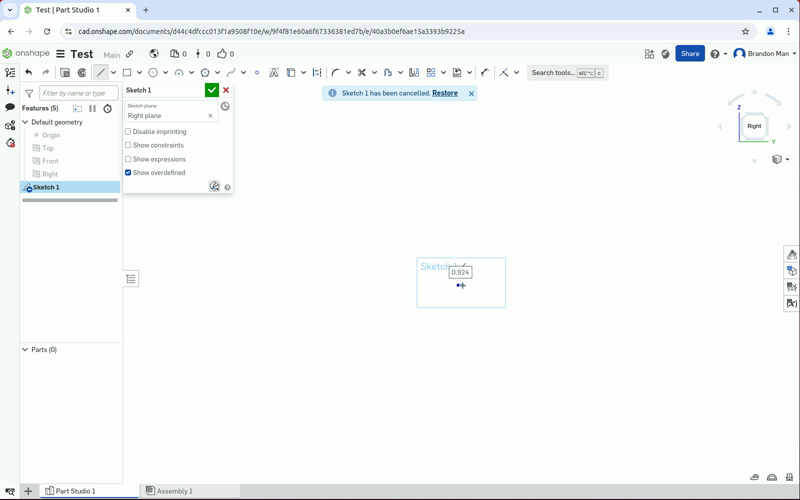
mouse_move(492, 285)
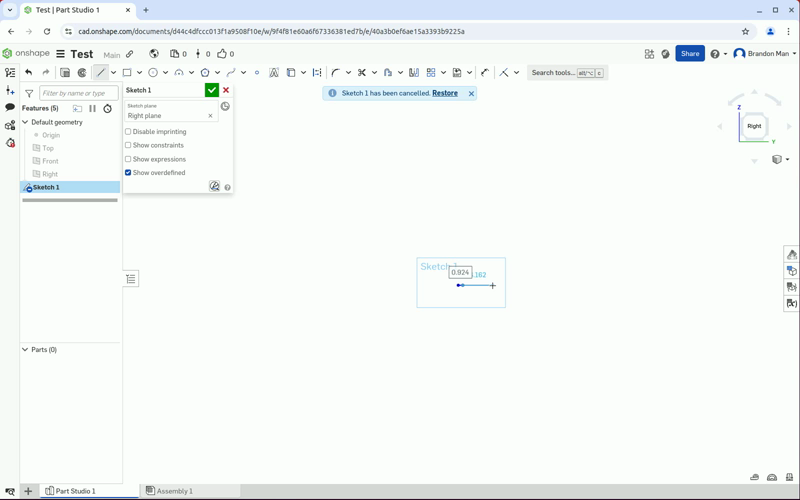
mouse_move(462, 280)
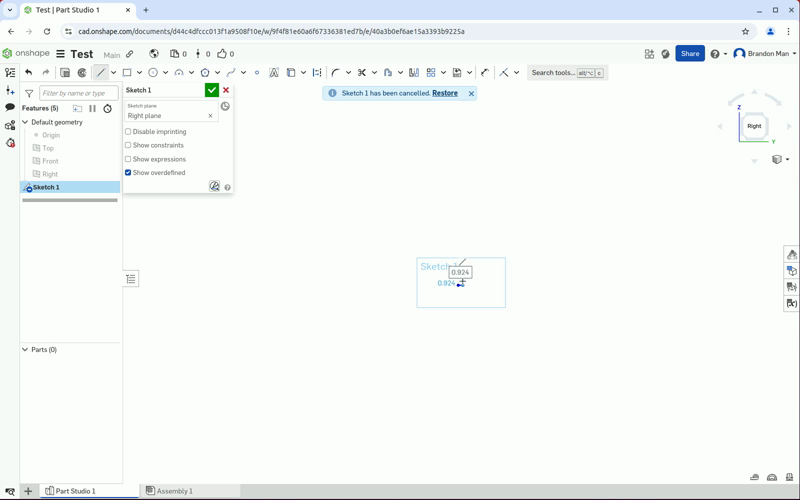
scroll(6)
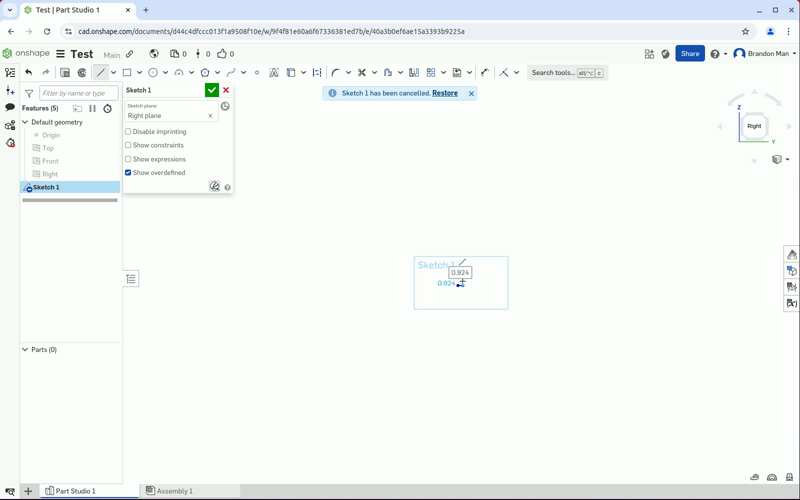
scroll(6)
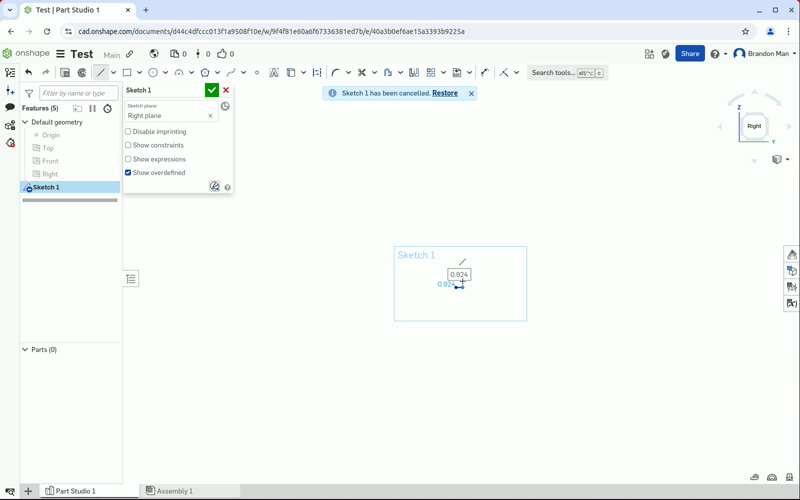
scroll(6)
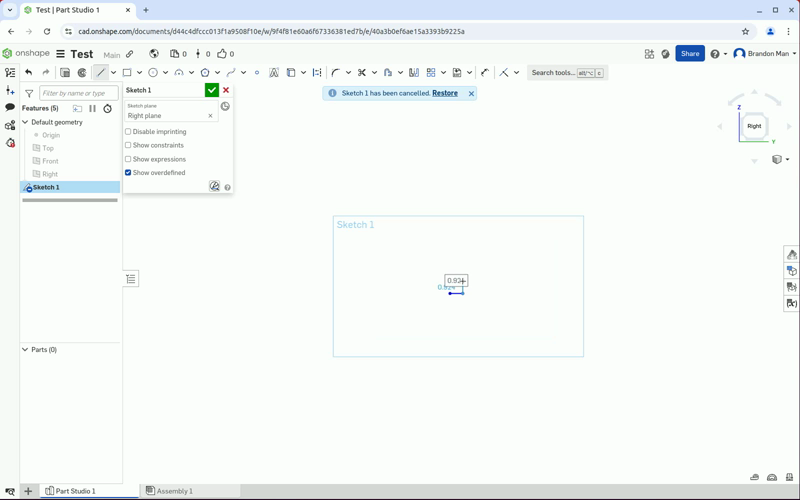
scroll(6)
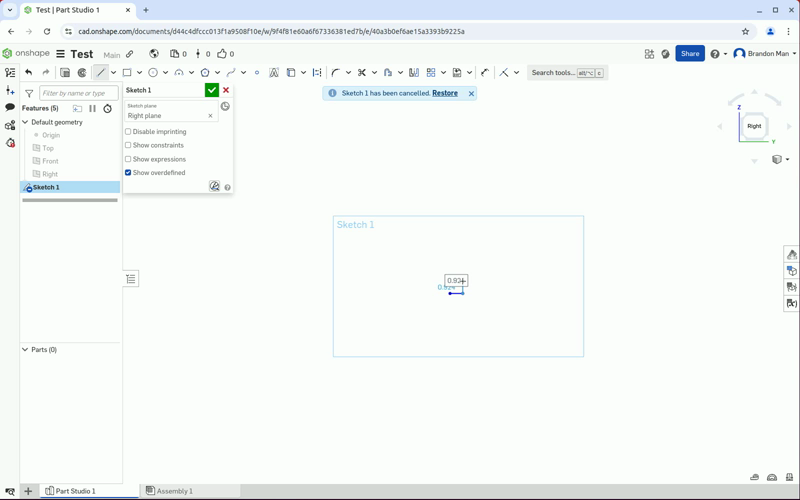
scroll(6)
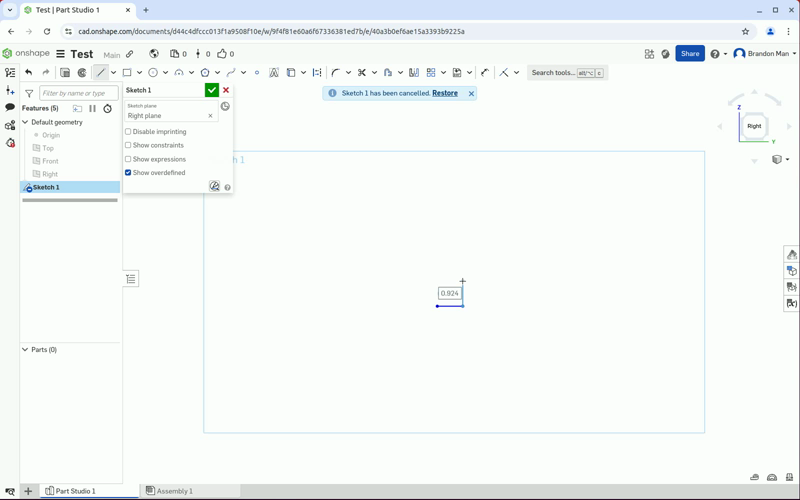
scroll(6)
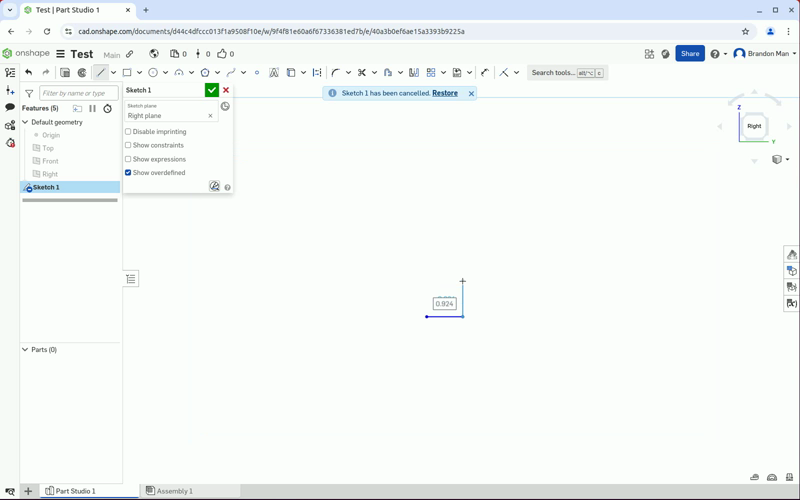
scroll(6)
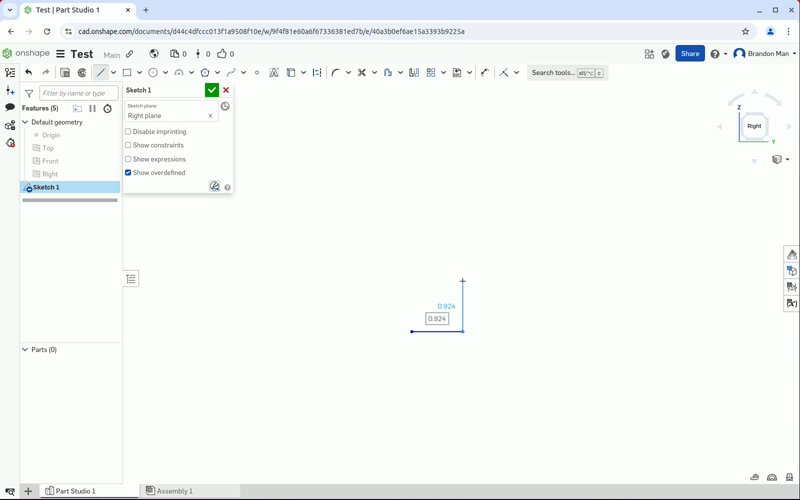
click(462, 280)
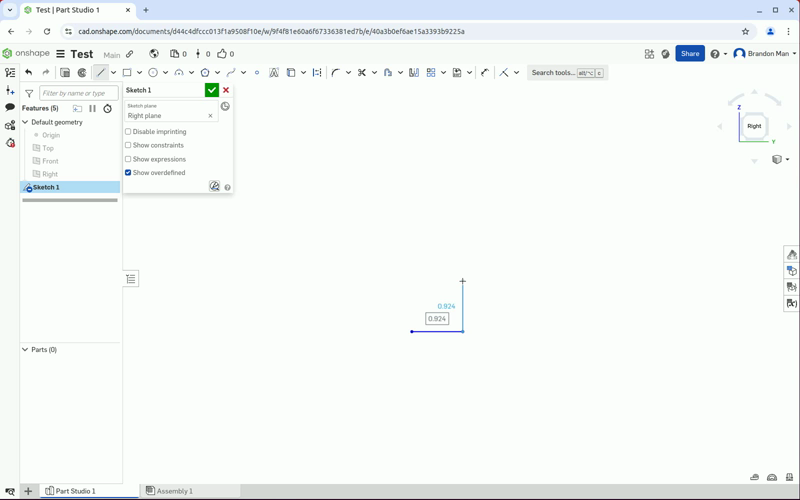
scroll(-6)
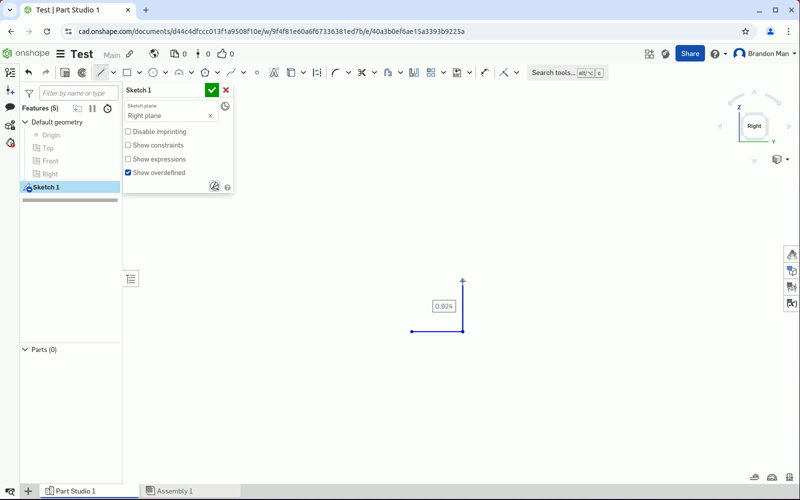
scroll(-6)
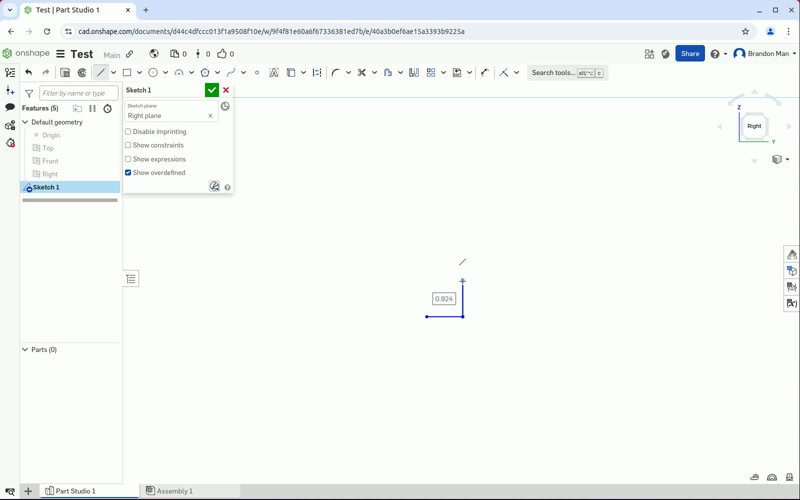
scroll(-6)
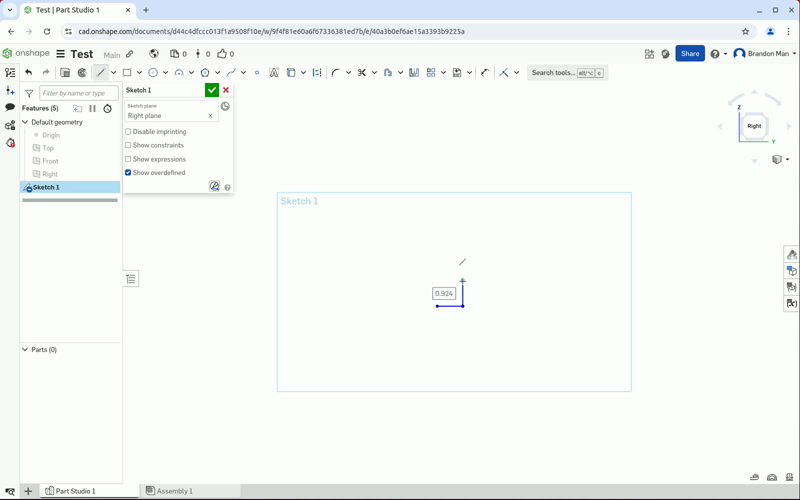
scroll(-6)
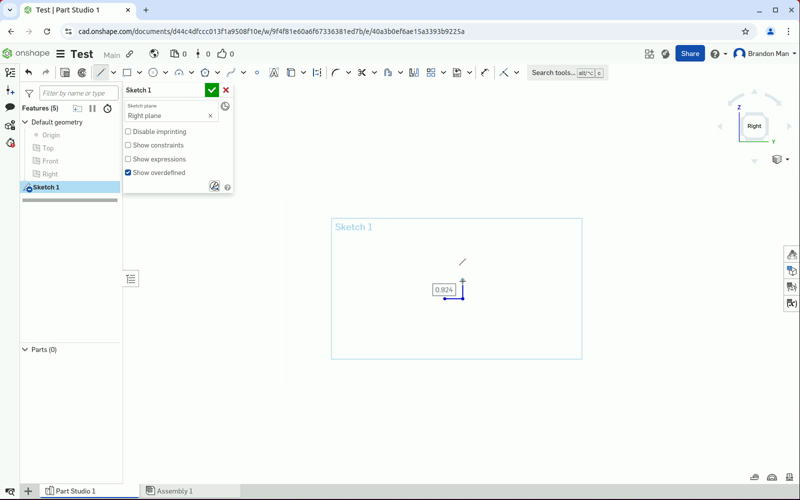
scroll(-6)
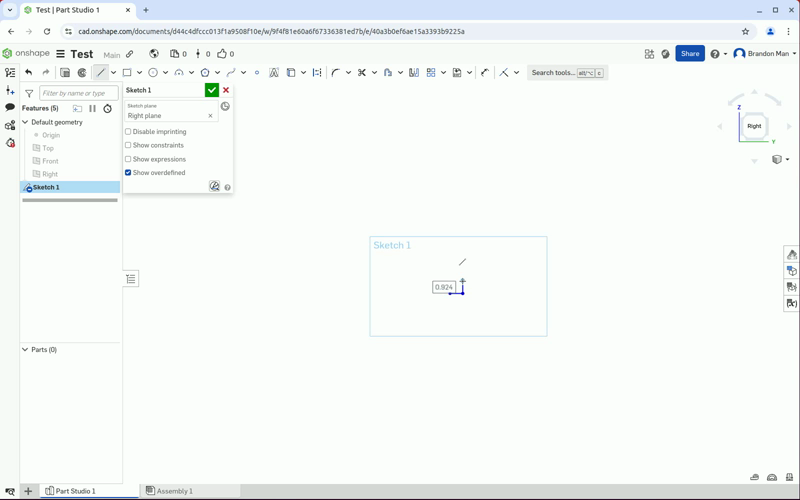
scroll(-6)
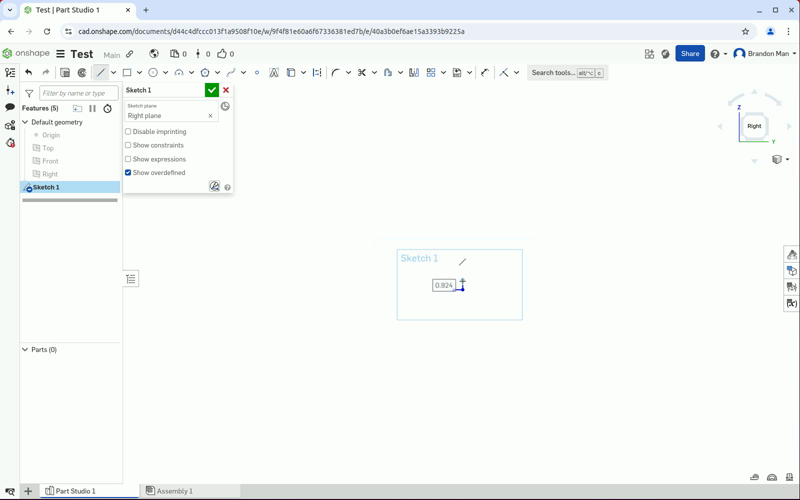
scroll(-6)
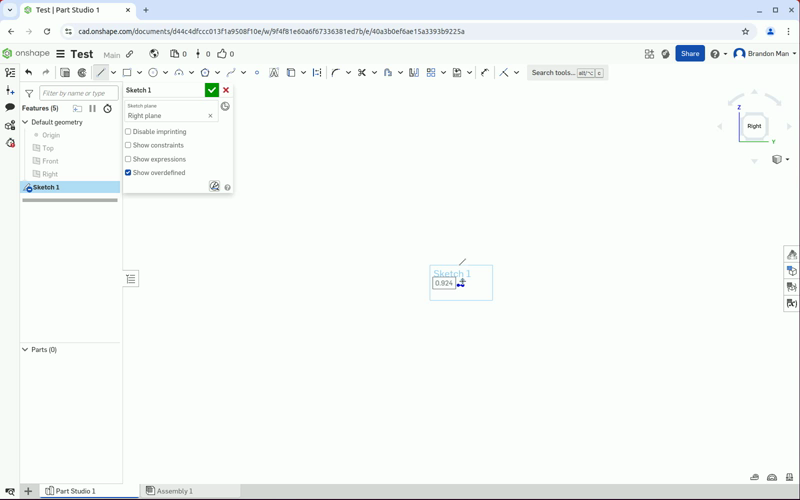
key_up(shift)
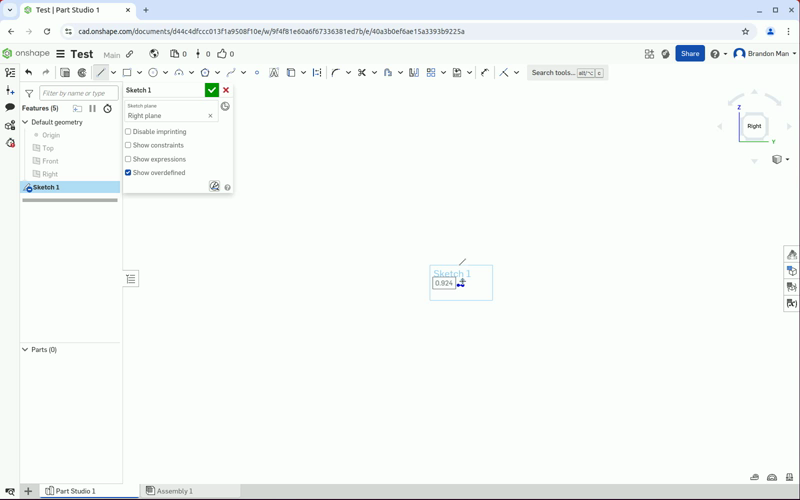
key_down(shift)
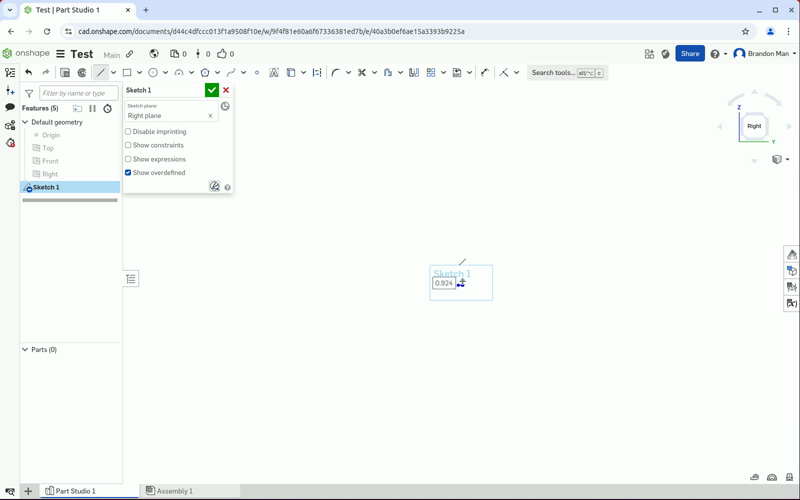
mouse_move(492, 280)
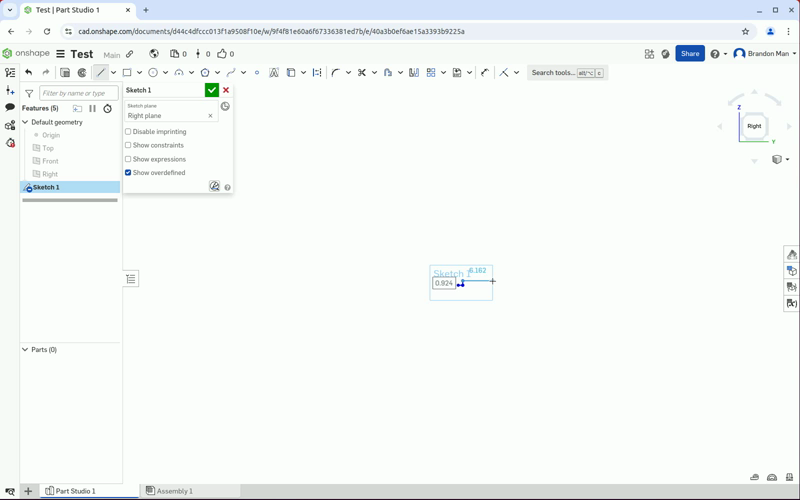
mouse_move(458, 280)
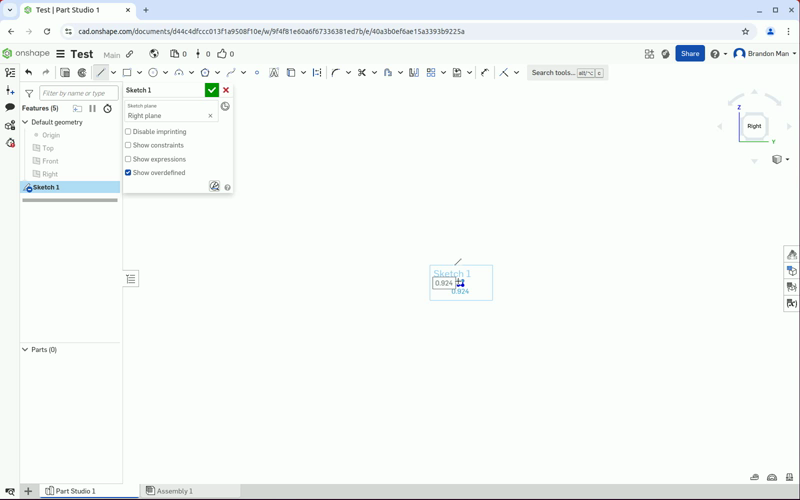
scroll(6)
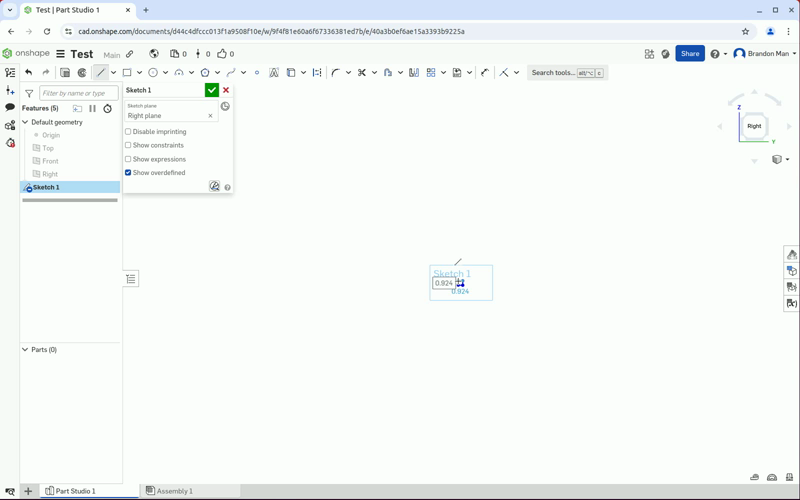
scroll(6)
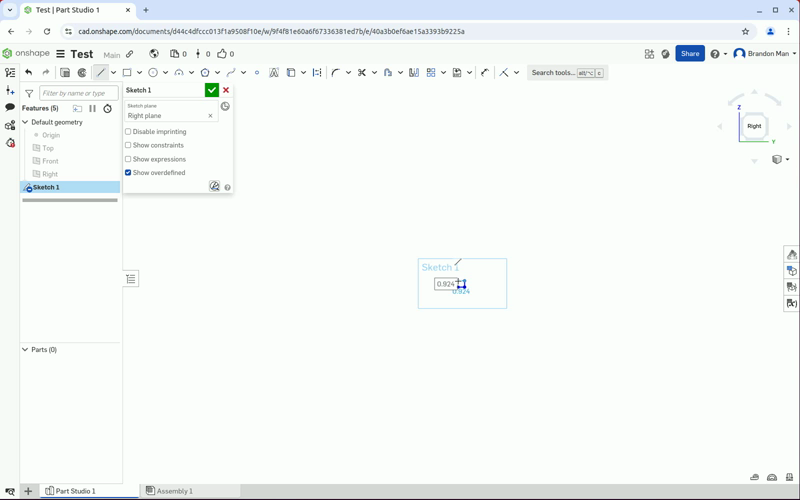
scroll(6)
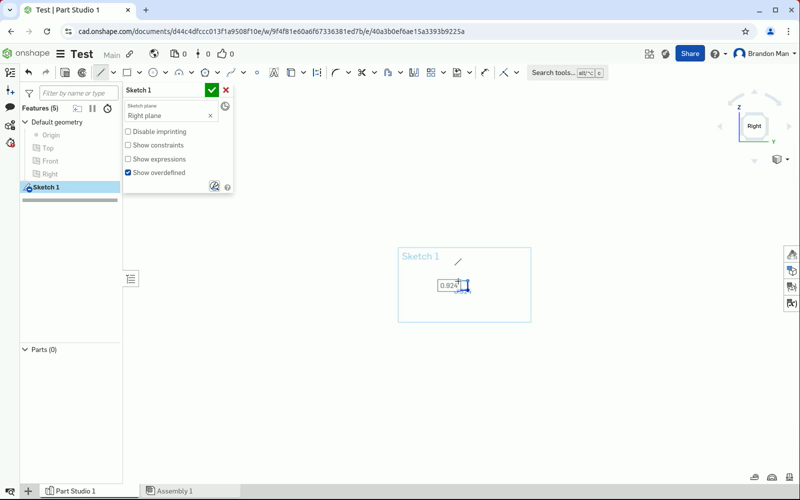
scroll(6)
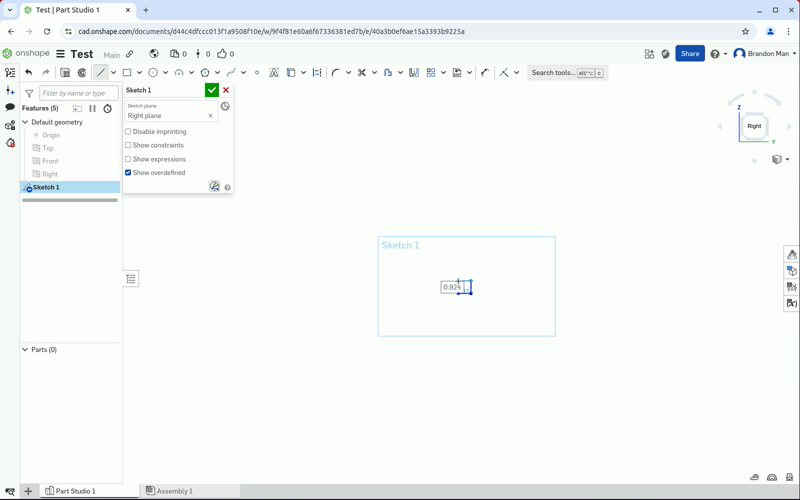
scroll(6)
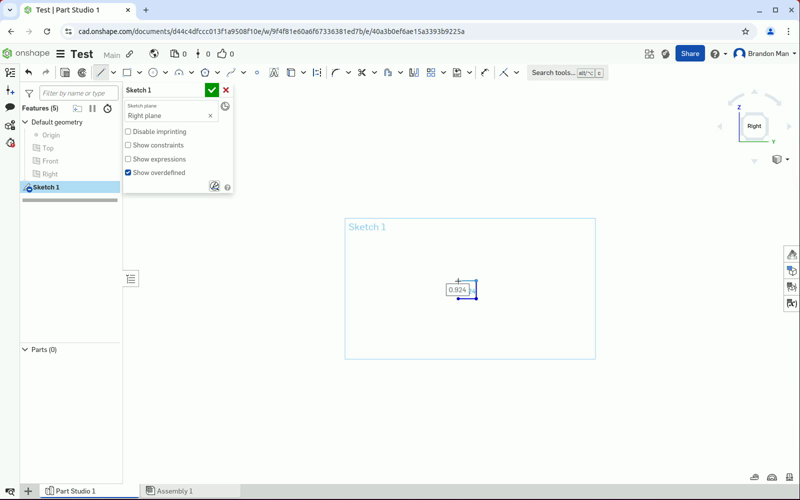
scroll(6)
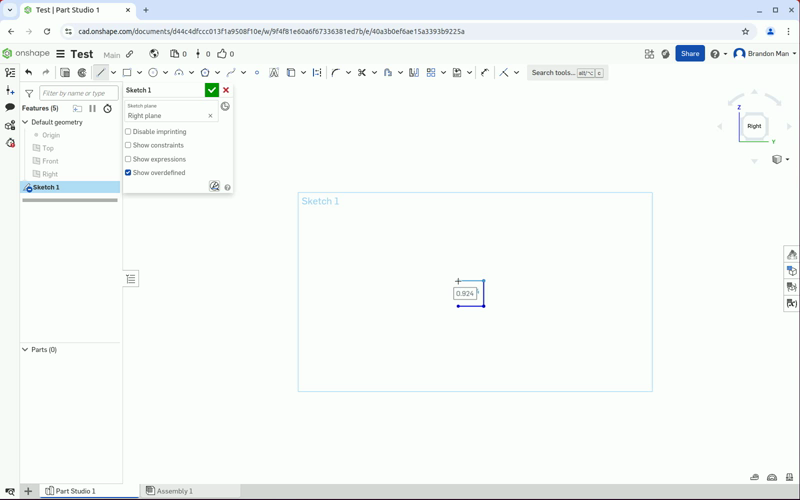
scroll(6)
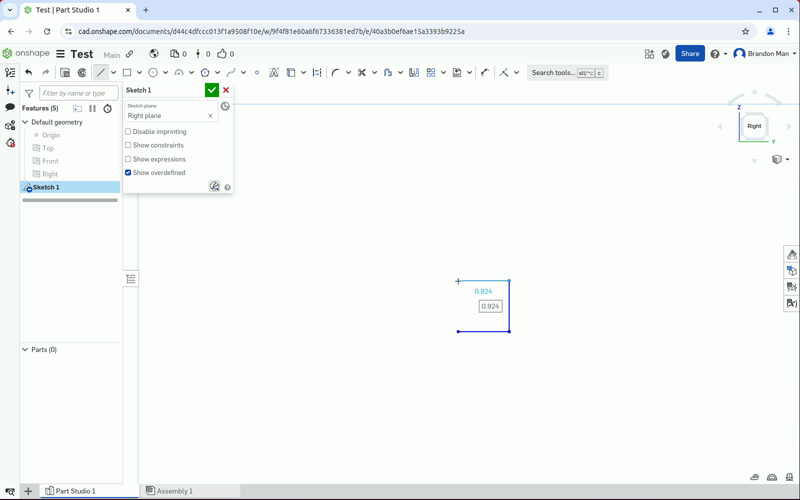
click(458, 280)
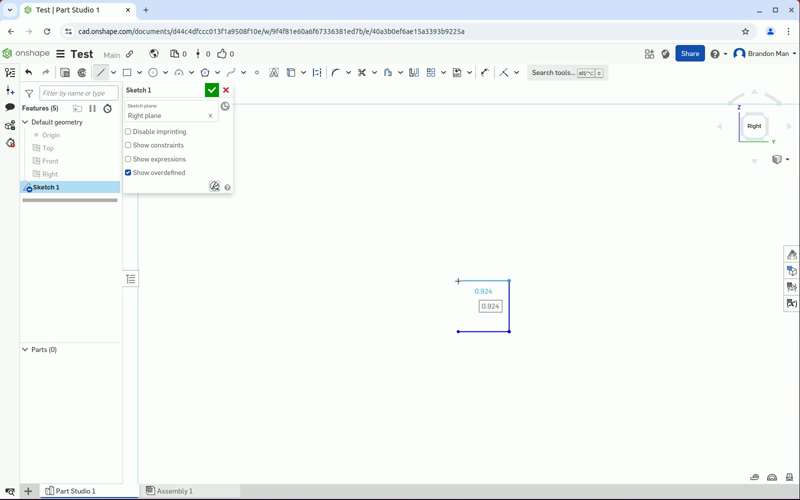
scroll(-6)
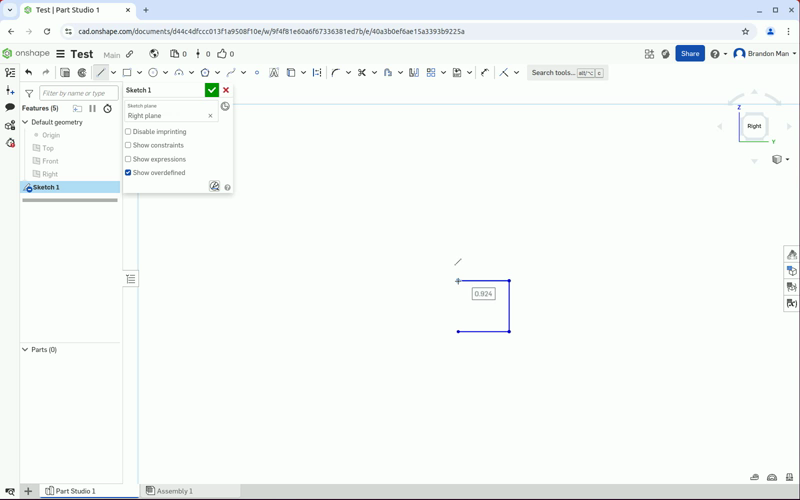
scroll(-6)
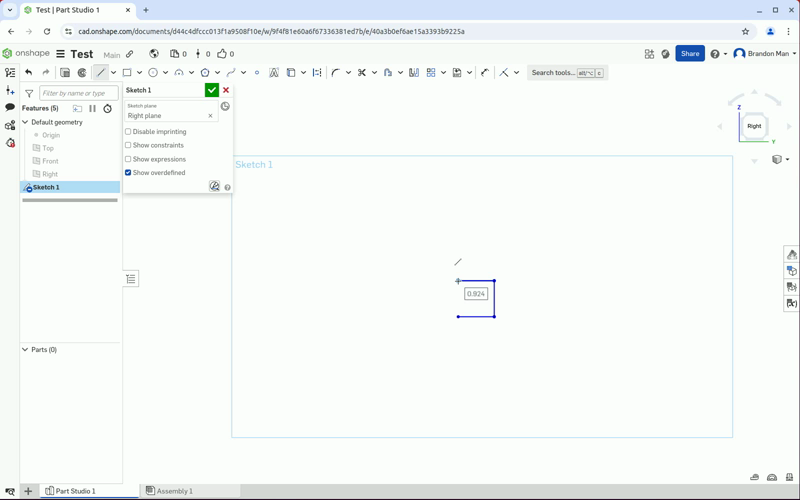
scroll(-6)
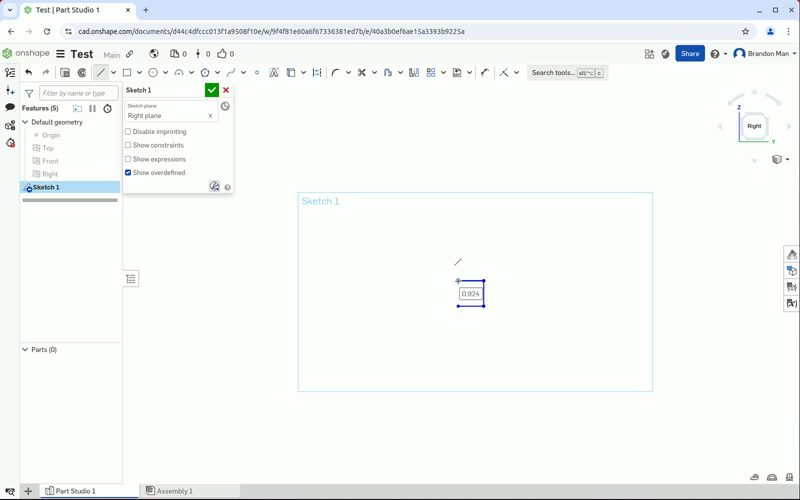
scroll(-6)
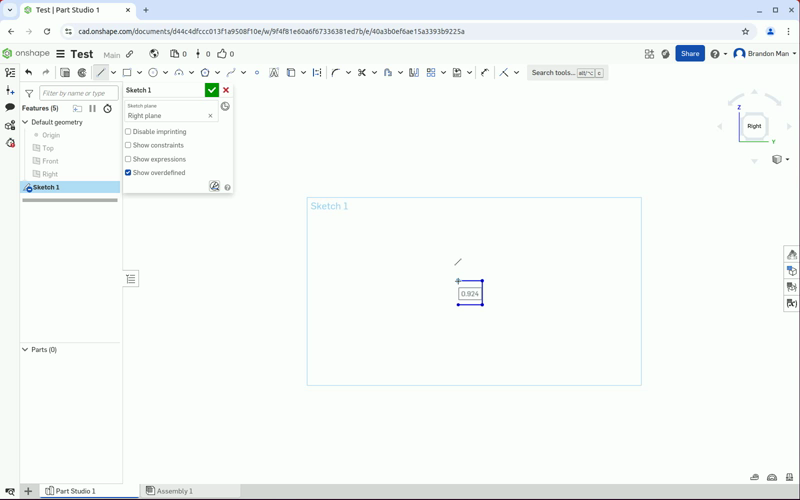
scroll(-6)
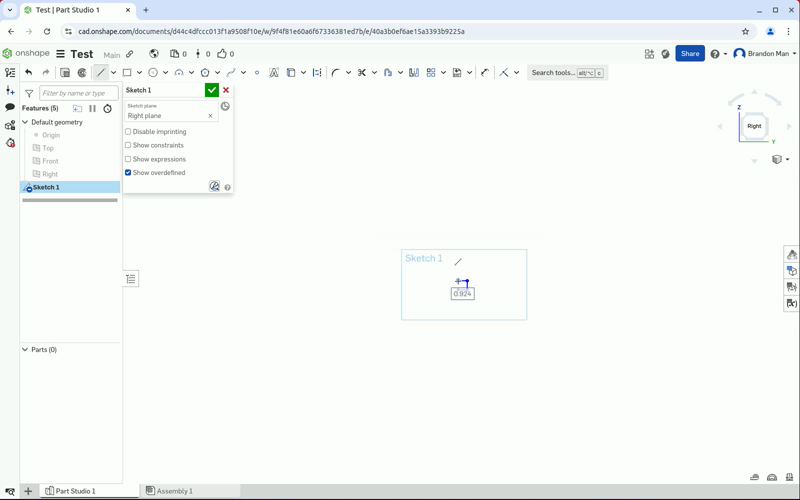
scroll(-6)
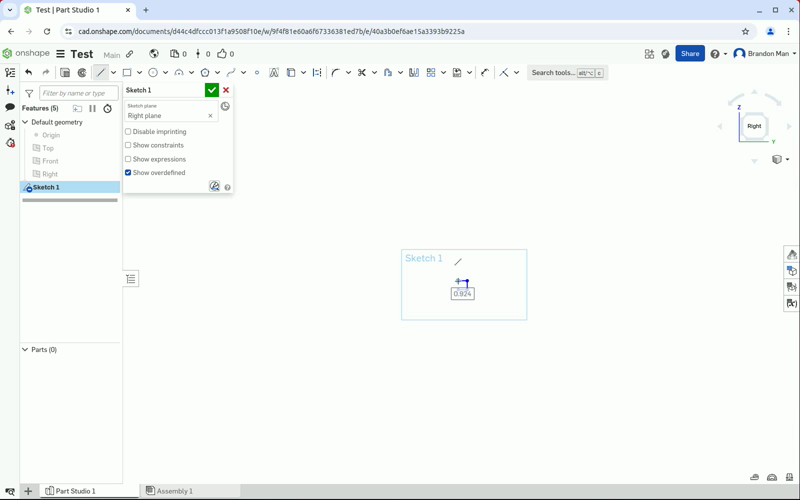
scroll(-6)
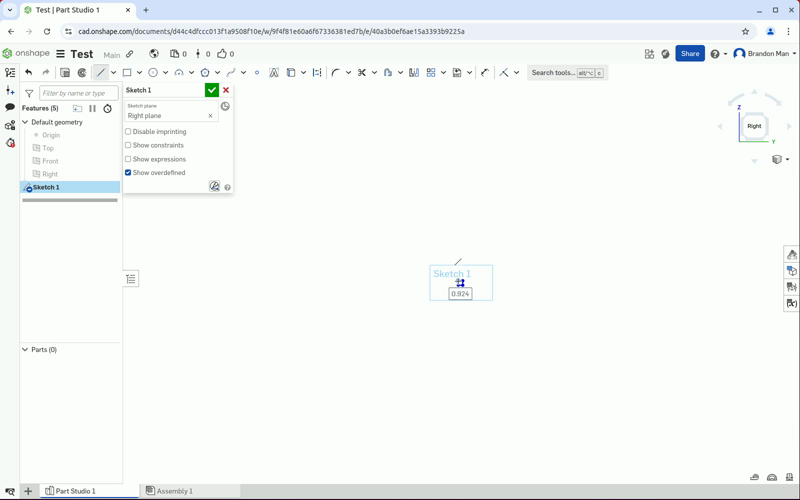
key_up(shift)
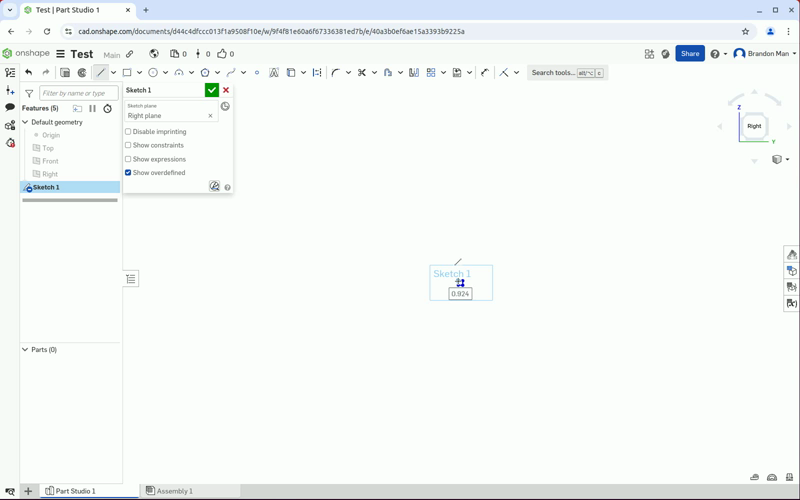
mouse_move(488, 280)
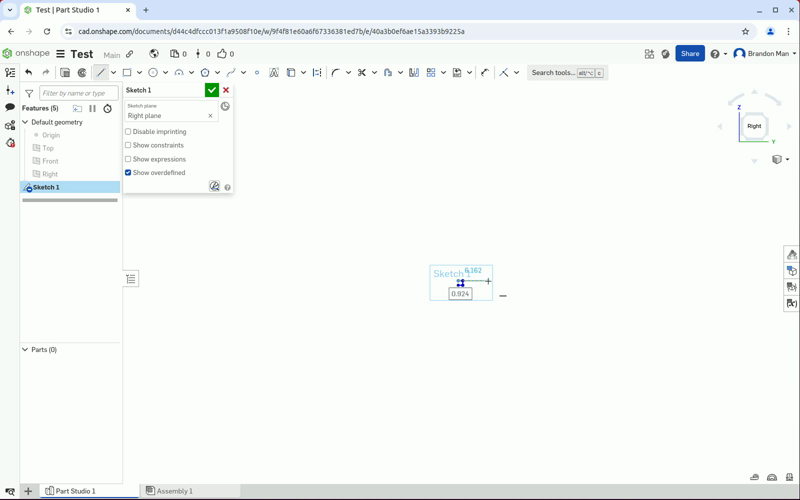
key_down(shift)
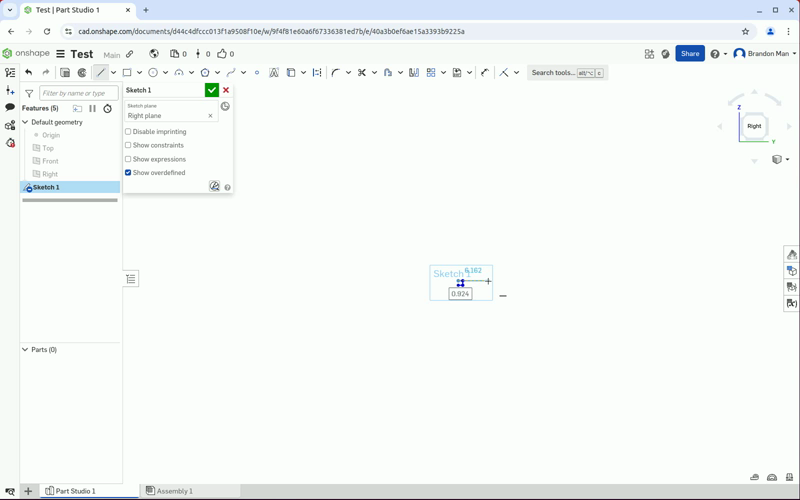
mouse_move(458, 285)
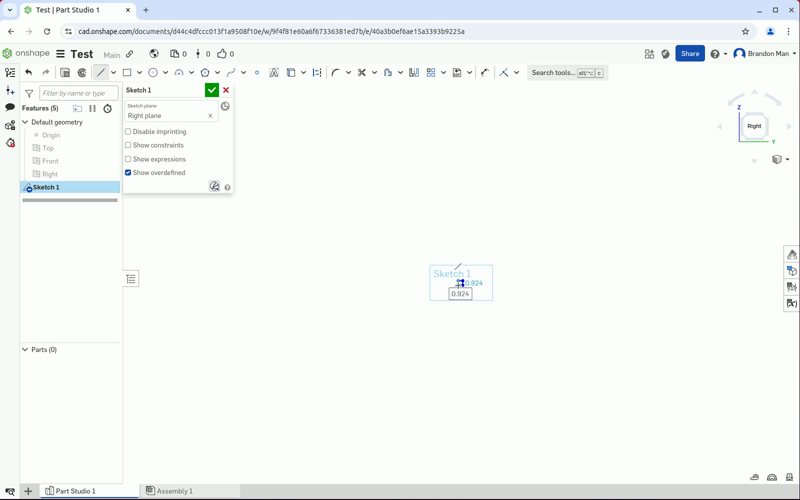
scroll(6)
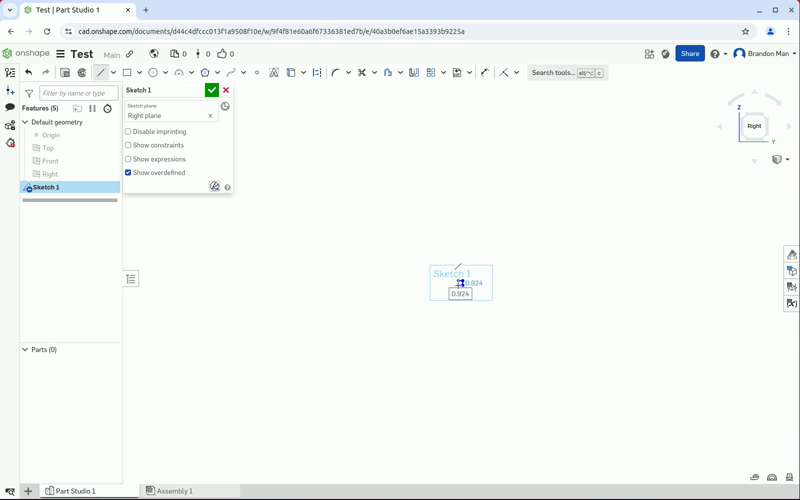
scroll(6)
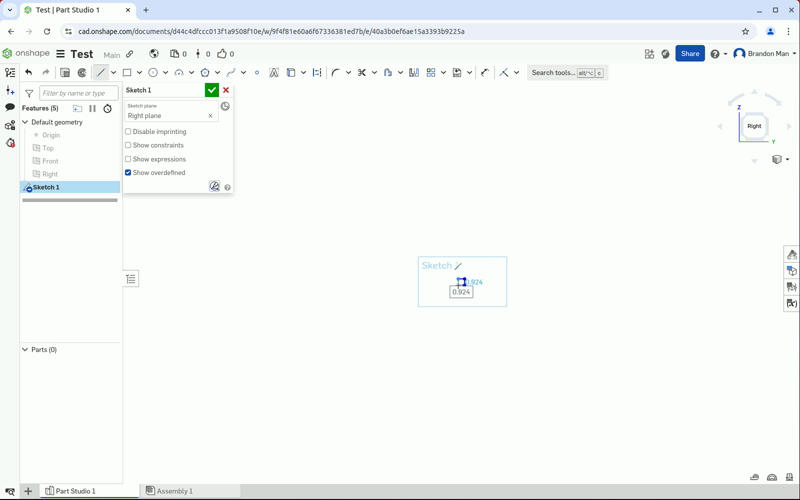
scroll(6)
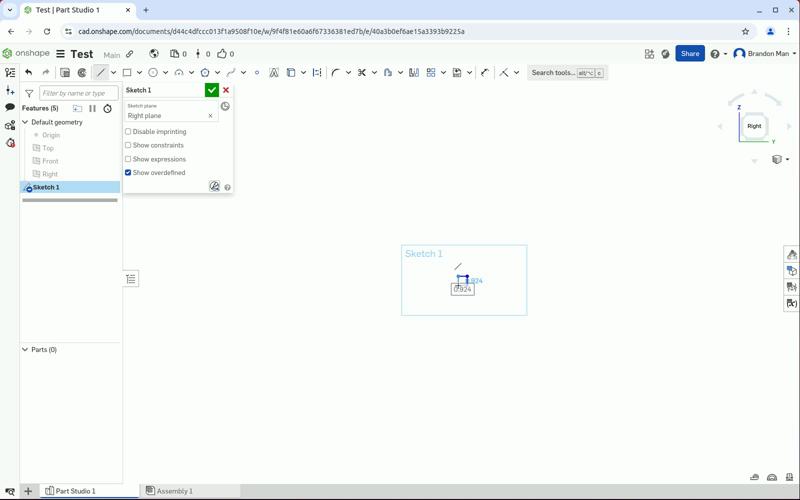
scroll(6)
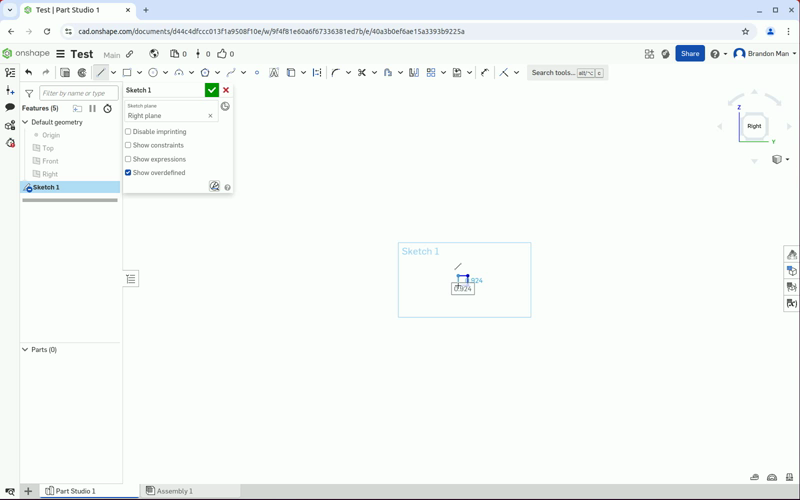
scroll(6)
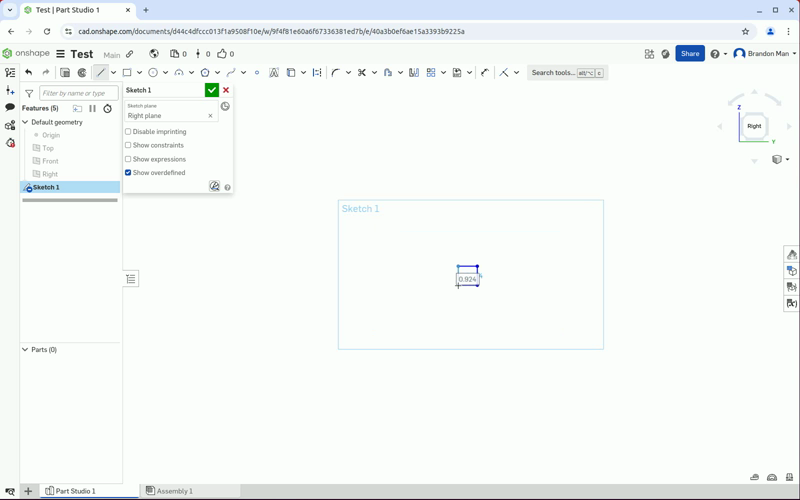
scroll(6)
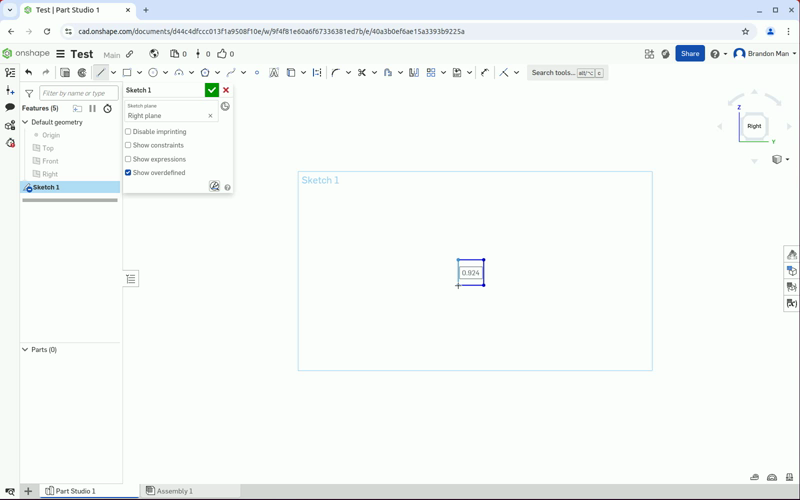
scroll(6)
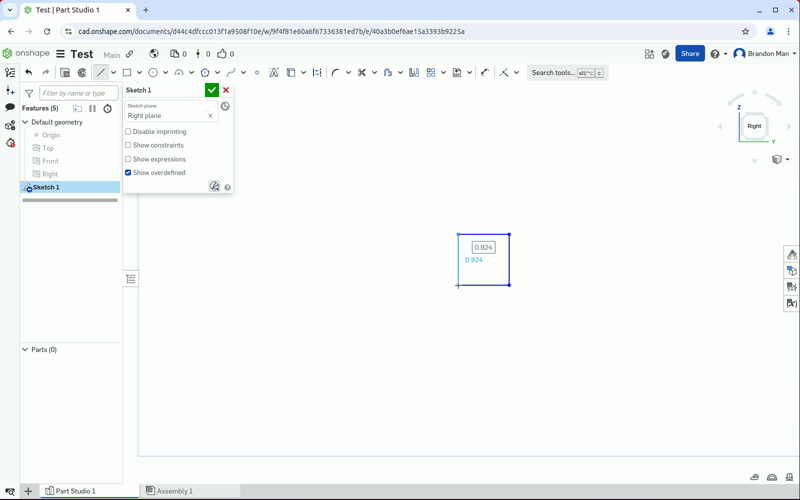
key_up(shift)
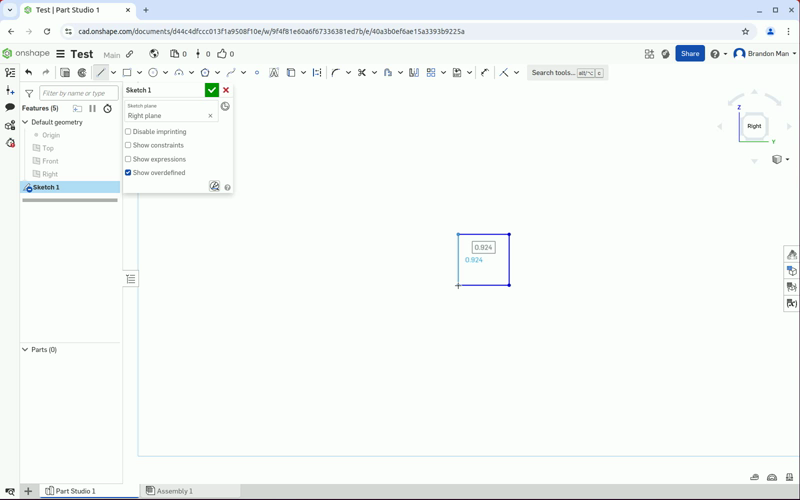
click(458, 285)
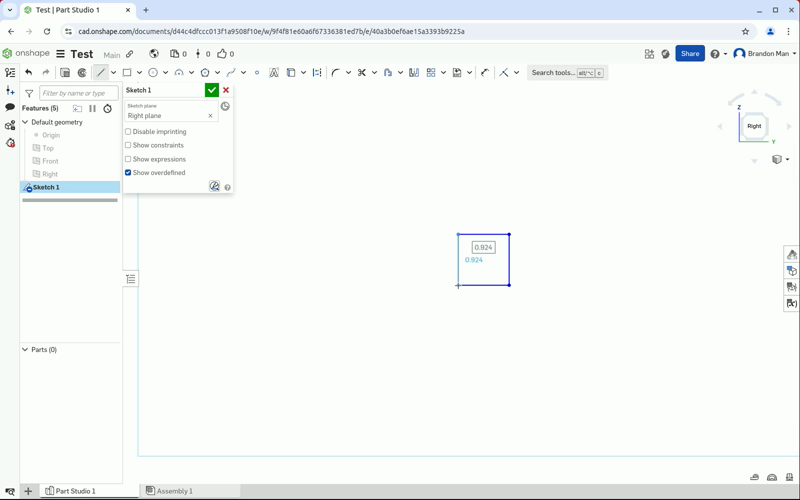
scroll(-6)
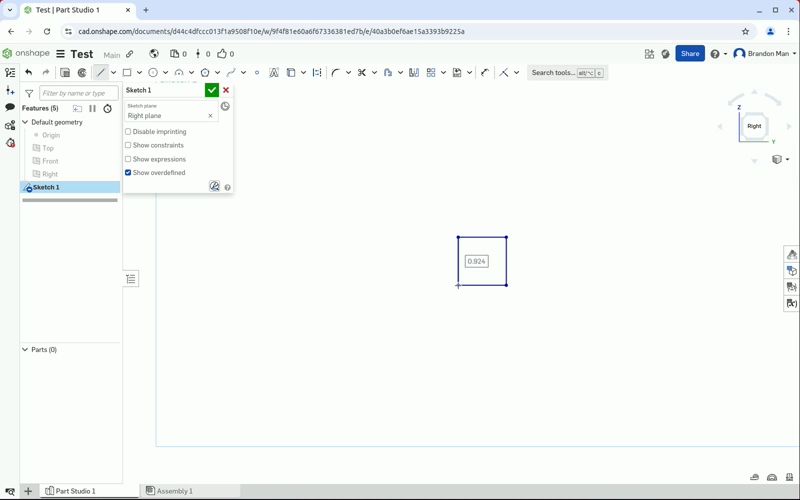
scroll(-6)
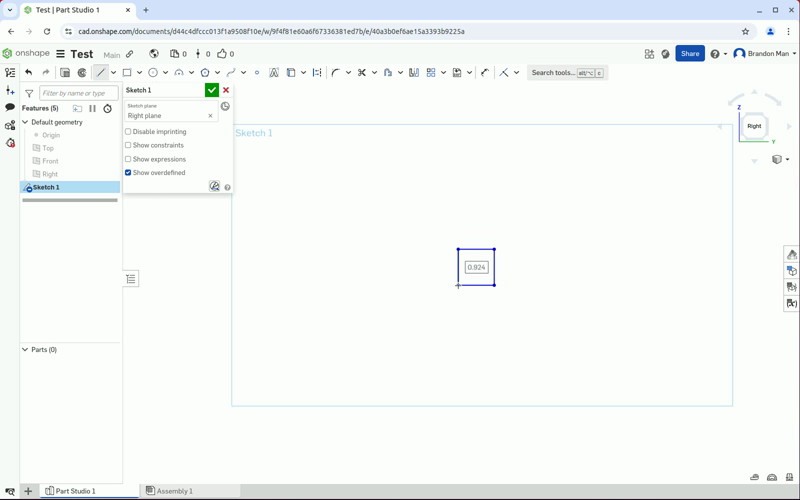
scroll(-6)
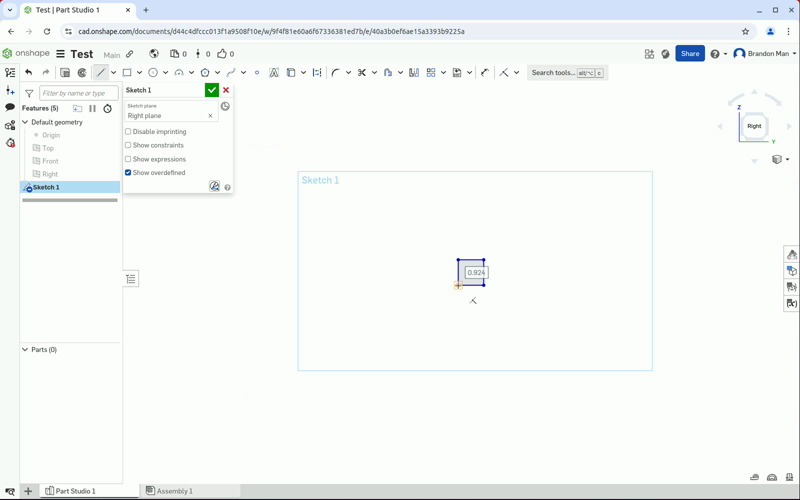
scroll(-6)
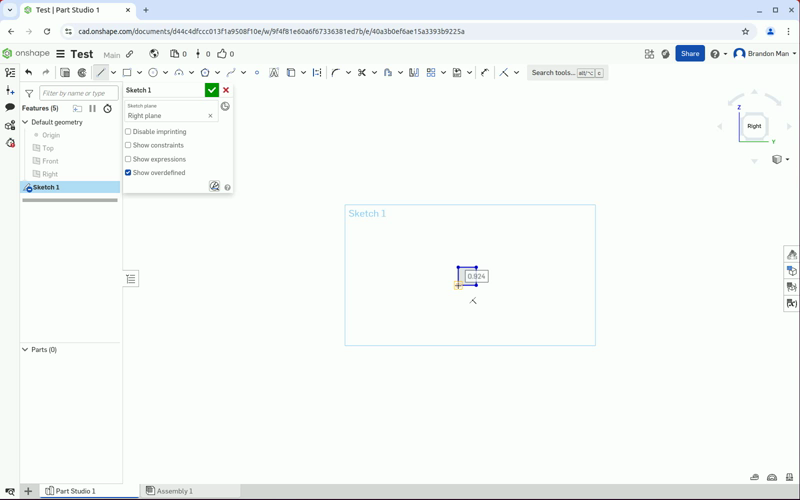
scroll(-6)
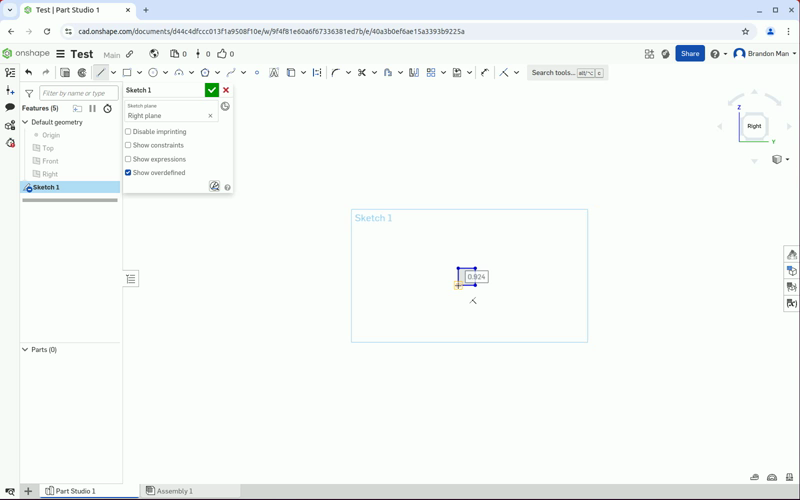
scroll(-6)
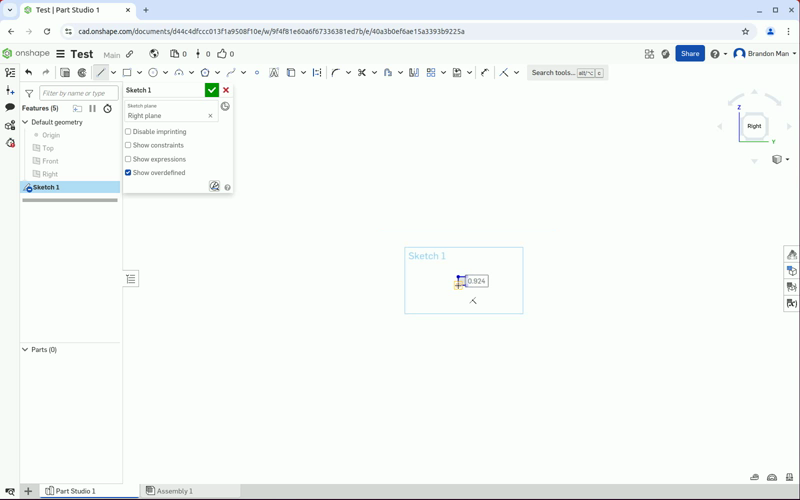
scroll(-6)
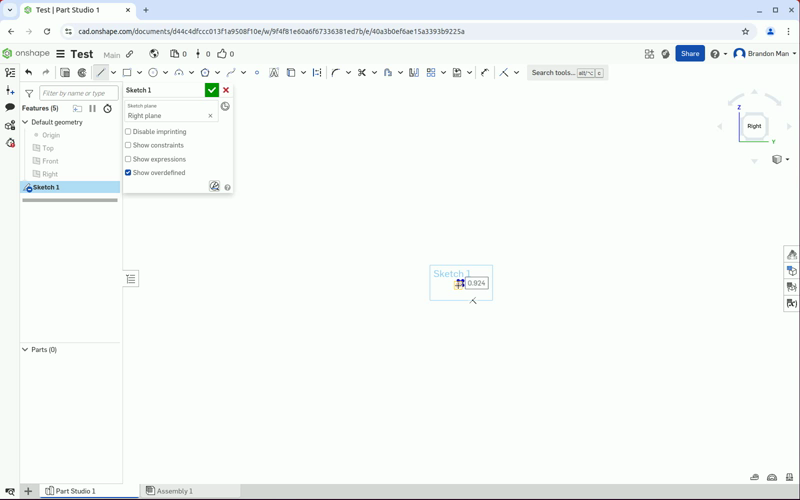
key(esc)
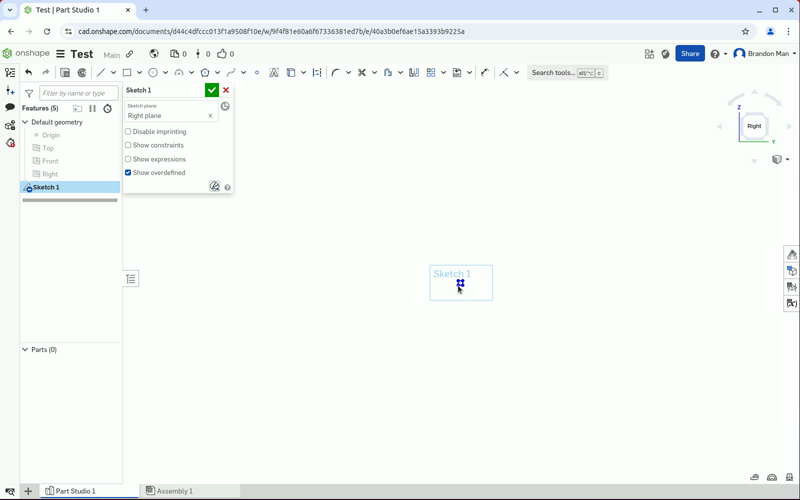
key(l)
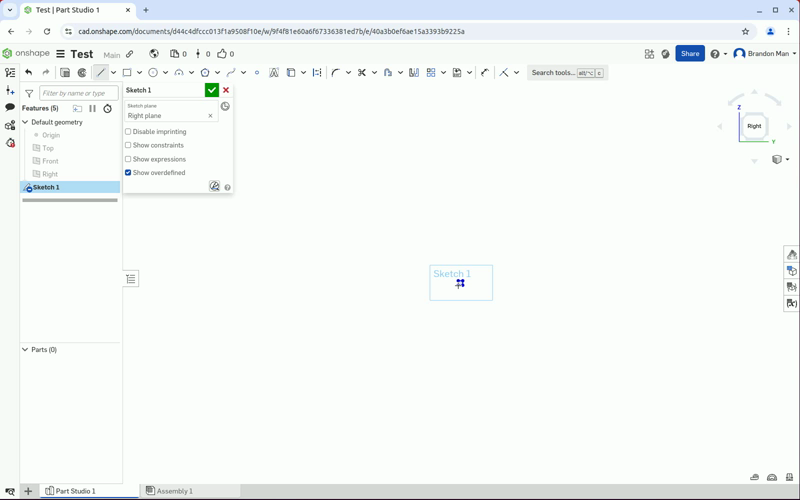
key_down(shift)
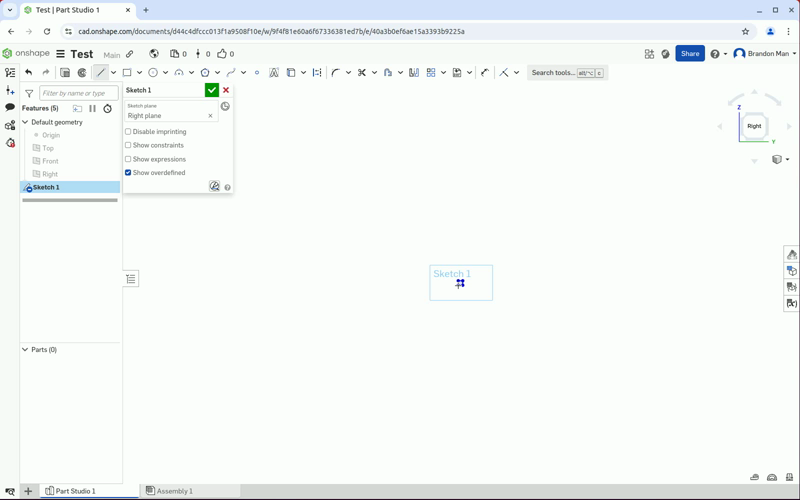
mouse_move(458, 285)
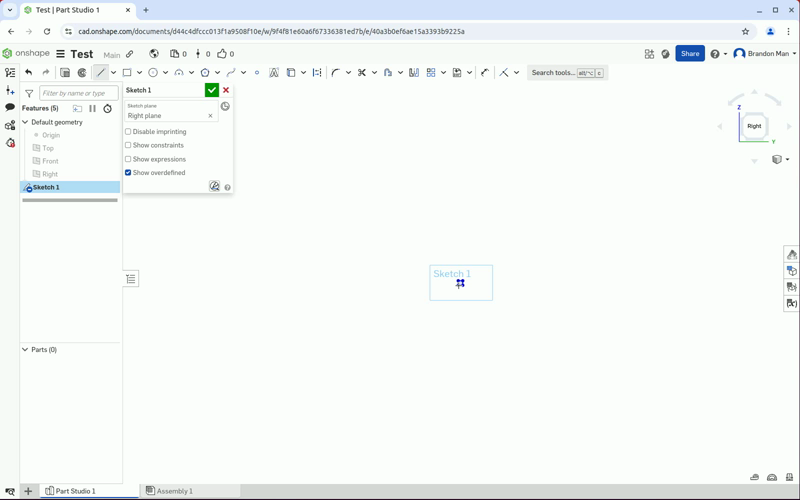
scroll(6)
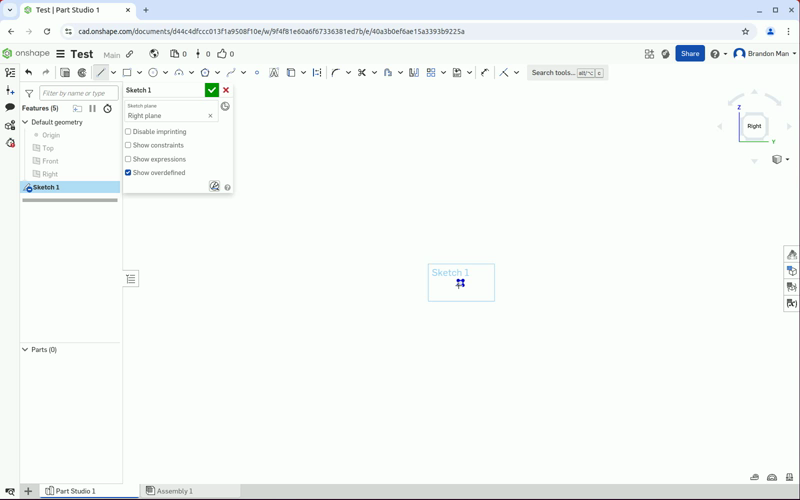
scroll(6)
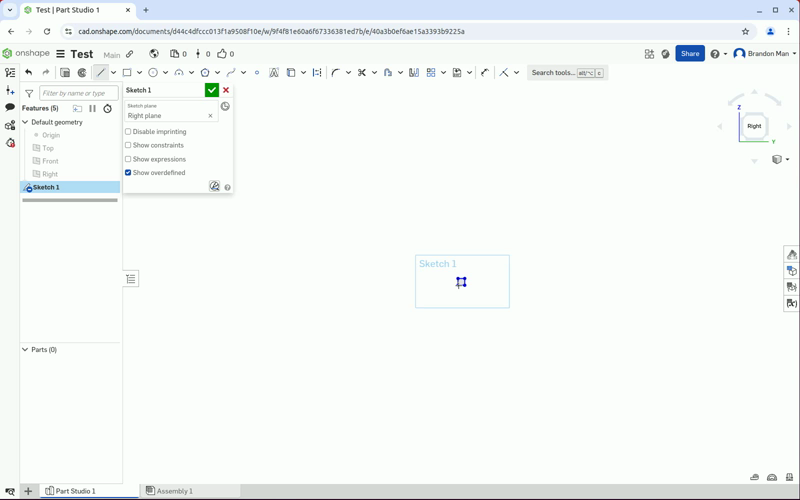
scroll(6)
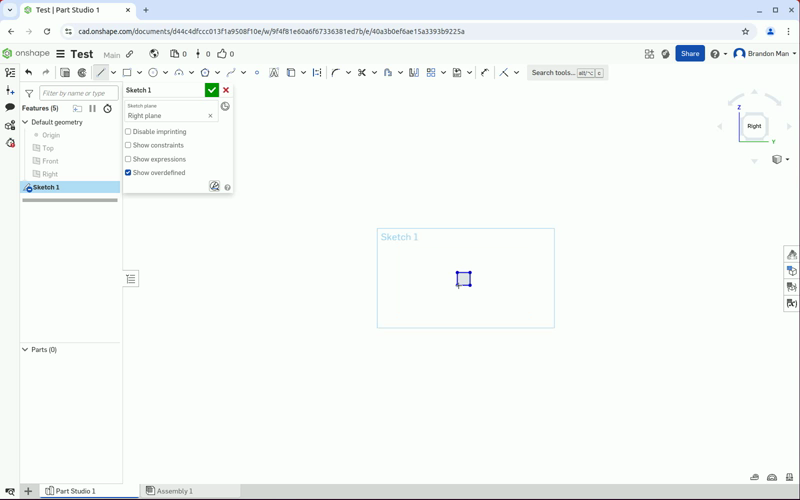
scroll(6)
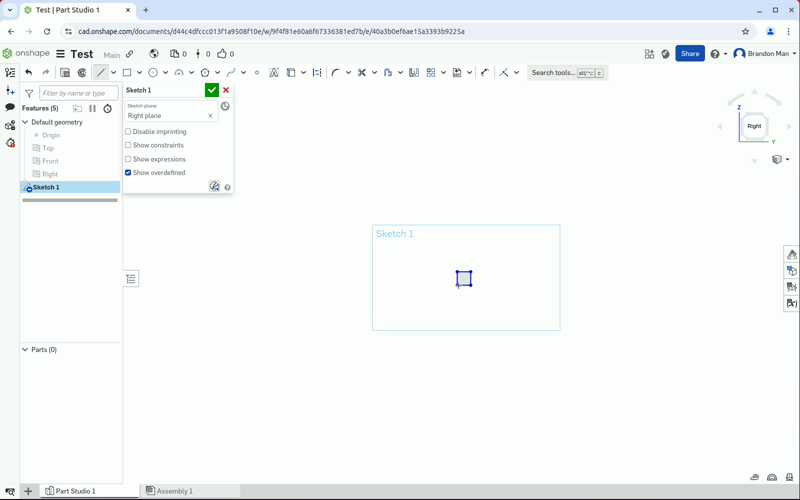
scroll(6)
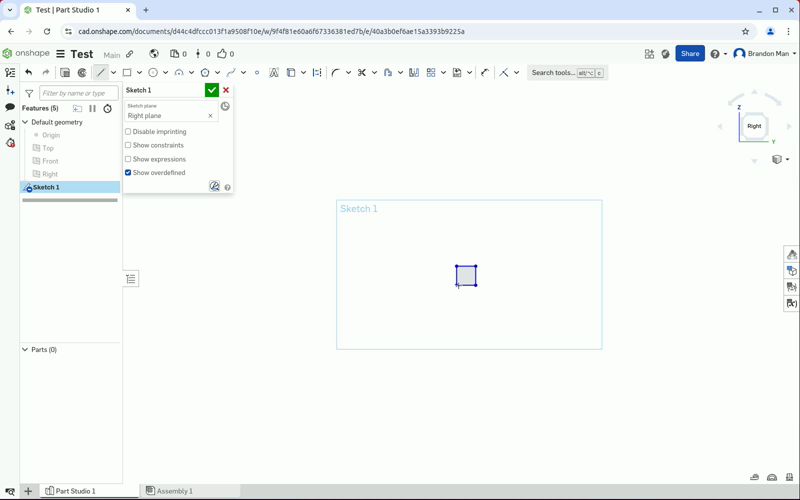
scroll(6)
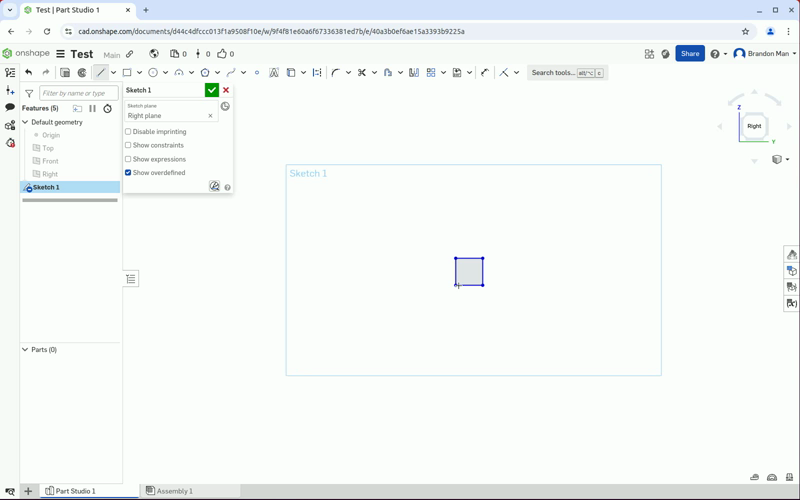
scroll(6)
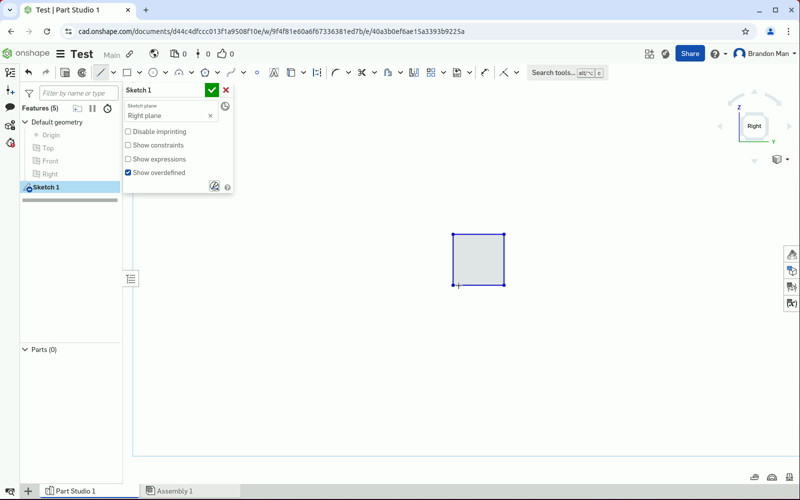
click(458, 285)
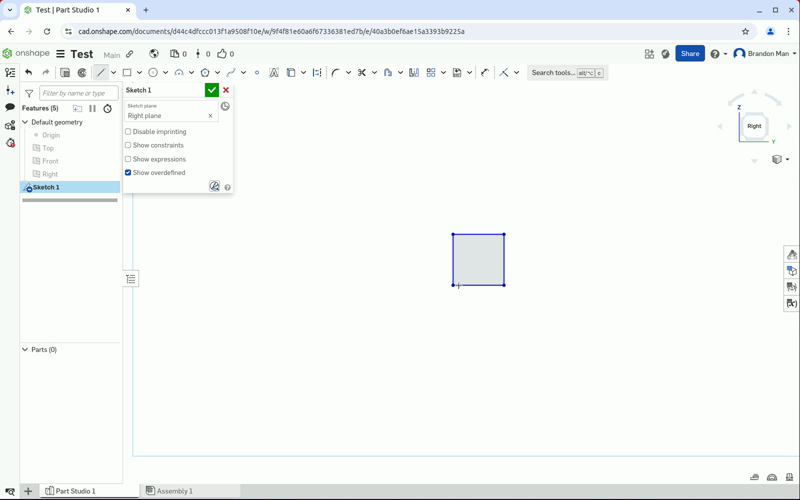
scroll(-6)
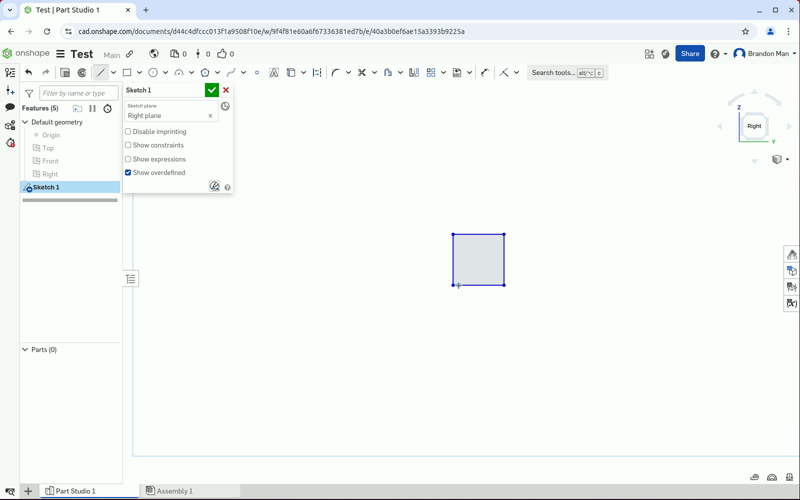
scroll(-6)
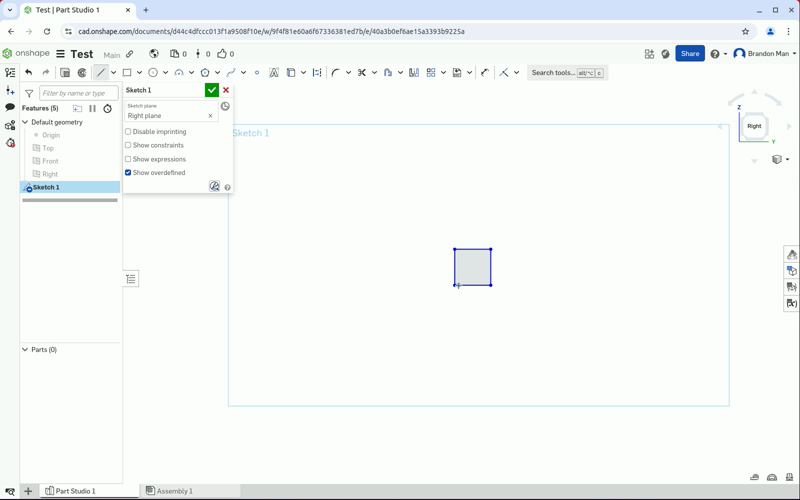
scroll(-6)
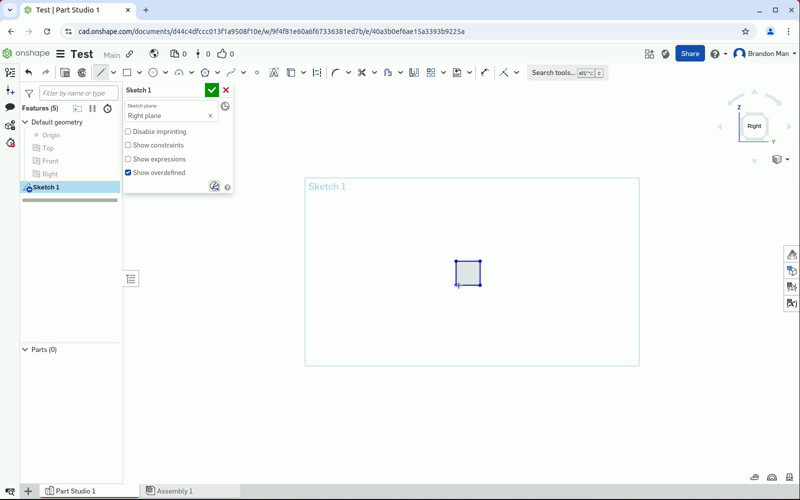
scroll(-6)
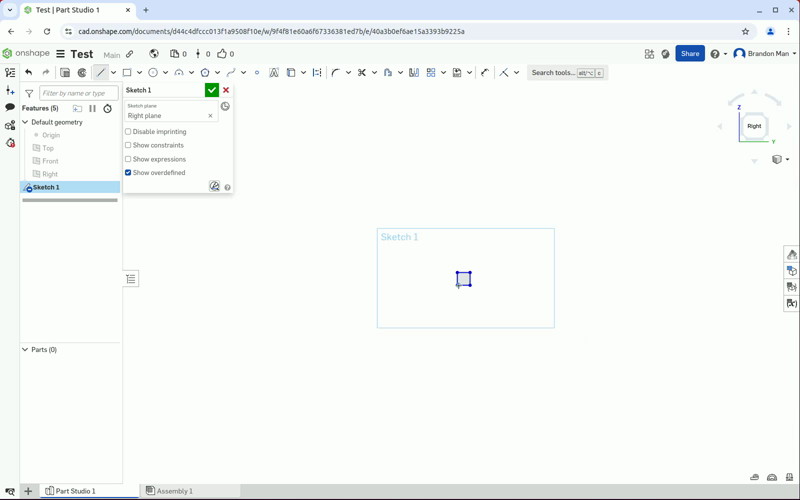
scroll(-6)
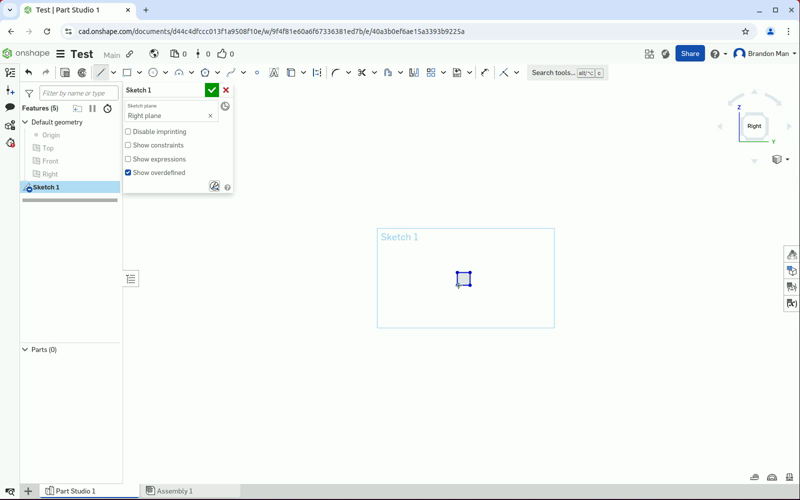
scroll(-6)
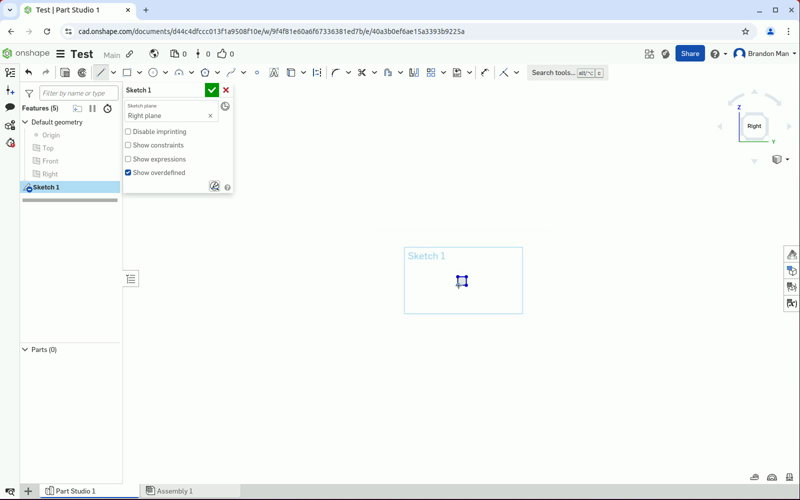
scroll(-6)
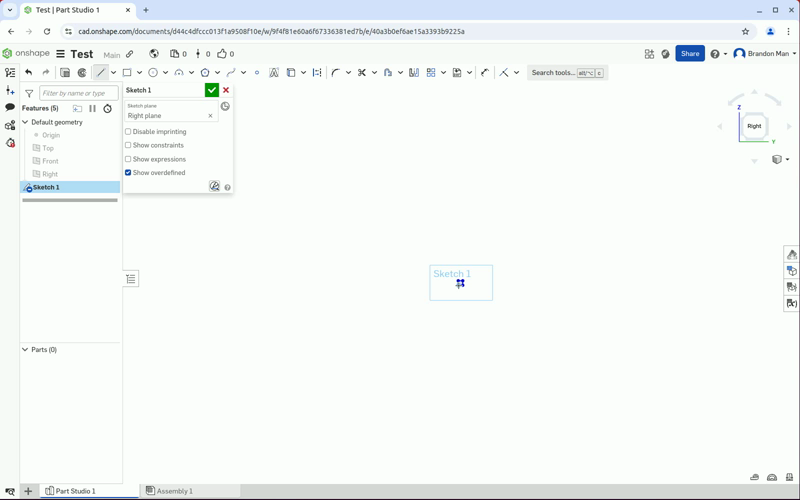
key_up(shift)
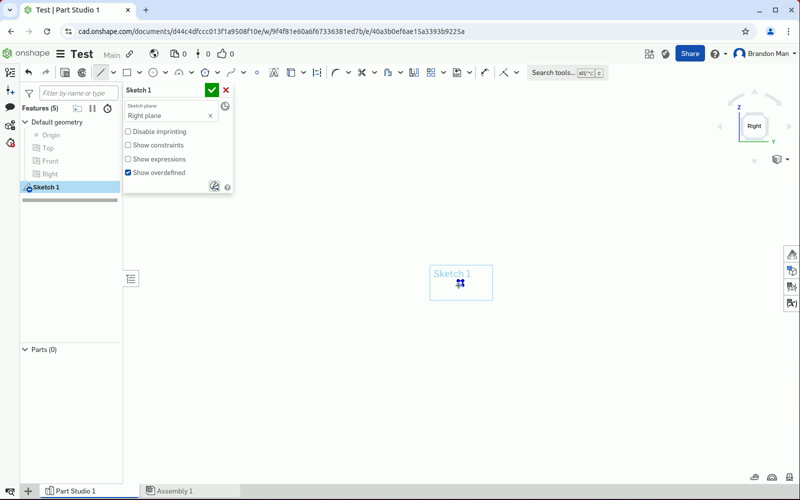
key_down(shift)
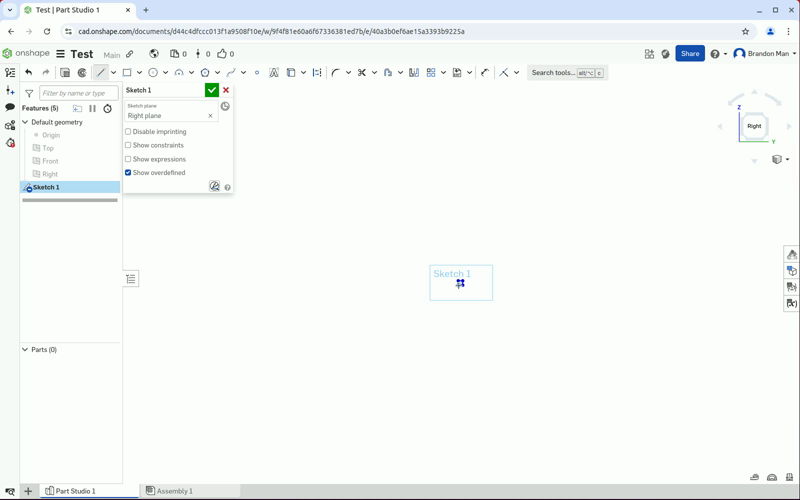
mouse_move(488, 285)
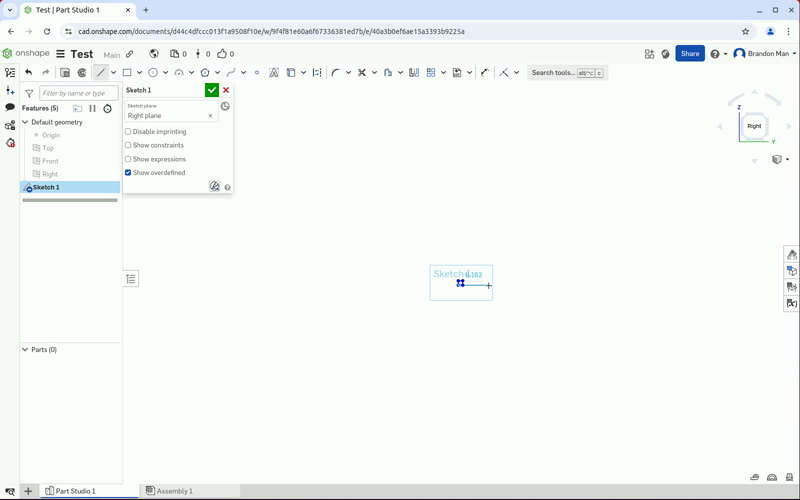
mouse_move(462, 285)
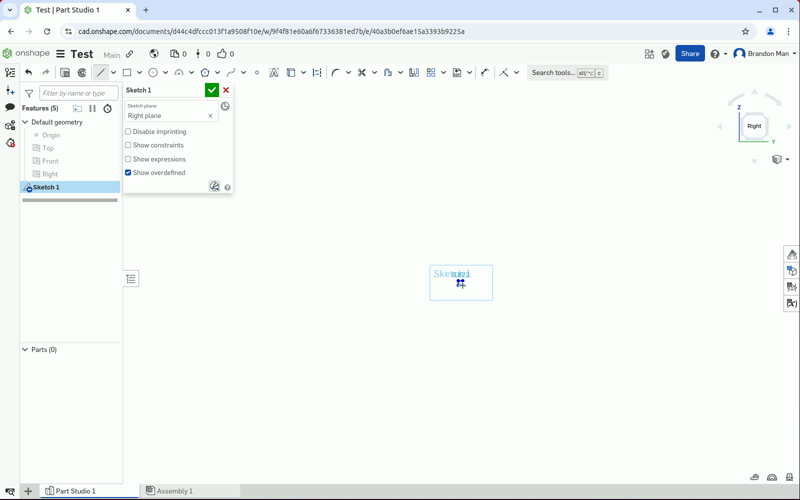
scroll(6)
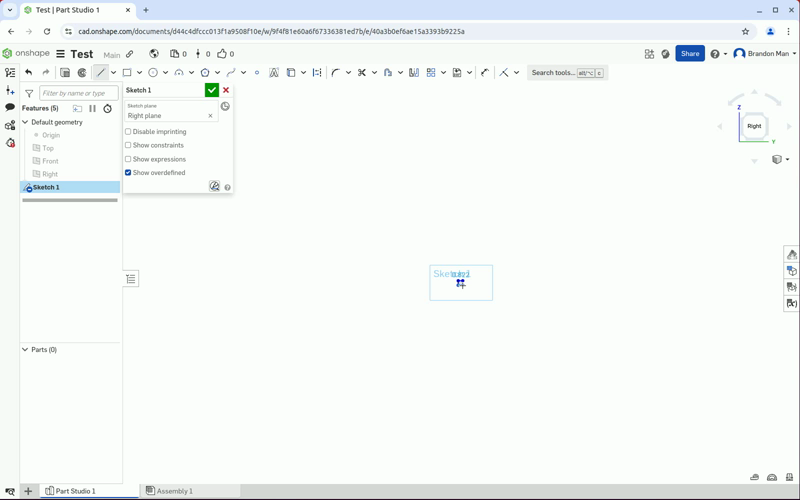
scroll(6)
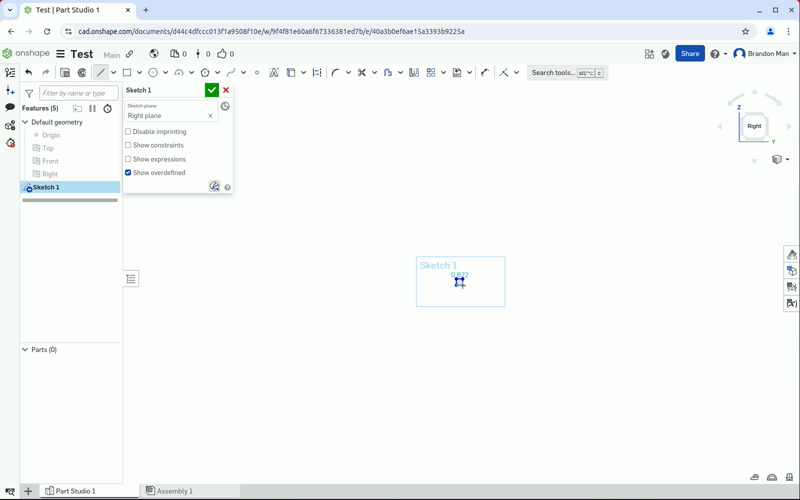
scroll(6)
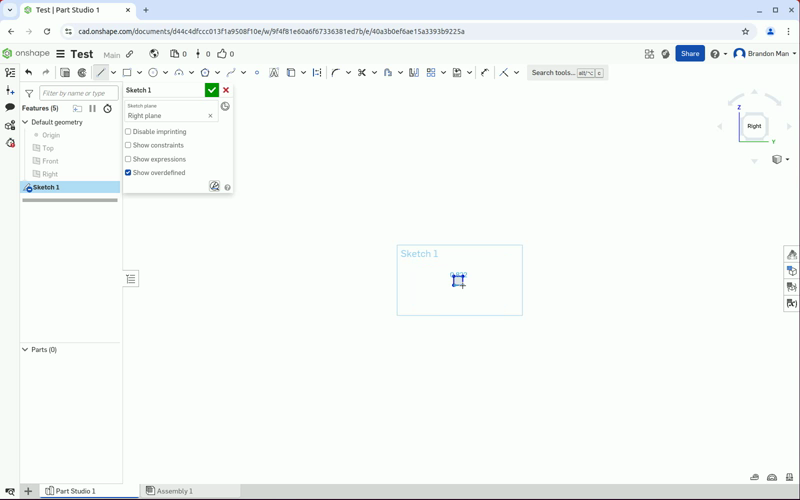
scroll(6)
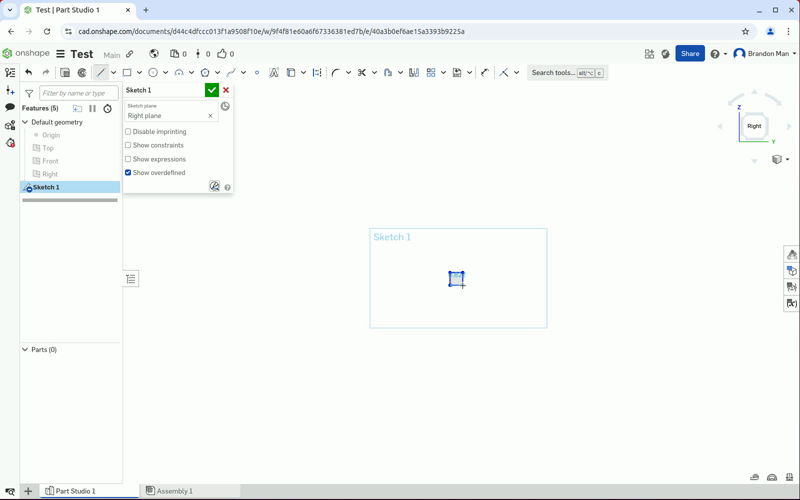
scroll(6)
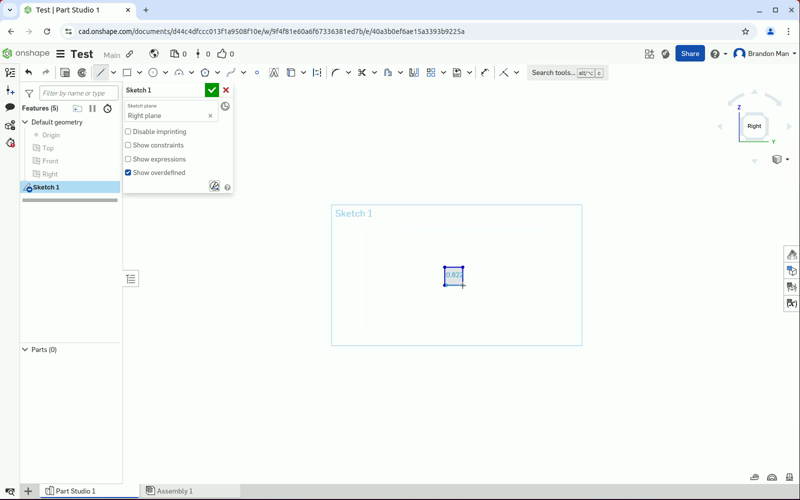
scroll(6)
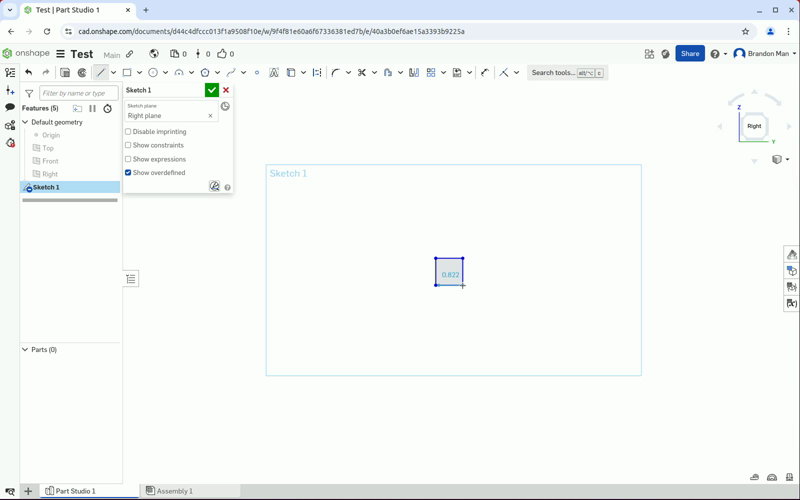
scroll(6)
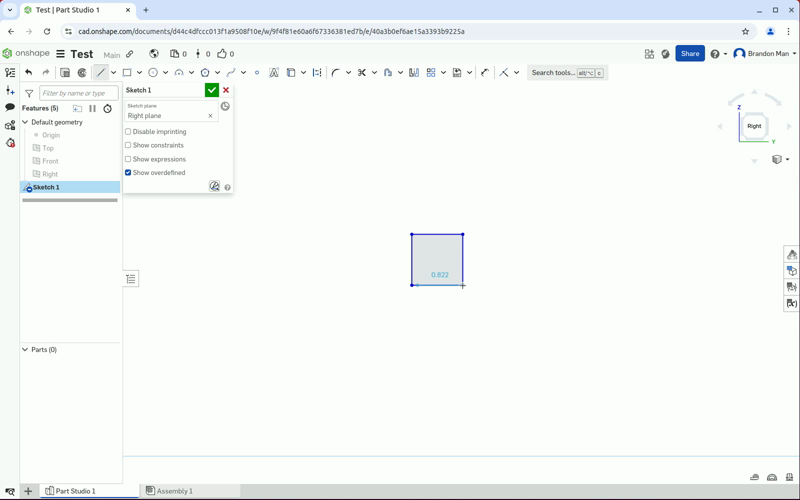
click(462, 285)
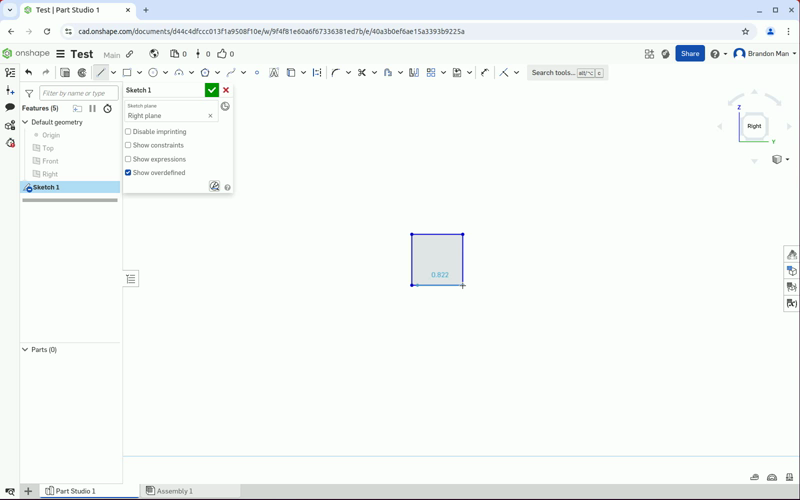
scroll(-6)
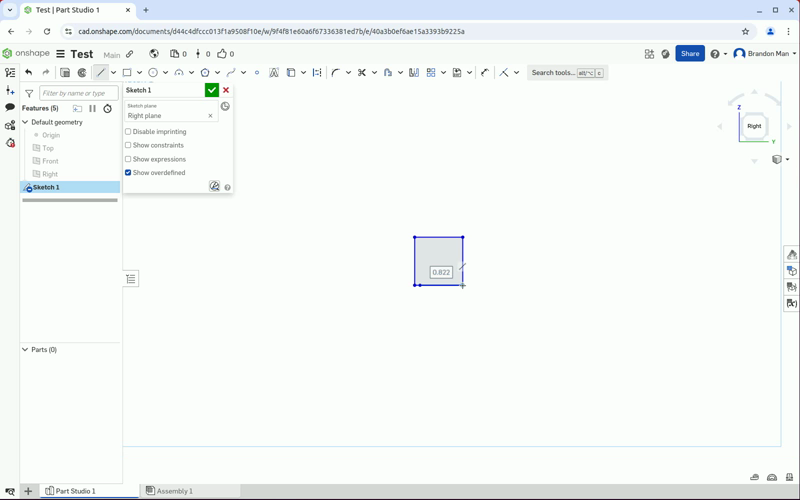
scroll(-6)
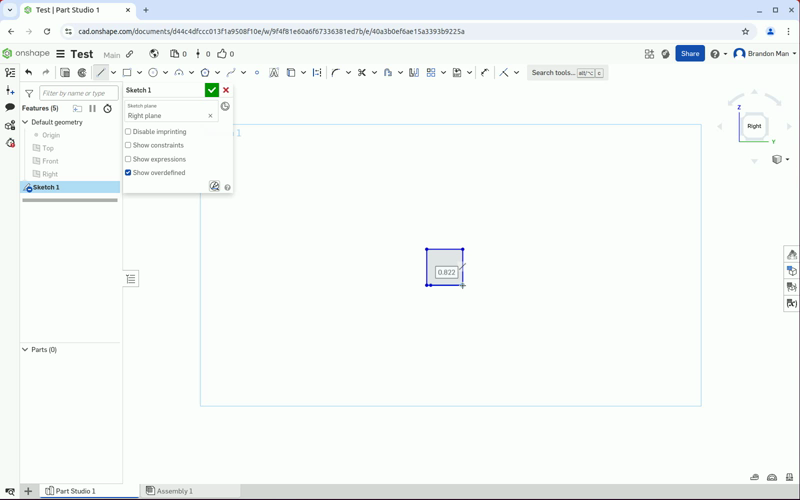
scroll(-6)
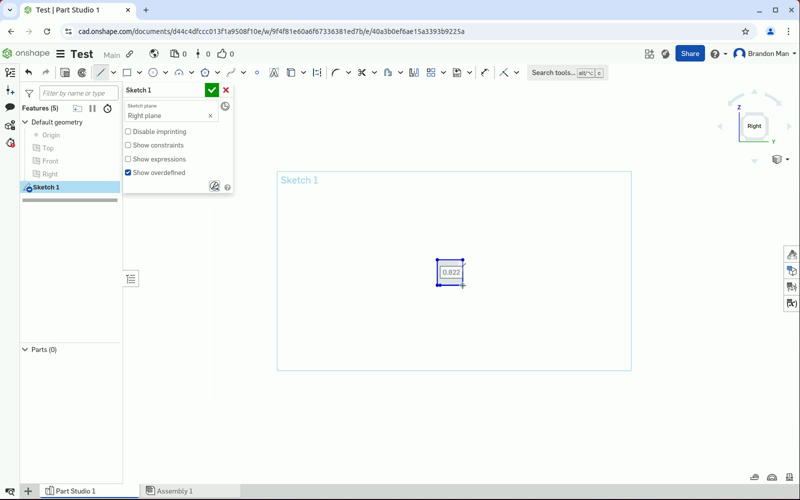
scroll(-6)
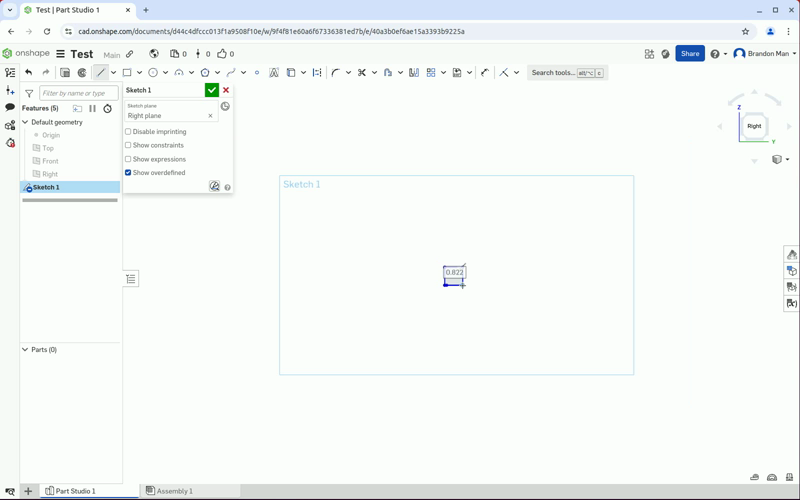
scroll(-6)
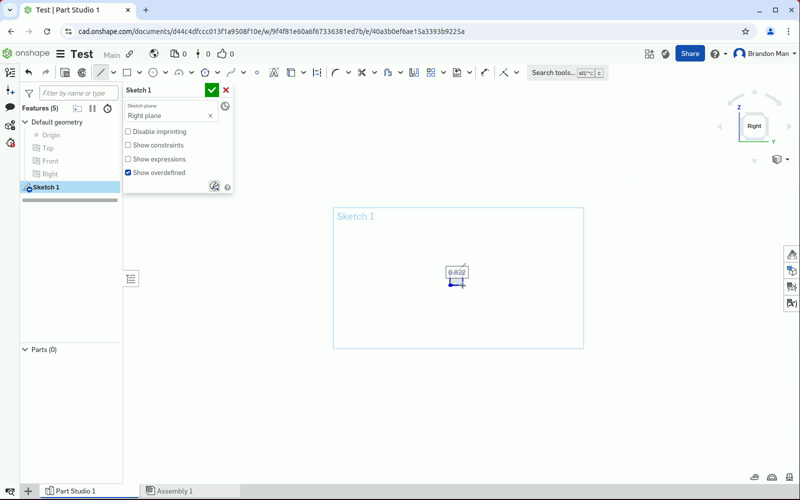
scroll(-6)
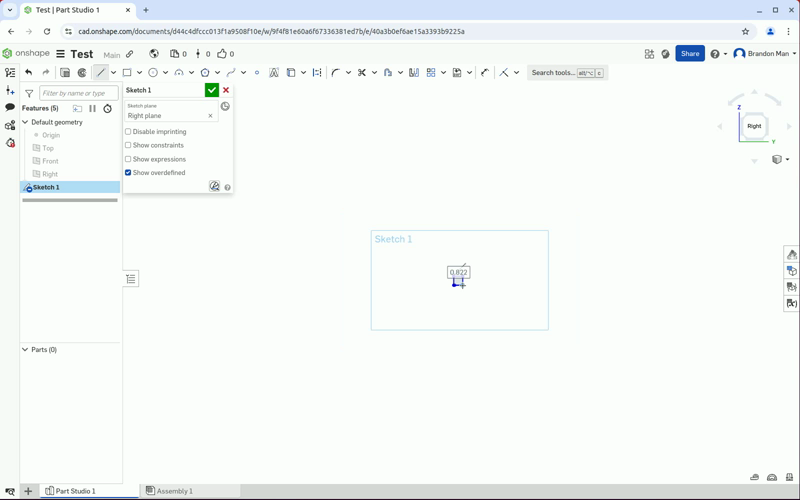
scroll(-6)
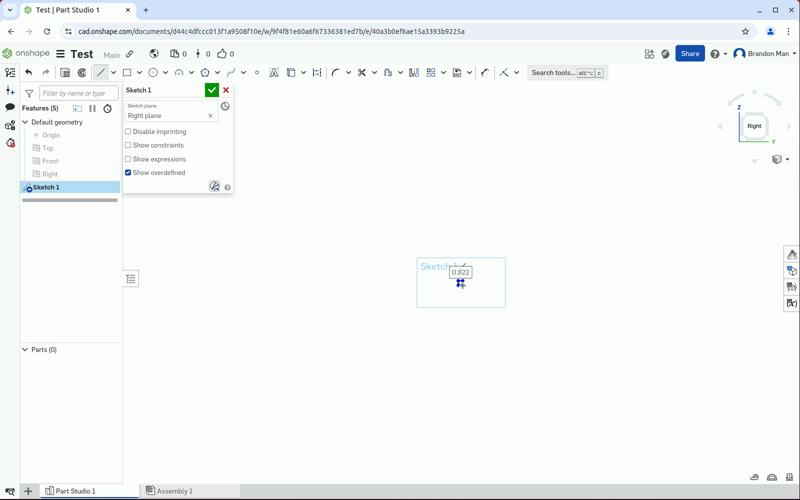
key_up(shift)
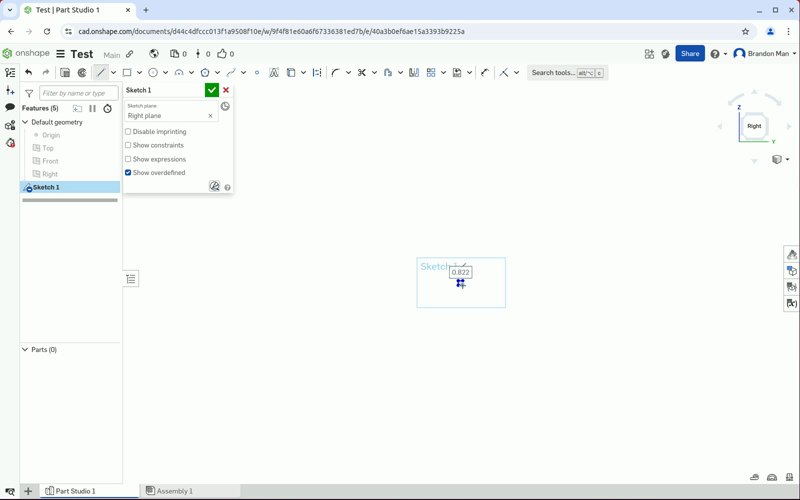
key_down(shift)
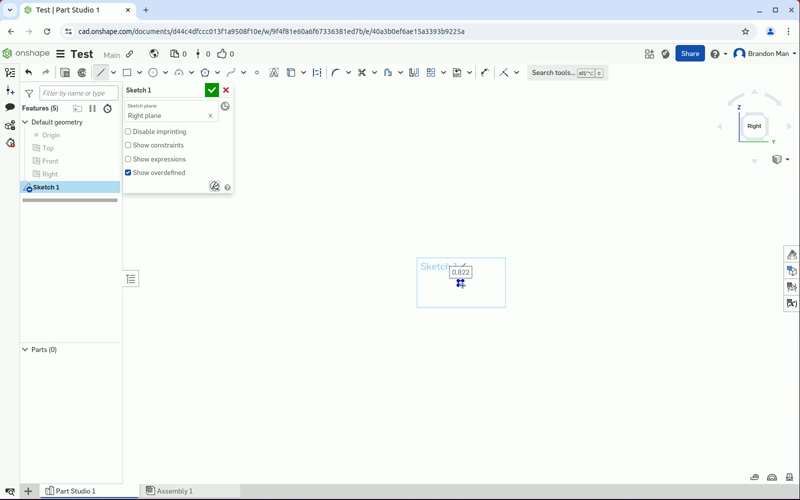
mouse_move(492, 285)
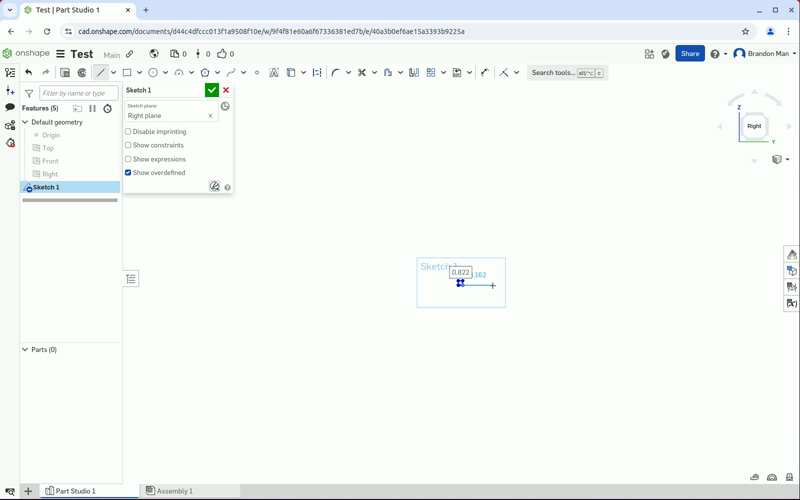
mouse_move(462, 280)
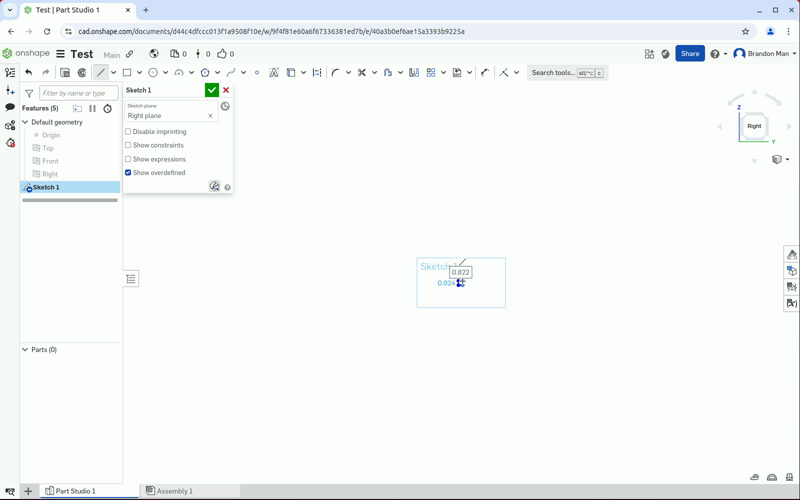
scroll(6)
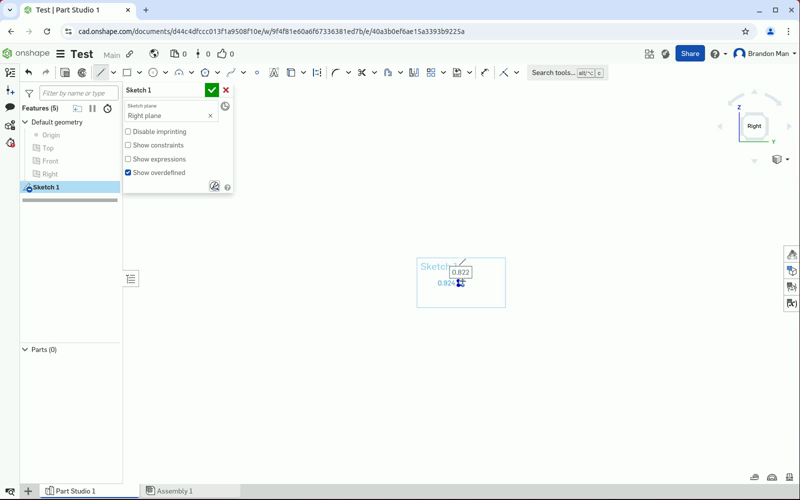
scroll(6)
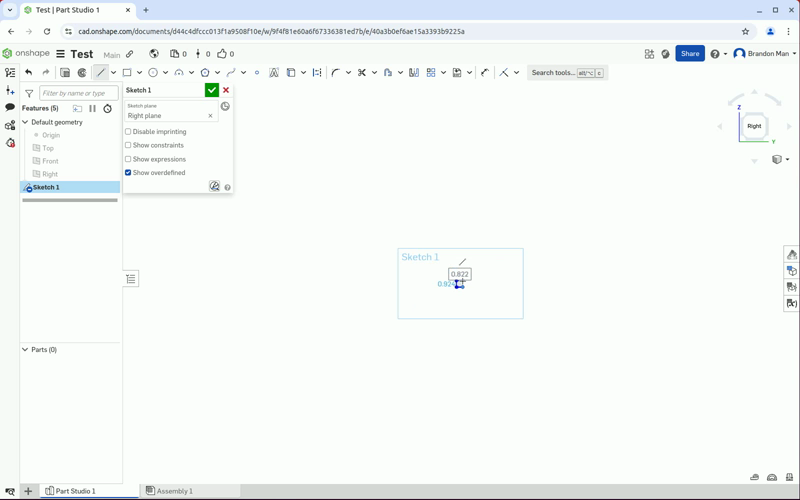
scroll(6)
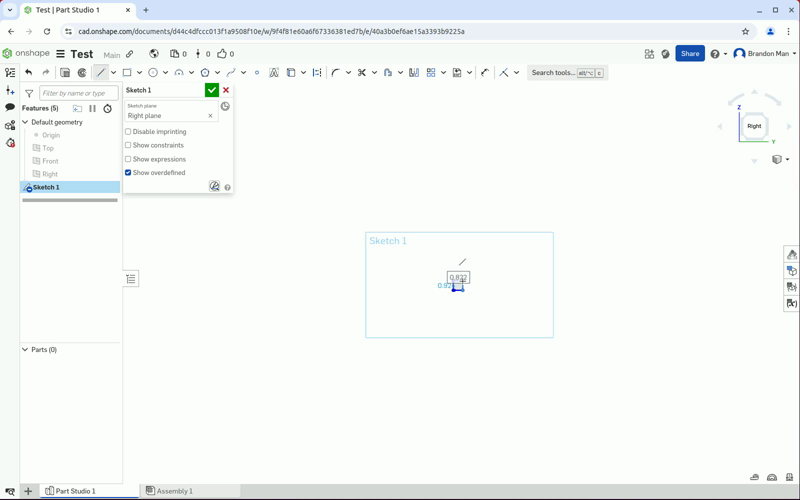
scroll(6)
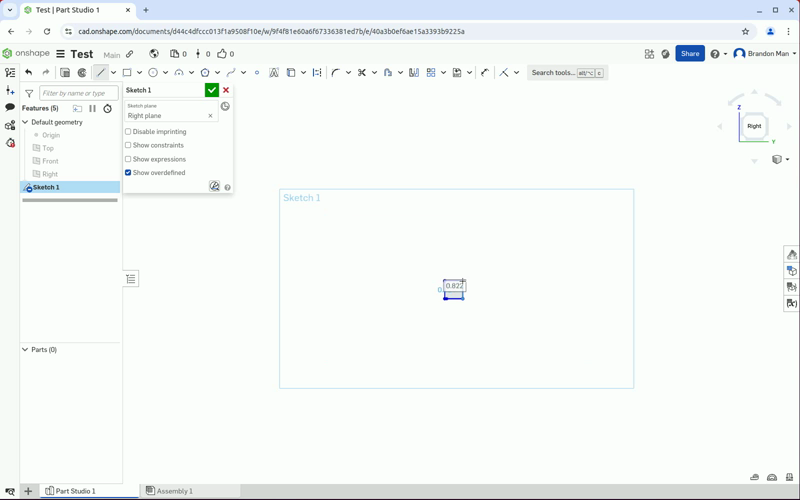
scroll(6)
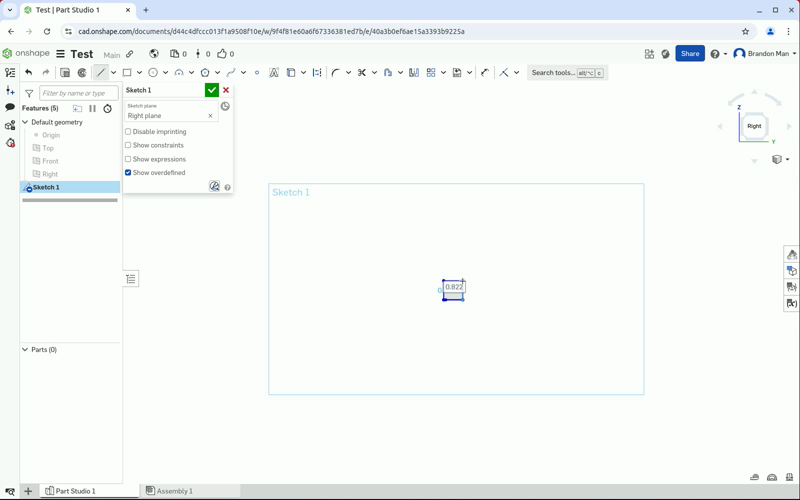
scroll(6)
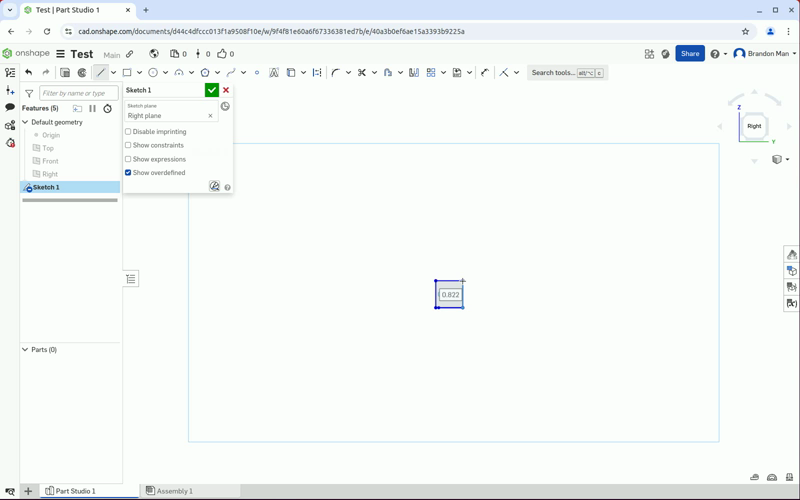
scroll(6)
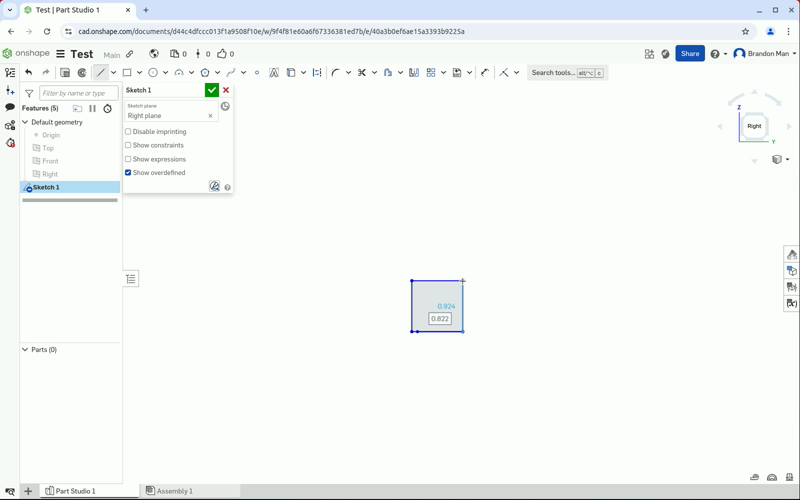
click(462, 280)
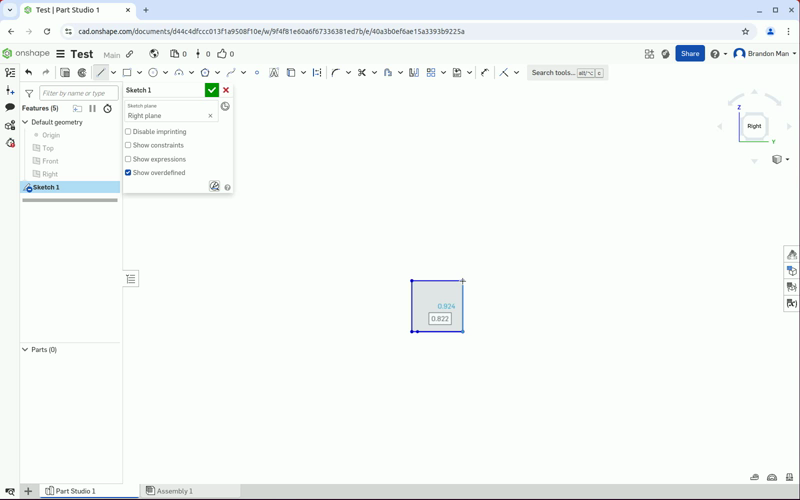
scroll(-6)
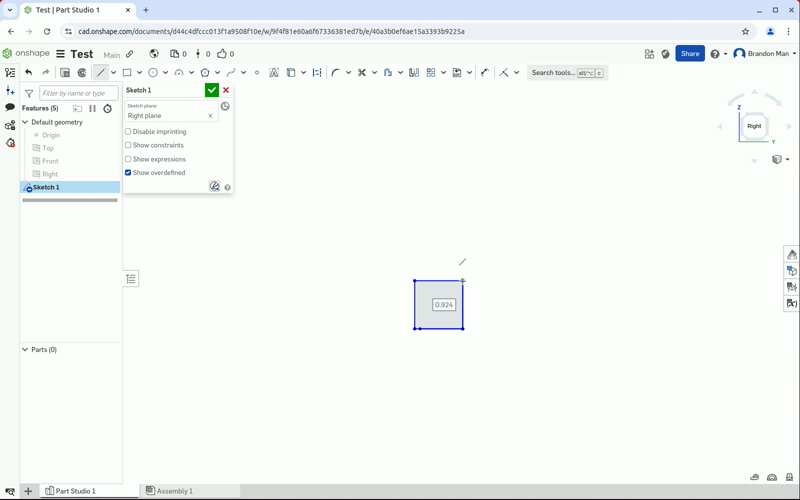
scroll(-6)
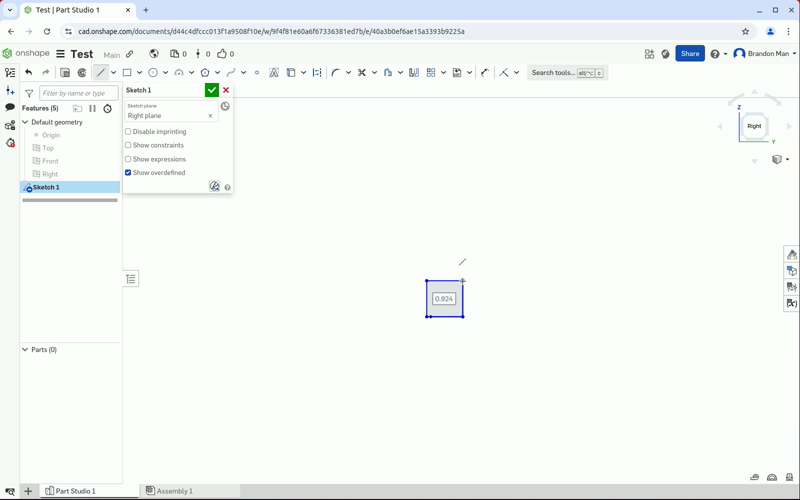
scroll(-6)
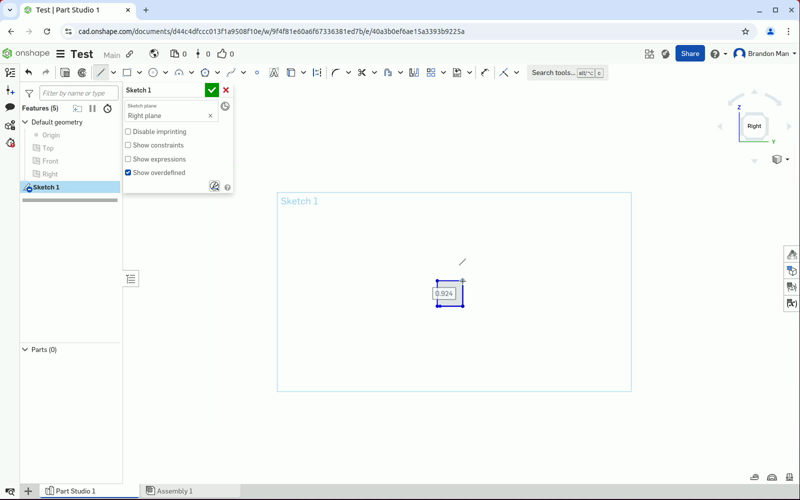
scroll(-6)
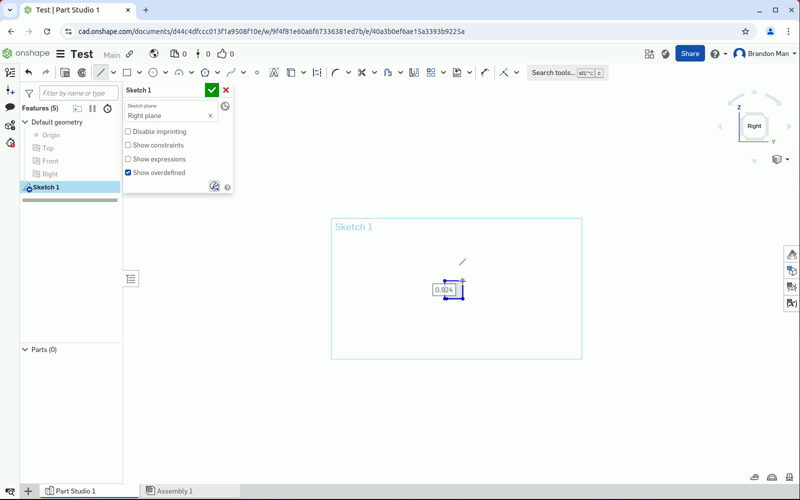
scroll(-6)
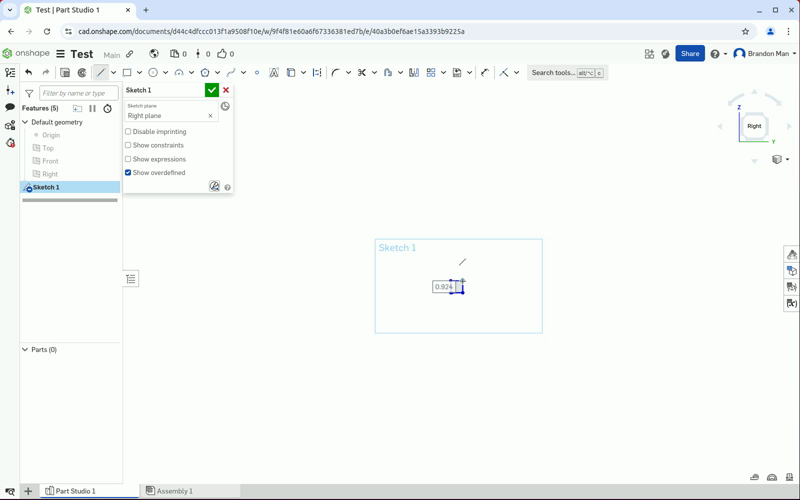
scroll(-6)
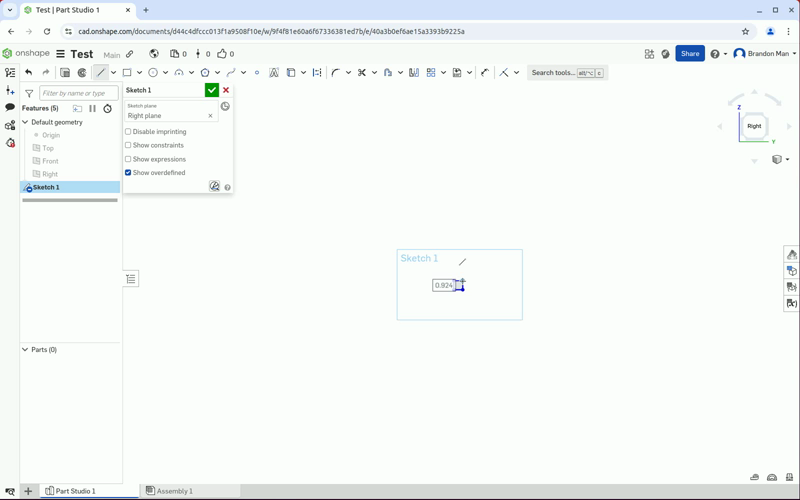
scroll(-6)
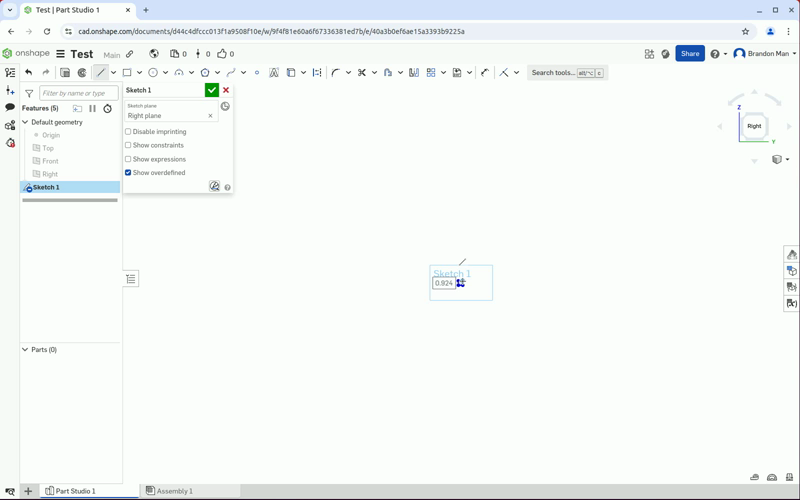
key_up(shift)
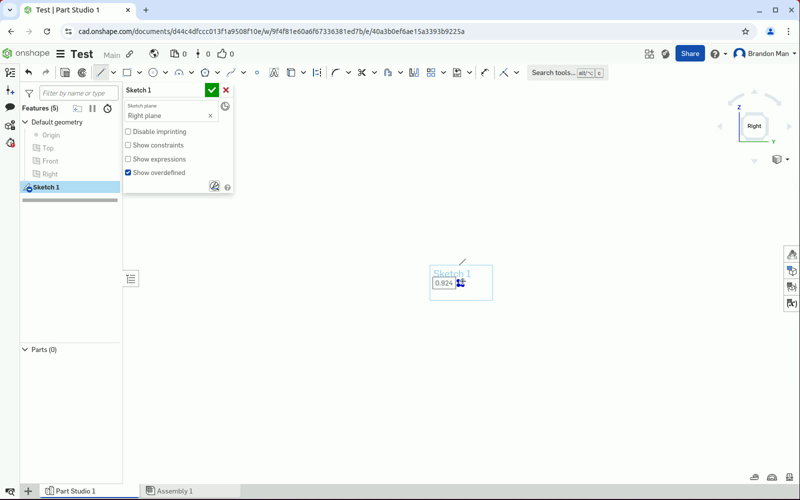
key_down(shift)
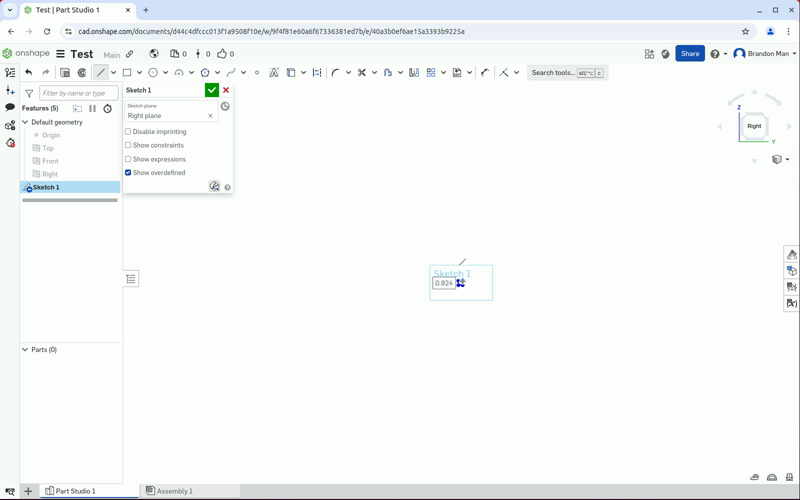
mouse_move(492, 280)
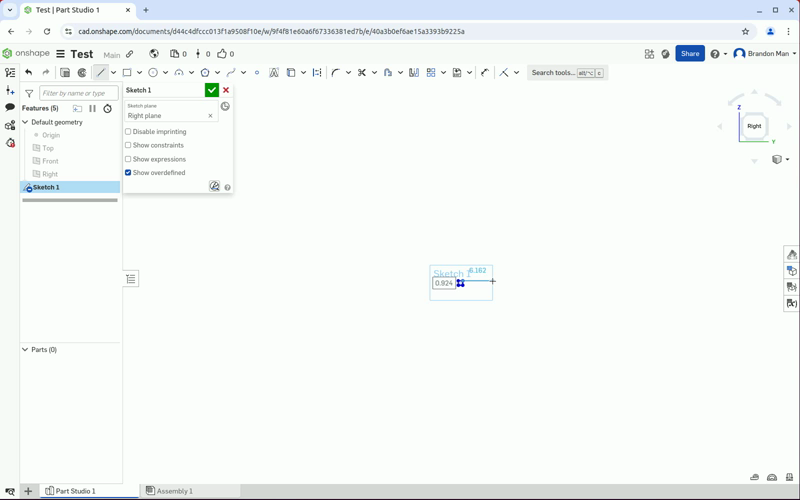
mouse_move(458, 280)
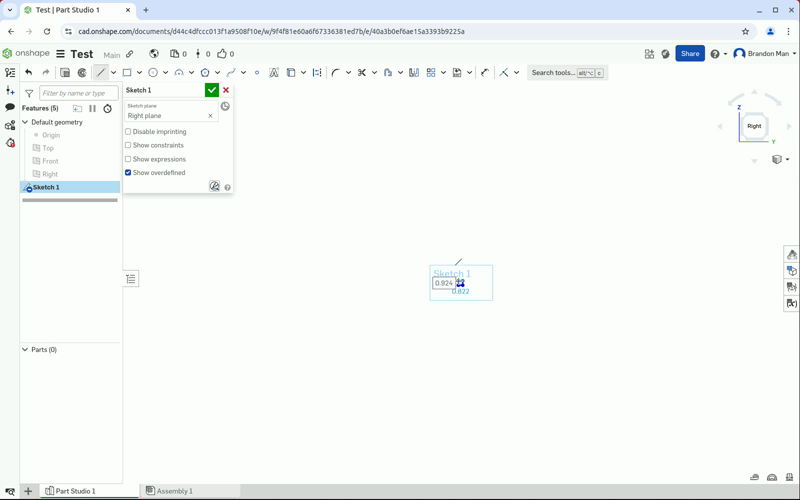
scroll(6)
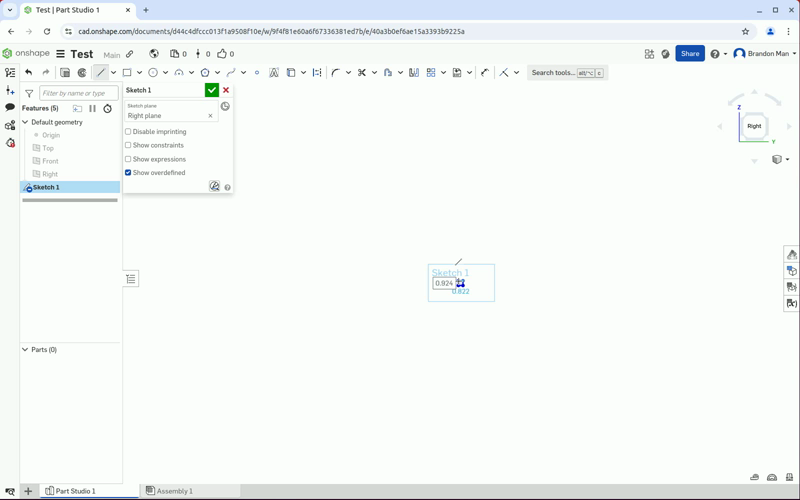
scroll(6)
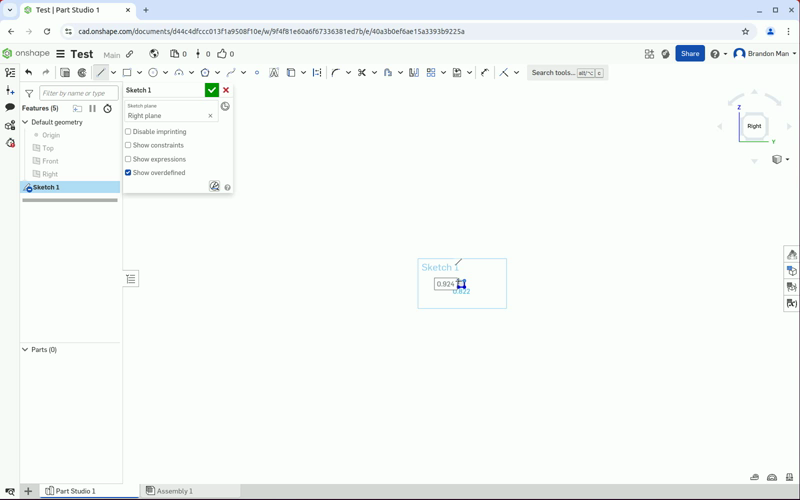
scroll(6)
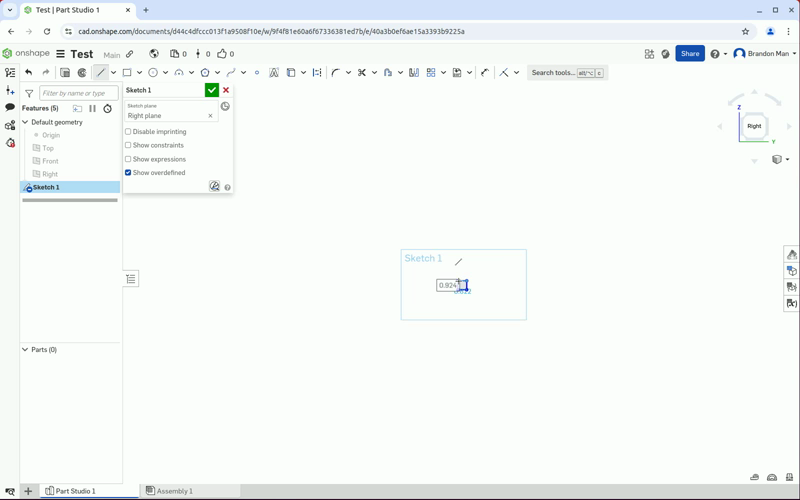
scroll(6)
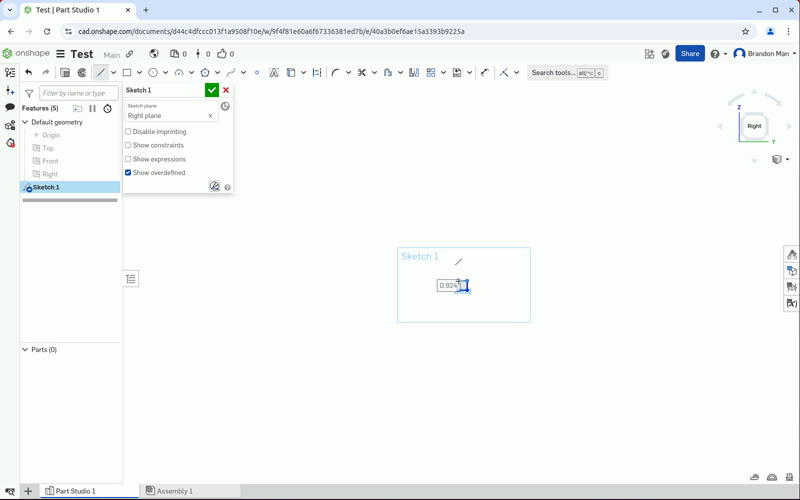
scroll(6)
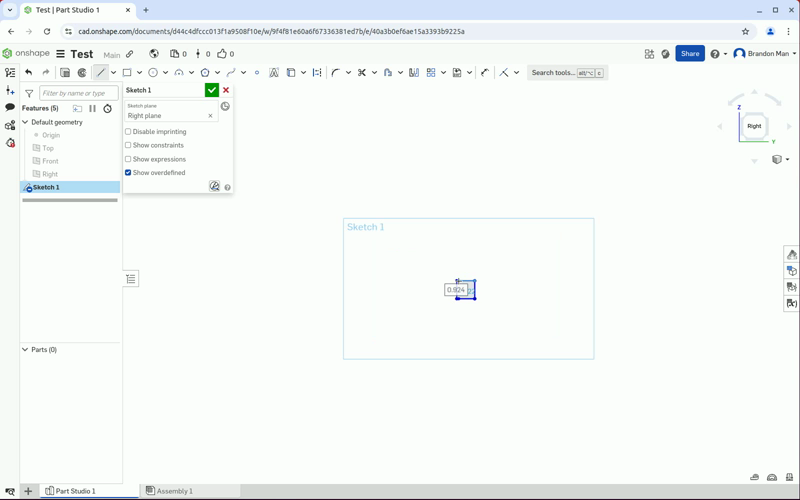
scroll(6)
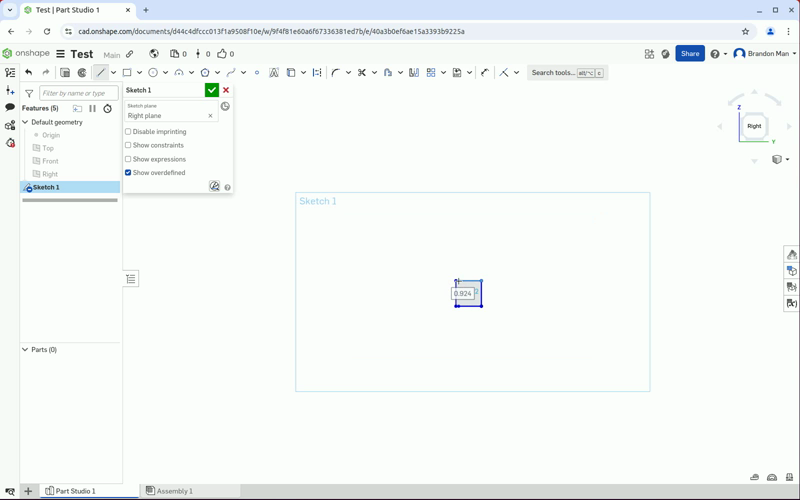
scroll(6)
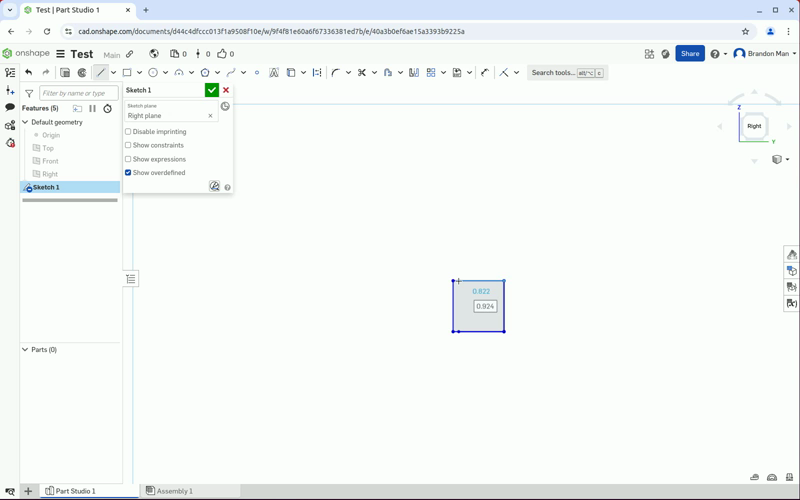
click(458, 280)
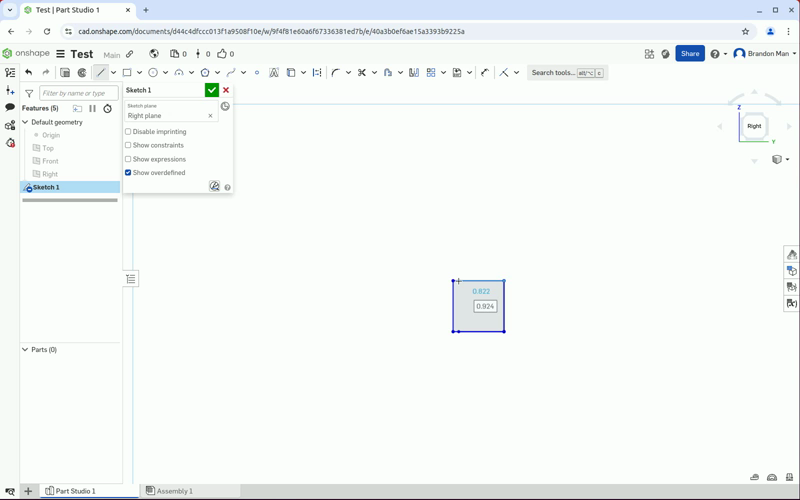
scroll(-6)
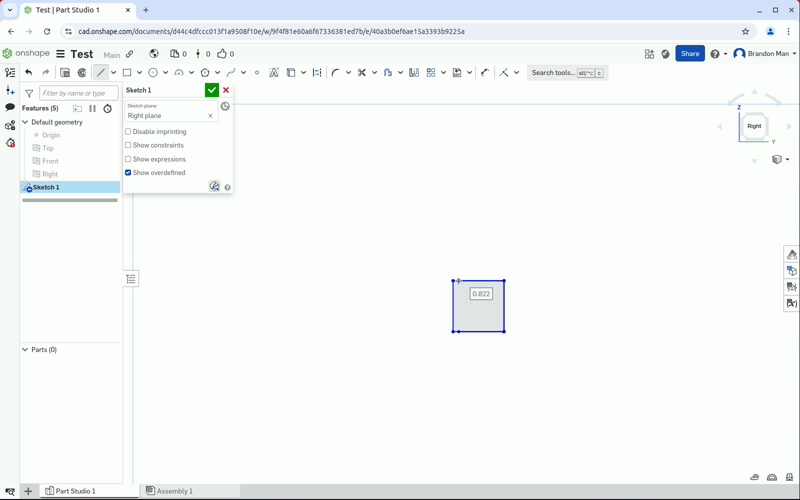
scroll(-6)
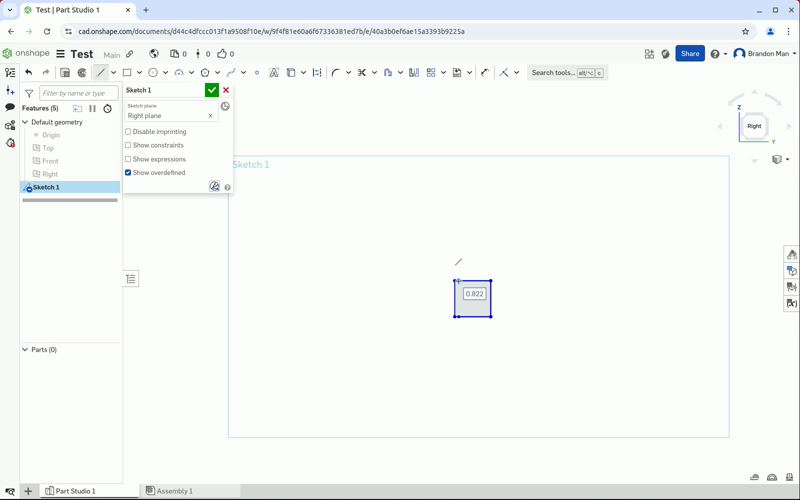
scroll(-6)
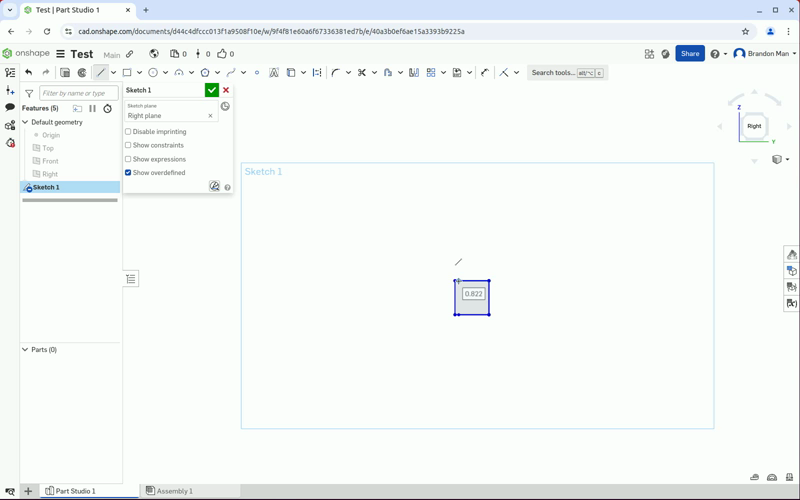
scroll(-6)
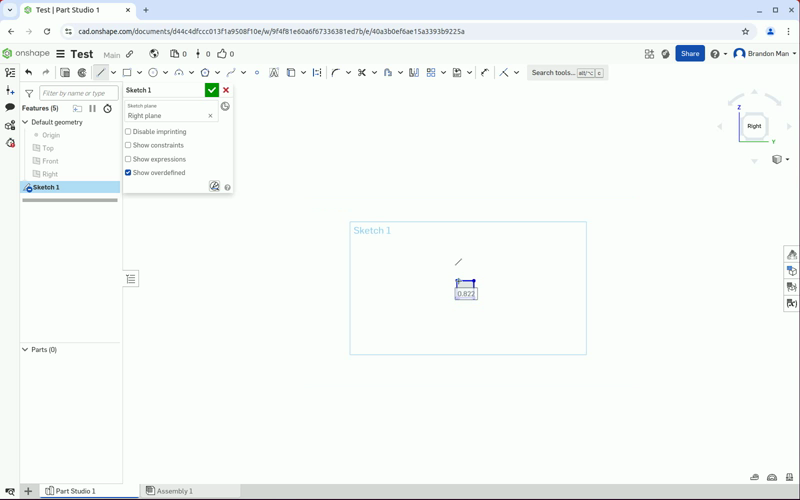
scroll(-6)
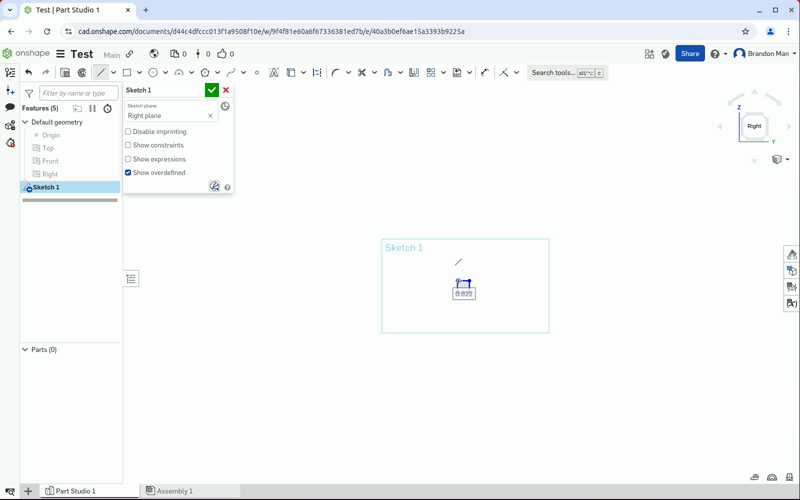
scroll(-6)
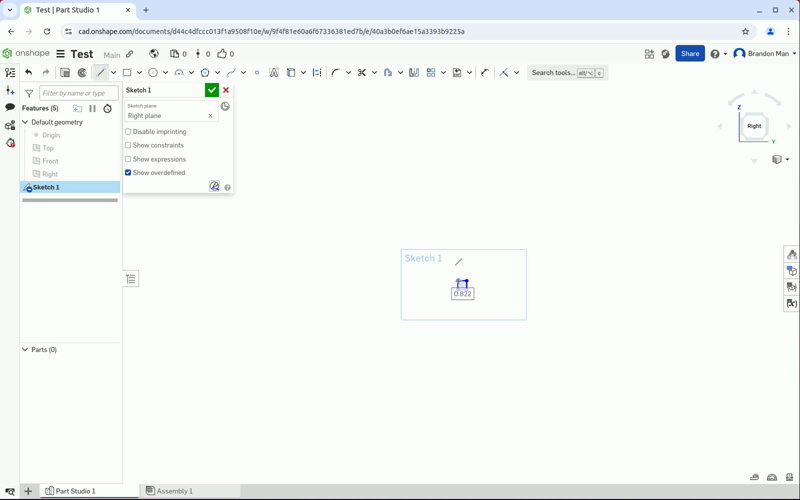
scroll(-6)
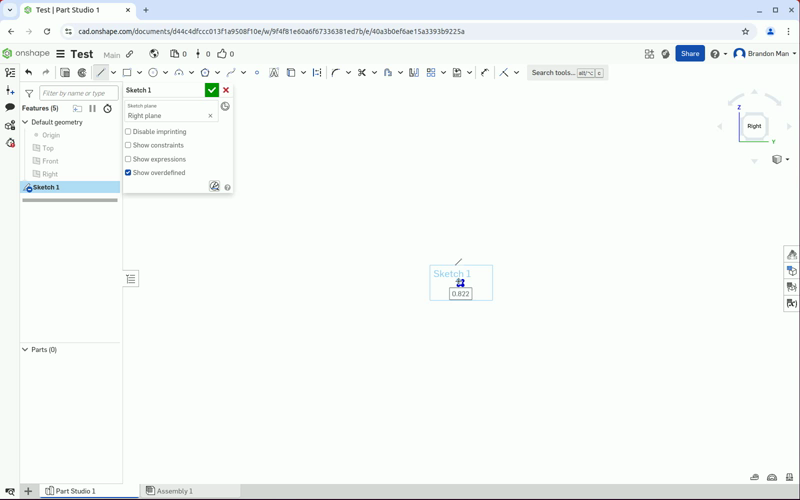
key_up(shift)
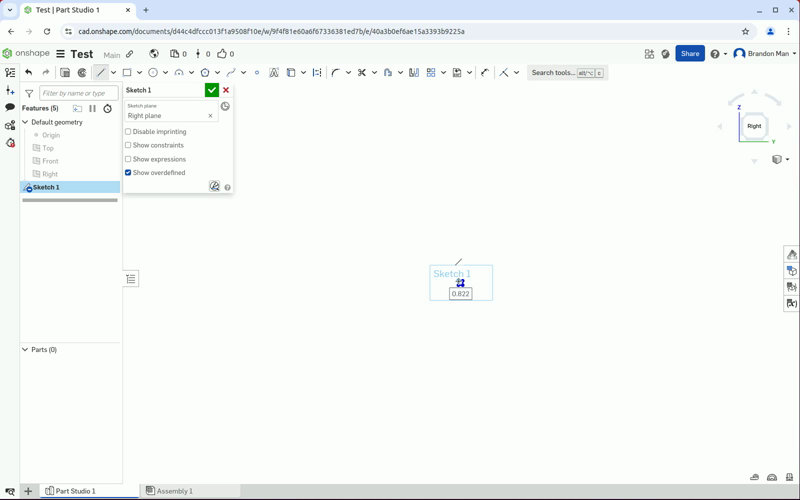
mouse_move(488, 280)
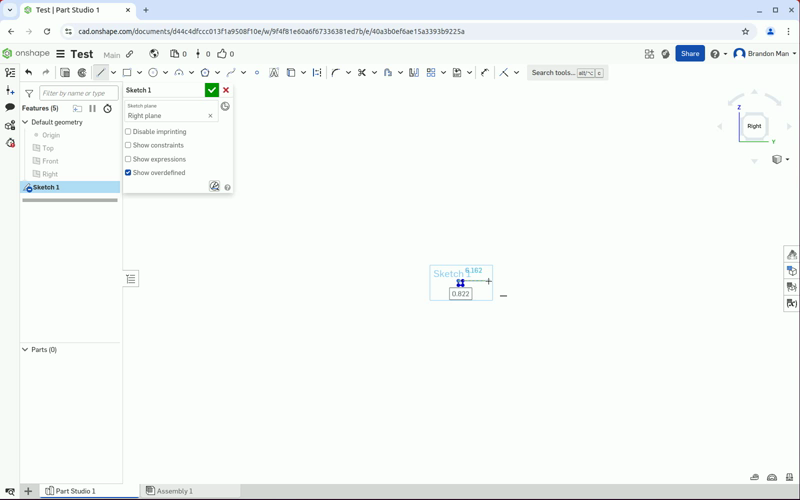
key_down(shift)
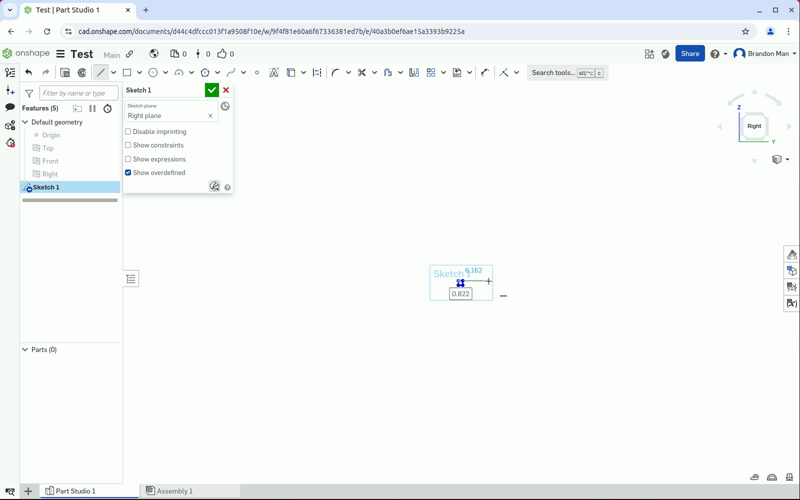
mouse_move(458, 285)
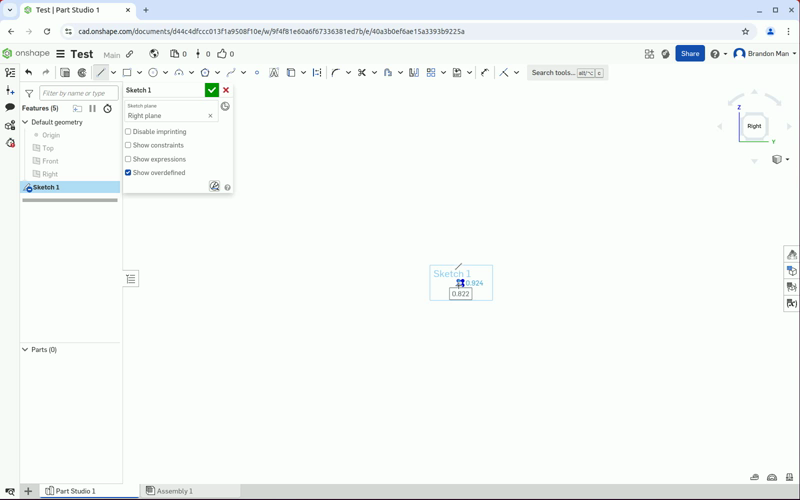
scroll(6)
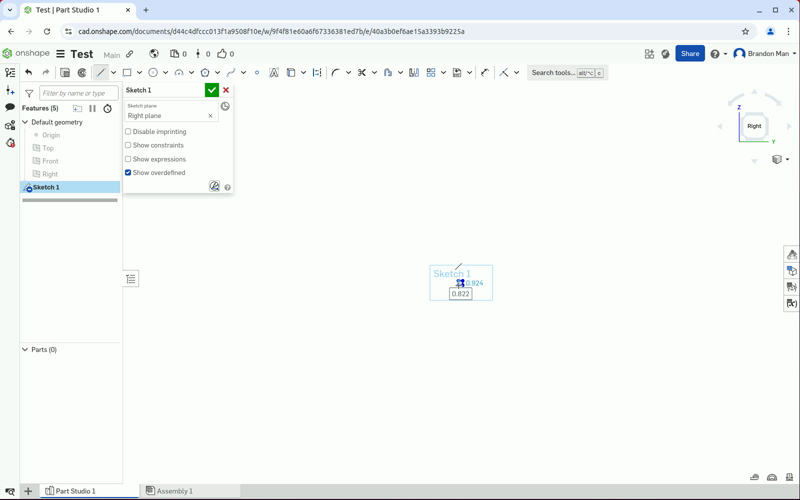
scroll(6)
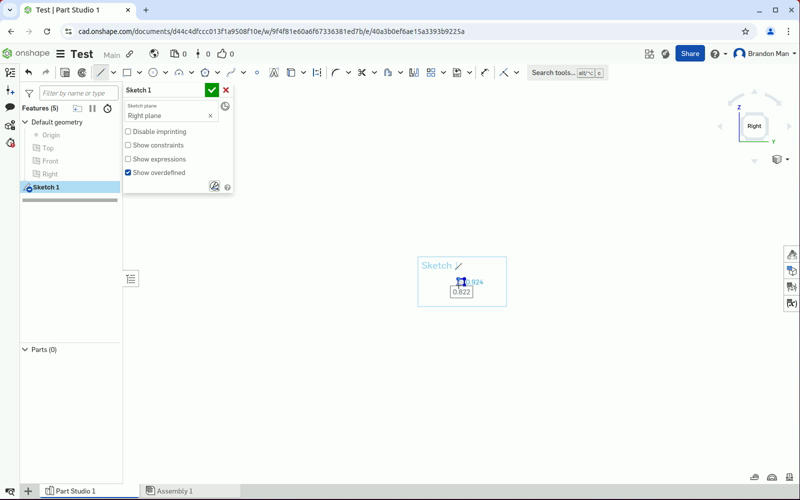
scroll(6)
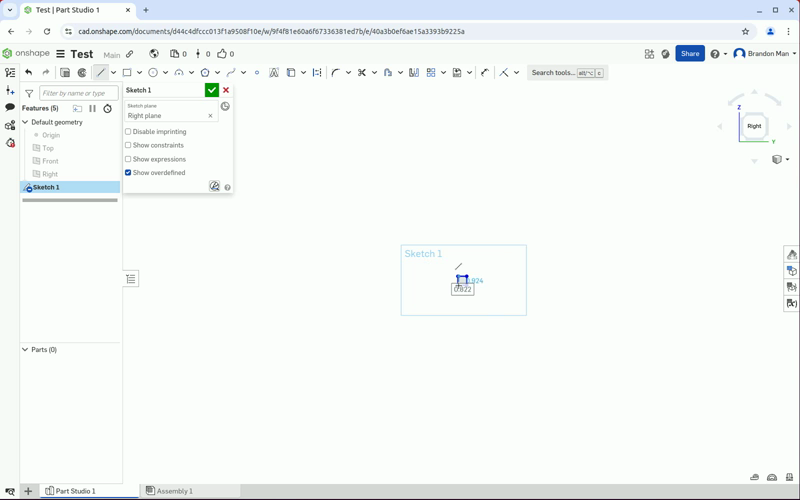
scroll(6)
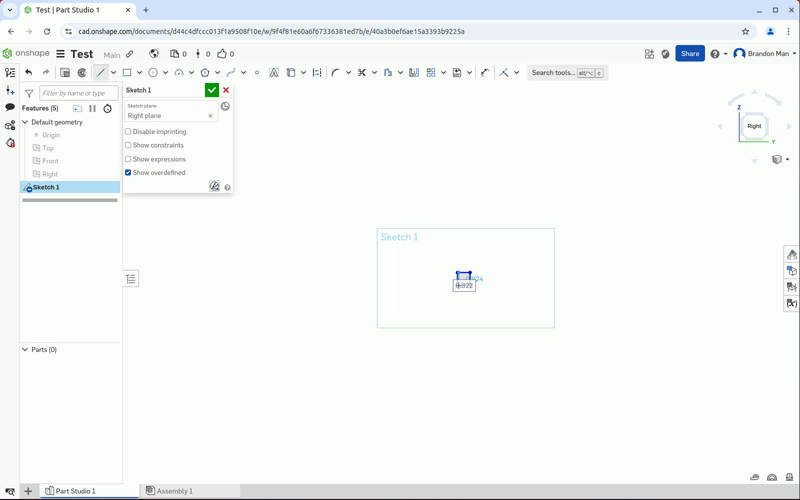
scroll(6)
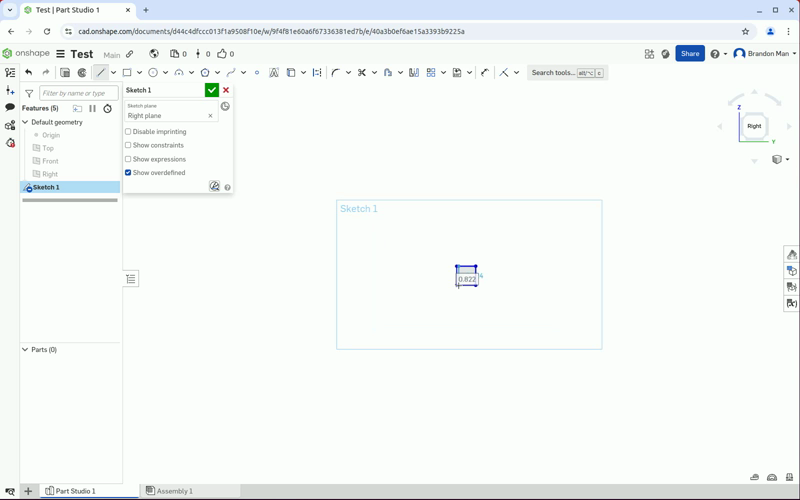
scroll(6)
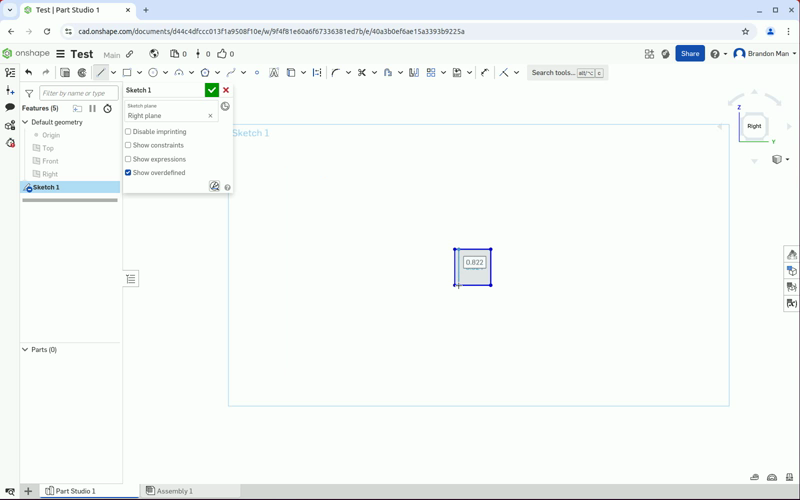
scroll(6)
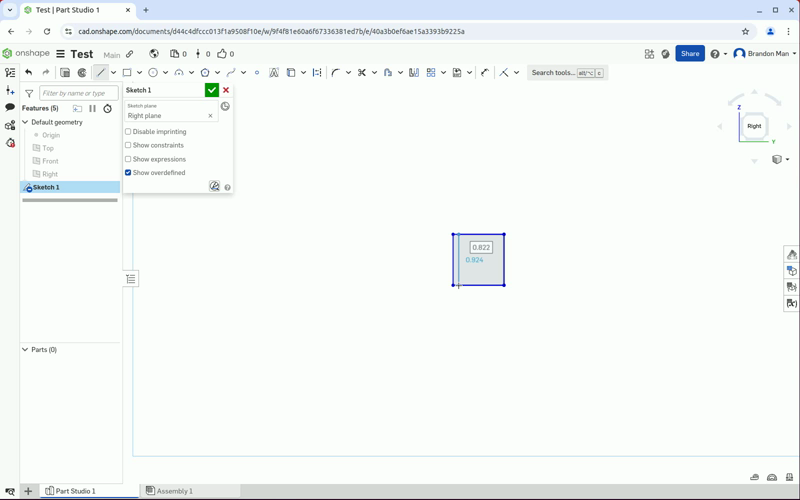
key_up(shift)
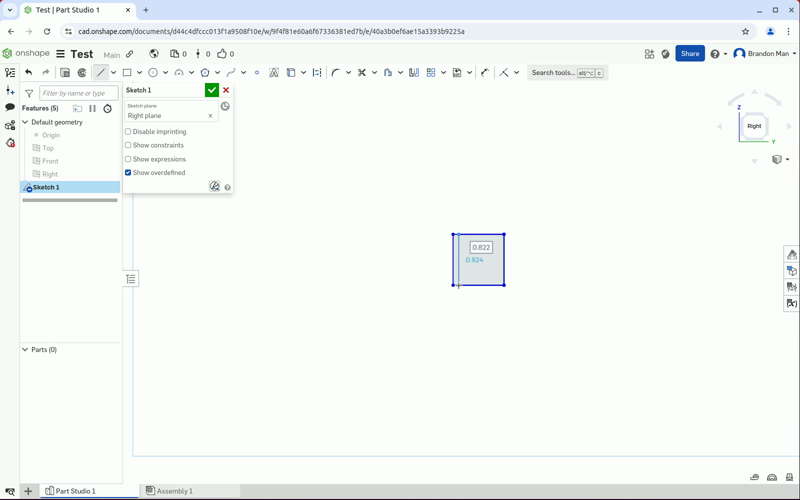
click(458, 285)
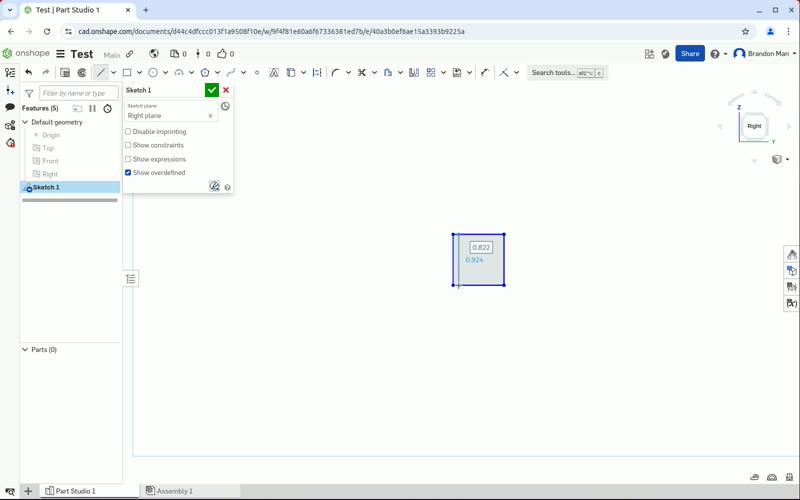
scroll(-6)
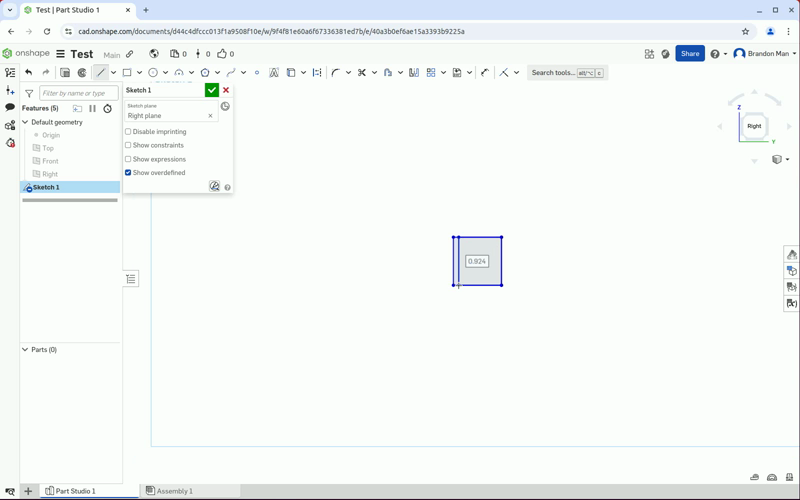
scroll(-6)
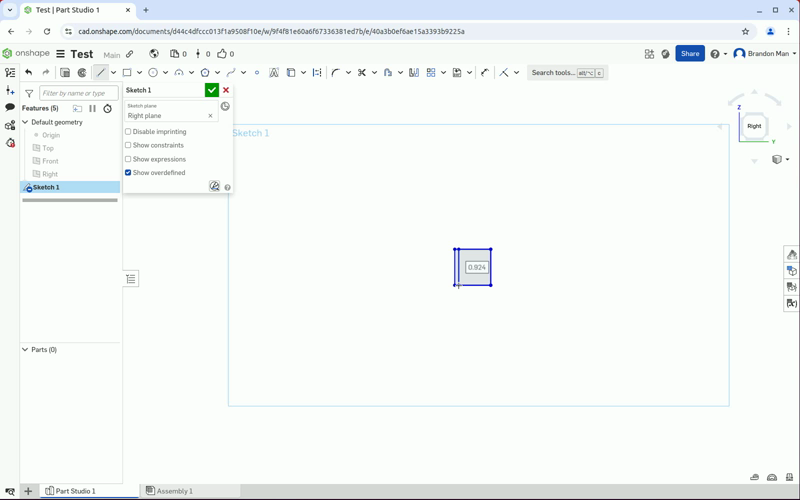
scroll(-6)
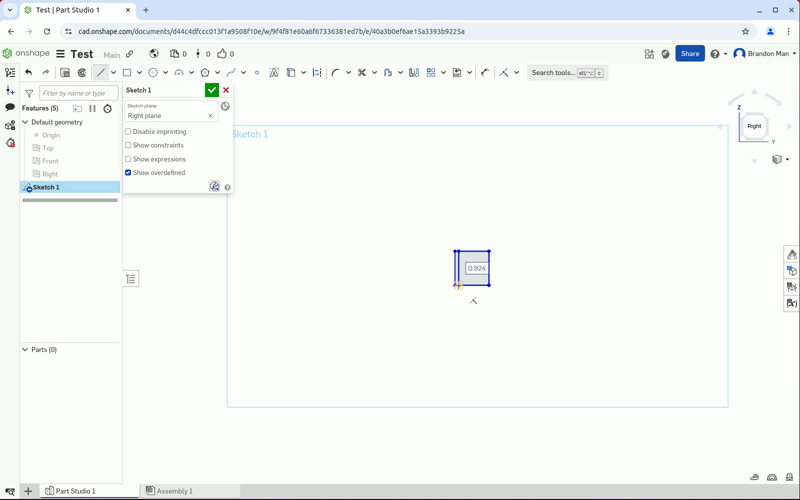
scroll(-6)
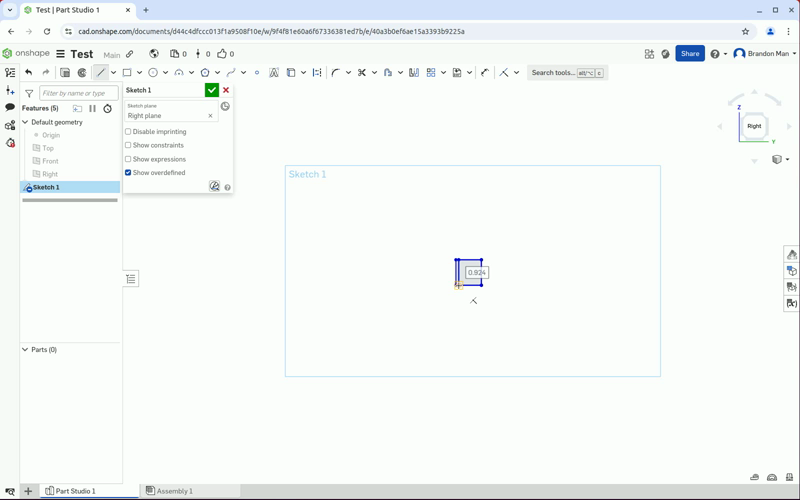
scroll(-6)
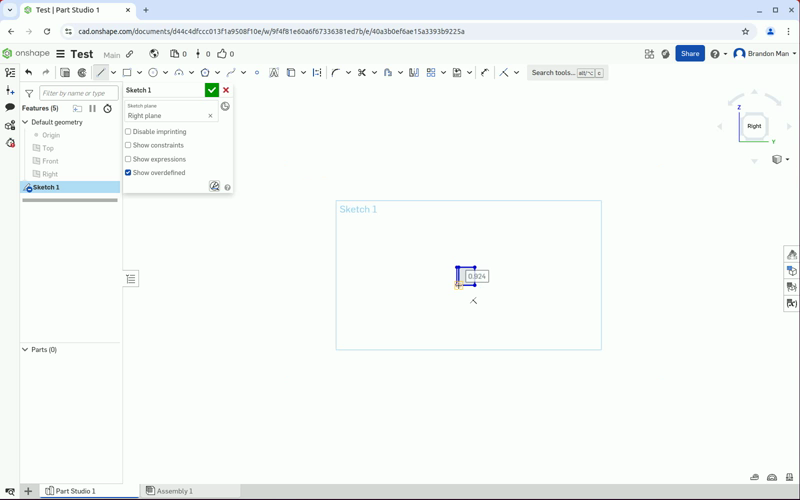
scroll(-6)
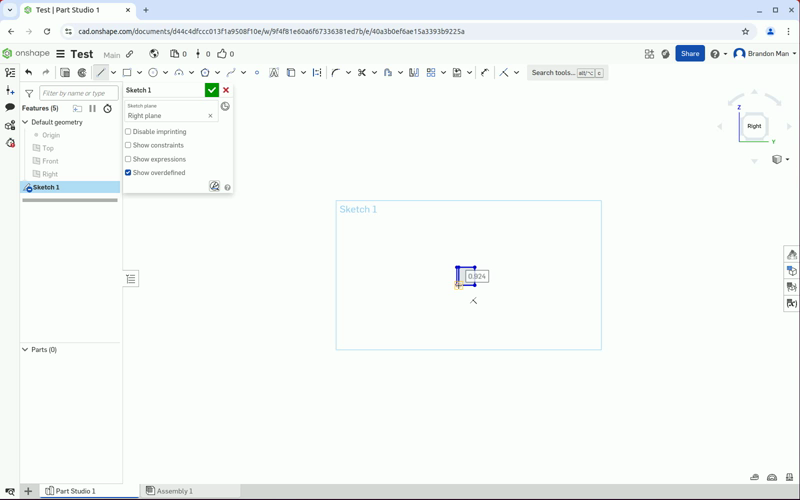
scroll(-6)
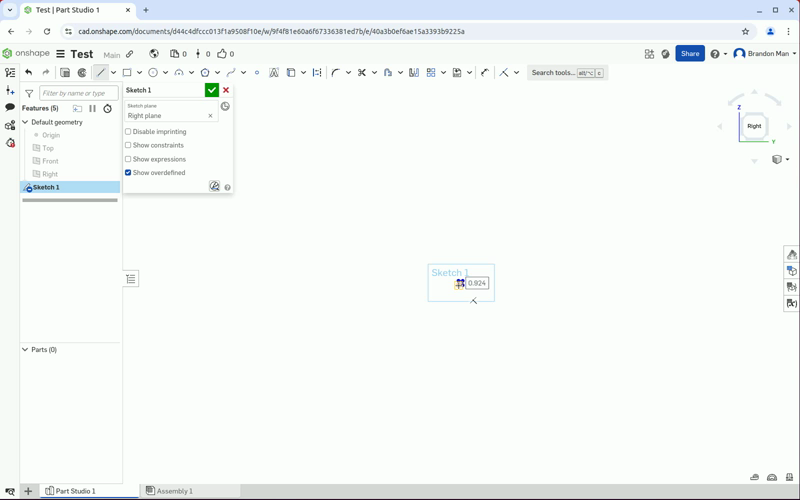
key(esc)
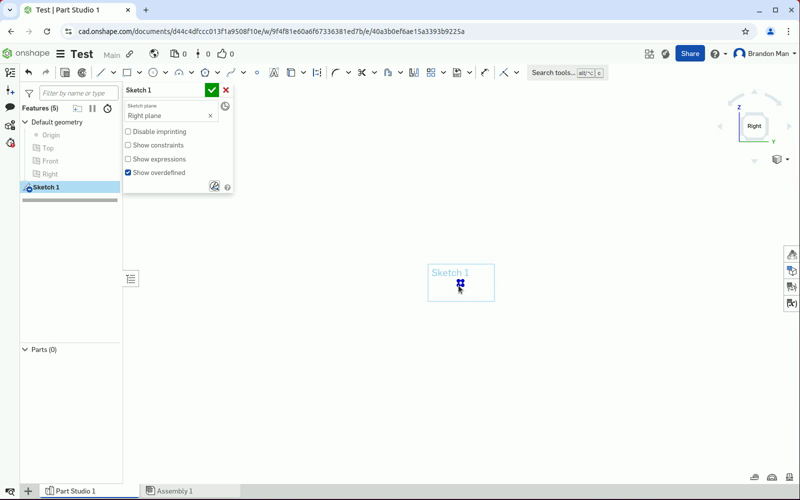
mouse_move(458, 282)
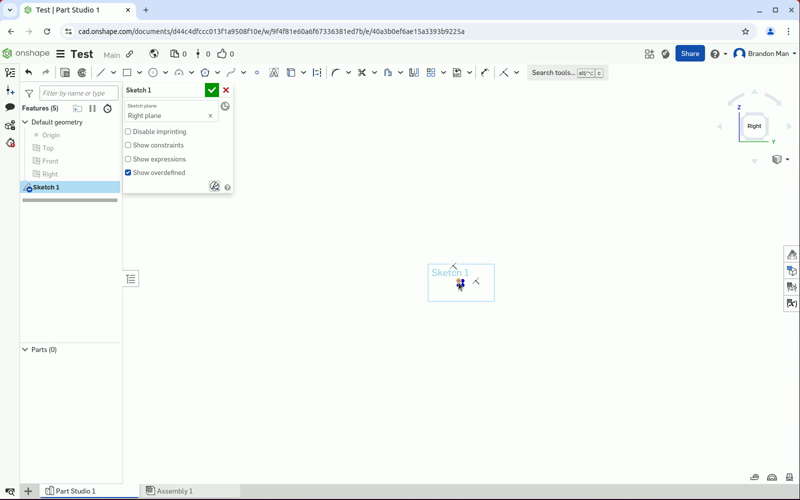
scroll(6)
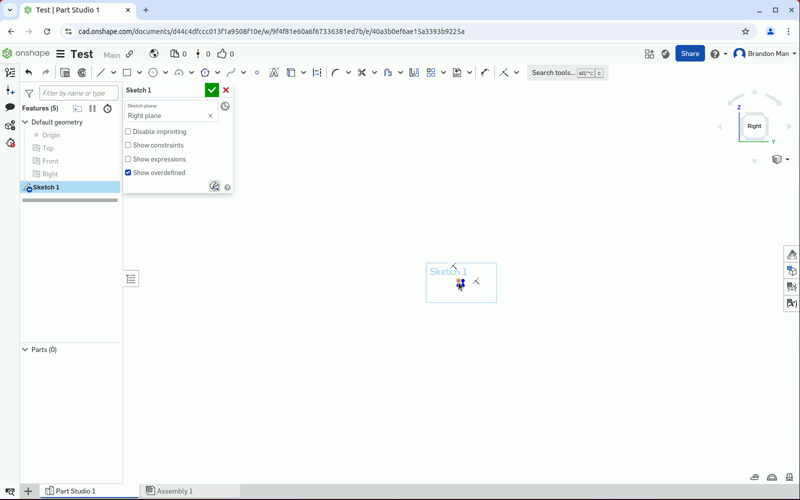
scroll(6)
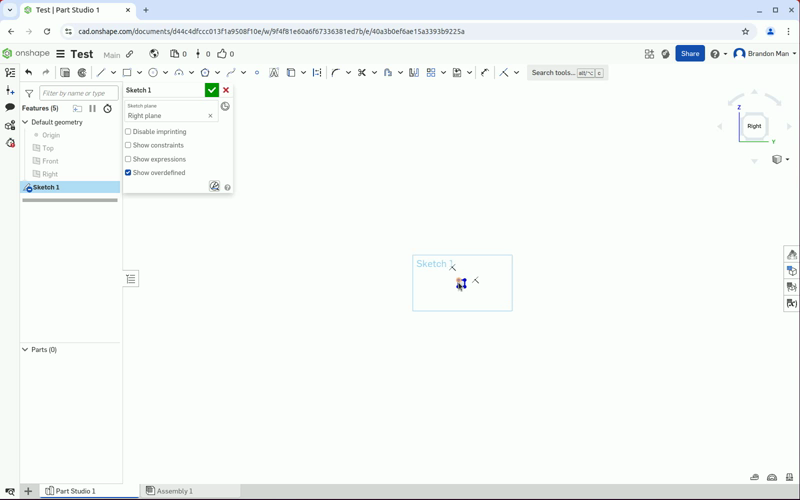
scroll(6)
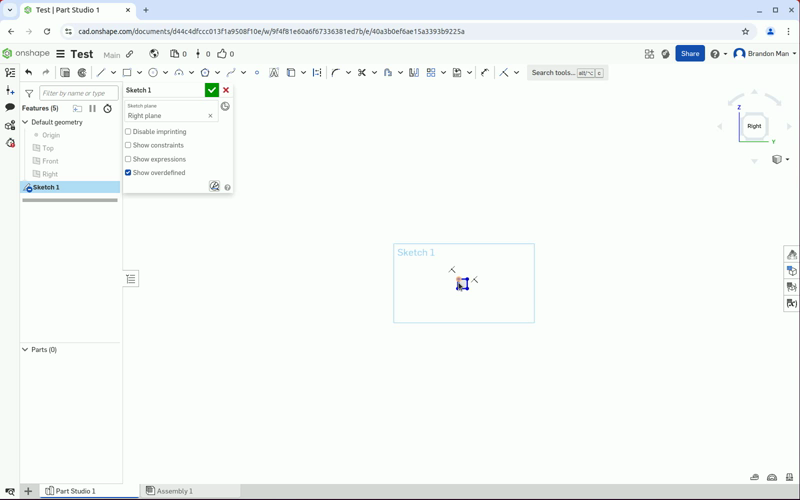
scroll(6)
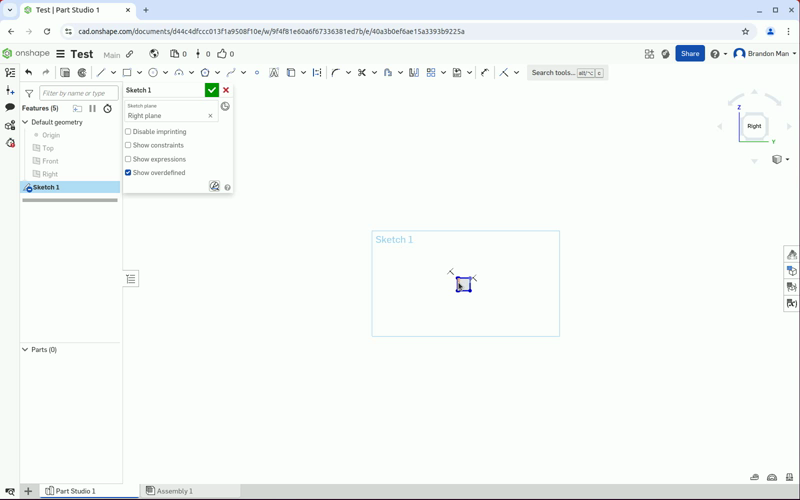
scroll(6)
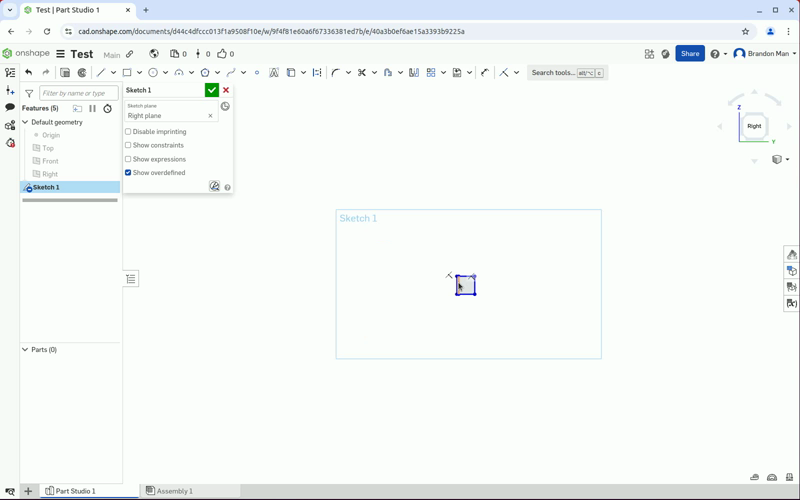
scroll(6)
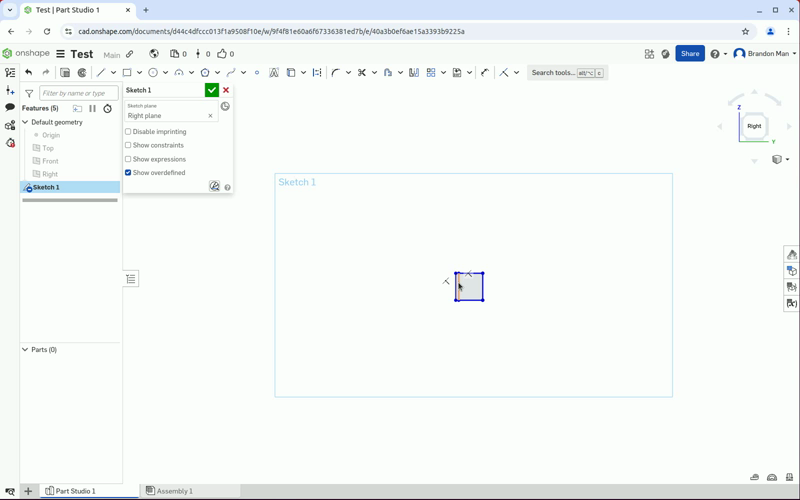
scroll(6)
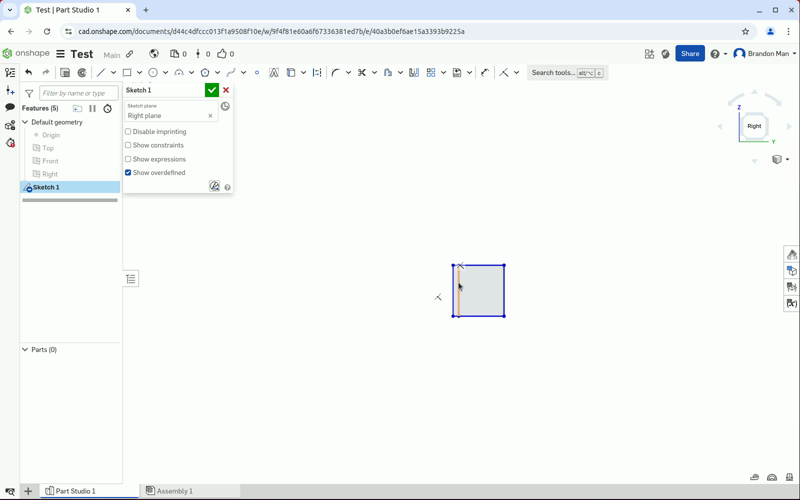
click(458, 282)
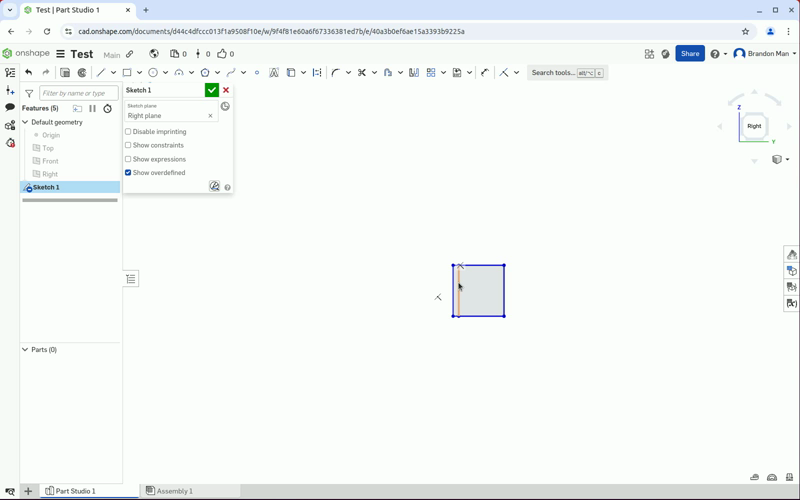
scroll(-6)
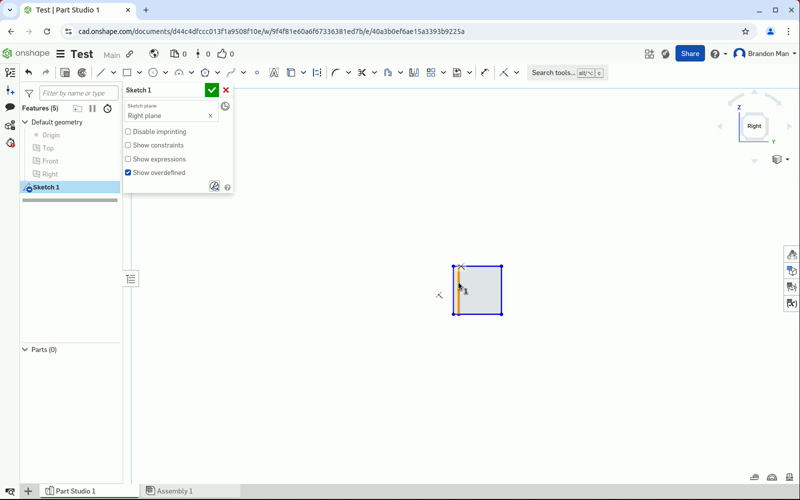
scroll(-6)
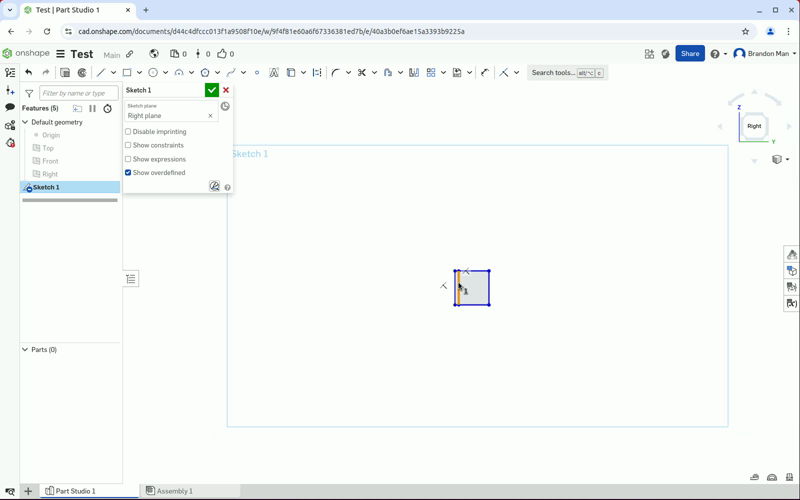
scroll(-6)
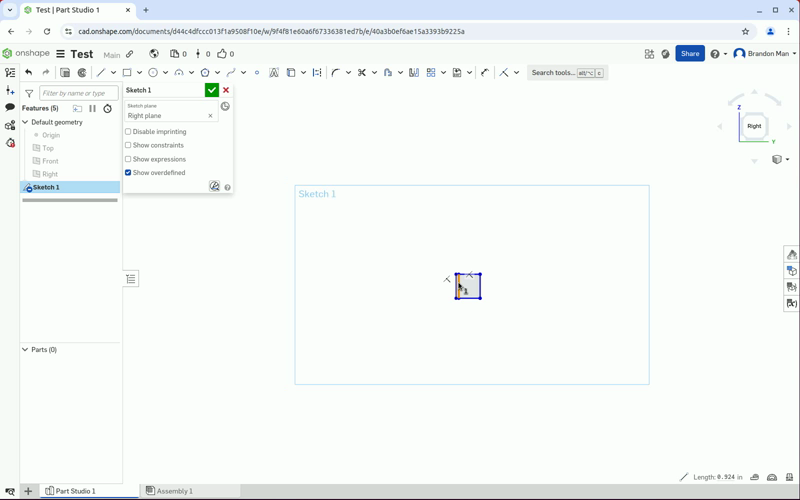
scroll(-6)
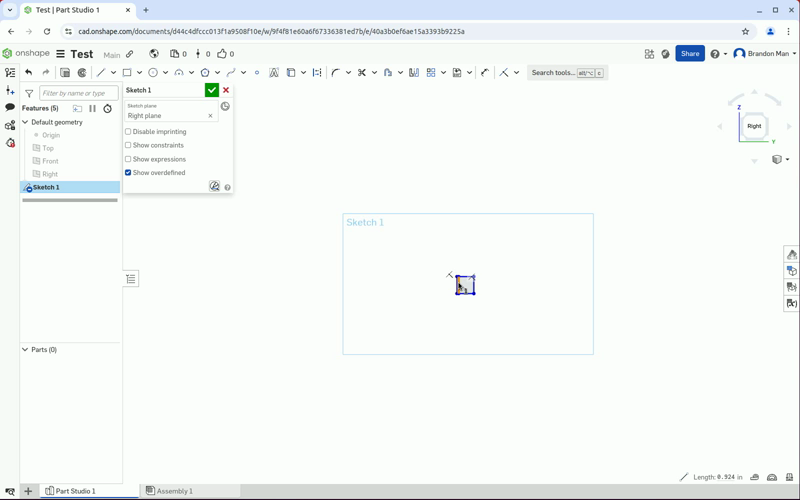
scroll(-6)
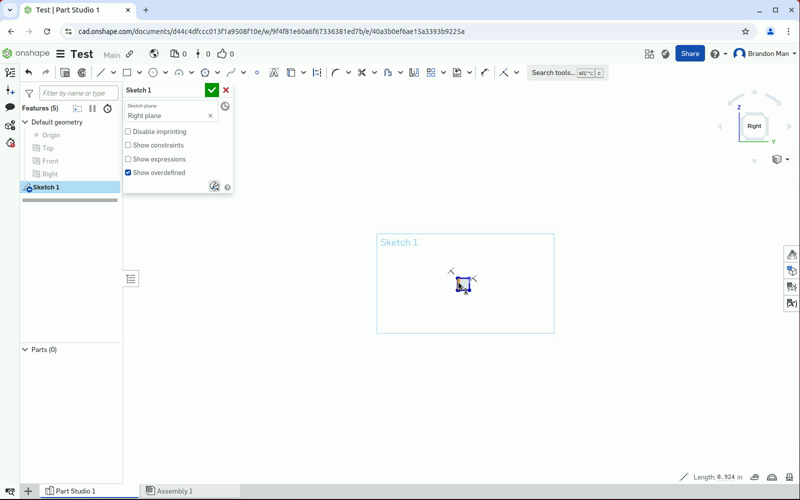
scroll(-6)
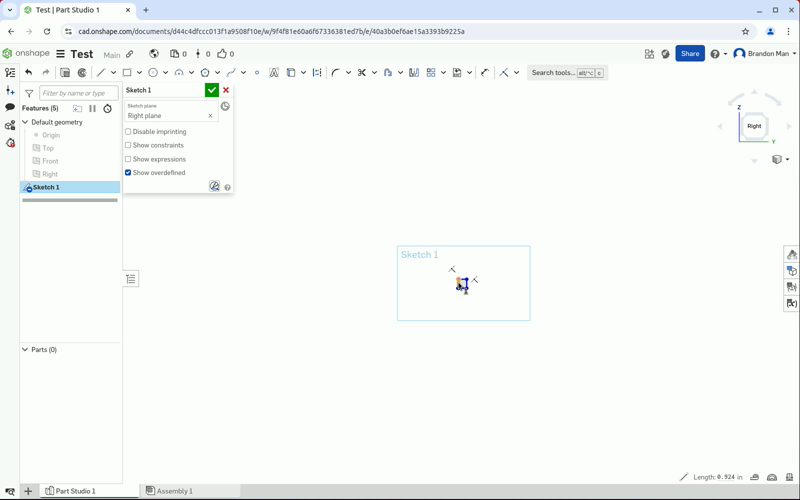
scroll(-6)
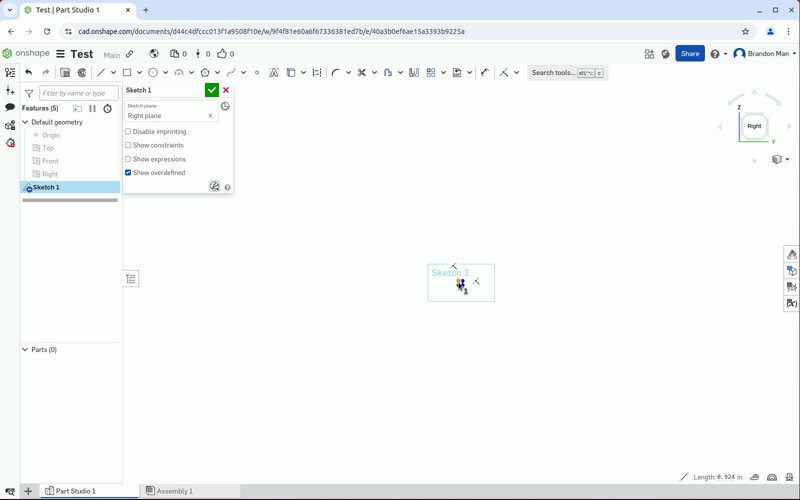
mouse_move(73, 352)
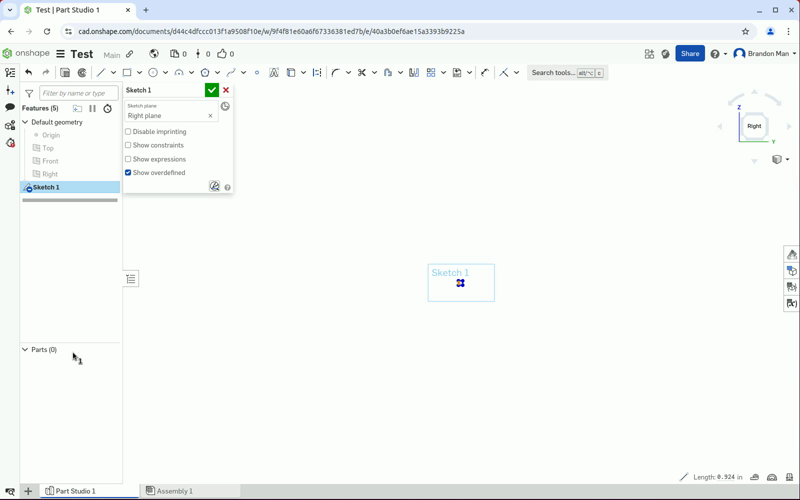
key(shift+y)
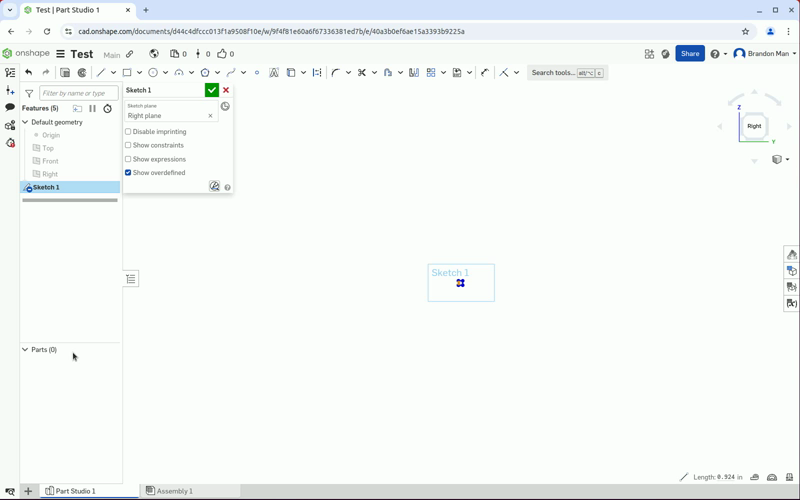
key(shift+e)
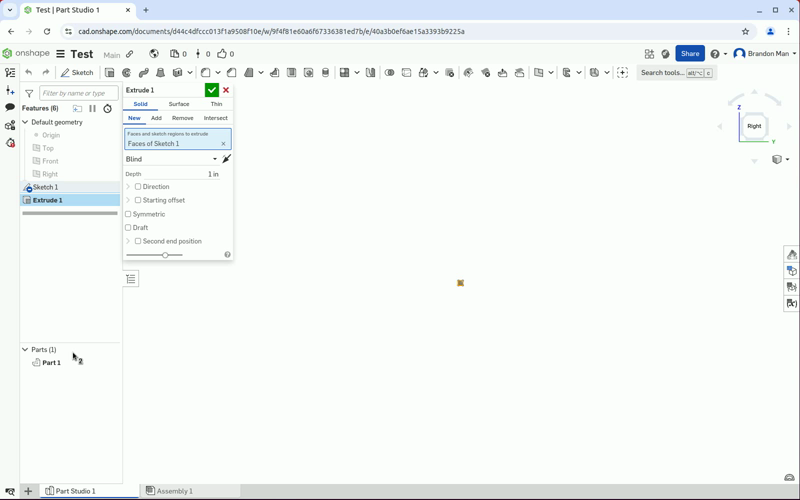
mouse_move(143, 106)
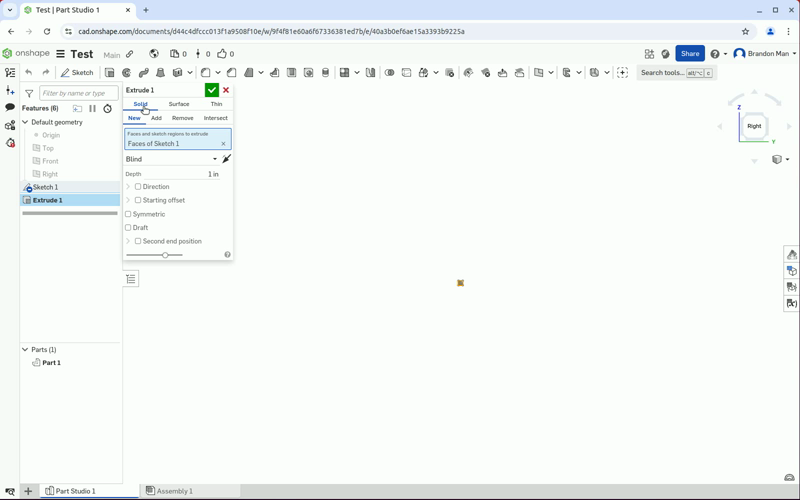
click(143, 106)
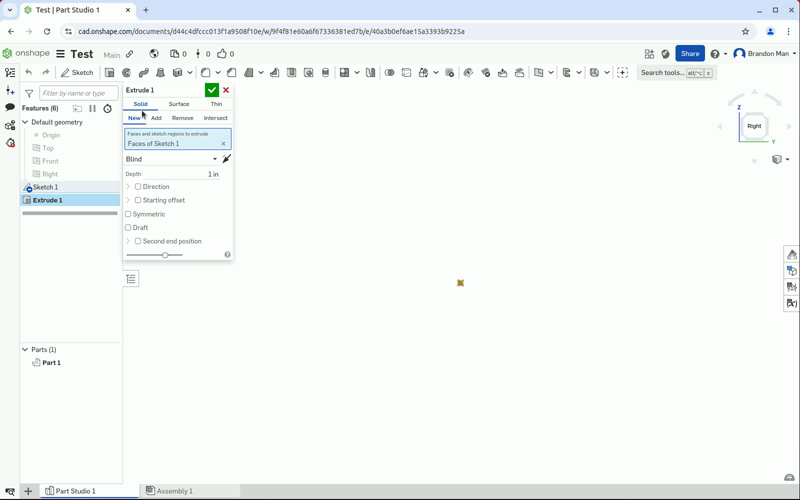
mouse_move(137, 120)
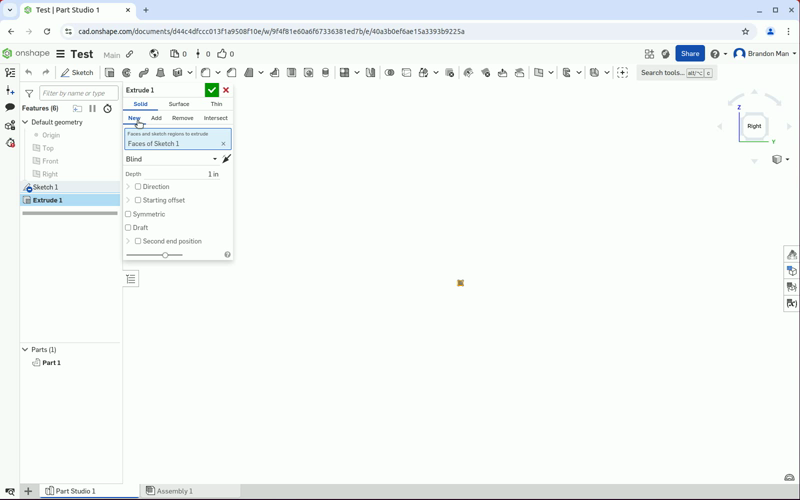
click(137, 120)
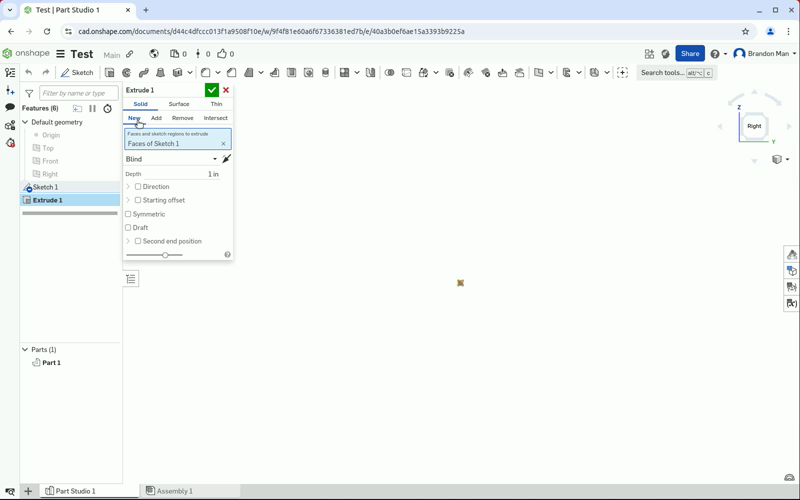
key(tab, 4)
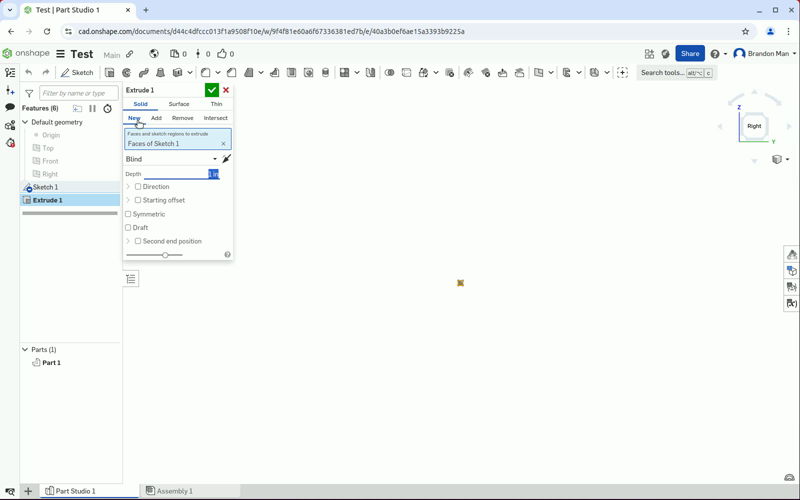
text(23.108)
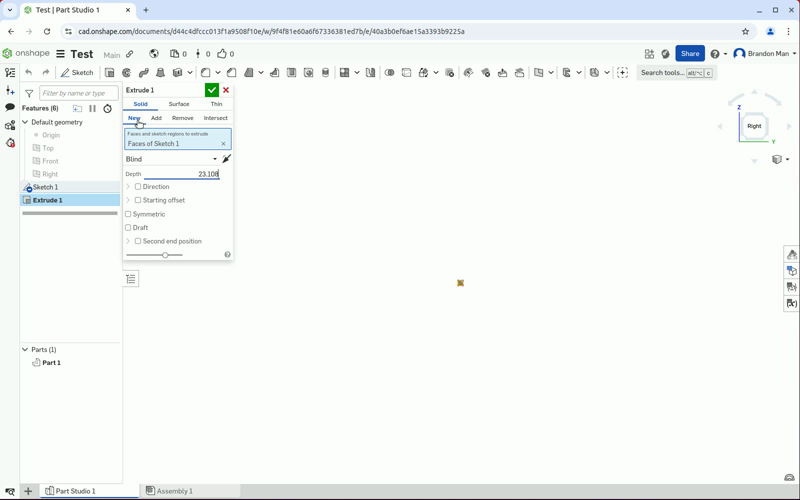
key(enter)
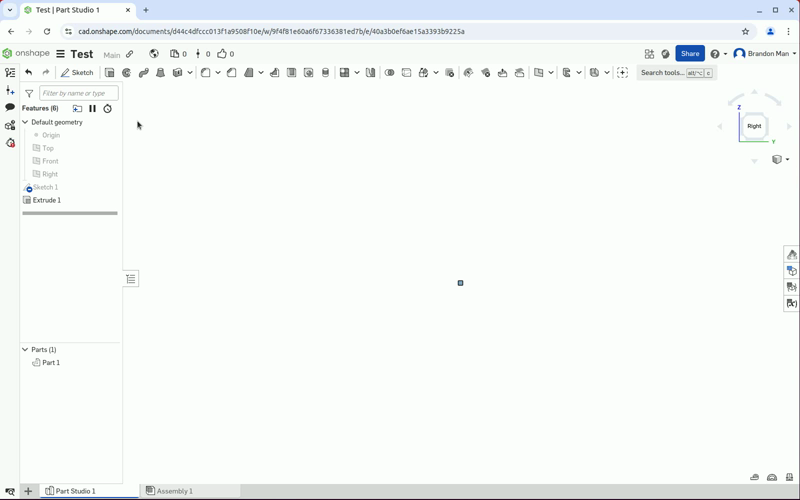
key(shift+h)
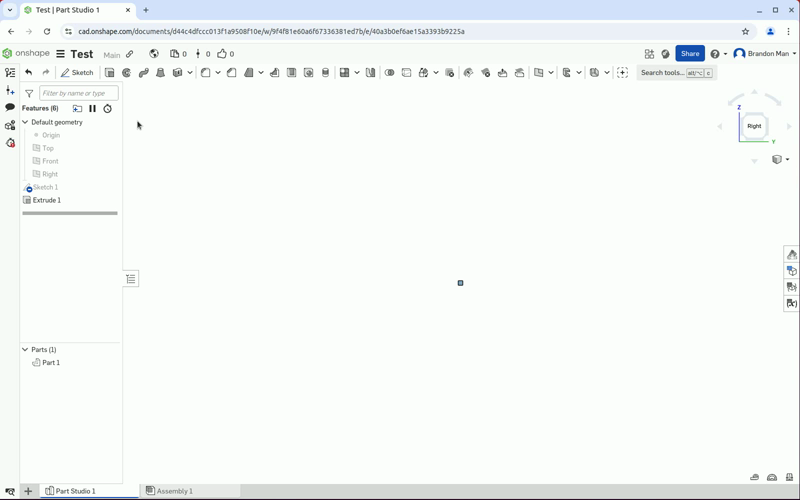
key(shift+h)
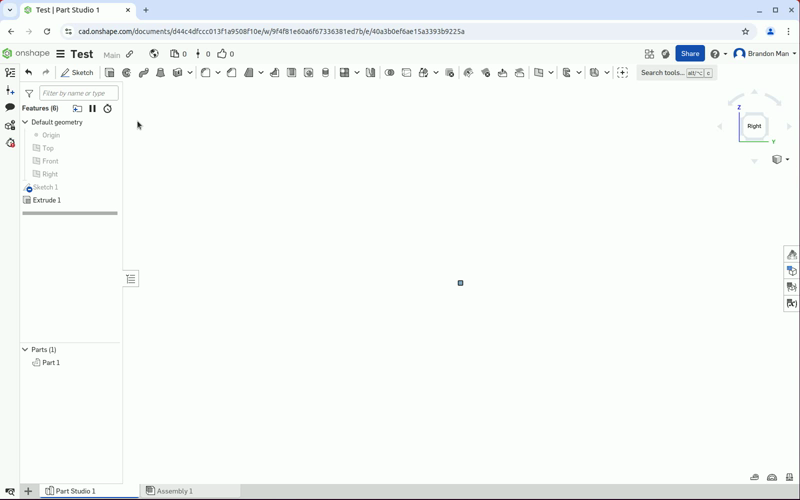
mouse_move(73, 189)
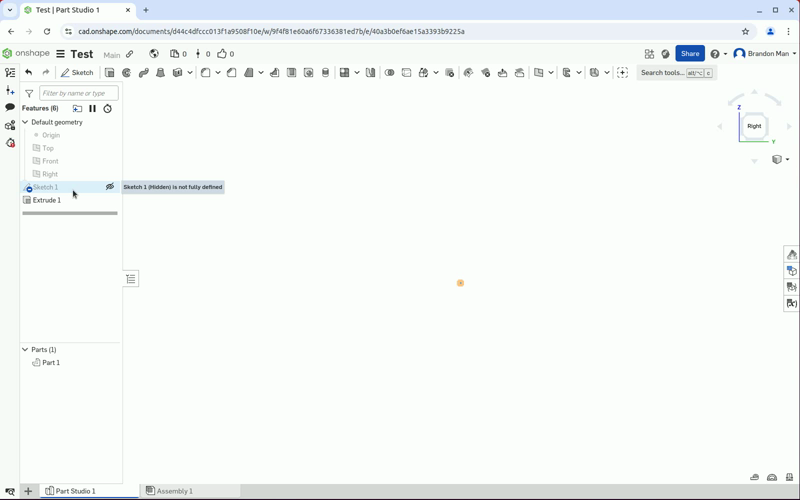
click(73, 189)
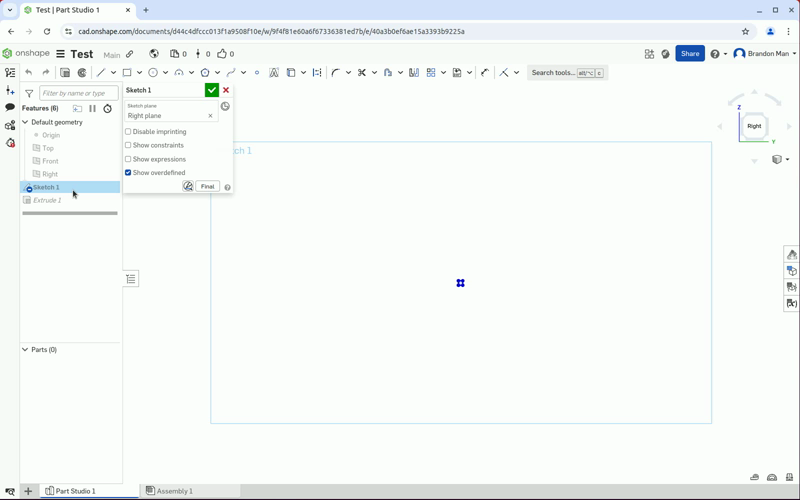
mouse_move(229, 92)
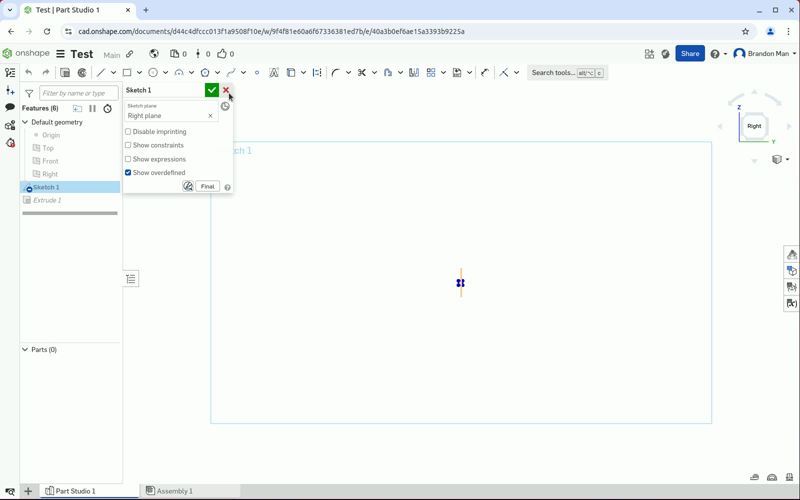
click(229, 92)
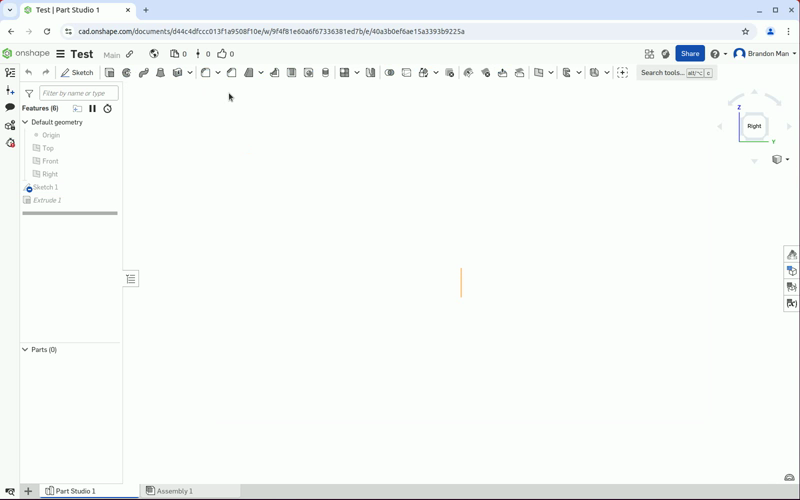
mouse_move(541, 75)
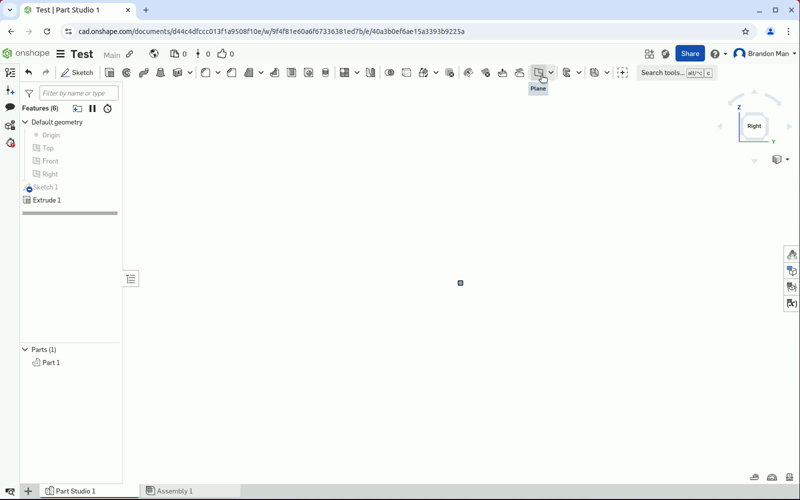
click(541, 75)
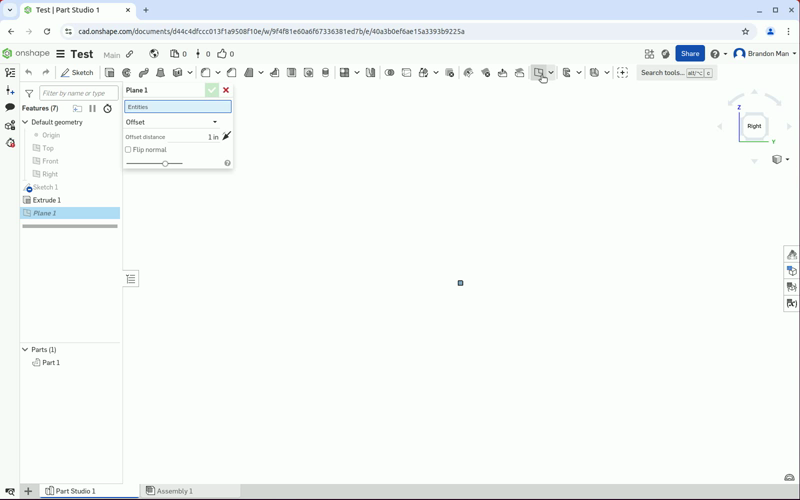
mouse_move(73, 176)
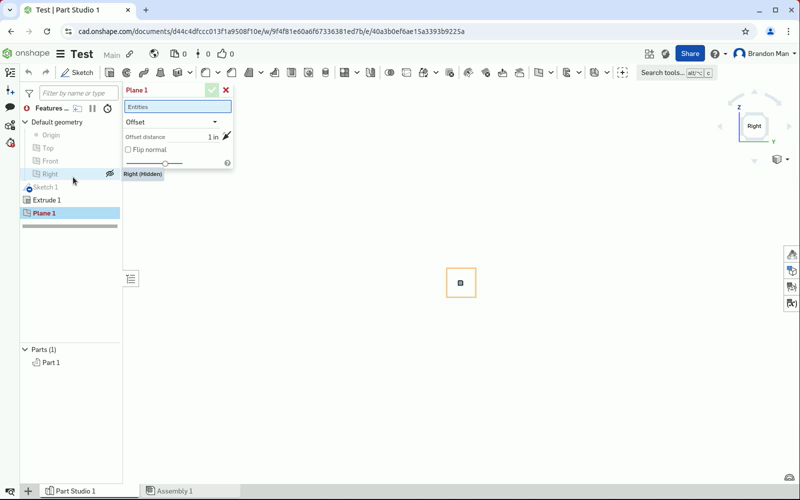
click(73, 176)
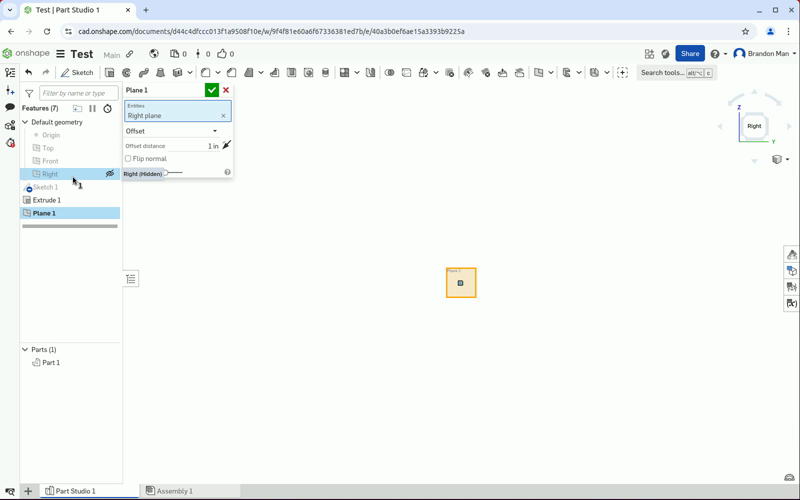
key(tab, 2)
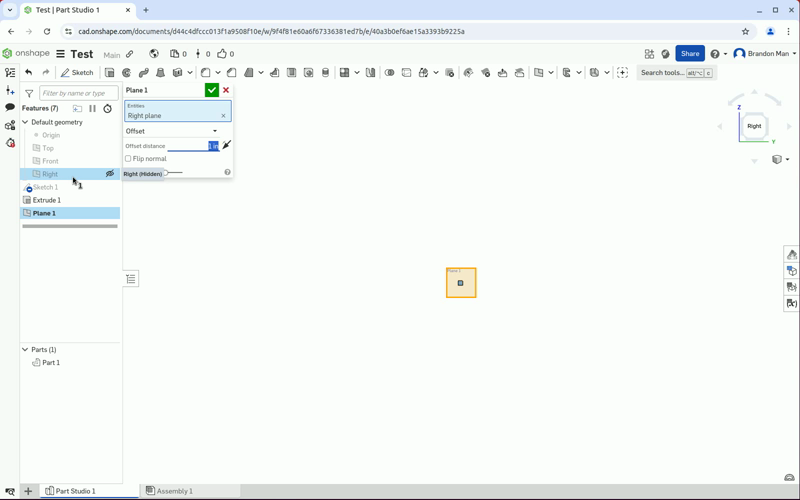
text(23.108)
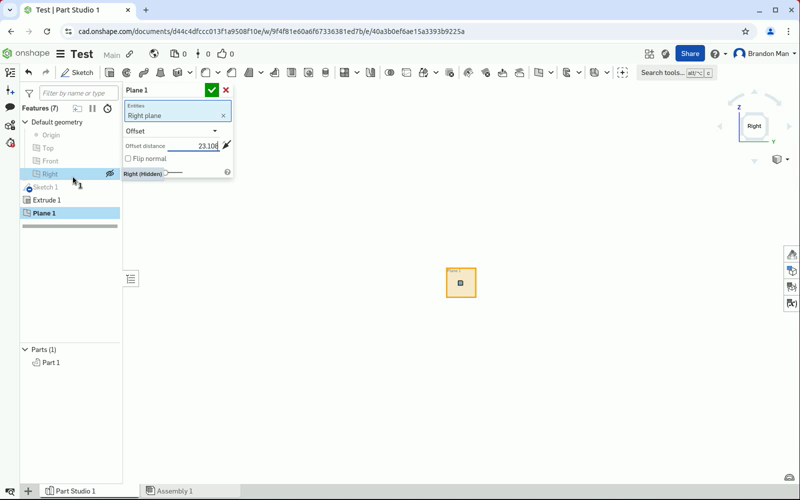
key(enter, 2)
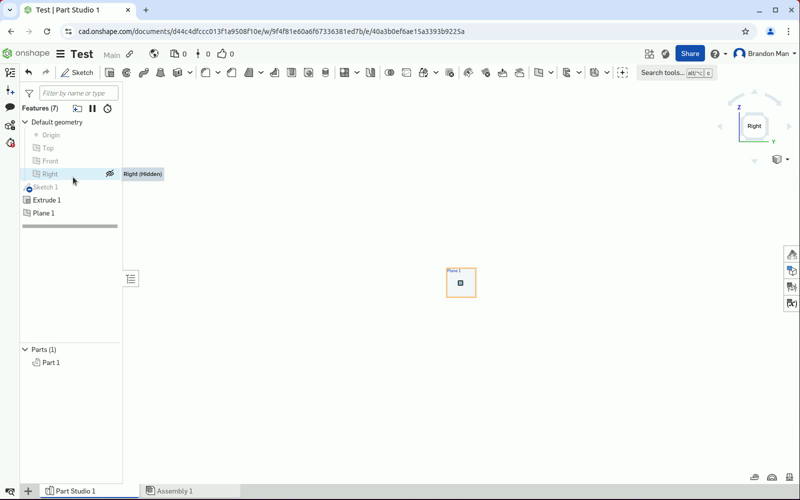
key(shift+s)
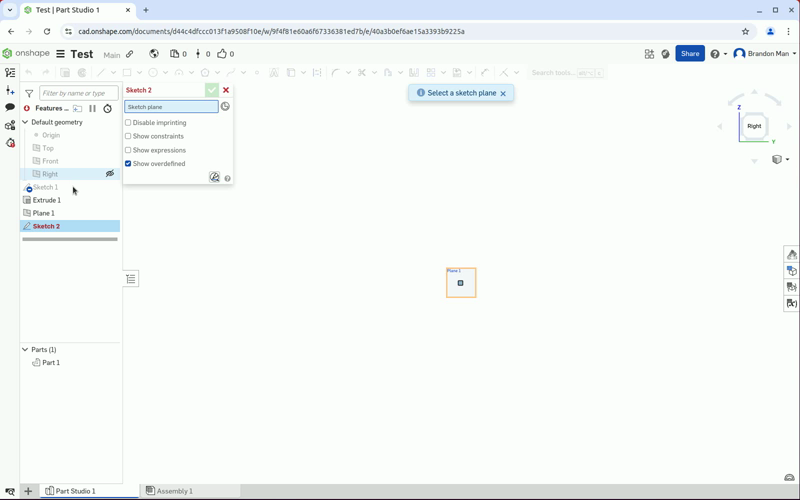
mouse_move(73, 215)
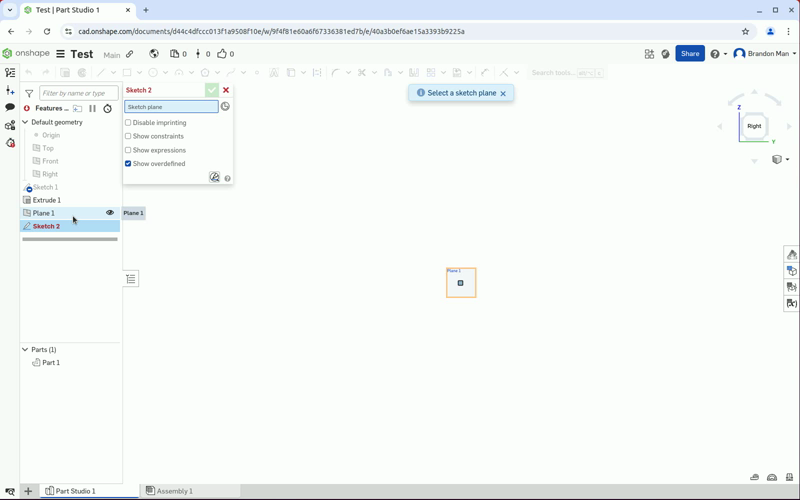
click(73, 215)
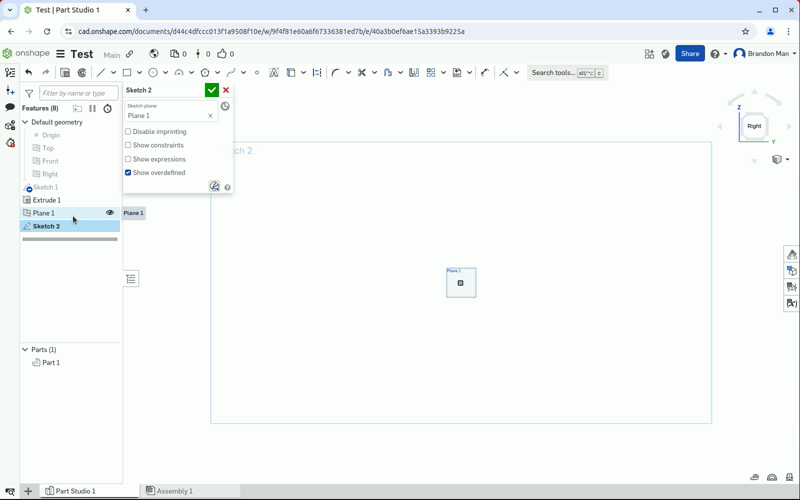
mouse_move(73, 352)
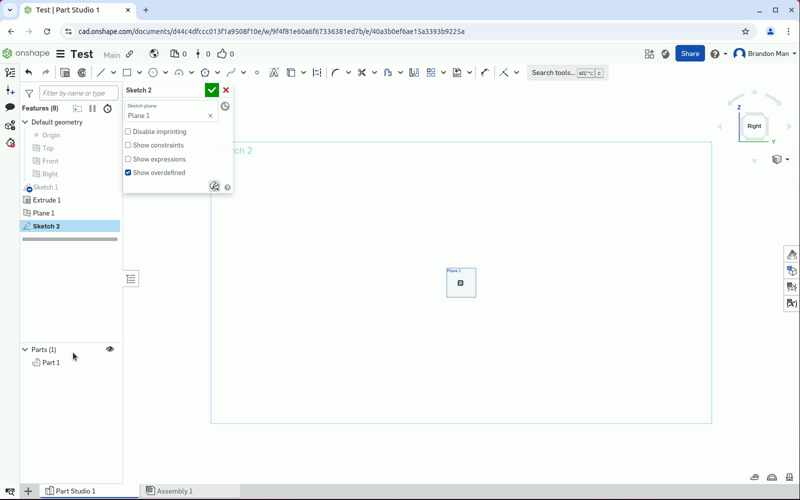
key(y)
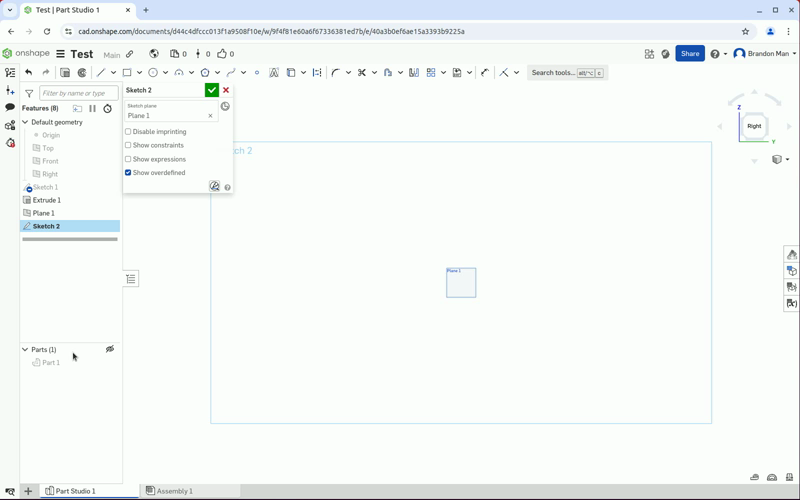
key(l)
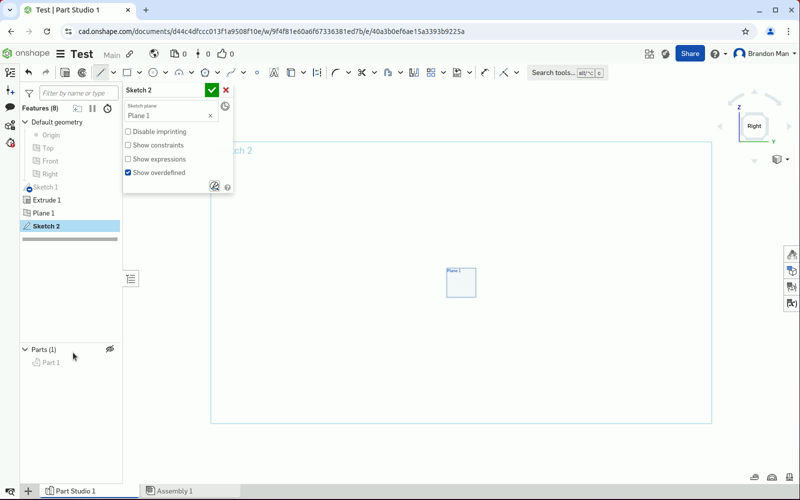
key_down(shift)
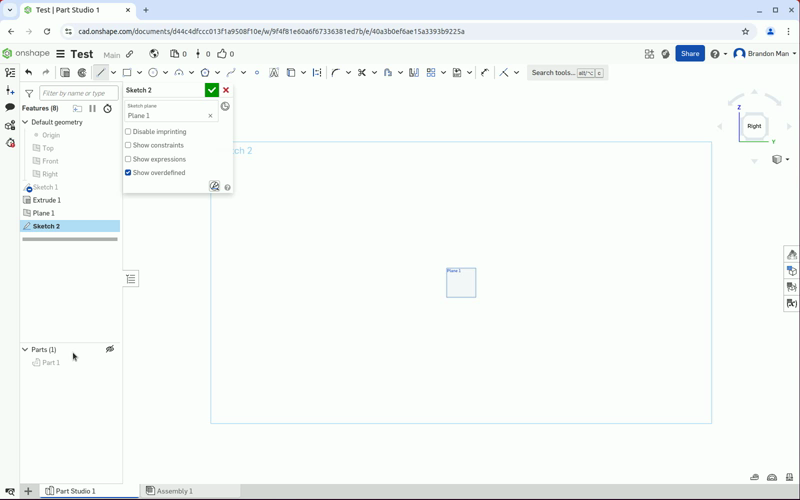
mouse_move(458, 285)
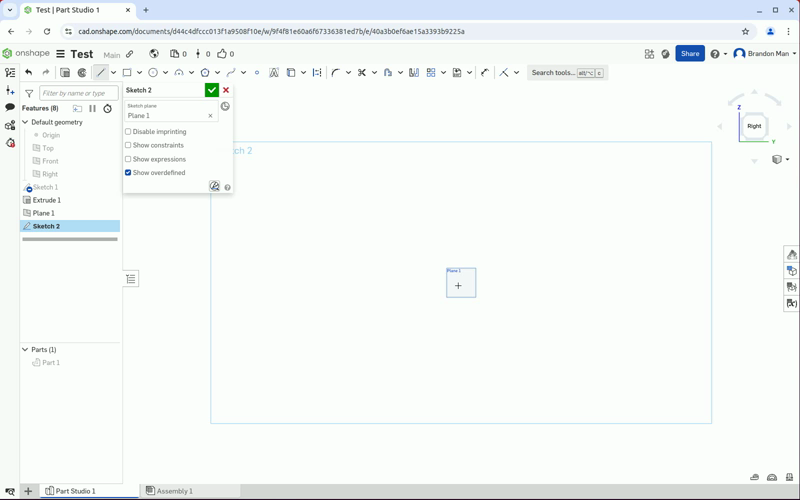
click(458, 285)
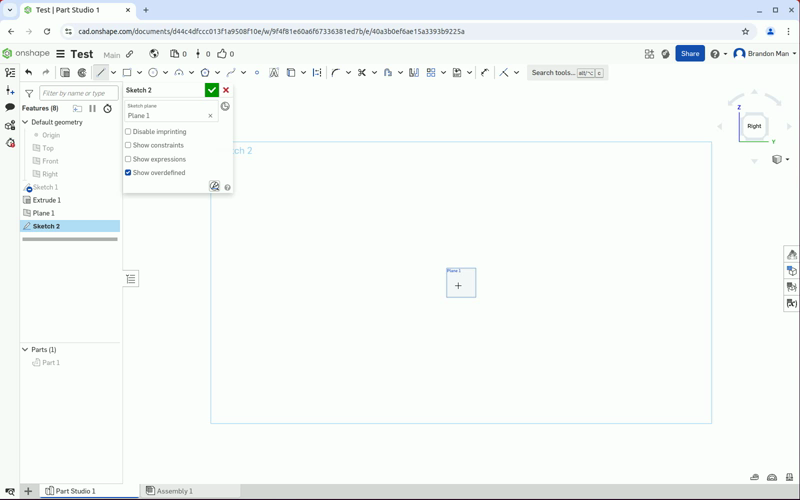
key_up(shift)
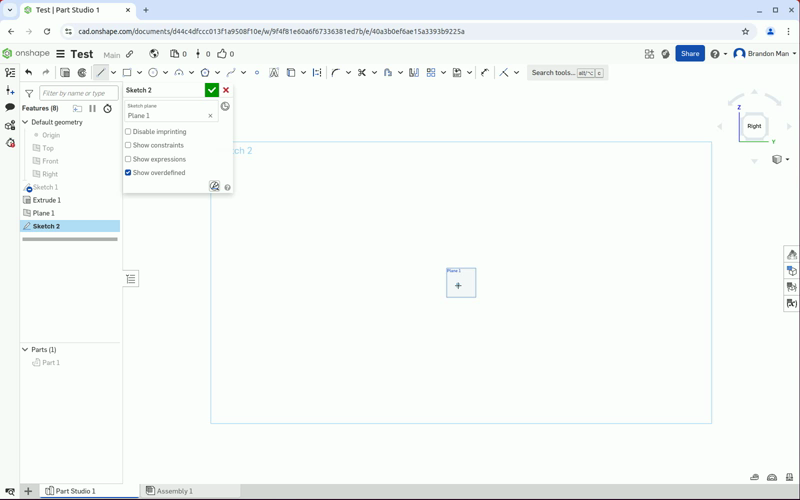
key_down(shift)
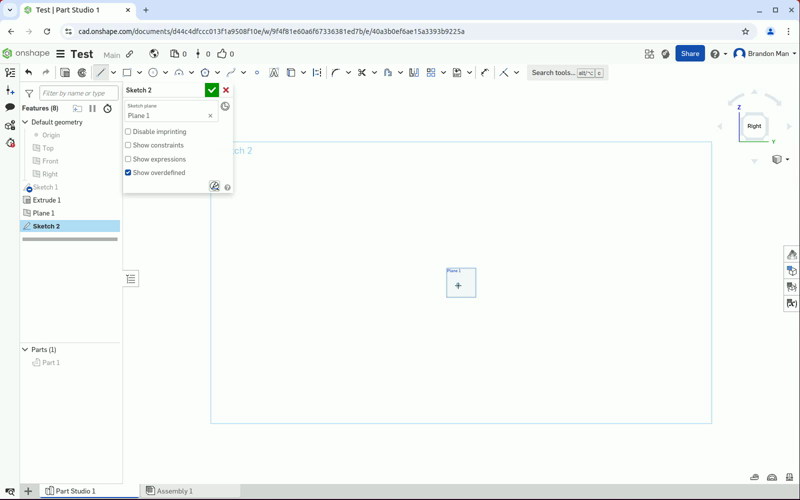
mouse_move(488, 285)
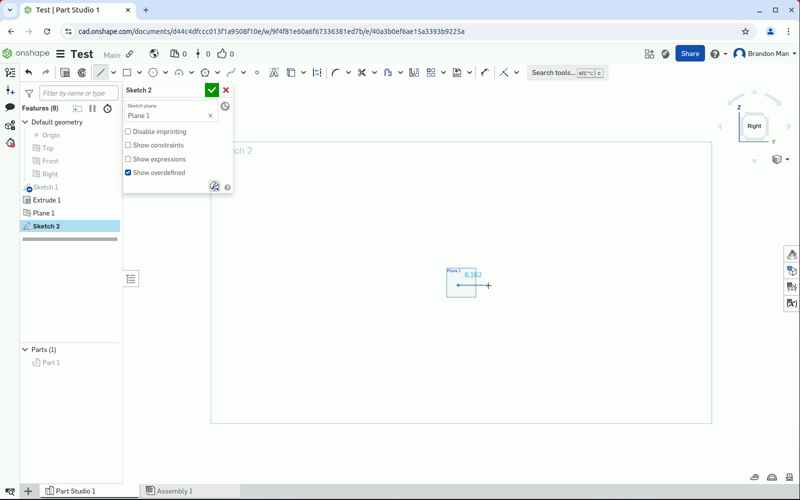
mouse_move(462, 285)
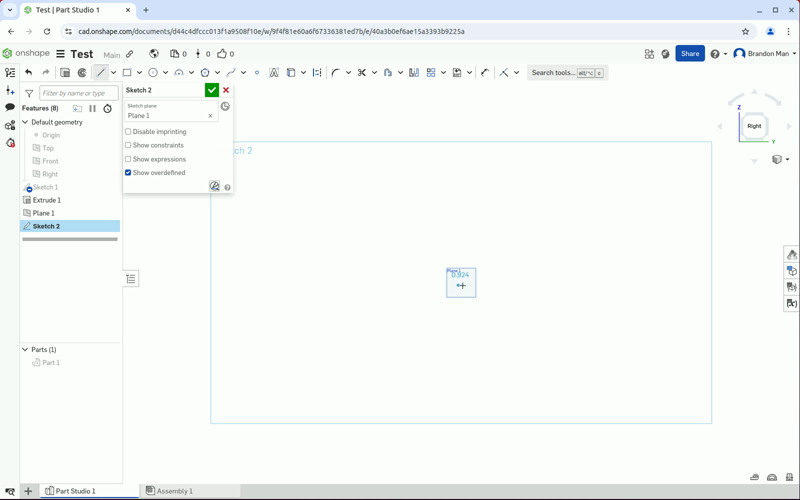
scroll(6)
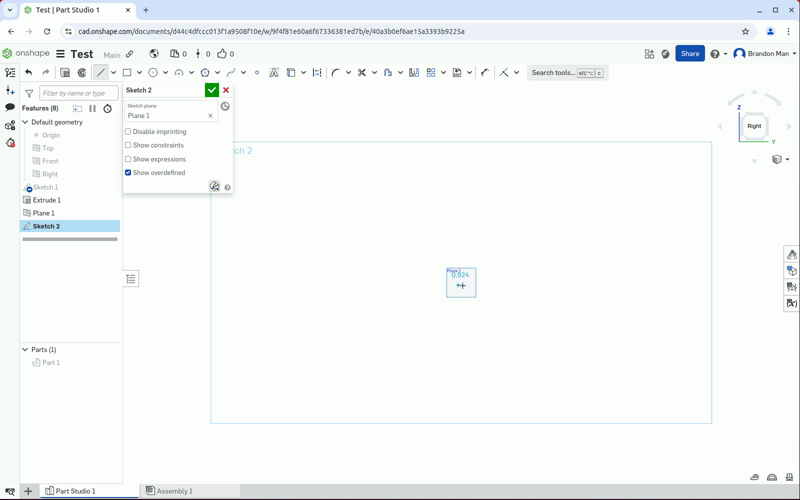
scroll(6)
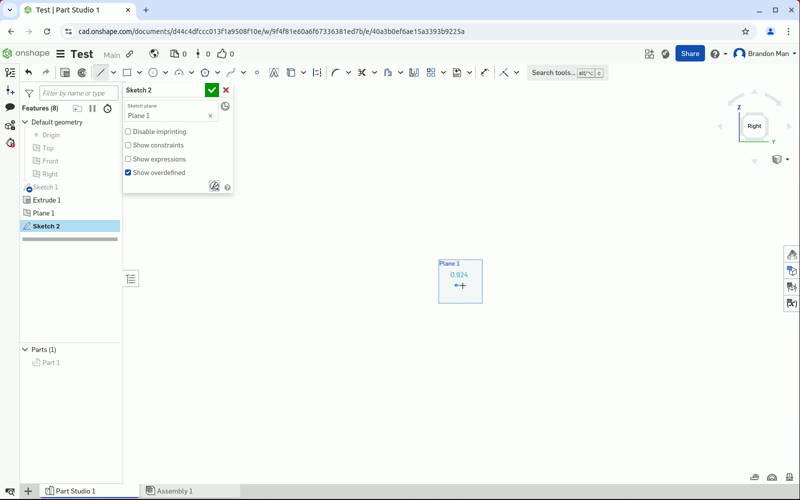
scroll(6)
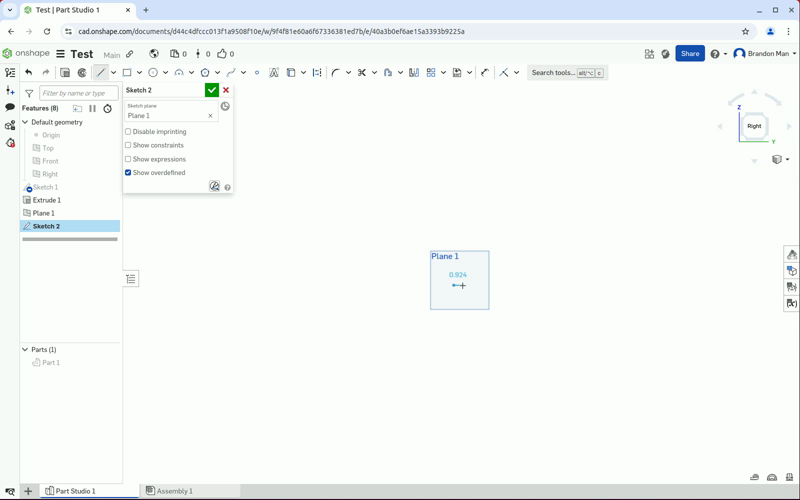
scroll(6)
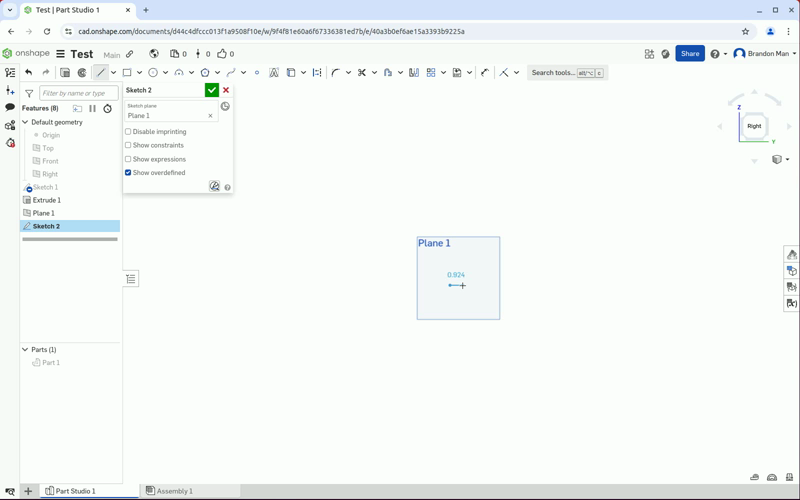
scroll(6)
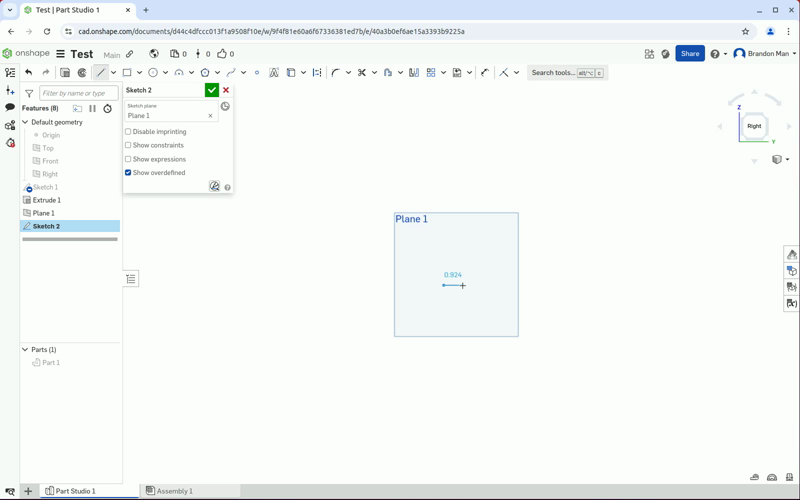
scroll(6)
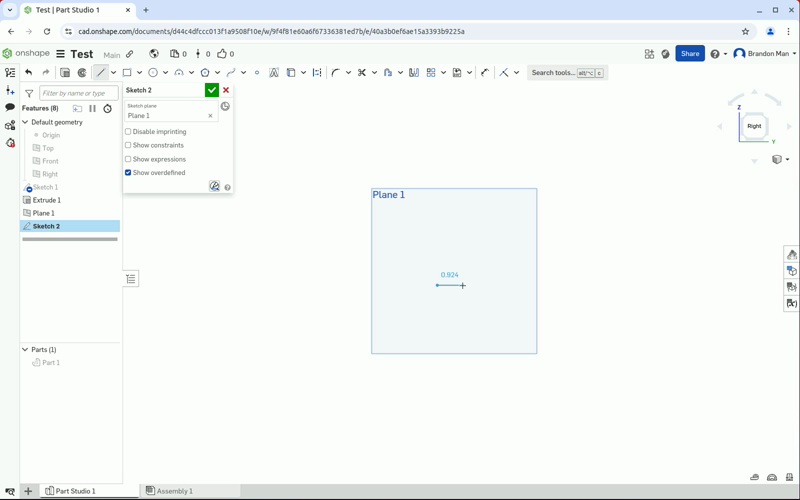
scroll(6)
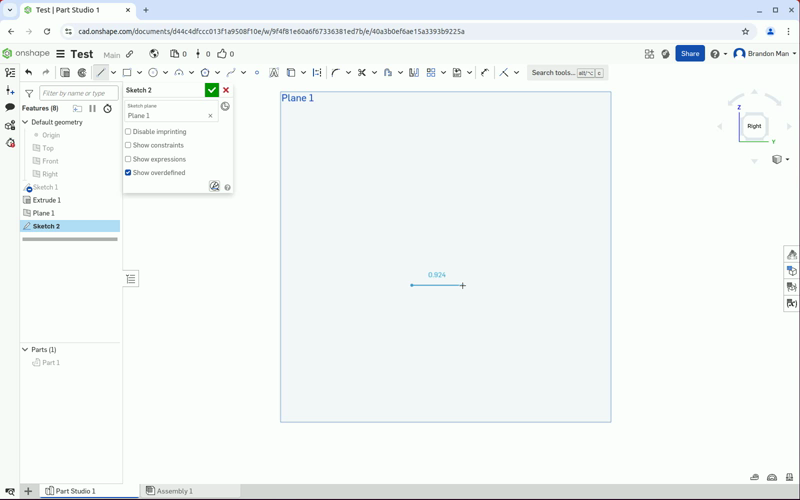
click(462, 285)
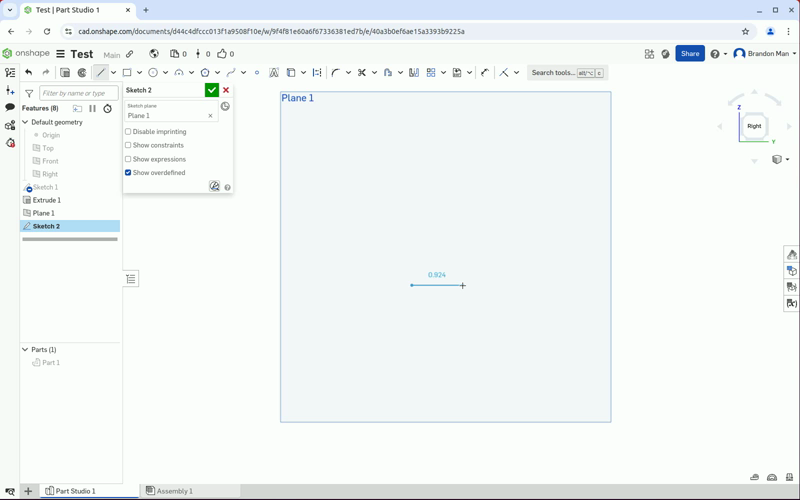
scroll(-6)
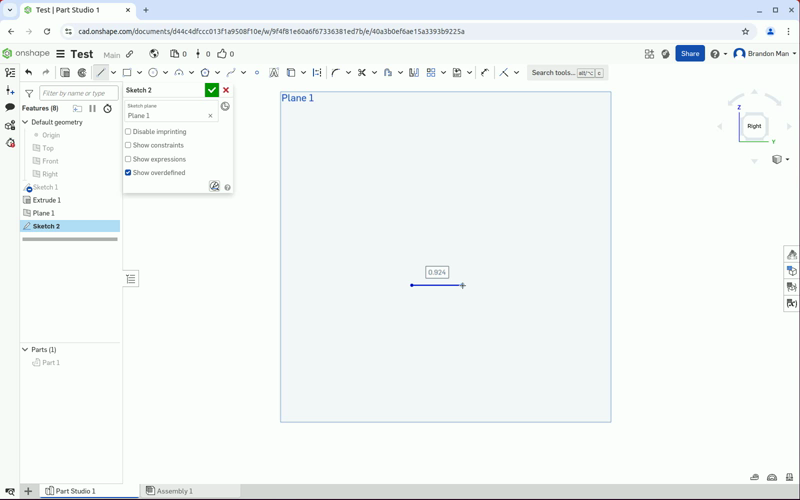
scroll(-6)
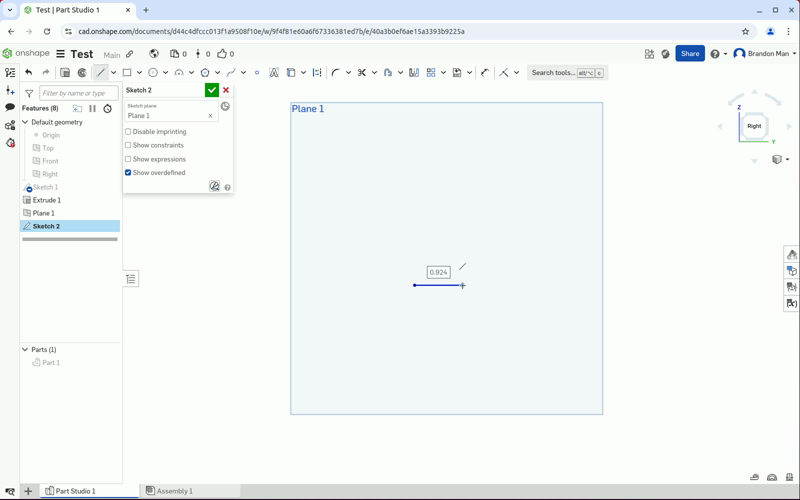
scroll(-6)
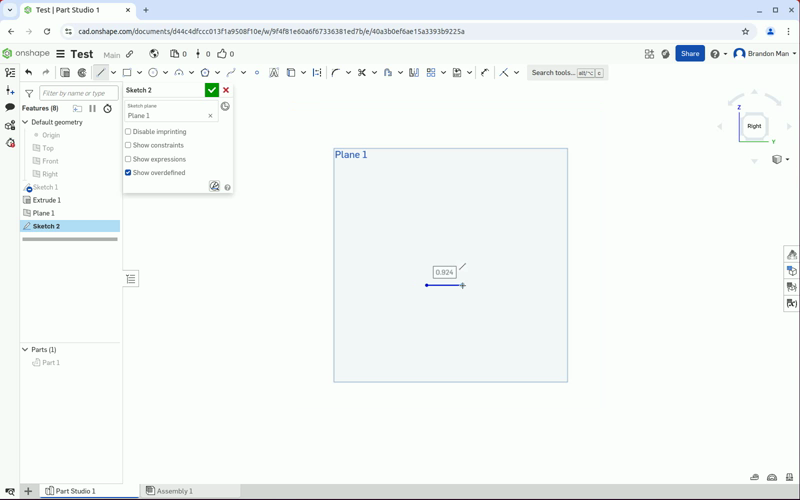
scroll(-6)
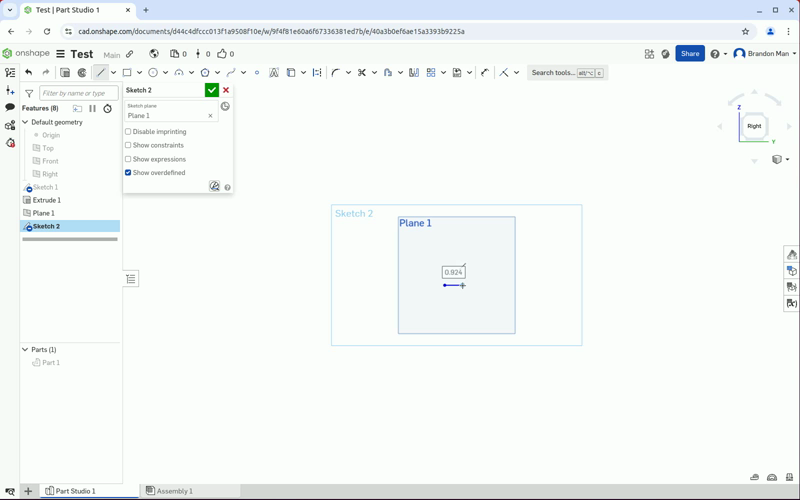
scroll(-6)
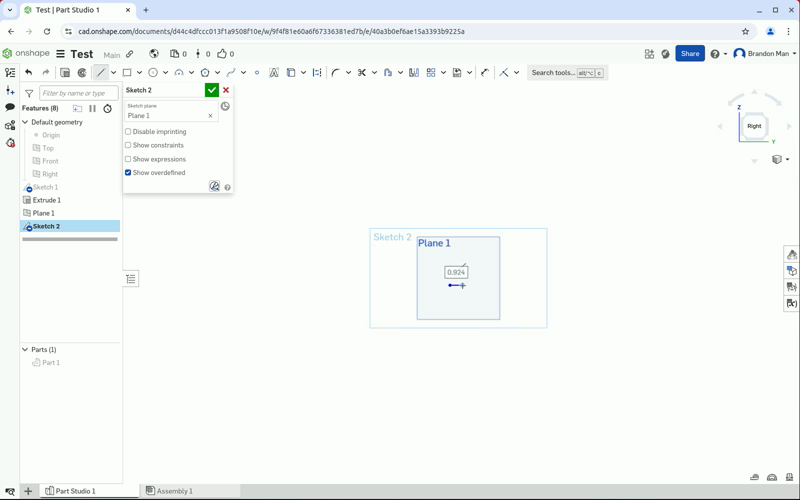
scroll(-6)
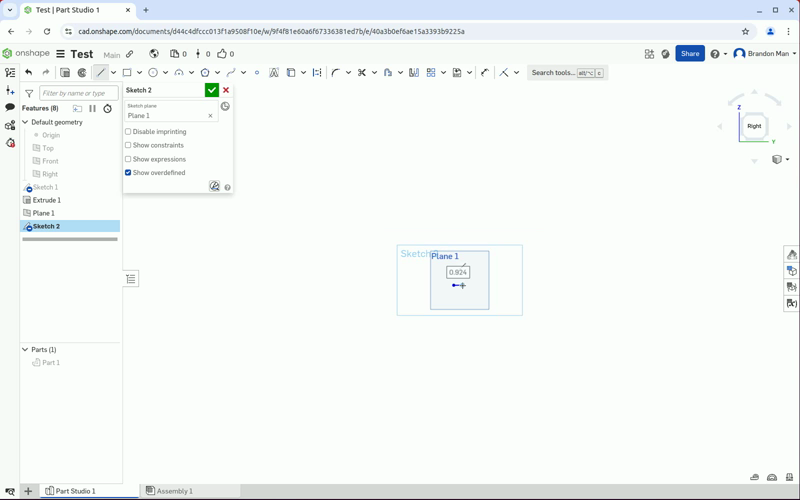
scroll(-6)
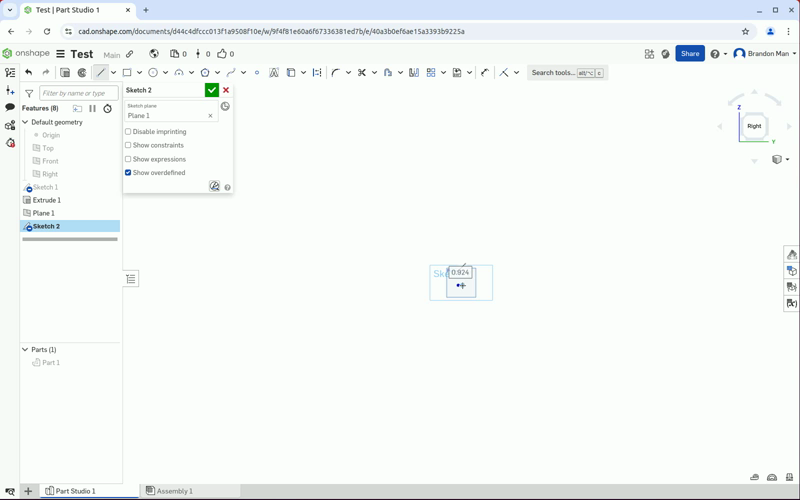
key_up(shift)
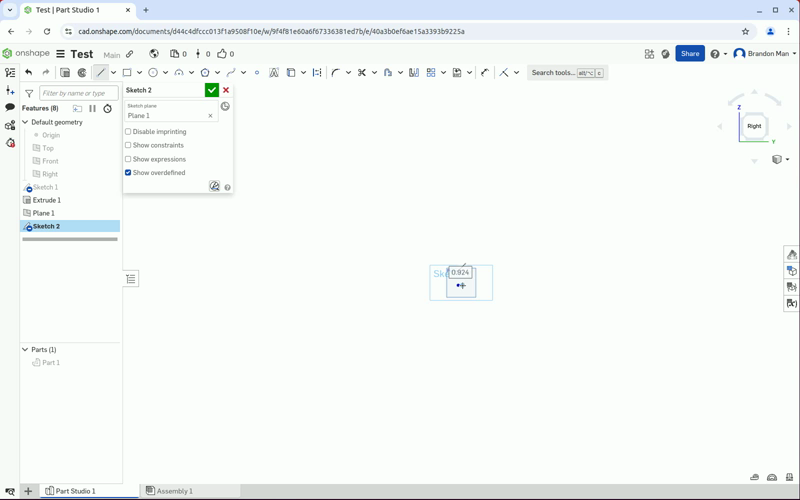
key_down(shift)
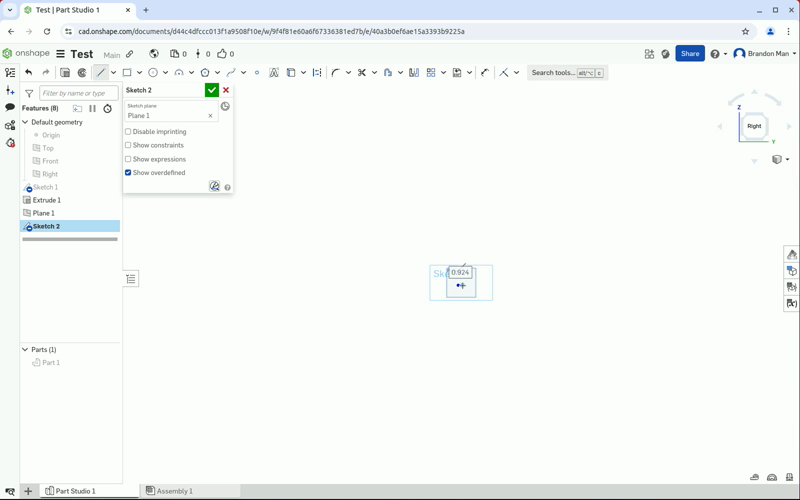
mouse_move(492, 285)
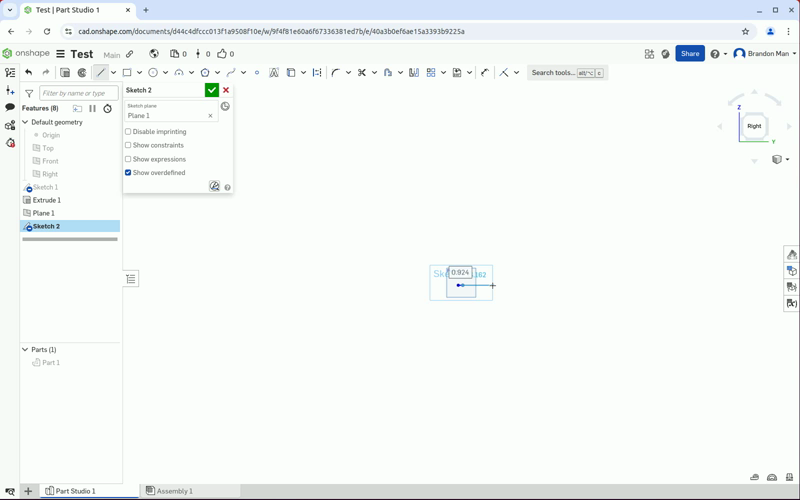
mouse_move(462, 280)
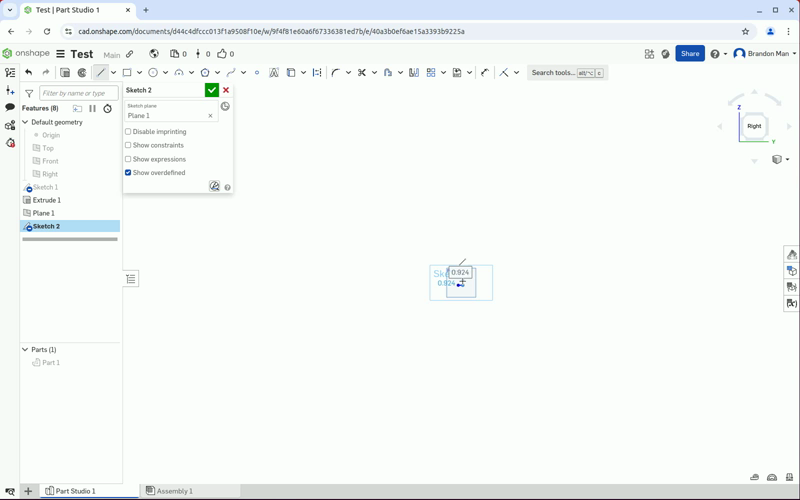
scroll(6)
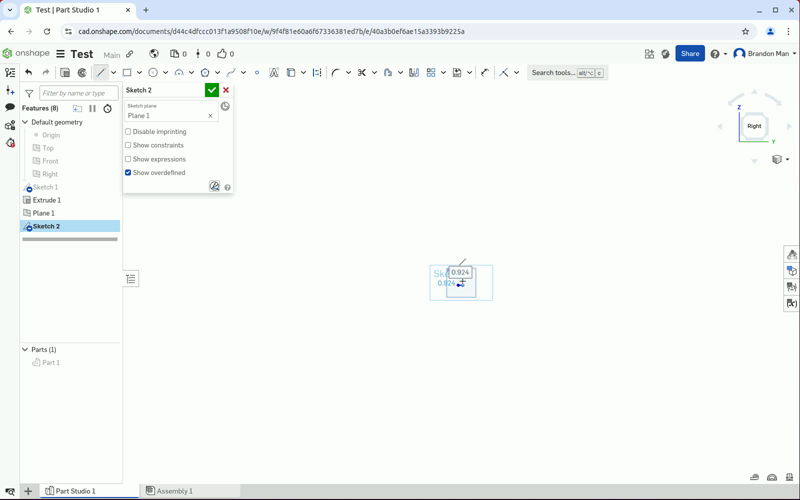
scroll(6)
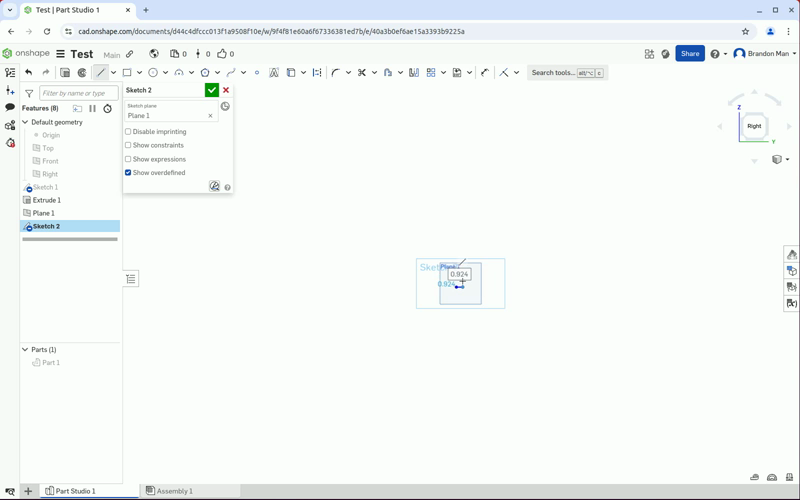
scroll(6)
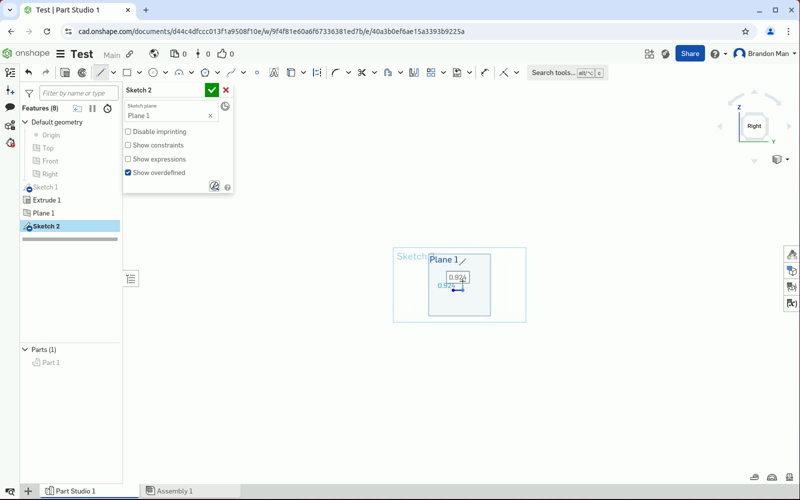
scroll(6)
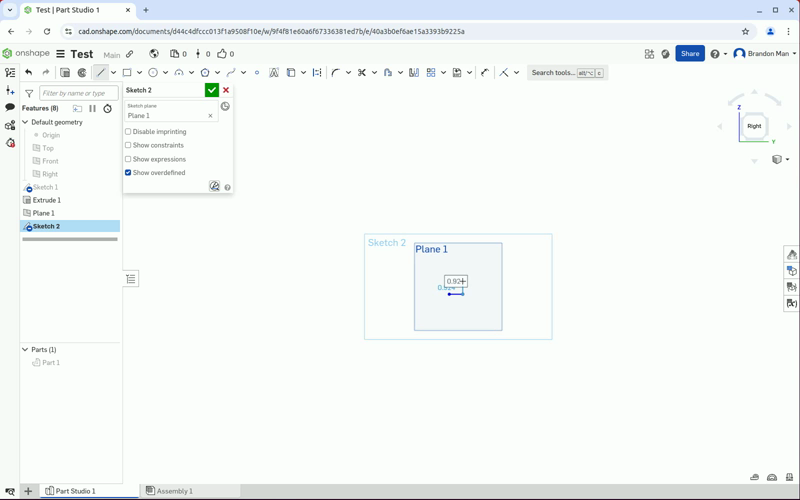
scroll(6)
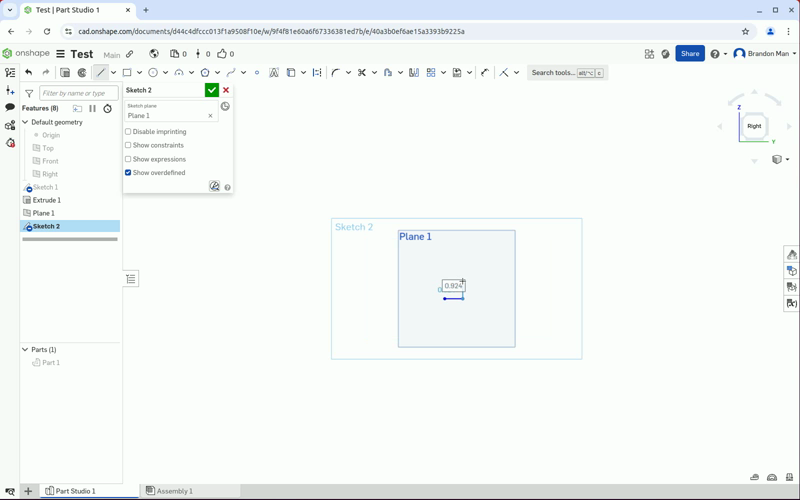
scroll(6)
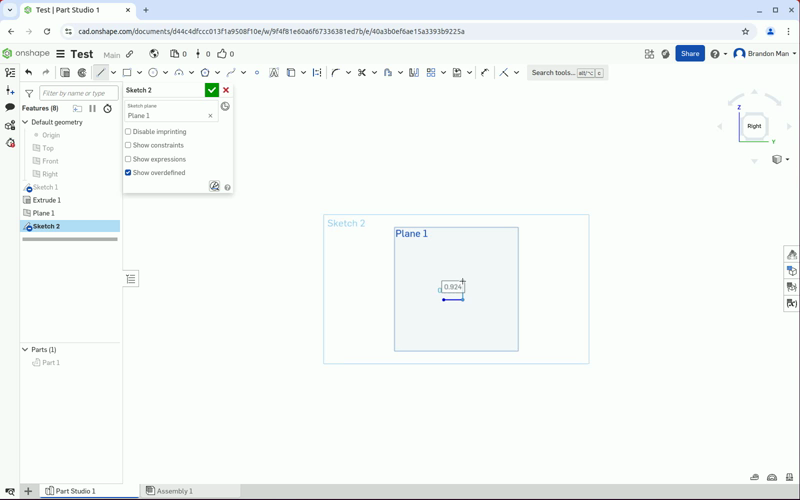
scroll(6)
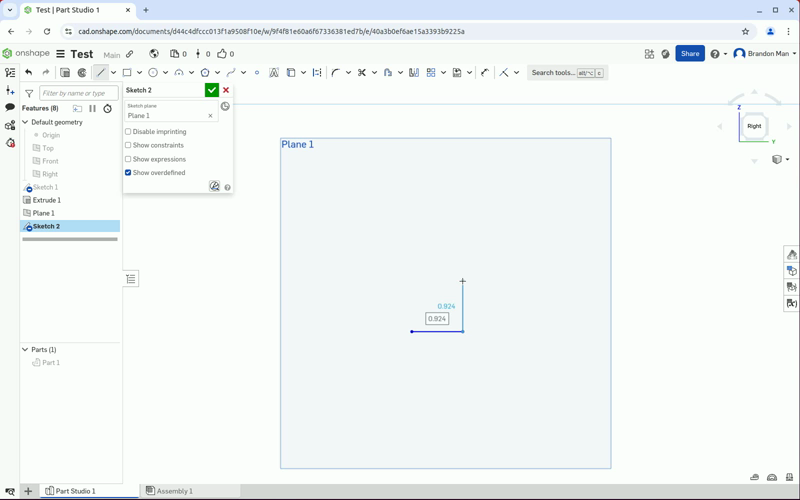
click(462, 280)
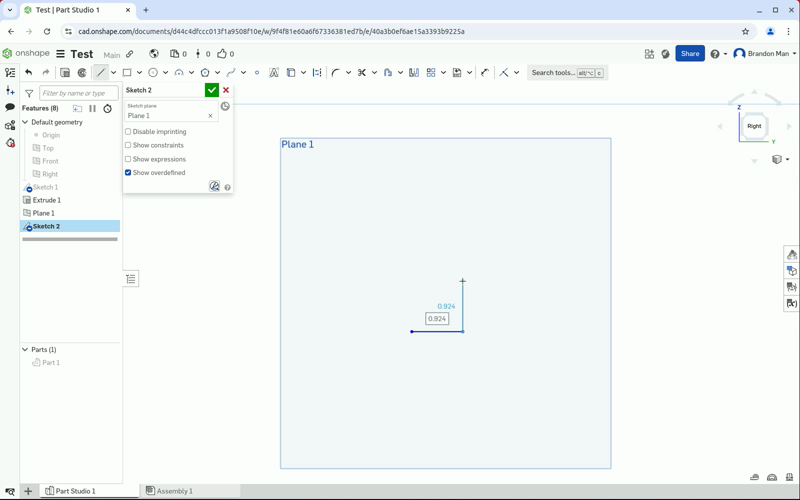
scroll(-6)
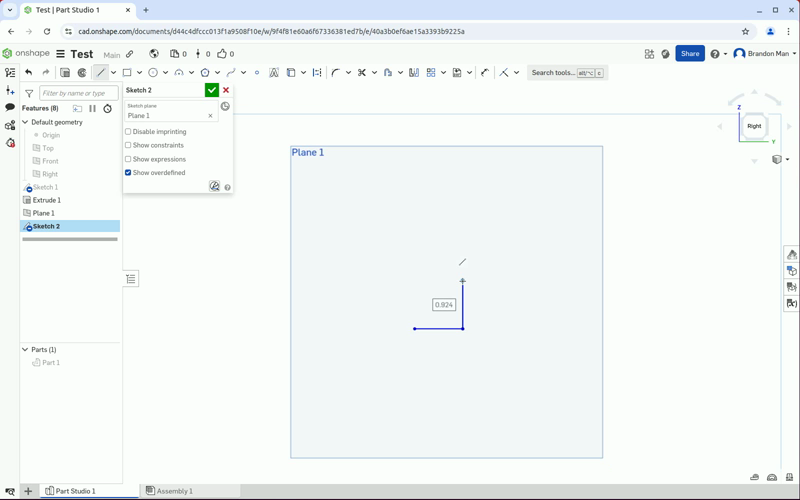
scroll(-6)
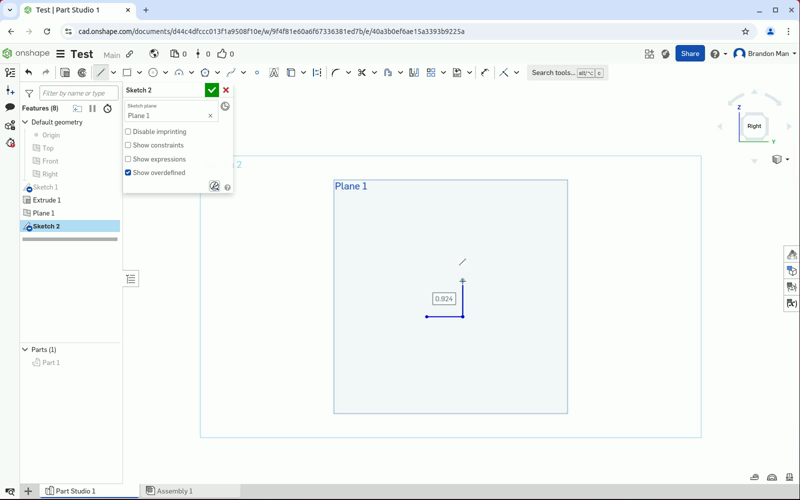
scroll(-6)
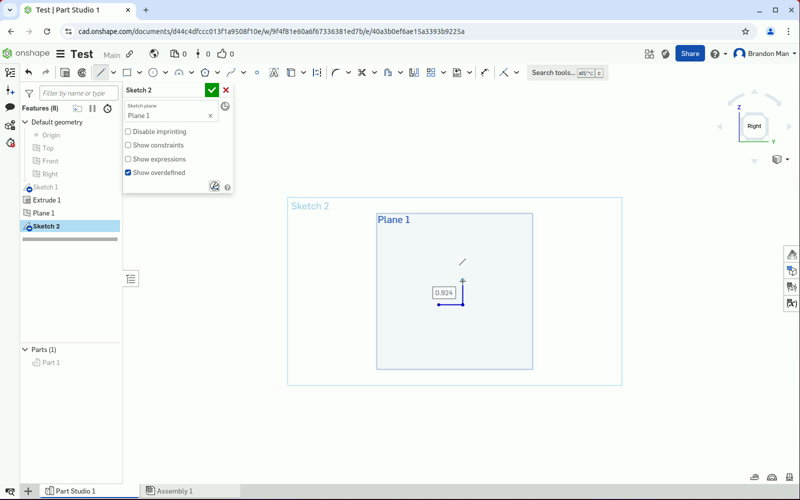
scroll(-6)
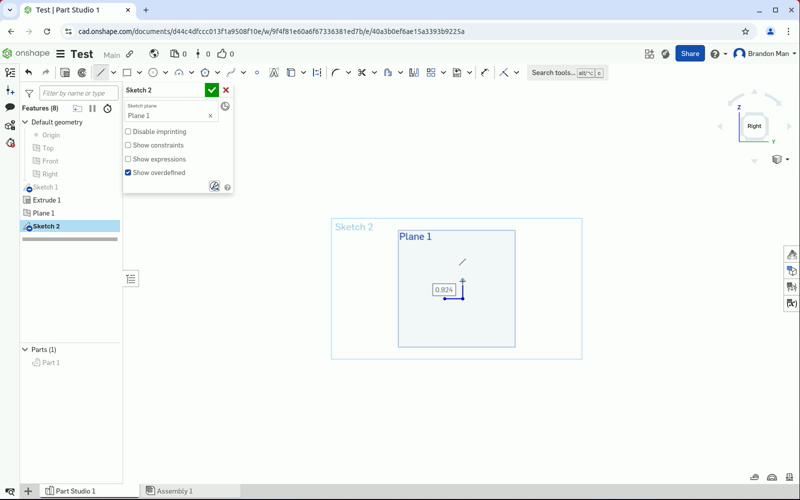
scroll(-6)
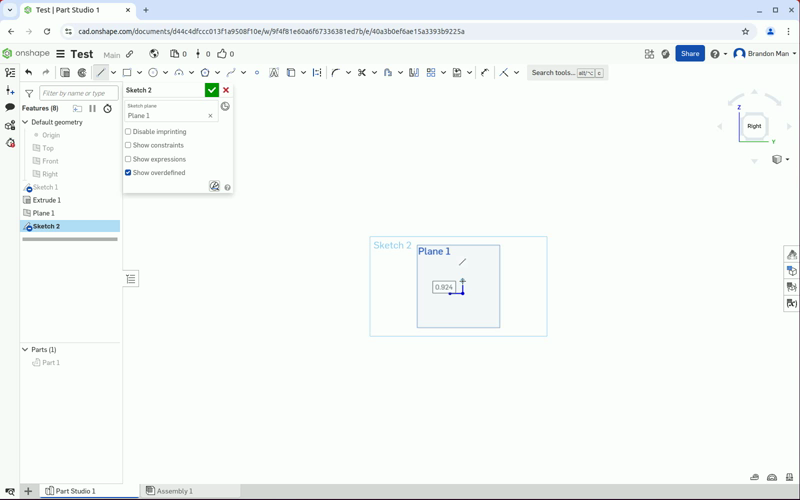
scroll(-6)
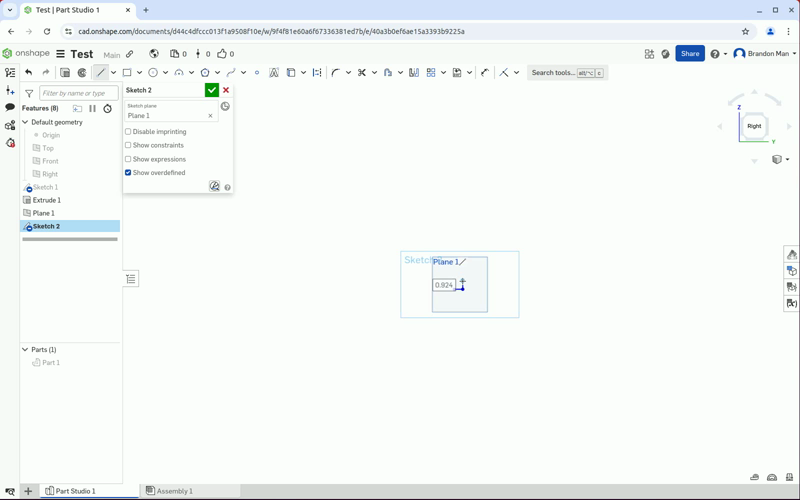
scroll(-6)
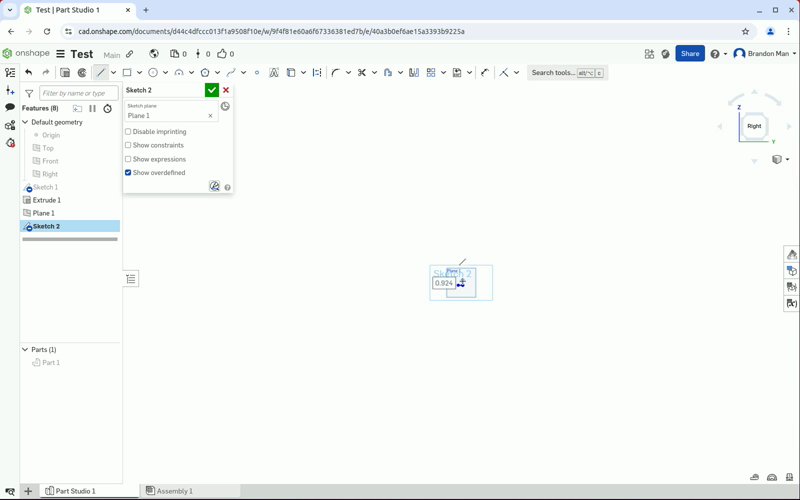
key_up(shift)
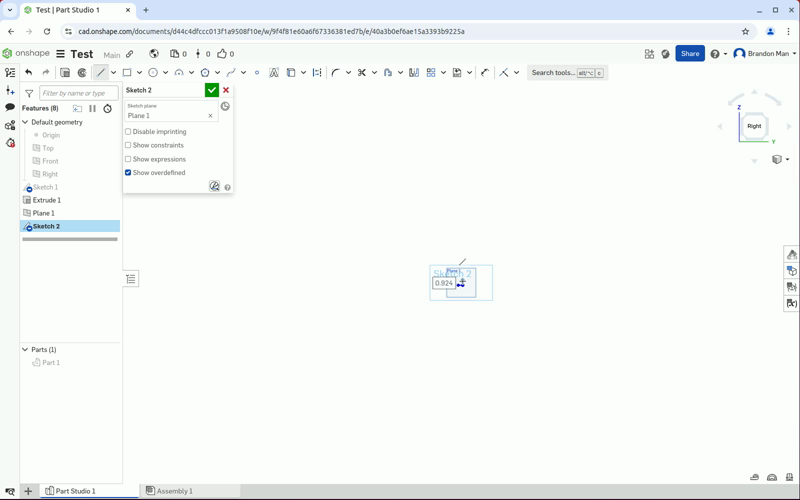
key_down(shift)
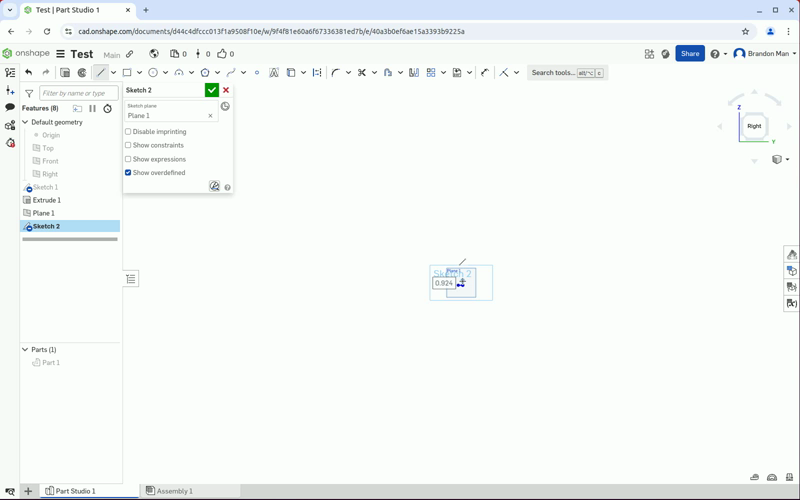
mouse_move(492, 280)
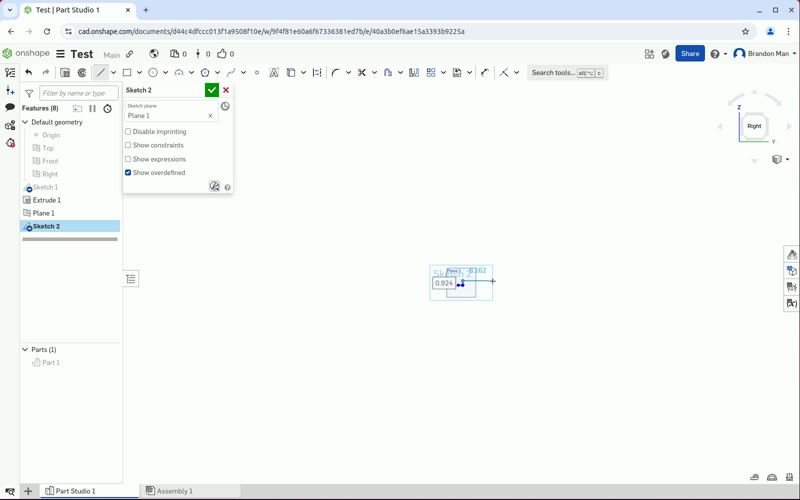
mouse_move(458, 280)
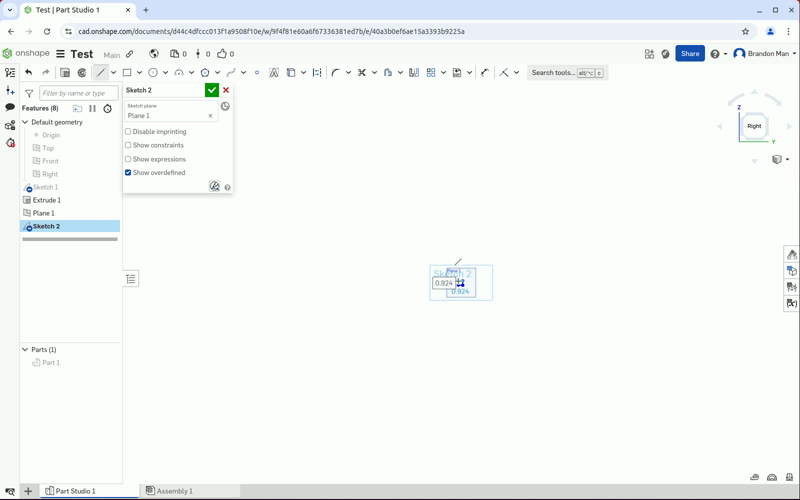
scroll(6)
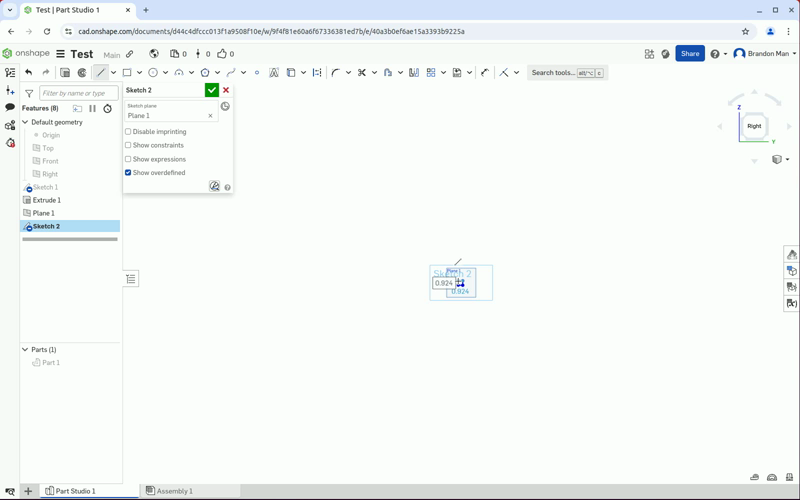
scroll(6)
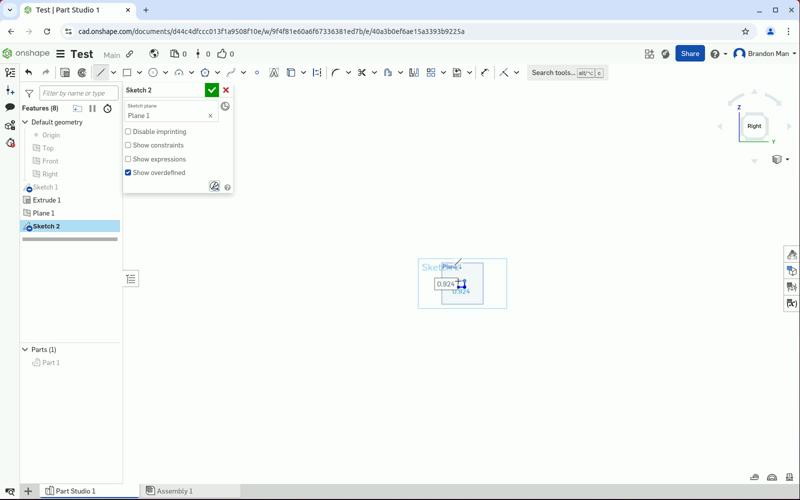
scroll(6)
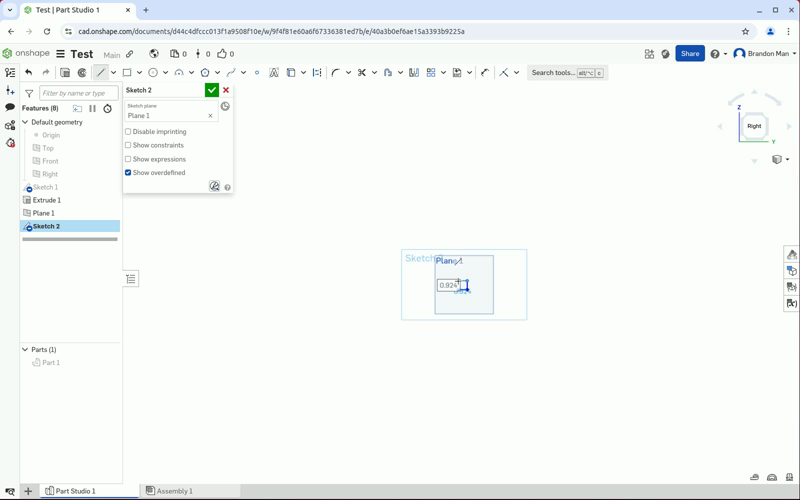
scroll(6)
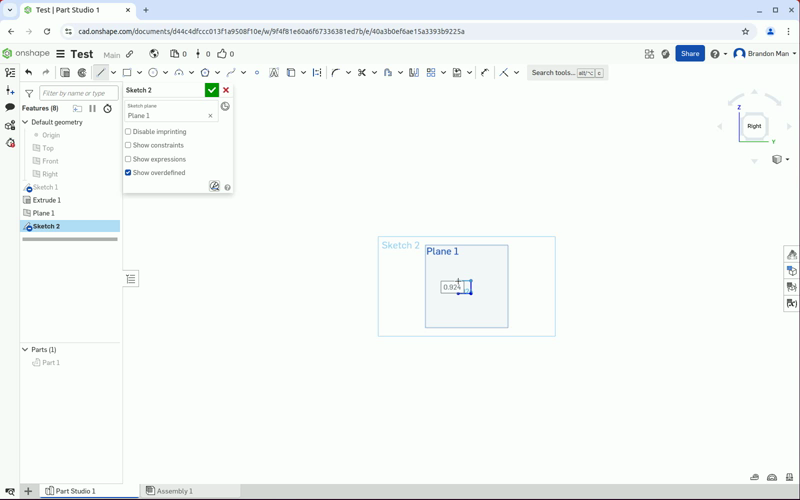
scroll(6)
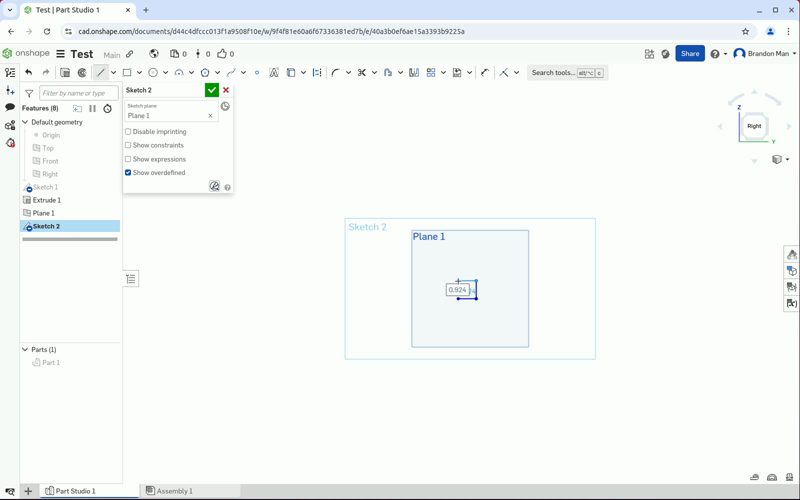
scroll(6)
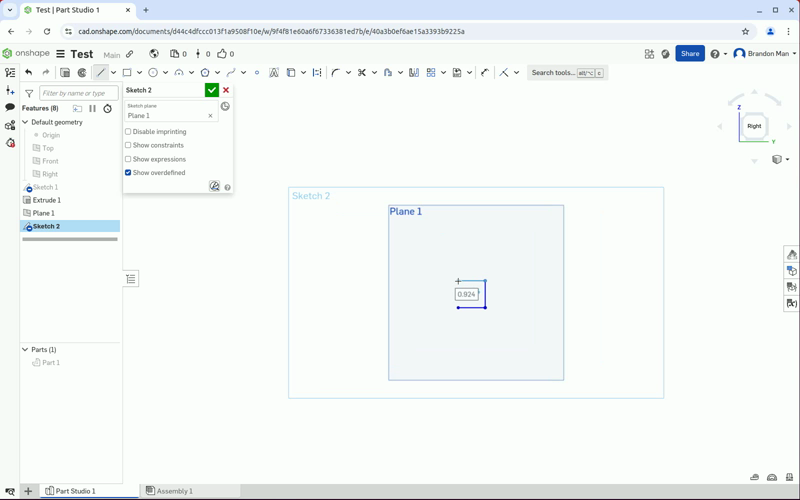
scroll(6)
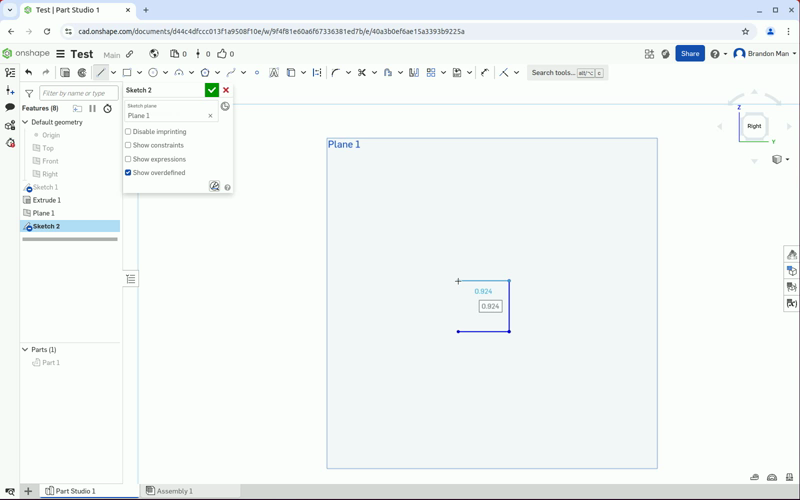
click(458, 280)
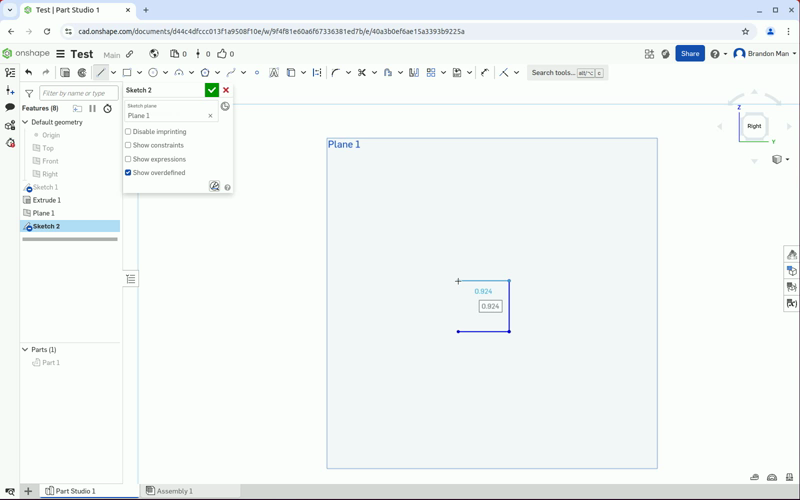
scroll(-6)
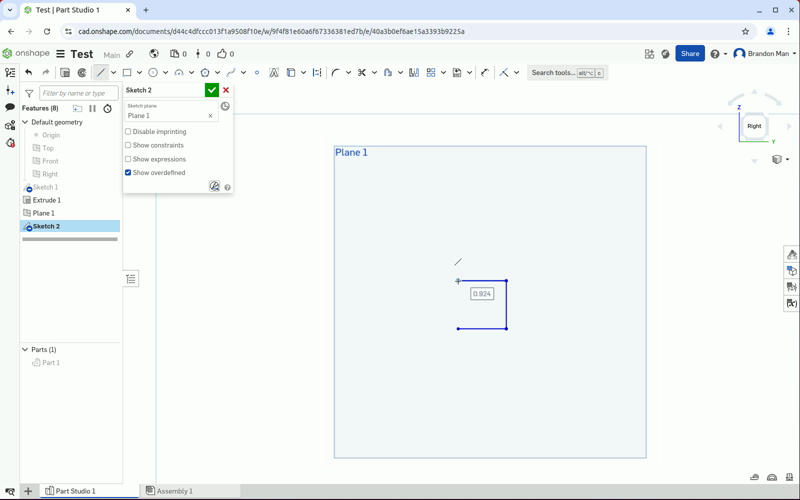
scroll(-6)
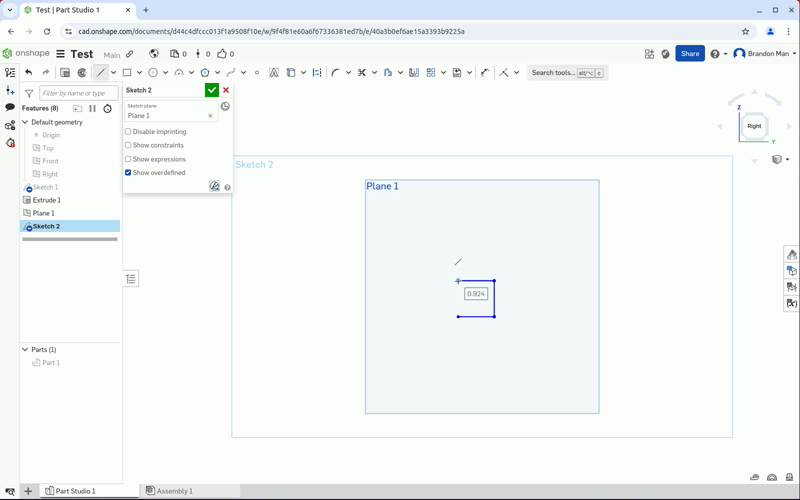
scroll(-6)
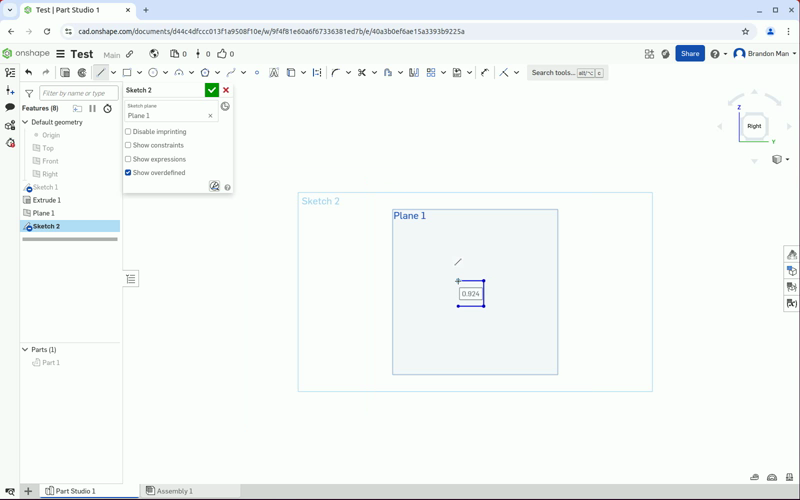
scroll(-6)
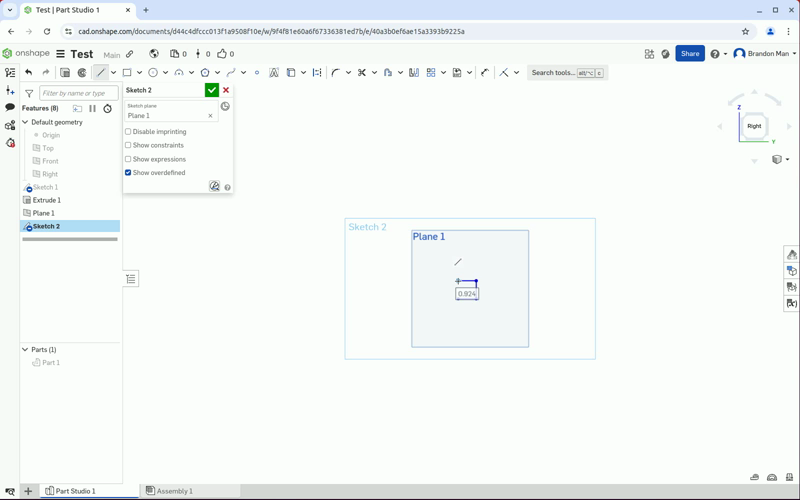
scroll(-6)
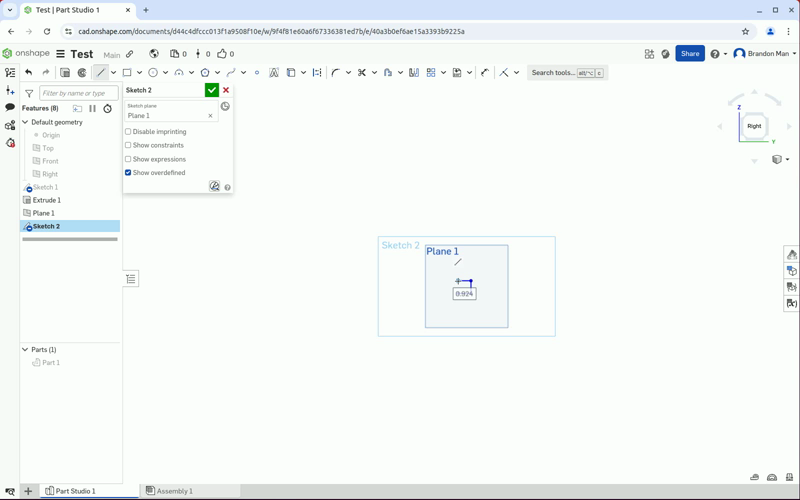
scroll(-6)
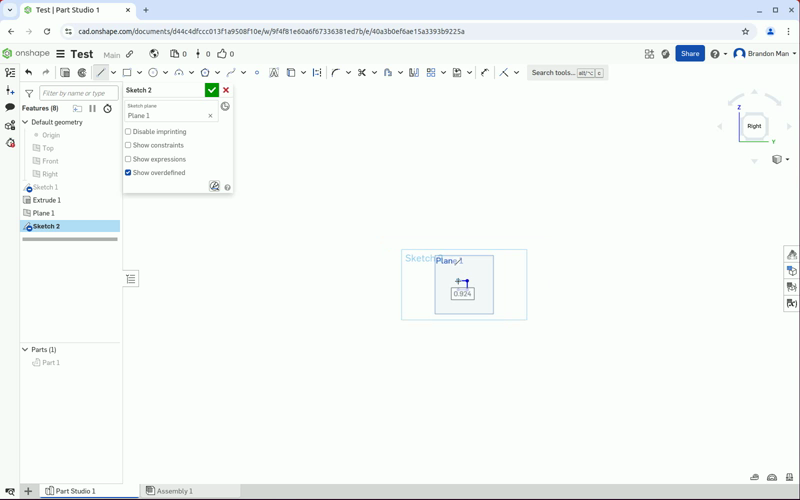
scroll(-6)
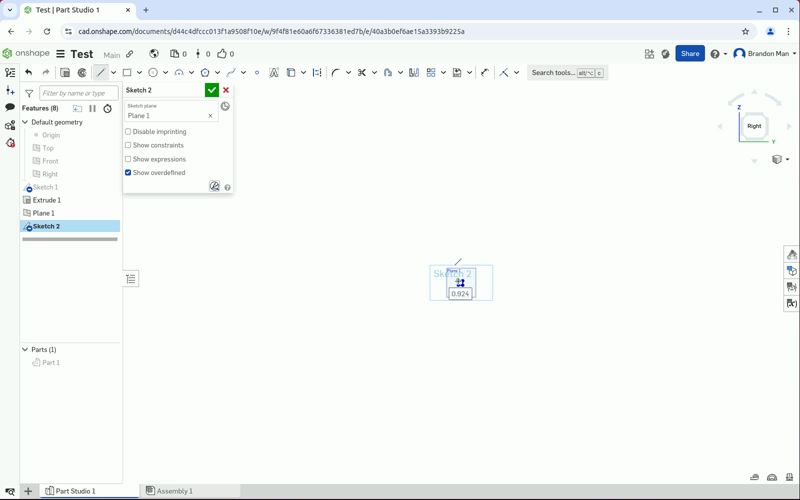
key_up(shift)
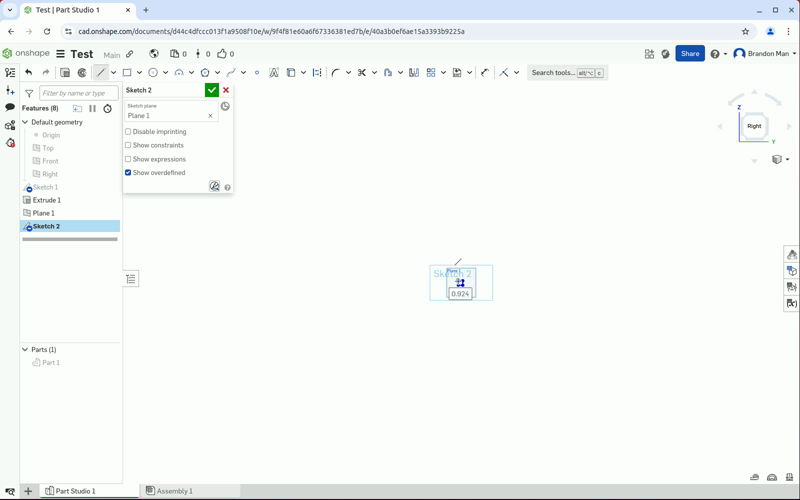
mouse_move(488, 280)
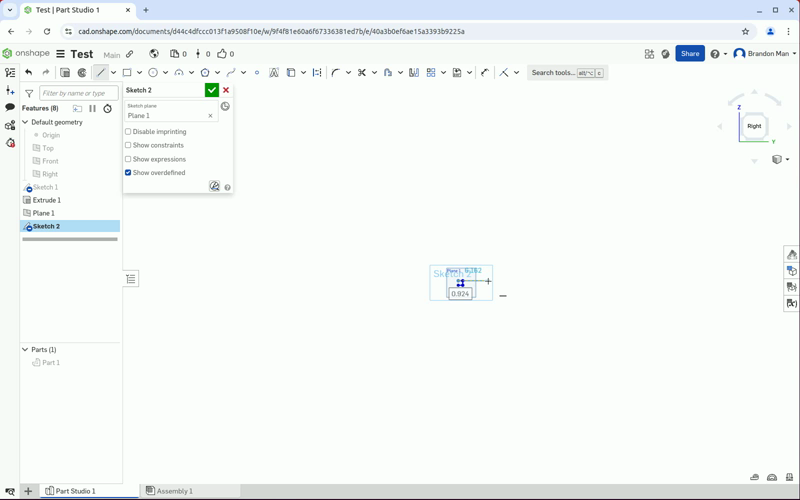
key_down(shift)
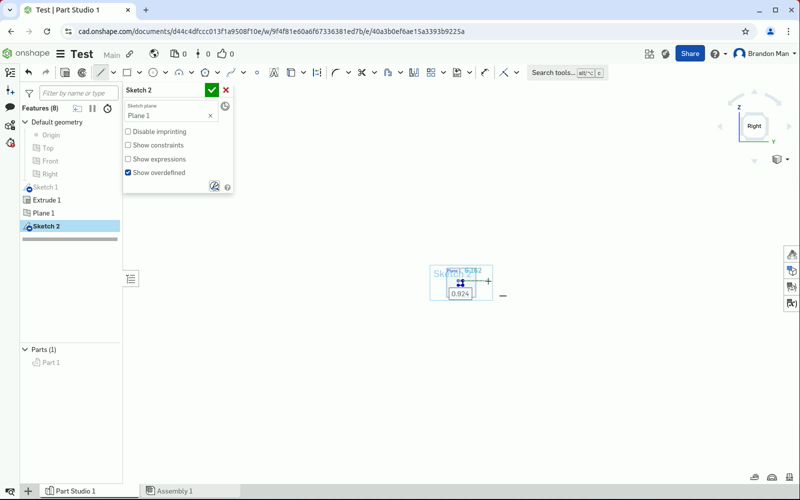
mouse_move(458, 285)
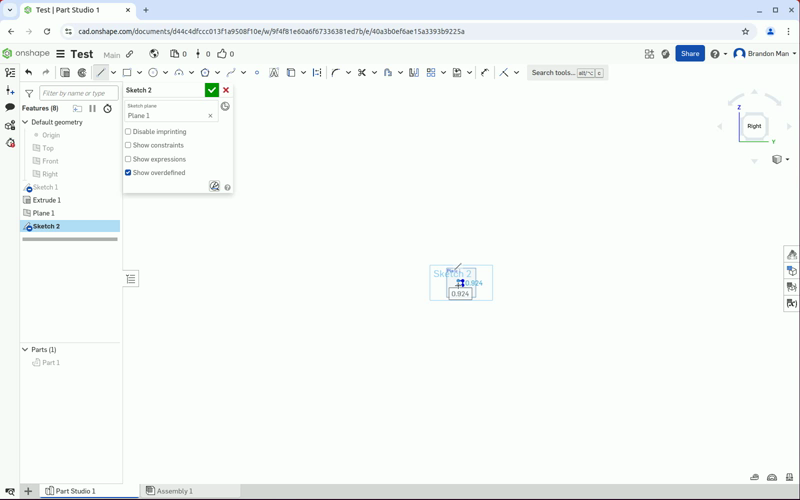
scroll(6)
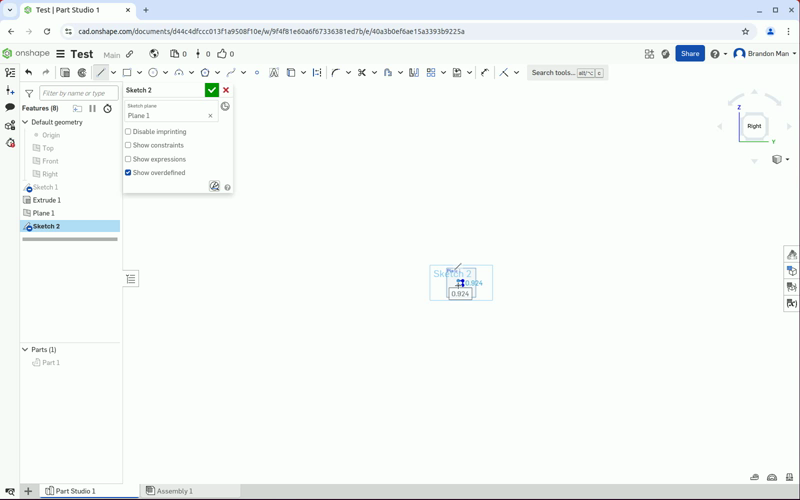
scroll(6)
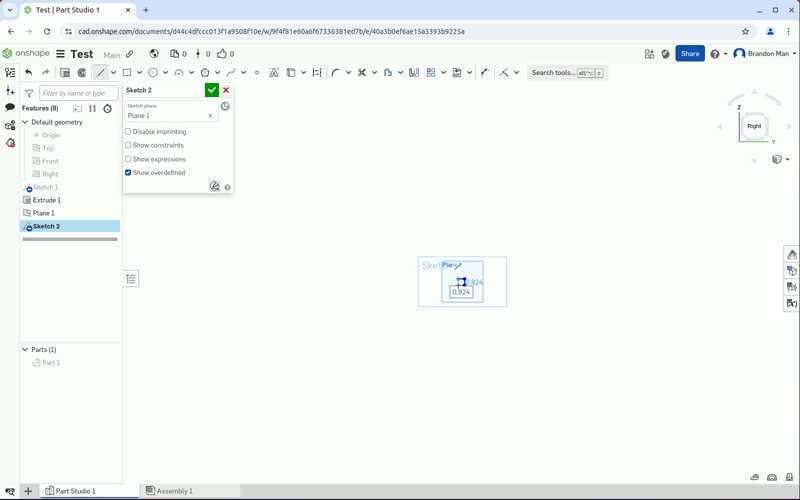
scroll(6)
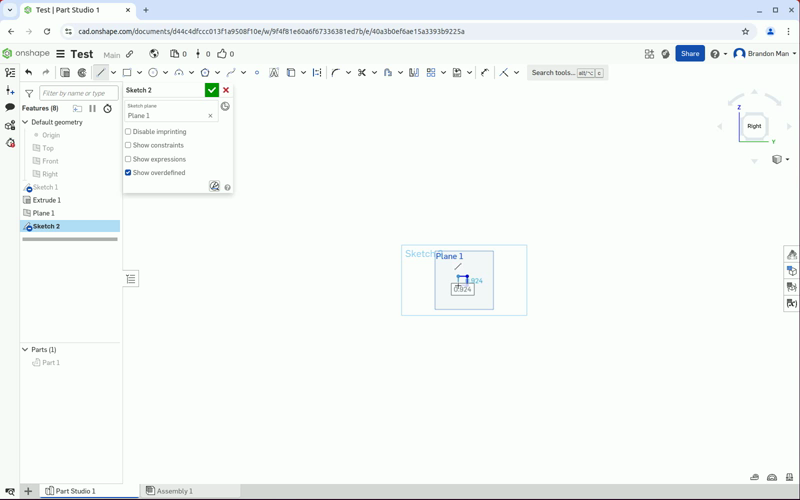
scroll(6)
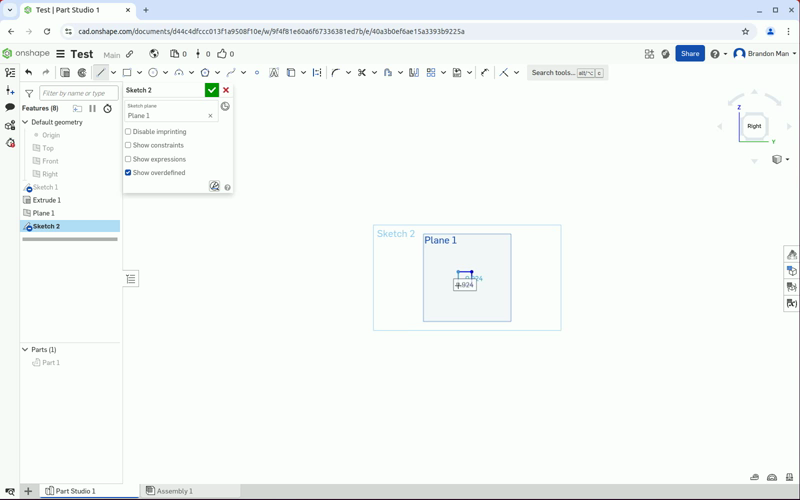
scroll(6)
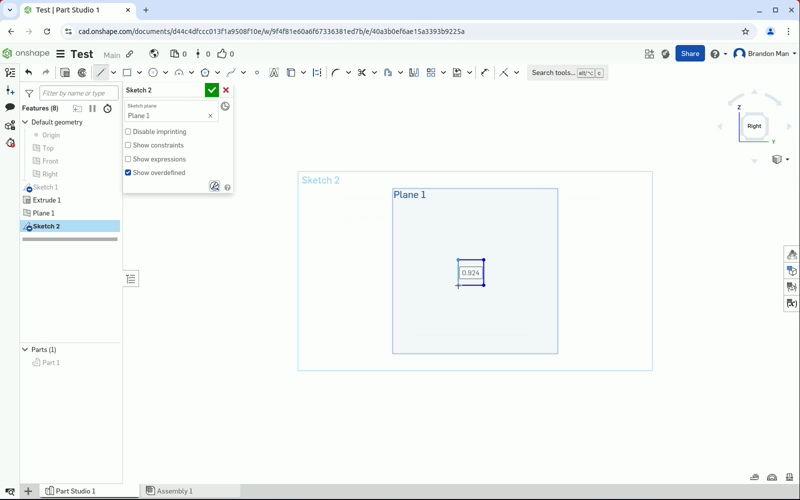
scroll(6)
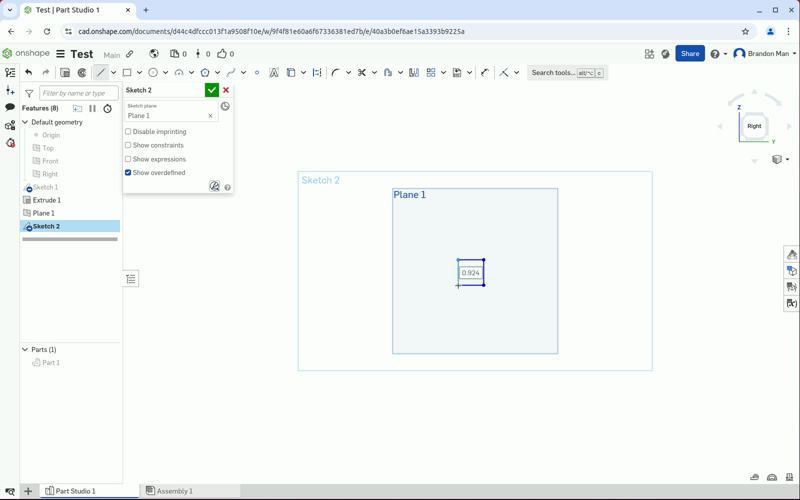
scroll(6)
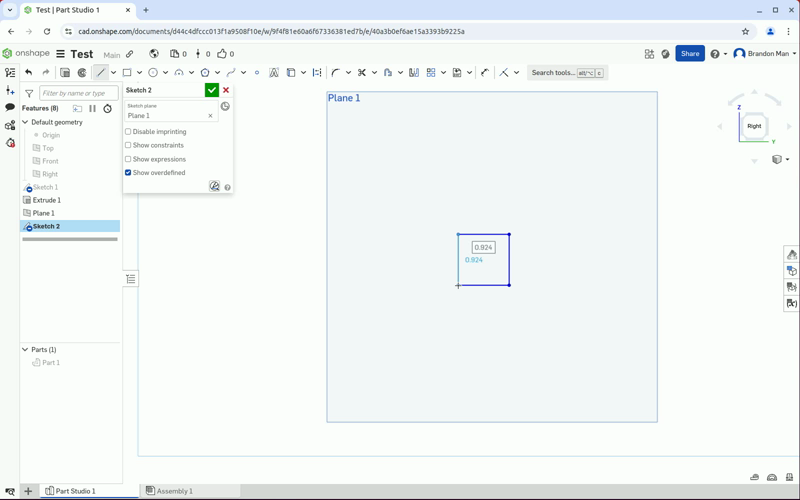
key_up(shift)
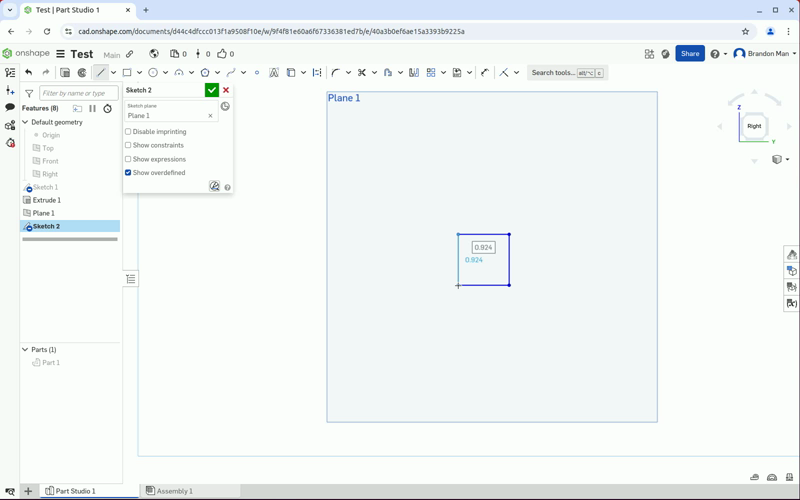
click(458, 285)
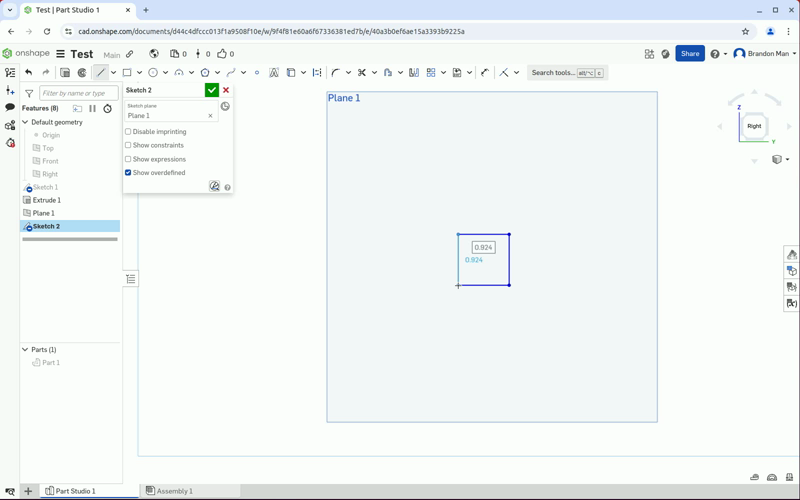
scroll(-6)
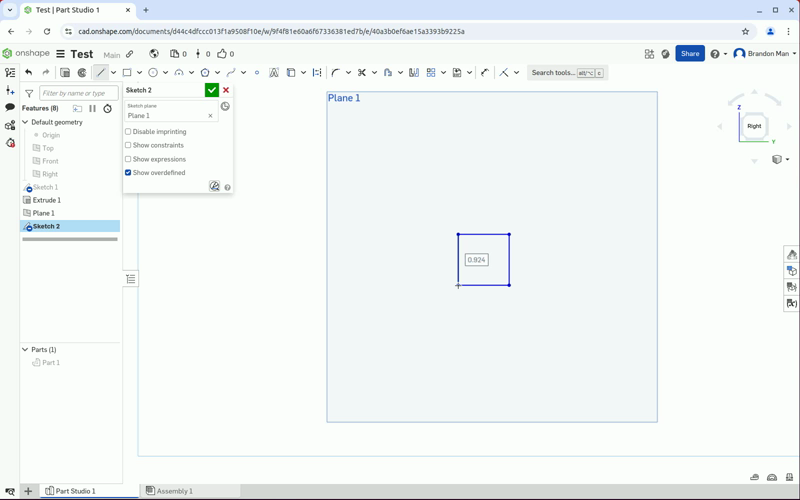
scroll(-6)
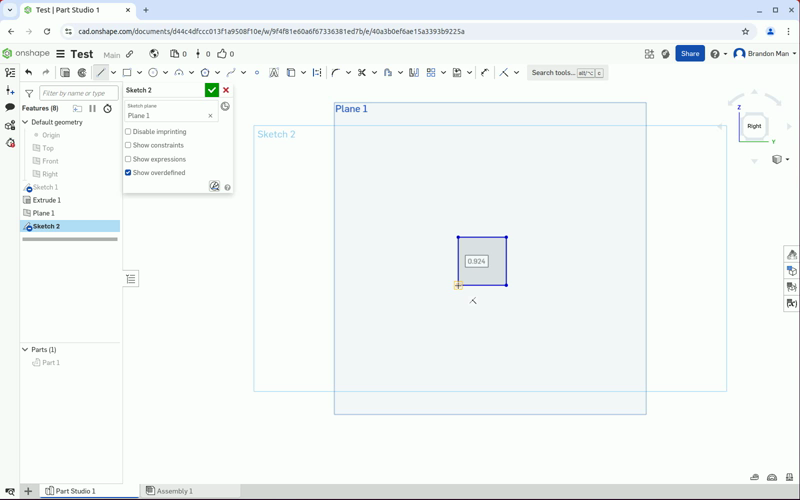
scroll(-6)
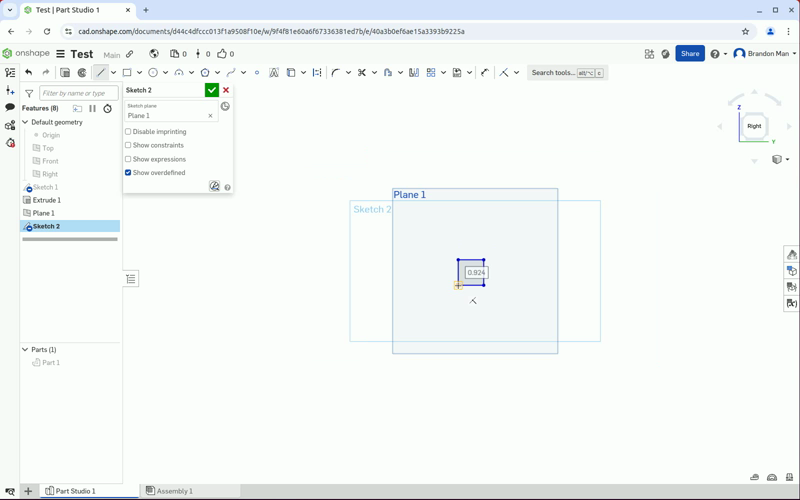
scroll(-6)
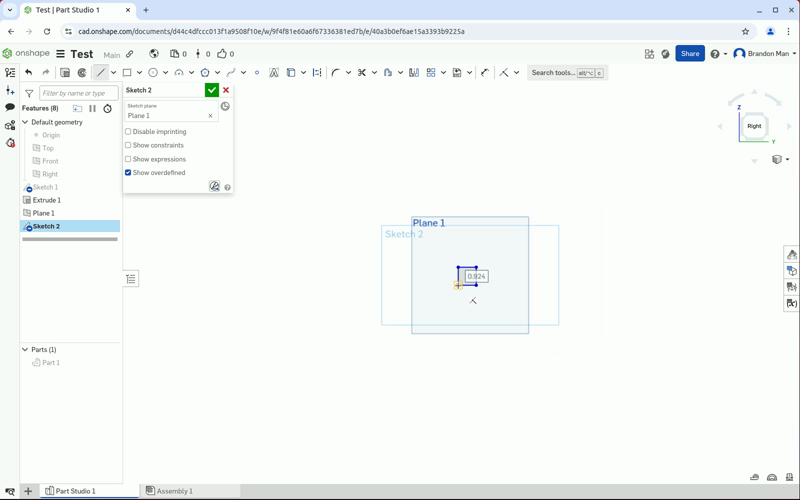
scroll(-6)
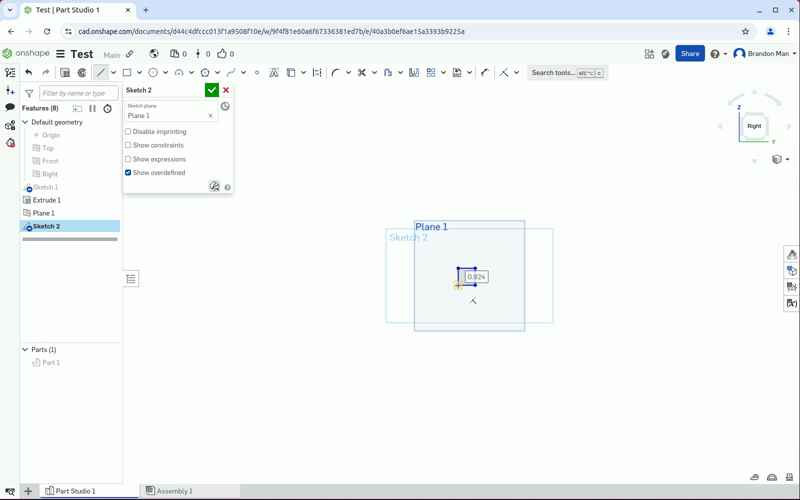
scroll(-6)
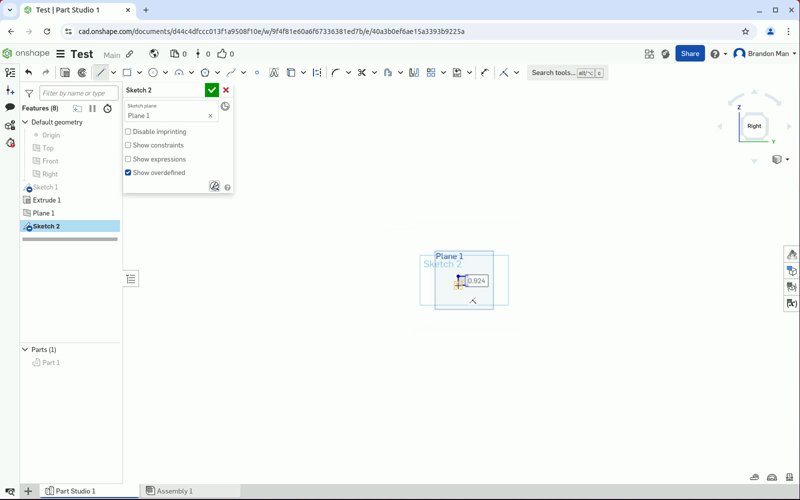
scroll(-6)
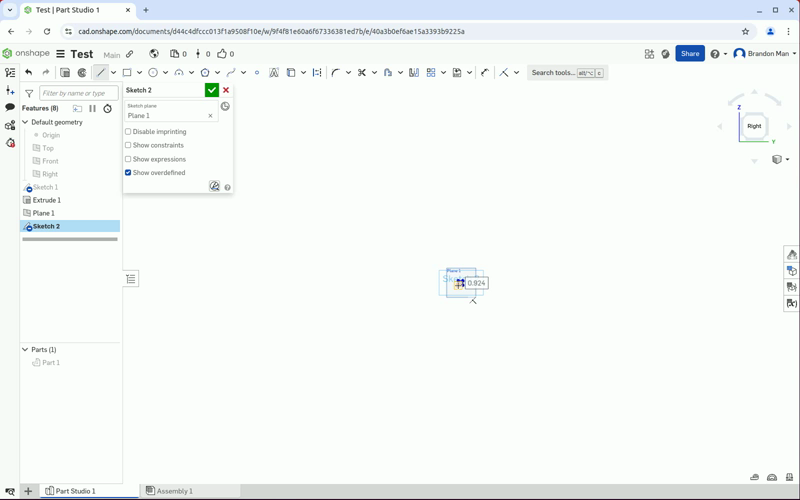
key(esc)
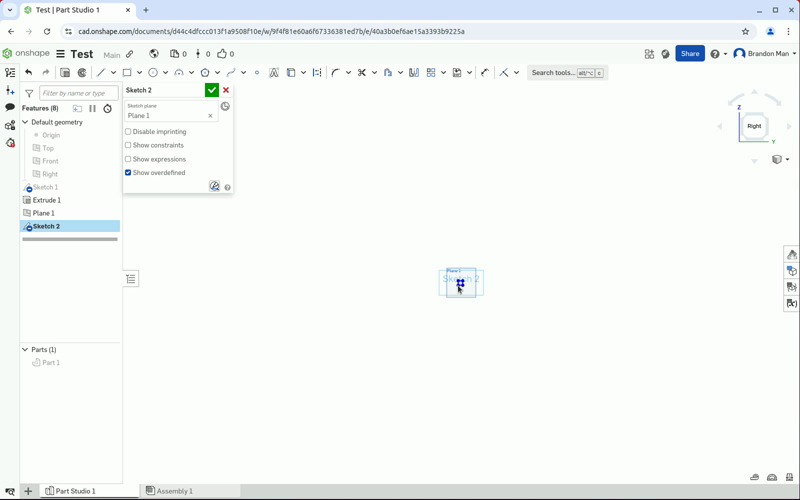
key(l)
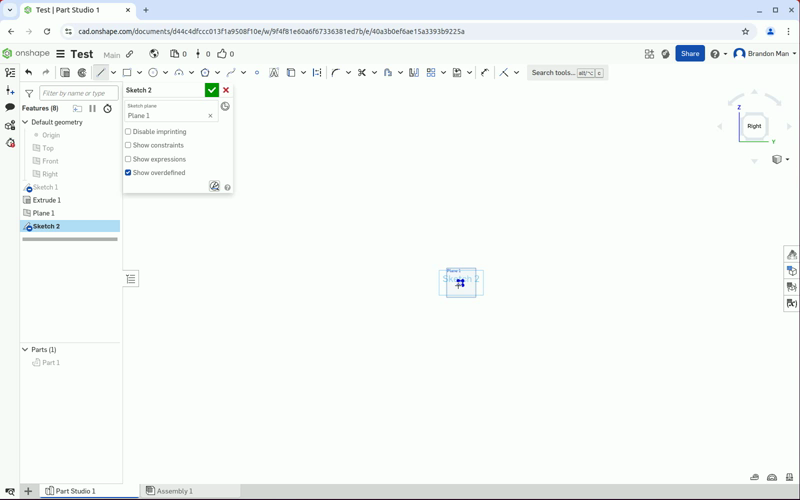
key_down(shift)
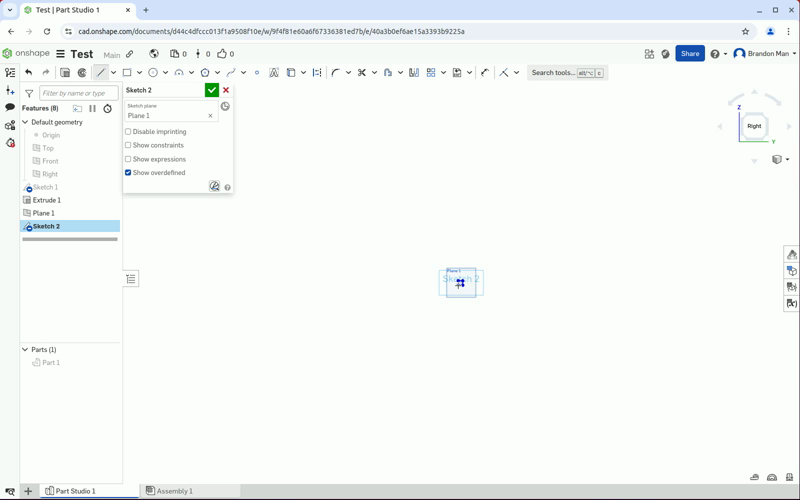
mouse_move(458, 285)
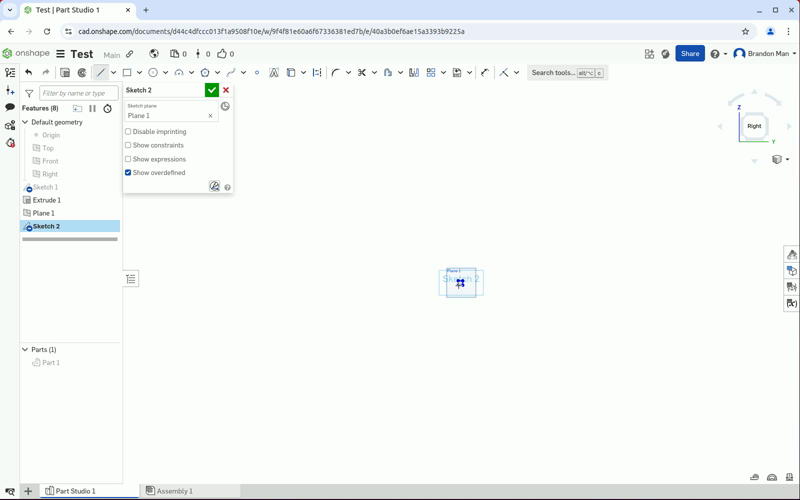
scroll(6)
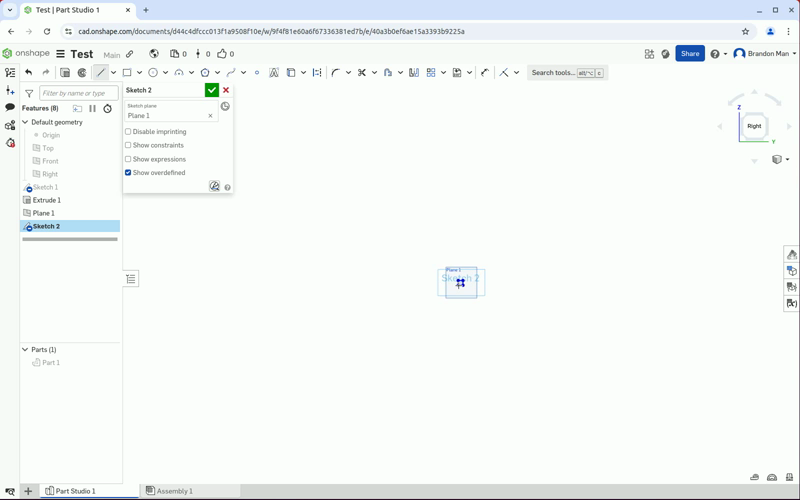
scroll(6)
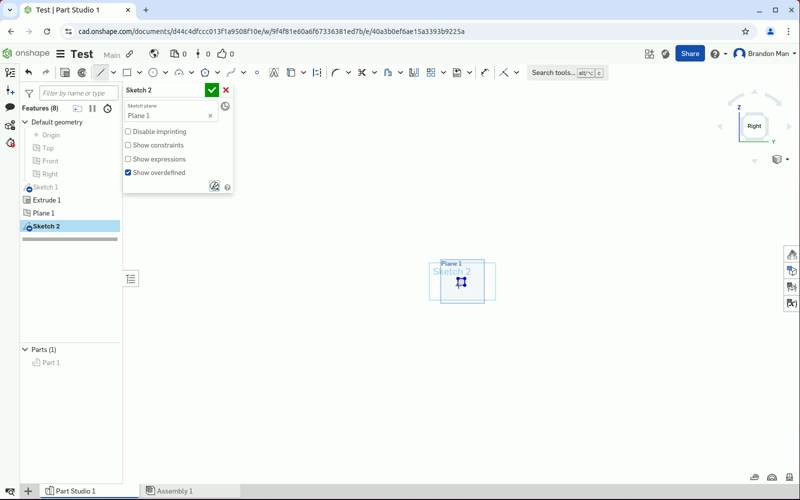
scroll(6)
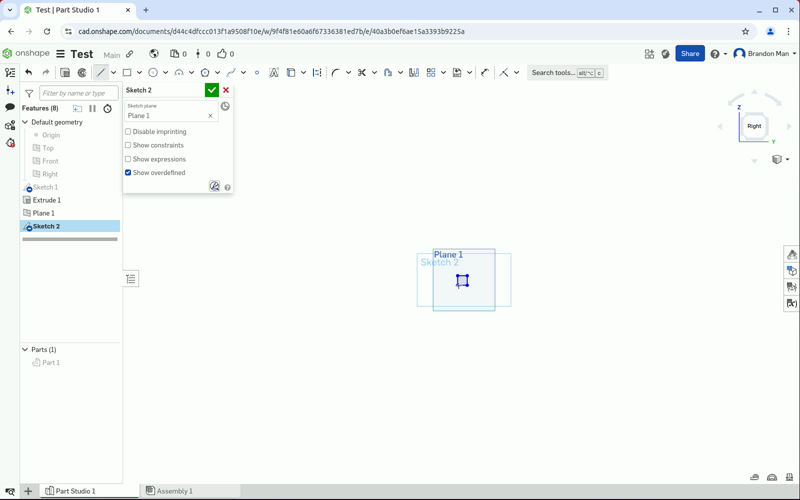
scroll(6)
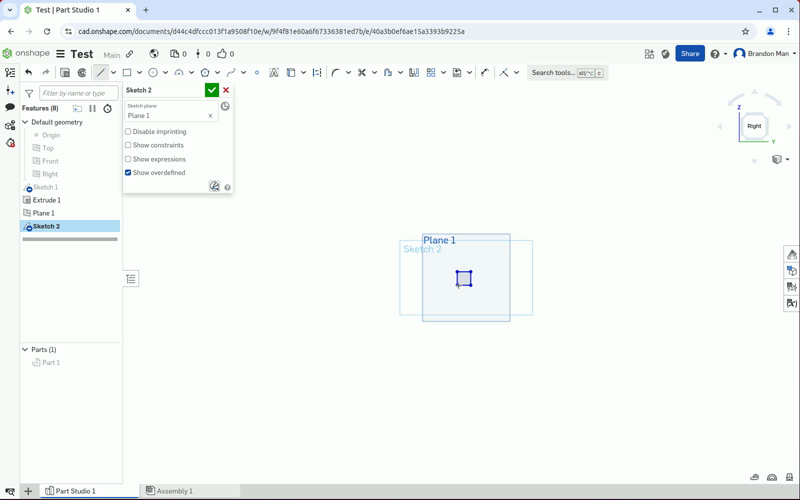
scroll(6)
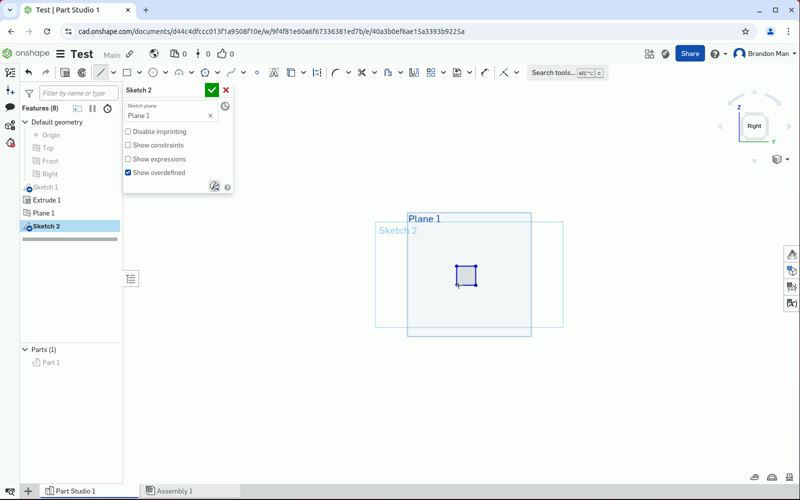
scroll(6)
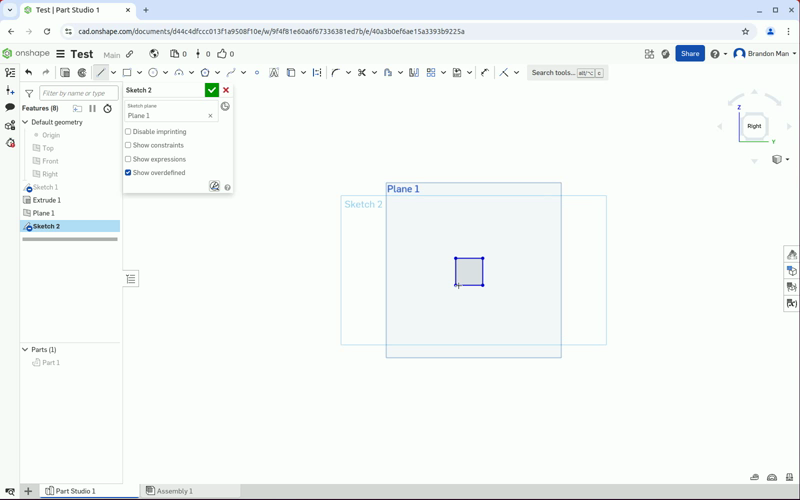
scroll(6)
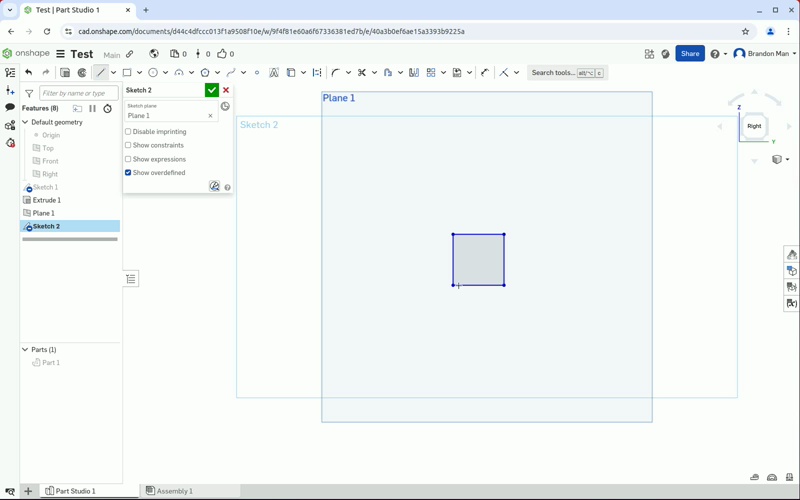
click(458, 285)
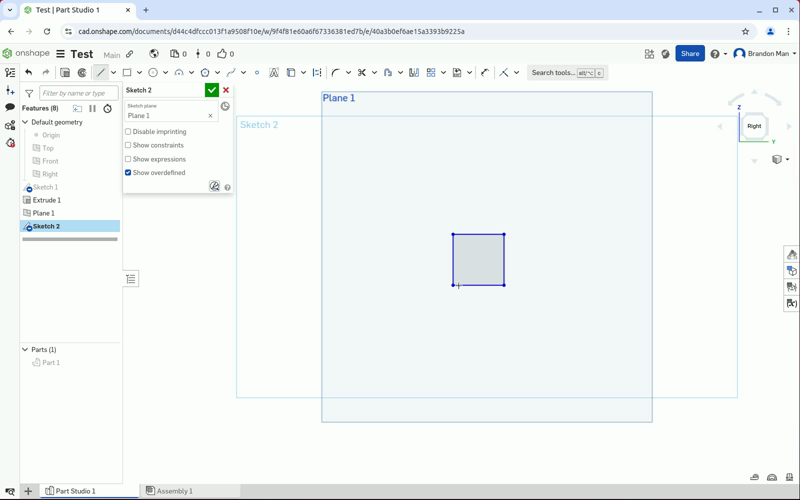
scroll(-6)
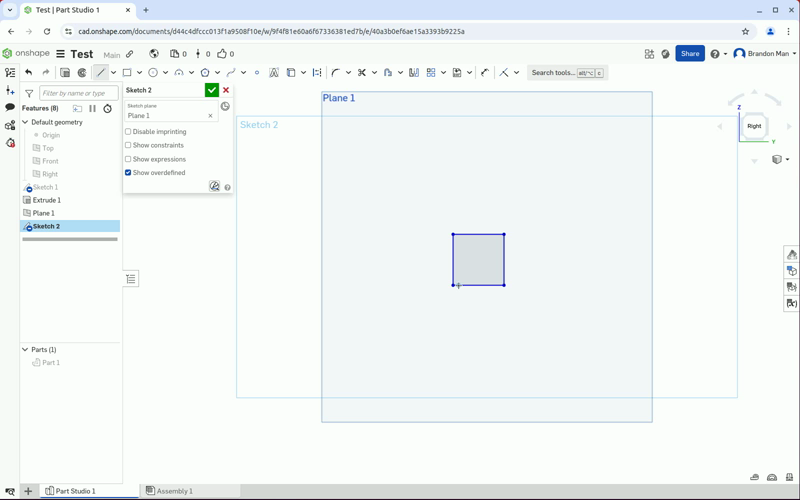
scroll(-6)
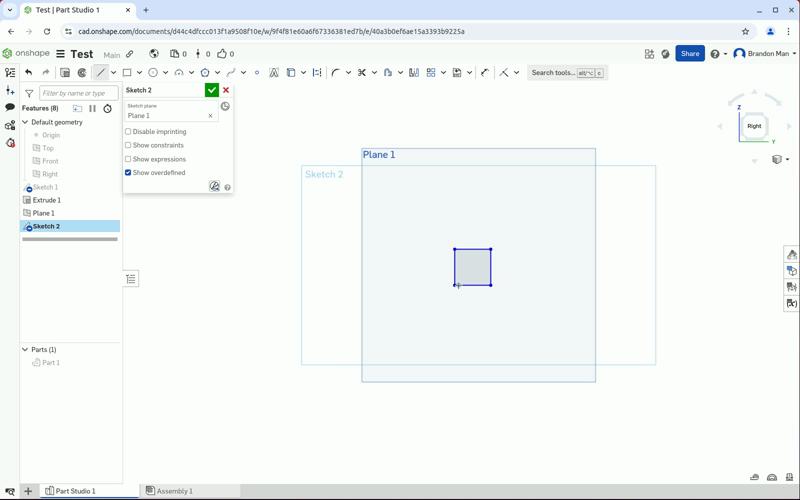
scroll(-6)
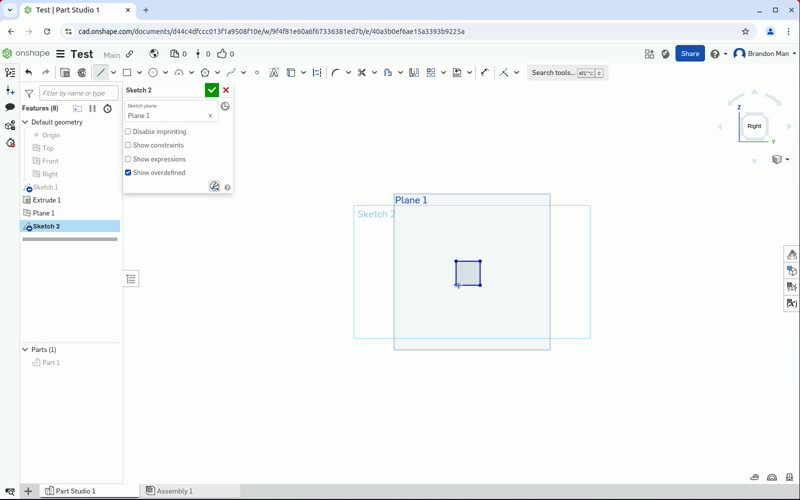
scroll(-6)
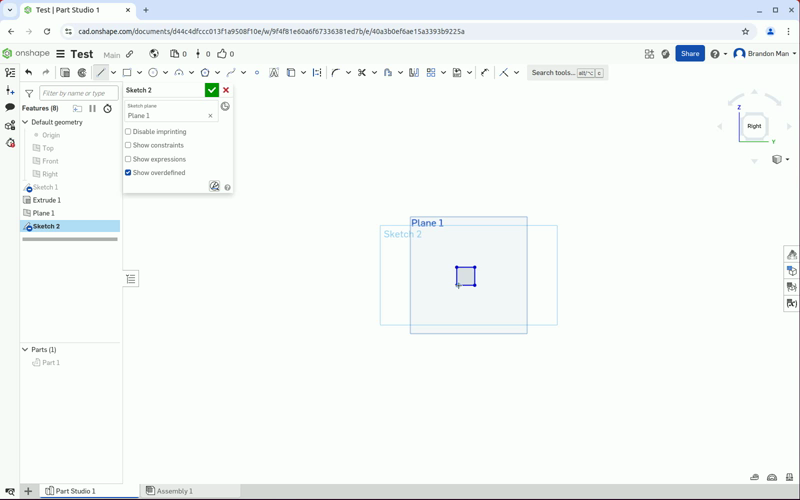
scroll(-6)
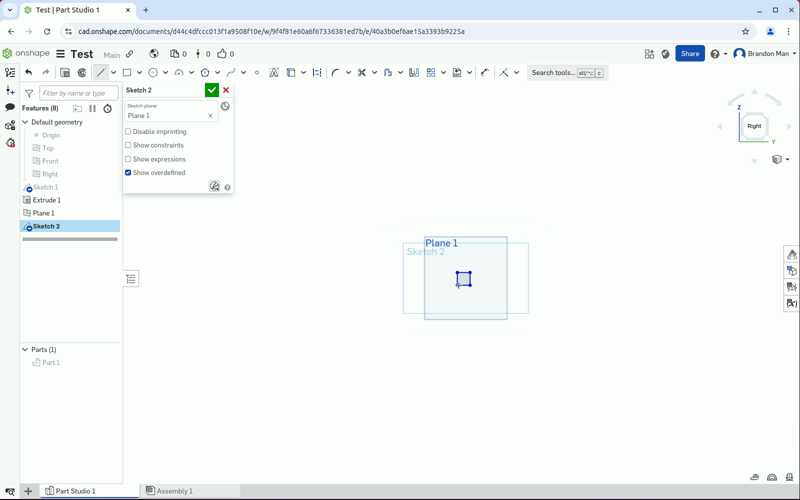
scroll(-6)
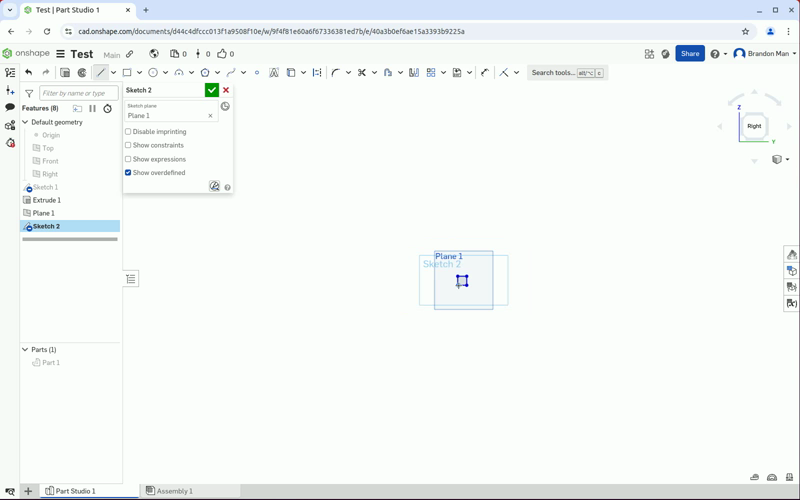
scroll(-6)
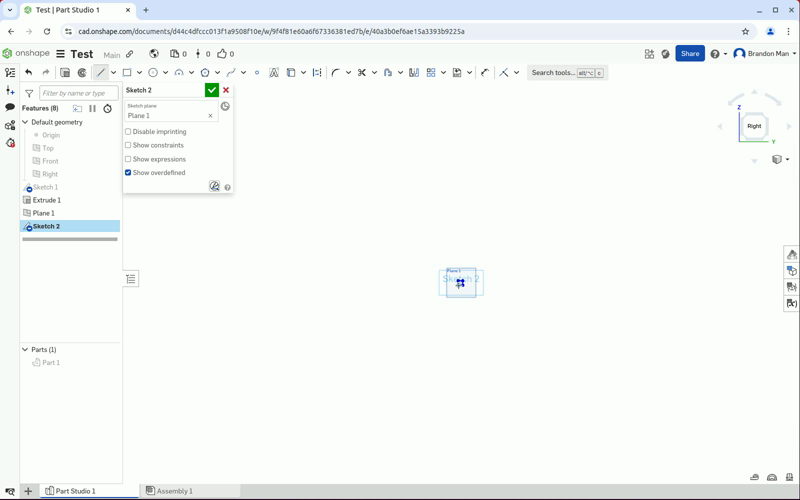
key_up(shift)
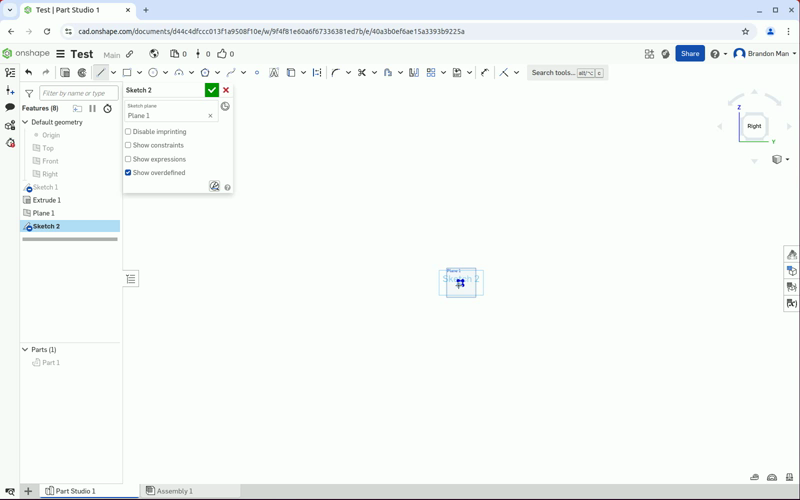
key_down(shift)
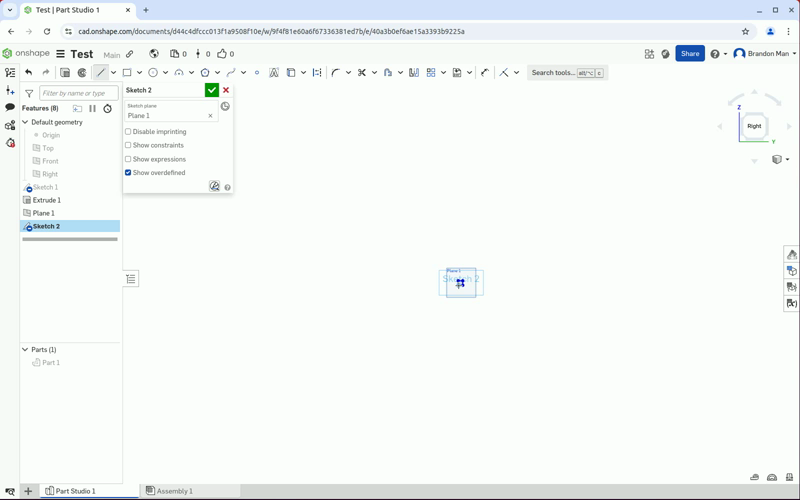
mouse_move(488, 285)
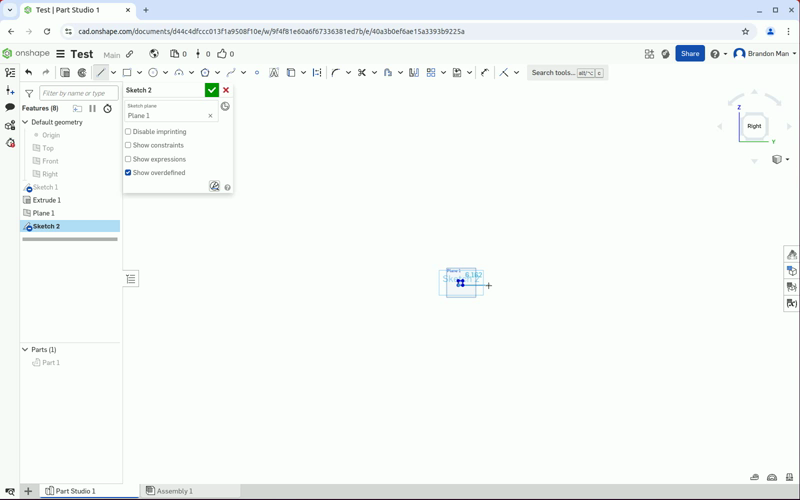
mouse_move(462, 285)
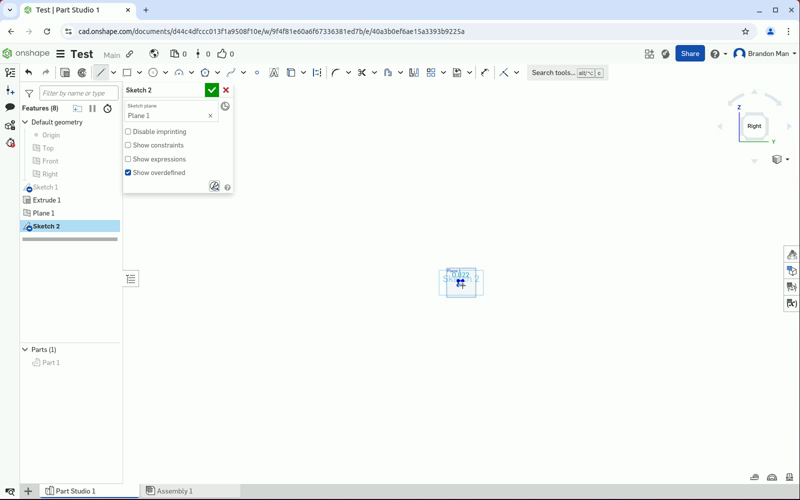
scroll(6)
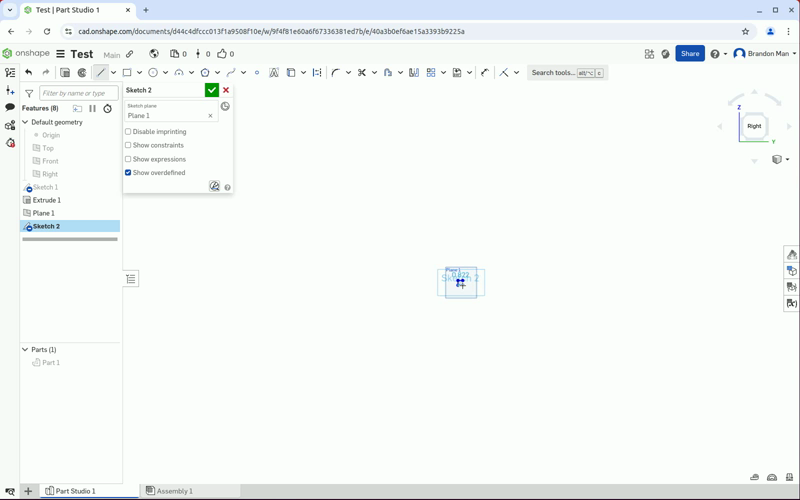
scroll(6)
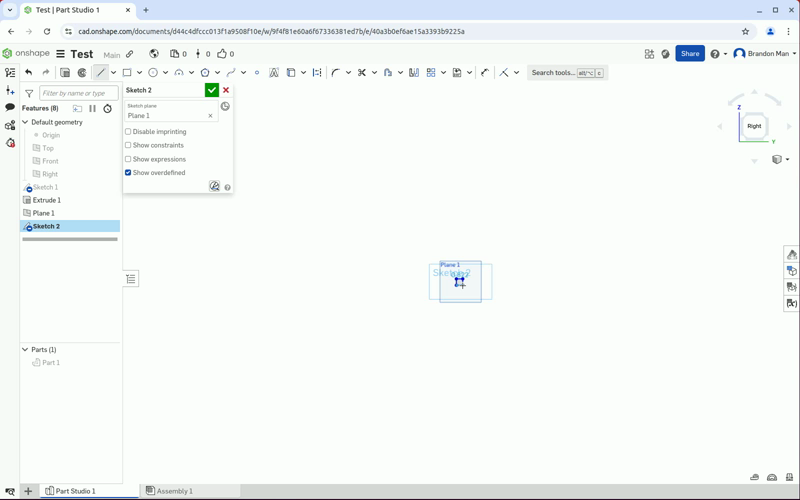
scroll(6)
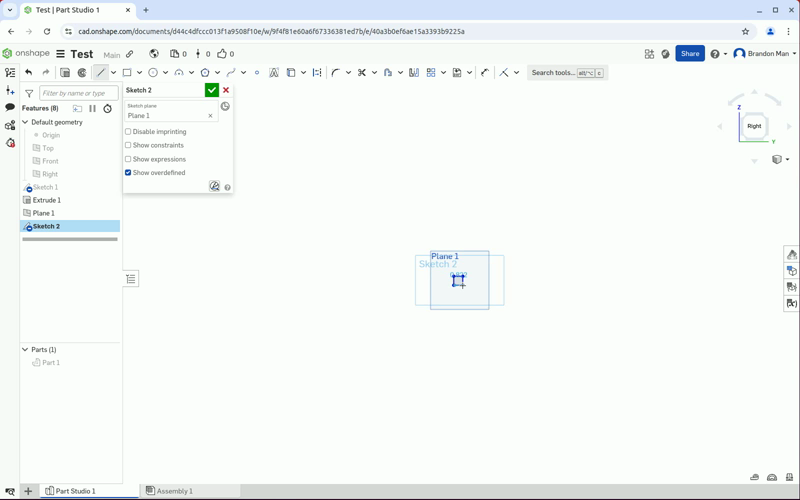
scroll(6)
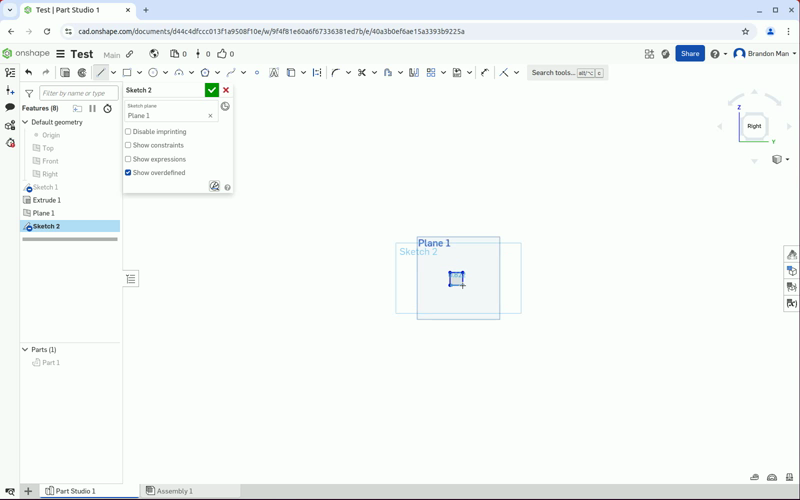
scroll(6)
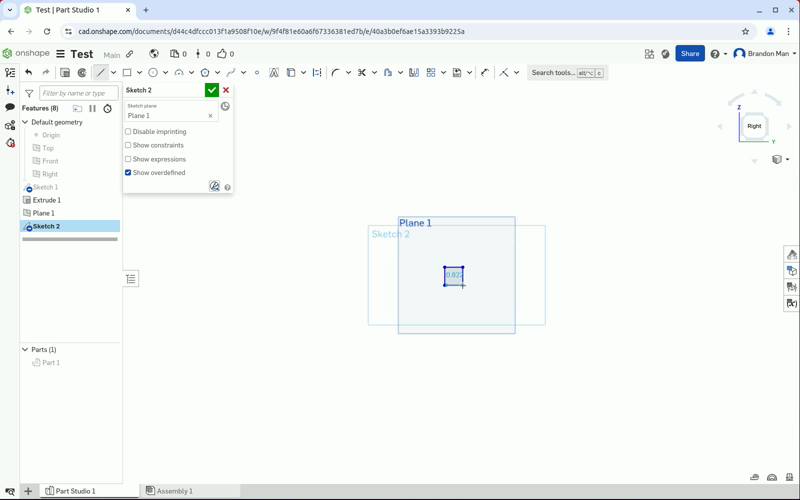
scroll(6)
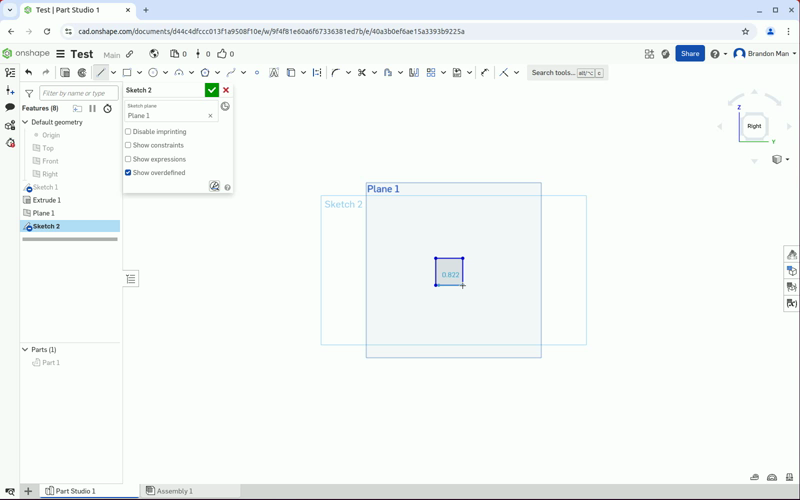
scroll(6)
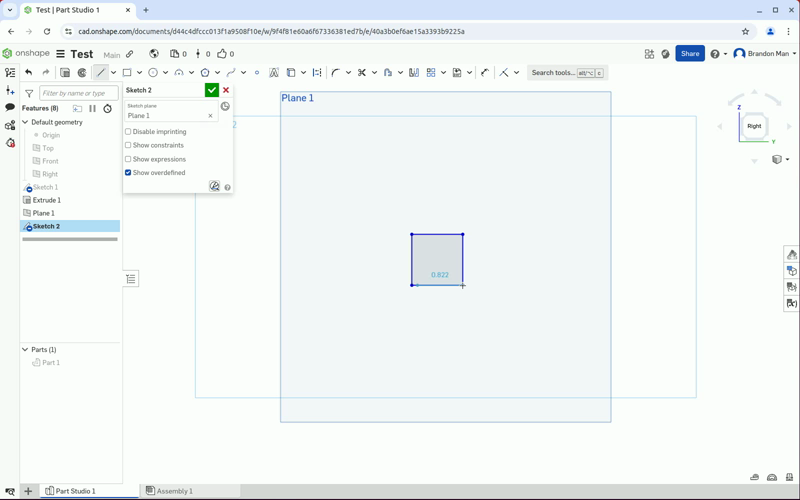
click(462, 285)
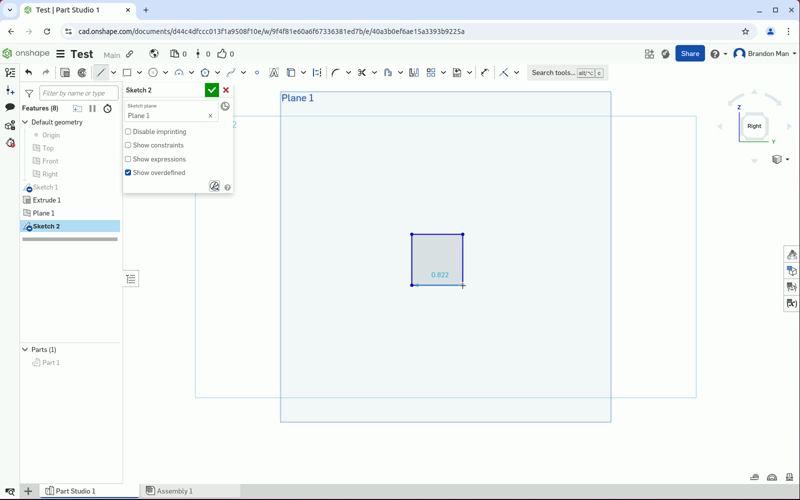
scroll(-6)
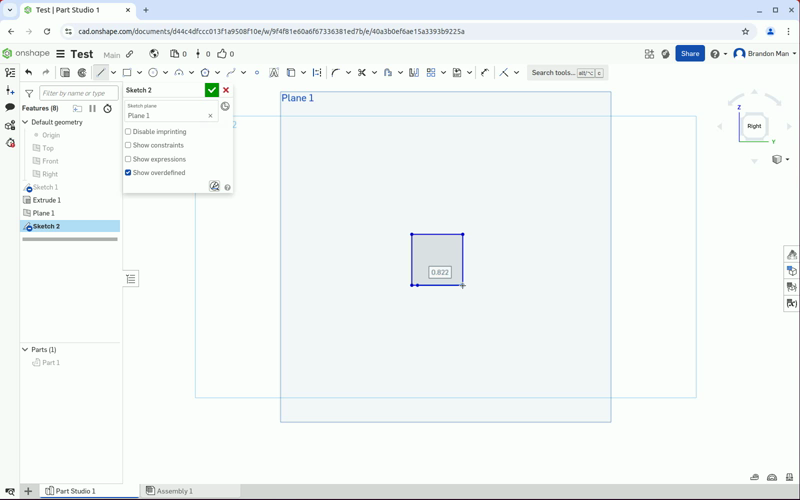
scroll(-6)
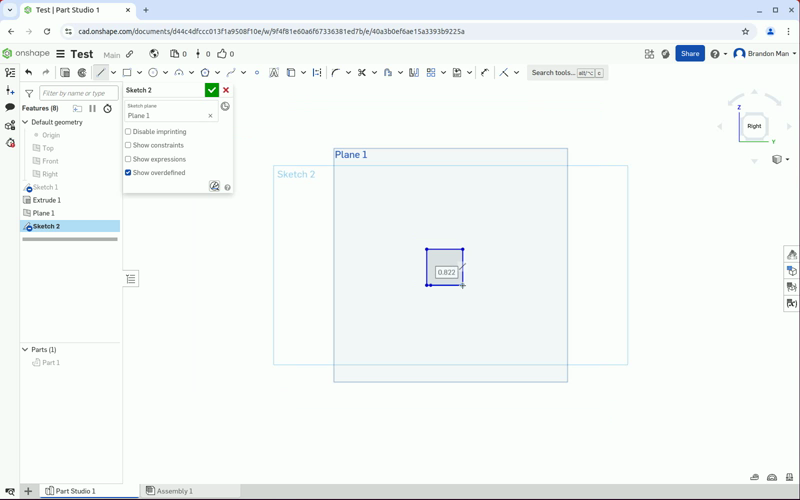
scroll(-6)
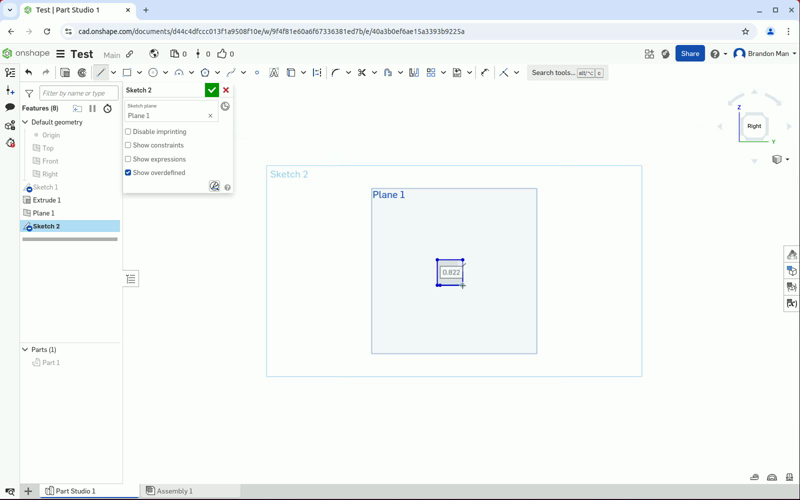
scroll(-6)
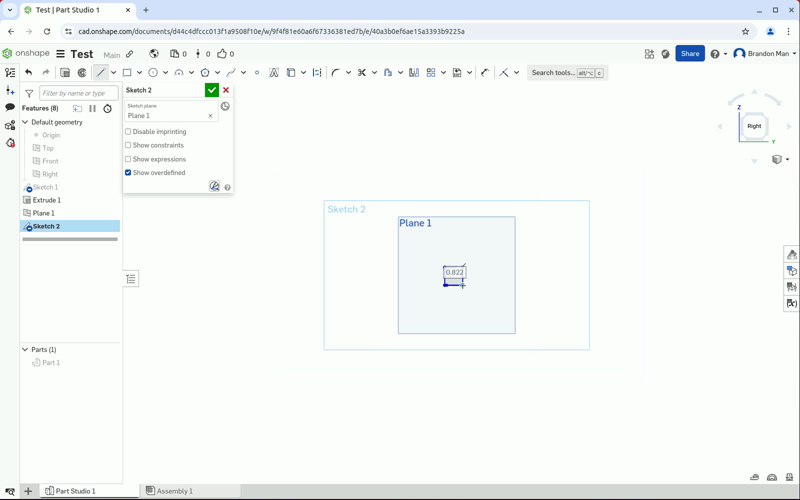
scroll(-6)
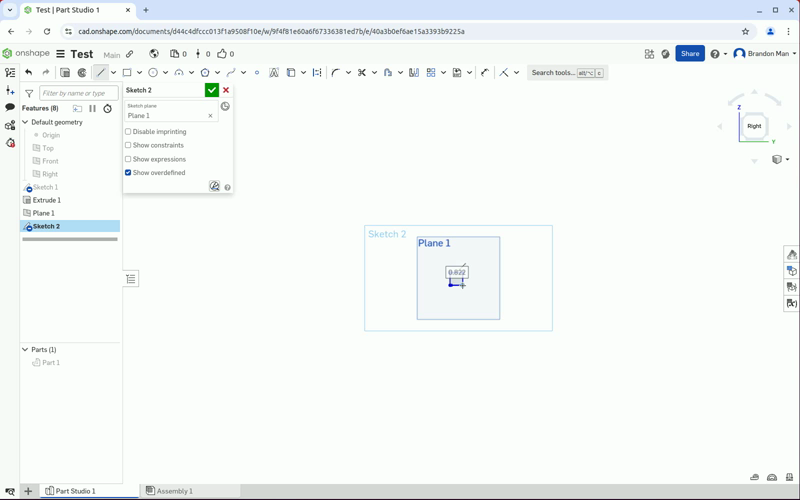
scroll(-6)
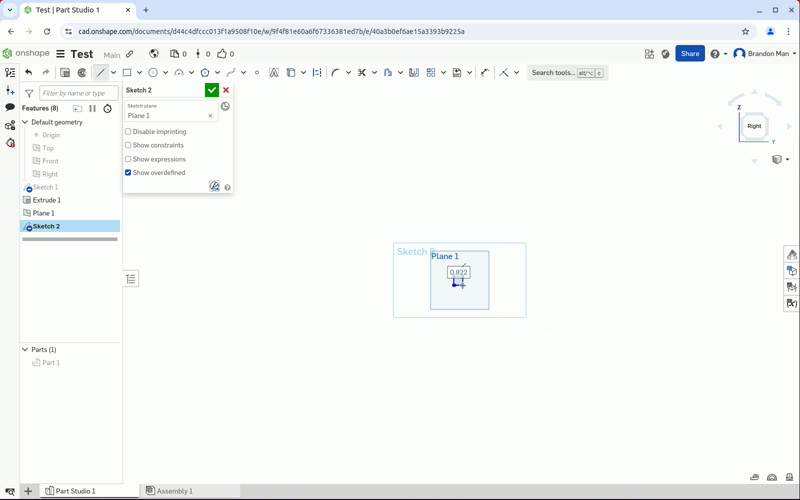
scroll(-6)
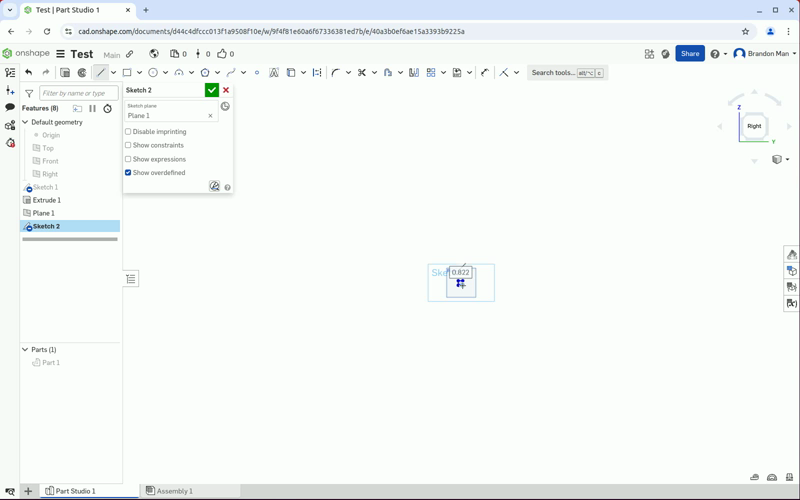
key_up(shift)
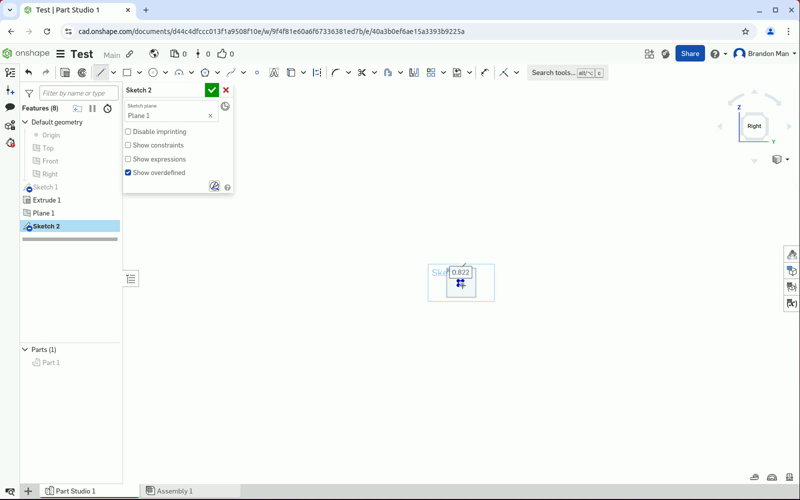
key_down(shift)
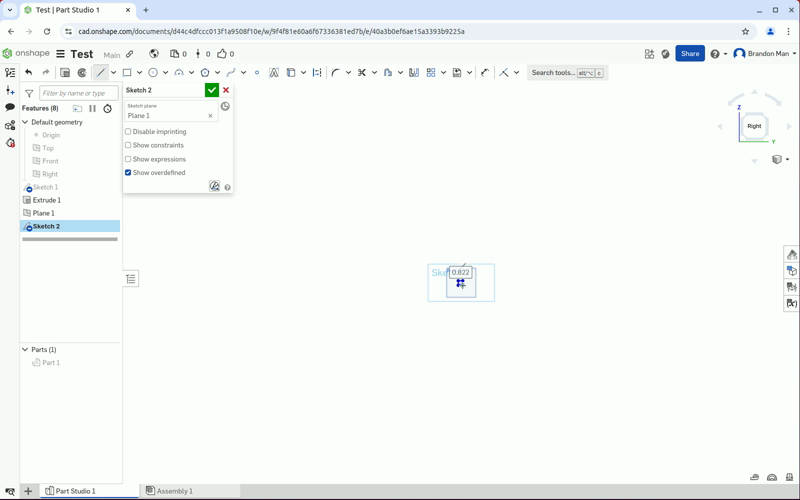
mouse_move(492, 285)
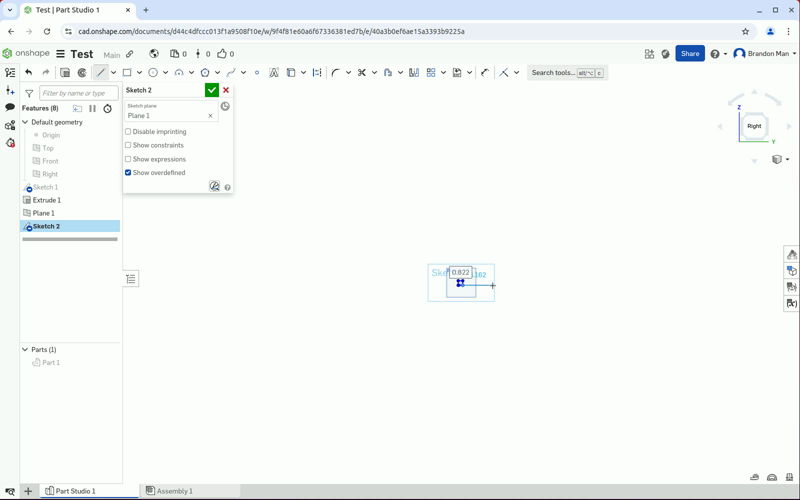
mouse_move(462, 280)
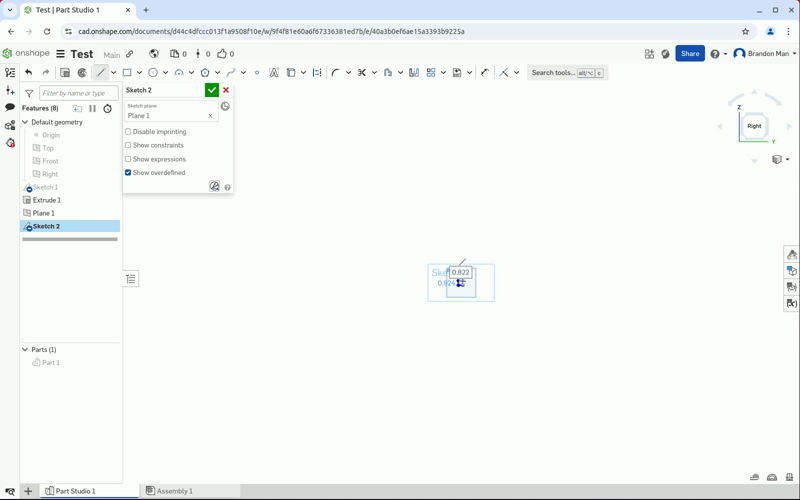
scroll(6)
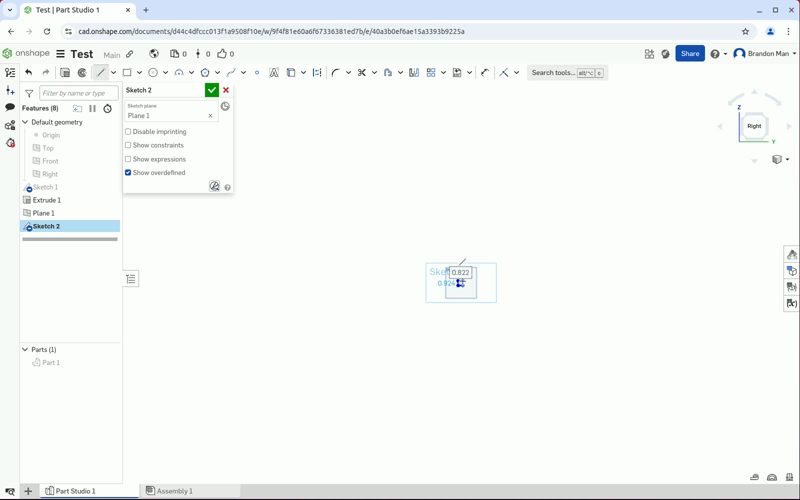
scroll(6)
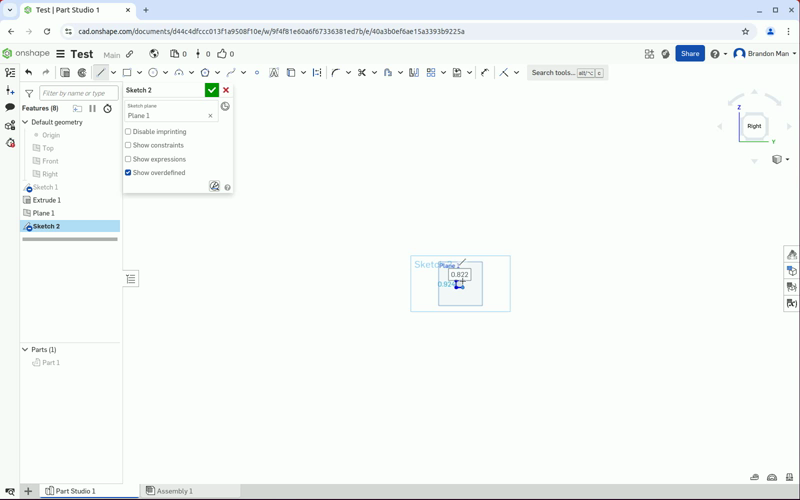
scroll(6)
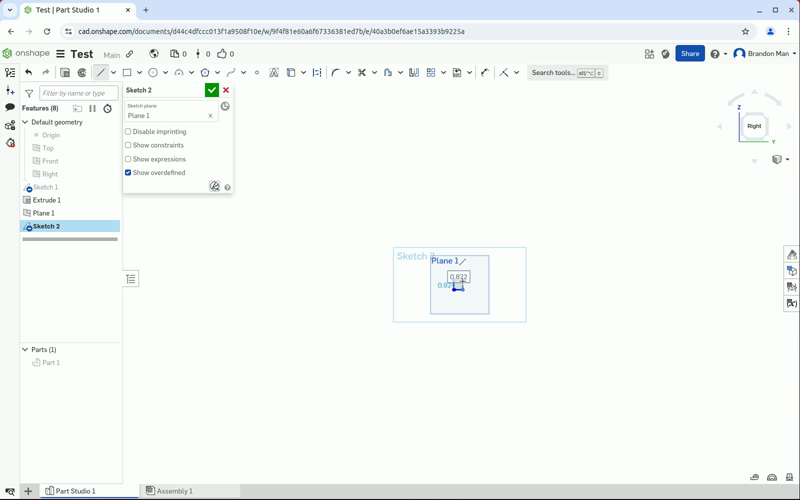
scroll(6)
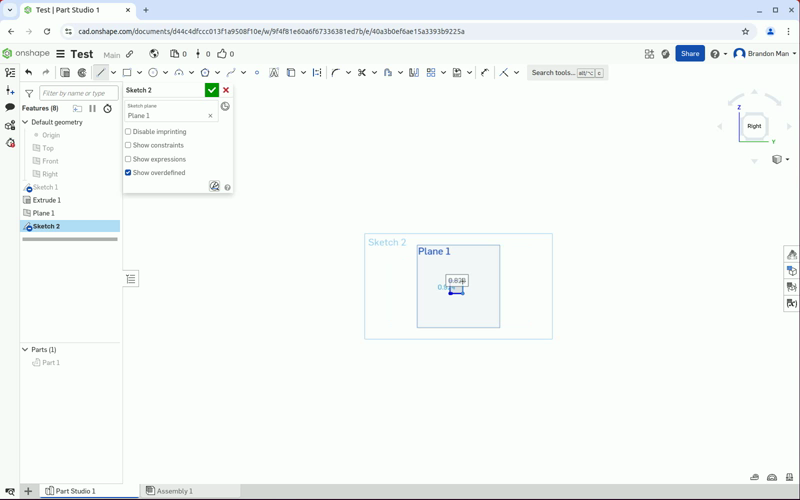
scroll(6)
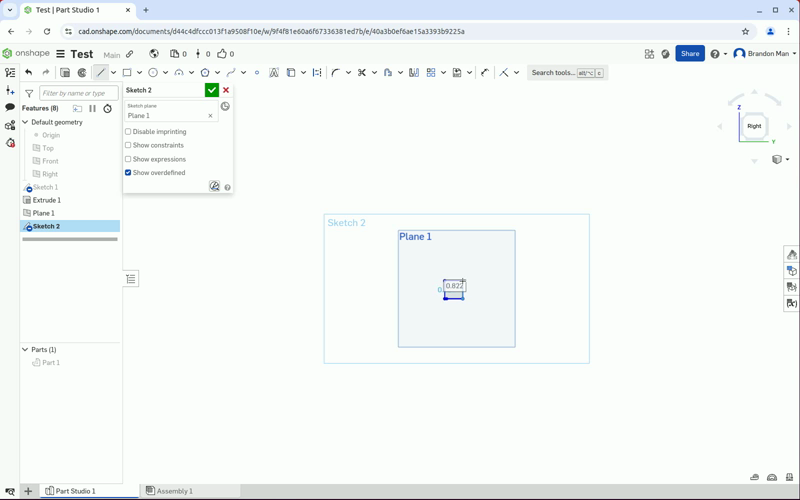
scroll(6)
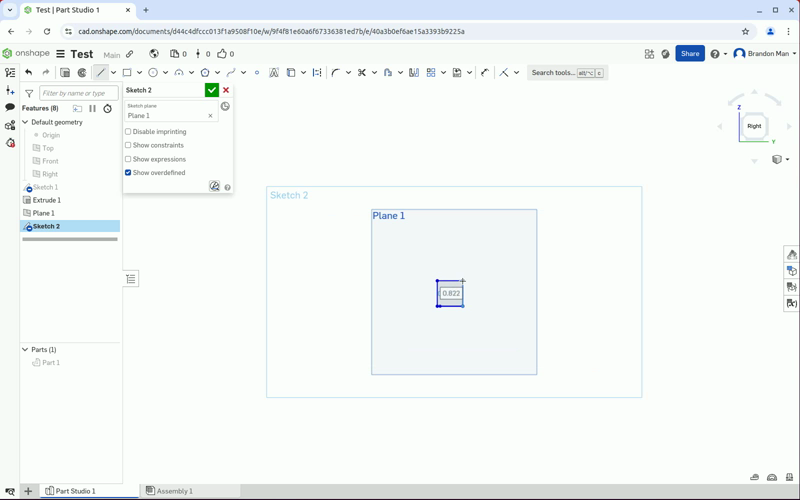
scroll(6)
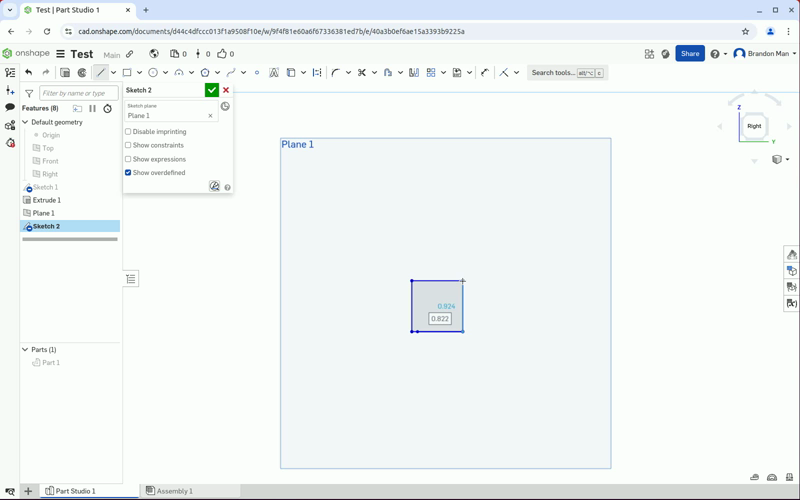
click(462, 280)
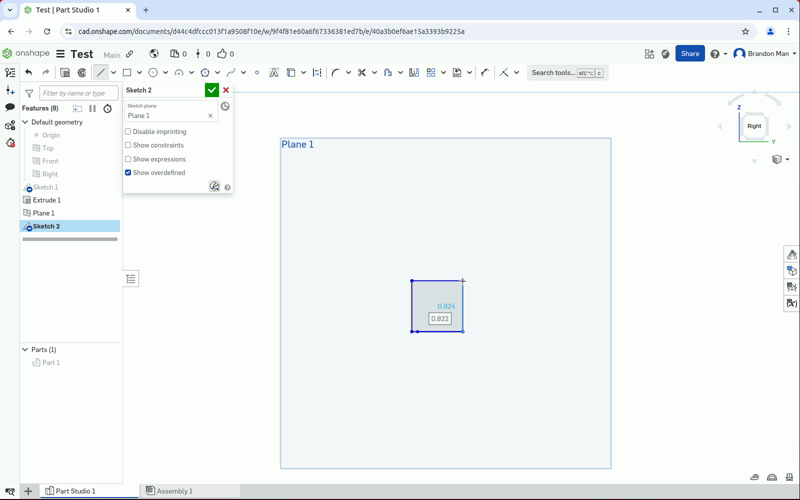
scroll(-6)
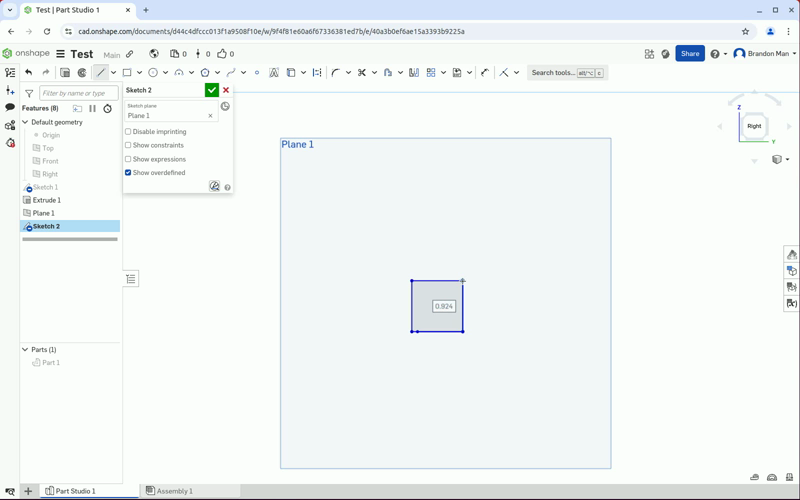
scroll(-6)
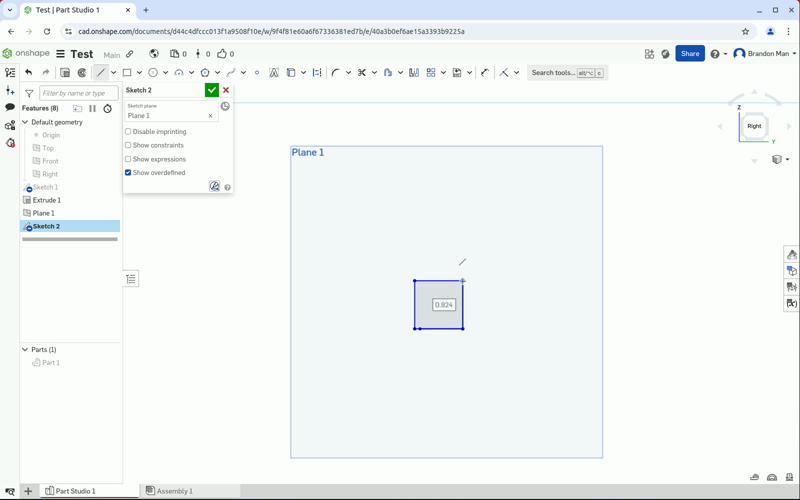
scroll(-6)
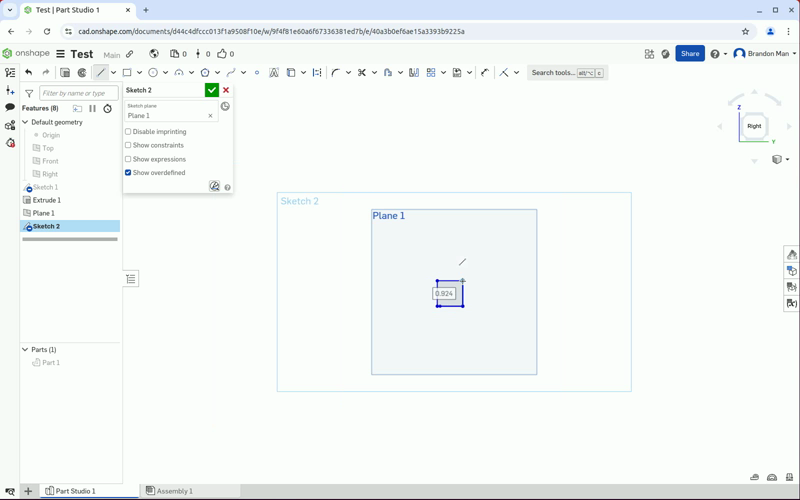
scroll(-6)
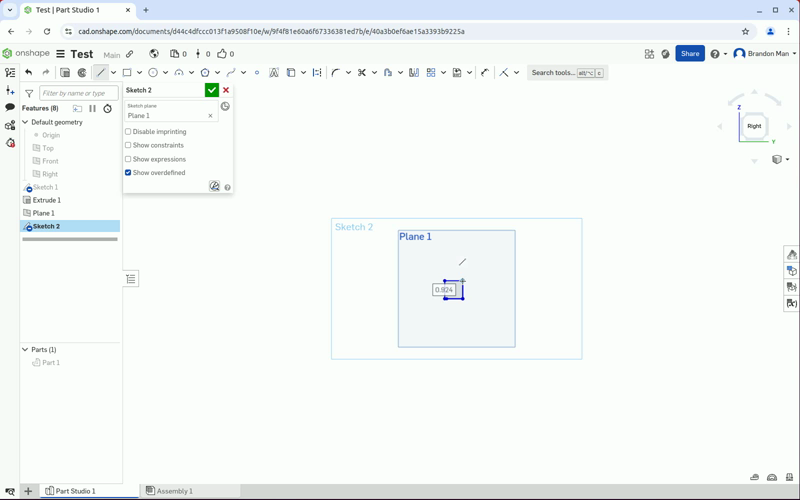
scroll(-6)
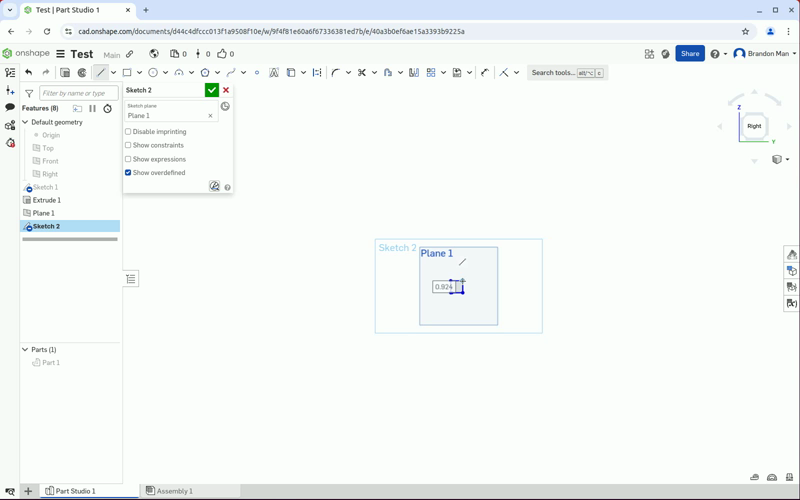
scroll(-6)
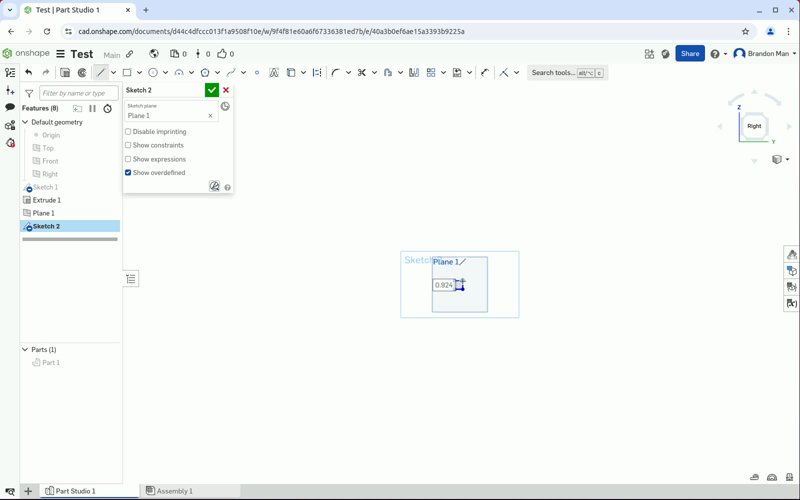
scroll(-6)
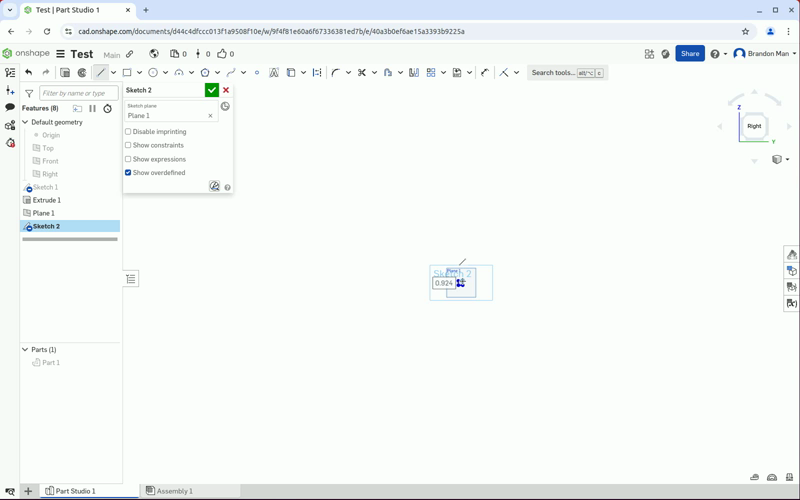
key_up(shift)
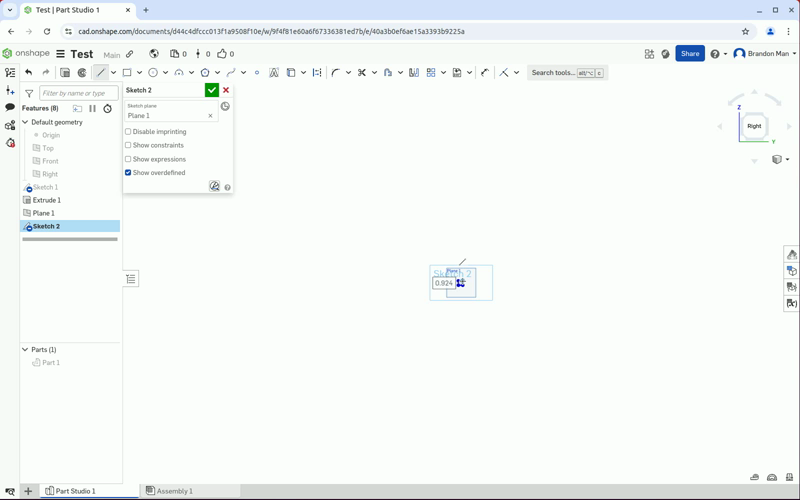
key_down(shift)
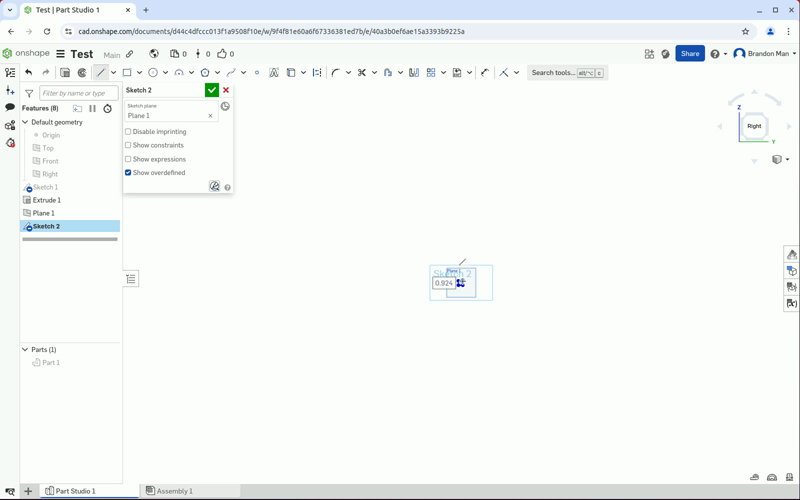
mouse_move(492, 280)
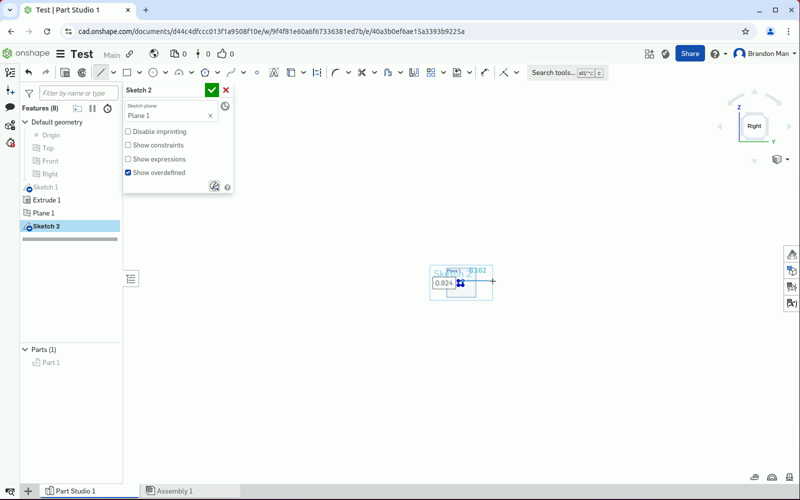
mouse_move(458, 280)
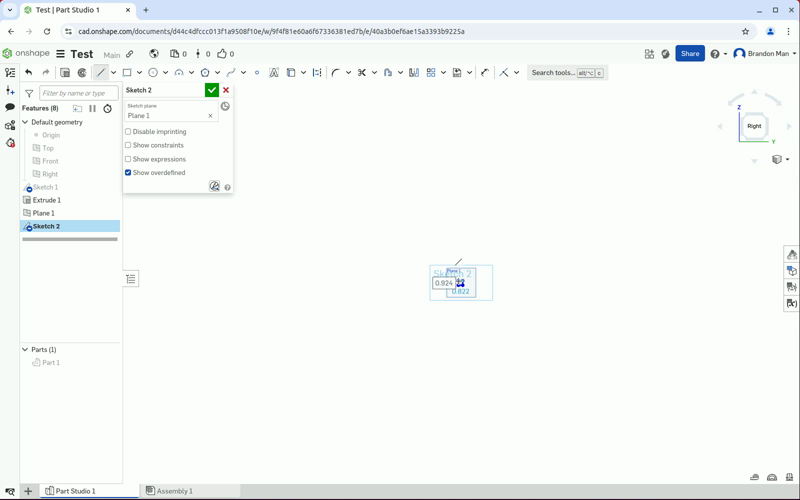
scroll(6)
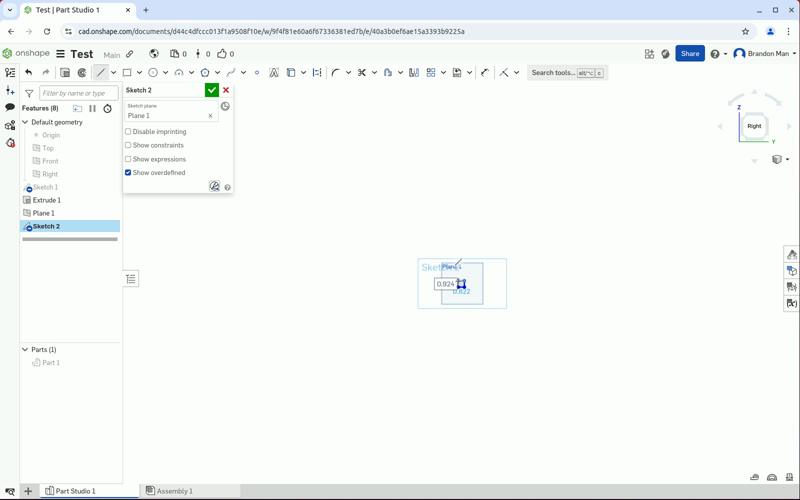
scroll(6)
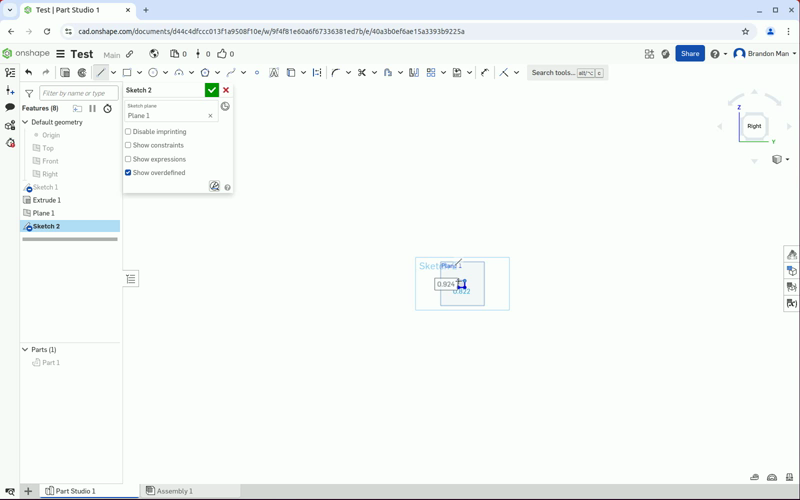
scroll(6)
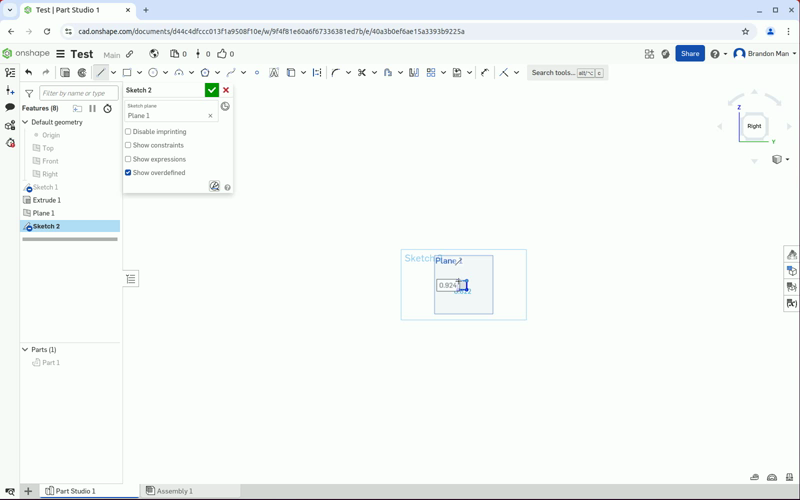
scroll(6)
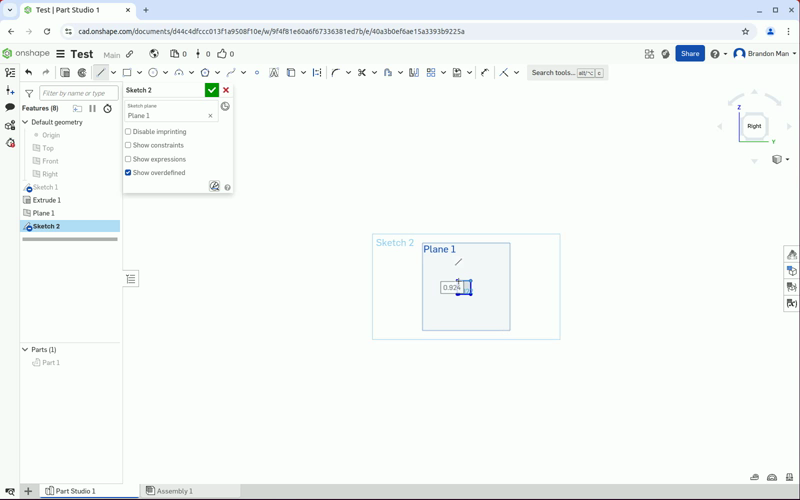
scroll(6)
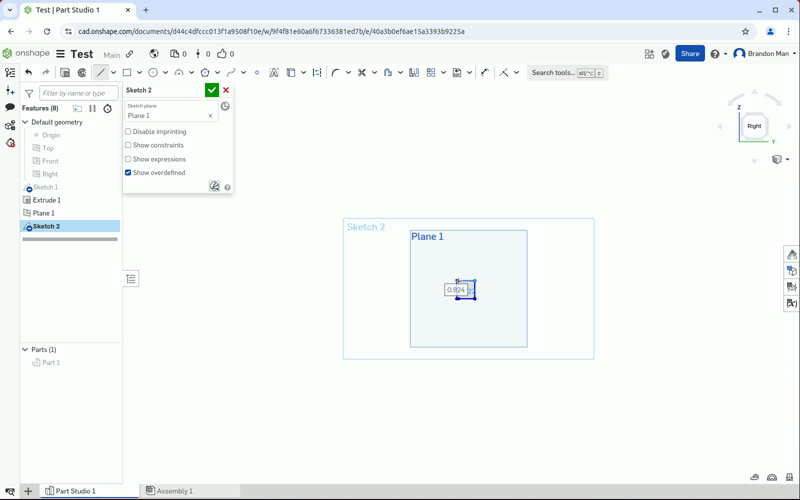
scroll(6)
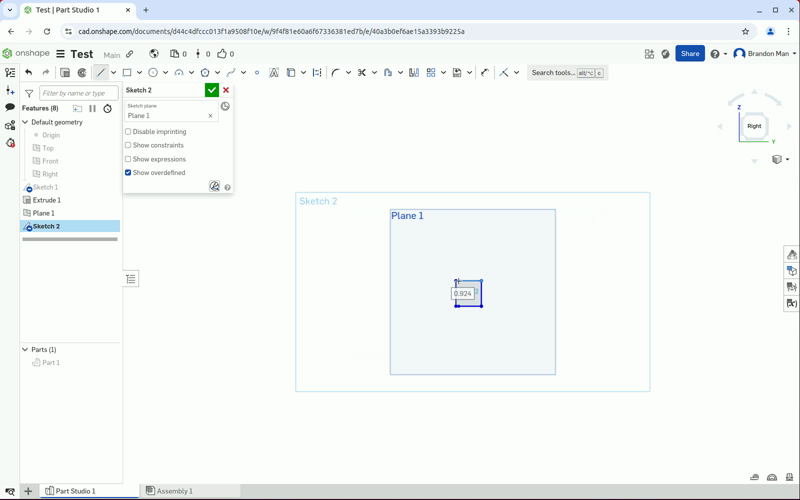
scroll(6)
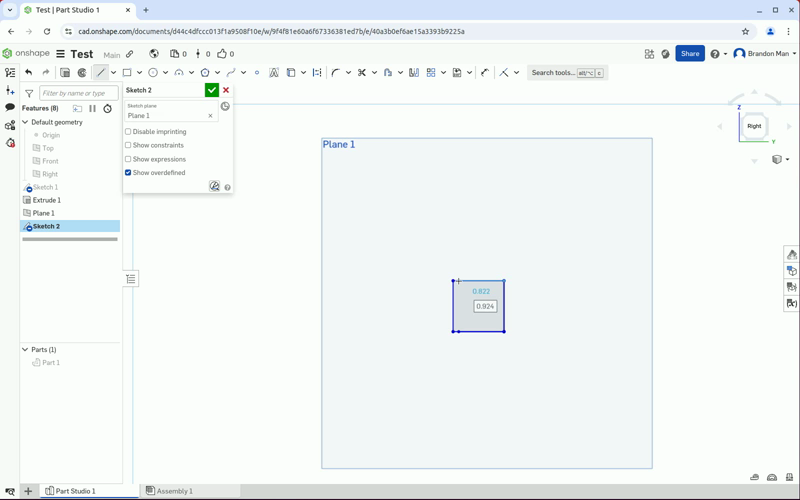
click(458, 280)
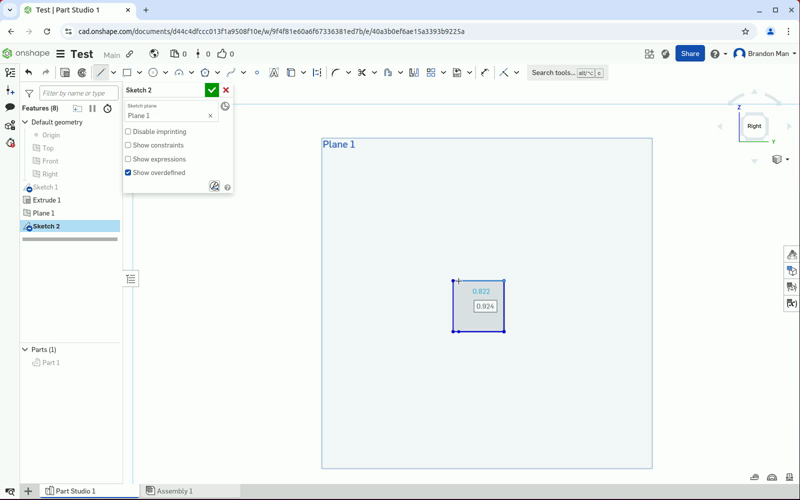
scroll(-6)
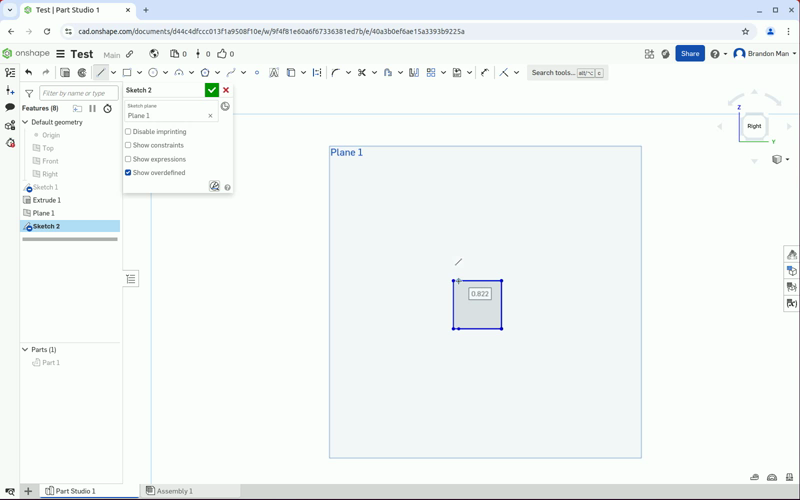
scroll(-6)
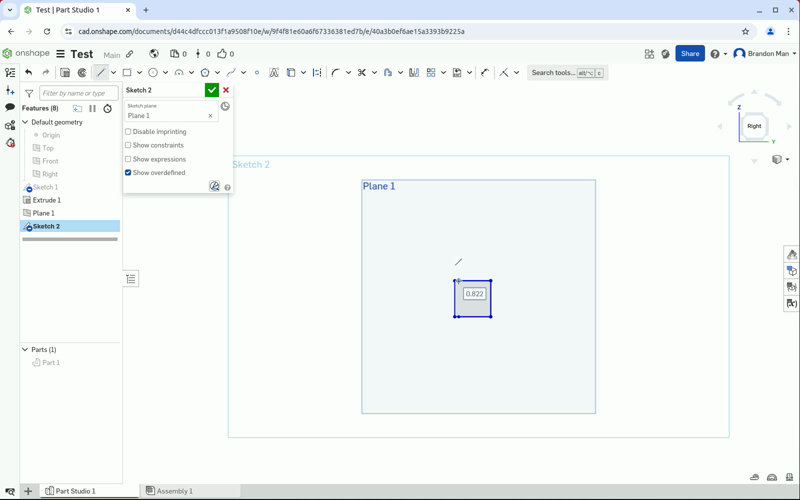
scroll(-6)
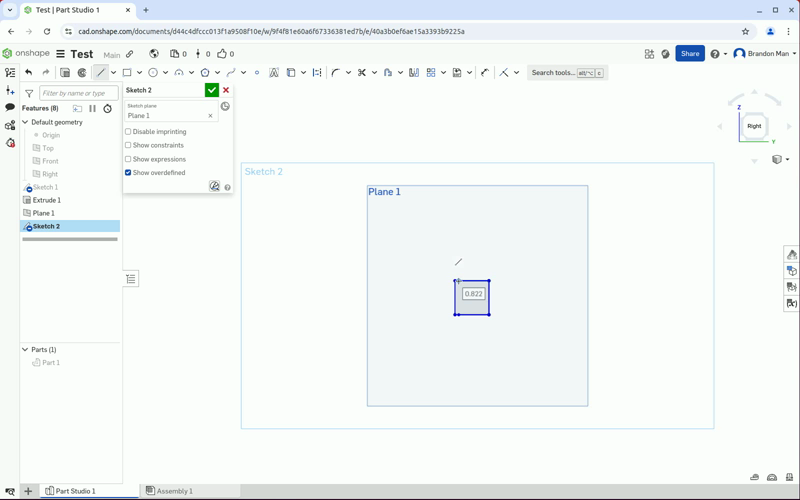
scroll(-6)
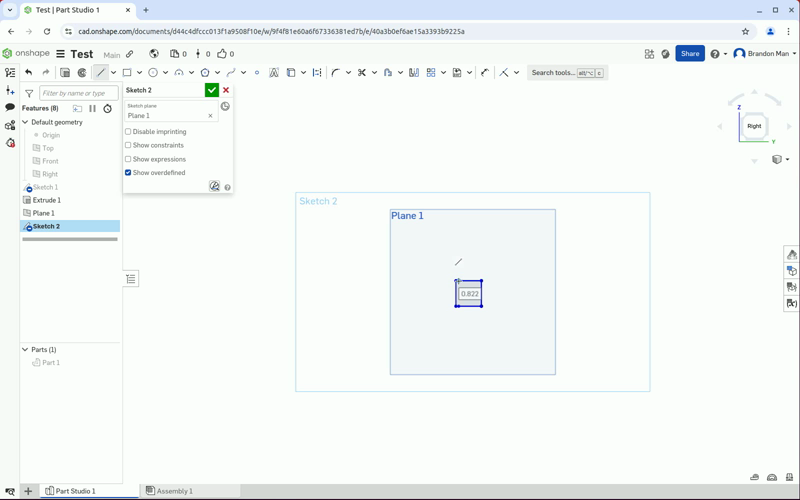
scroll(-6)
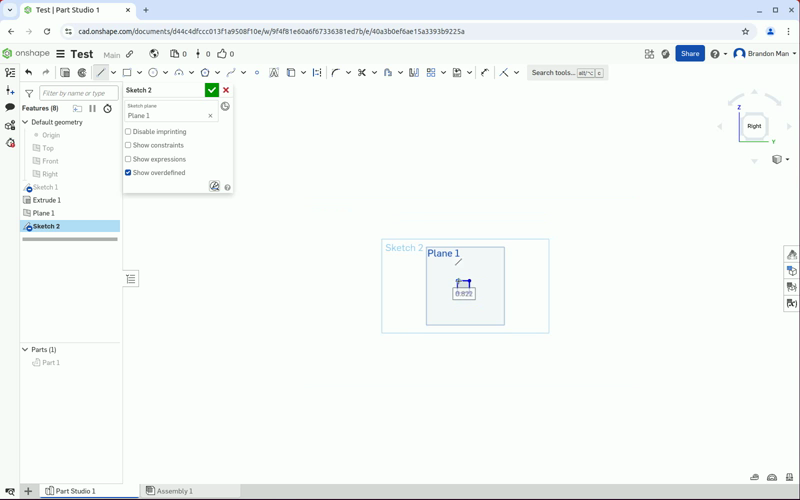
scroll(-6)
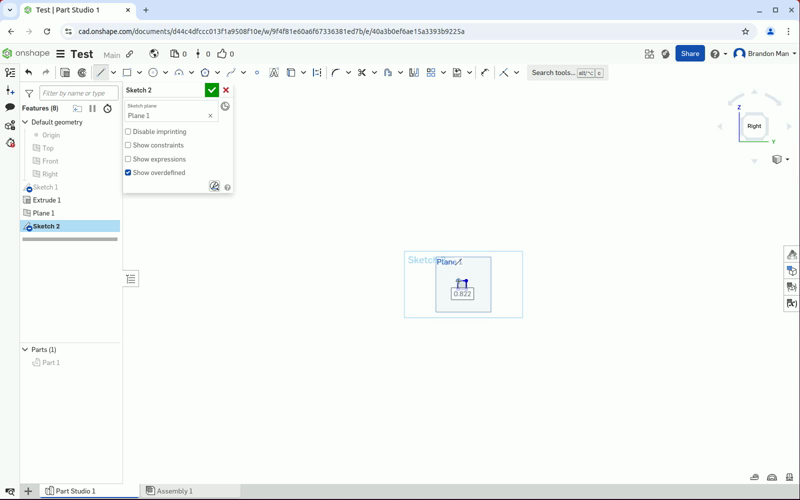
scroll(-6)
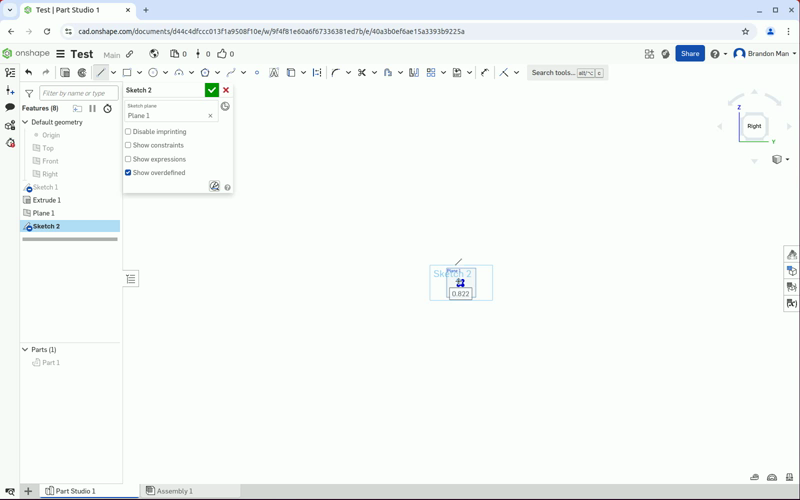
key_up(shift)
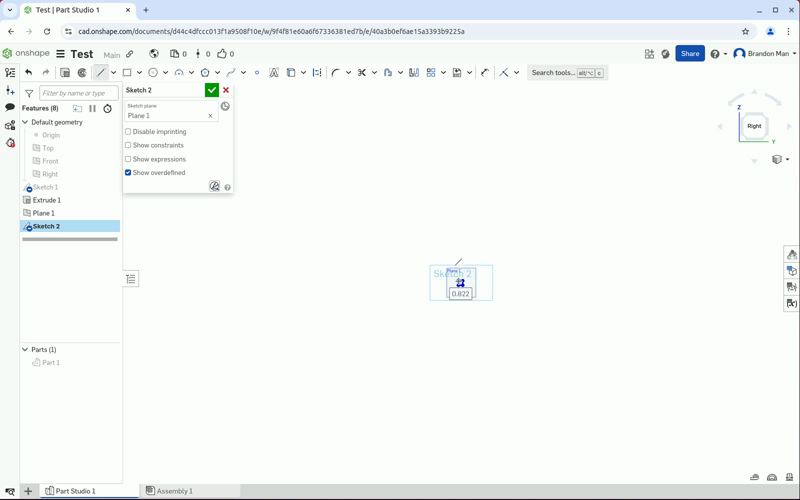
mouse_move(488, 280)
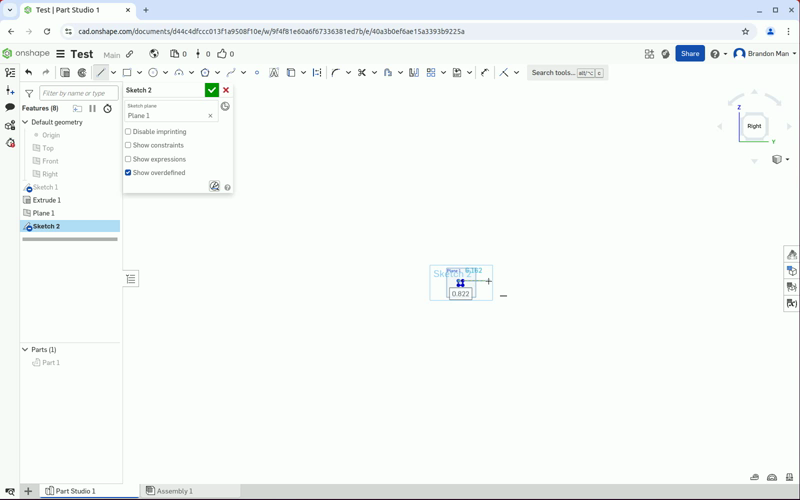
key_down(shift)
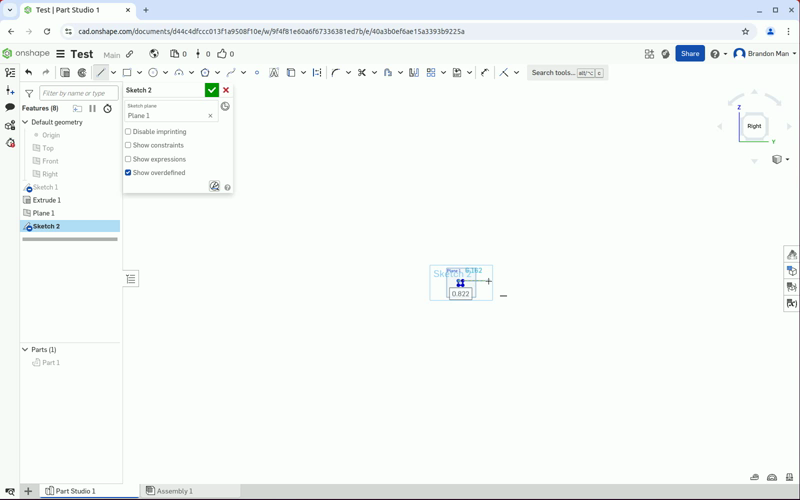
mouse_move(458, 285)
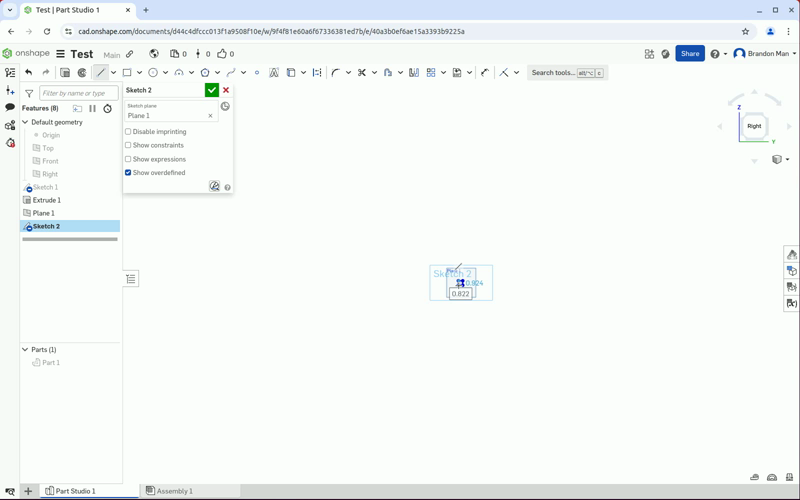
scroll(6)
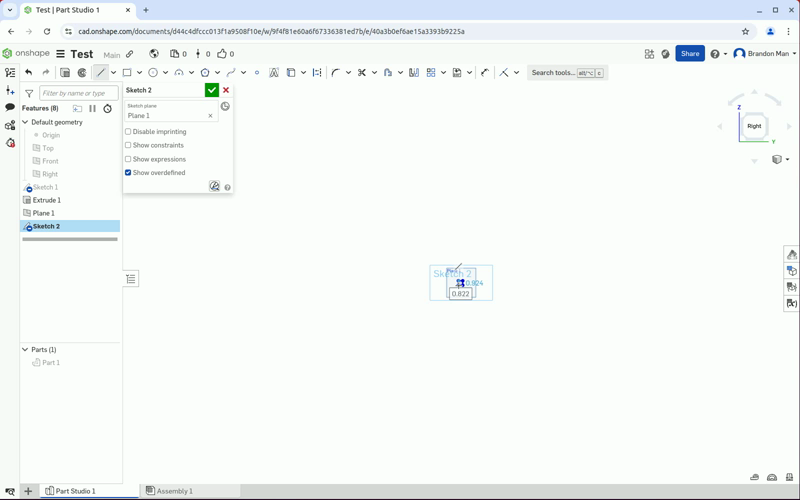
scroll(6)
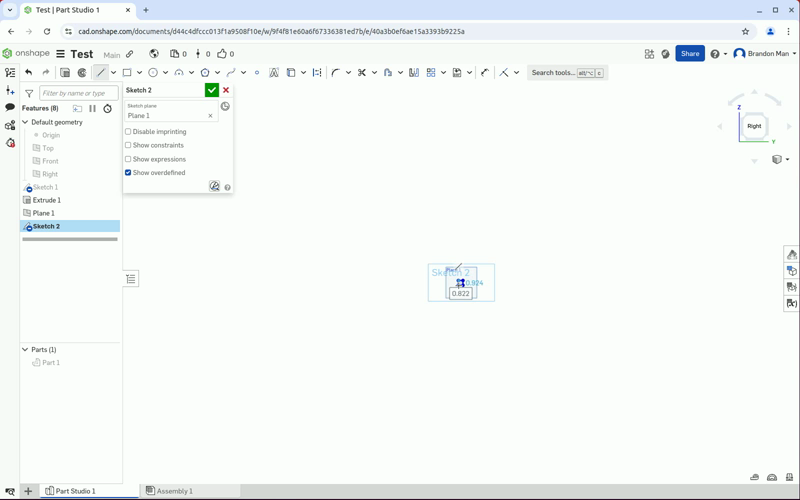
scroll(6)
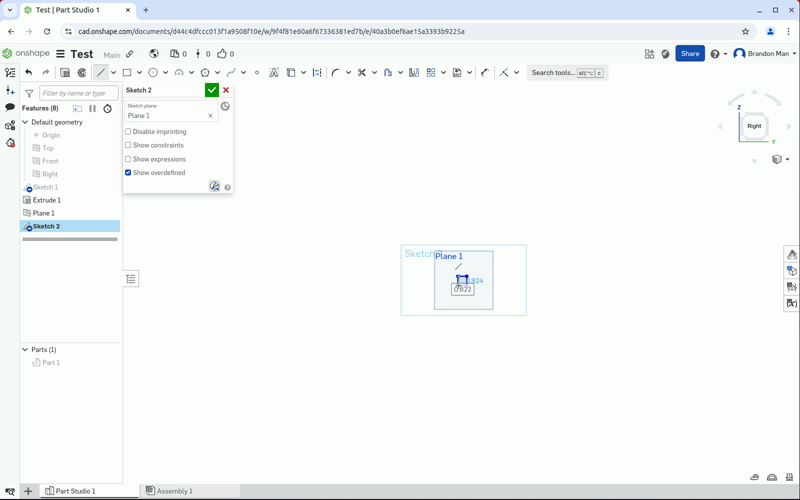
scroll(6)
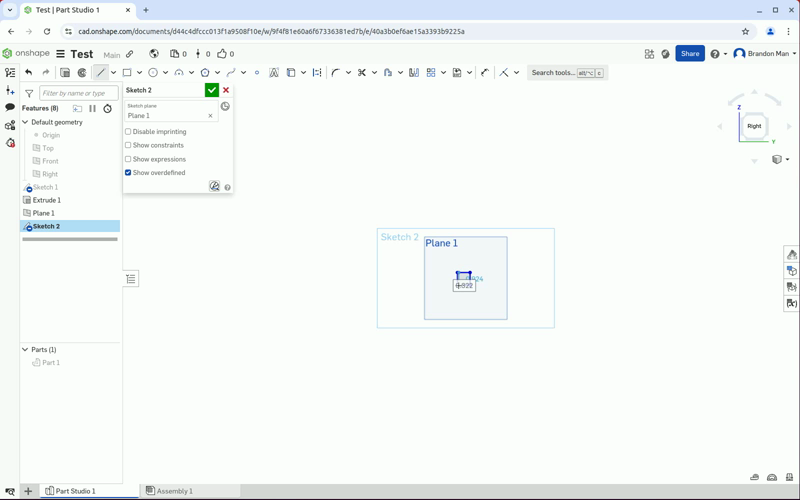
scroll(6)
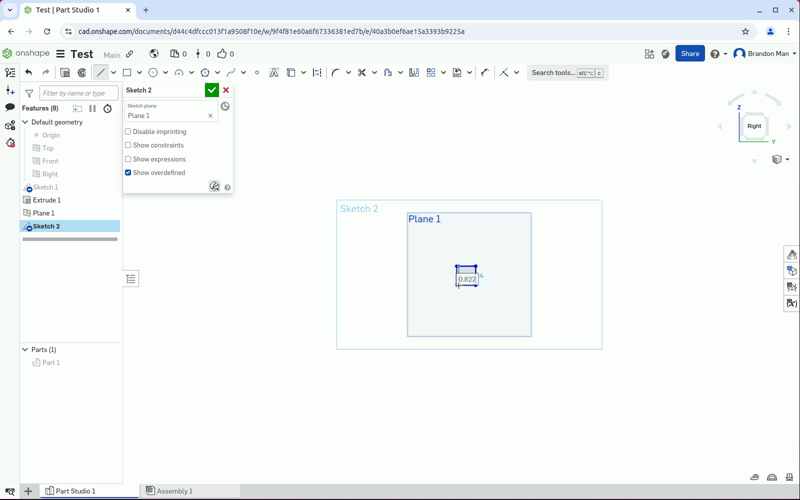
scroll(6)
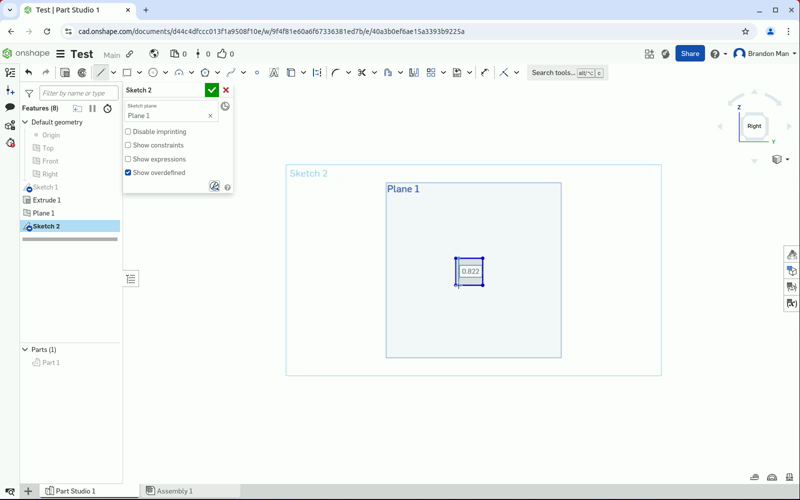
scroll(6)
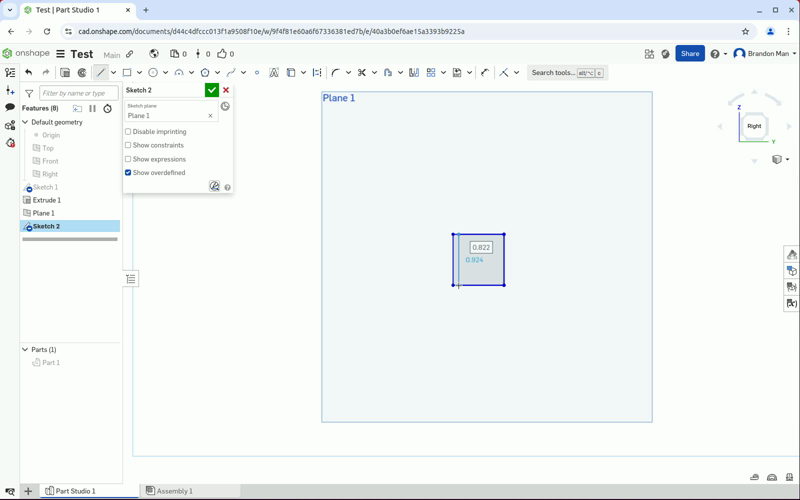
key_up(shift)
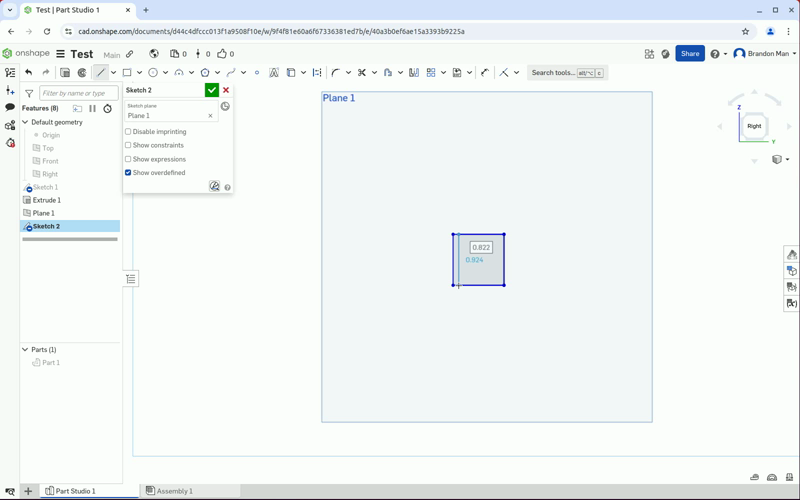
click(458, 285)
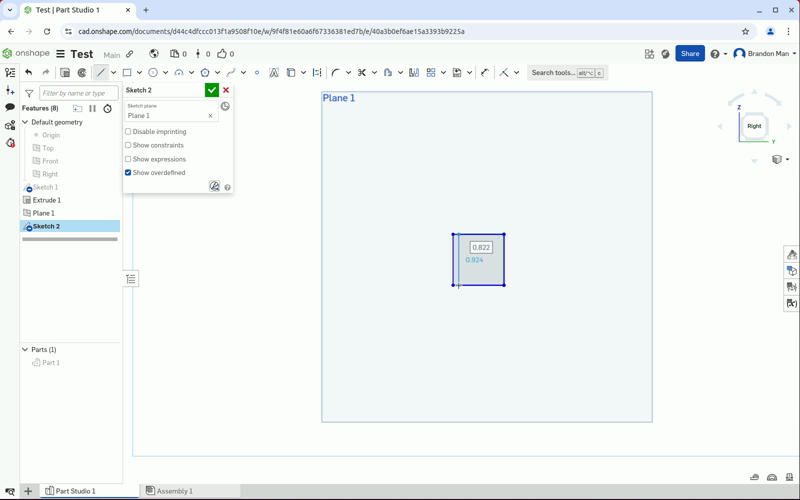
scroll(-6)
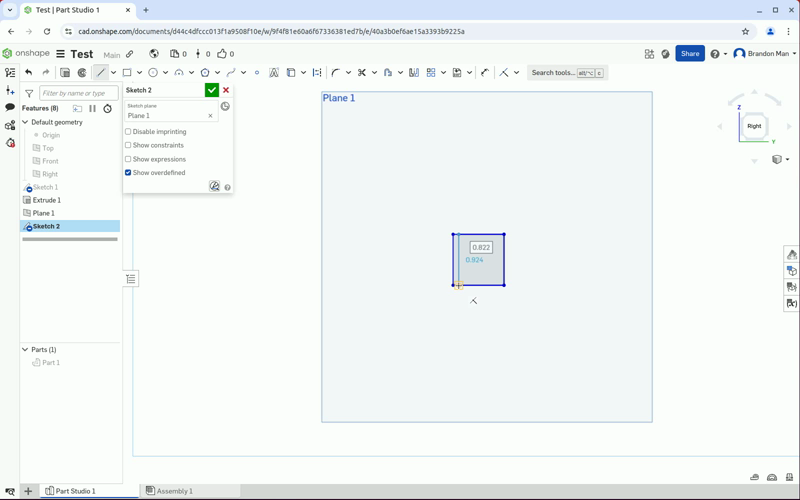
scroll(-6)
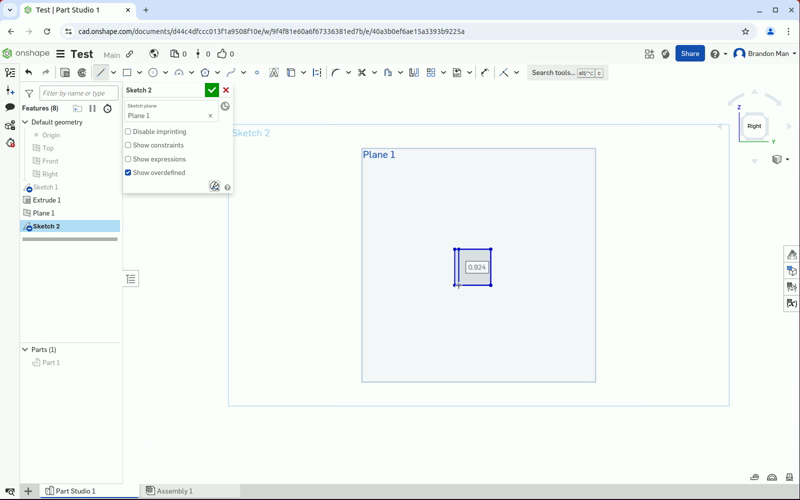
scroll(-6)
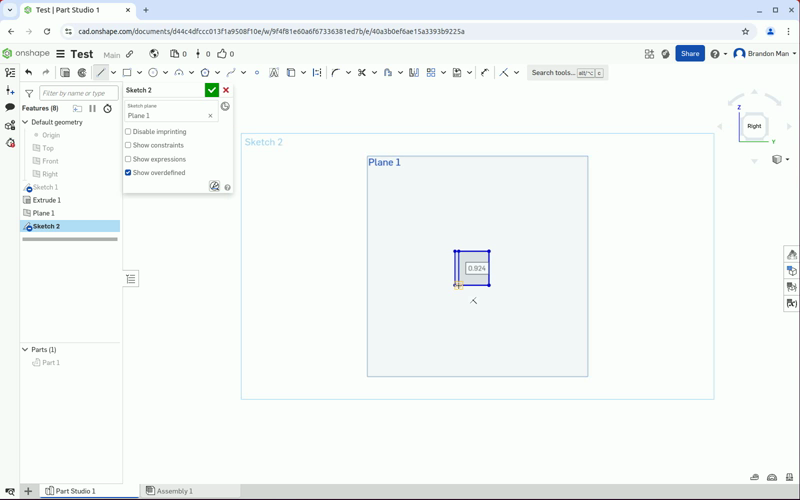
scroll(-6)
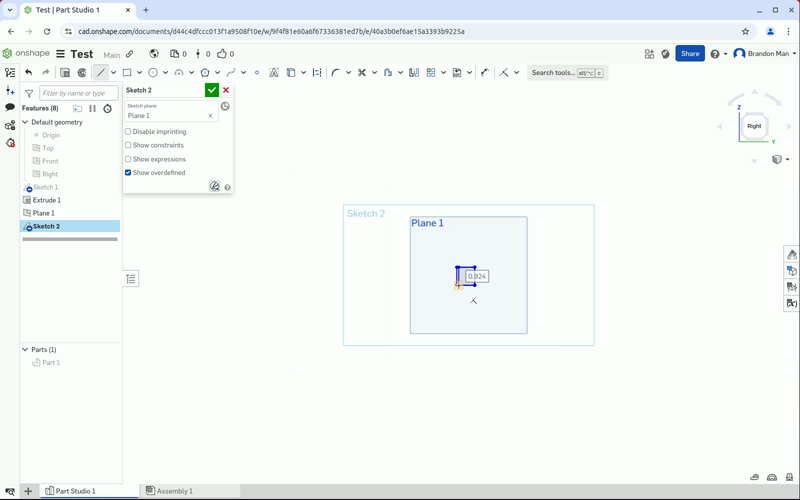
scroll(-6)
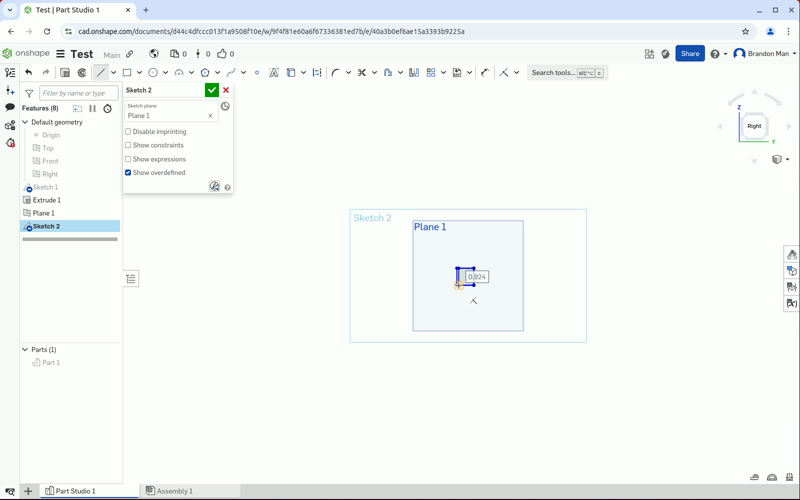
scroll(-6)
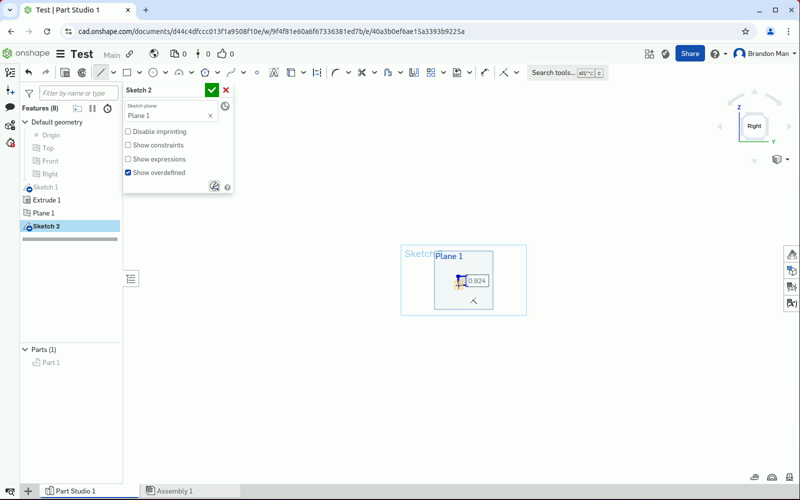
scroll(-6)
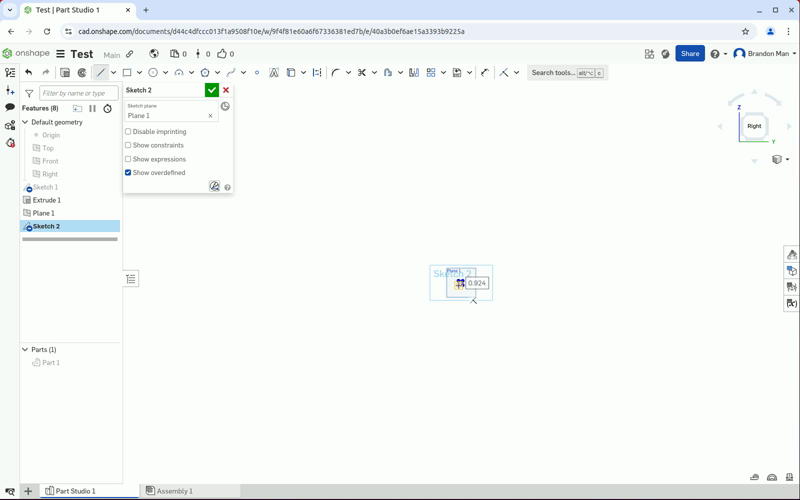
key(esc)
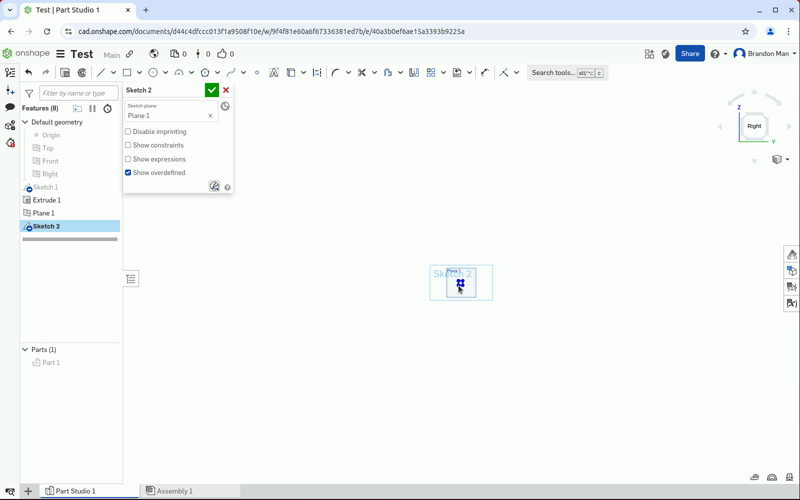
mouse_move(458, 285)
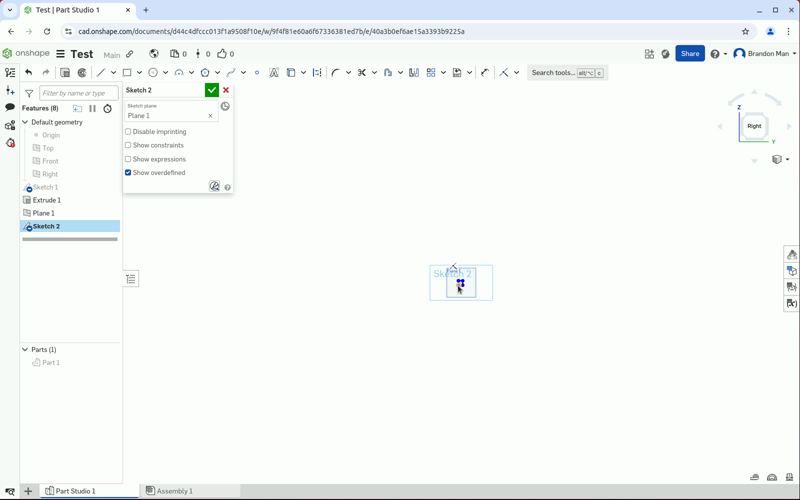
scroll(6)
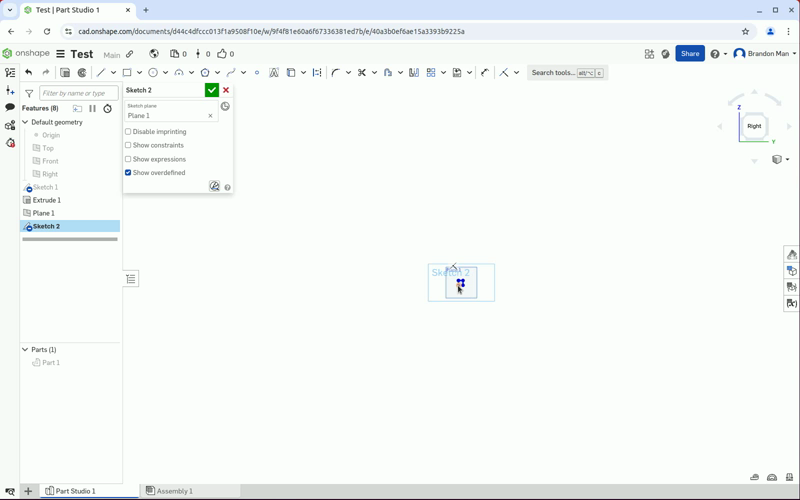
scroll(6)
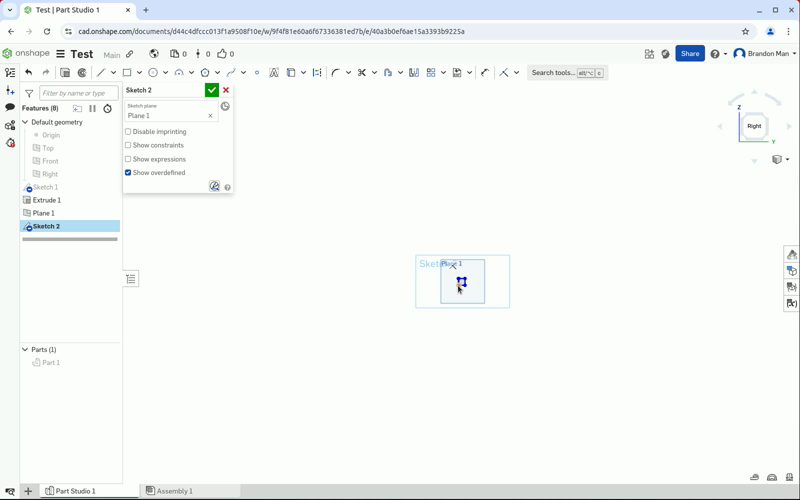
scroll(6)
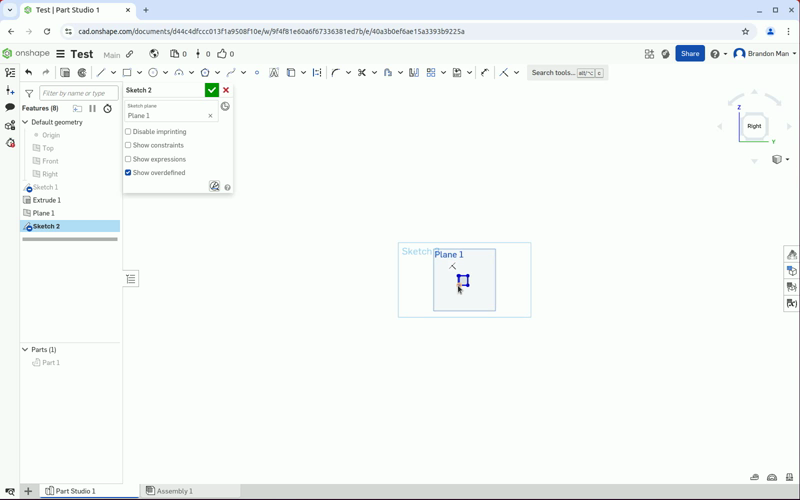
scroll(6)
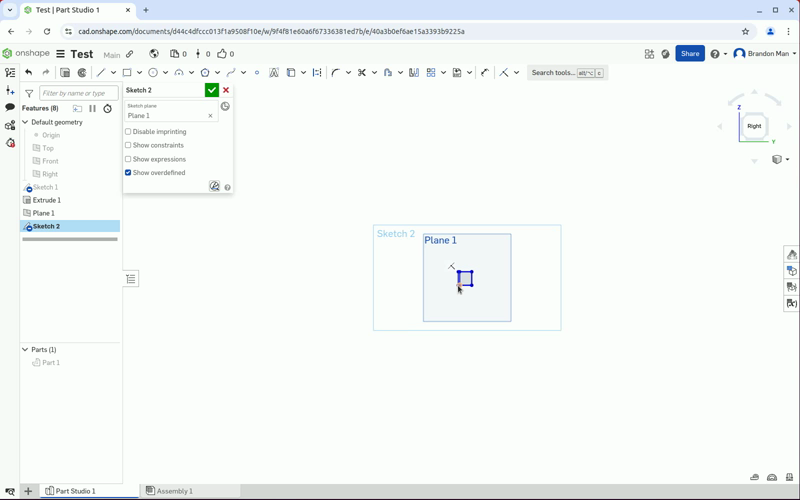
scroll(6)
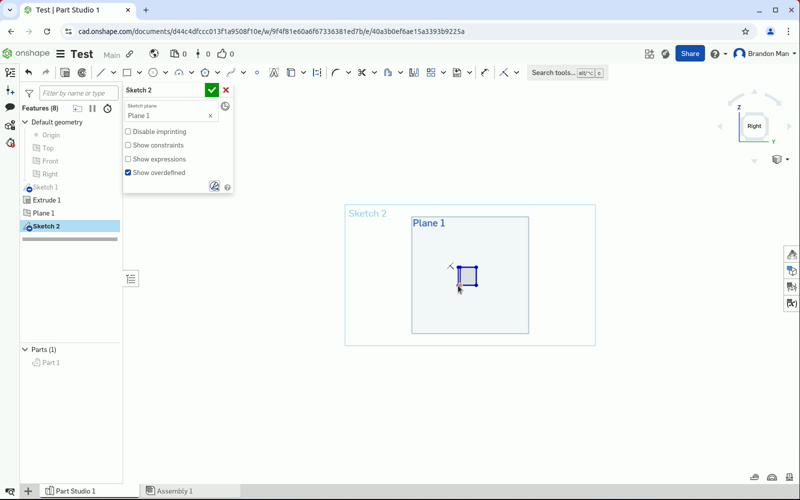
scroll(6)
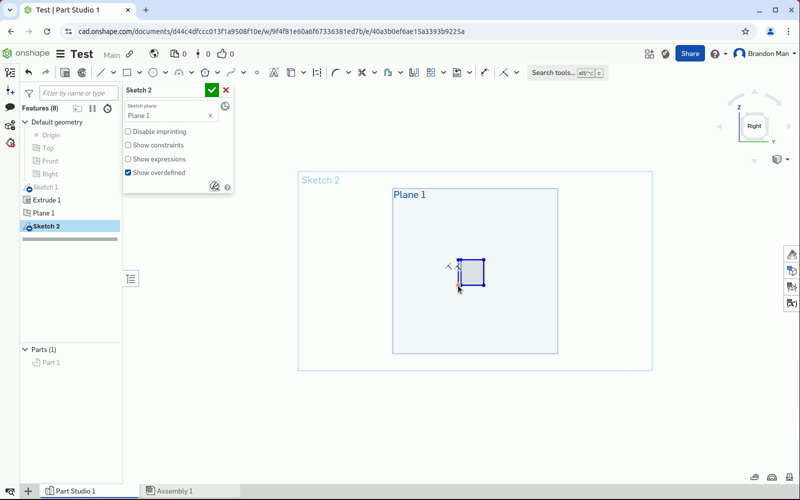
scroll(6)
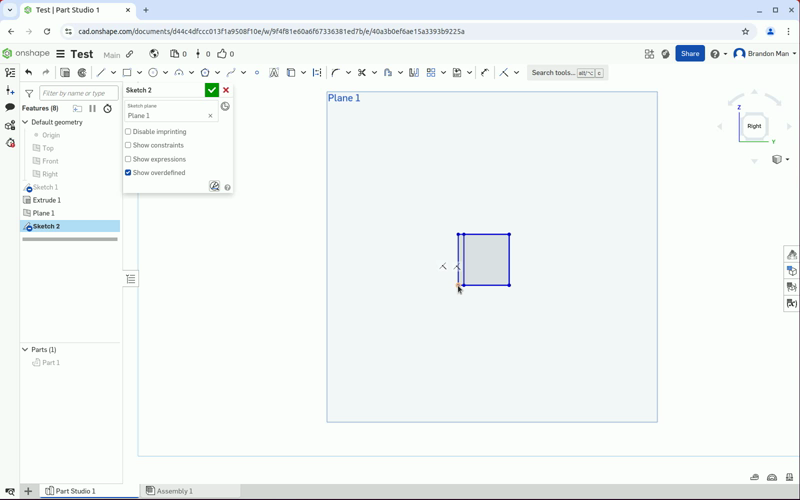
click(458, 285)
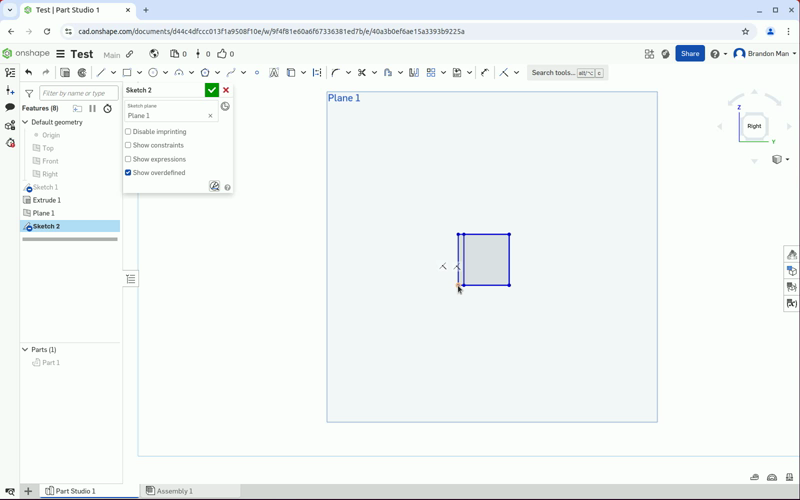
scroll(-6)
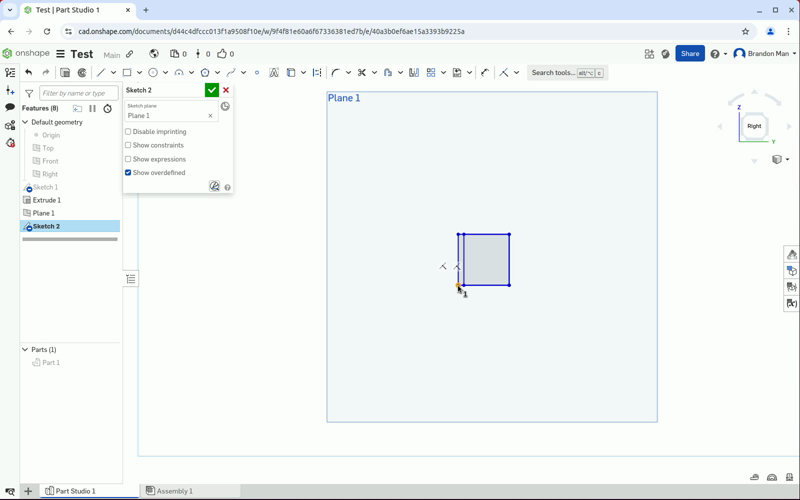
scroll(-6)
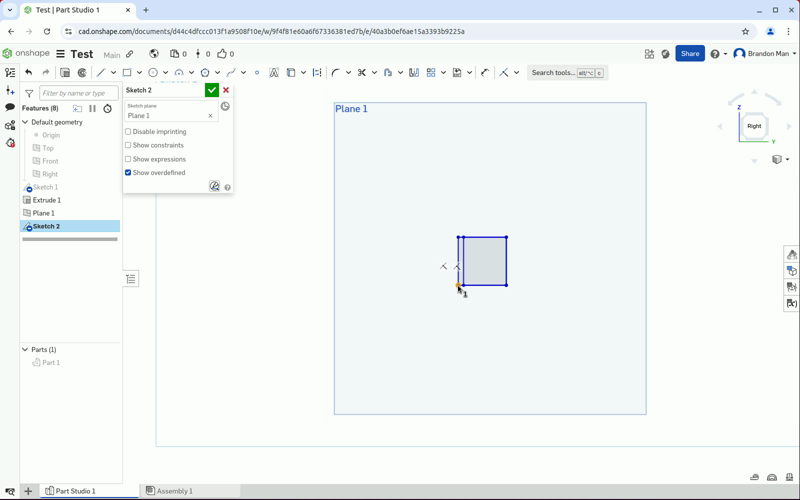
scroll(-6)
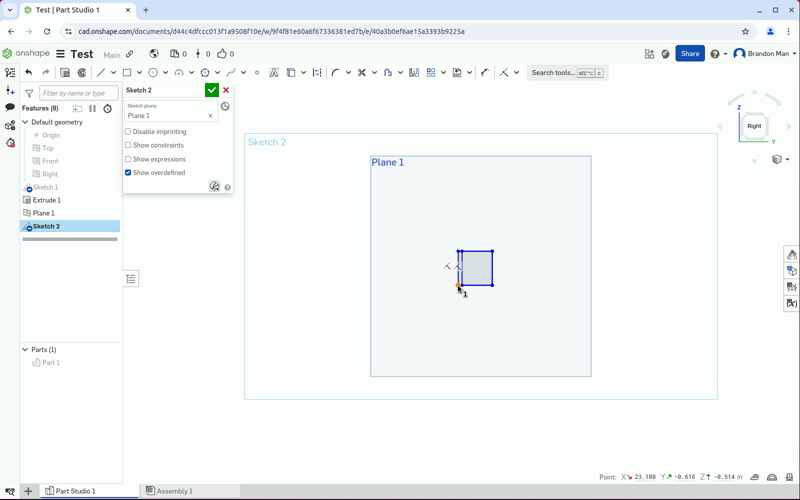
scroll(-6)
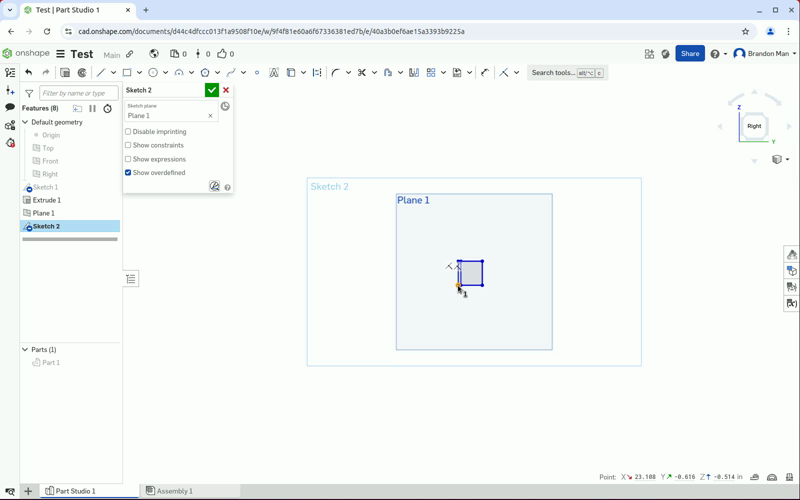
scroll(-6)
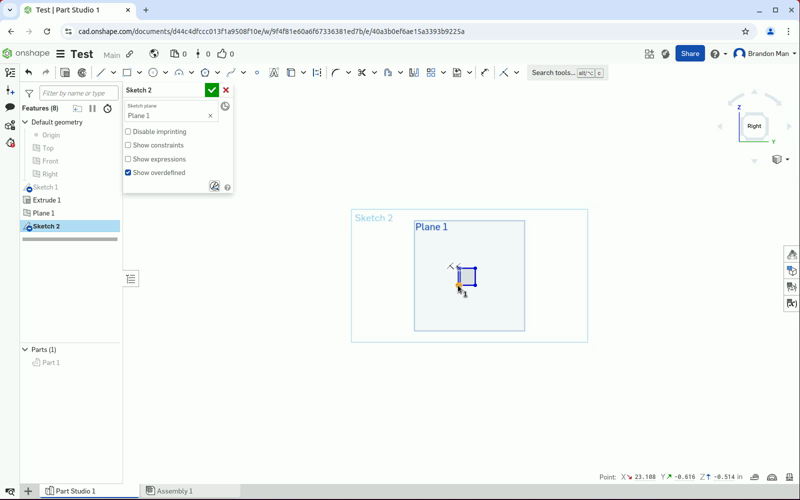
scroll(-6)
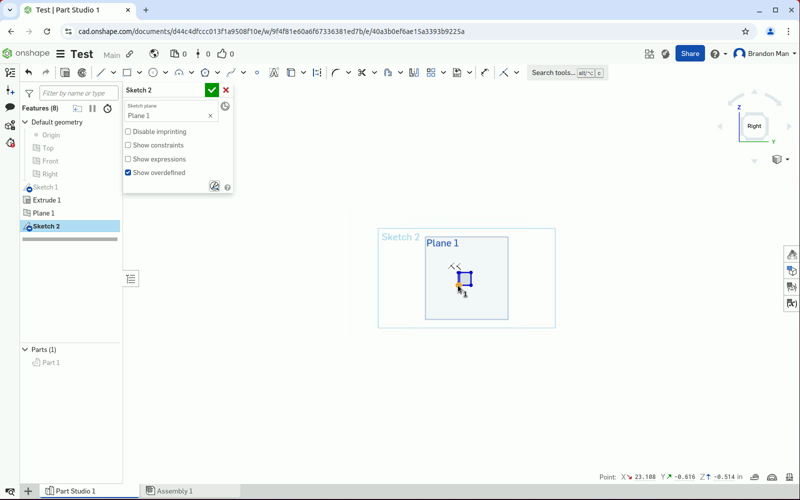
scroll(-6)
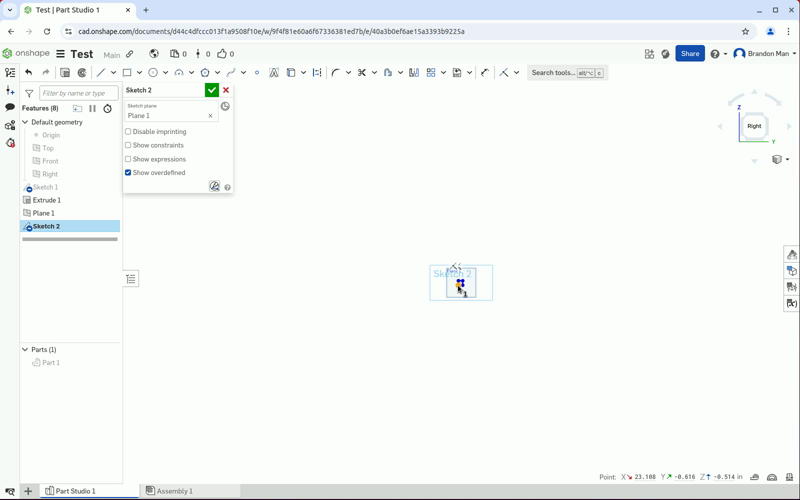
mouse_move(73, 352)
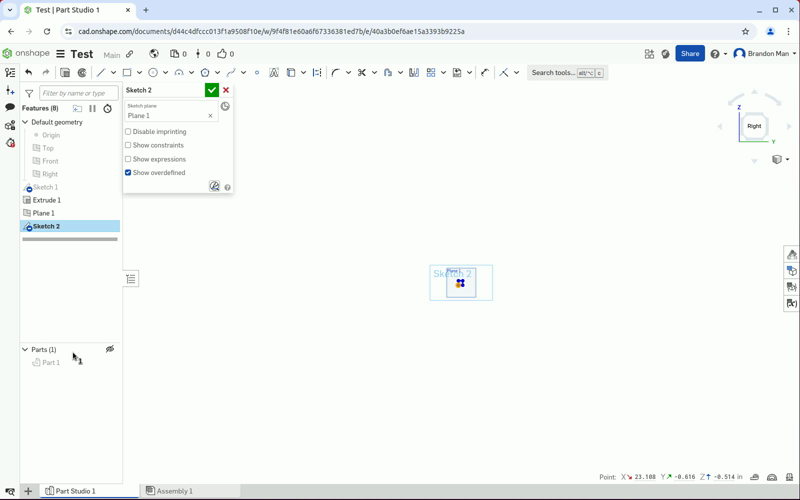
key(shift+y)
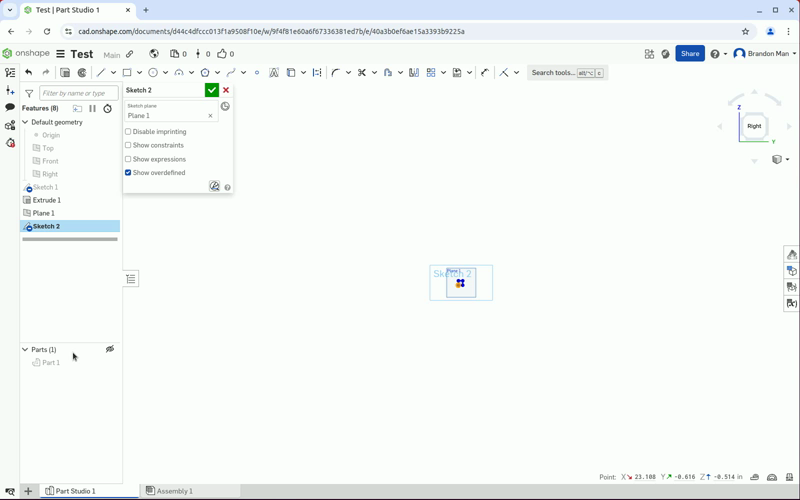
key(shift+e)
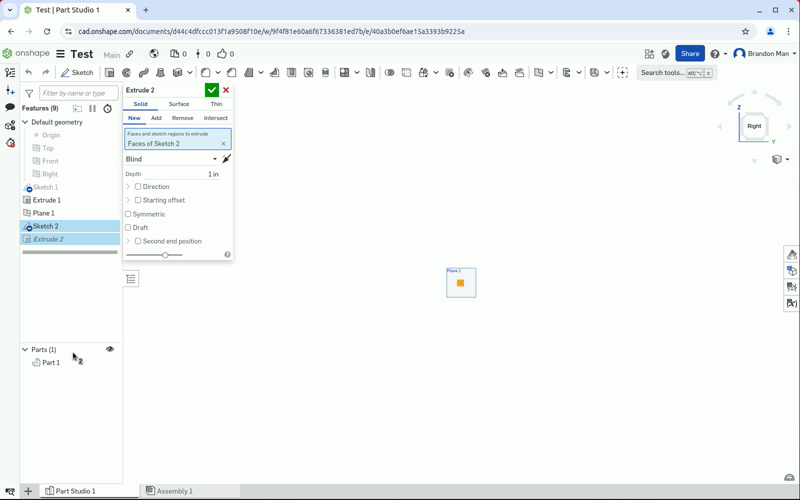
mouse_move(143, 106)
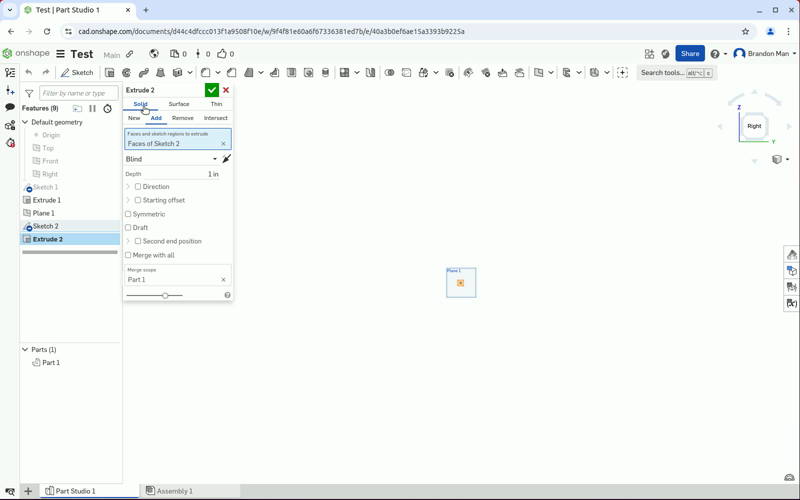
click(143, 106)
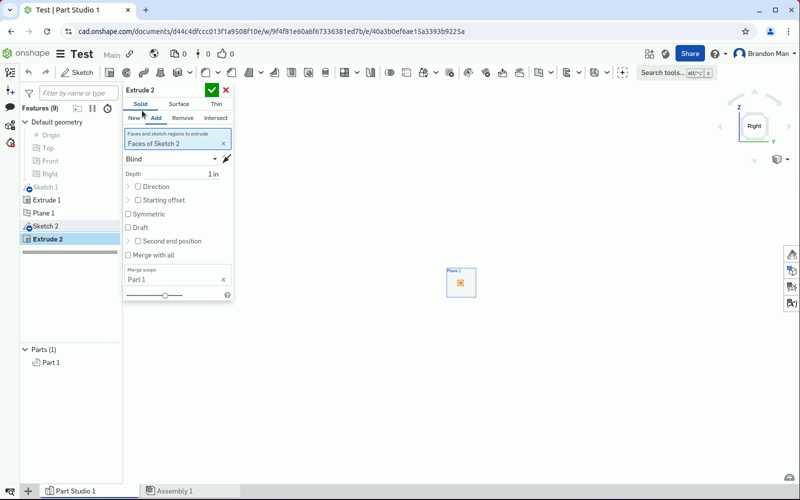
mouse_move(137, 120)
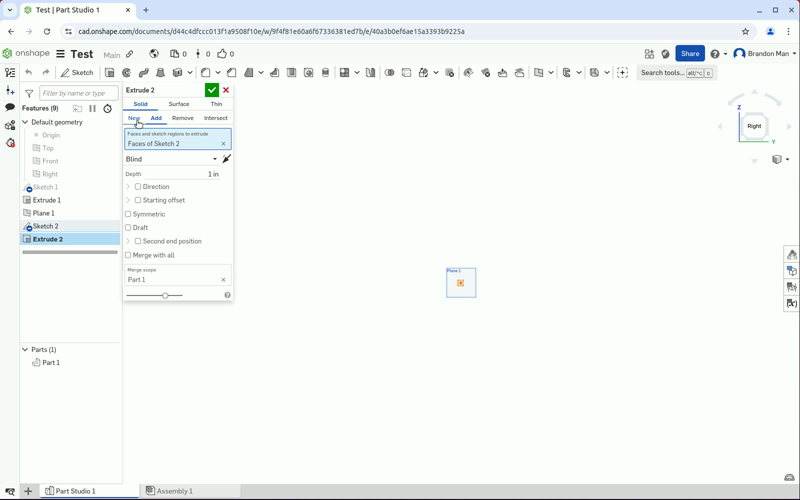
click(137, 120)
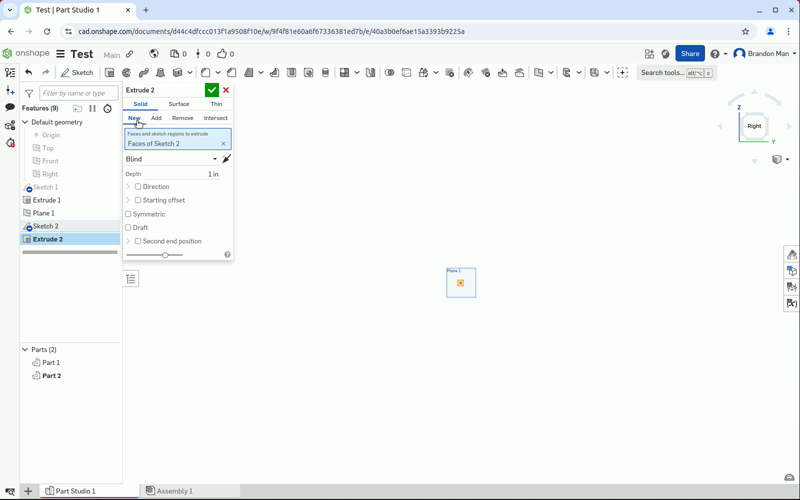
key(tab, 4)
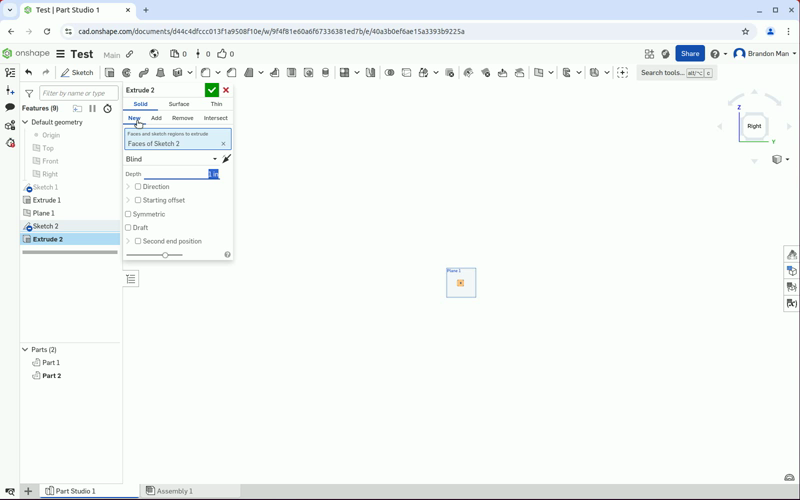
text(-0.241)
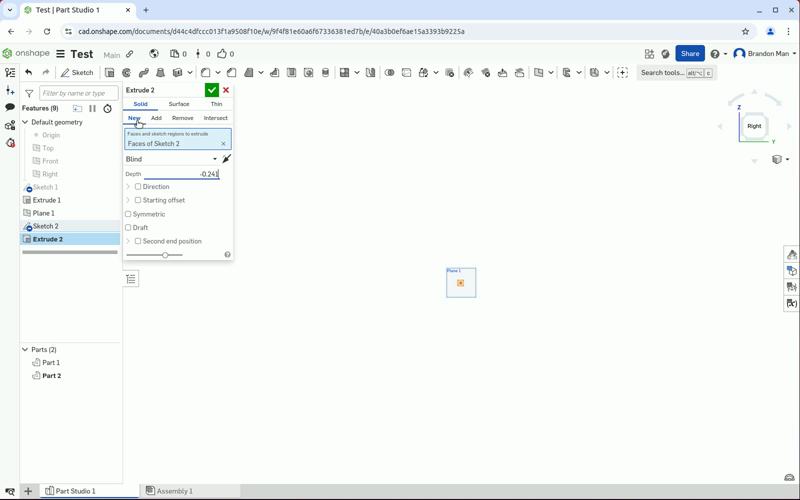
key(enter)
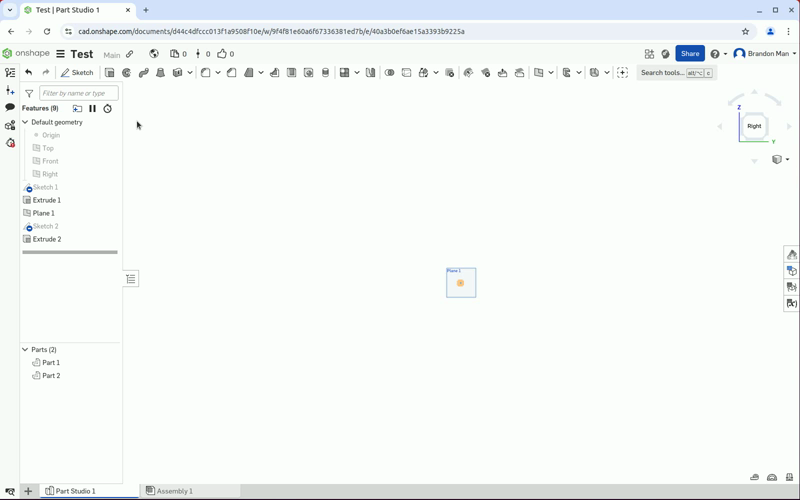
key(shift+h)
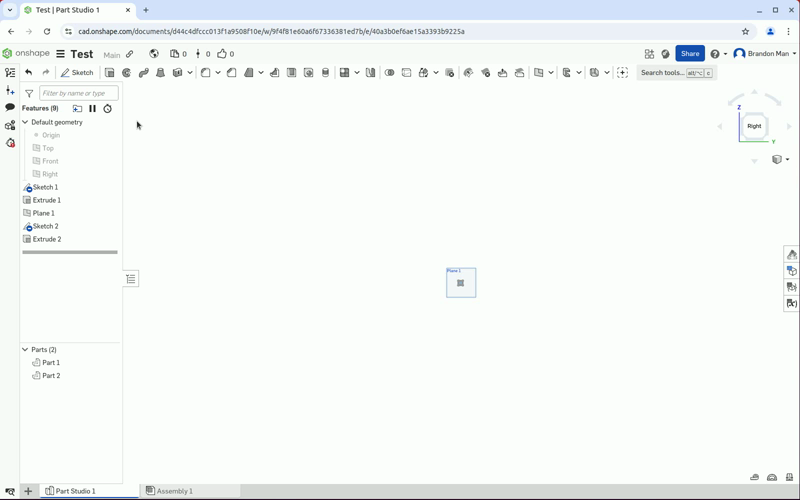
key(shift+h)
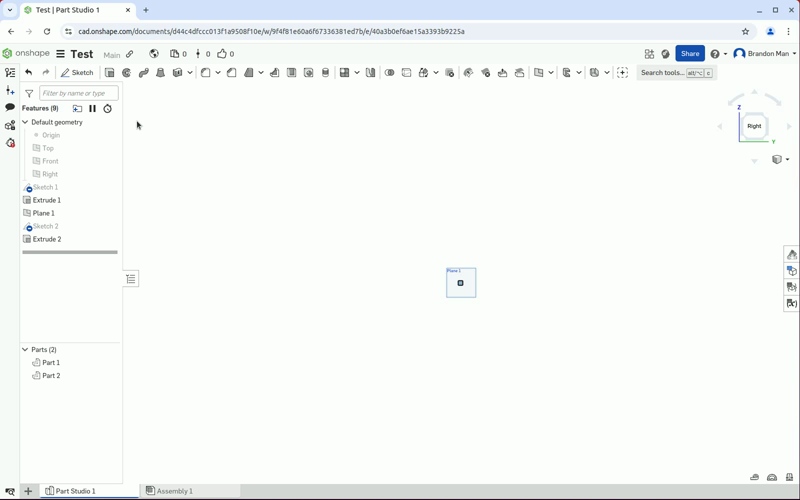
mouse_move(73, 189)
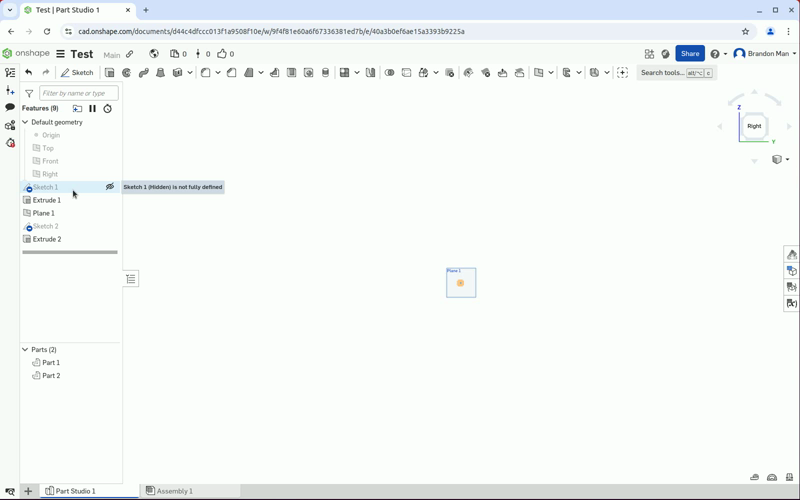
click(73, 189)
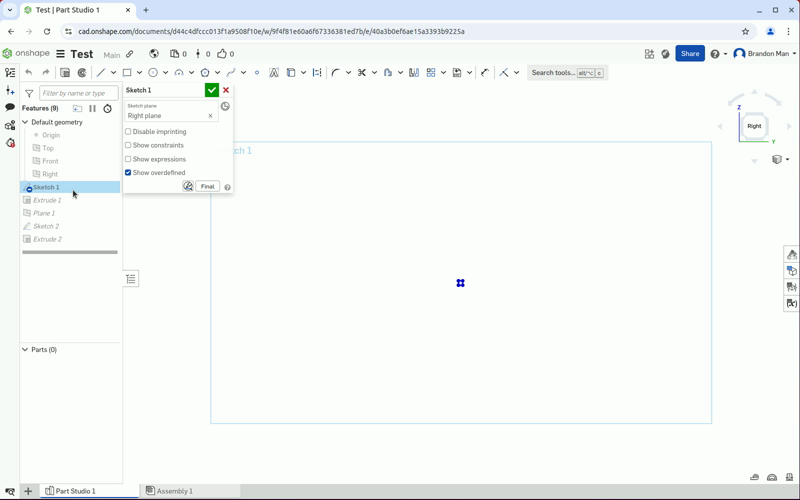
mouse_move(229, 92)
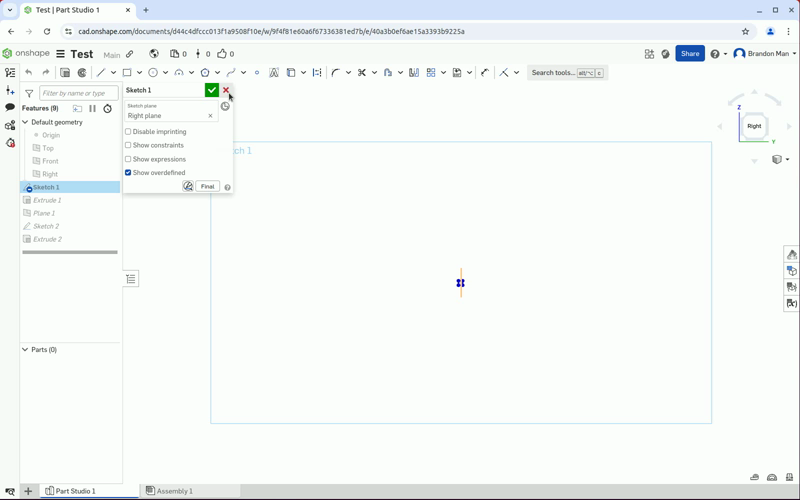
click(229, 92)
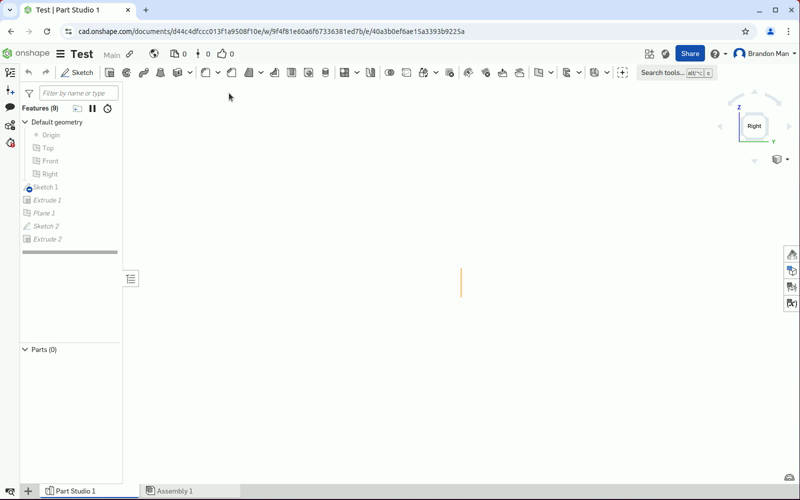
key(shift+s)
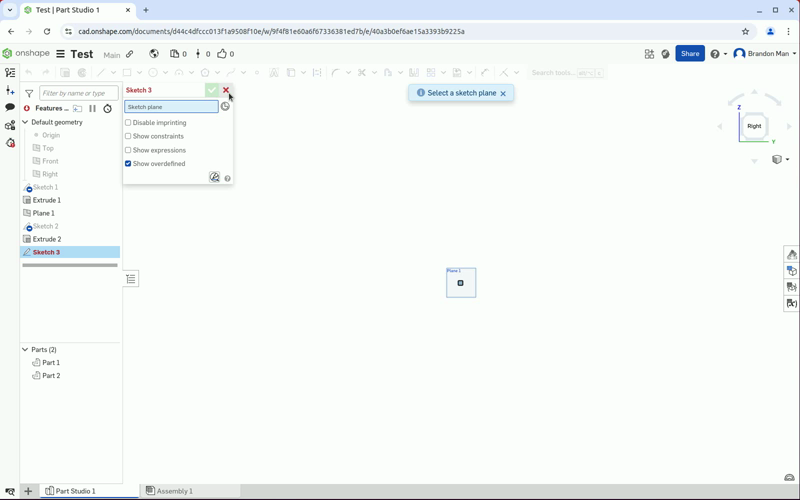
mouse_move(73, 215)
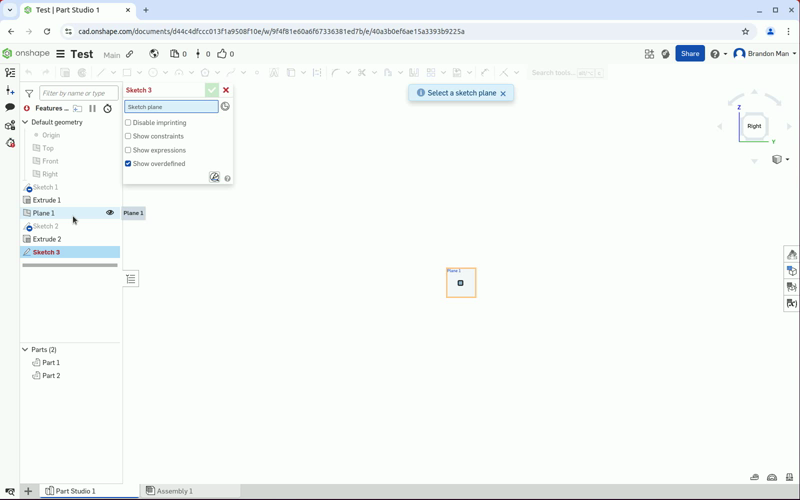
click(73, 215)
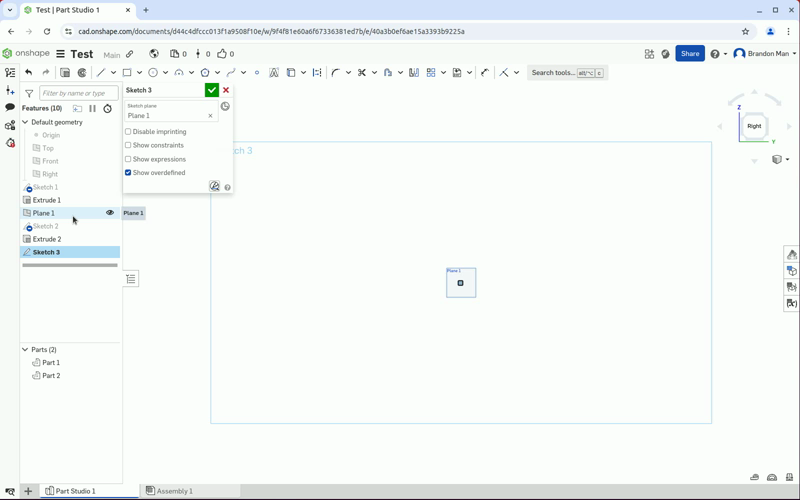
mouse_move(73, 352)
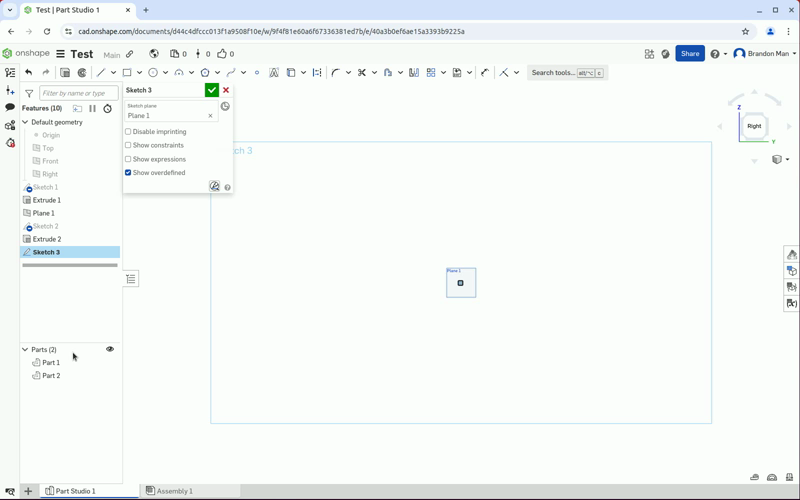
key(y)
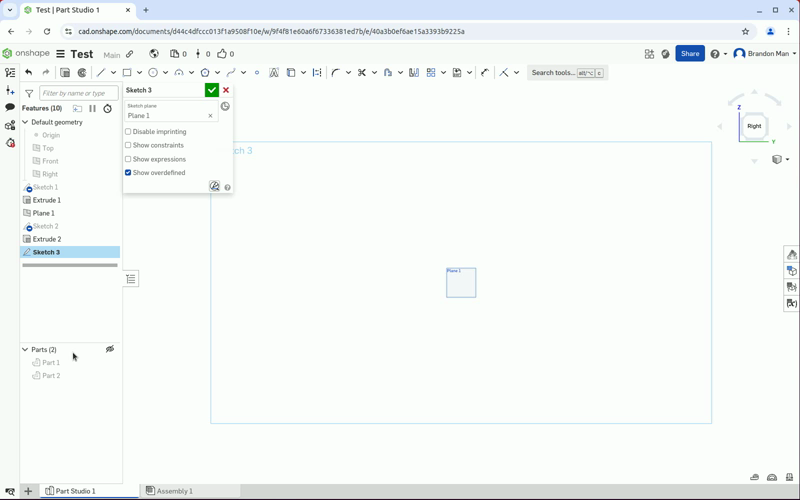
key(l)
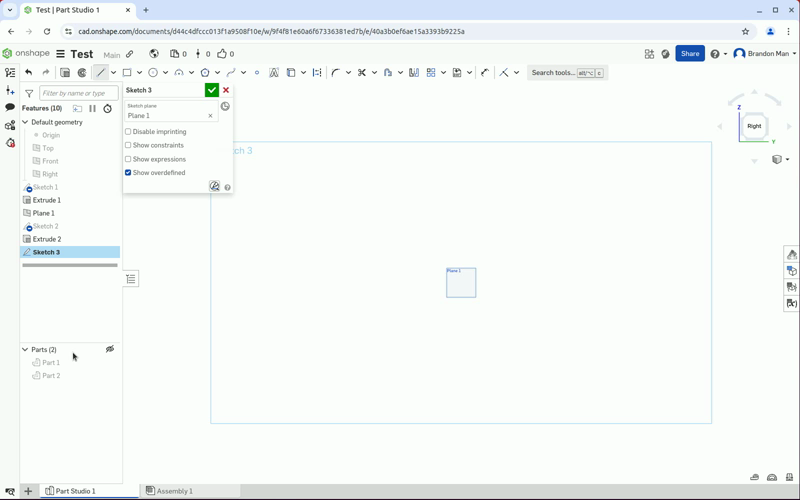
key_down(shift)
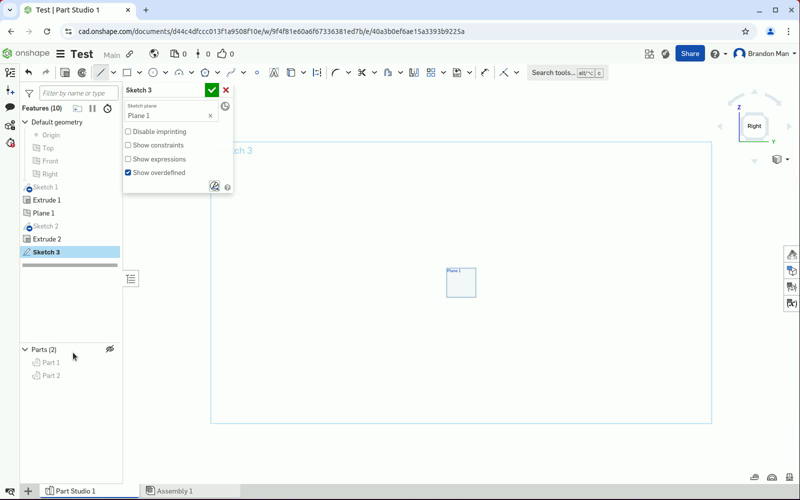
mouse_move(459, 284)
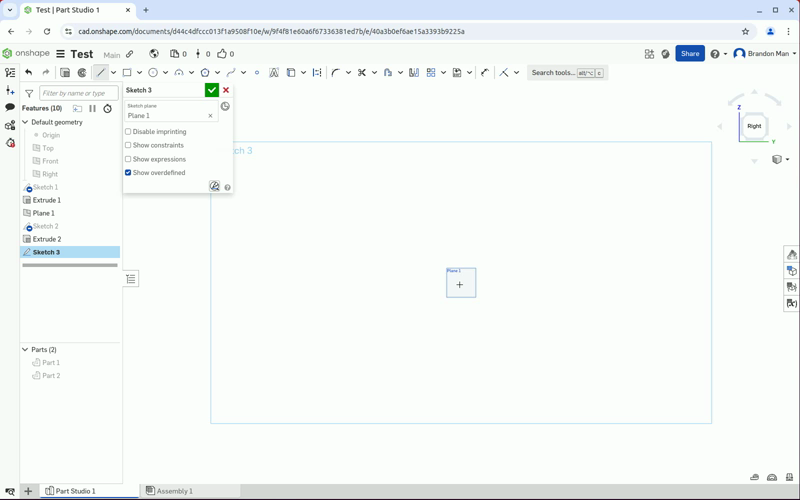
click(459, 284)
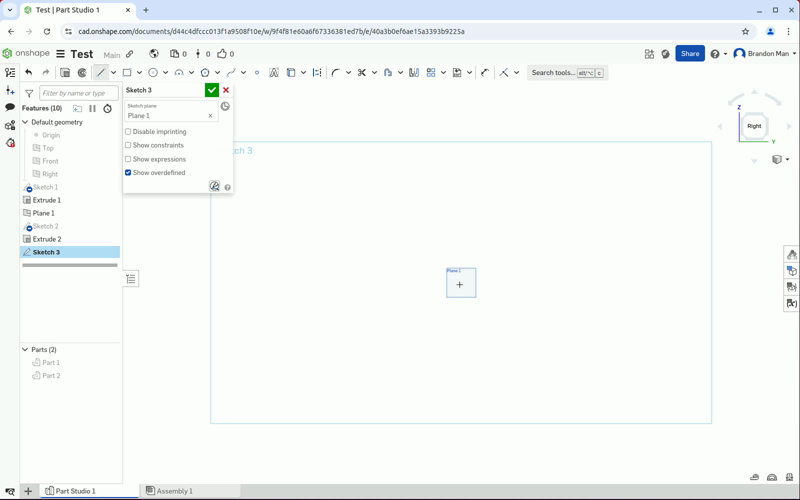
key_up(shift)
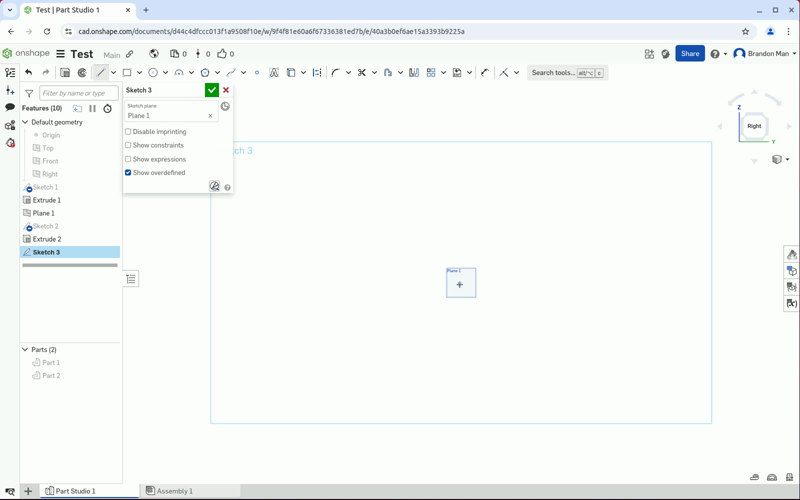
key_down(shift)
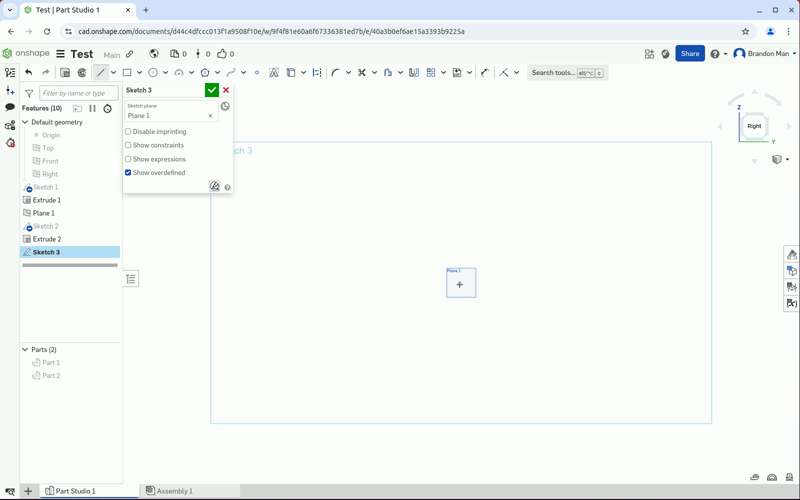
mouse_move(489, 284)
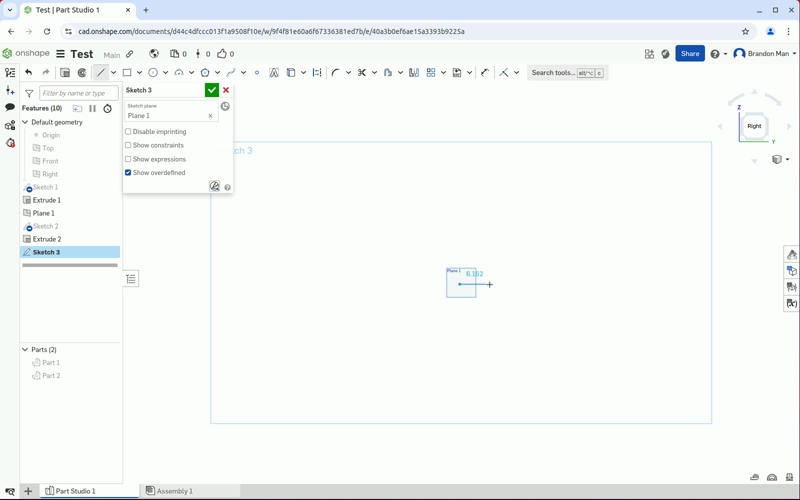
mouse_move(464, 284)
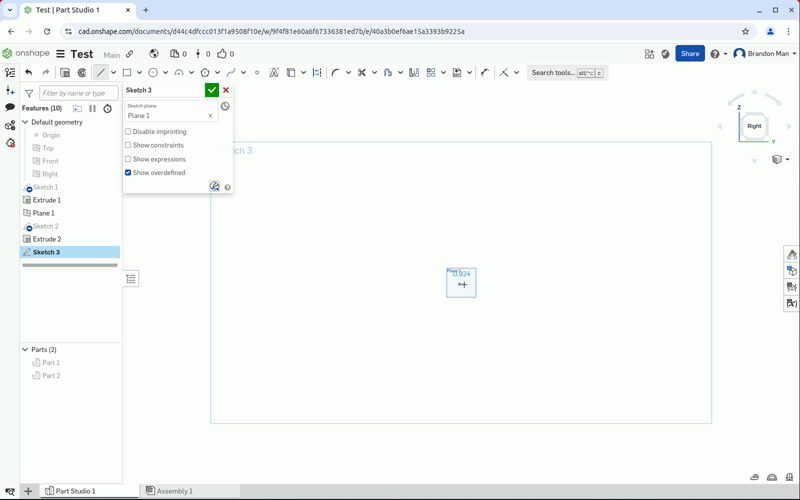
scroll(6)
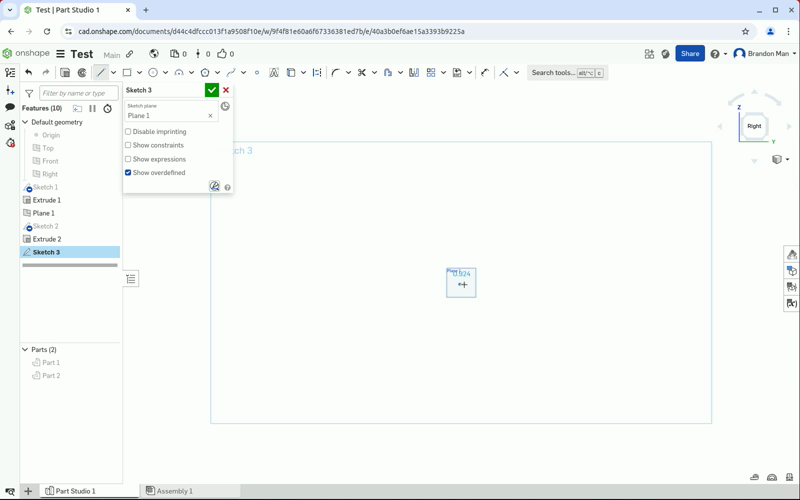
scroll(6)
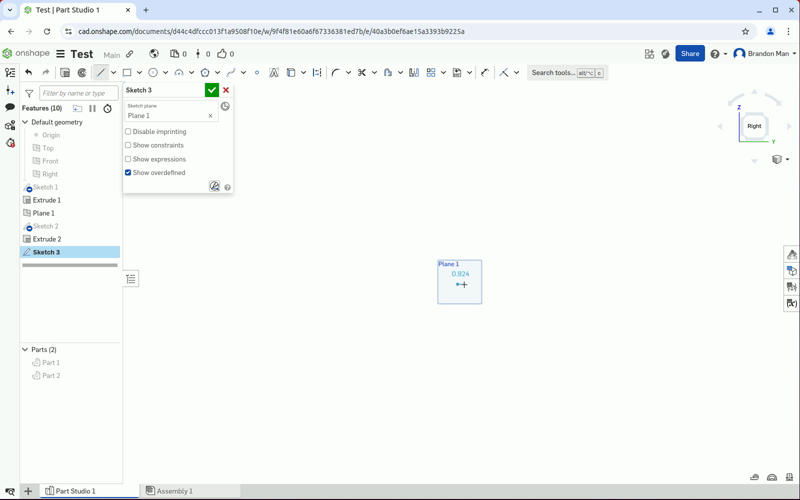
scroll(6)
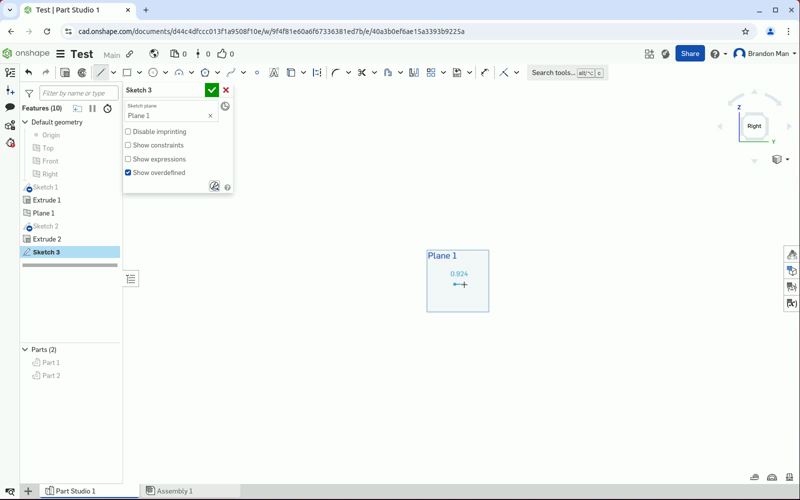
scroll(6)
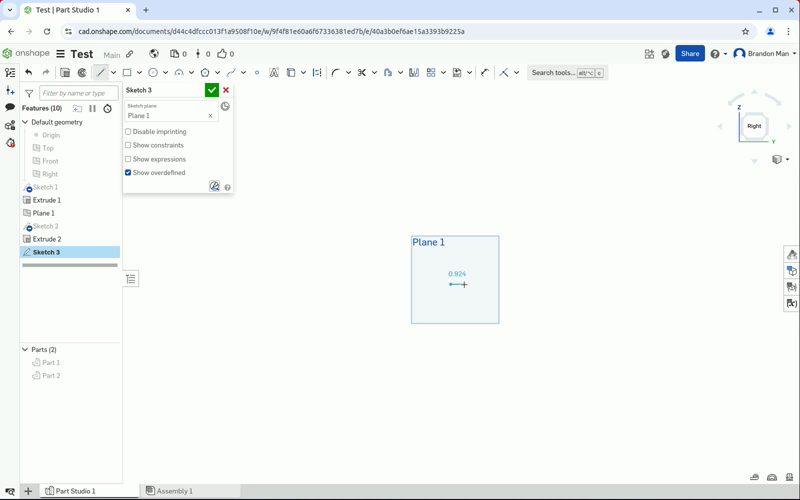
scroll(6)
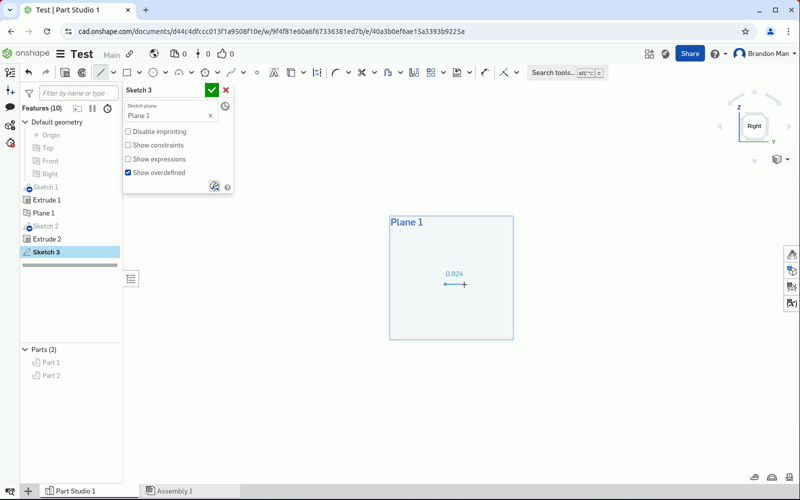
scroll(6)
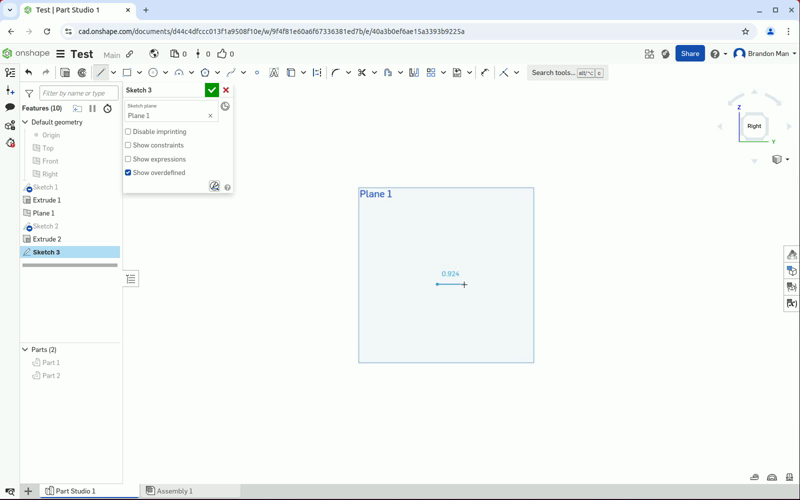
scroll(6)
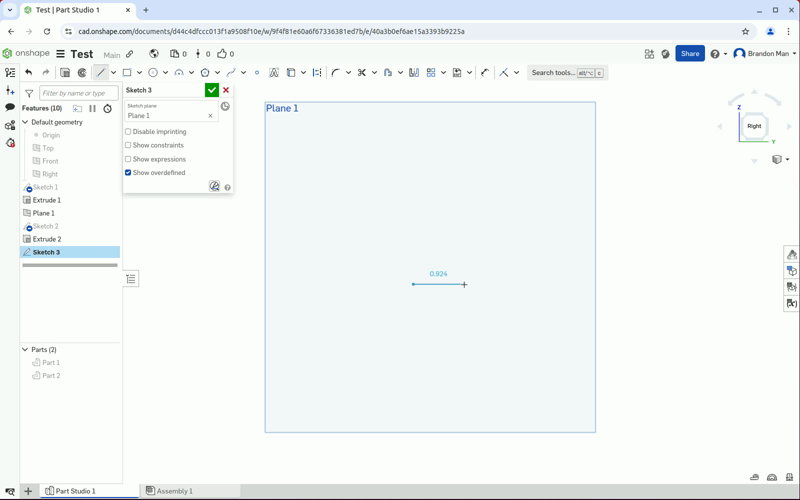
click(464, 284)
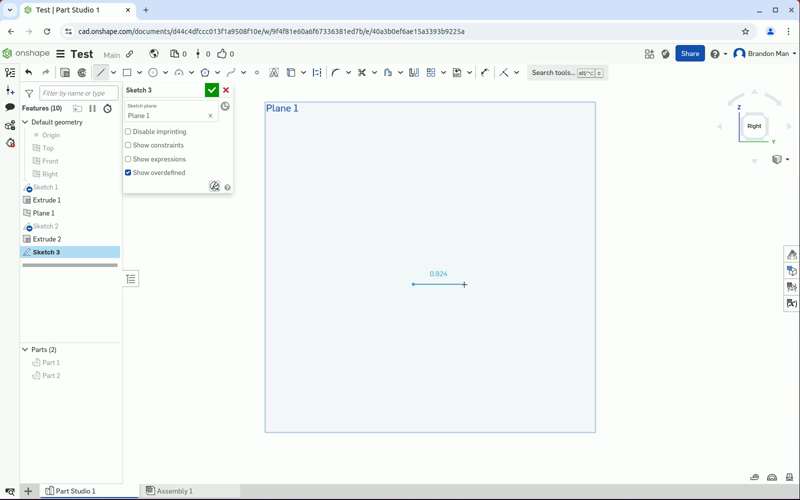
scroll(-6)
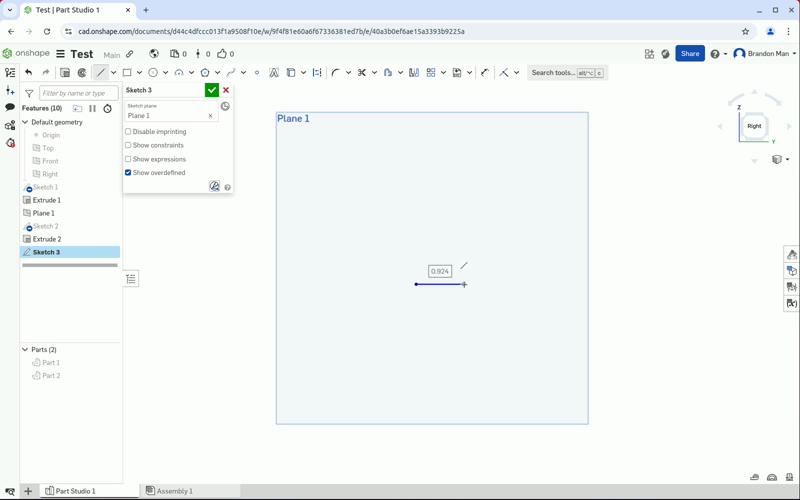
scroll(-6)
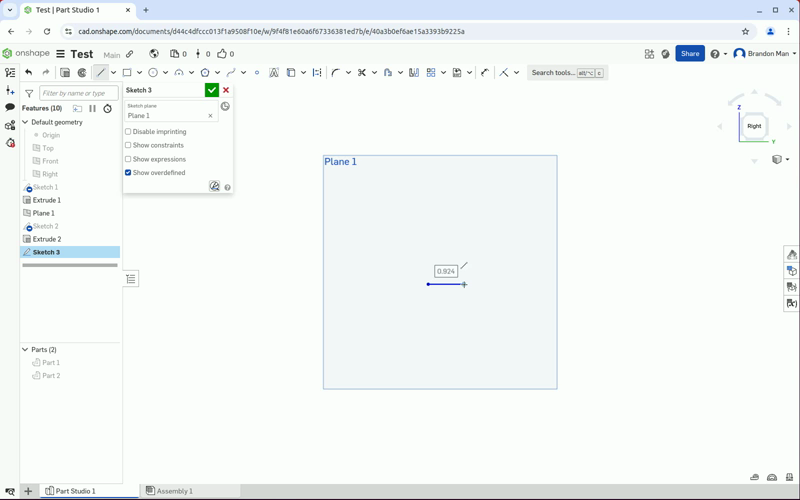
scroll(-6)
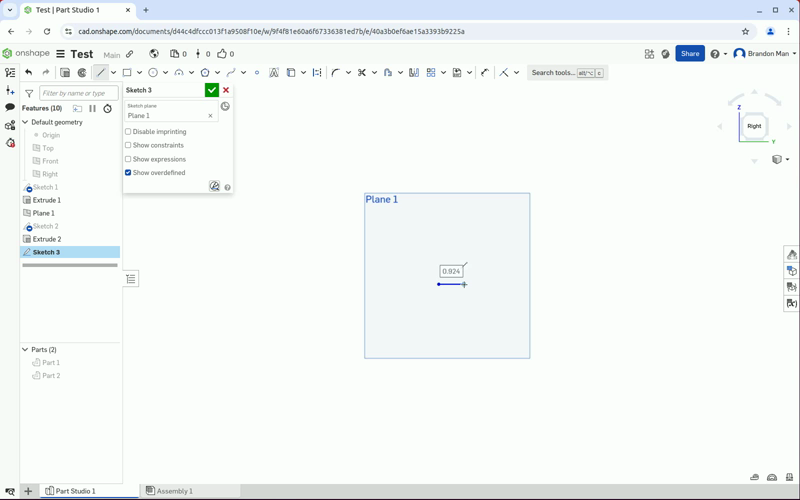
scroll(-6)
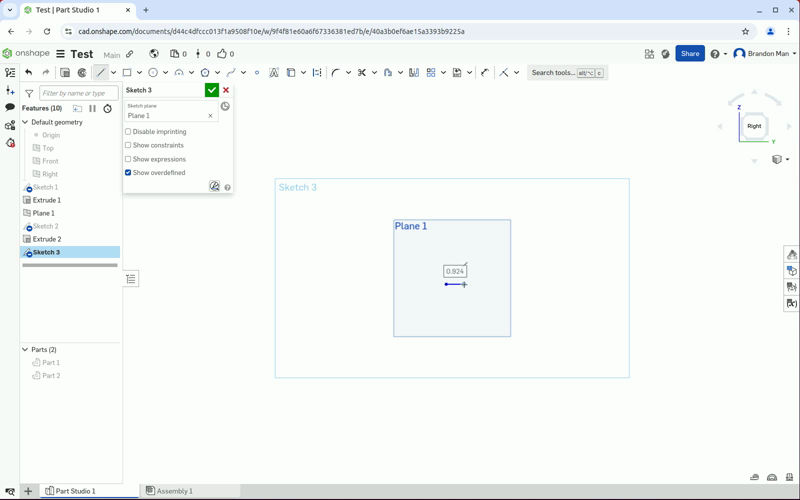
scroll(-6)
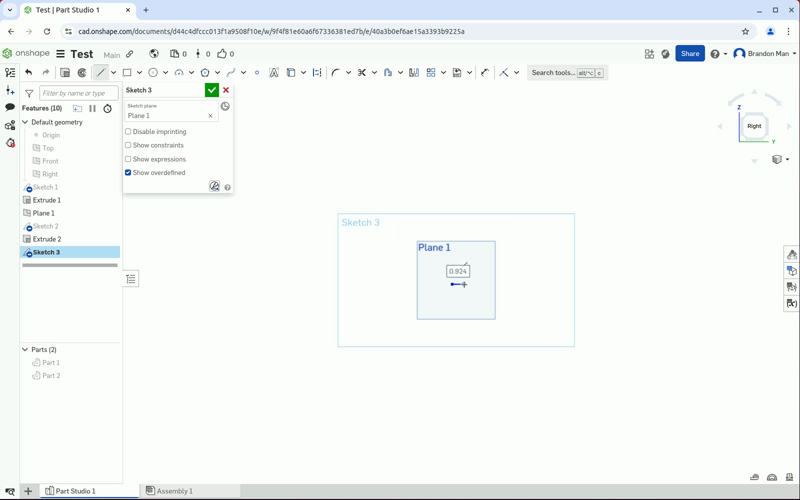
scroll(-6)
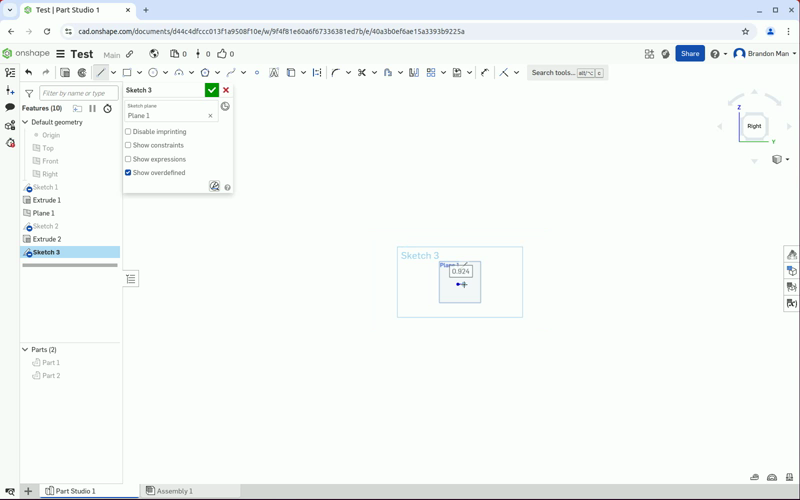
scroll(-6)
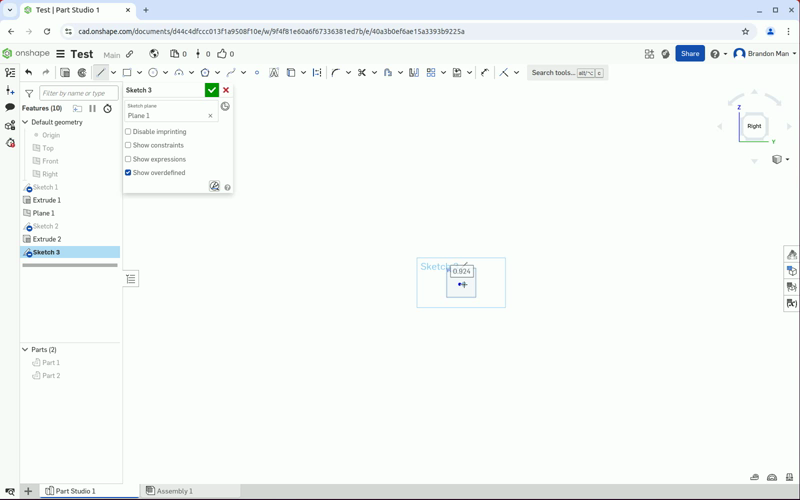
key_up(shift)
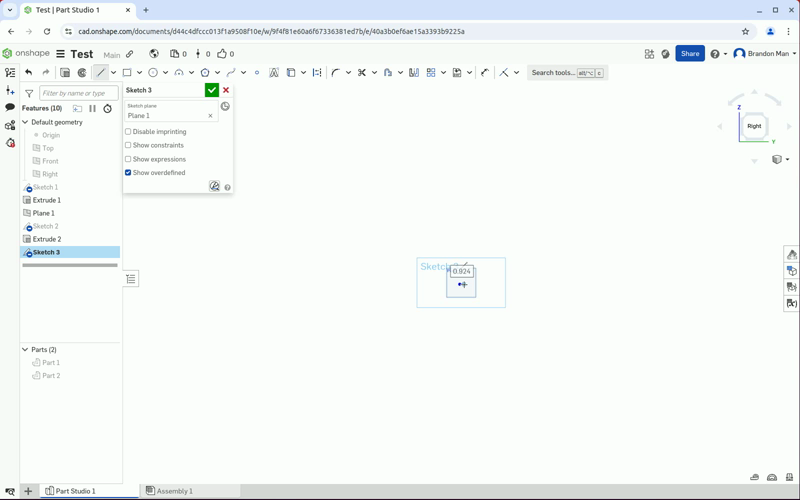
key_down(shift)
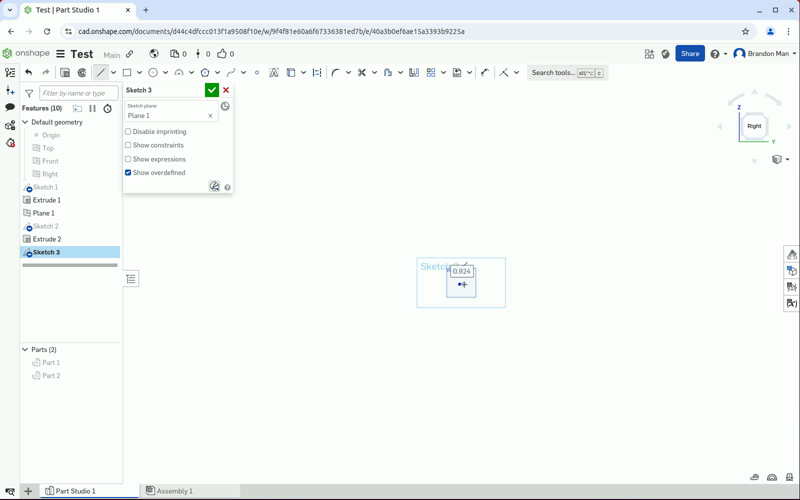
mouse_move(494, 284)
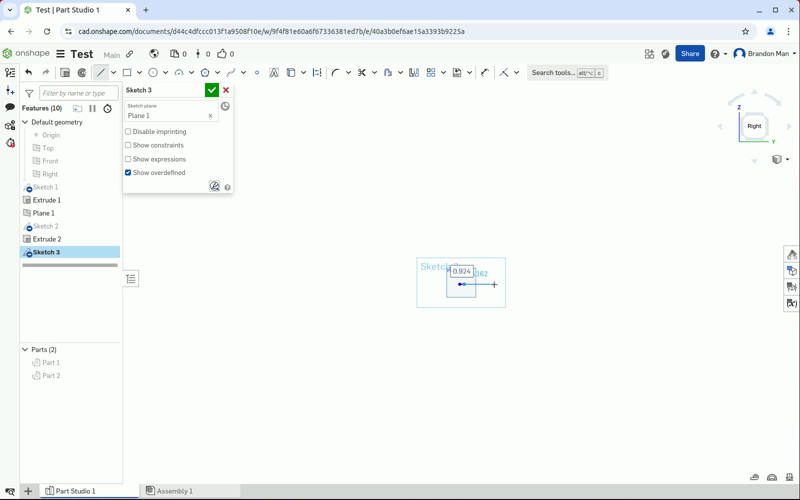
mouse_move(464, 279)
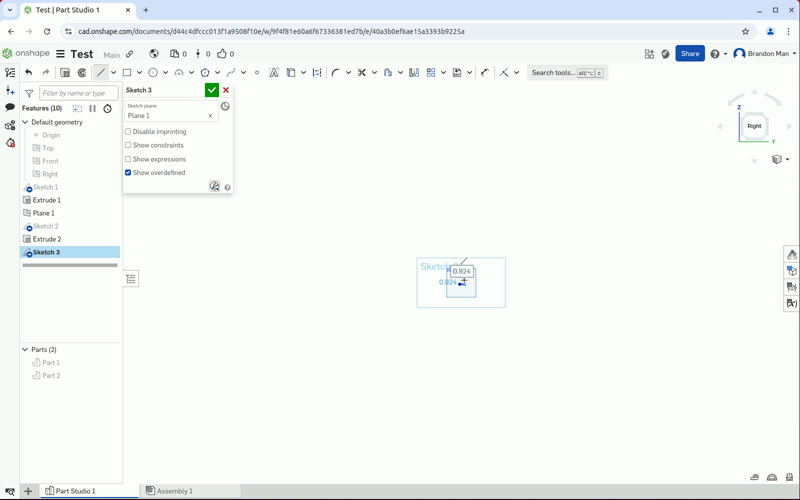
scroll(6)
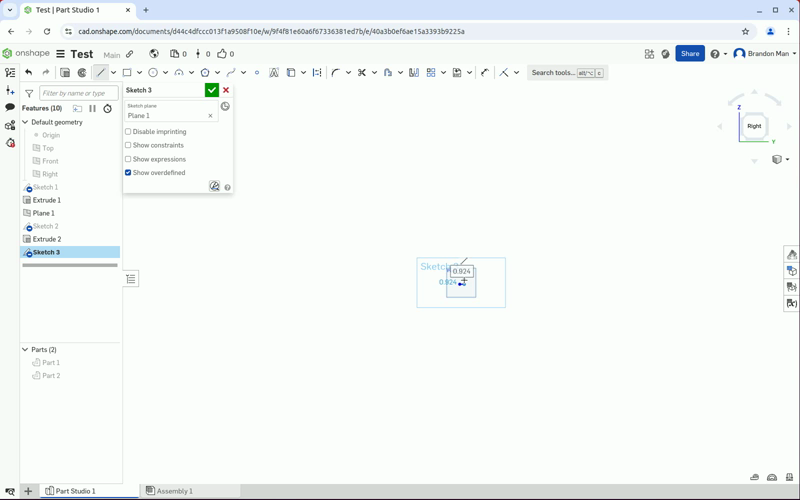
scroll(6)
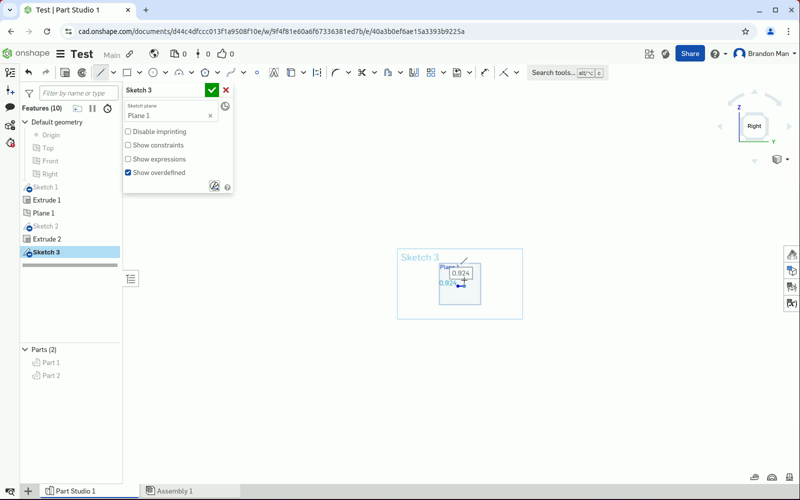
scroll(6)
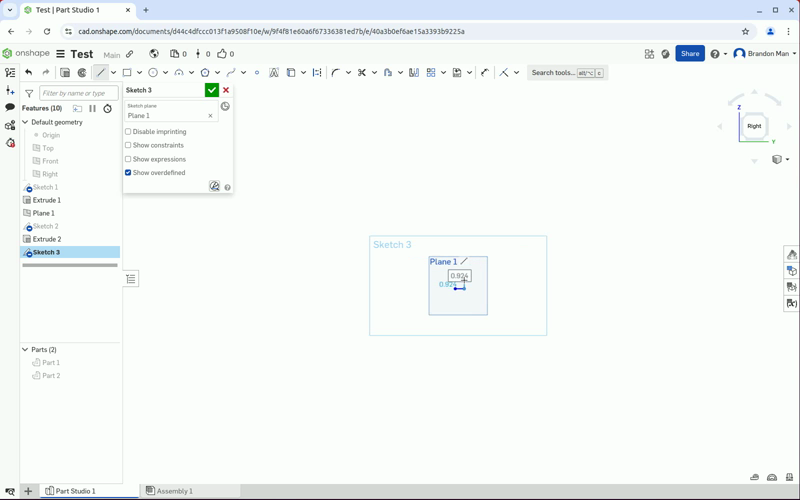
scroll(6)
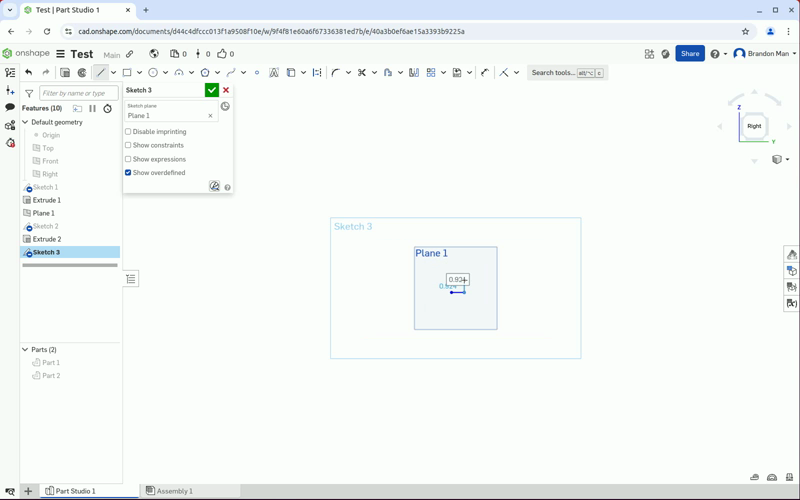
scroll(6)
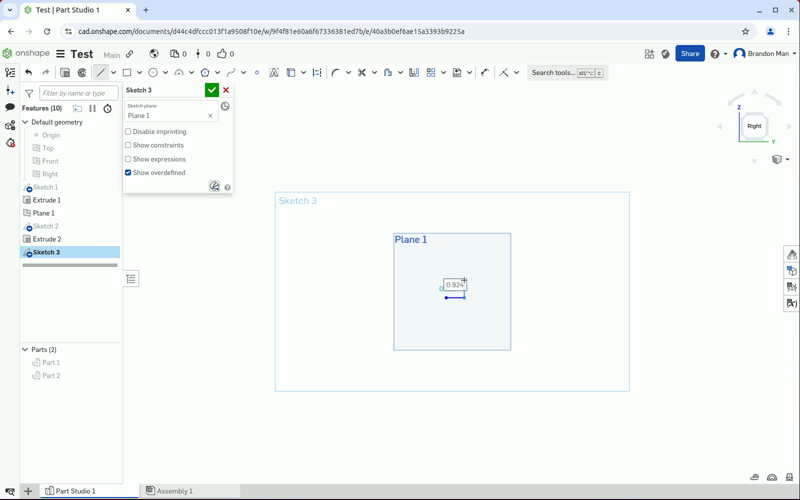
scroll(6)
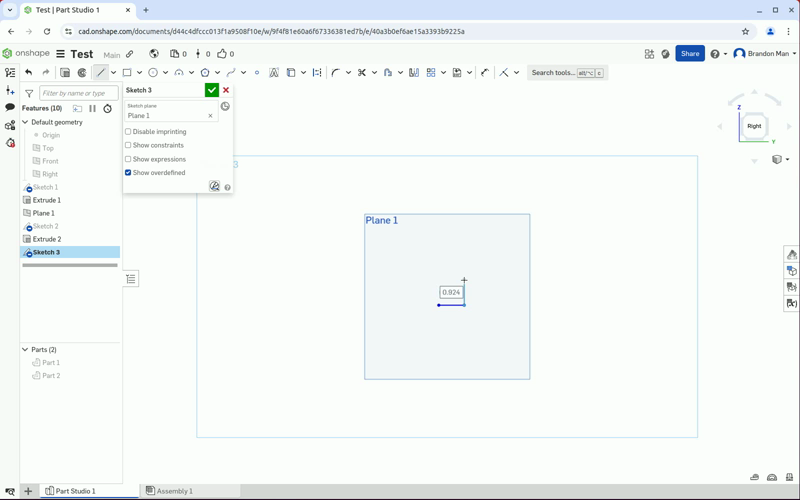
scroll(6)
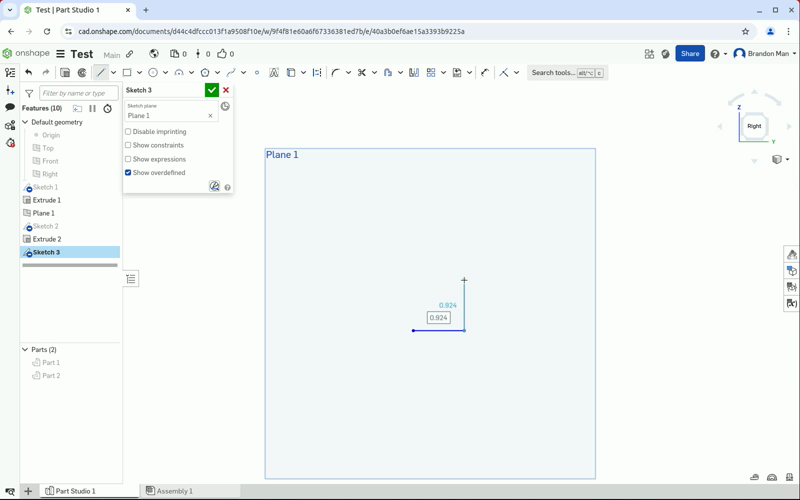
click(464, 279)
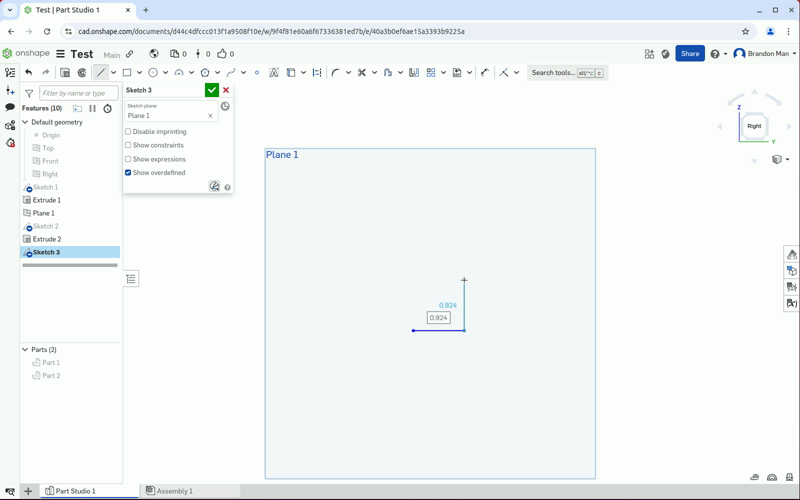
scroll(-6)
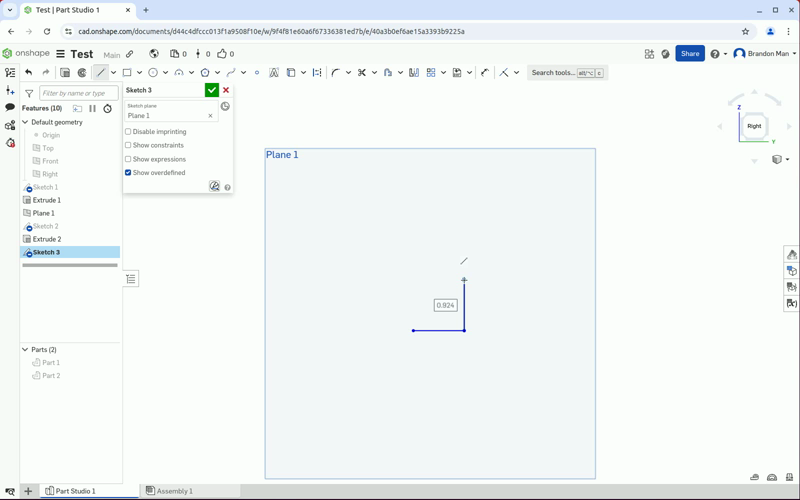
scroll(-6)
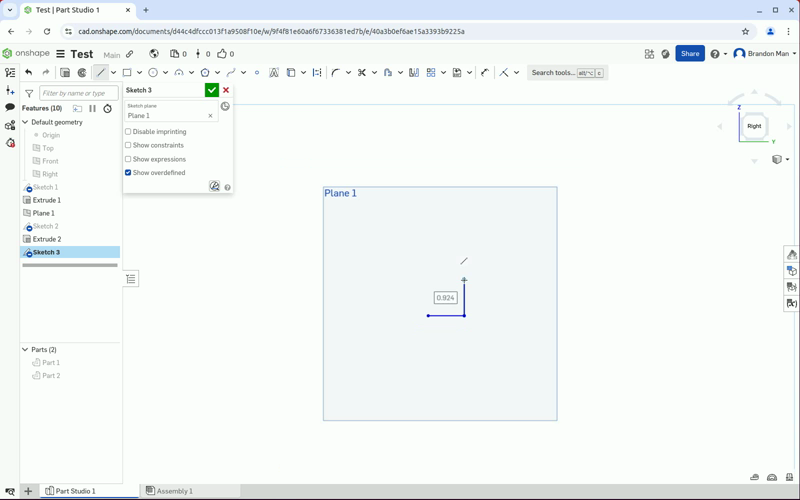
scroll(-6)
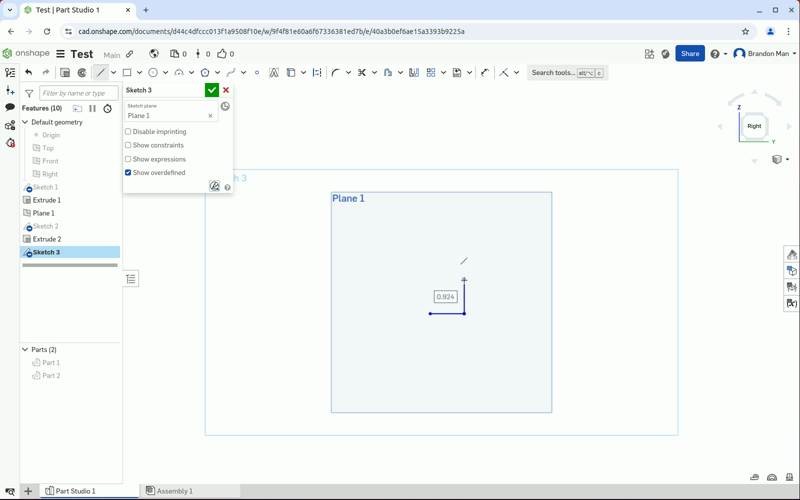
scroll(-6)
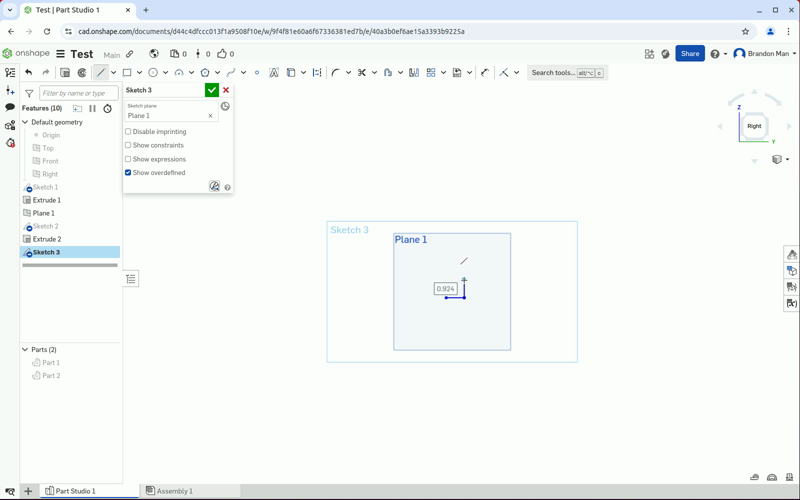
scroll(-6)
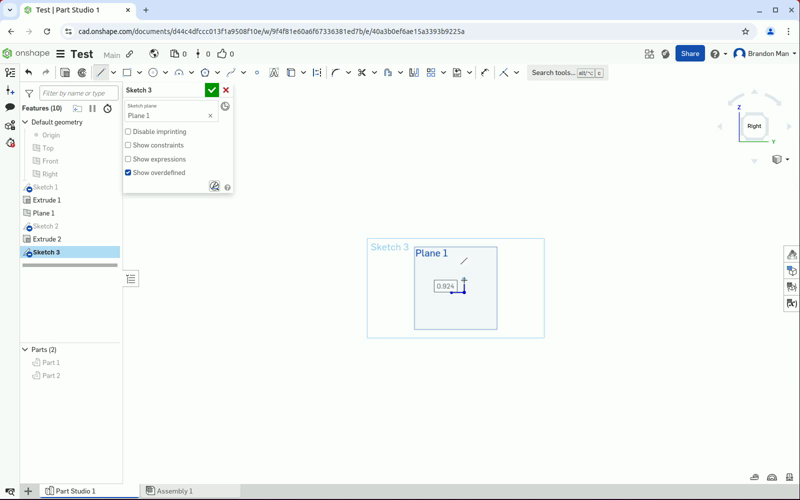
scroll(-6)
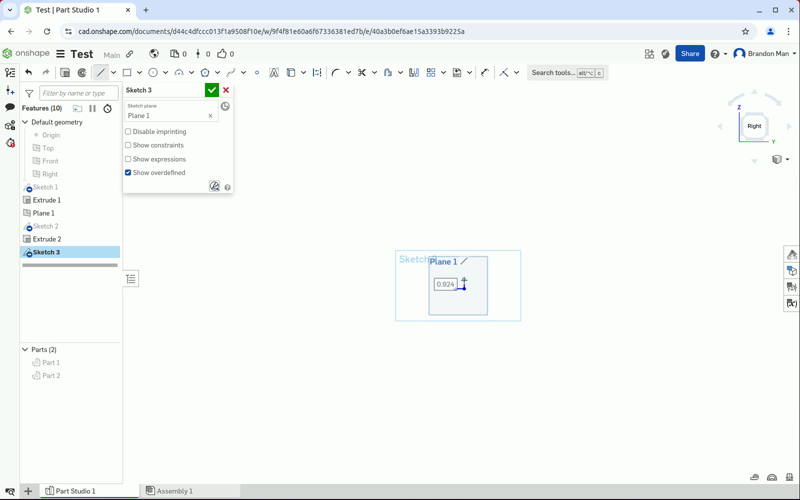
scroll(-6)
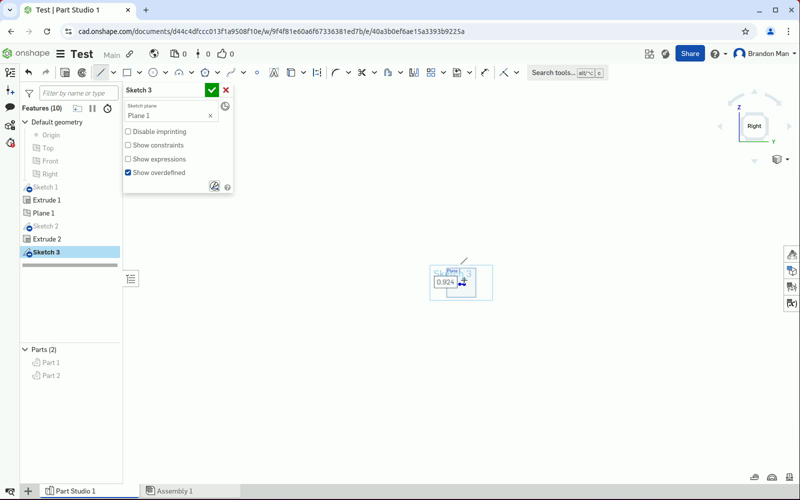
key_up(shift)
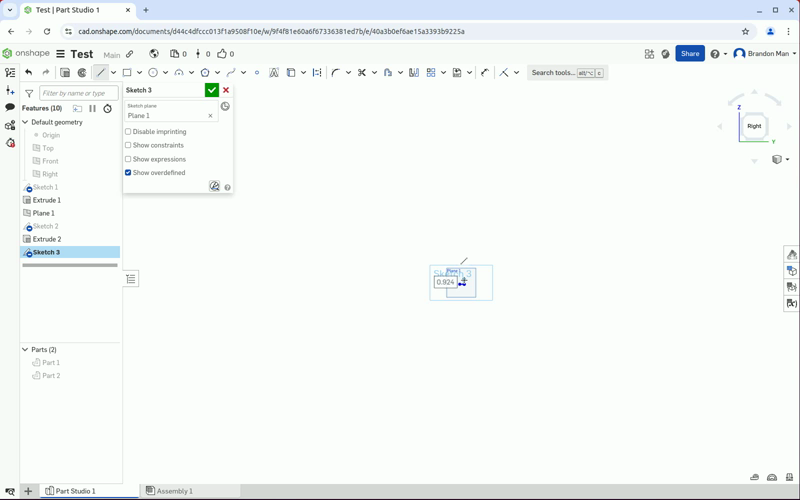
key_down(shift)
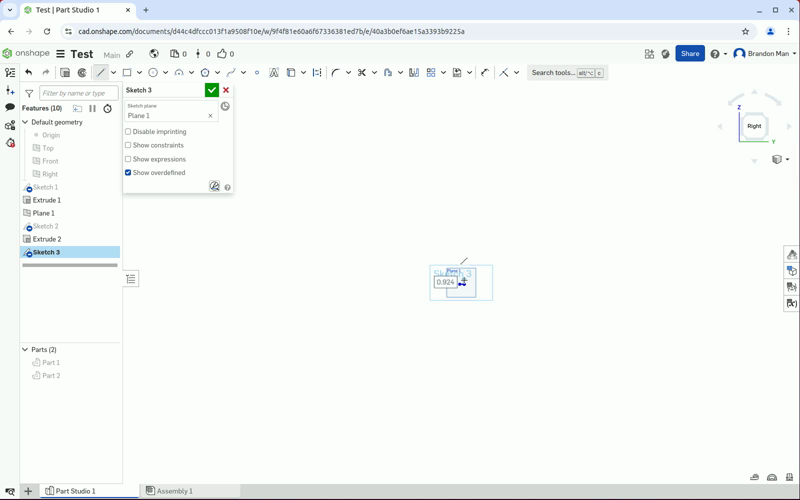
mouse_move(494, 279)
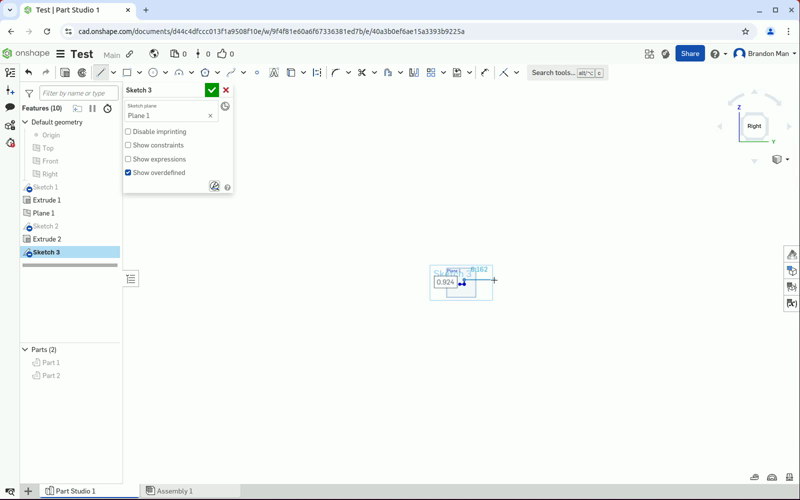
mouse_move(459, 279)
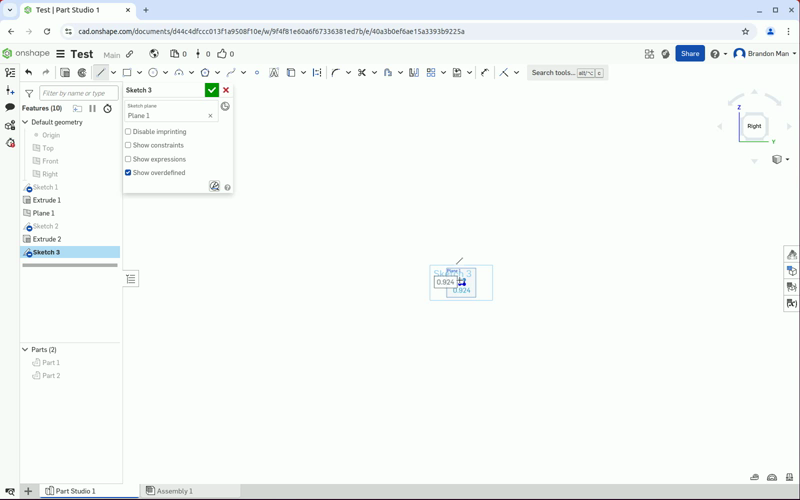
scroll(6)
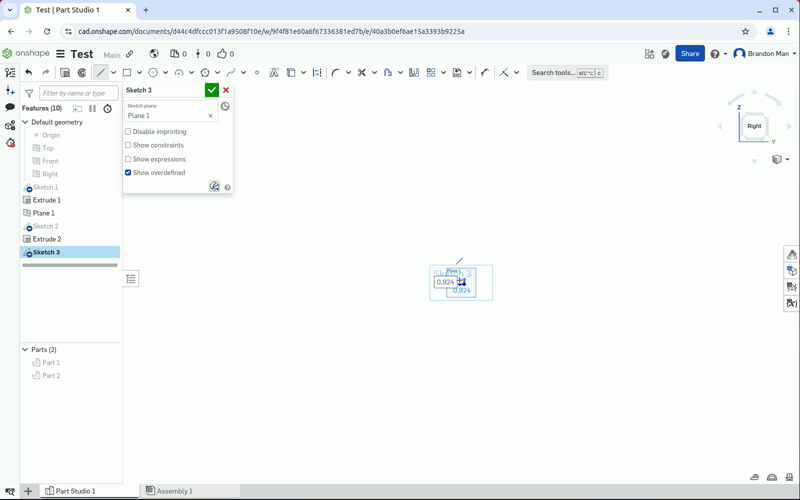
scroll(6)
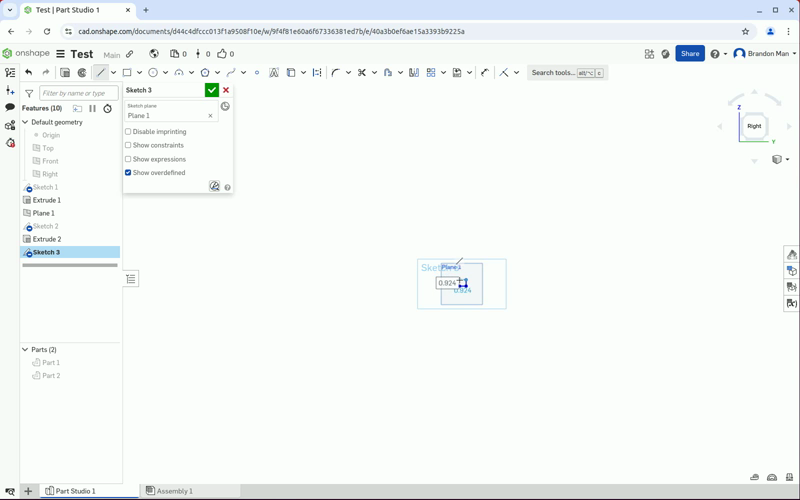
scroll(6)
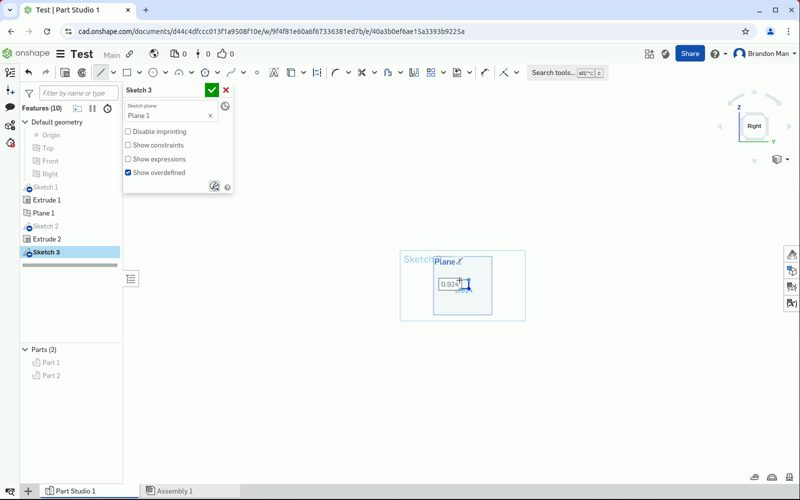
scroll(6)
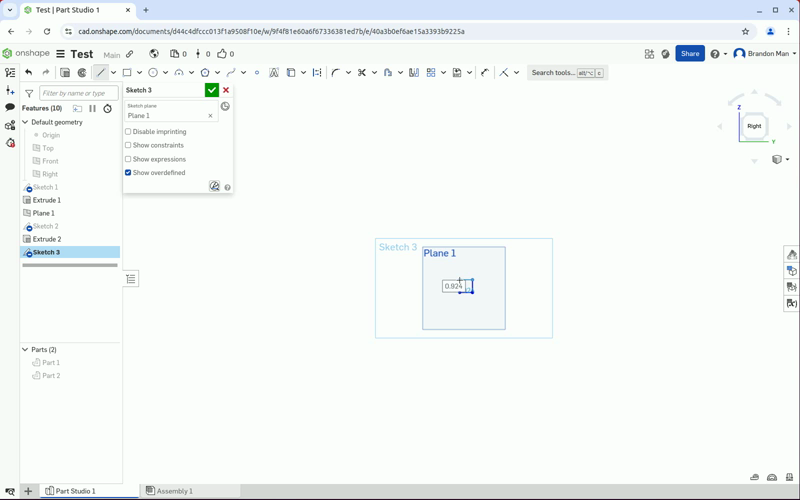
scroll(6)
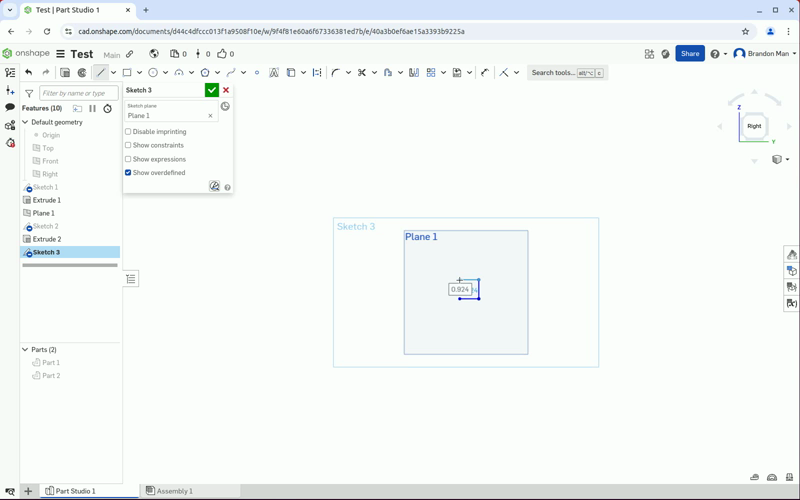
scroll(6)
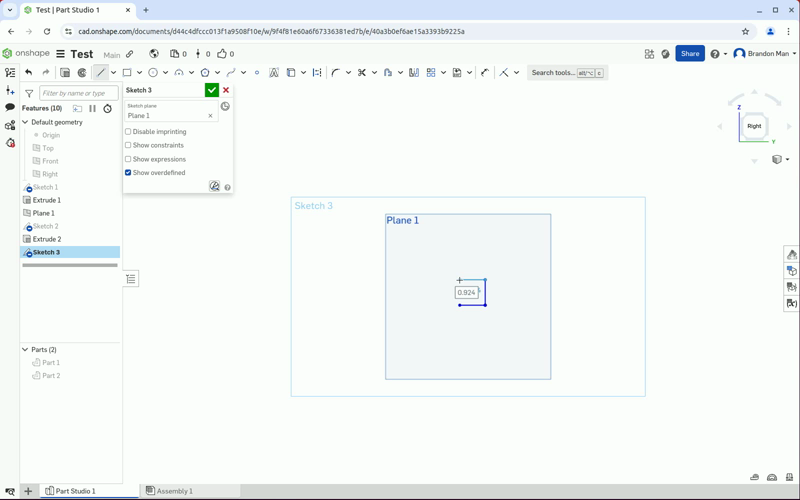
scroll(6)
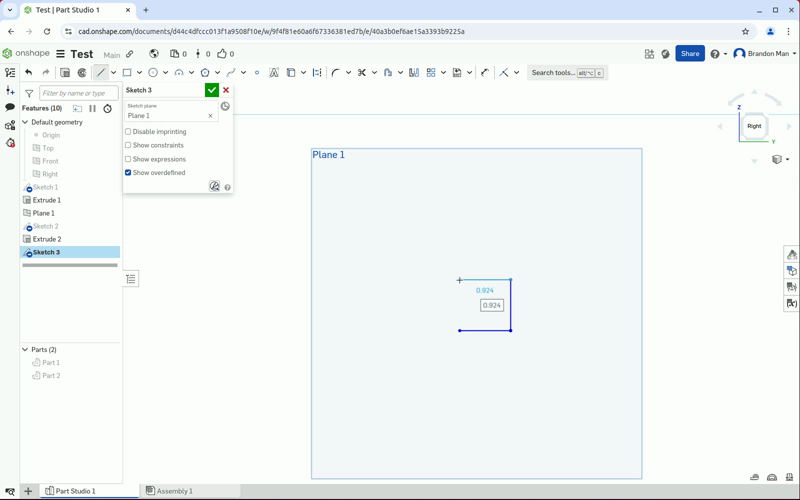
click(459, 279)
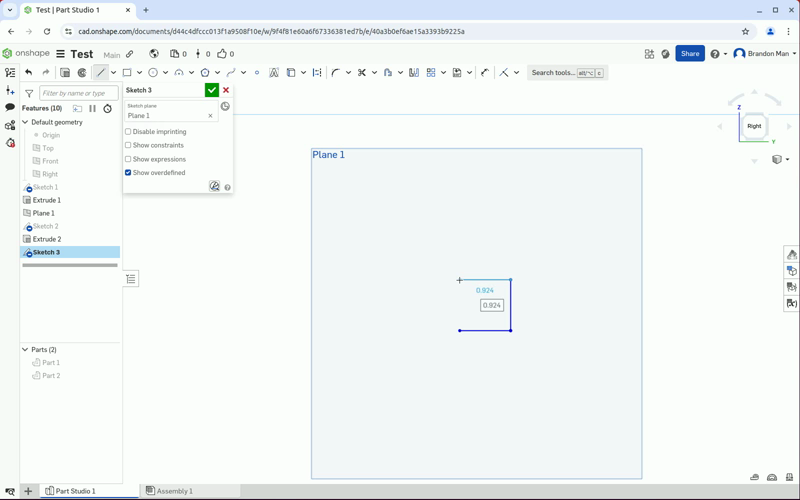
scroll(-6)
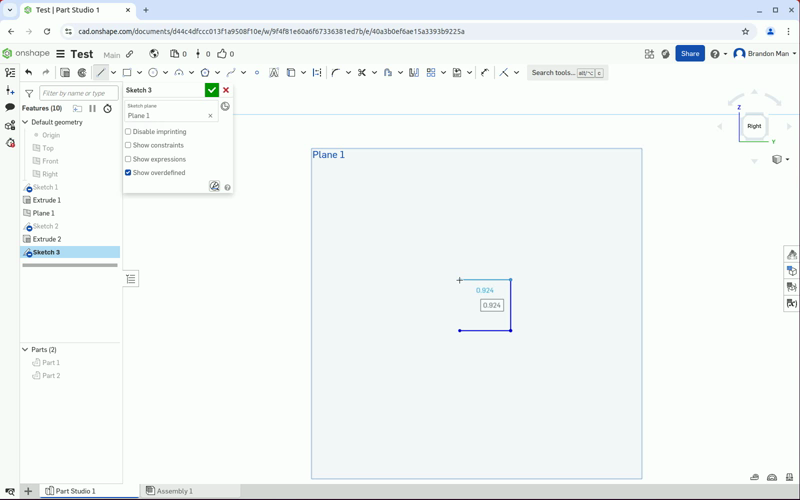
scroll(-6)
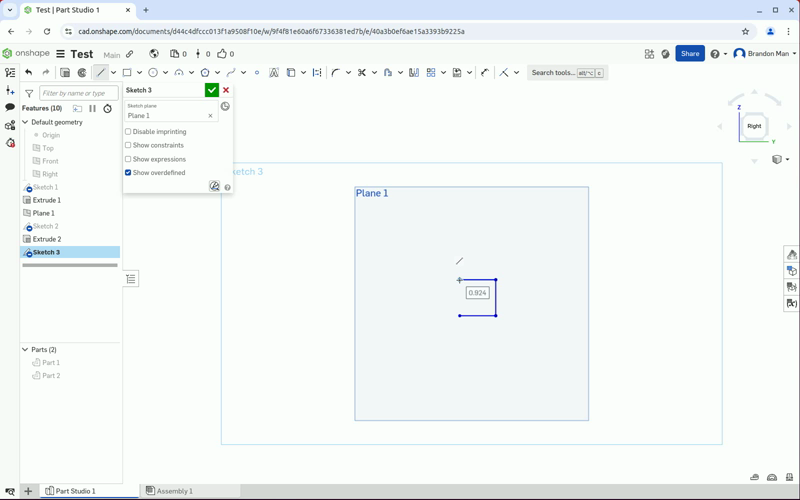
scroll(-6)
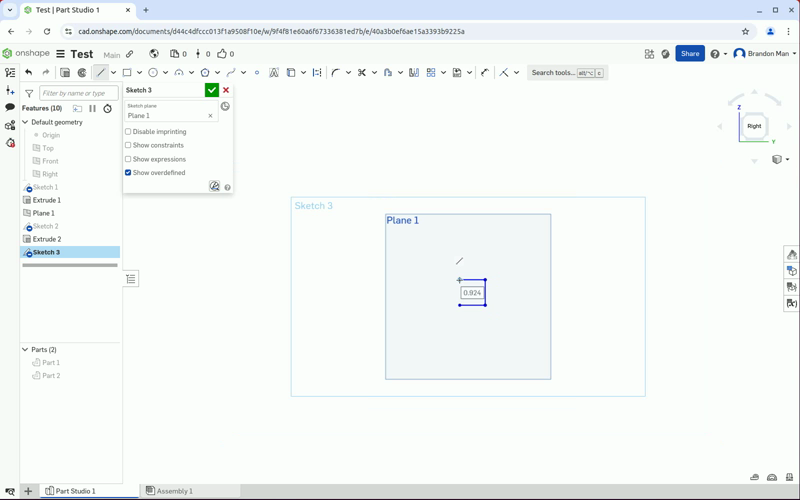
scroll(-6)
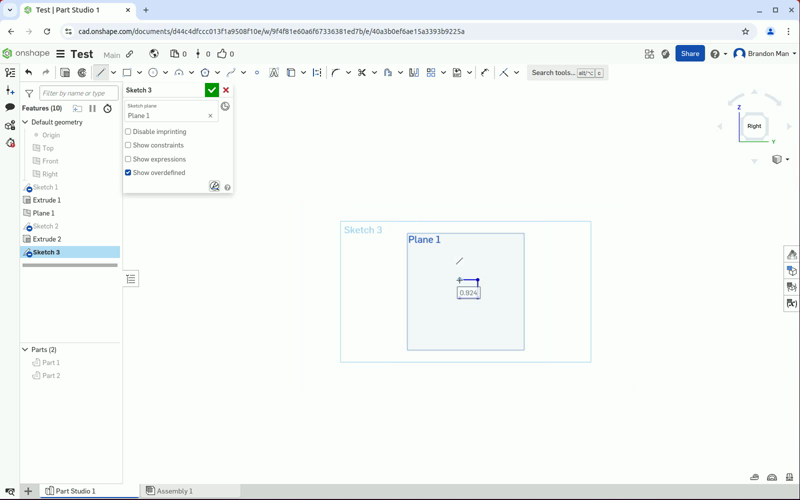
scroll(-6)
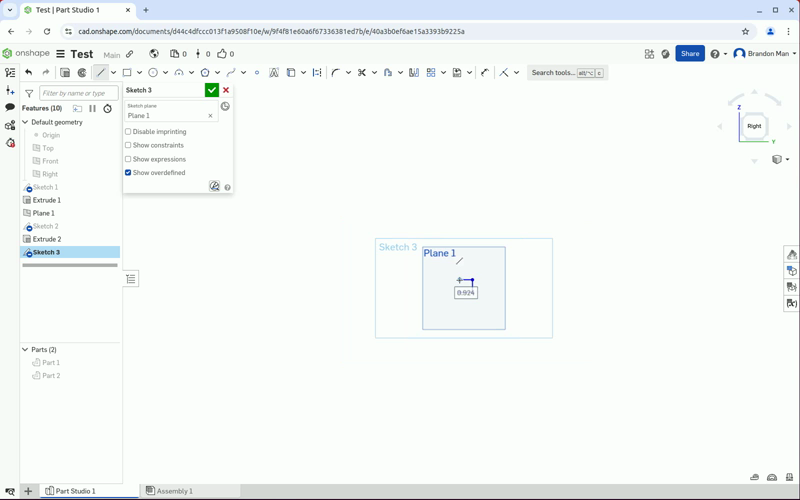
scroll(-6)
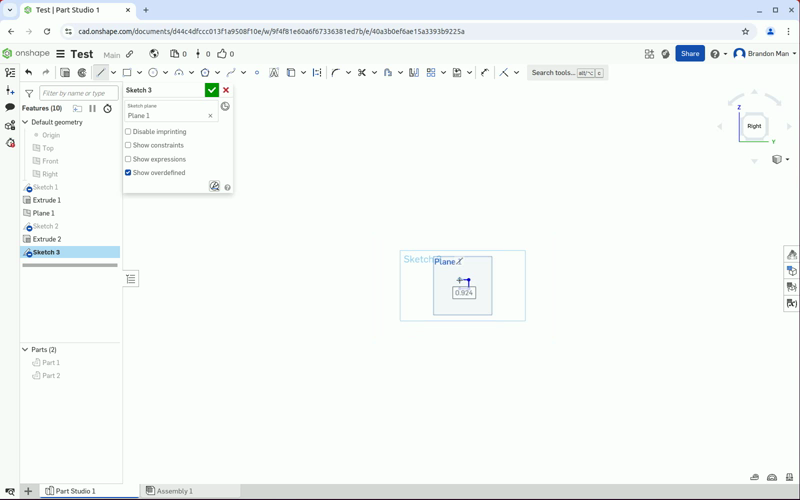
scroll(-6)
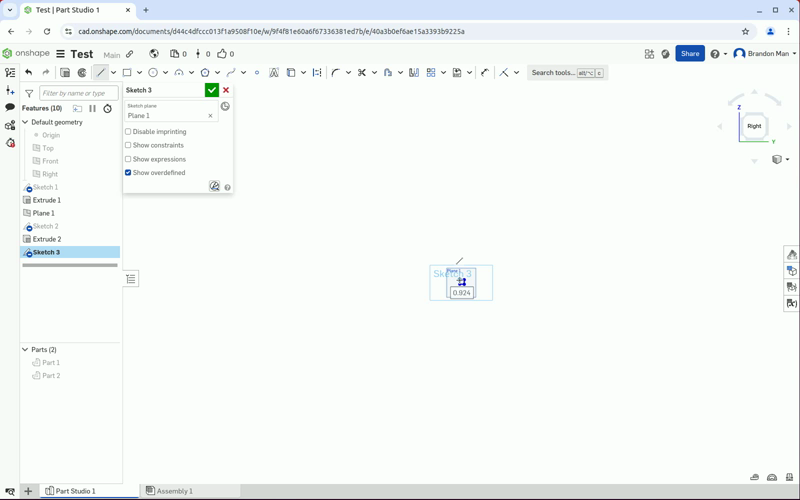
key_up(shift)
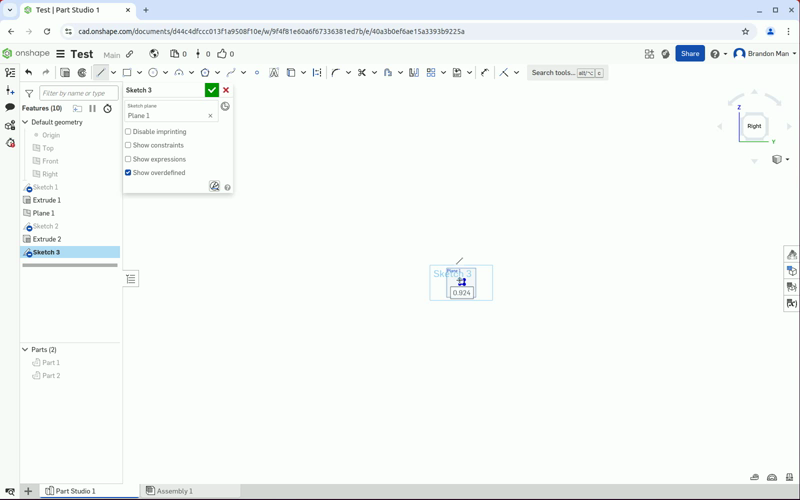
mouse_move(489, 279)
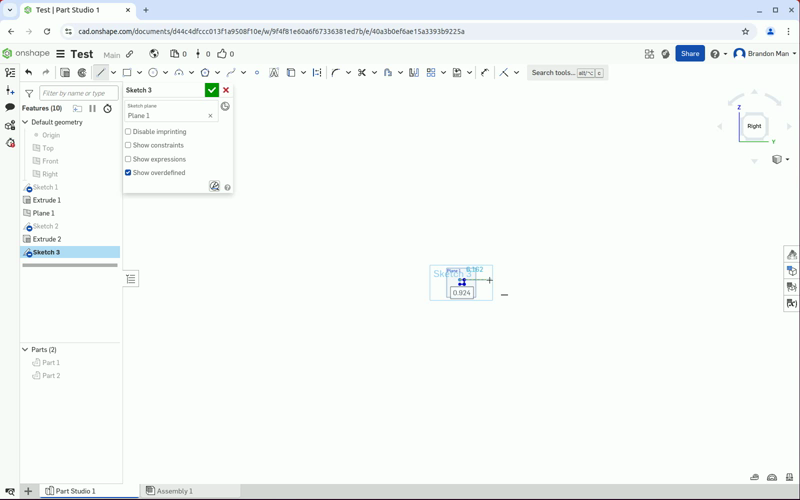
key_down(shift)
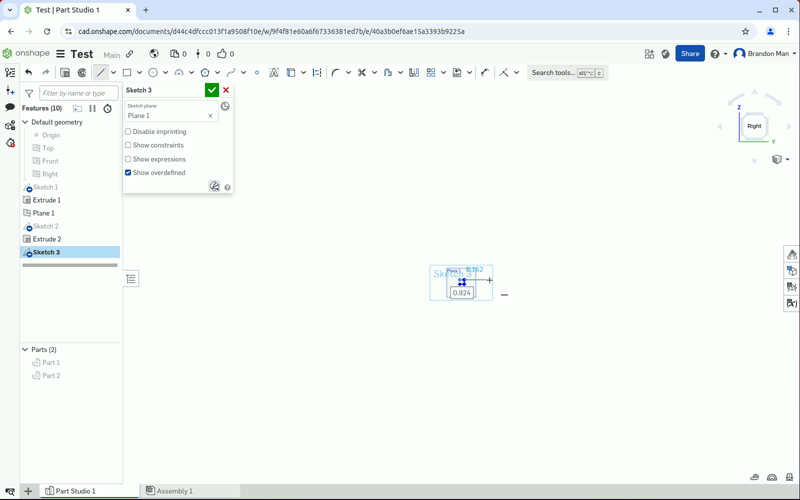
mouse_move(459, 284)
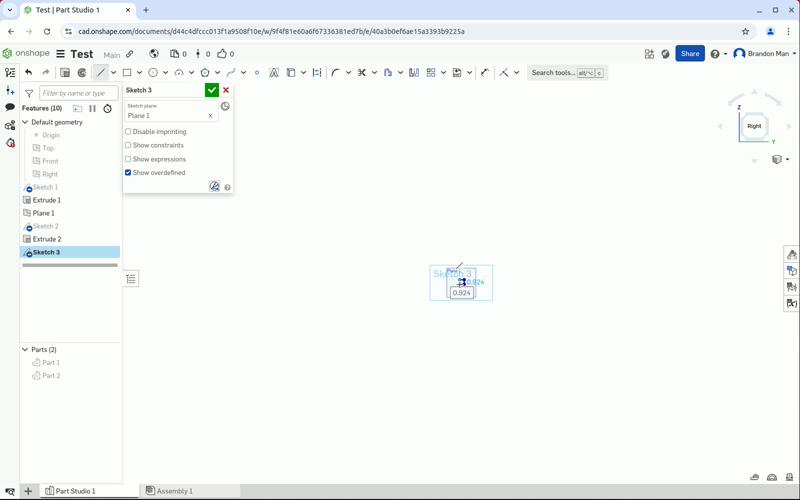
scroll(6)
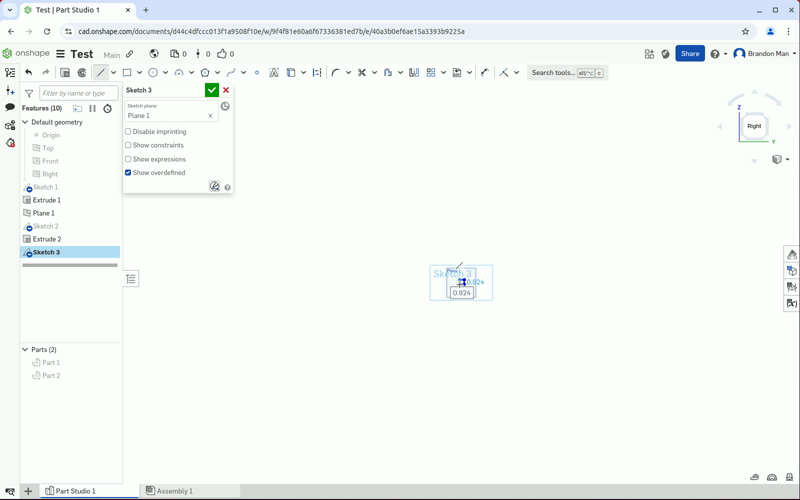
scroll(6)
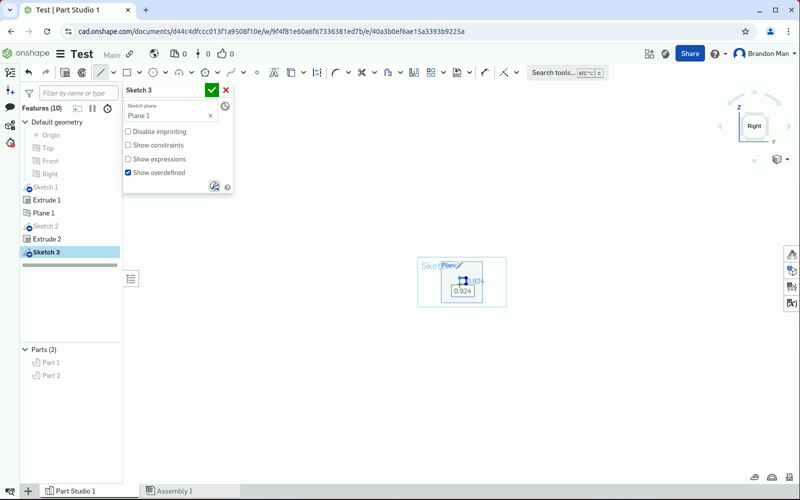
scroll(6)
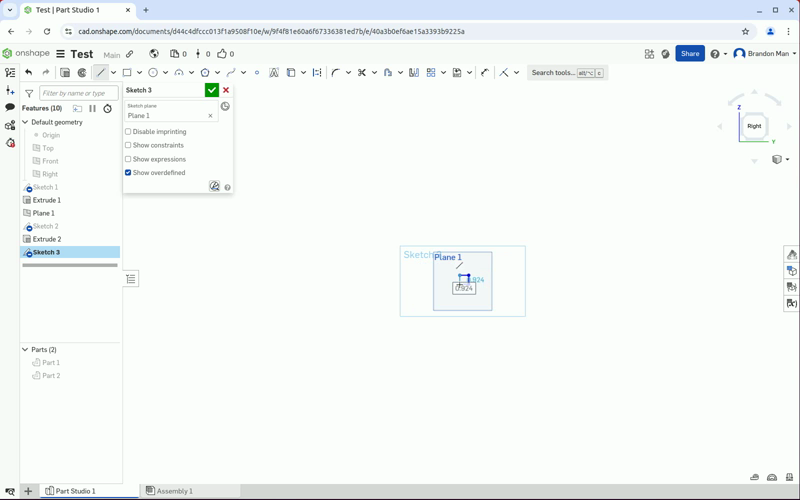
scroll(6)
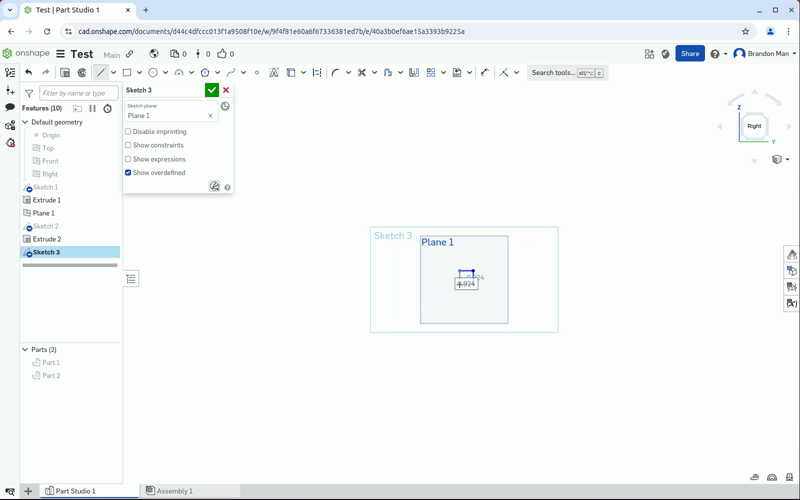
scroll(6)
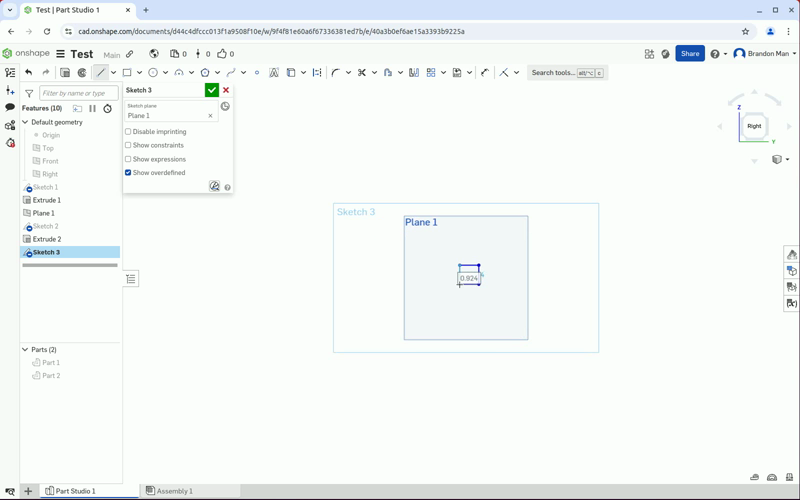
scroll(6)
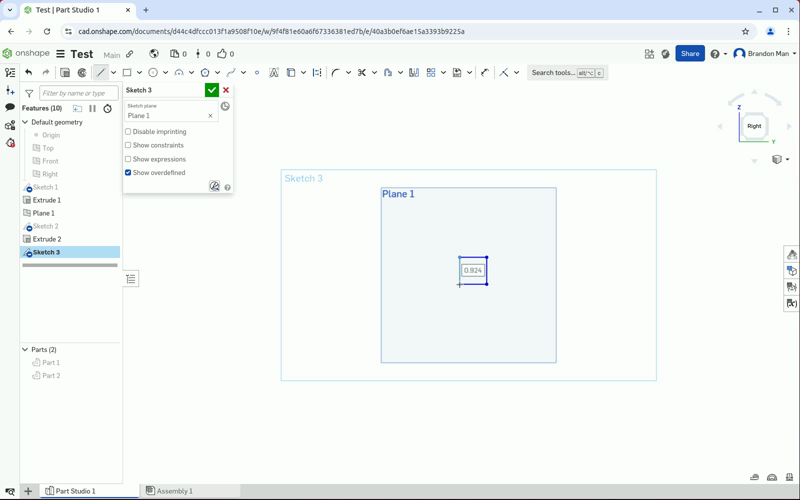
scroll(6)
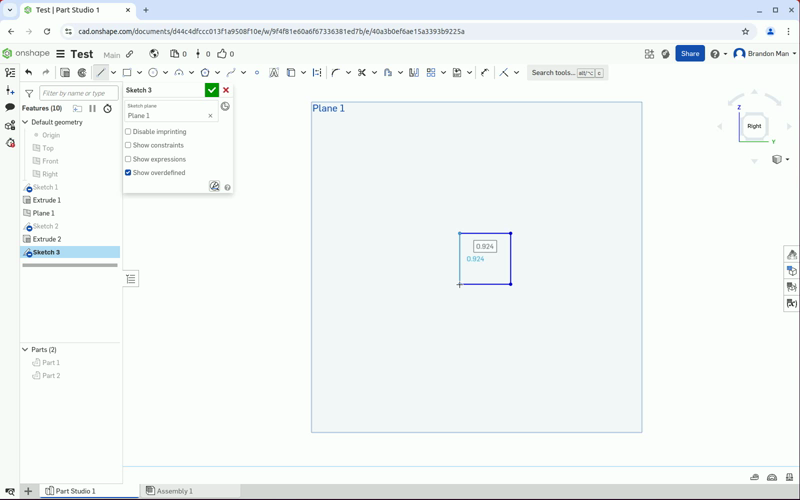
key_up(shift)
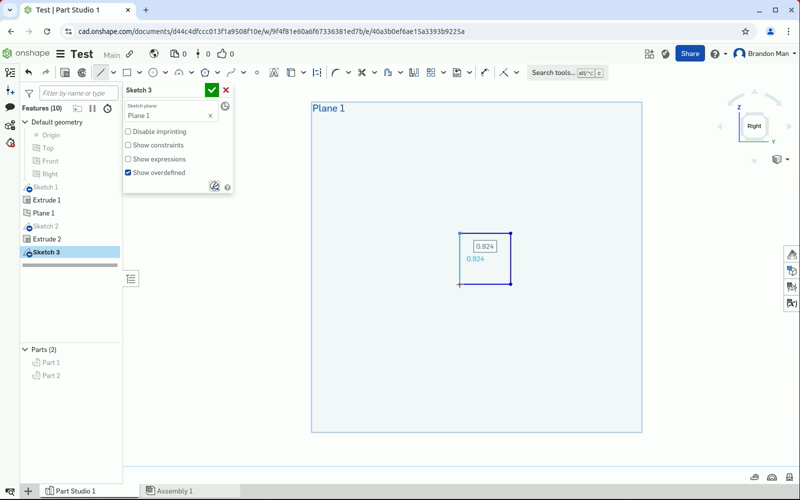
click(459, 284)
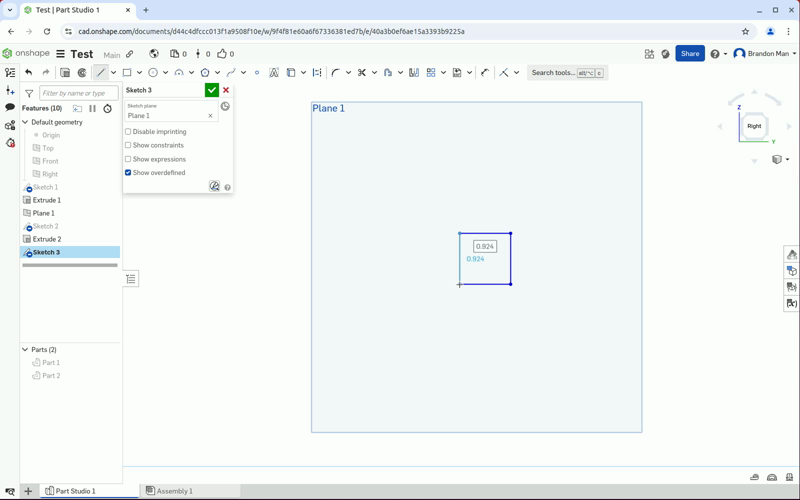
scroll(-6)
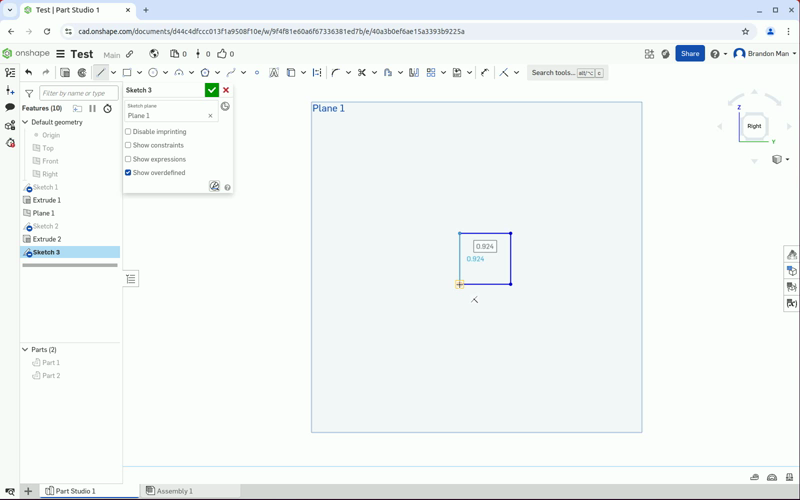
scroll(-6)
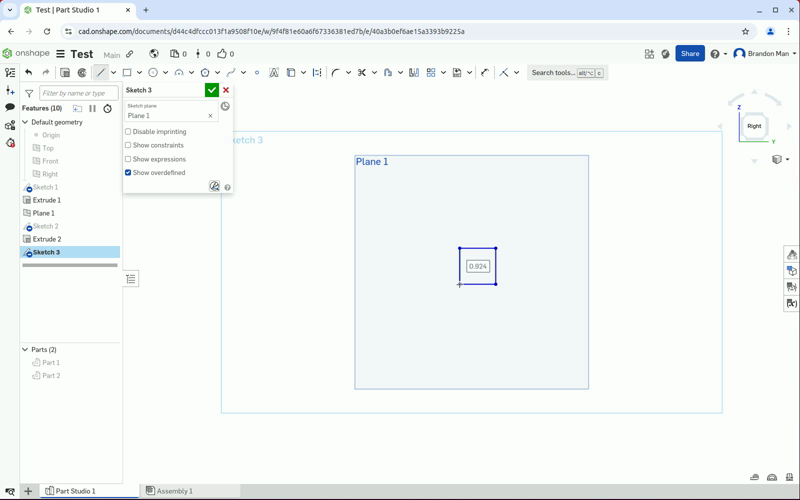
scroll(-6)
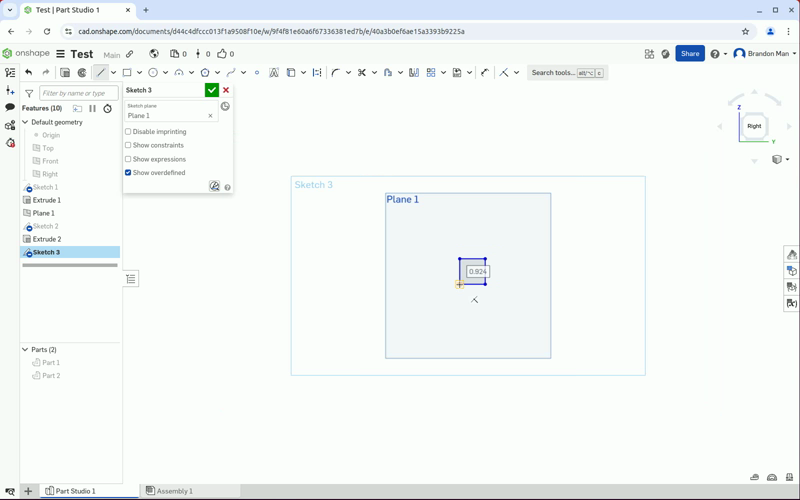
scroll(-6)
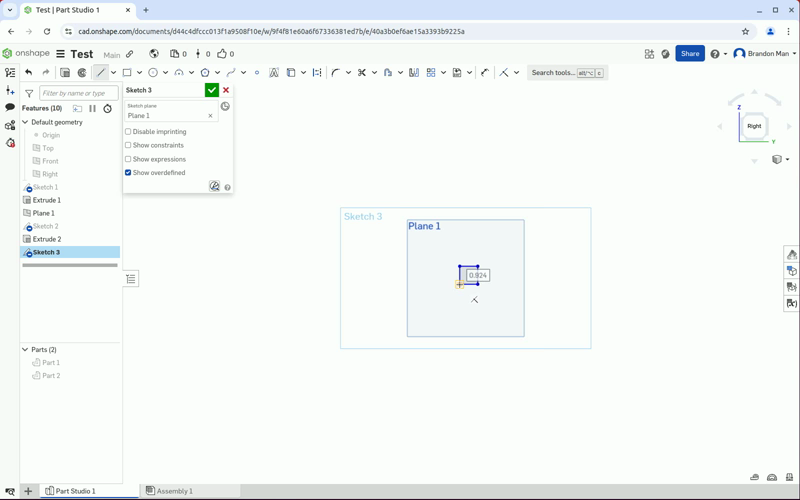
scroll(-6)
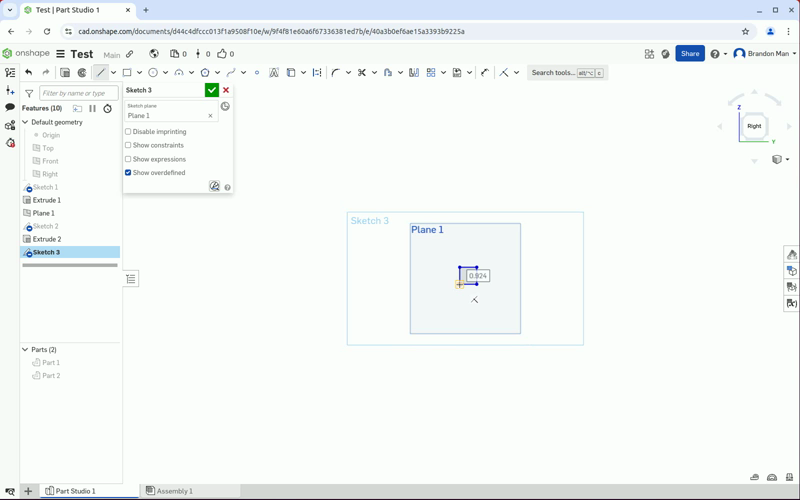
scroll(-6)
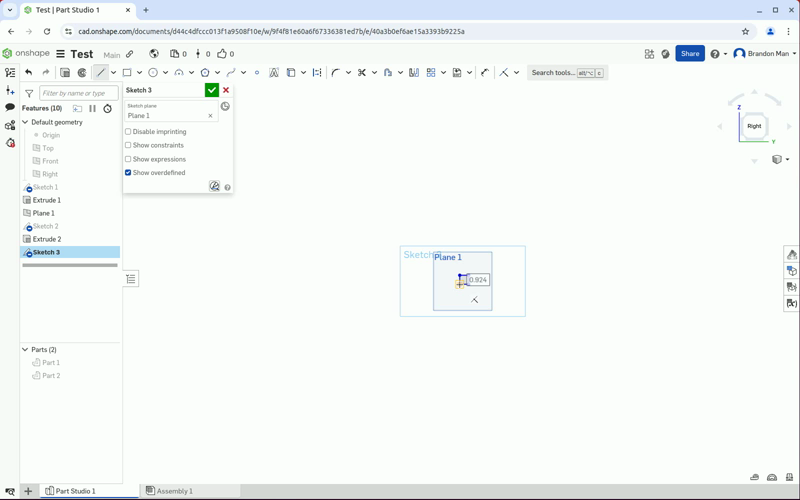
scroll(-6)
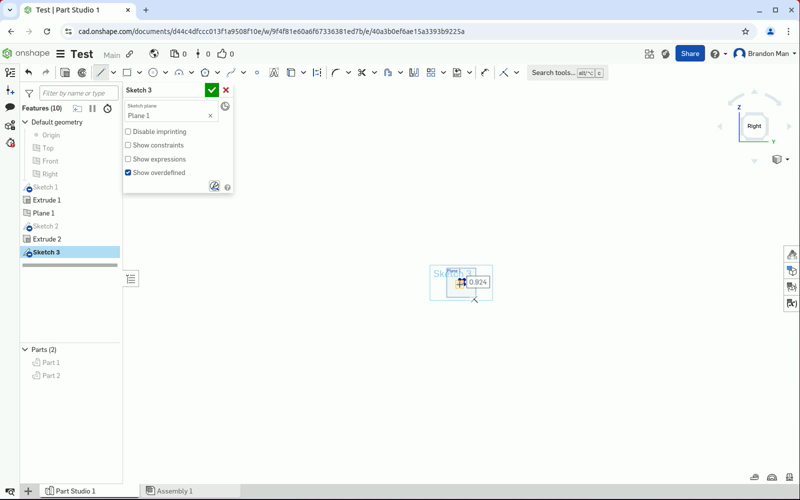
key(esc)
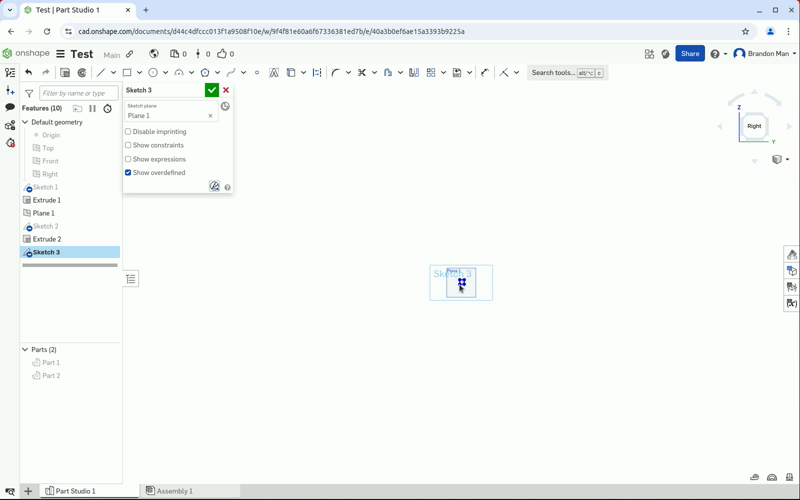
mouse_move(462, 283)
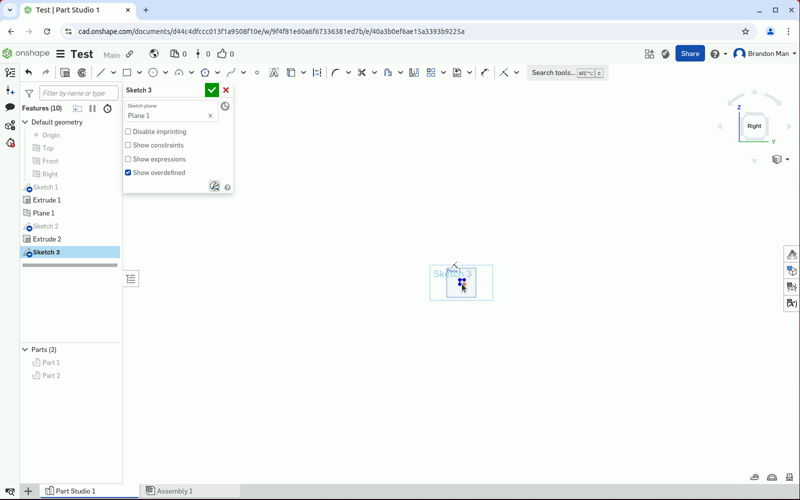
scroll(6)
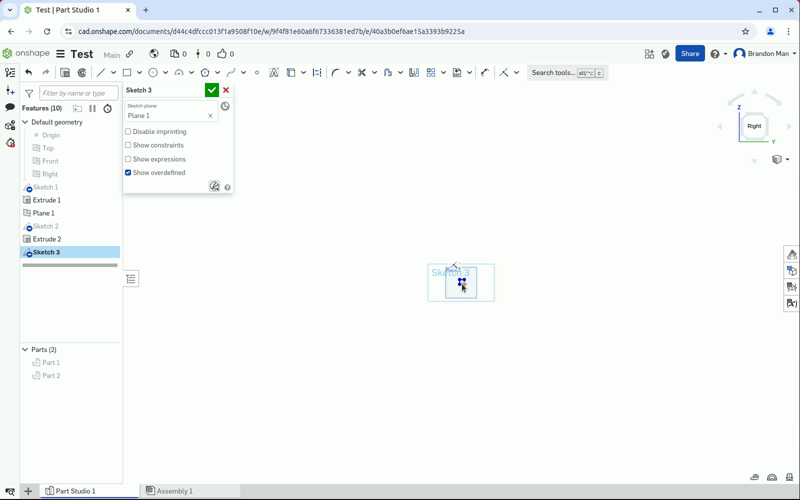
scroll(6)
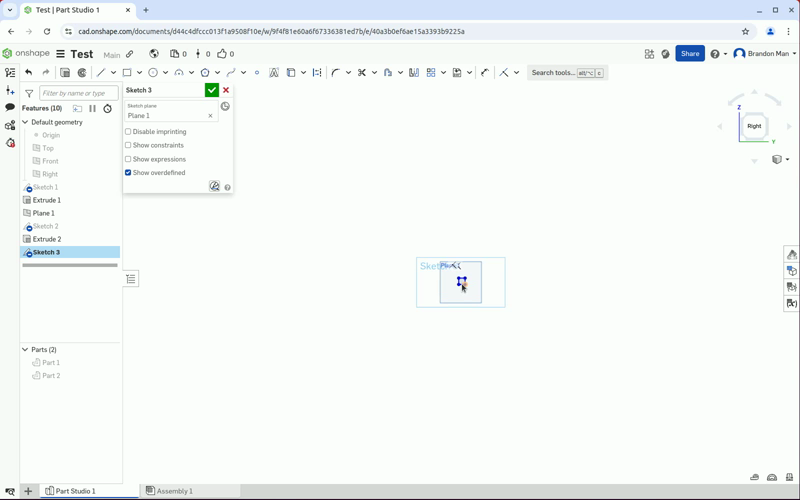
scroll(6)
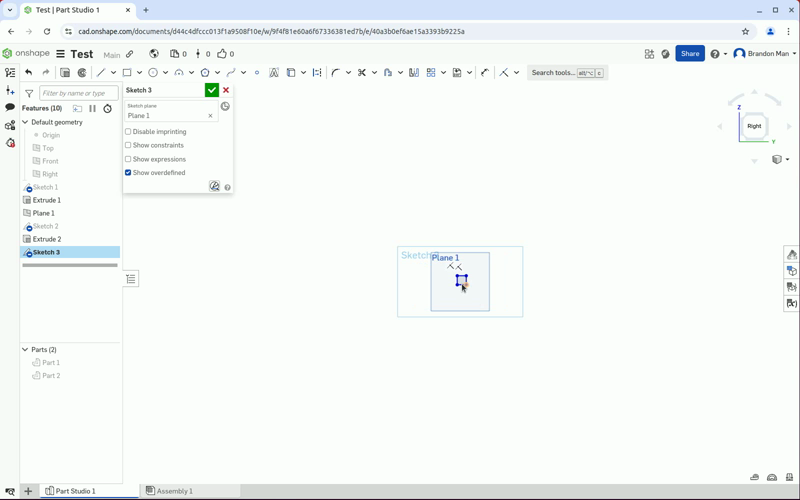
scroll(6)
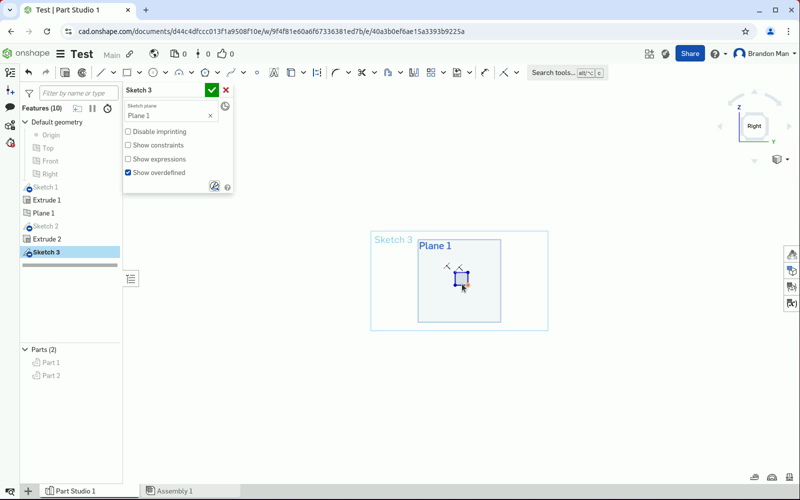
scroll(6)
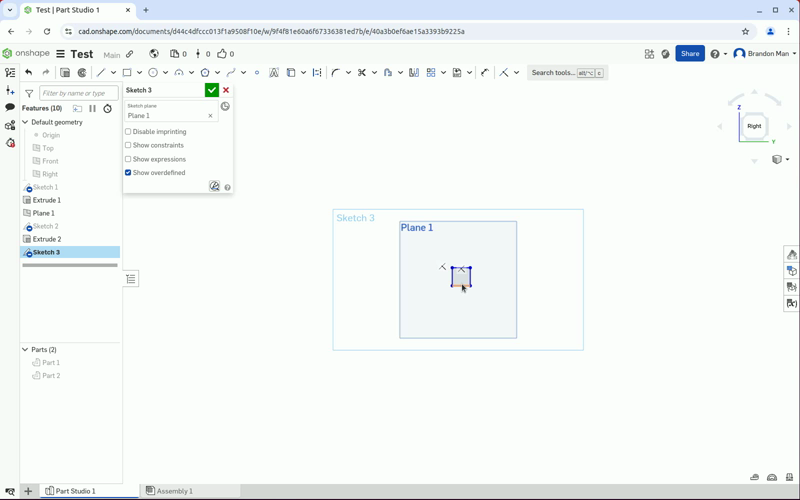
scroll(6)
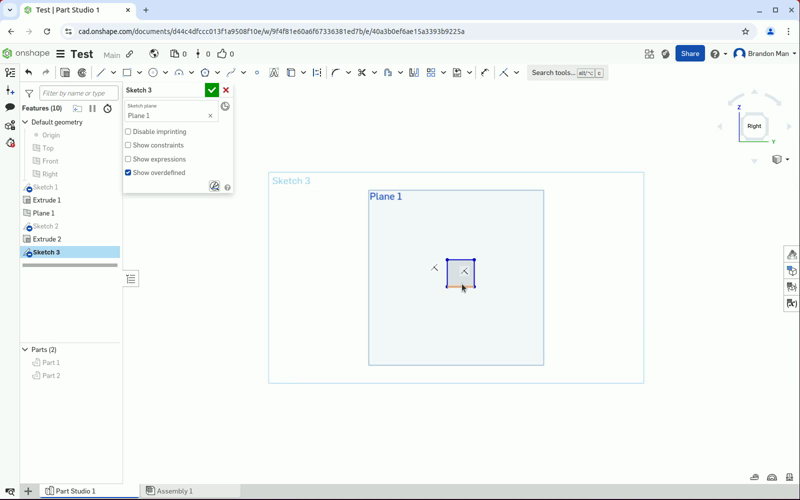
scroll(6)
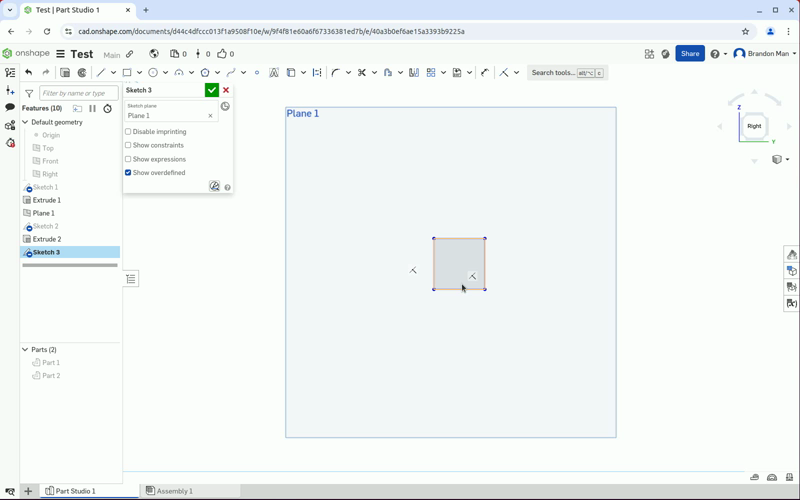
click(462, 283)
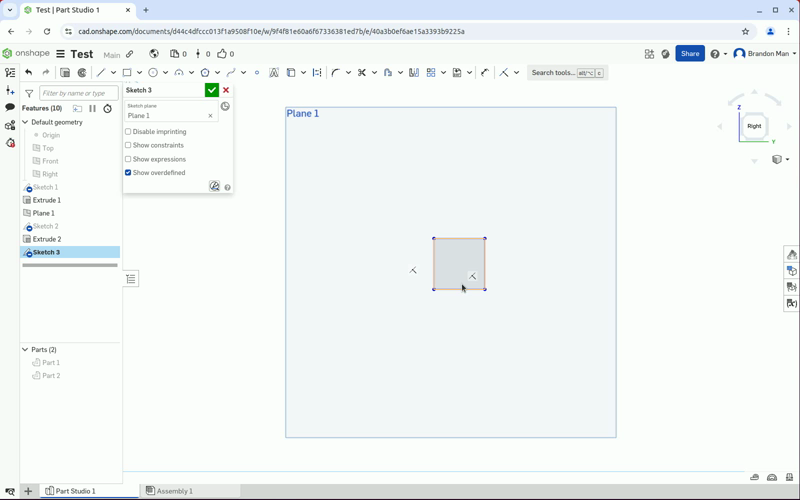
scroll(-6)
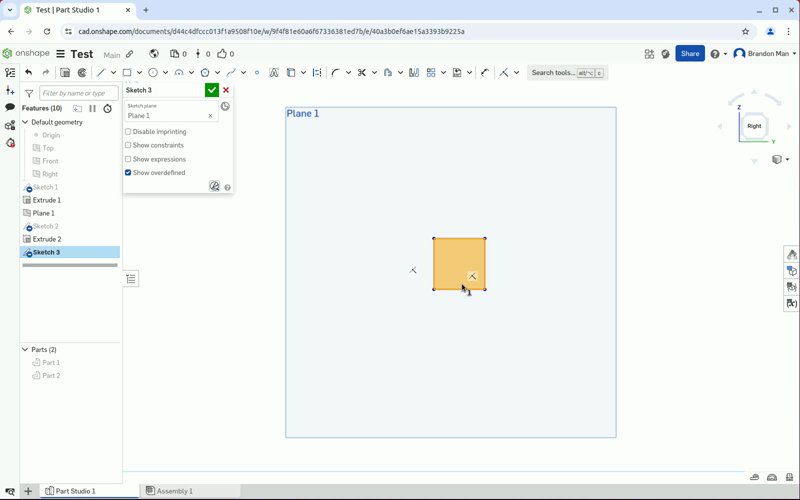
scroll(-6)
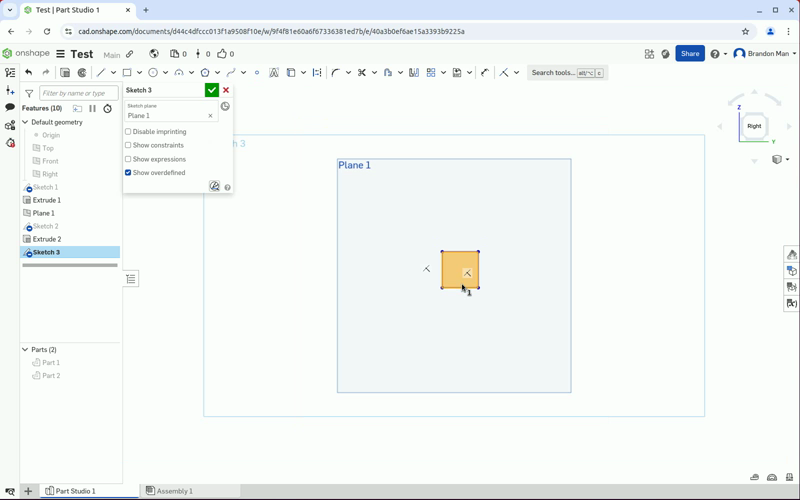
scroll(-6)
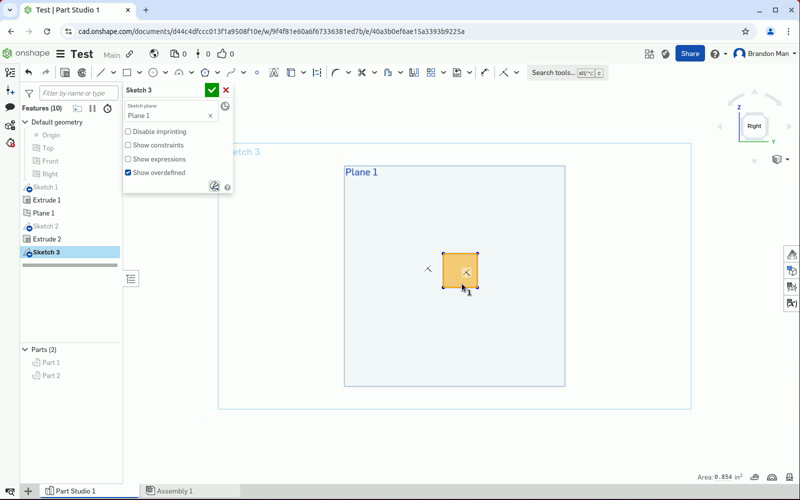
scroll(-6)
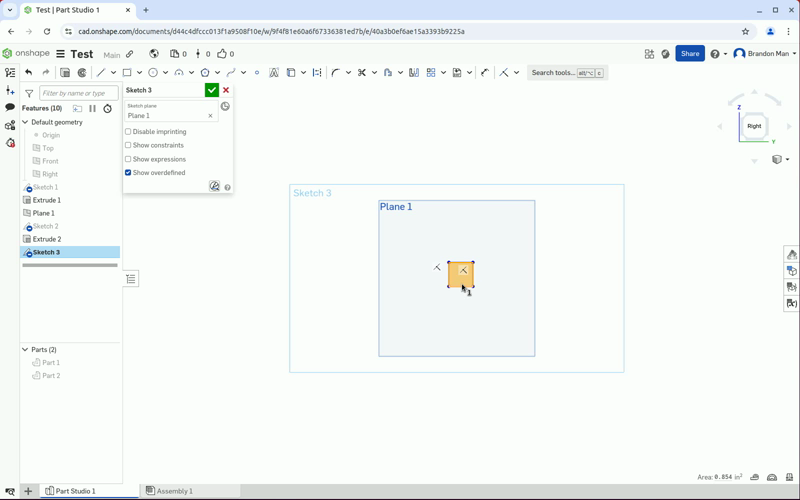
scroll(-6)
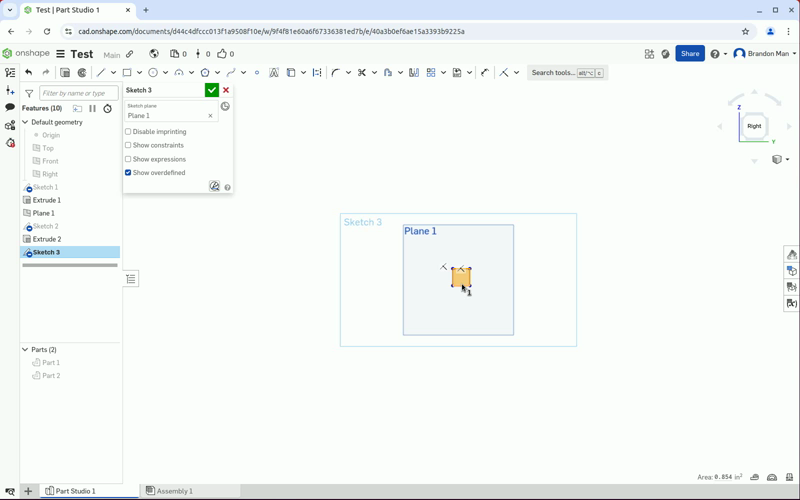
scroll(-6)
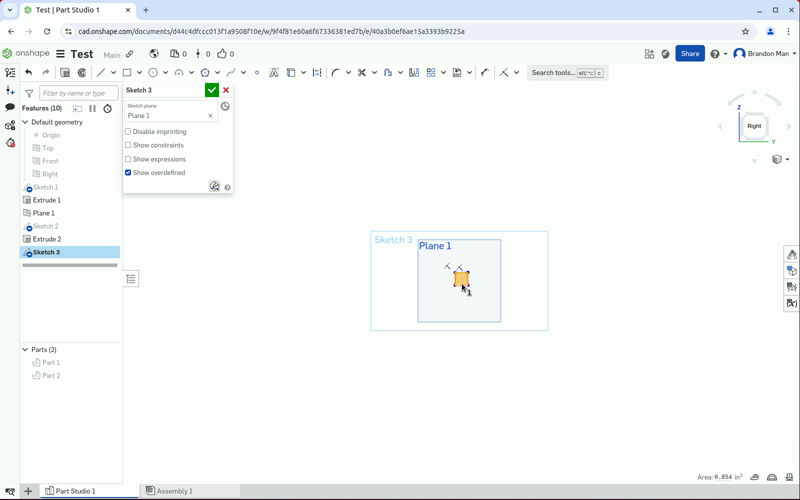
scroll(-6)
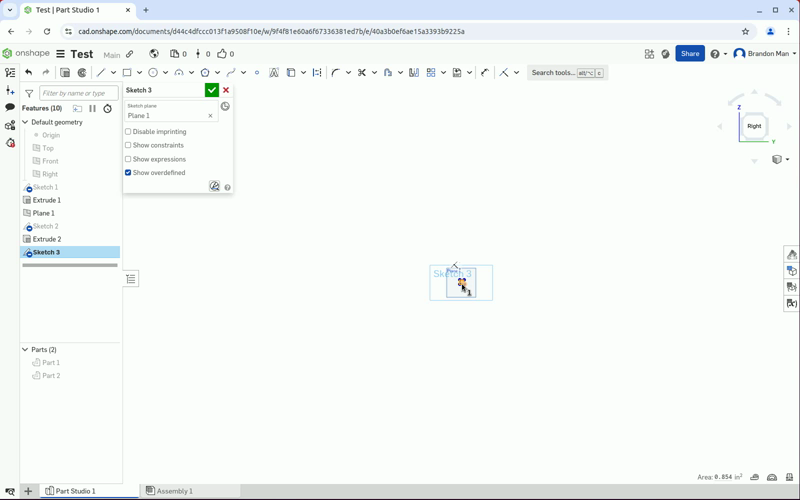
mouse_move(73, 352)
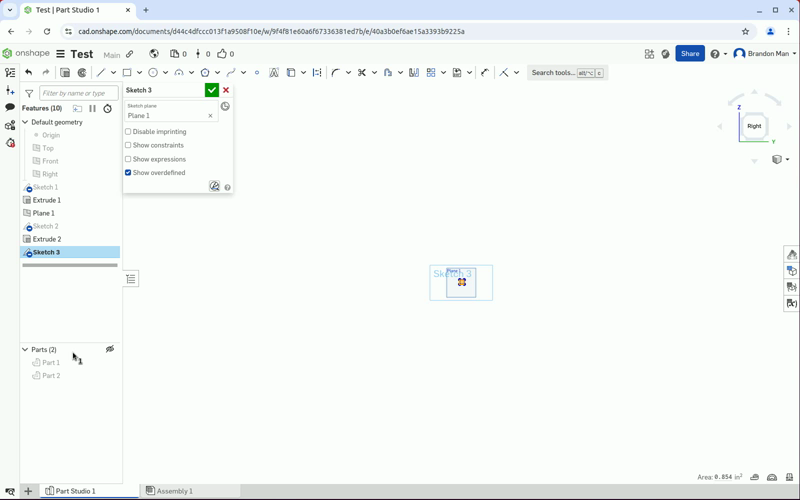
key(shift+y)
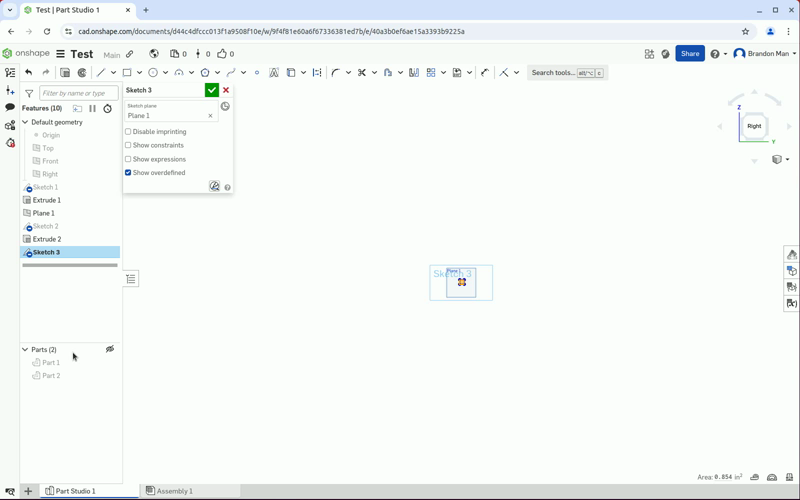
key(shift+e)
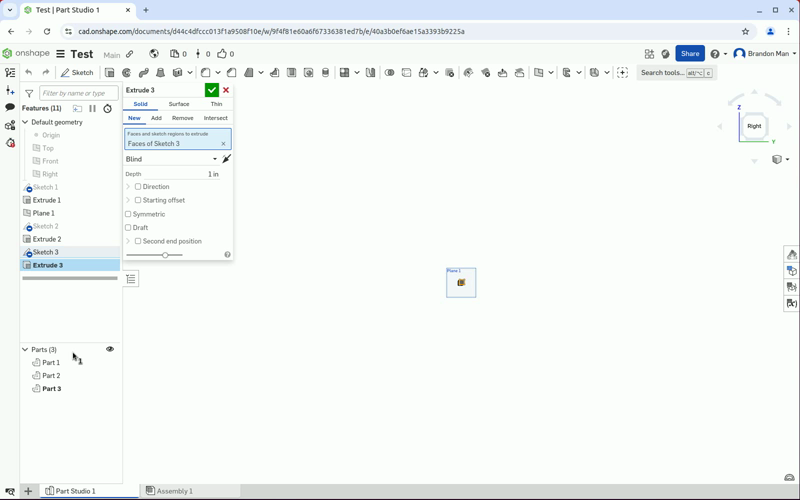
mouse_move(143, 106)
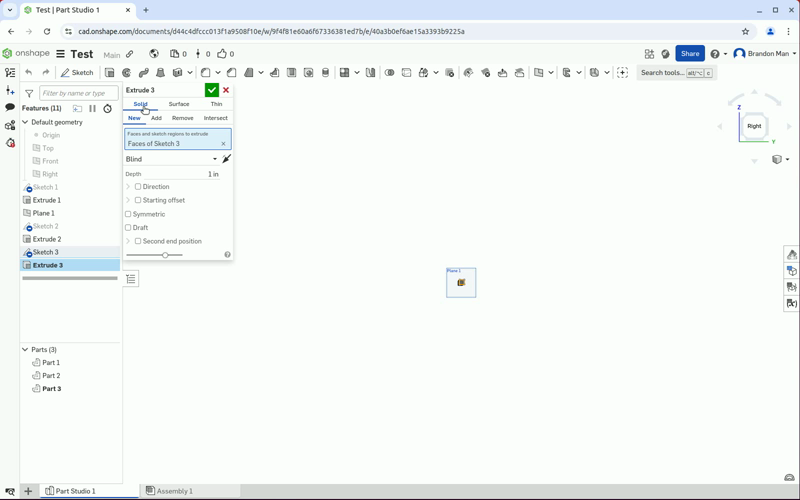
click(143, 106)
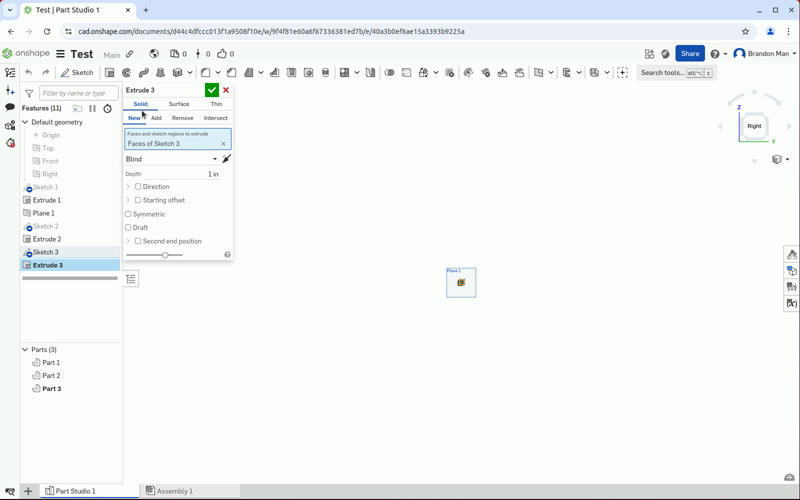
mouse_move(137, 120)
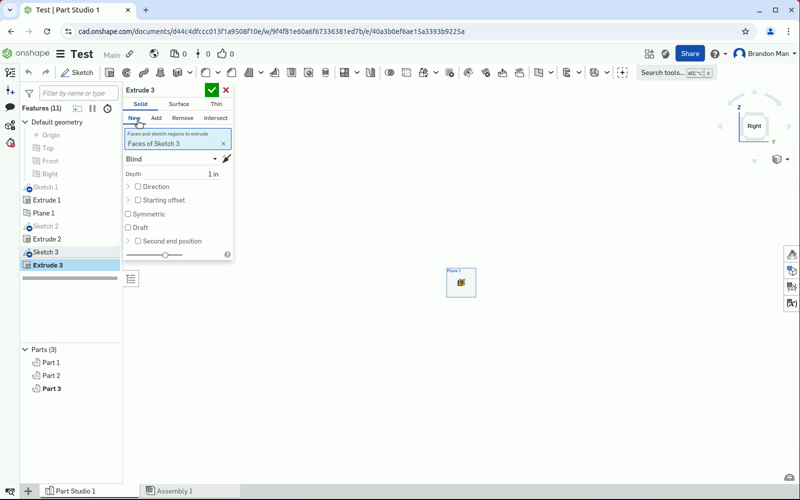
click(137, 120)
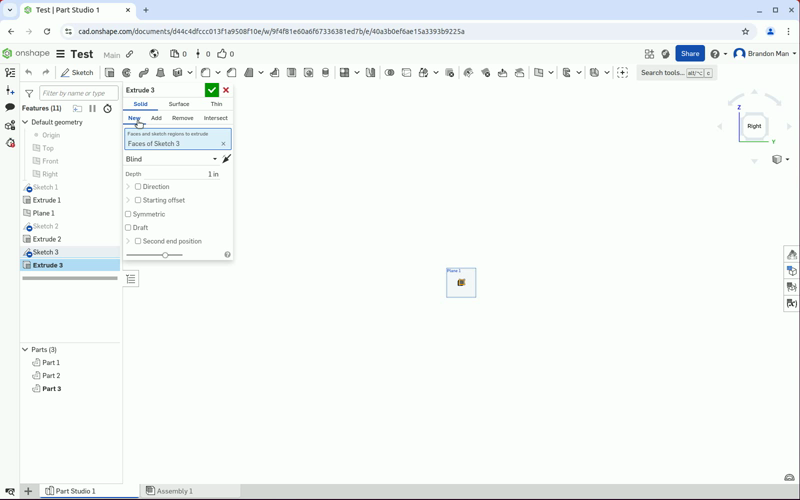
key(tab, 4)
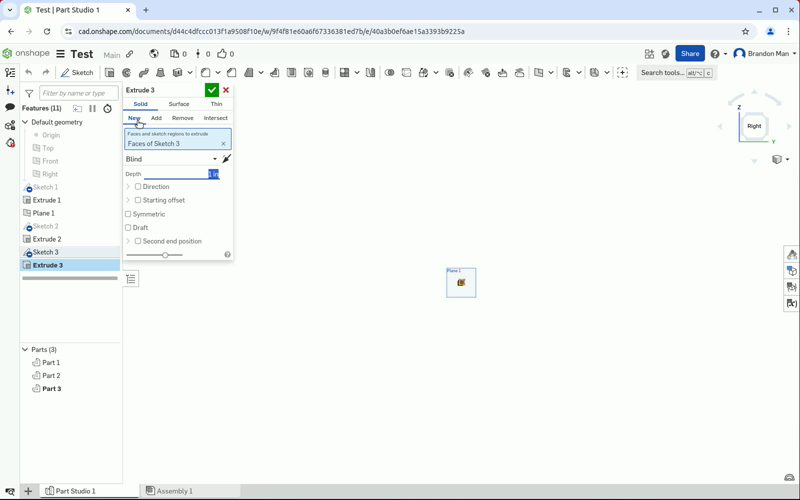
text(-0.241)
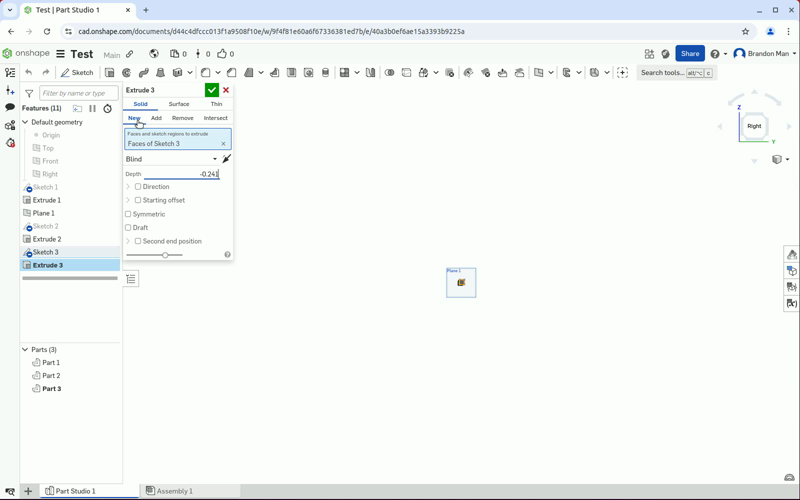
key(enter)
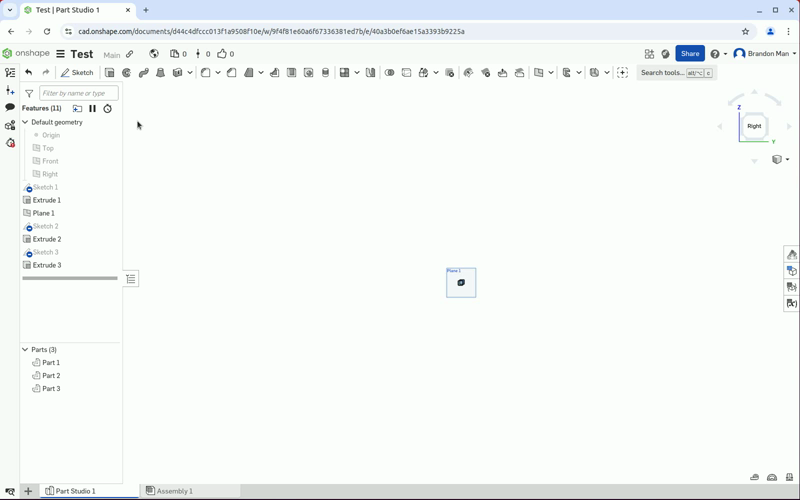
key(shift+h)
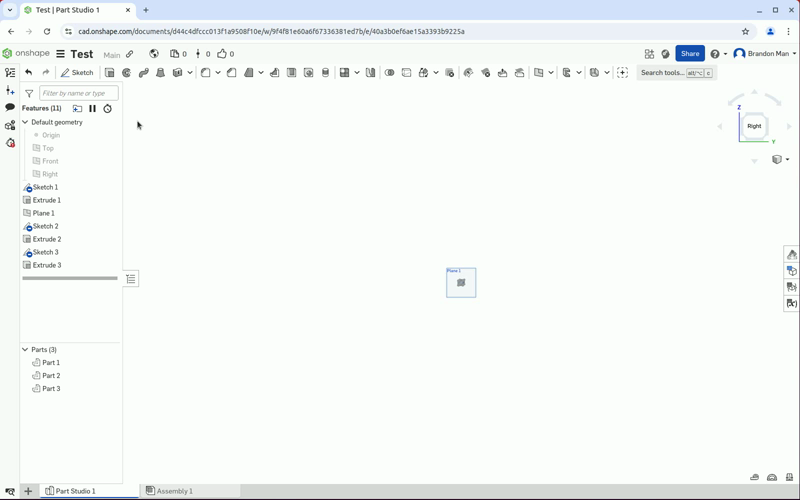
key(shift+h)
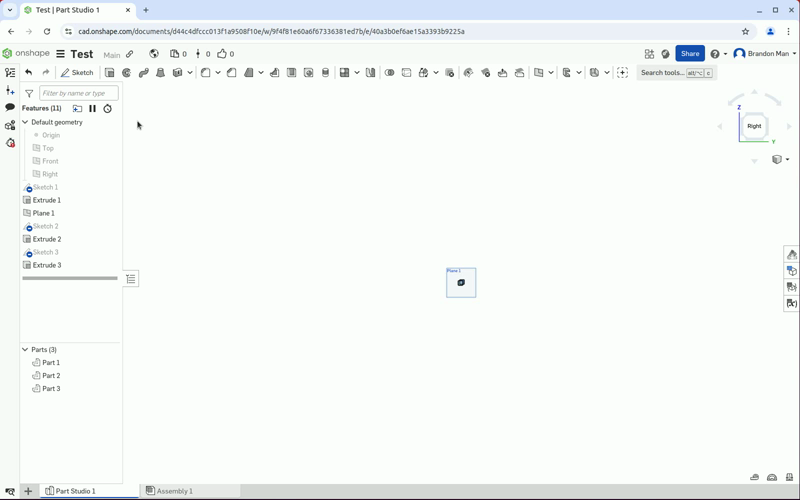
mouse_move(73, 189)
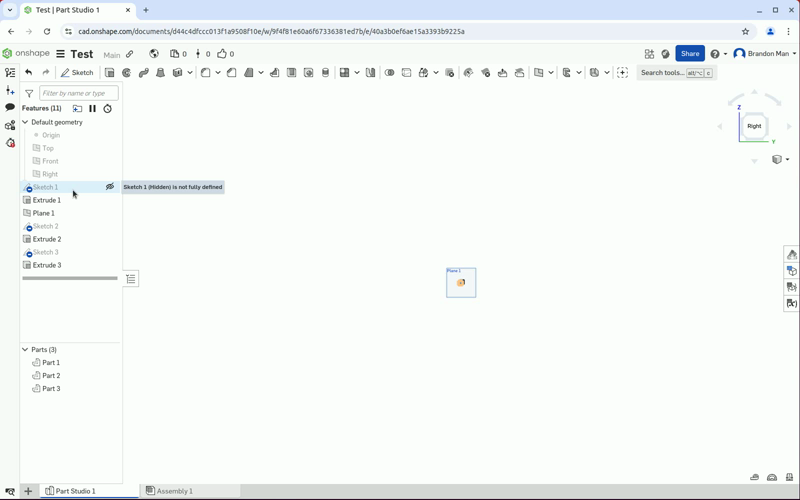
click(73, 189)
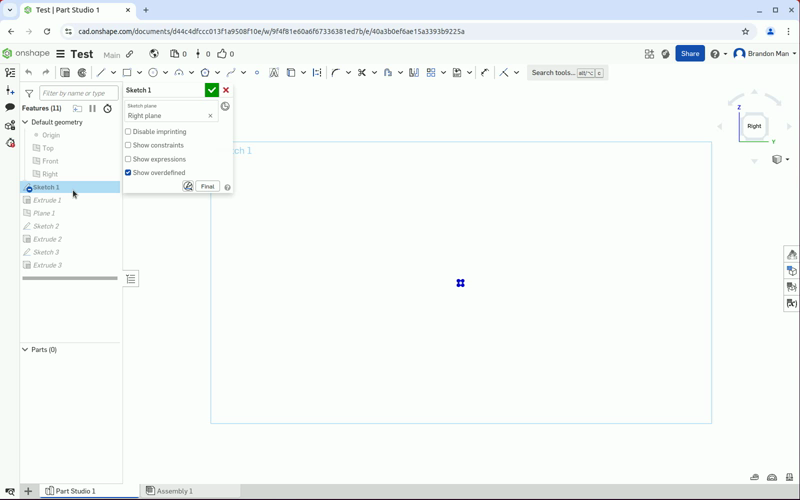
mouse_move(229, 92)
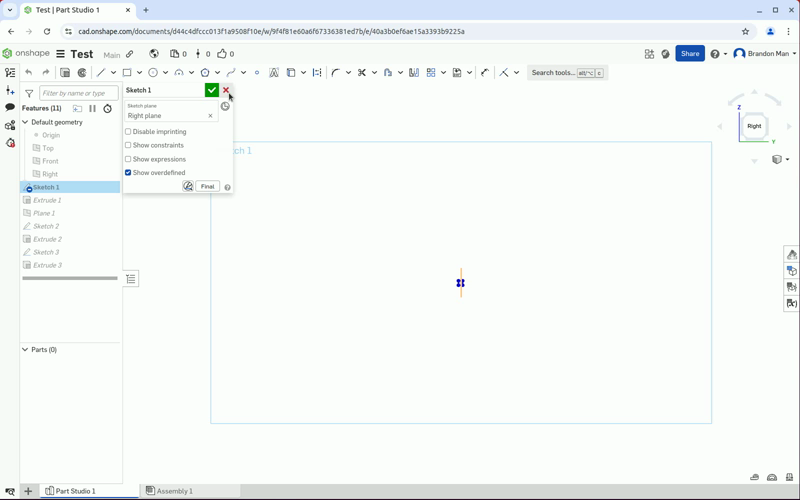
click(229, 92)
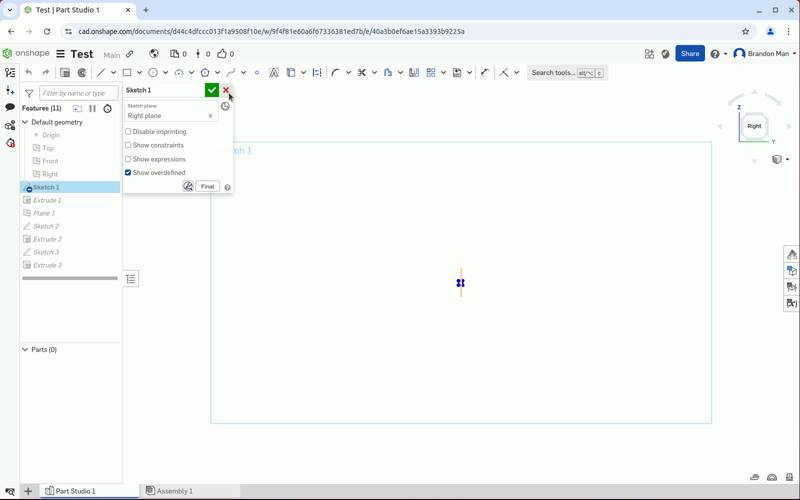
key(shift+s)
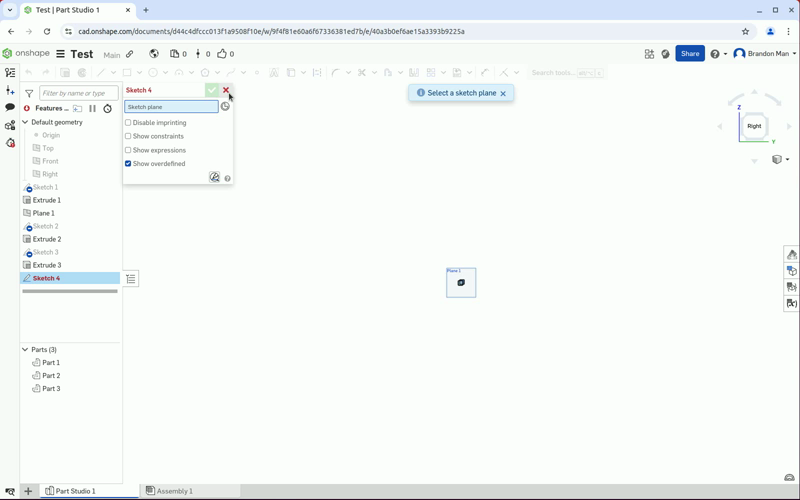
mouse_move(73, 176)
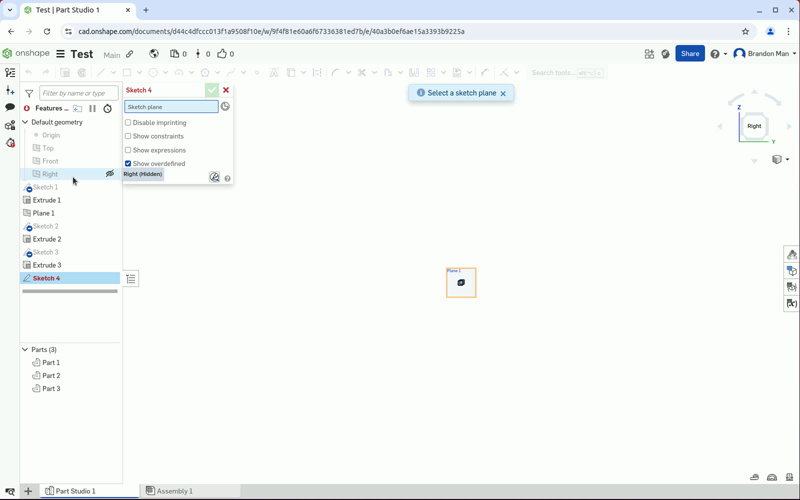
click(73, 176)
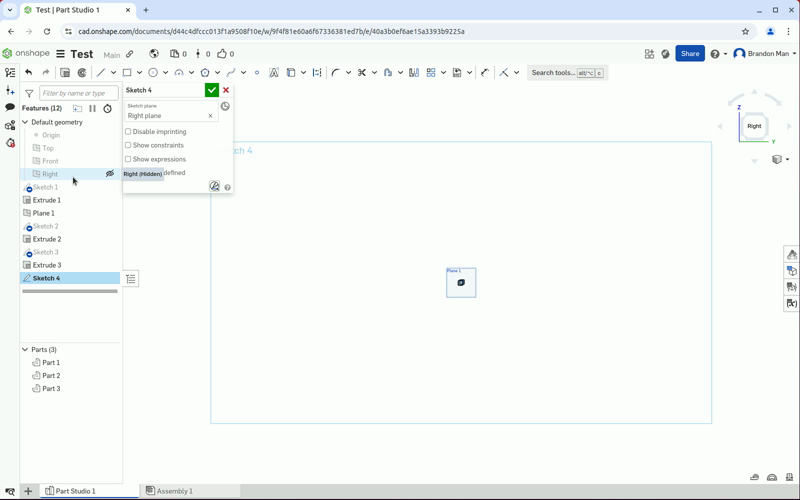
mouse_move(73, 352)
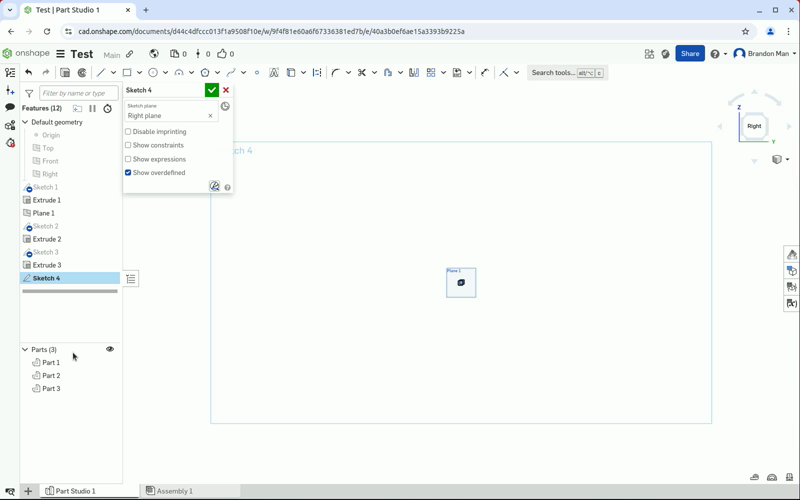
key(y)
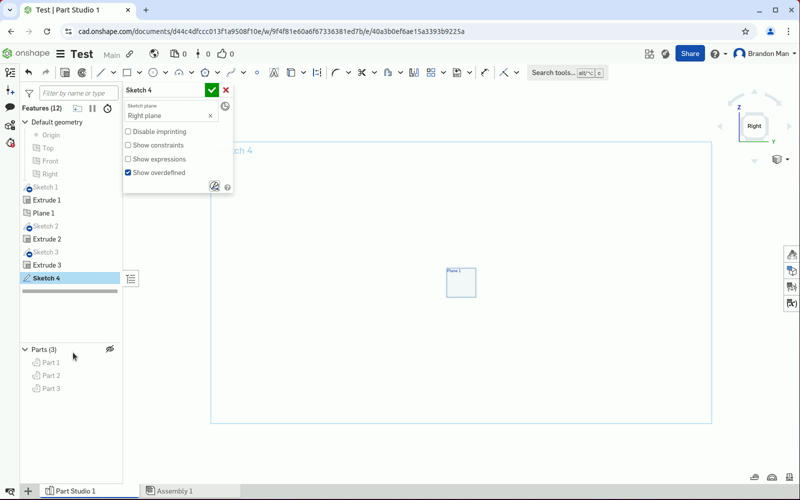
key(l)
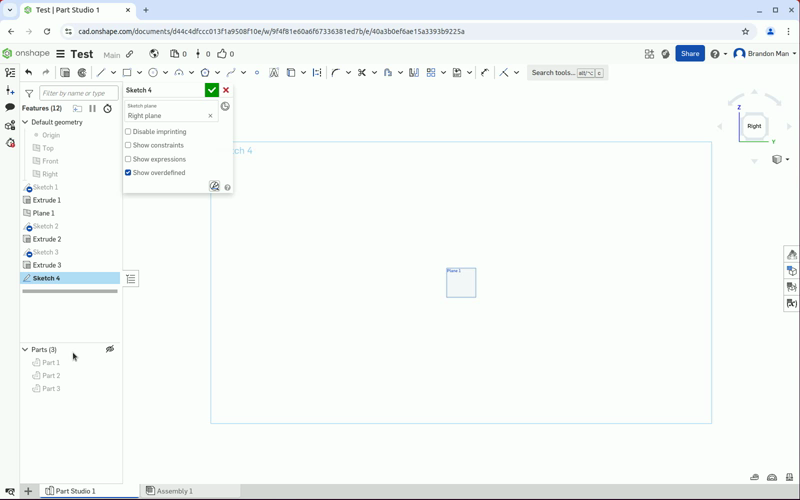
key_down(shift)
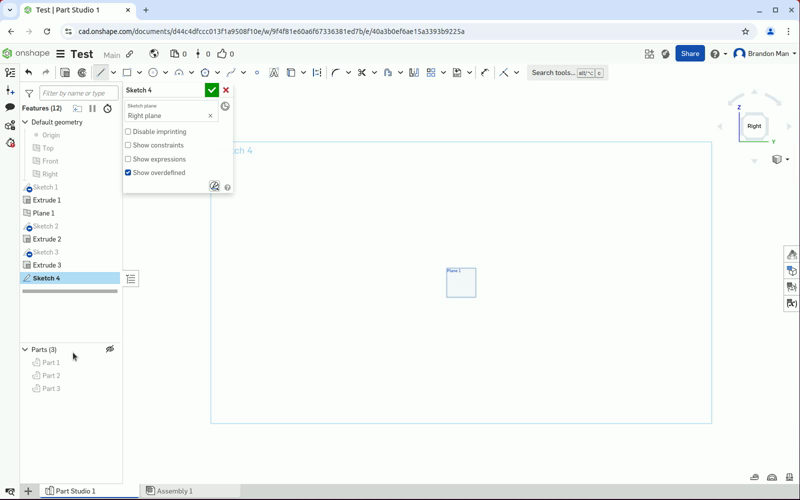
mouse_move(458, 285)
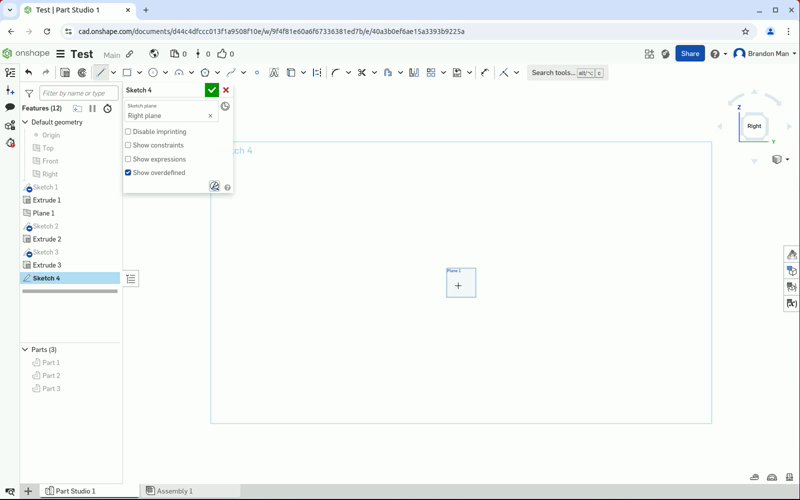
click(458, 285)
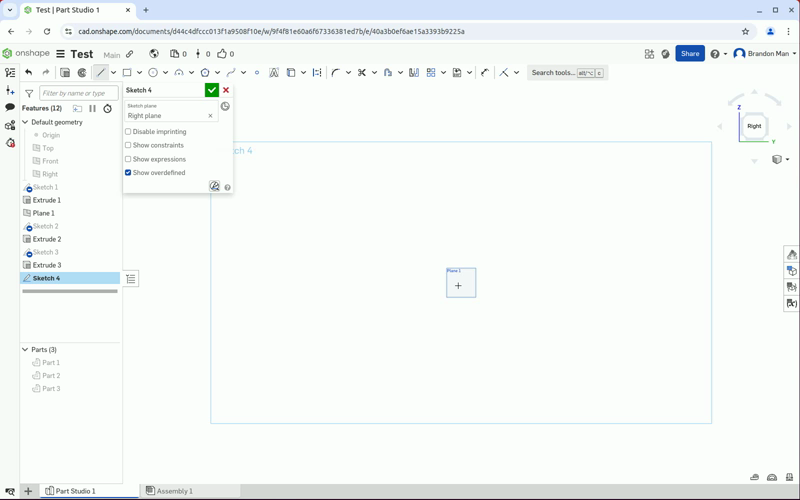
key_up(shift)
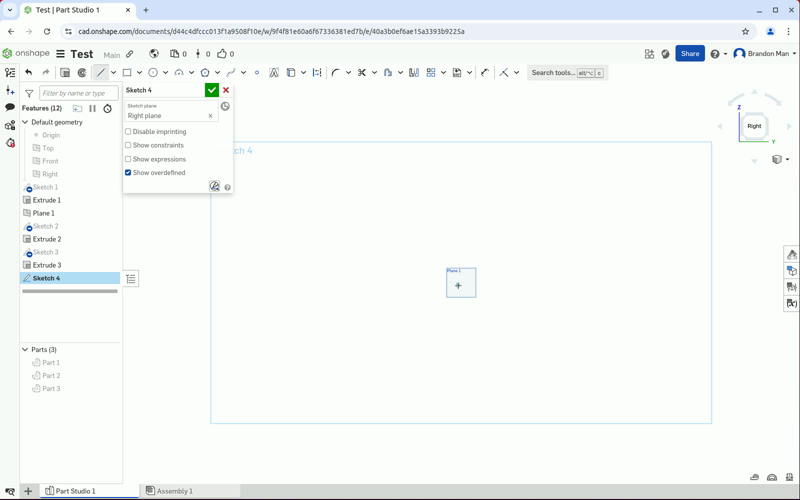
key_down(shift)
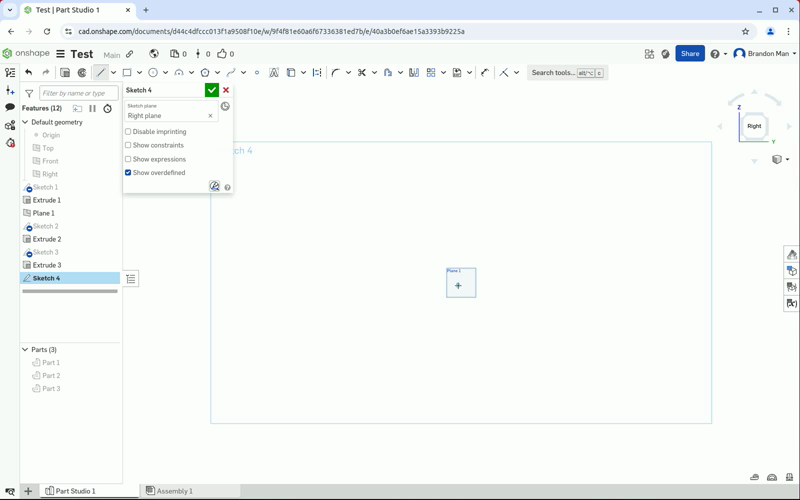
mouse_move(488, 285)
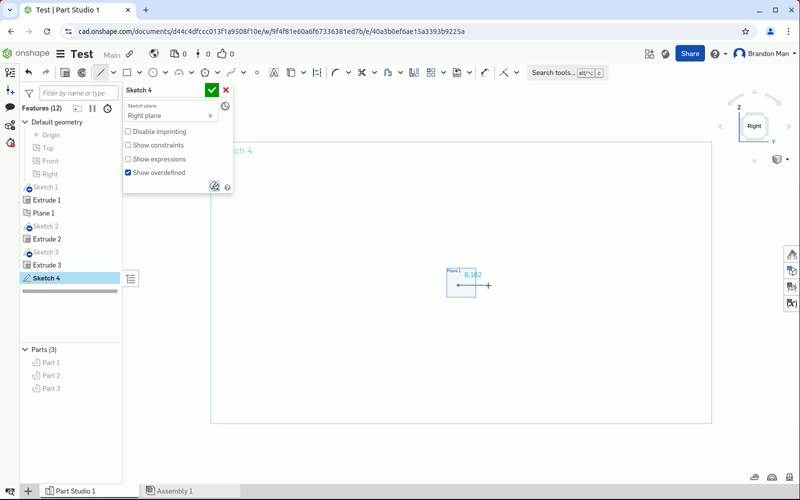
mouse_move(462, 285)
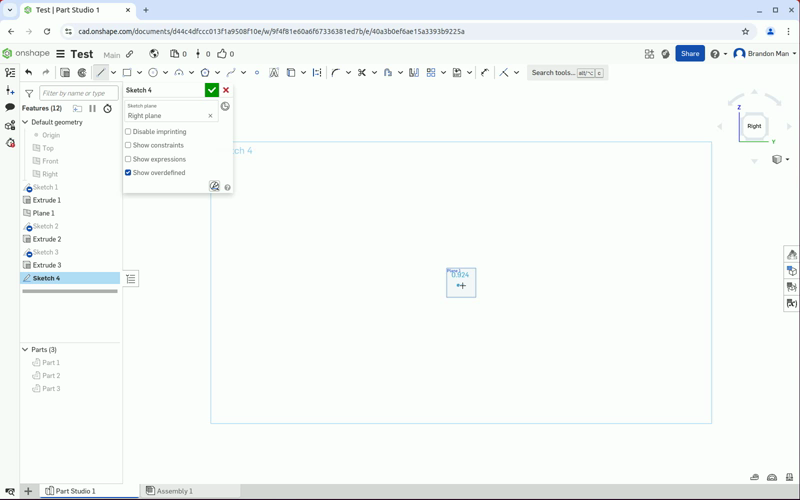
scroll(6)
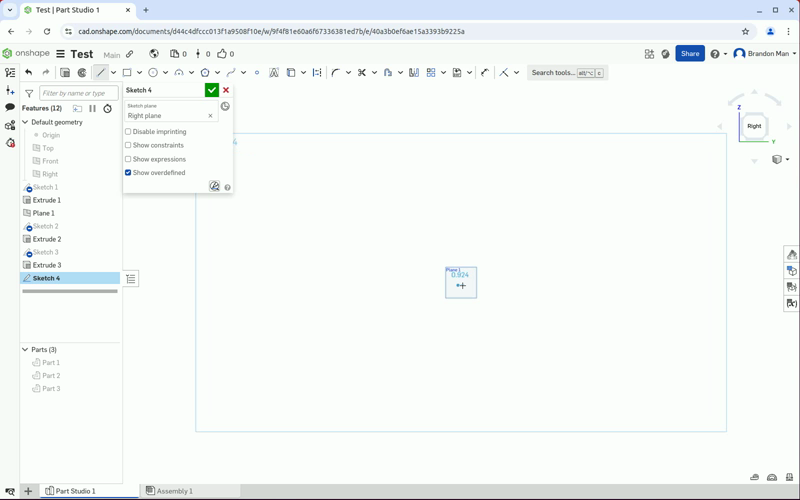
scroll(6)
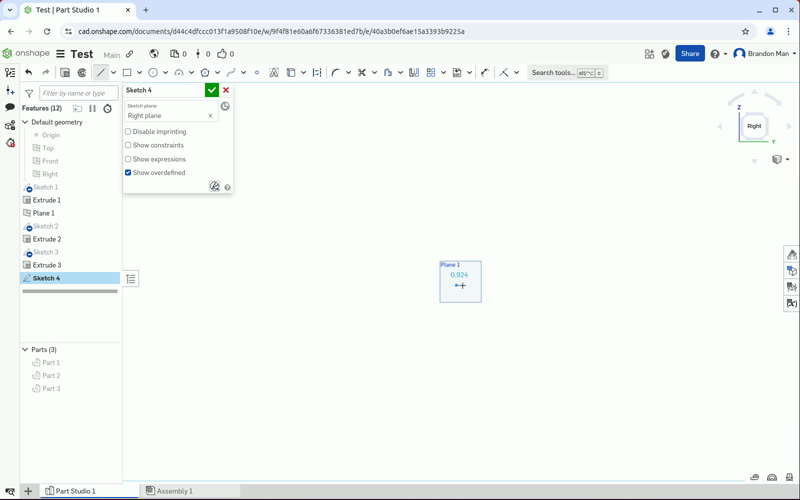
scroll(6)
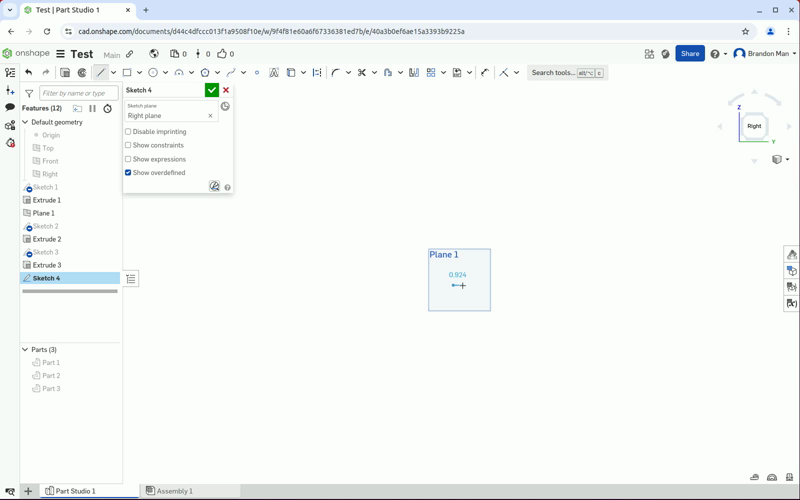
scroll(6)
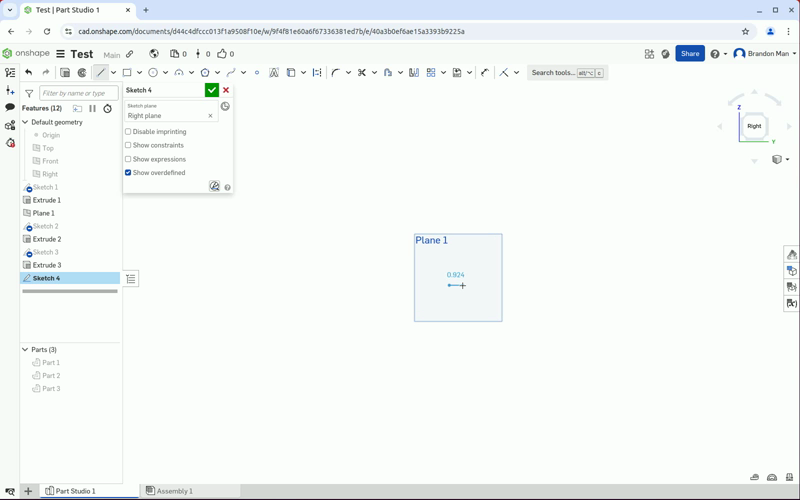
scroll(6)
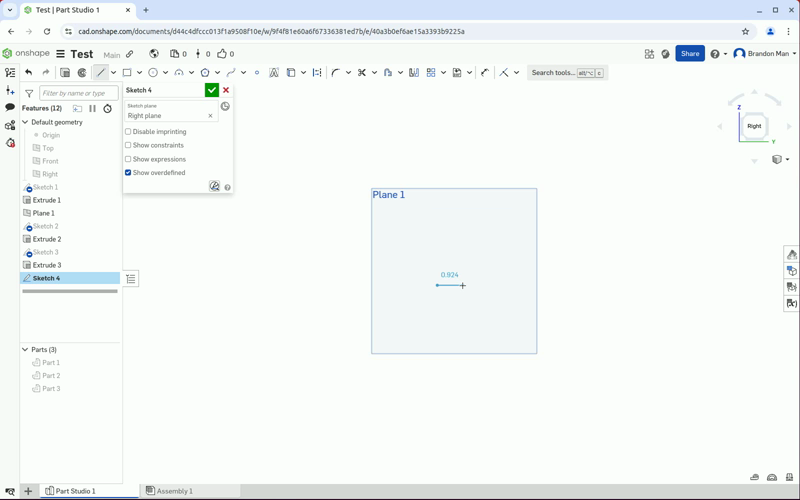
scroll(6)
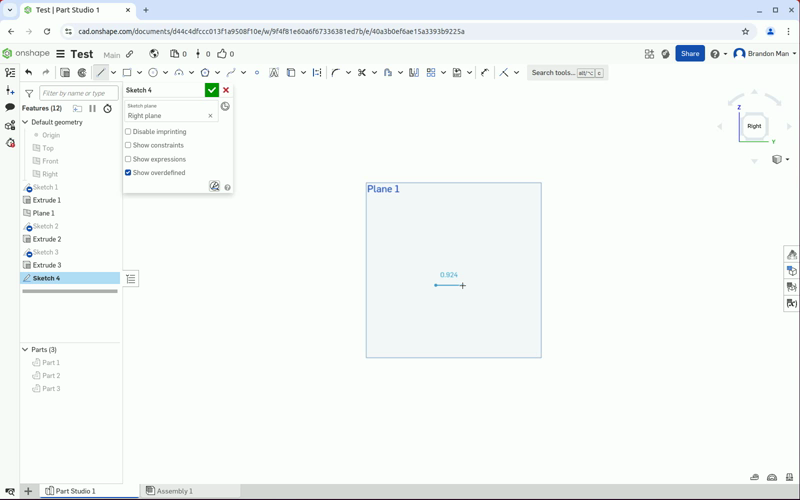
scroll(6)
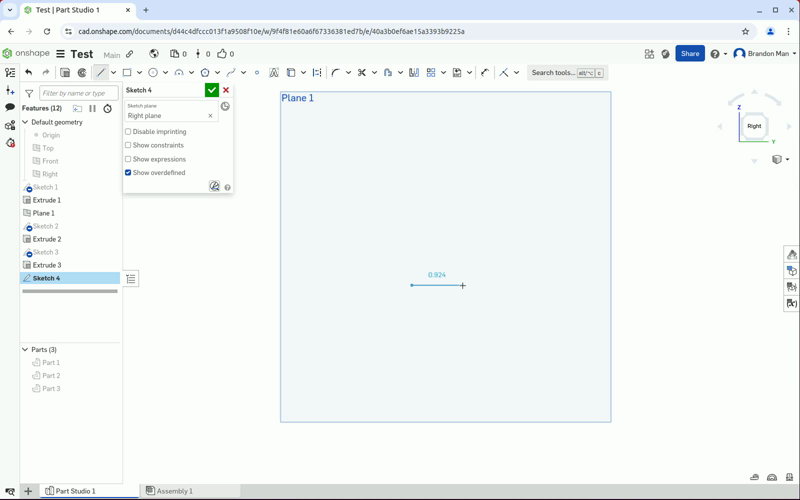
click(462, 285)
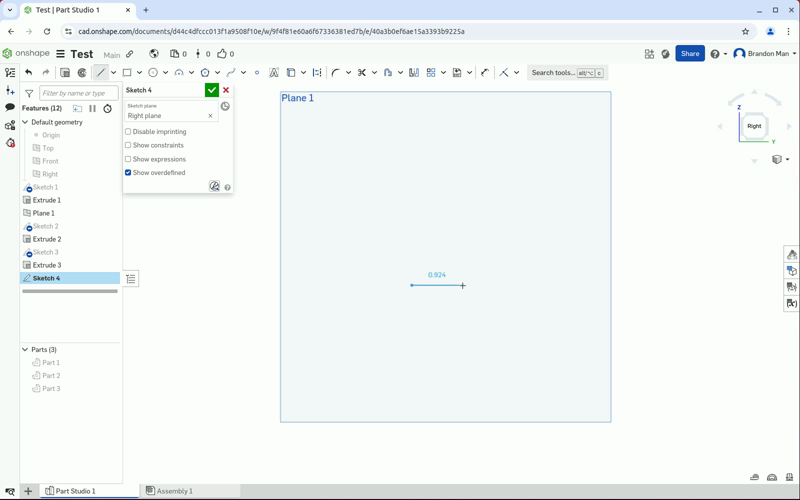
scroll(-6)
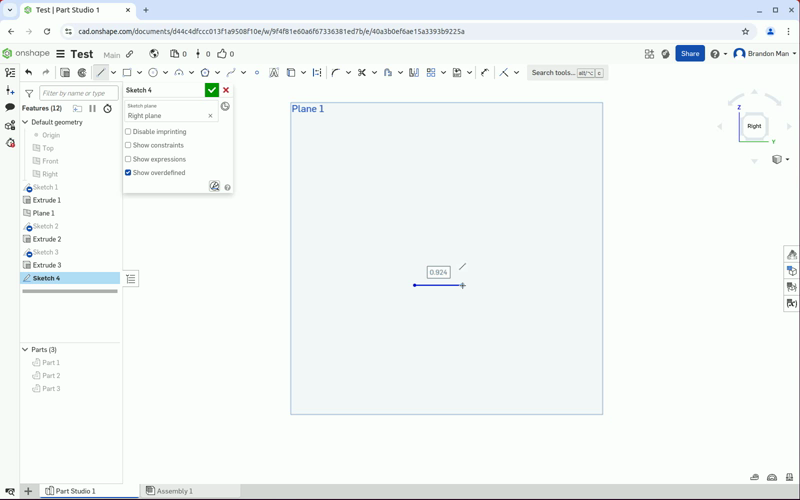
scroll(-6)
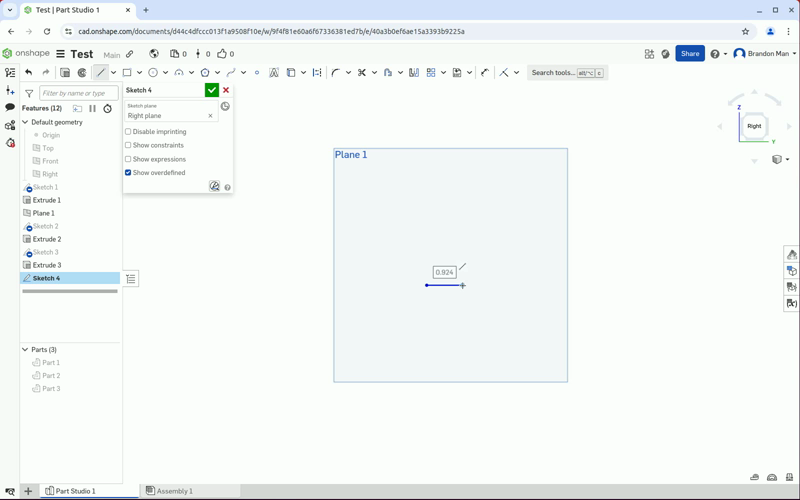
scroll(-6)
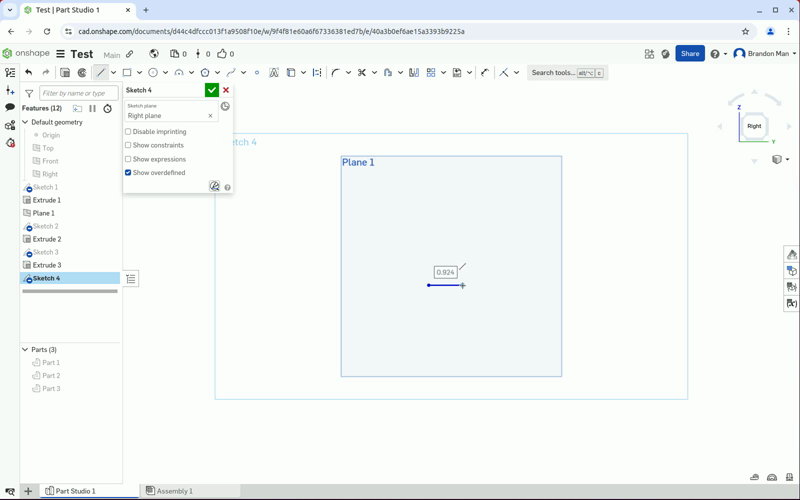
scroll(-6)
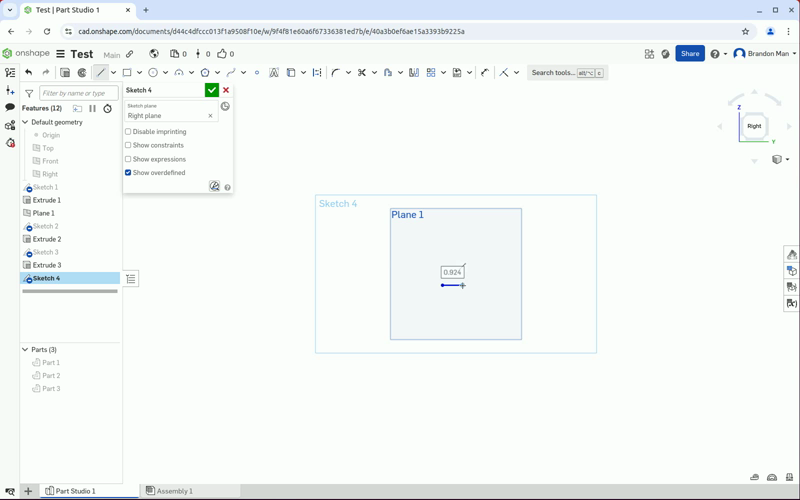
scroll(-6)
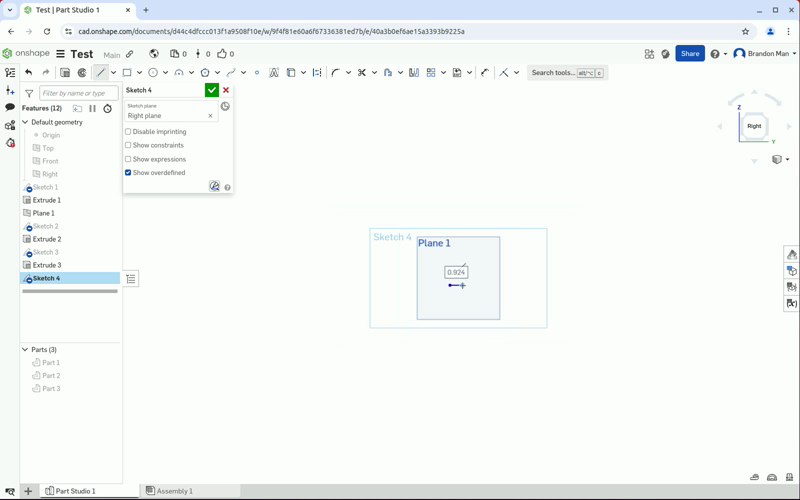
scroll(-6)
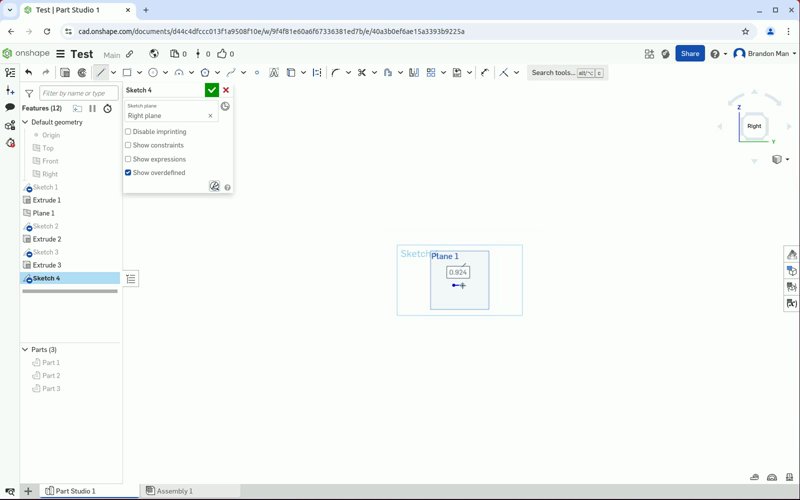
scroll(-6)
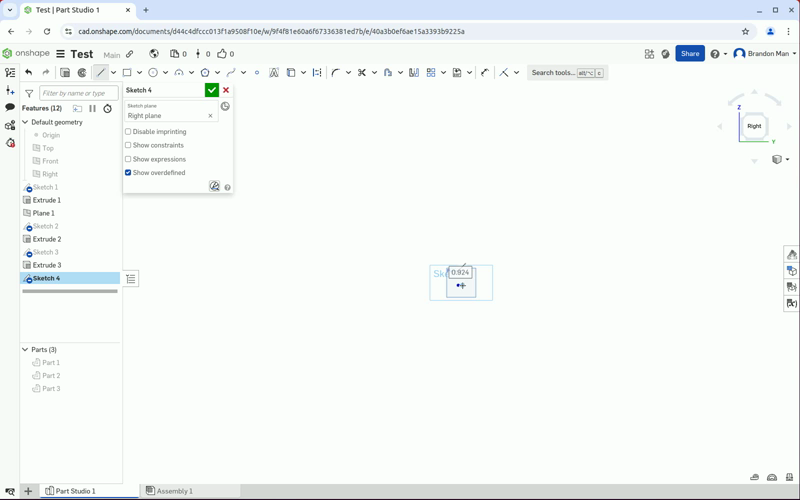
key_up(shift)
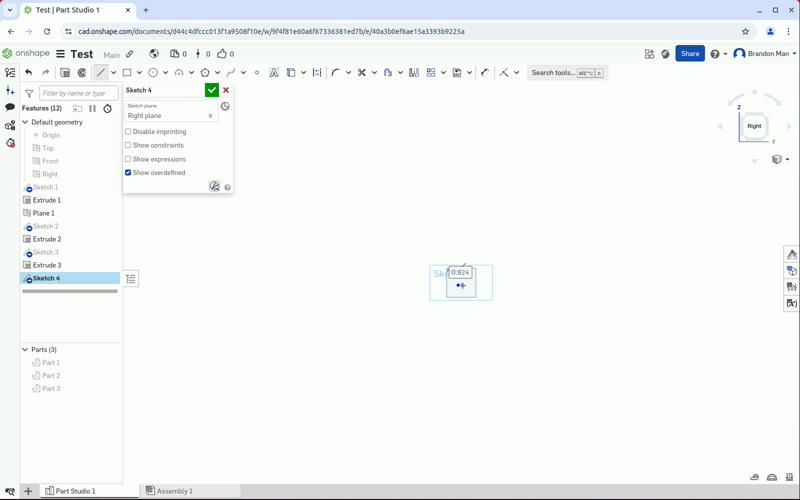
key_down(shift)
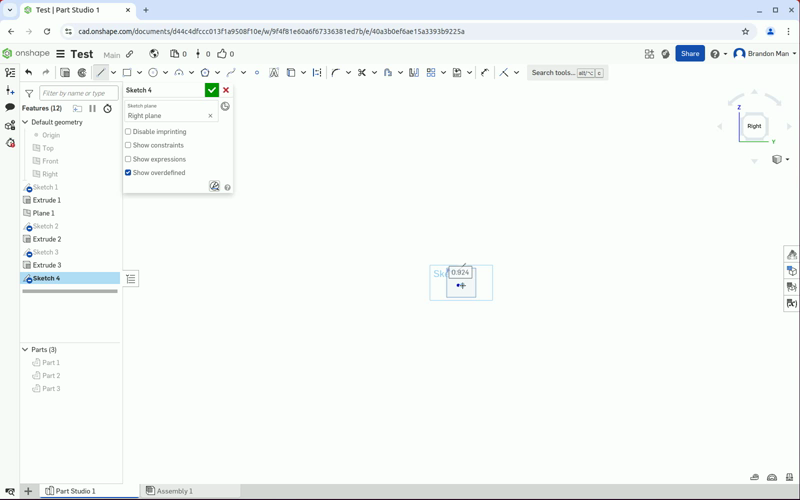
mouse_move(492, 285)
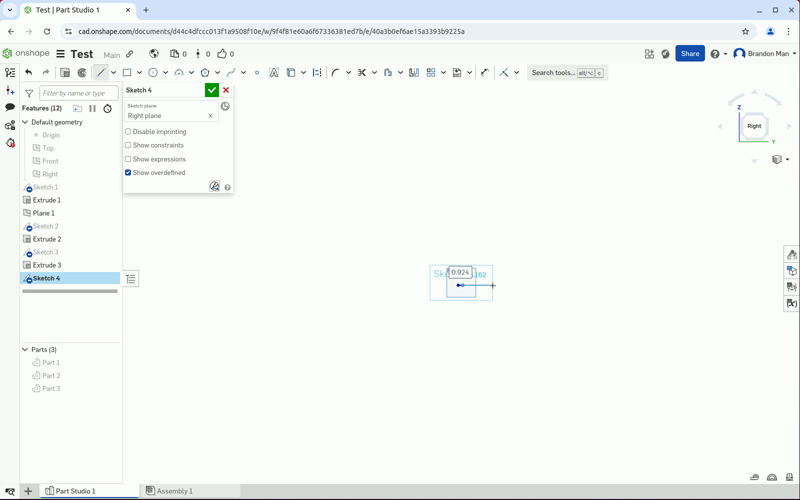
mouse_move(462, 280)
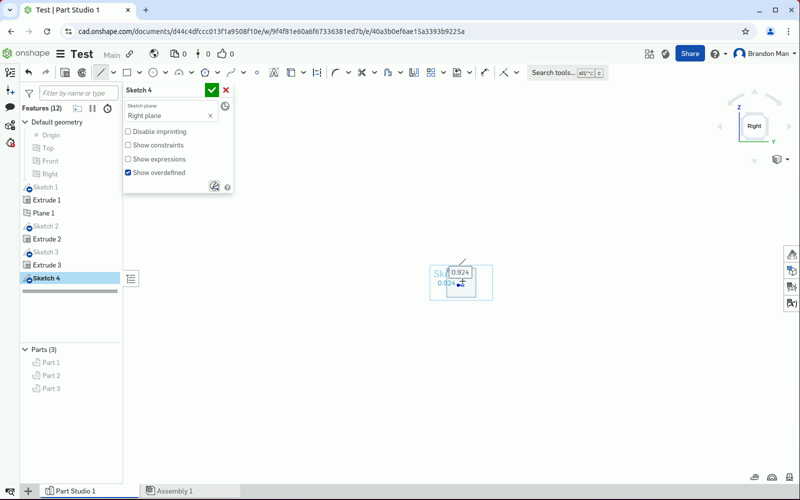
scroll(6)
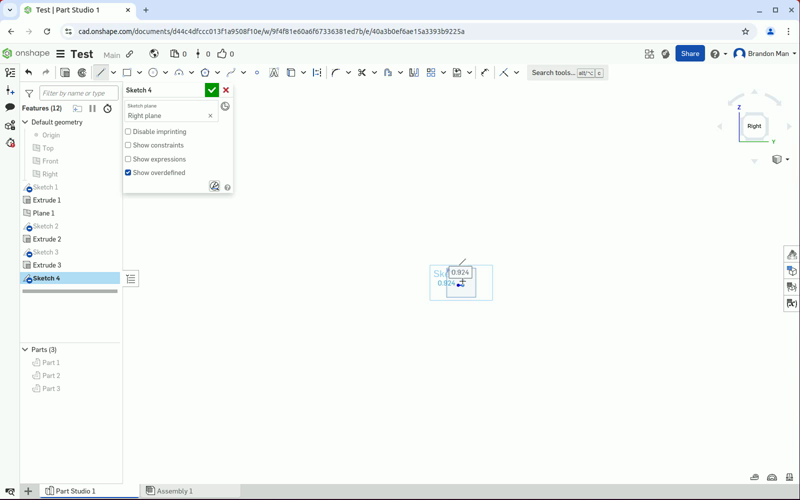
scroll(6)
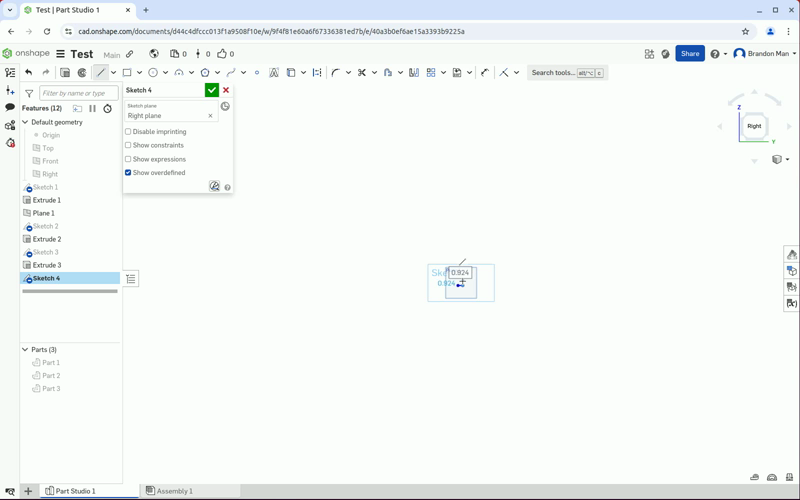
scroll(6)
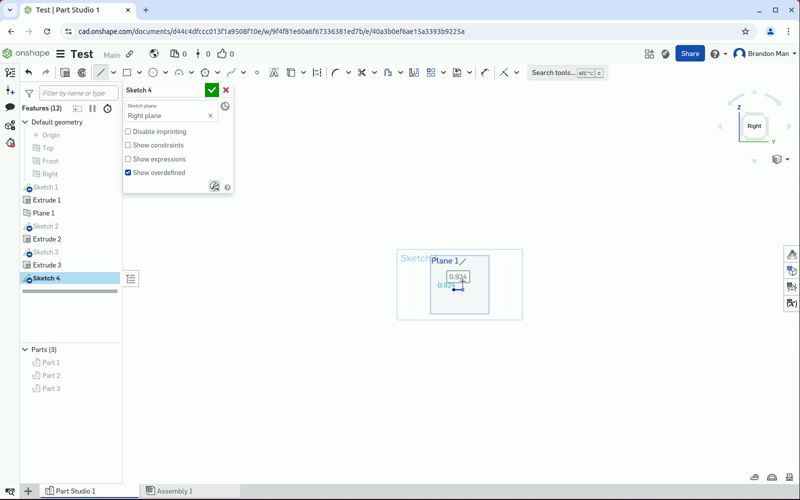
scroll(6)
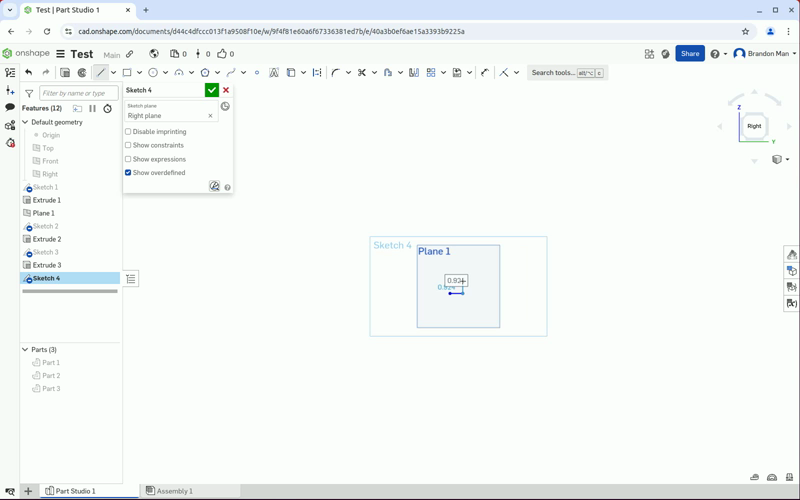
scroll(6)
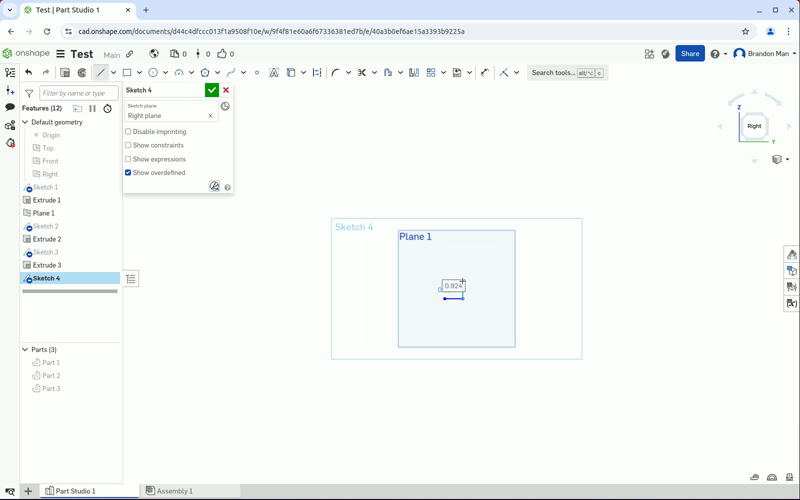
scroll(6)
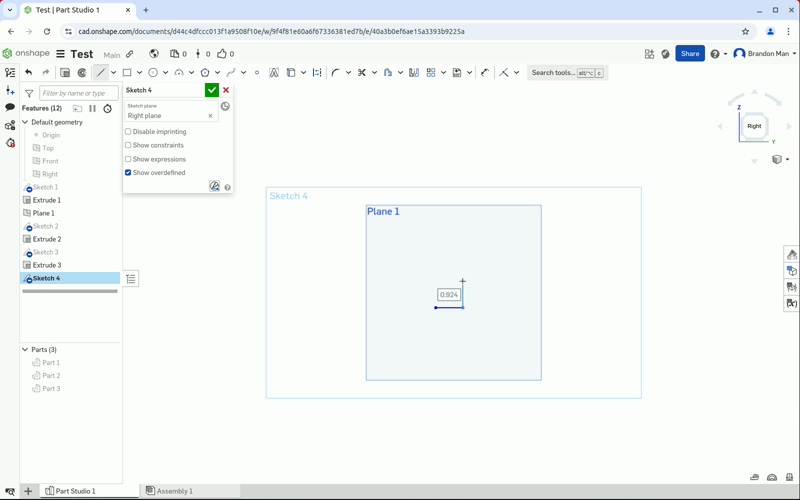
scroll(6)
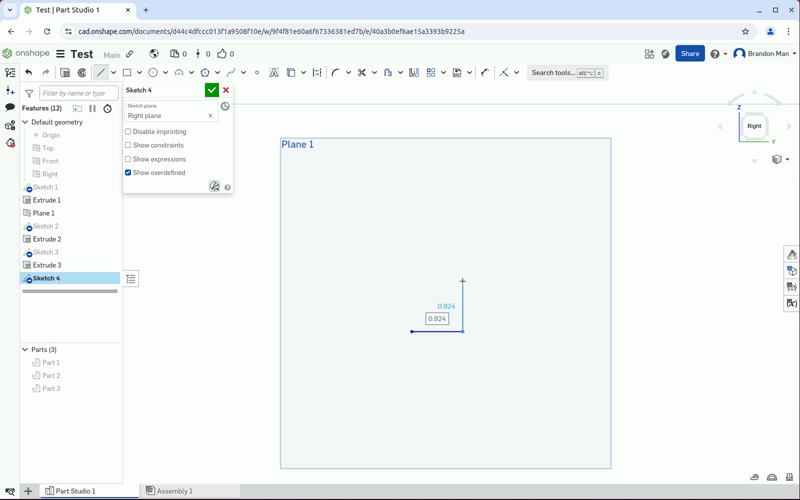
click(462, 280)
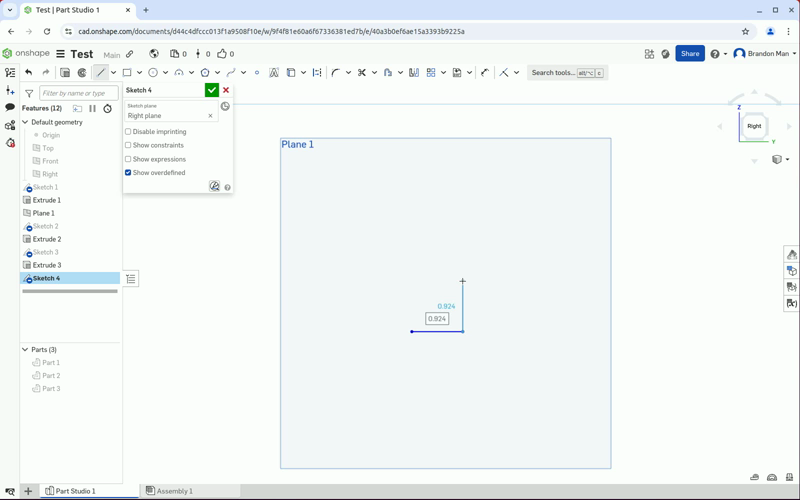
scroll(-6)
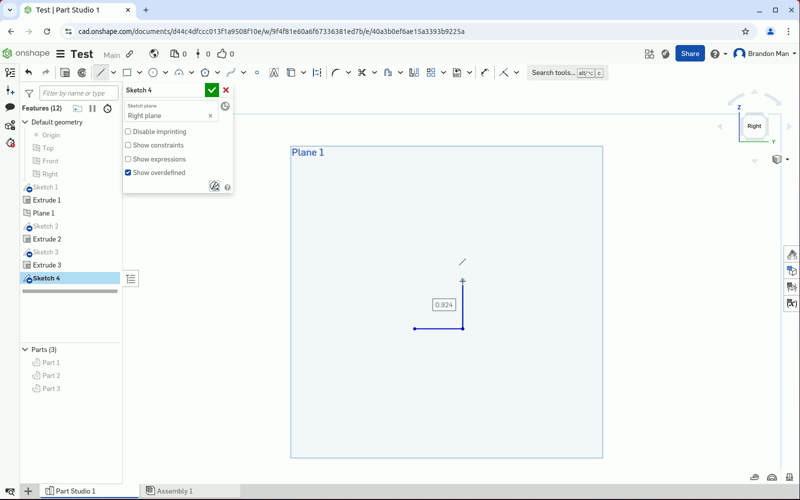
scroll(-6)
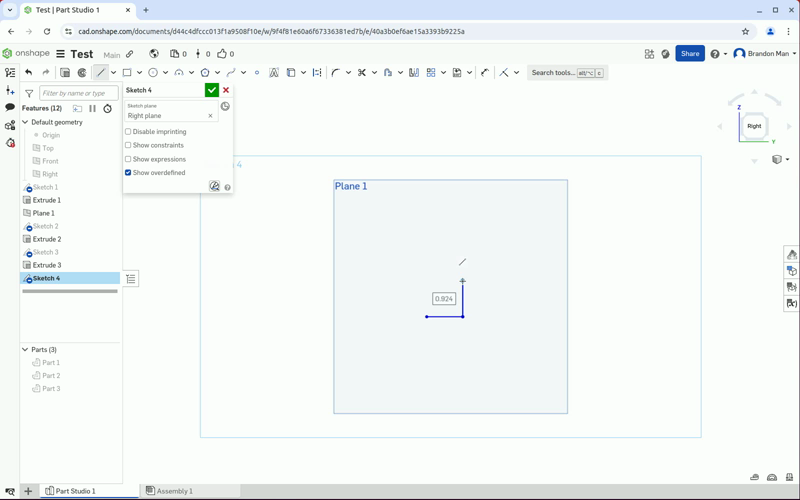
scroll(-6)
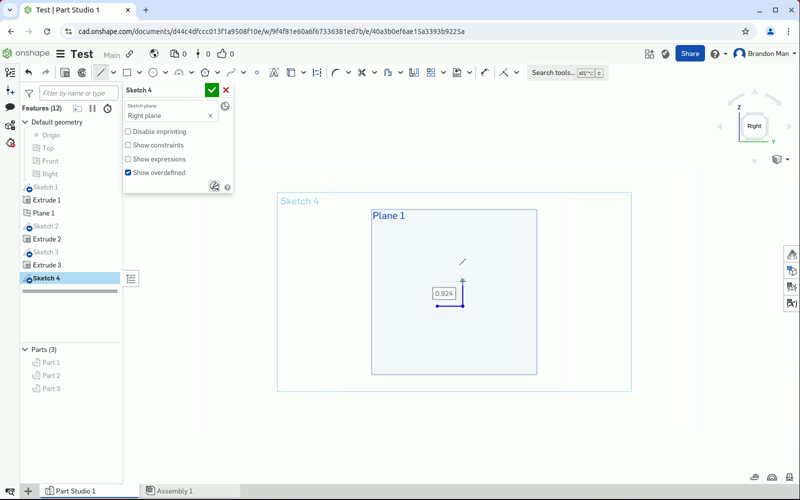
scroll(-6)
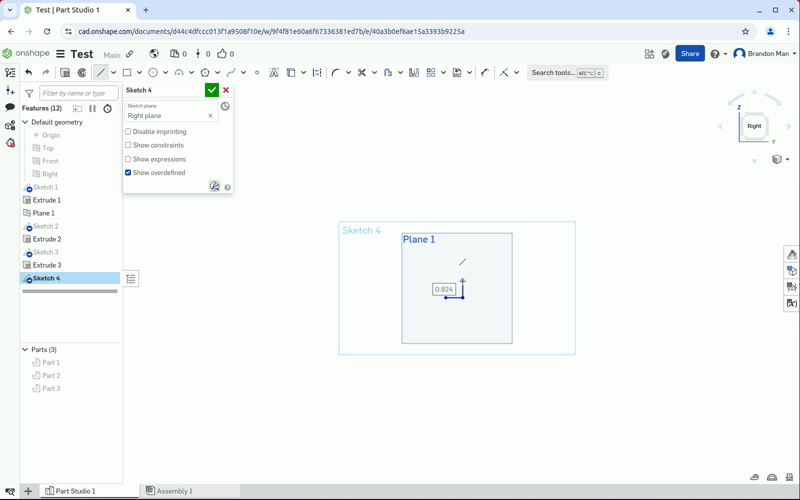
scroll(-6)
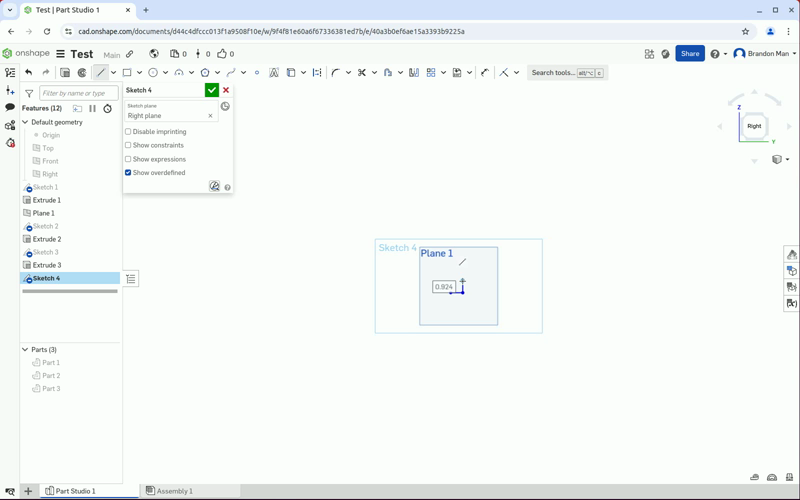
scroll(-6)
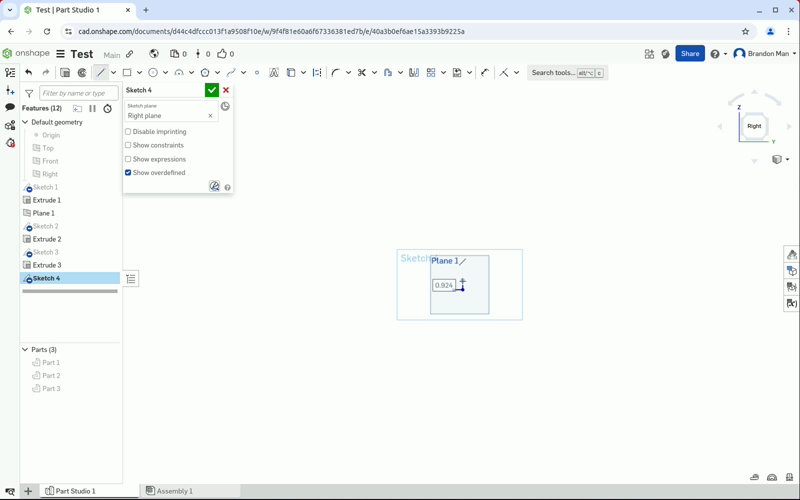
scroll(-6)
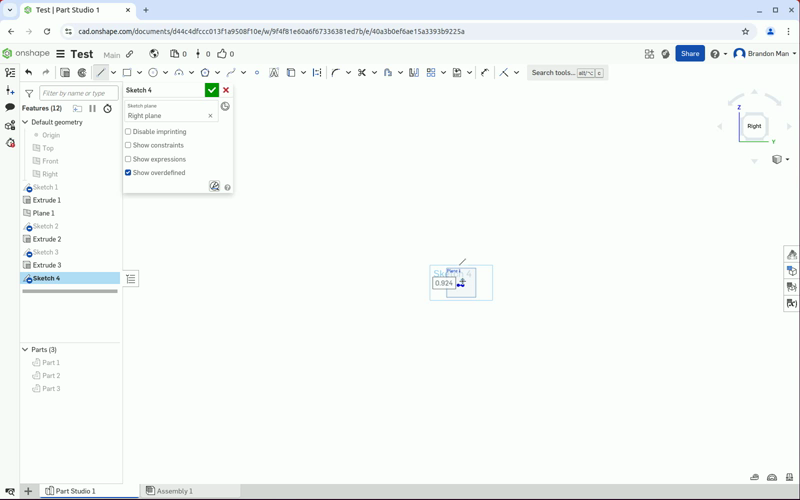
key_up(shift)
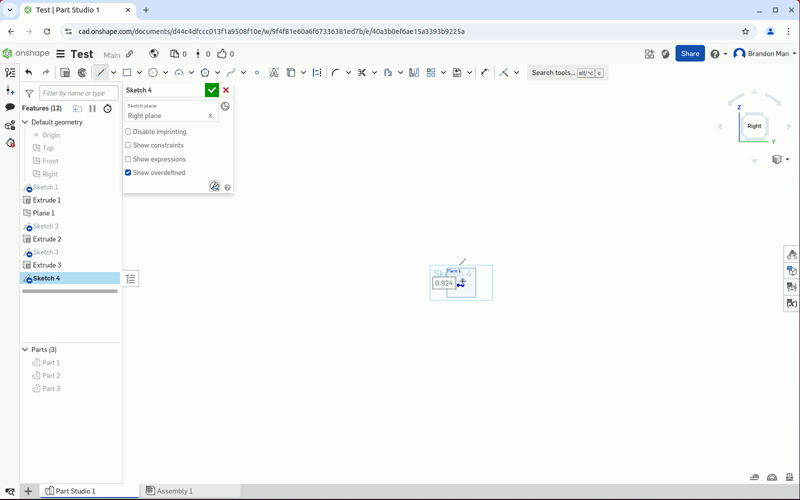
key_down(shift)
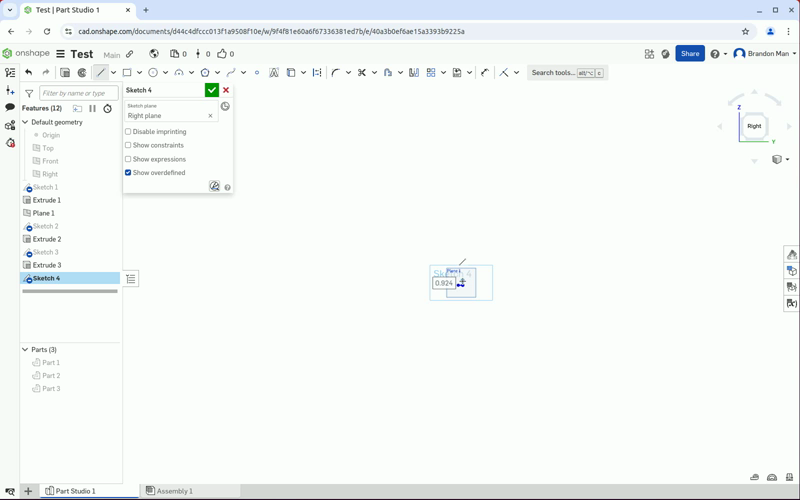
mouse_move(492, 280)
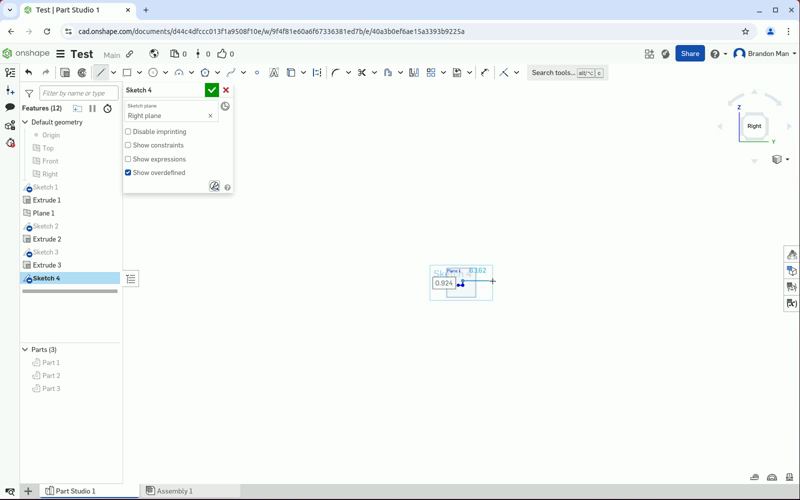
mouse_move(458, 280)
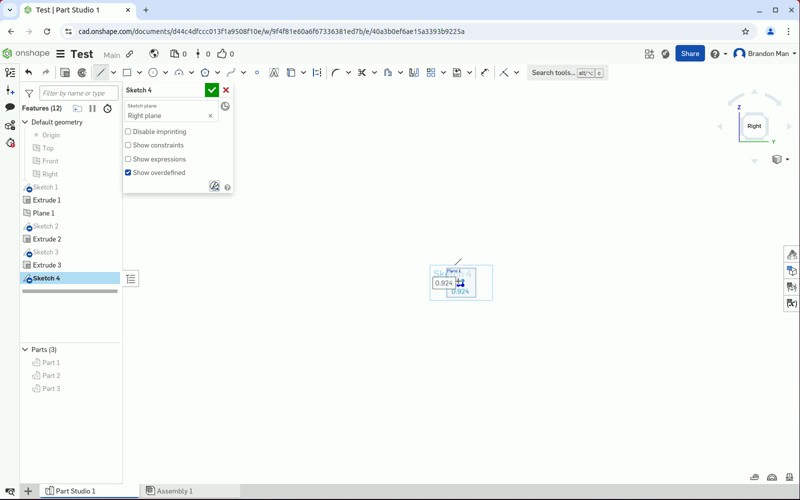
scroll(6)
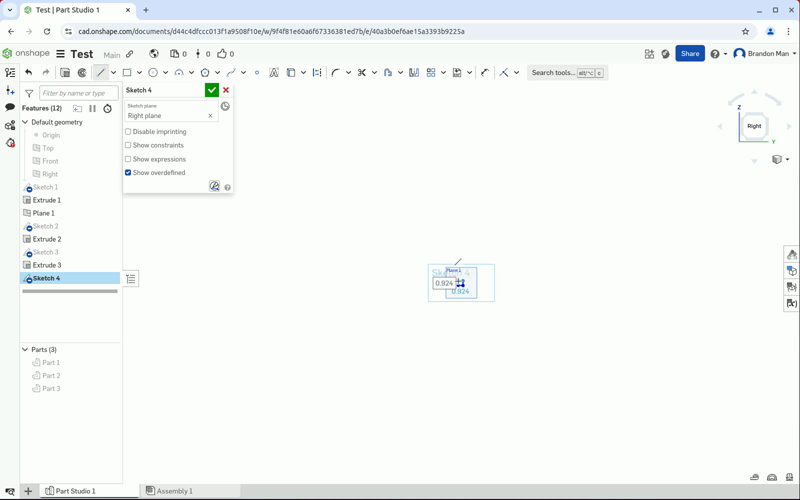
scroll(6)
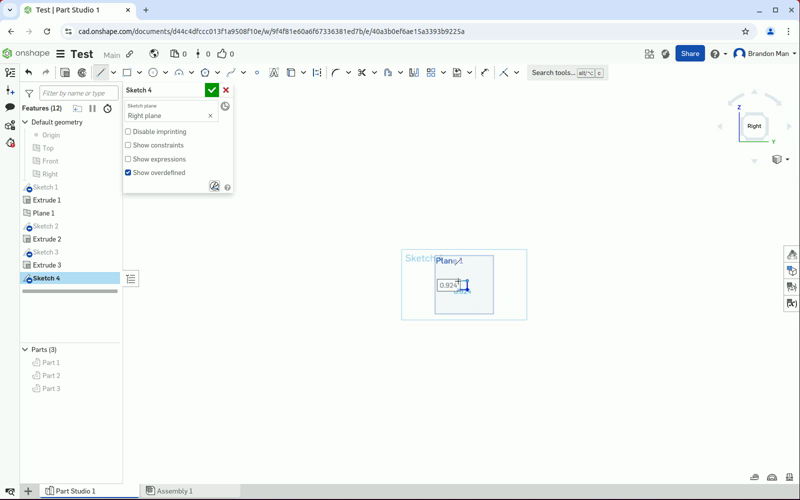
scroll(6)
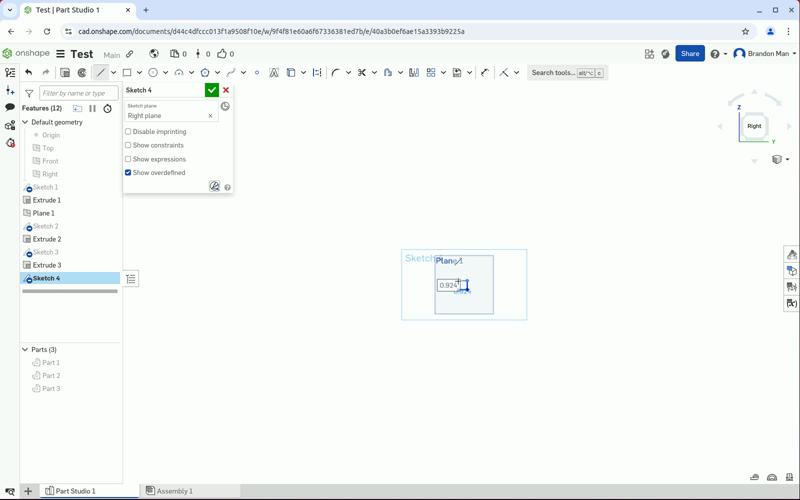
scroll(6)
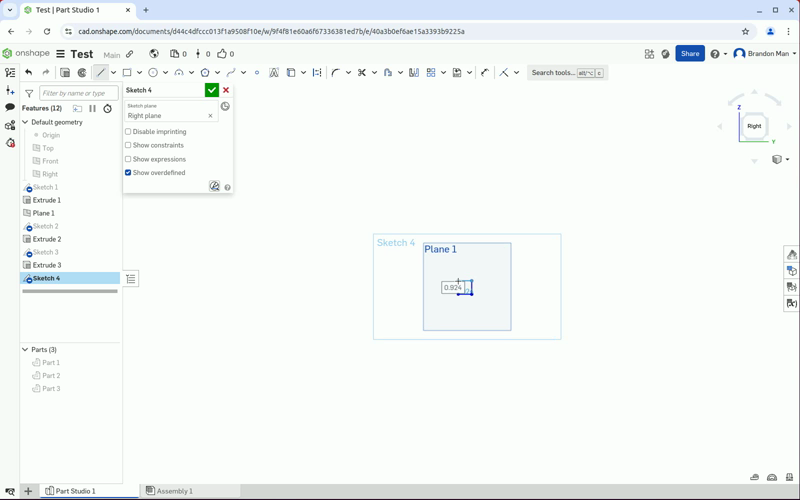
scroll(6)
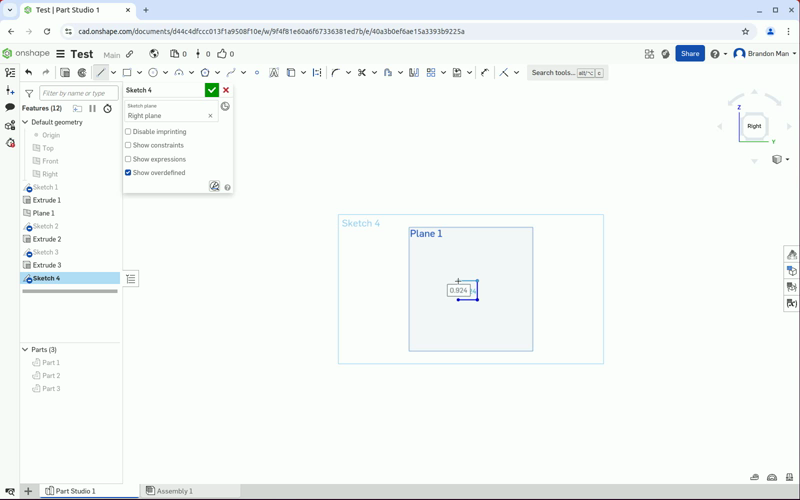
scroll(6)
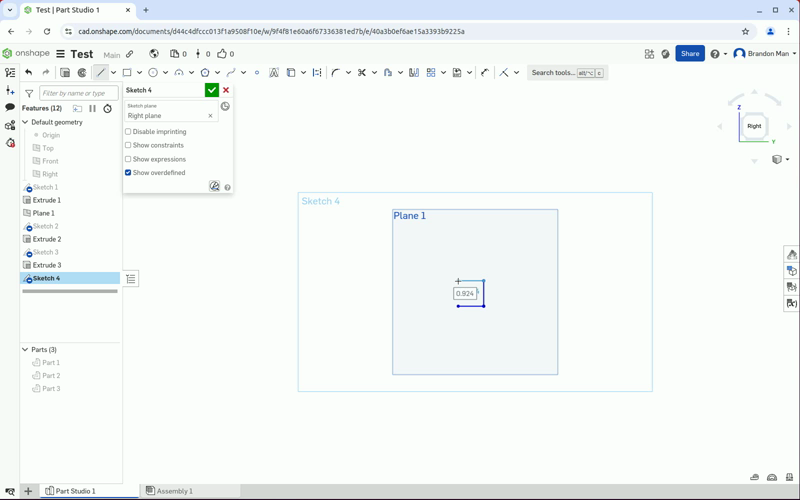
scroll(6)
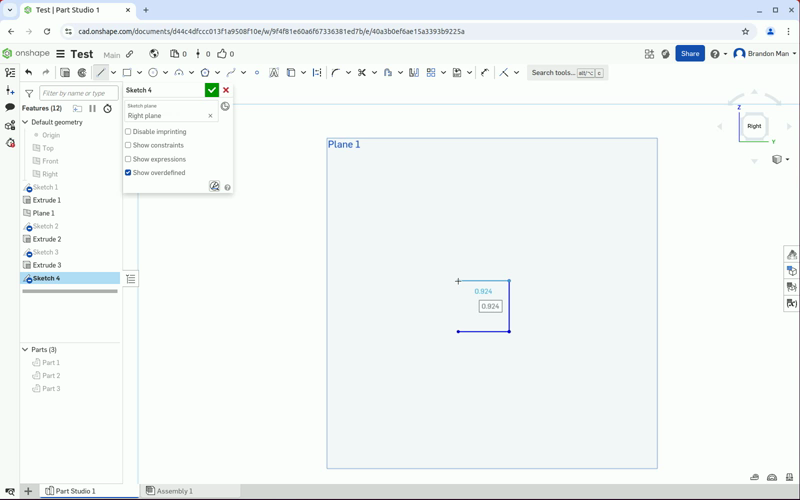
click(458, 280)
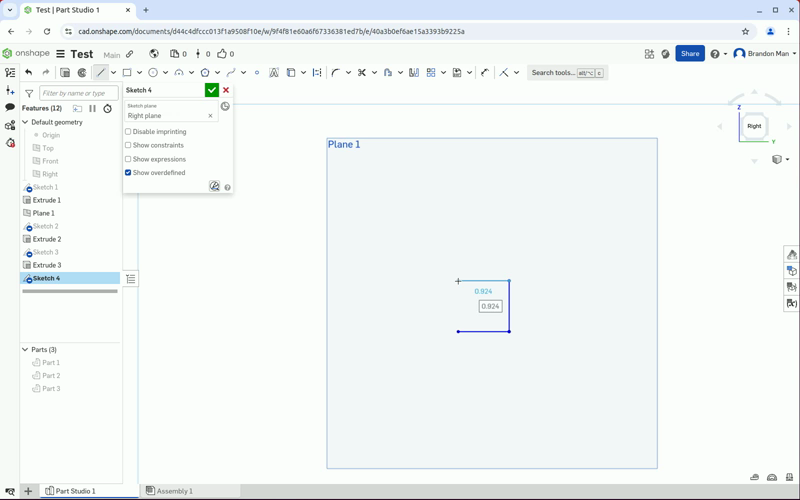
scroll(-6)
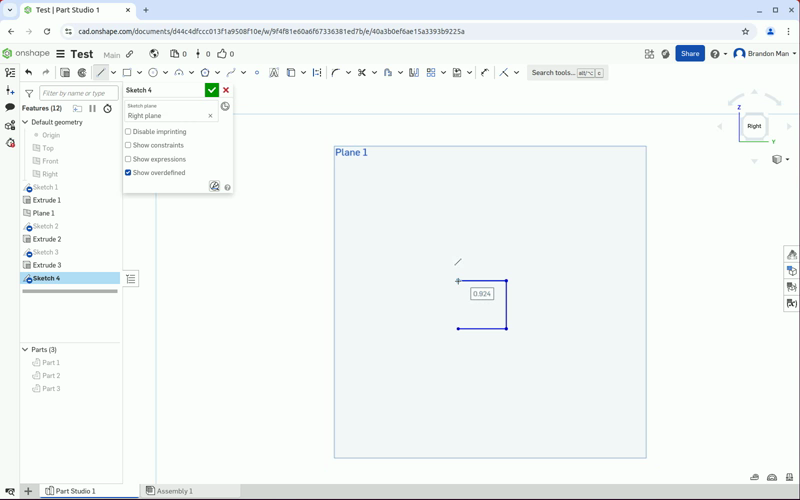
scroll(-6)
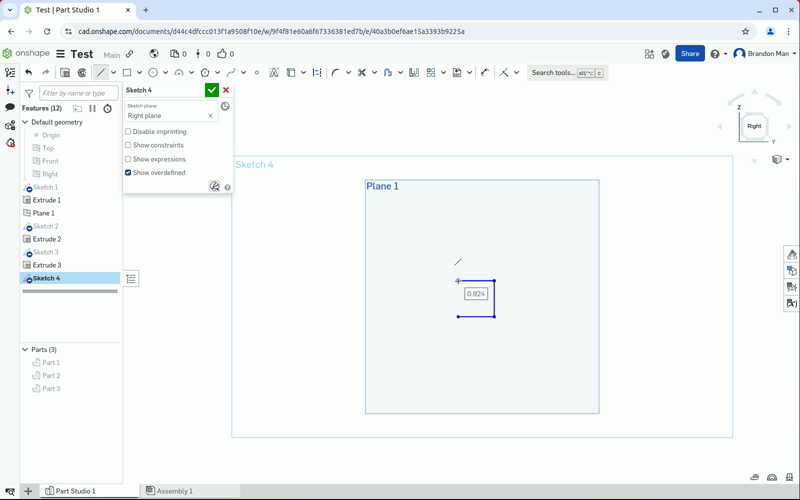
scroll(-6)
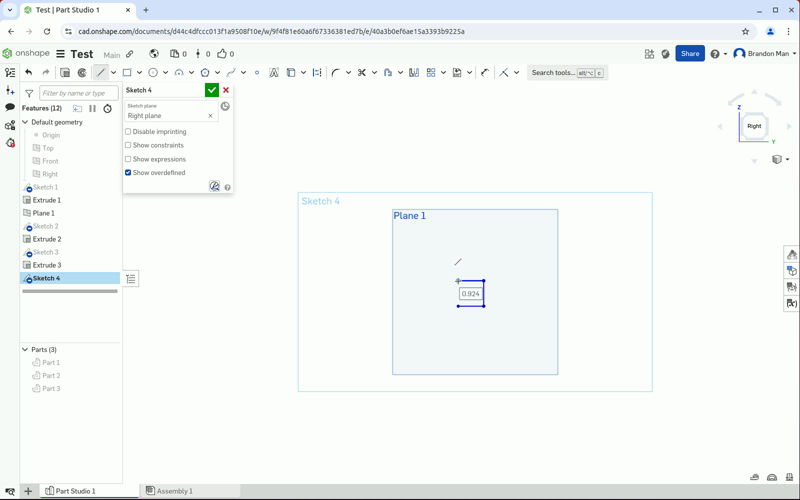
scroll(-6)
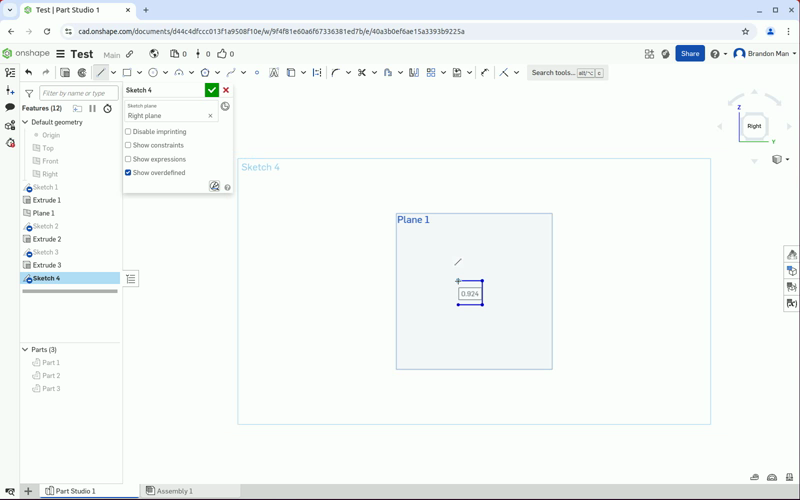
scroll(-6)
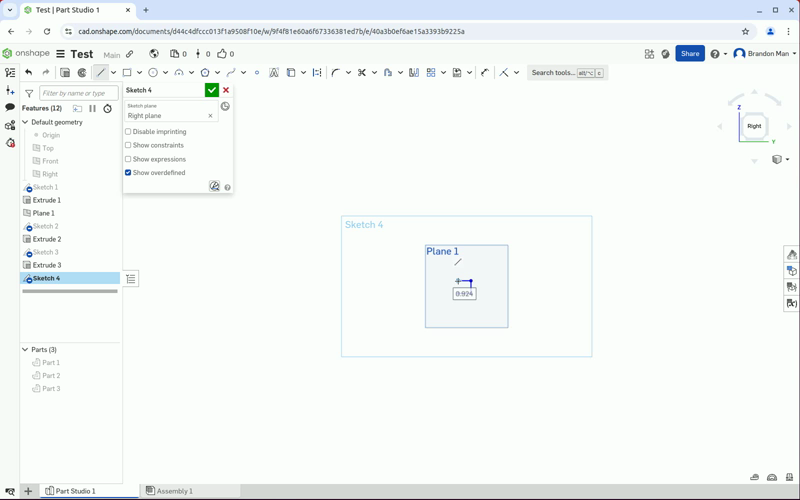
scroll(-6)
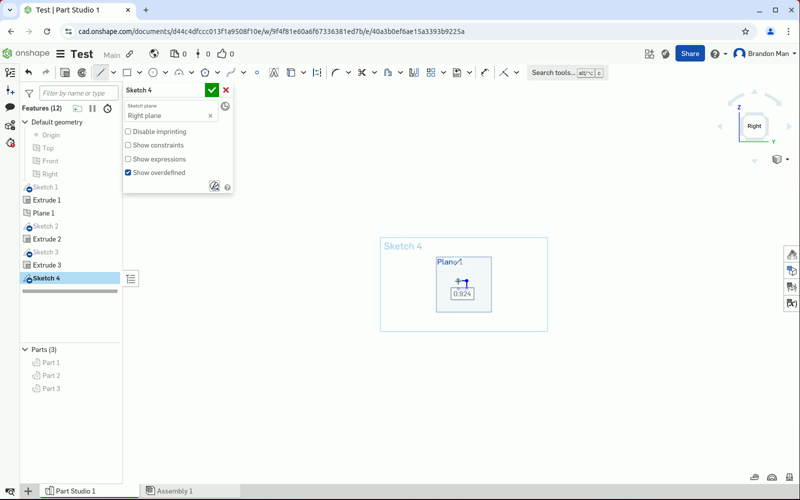
scroll(-6)
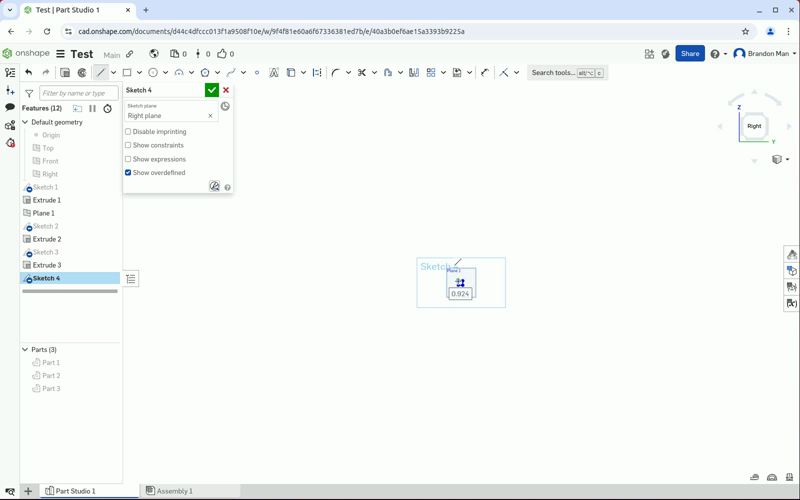
key_up(shift)
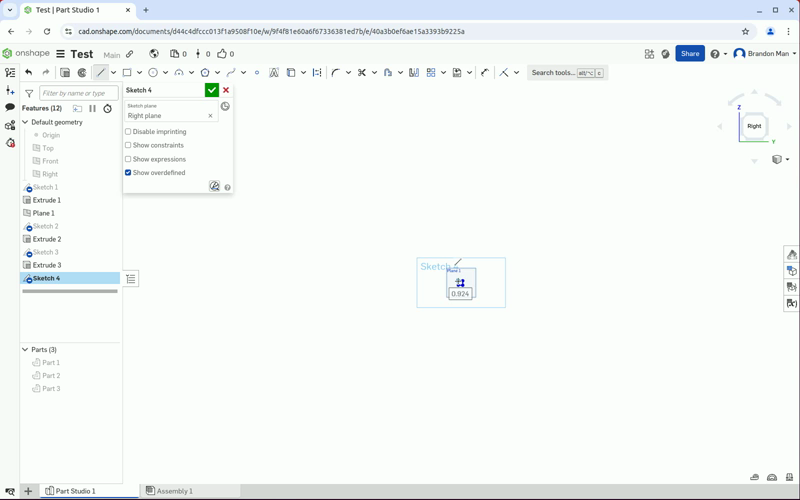
mouse_move(488, 280)
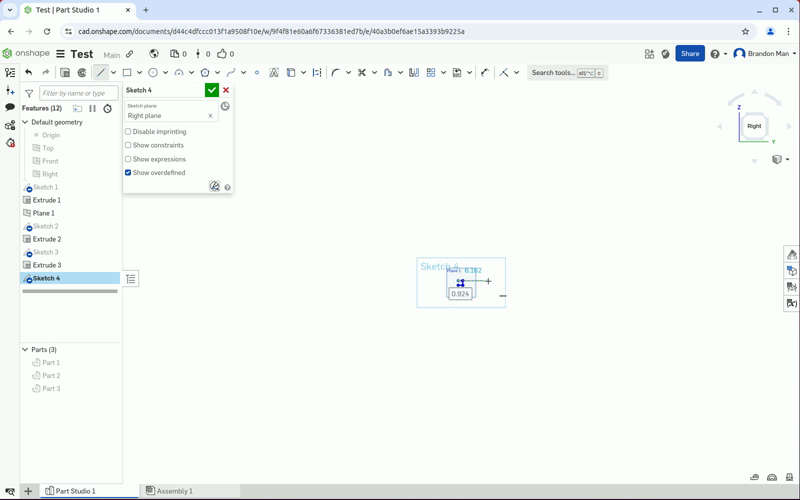
key_down(shift)
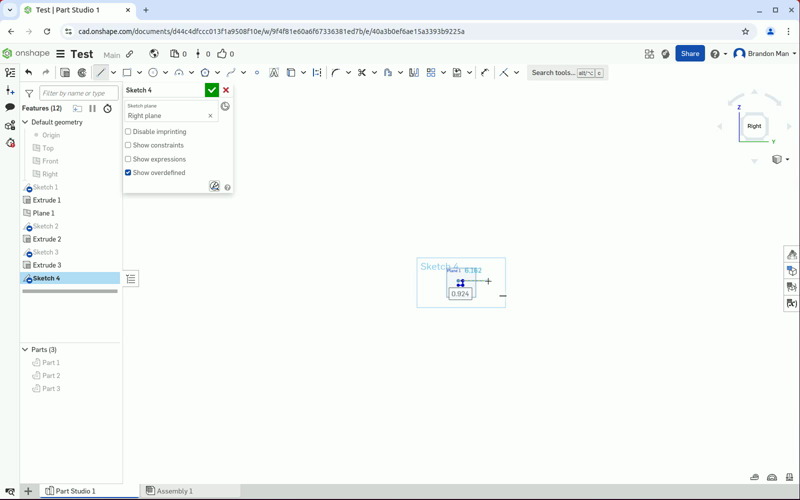
mouse_move(458, 285)
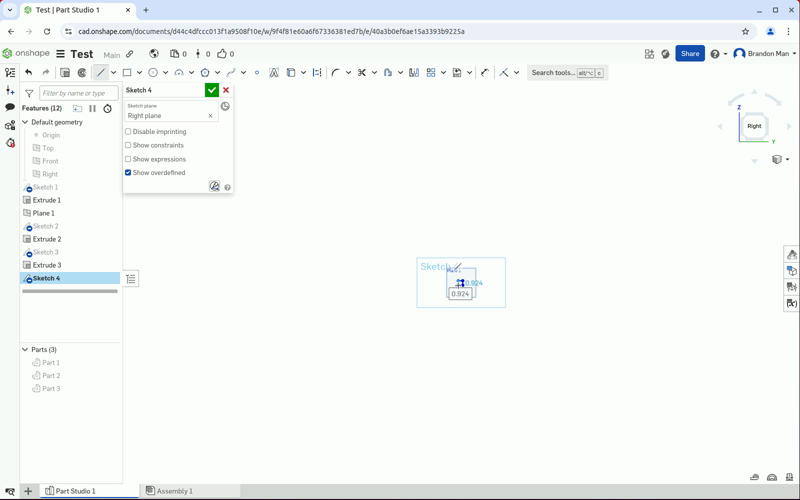
scroll(6)
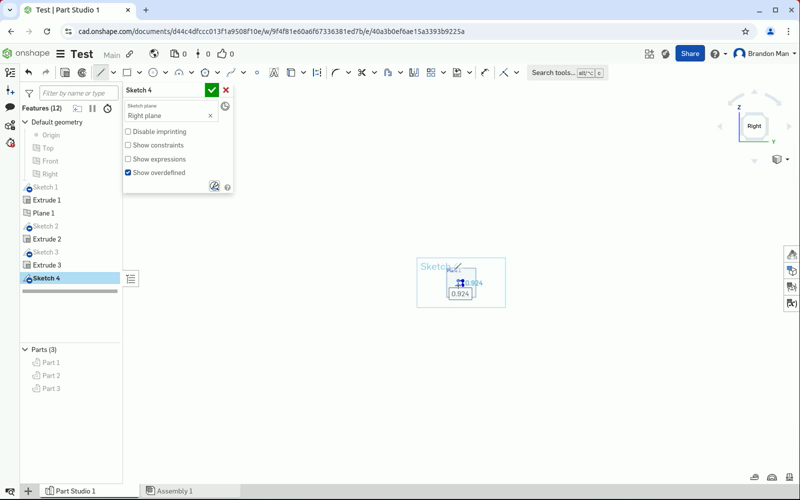
scroll(6)
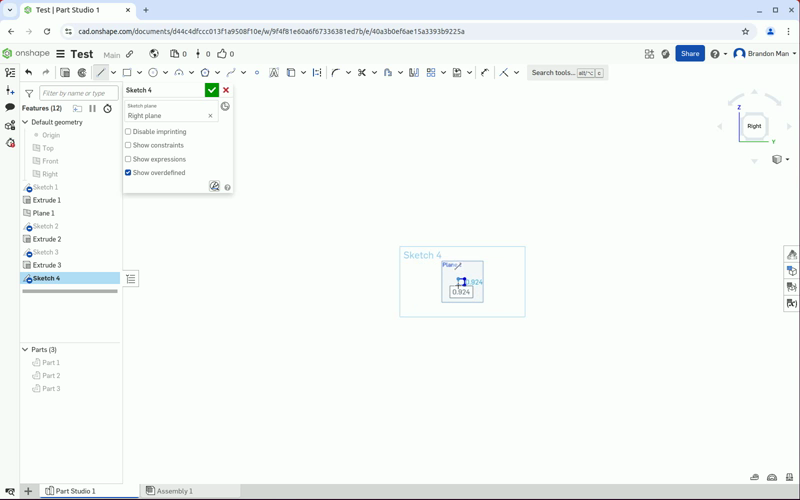
scroll(6)
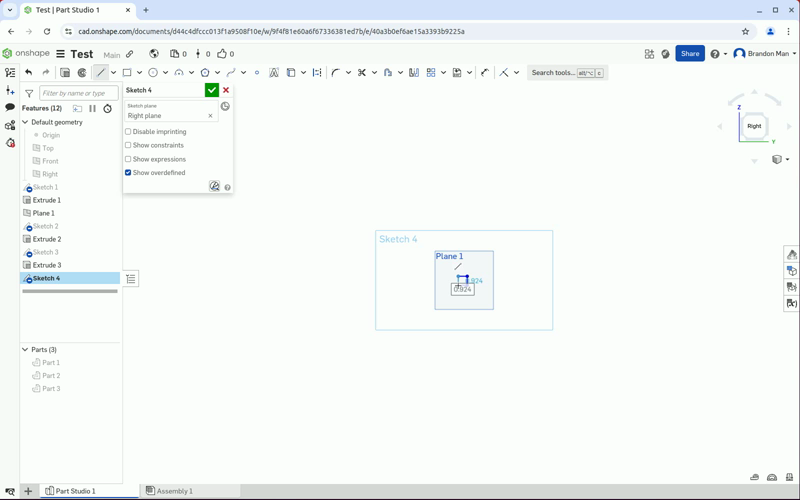
scroll(6)
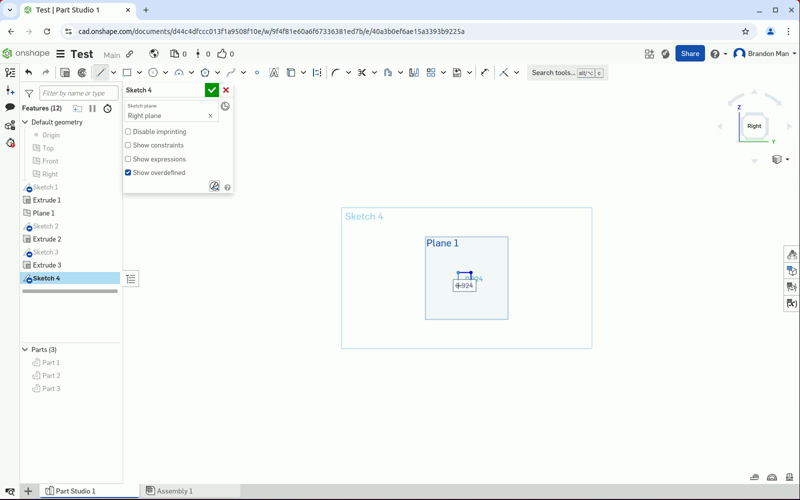
scroll(6)
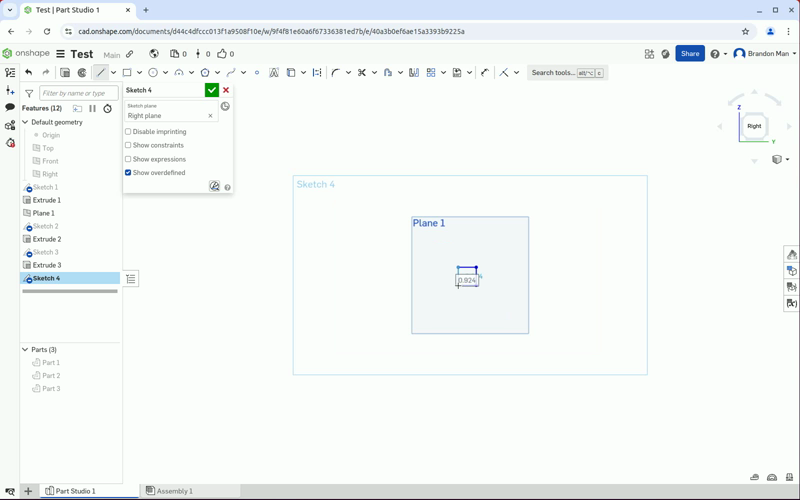
scroll(6)
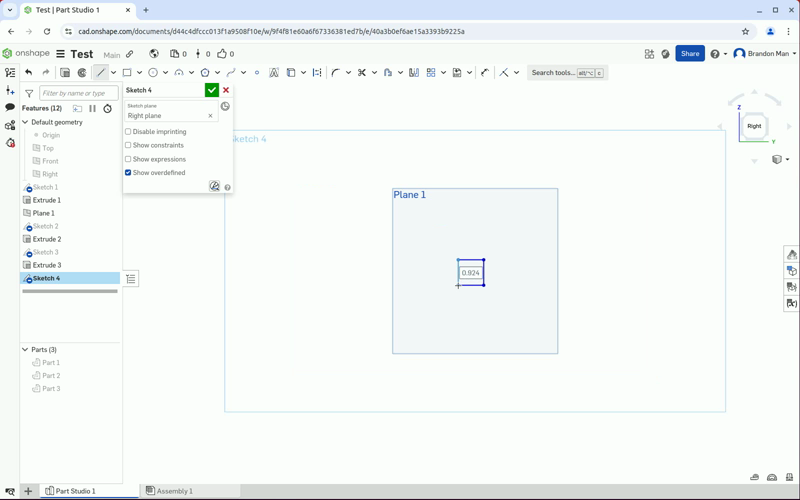
scroll(6)
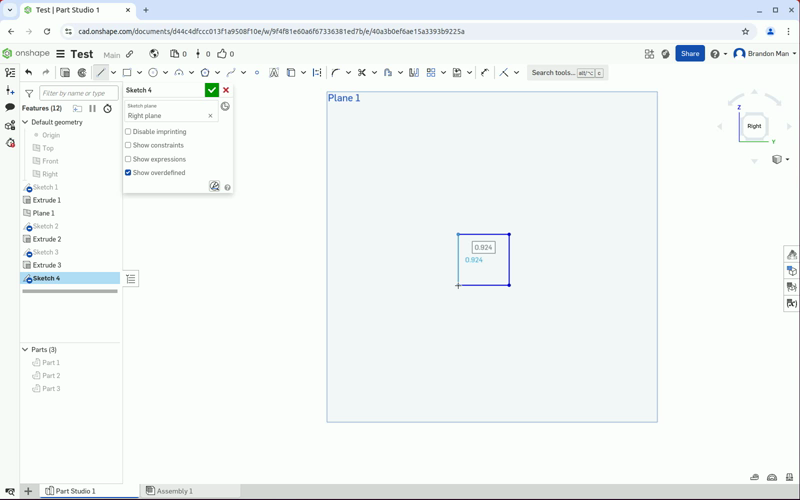
key_up(shift)
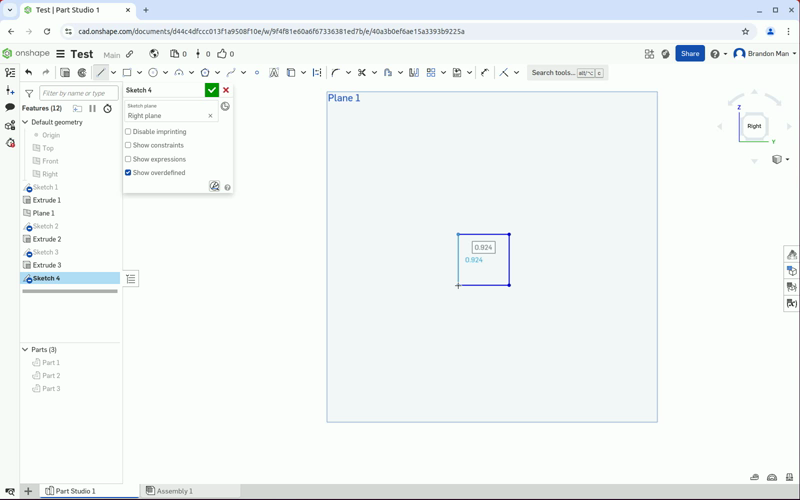
click(458, 285)
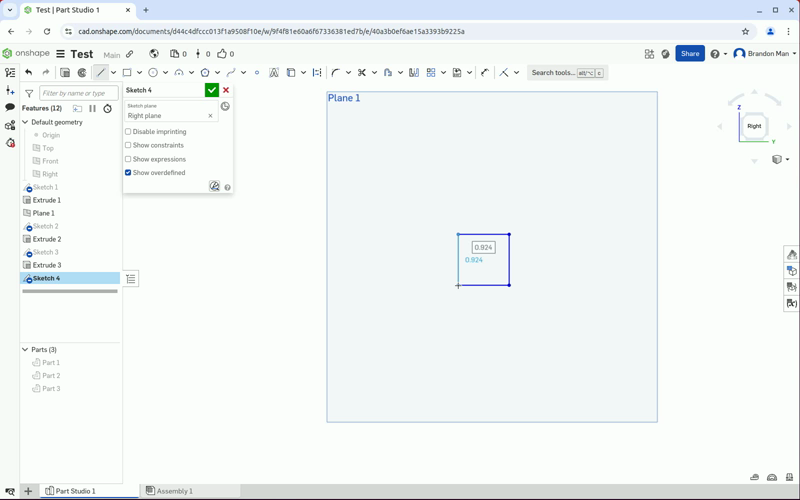
scroll(-6)
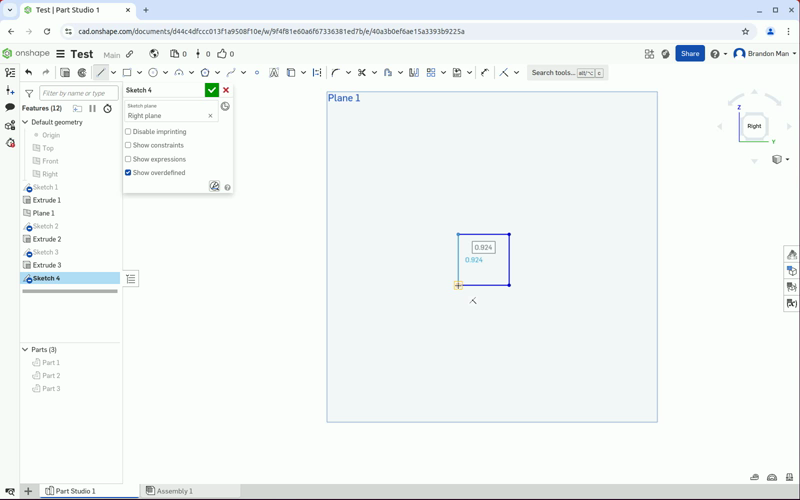
scroll(-6)
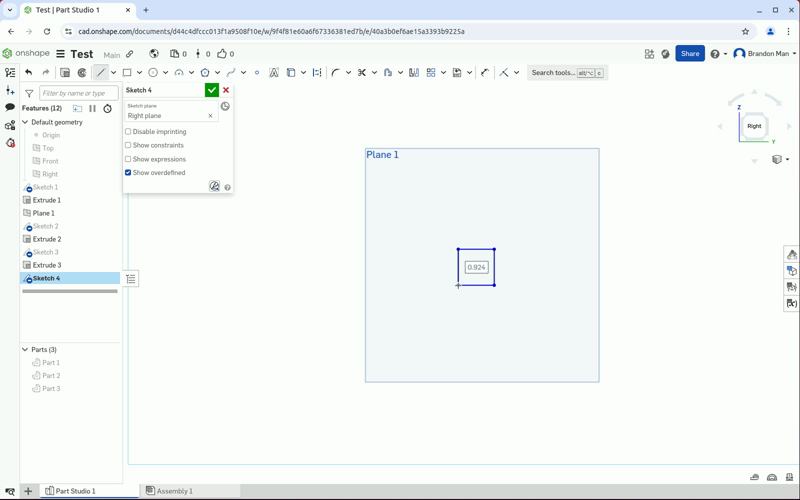
scroll(-6)
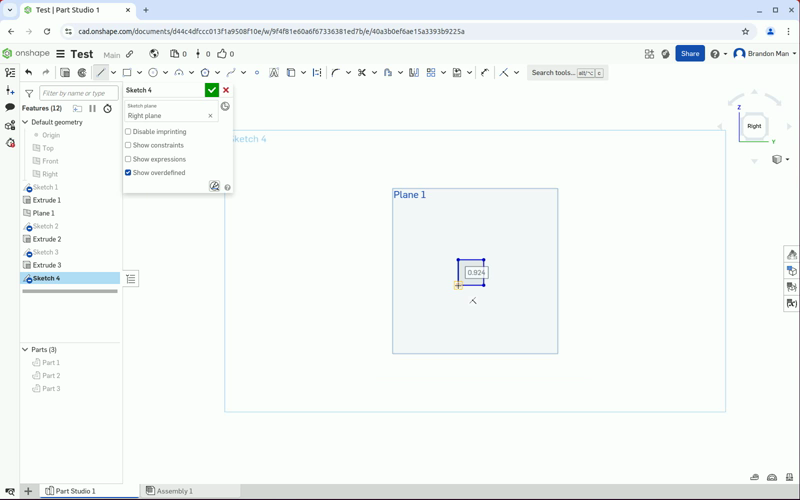
scroll(-6)
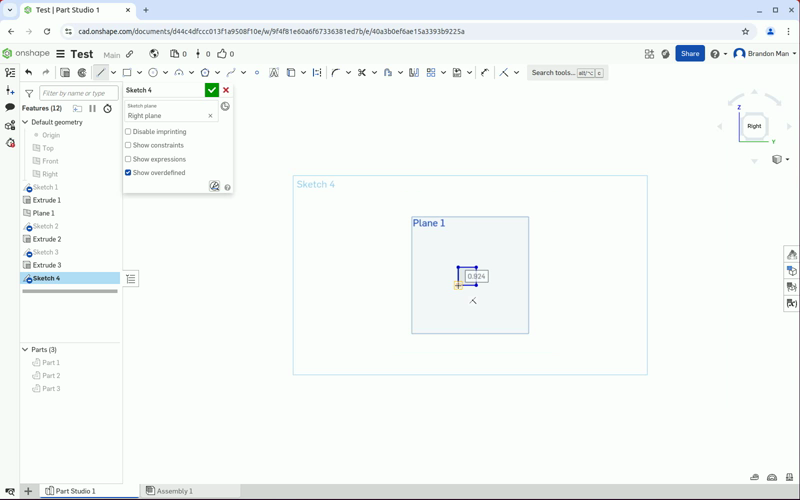
scroll(-6)
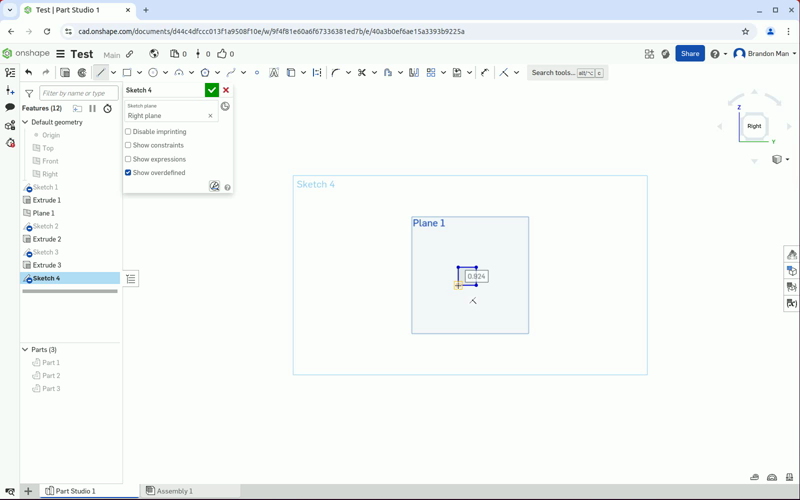
scroll(-6)
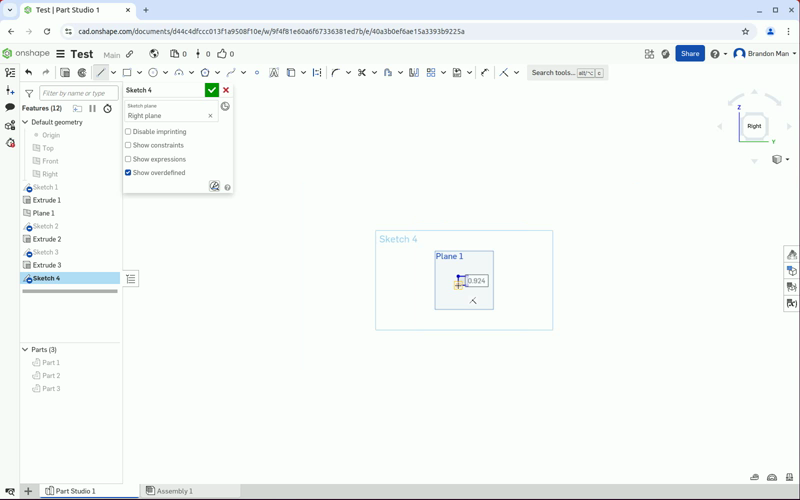
scroll(-6)
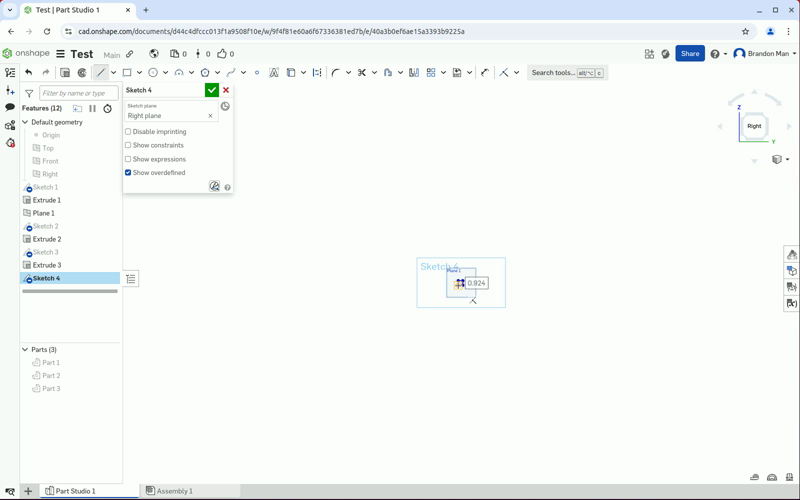
key(esc)
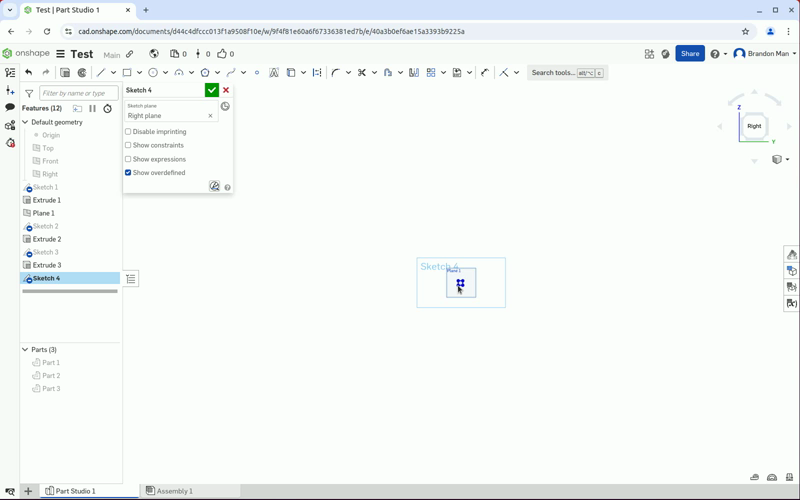
key(l)
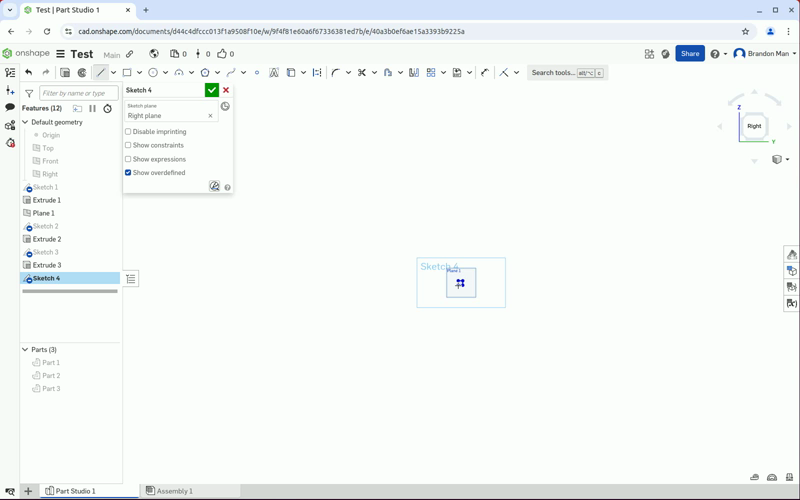
key_down(shift)
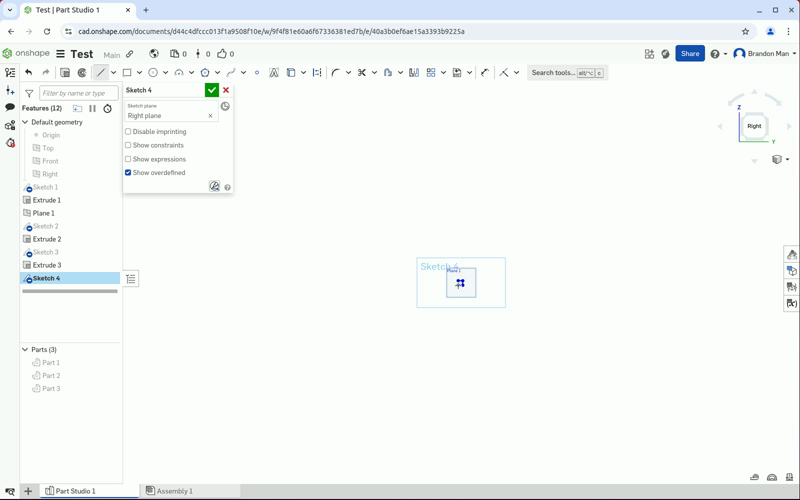
mouse_move(458, 285)
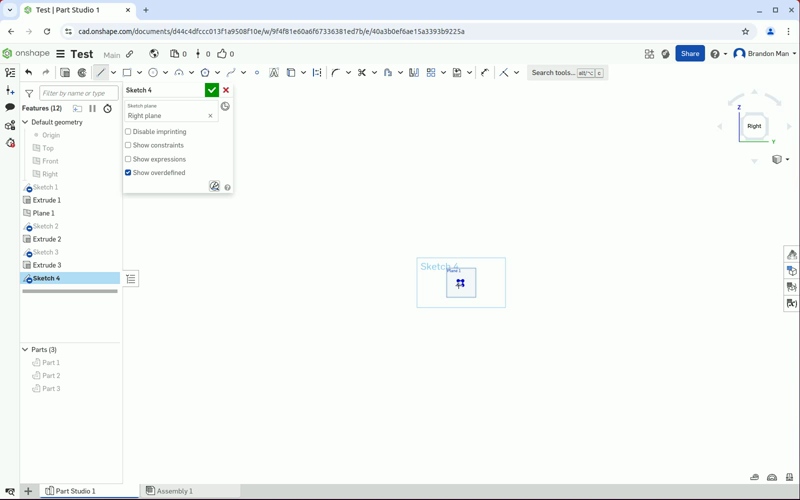
scroll(6)
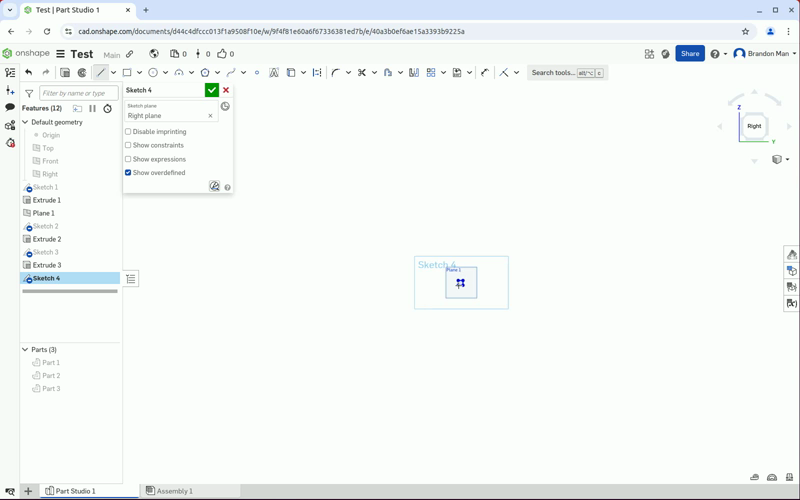
scroll(6)
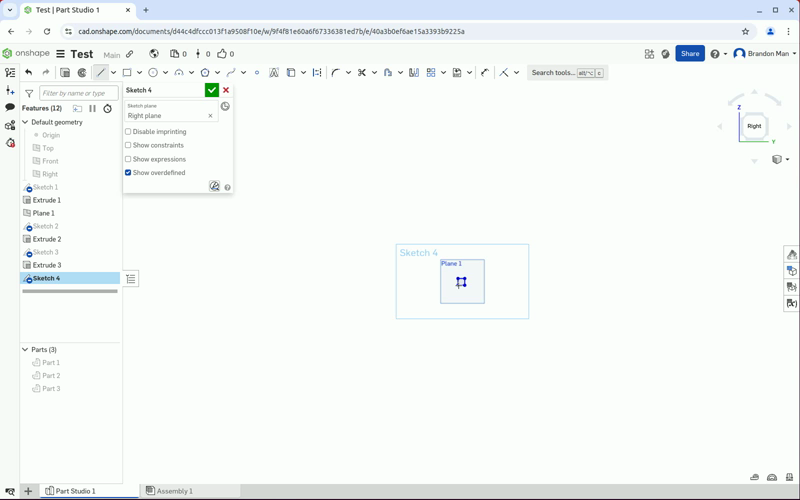
scroll(6)
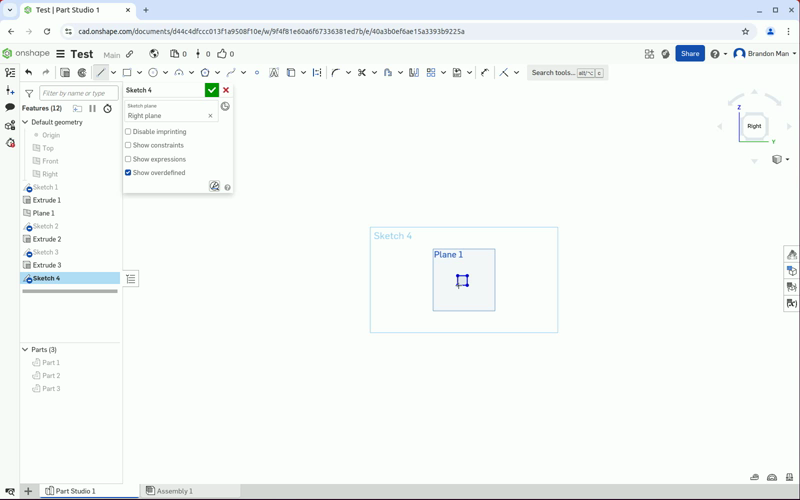
scroll(6)
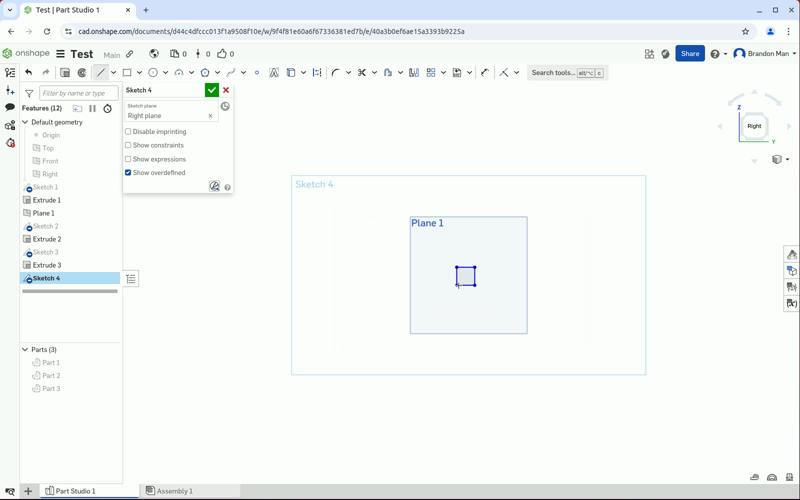
scroll(6)
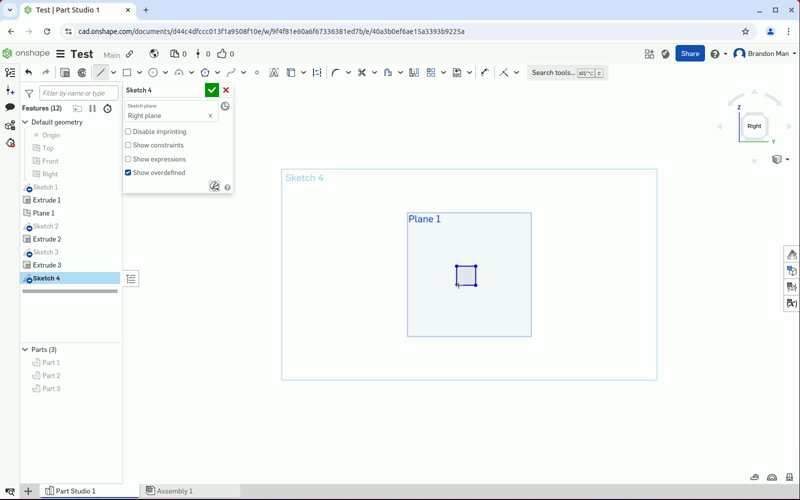
scroll(6)
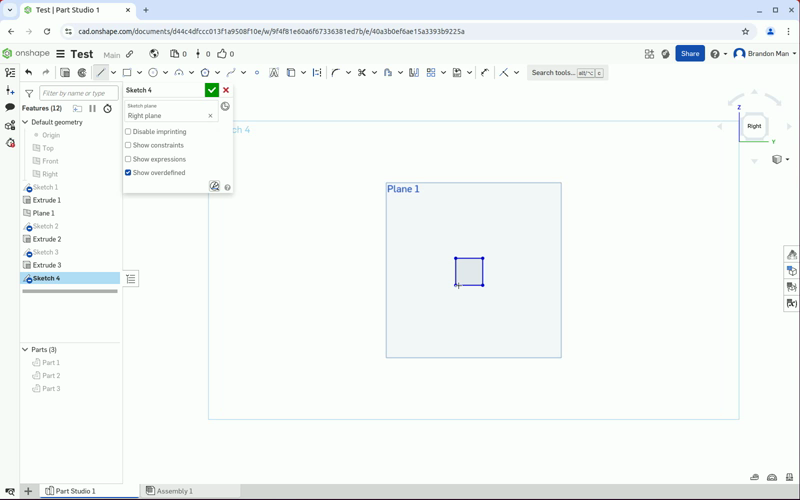
scroll(6)
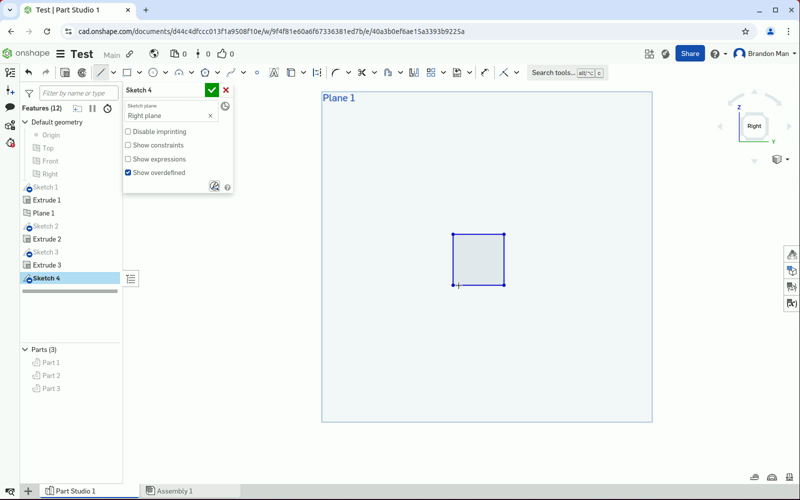
click(458, 285)
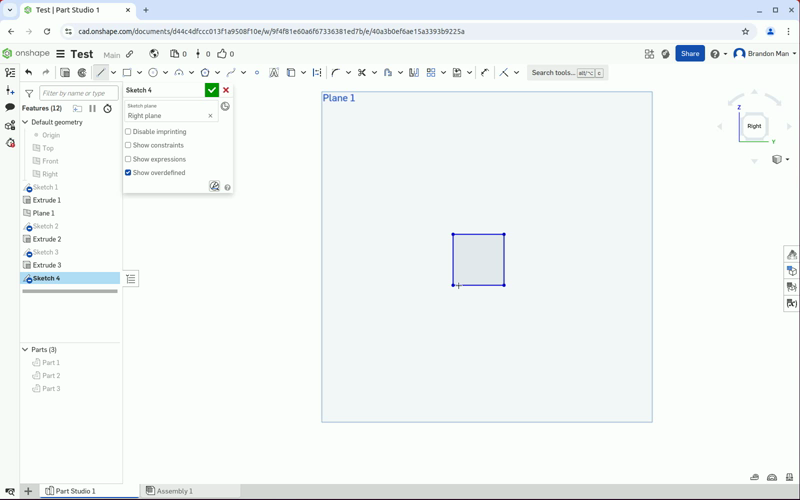
scroll(-6)
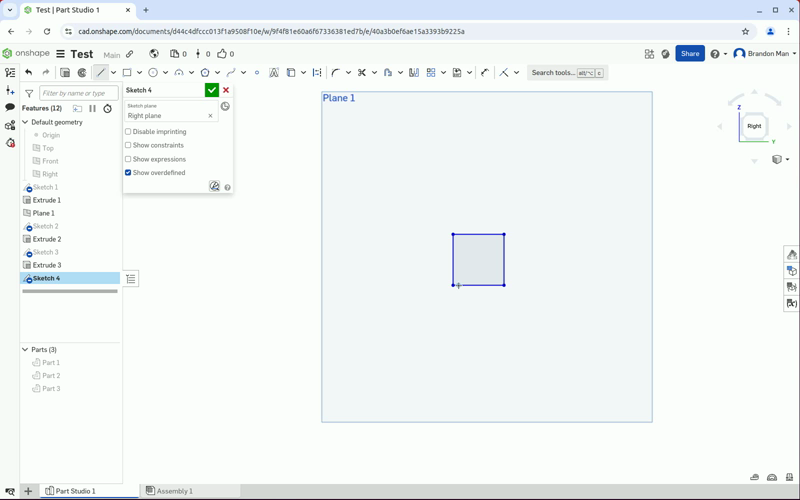
scroll(-6)
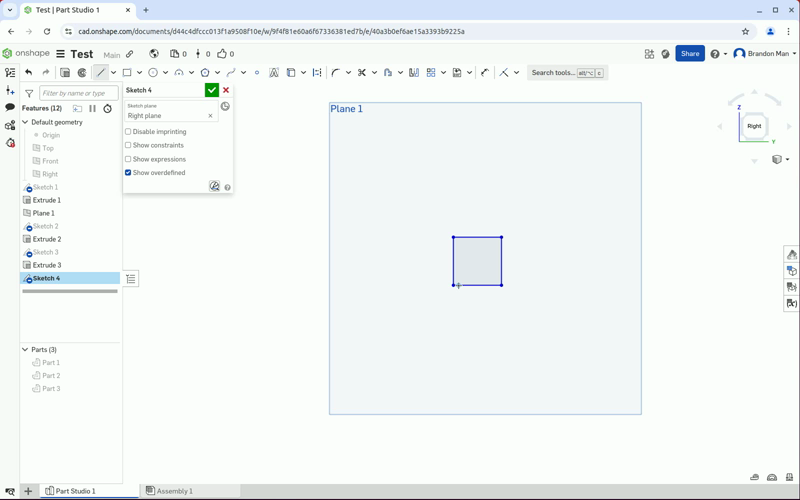
scroll(-6)
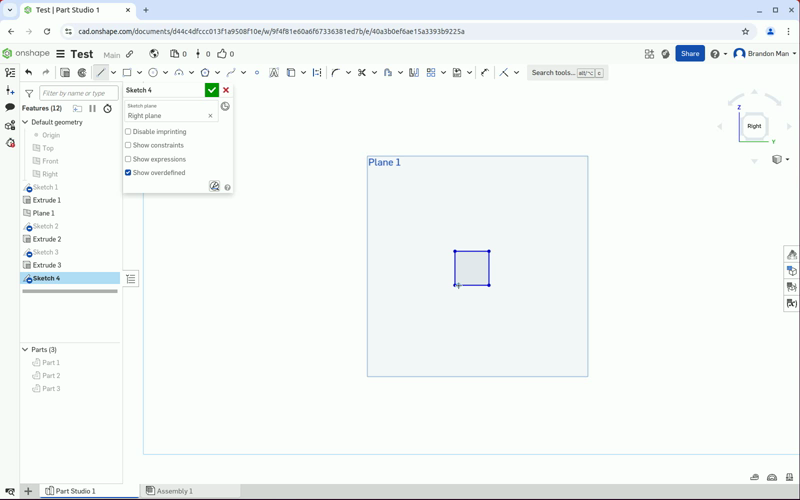
scroll(-6)
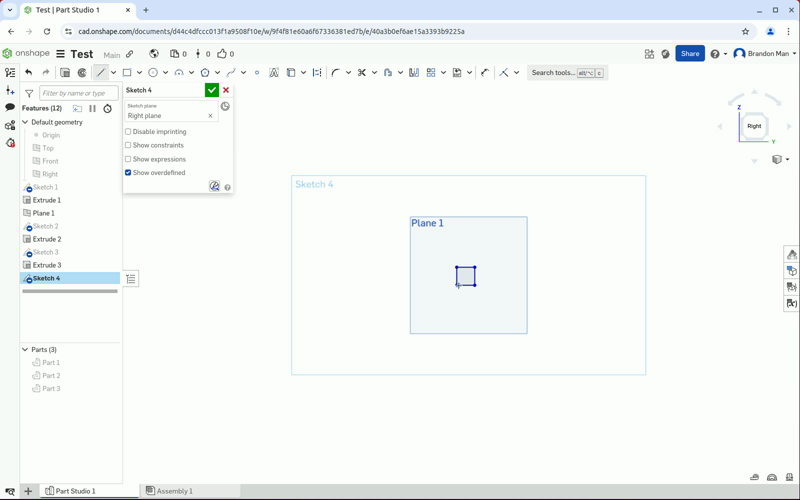
scroll(-6)
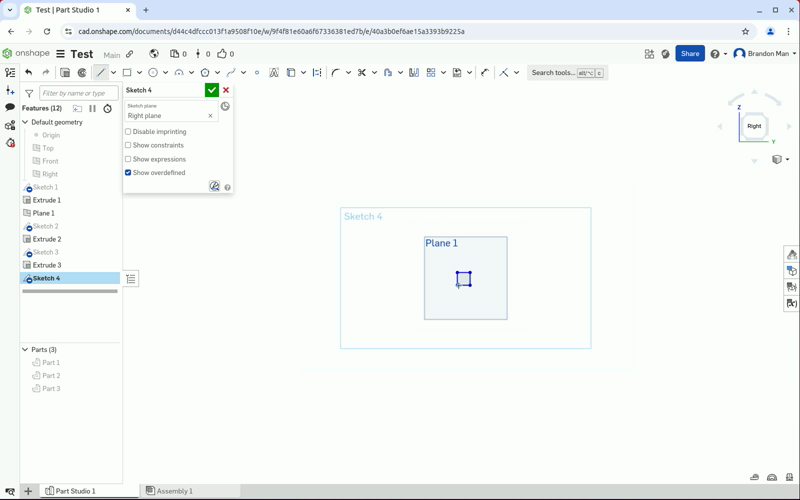
scroll(-6)
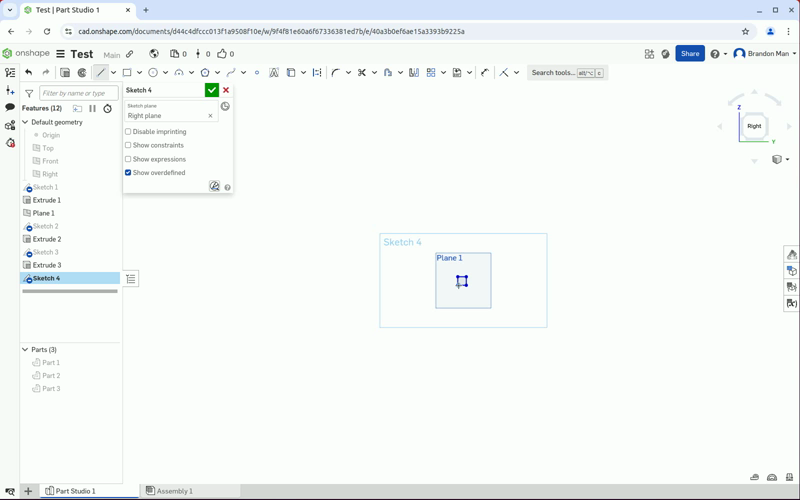
scroll(-6)
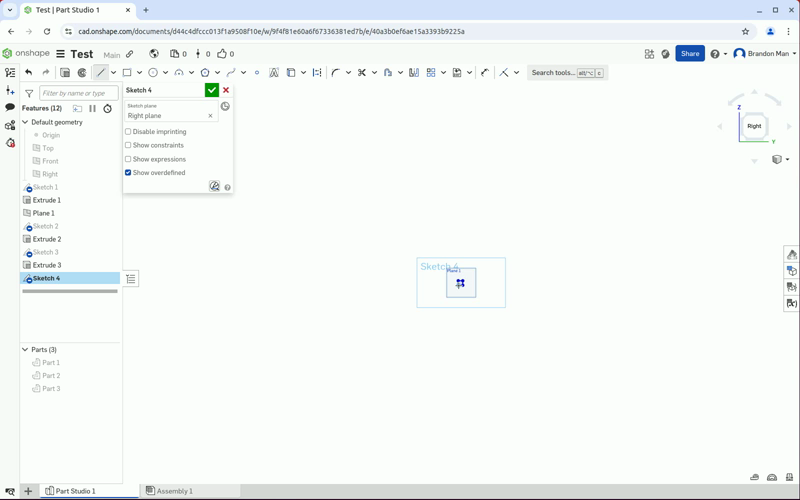
key_up(shift)
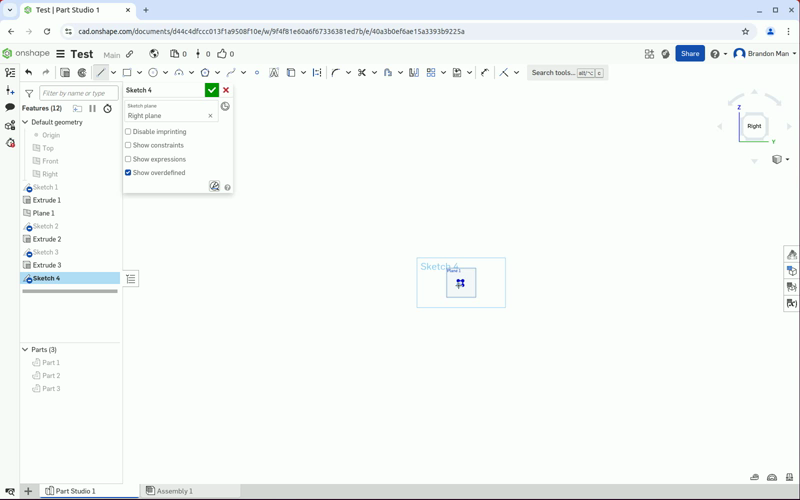
key_down(shift)
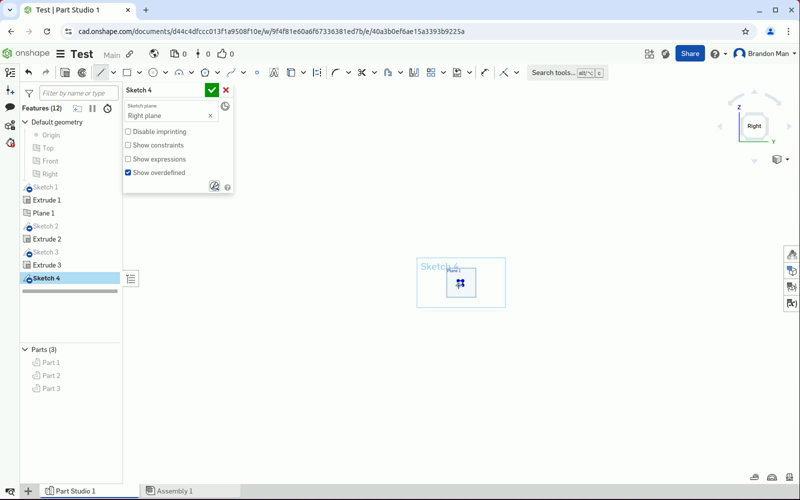
mouse_move(488, 285)
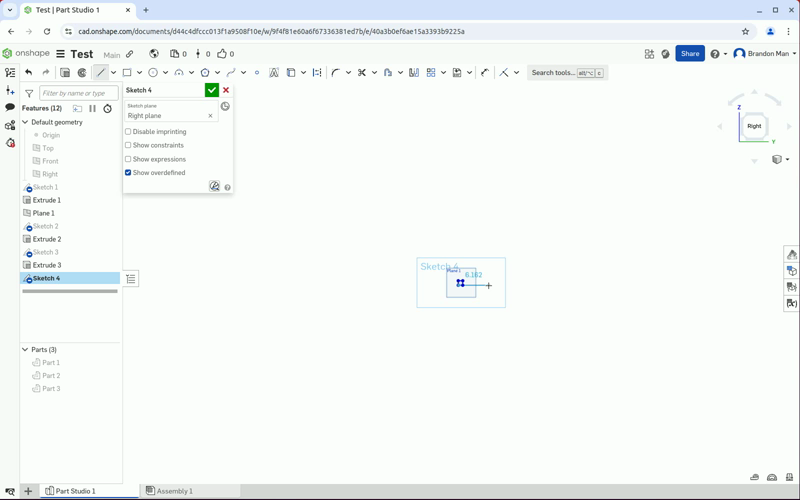
mouse_move(462, 285)
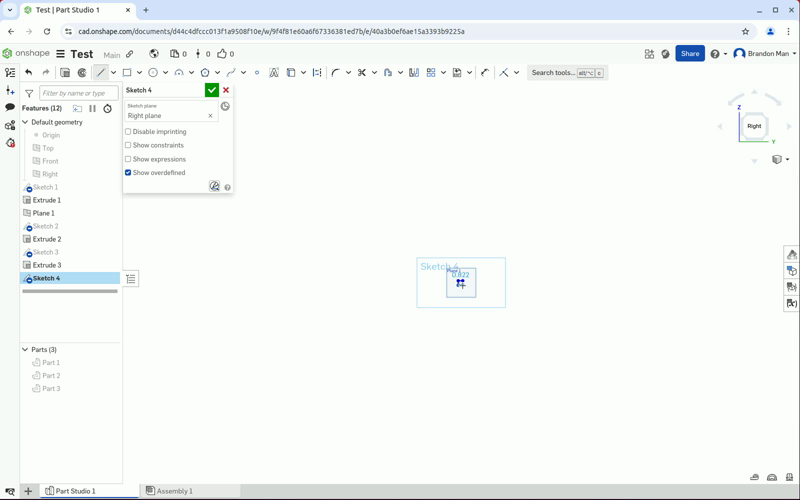
scroll(6)
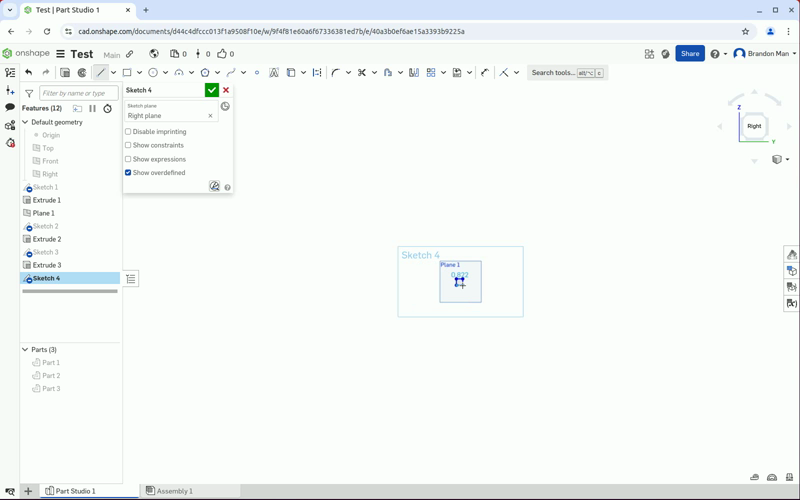
scroll(6)
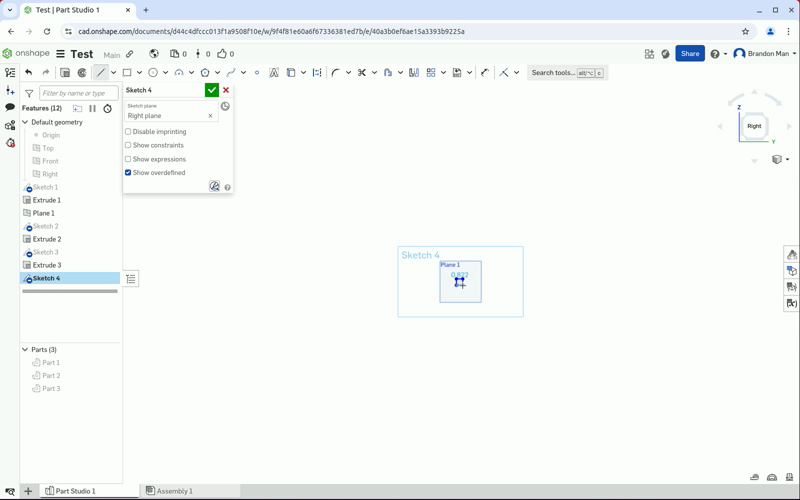
scroll(6)
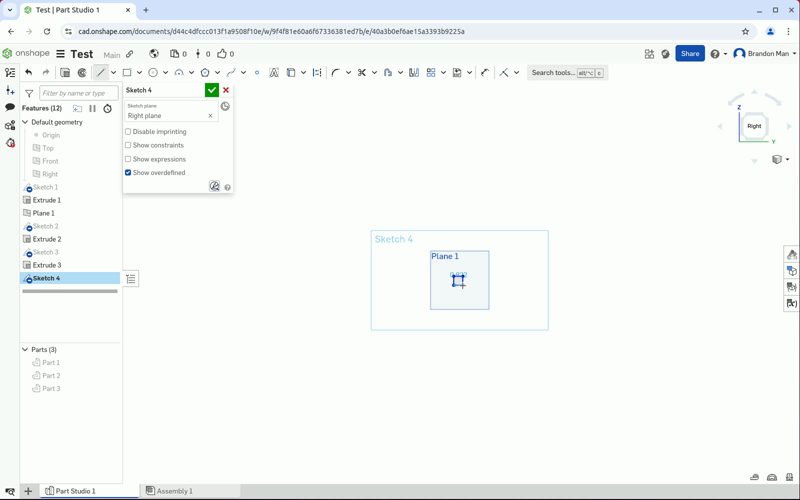
scroll(6)
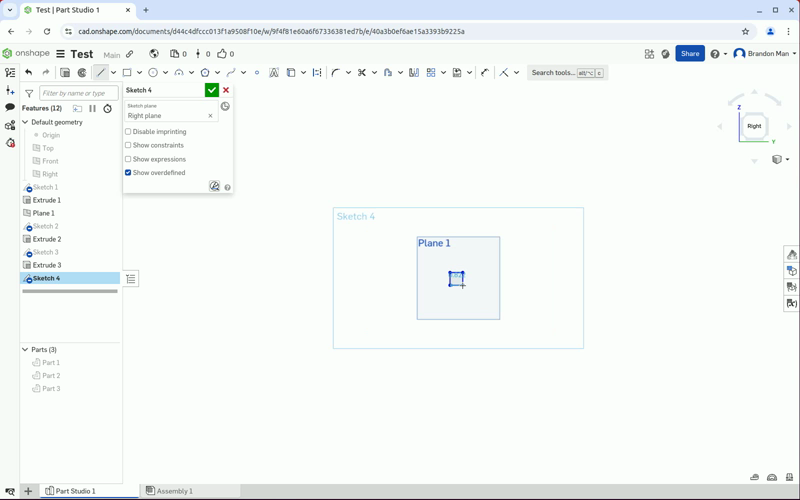
scroll(6)
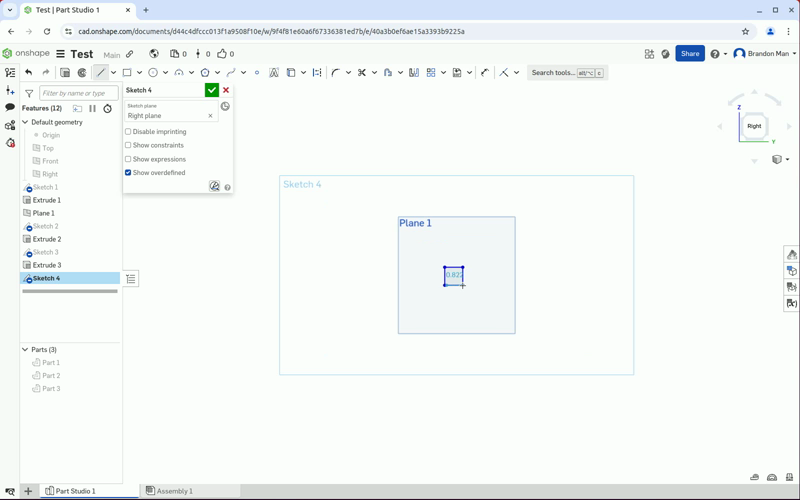
scroll(6)
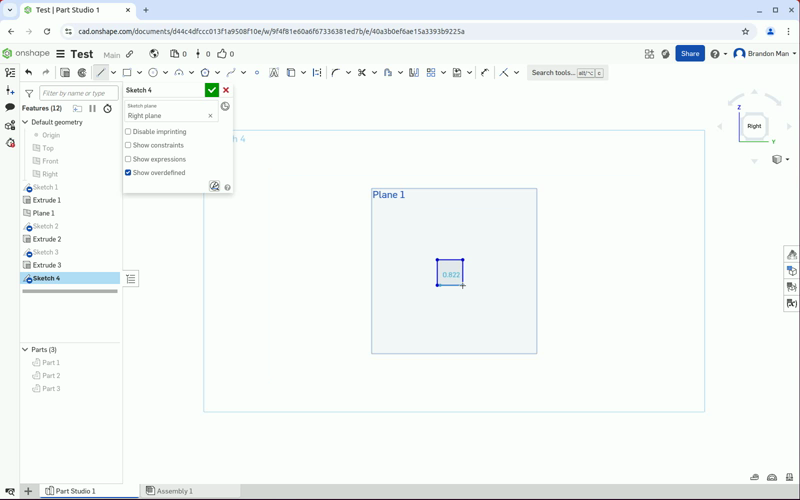
scroll(6)
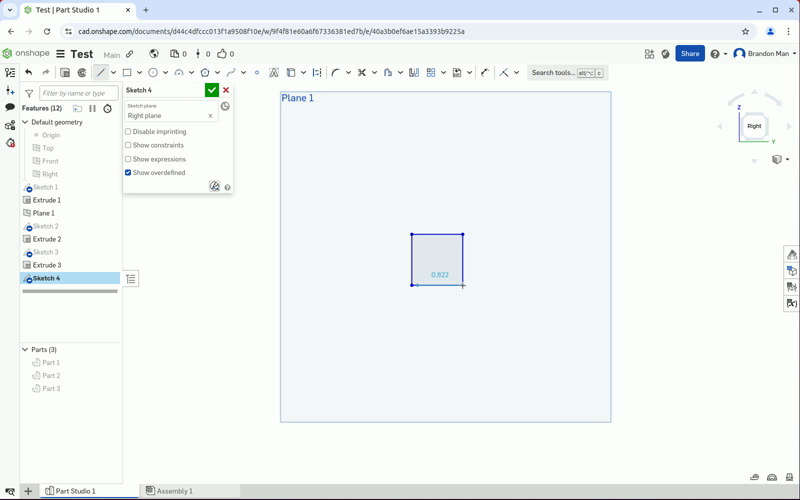
click(462, 285)
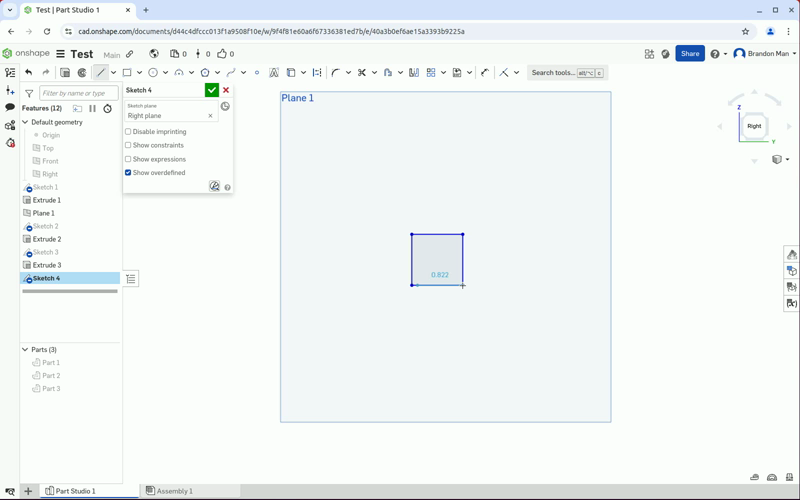
scroll(-6)
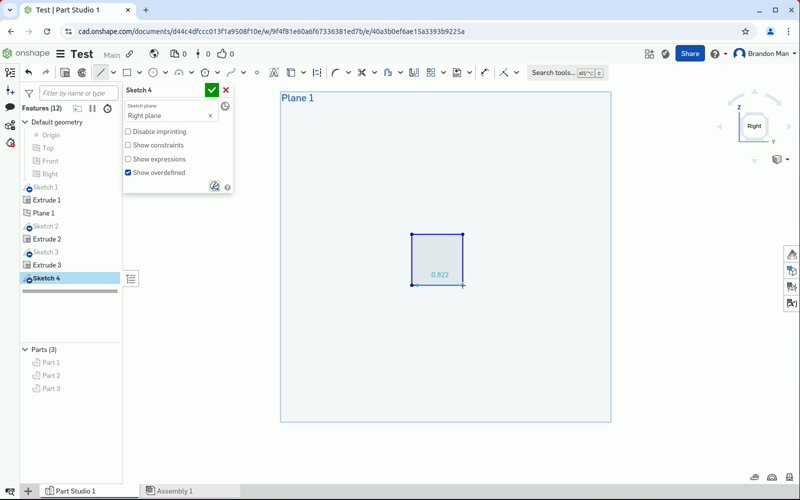
scroll(-6)
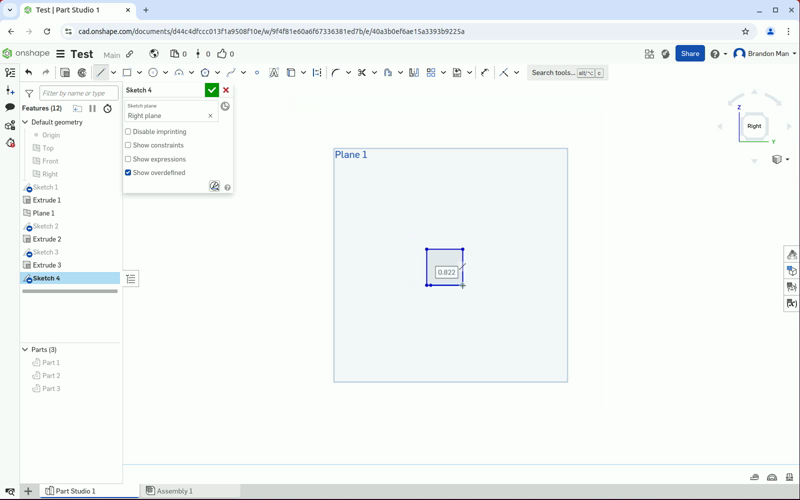
scroll(-6)
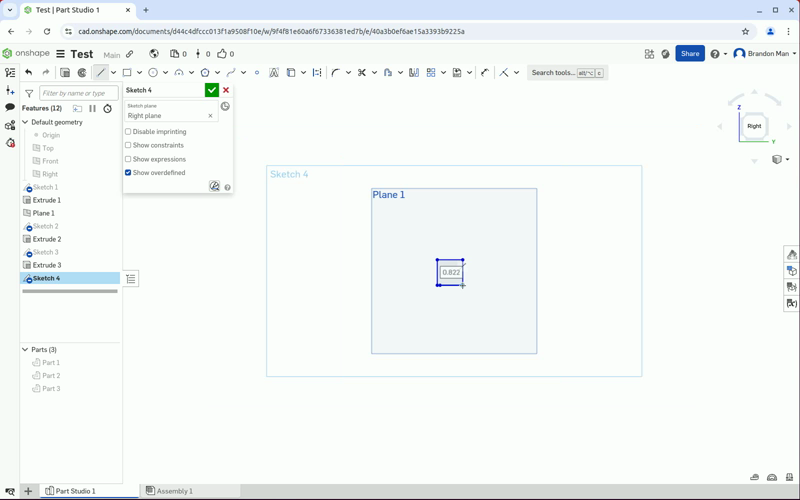
scroll(-6)
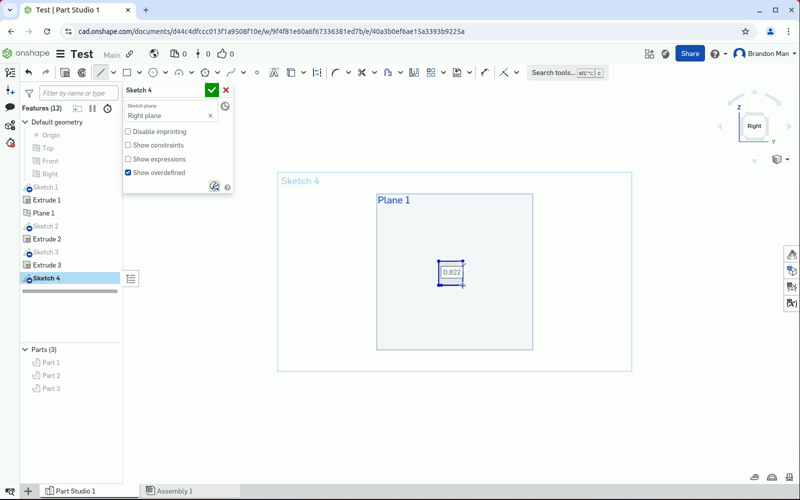
scroll(-6)
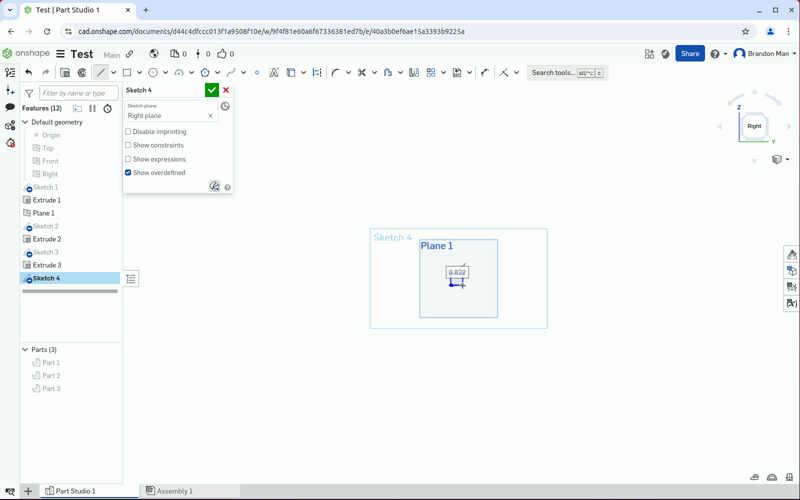
scroll(-6)
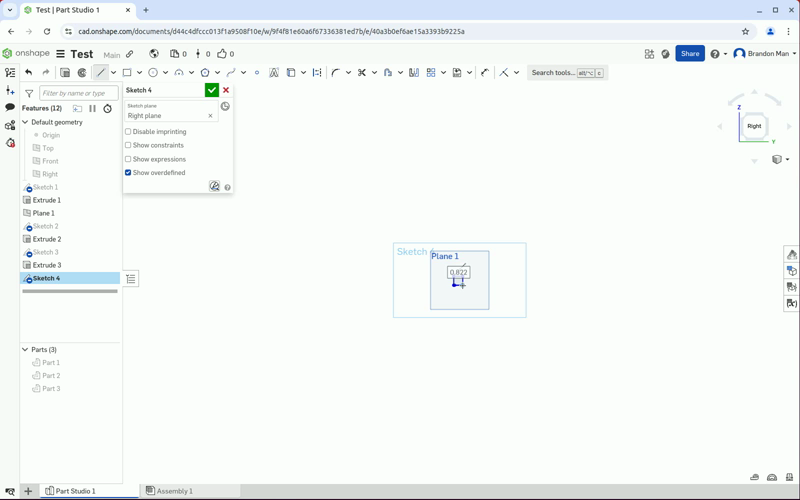
scroll(-6)
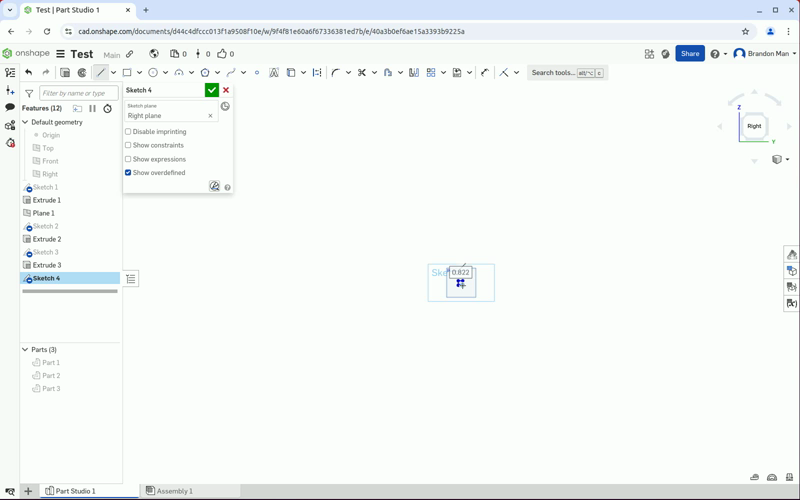
key_up(shift)
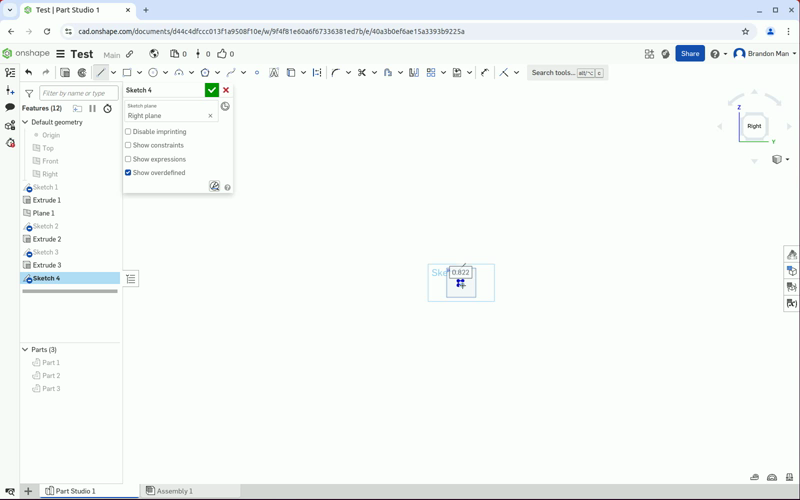
key_down(shift)
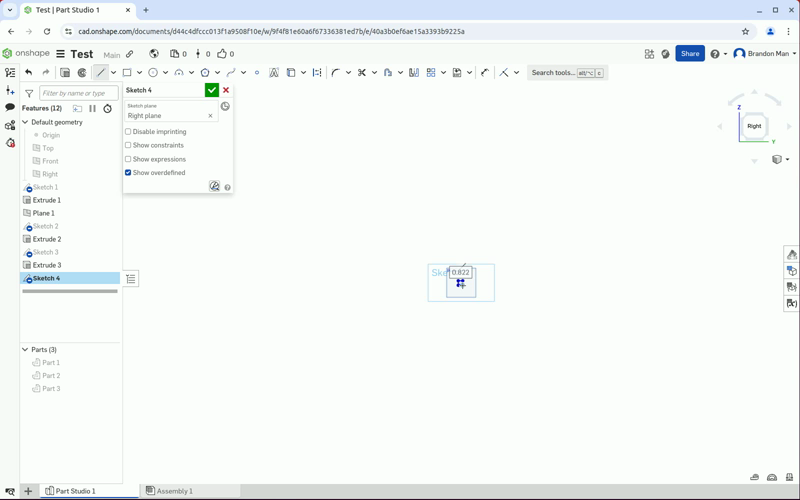
mouse_move(492, 285)
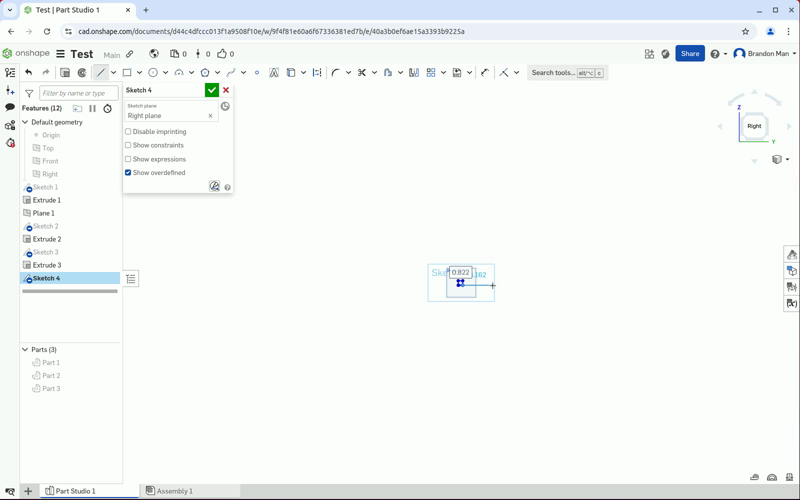
mouse_move(462, 280)
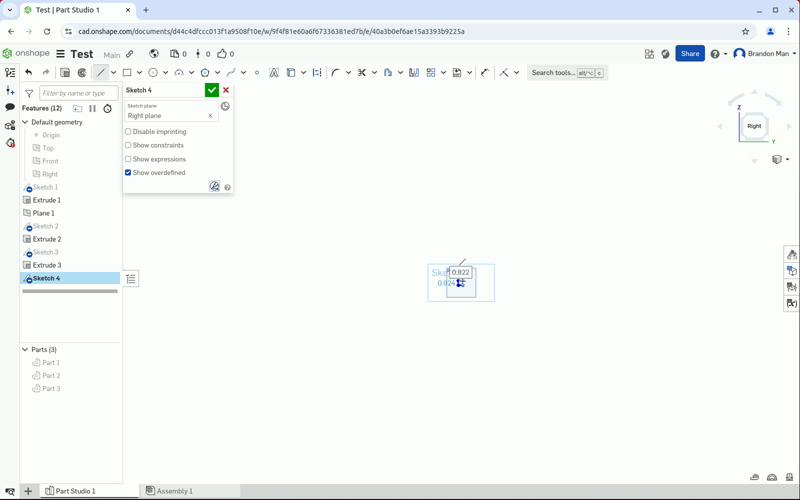
scroll(6)
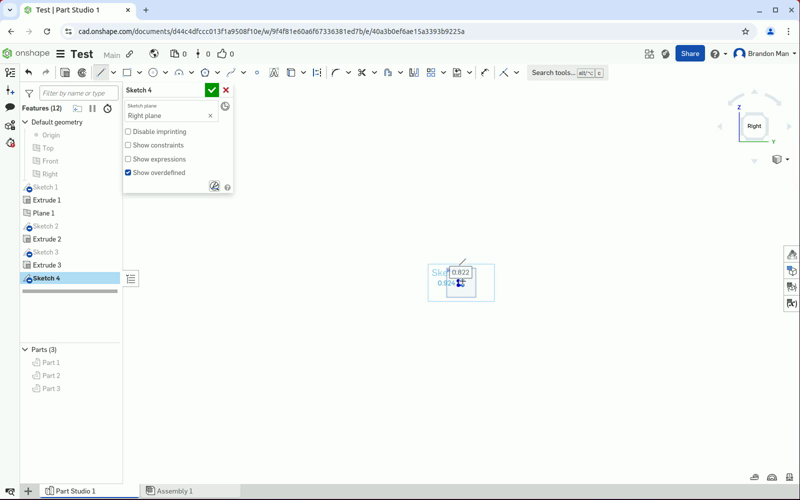
scroll(6)
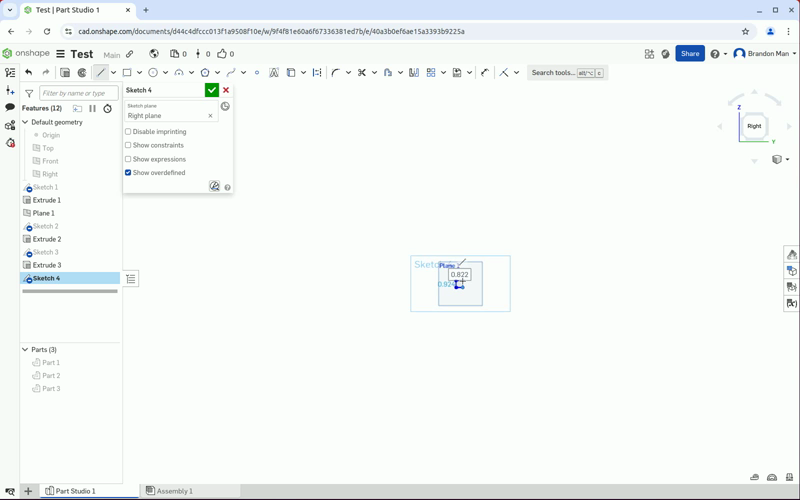
scroll(6)
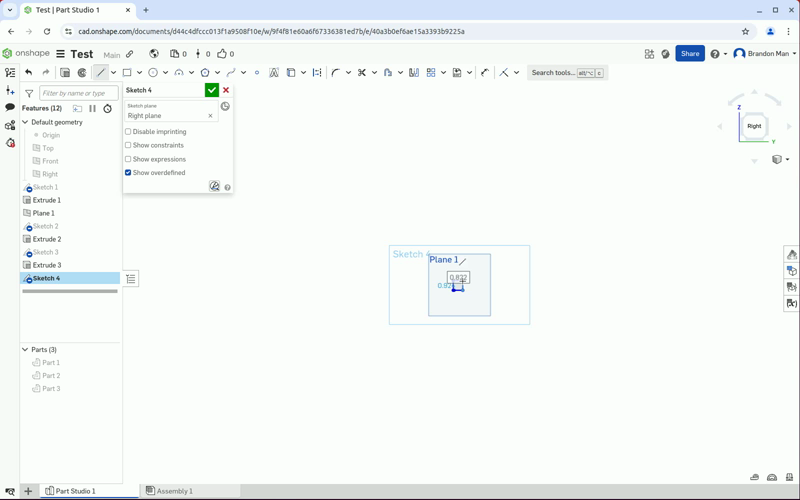
scroll(6)
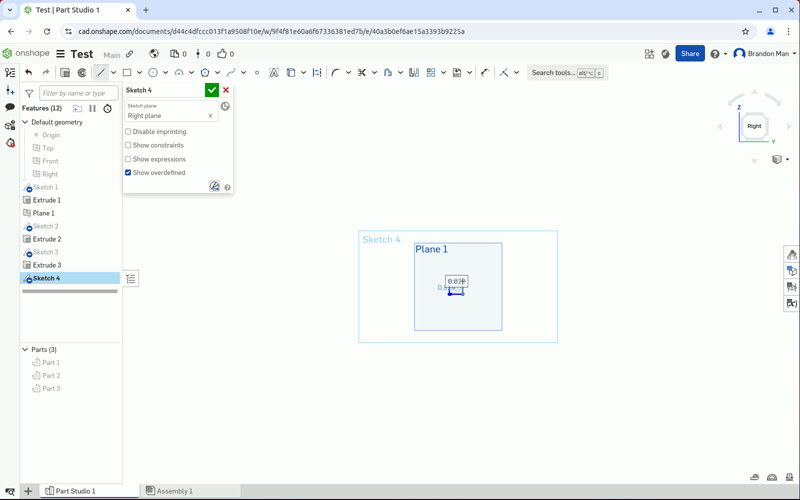
scroll(6)
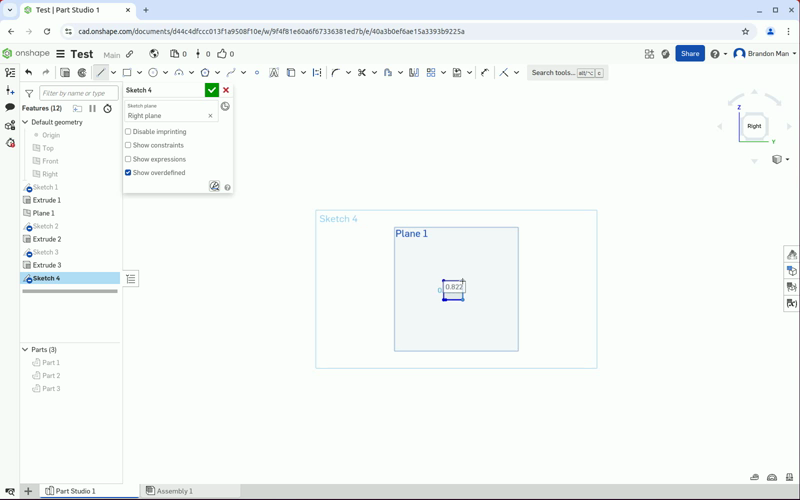
scroll(6)
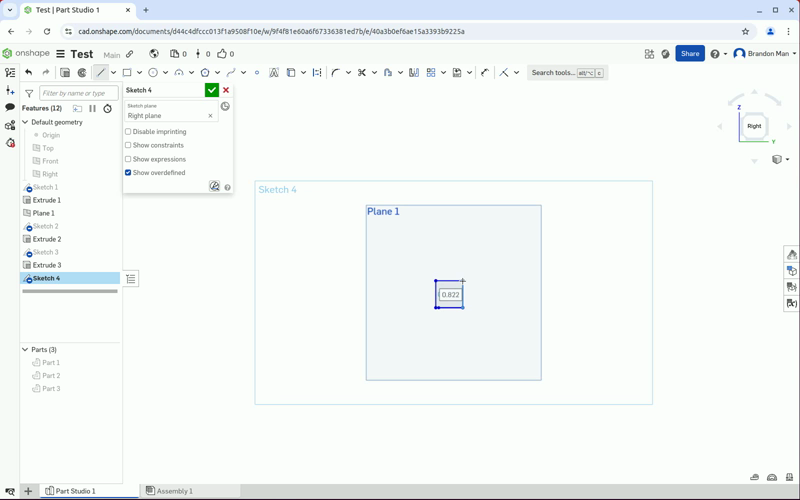
scroll(6)
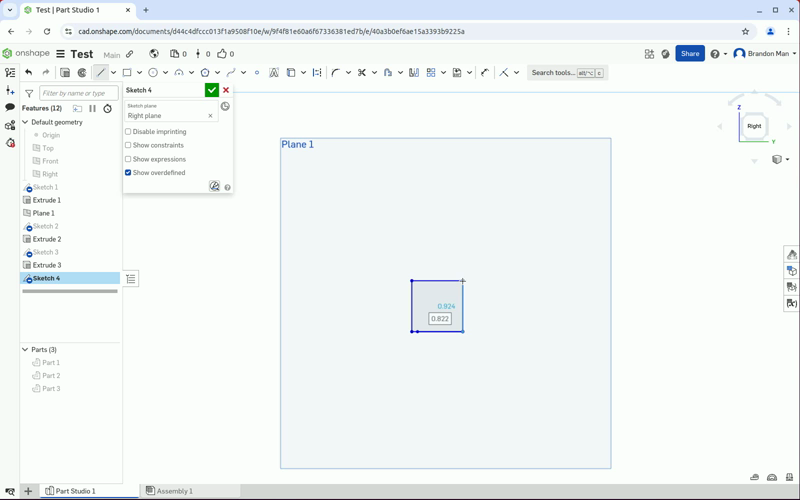
click(462, 280)
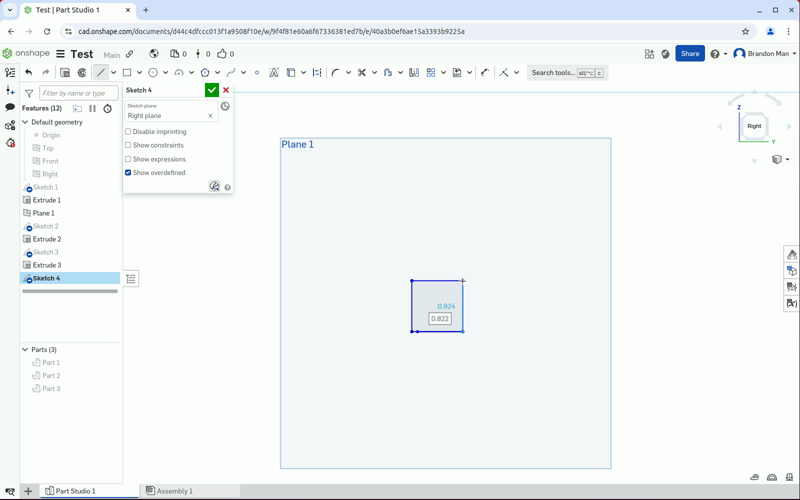
scroll(-6)
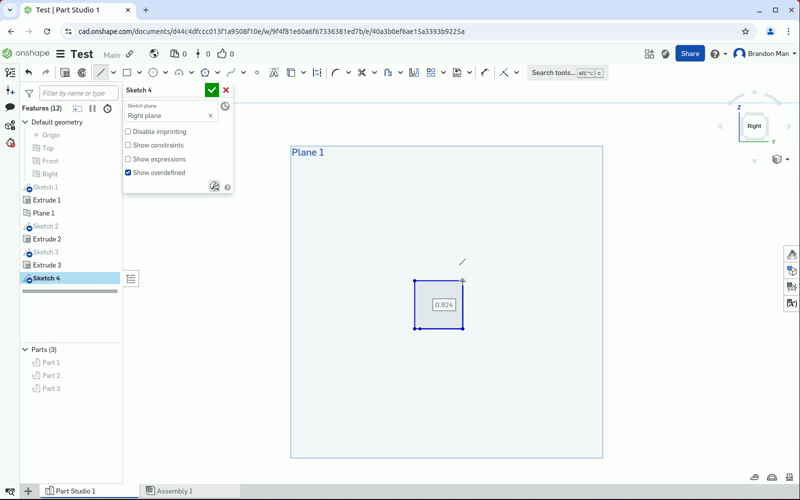
scroll(-6)
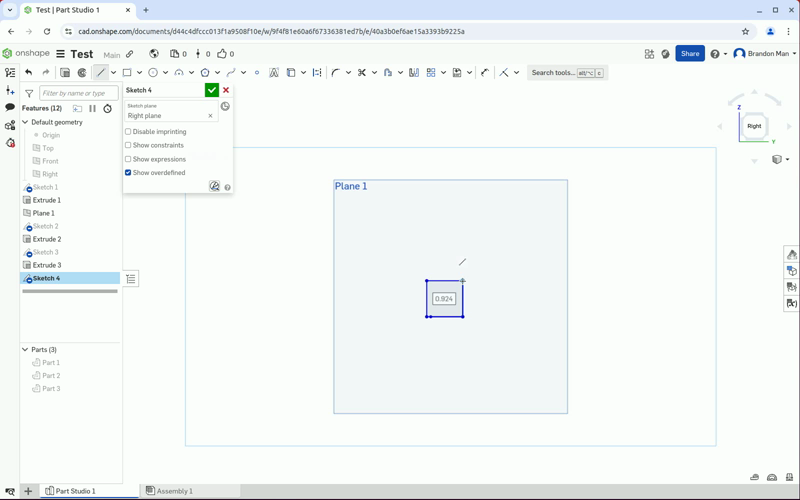
scroll(-6)
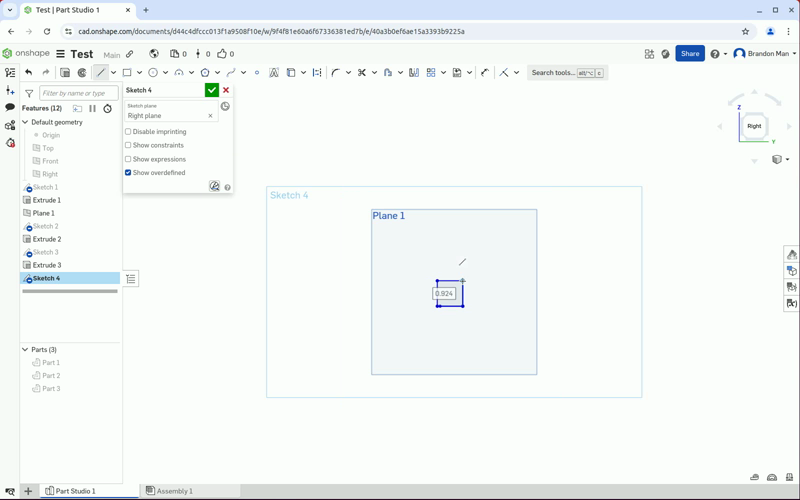
scroll(-6)
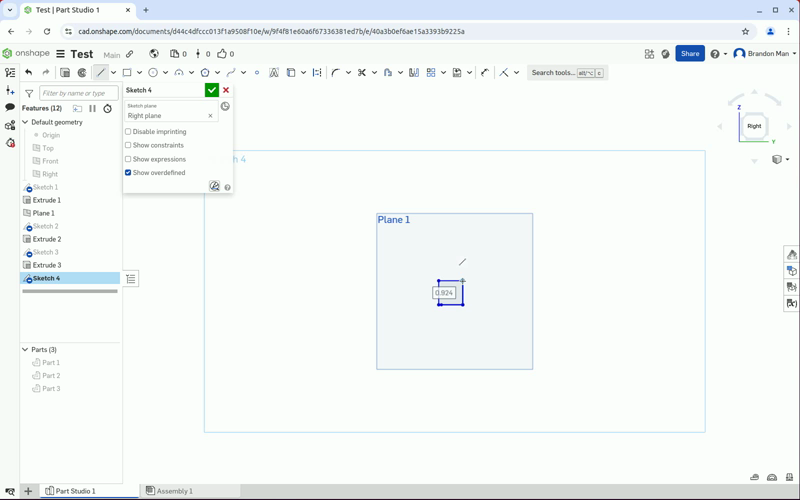
scroll(-6)
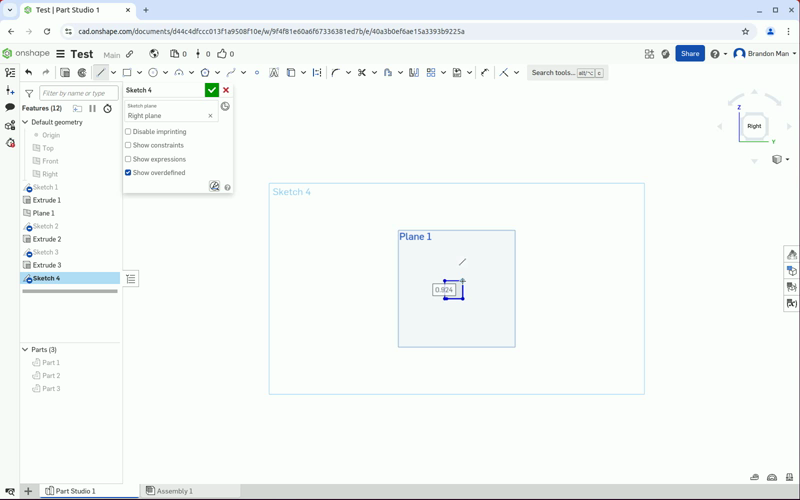
scroll(-6)
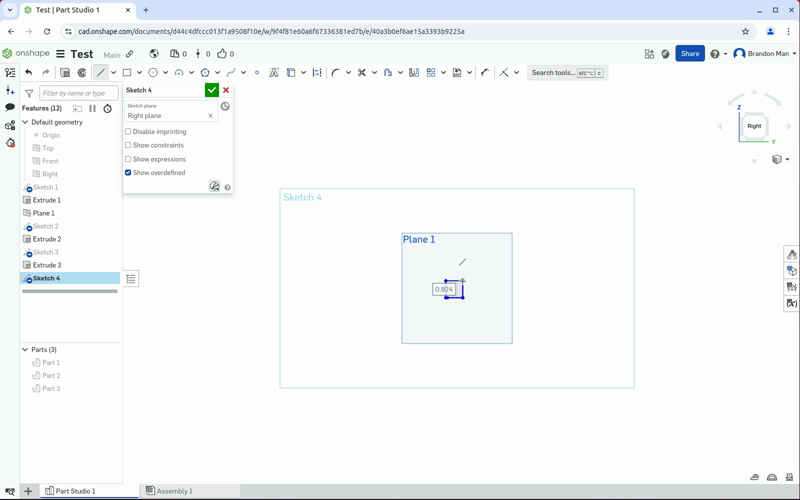
scroll(-6)
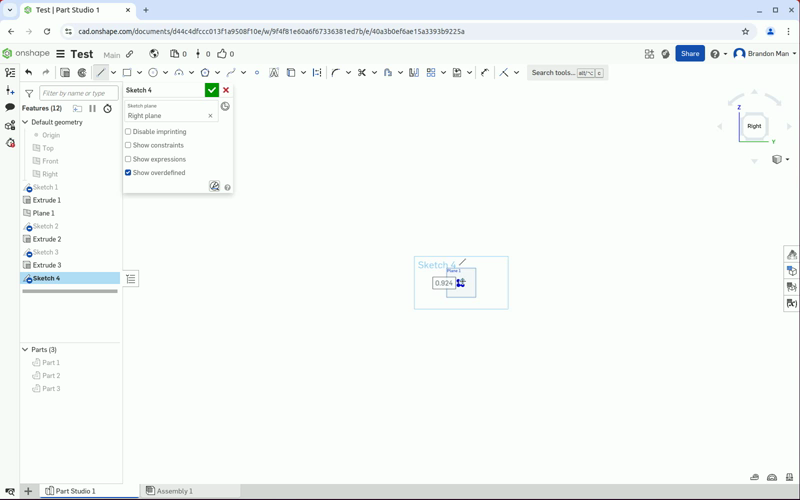
key_up(shift)
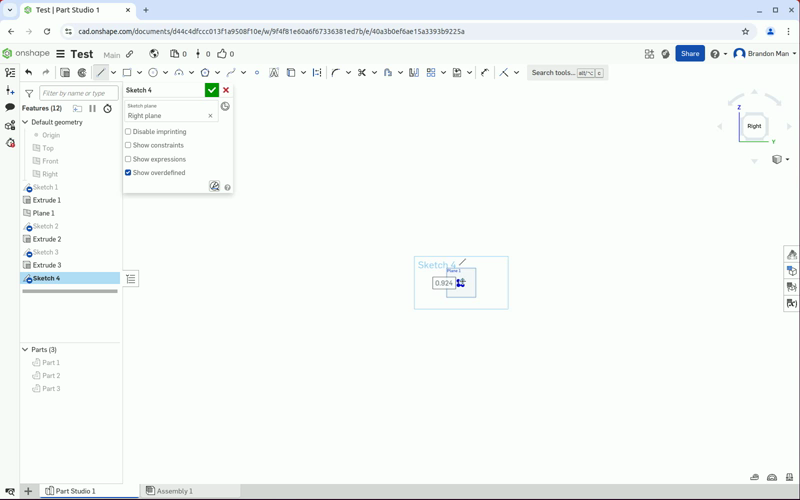
key_down(shift)
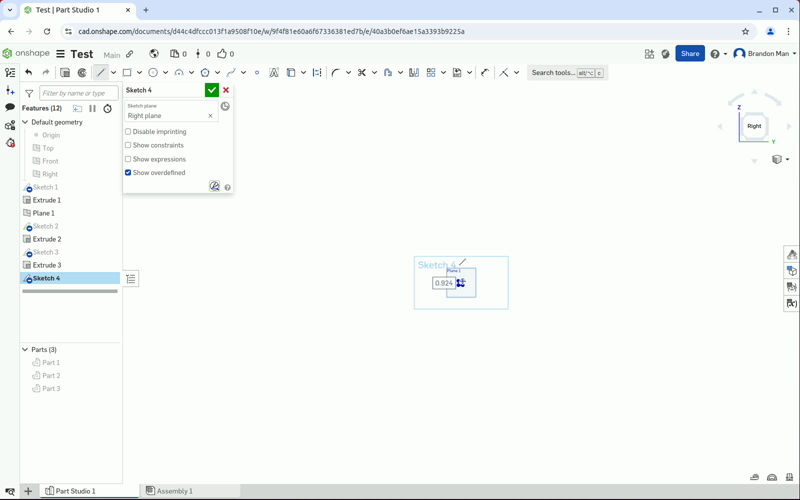
mouse_move(492, 280)
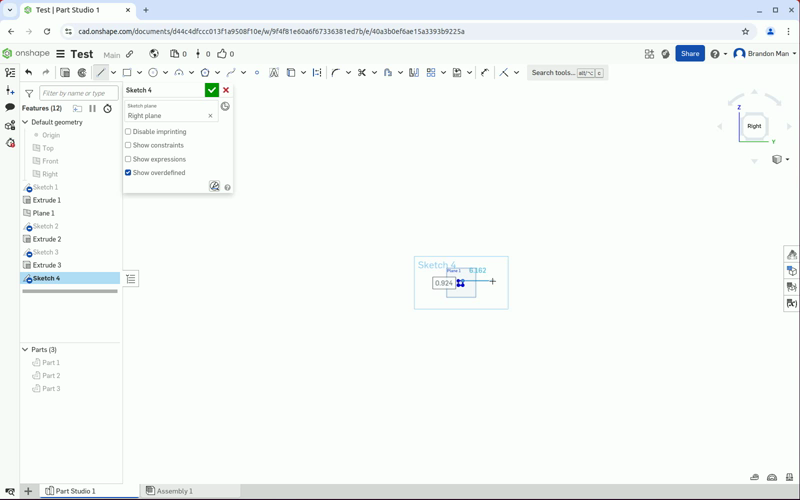
mouse_move(458, 280)
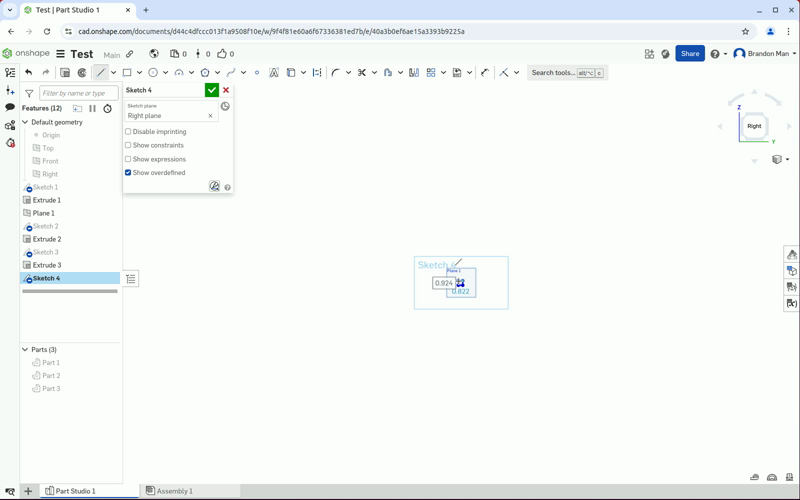
scroll(6)
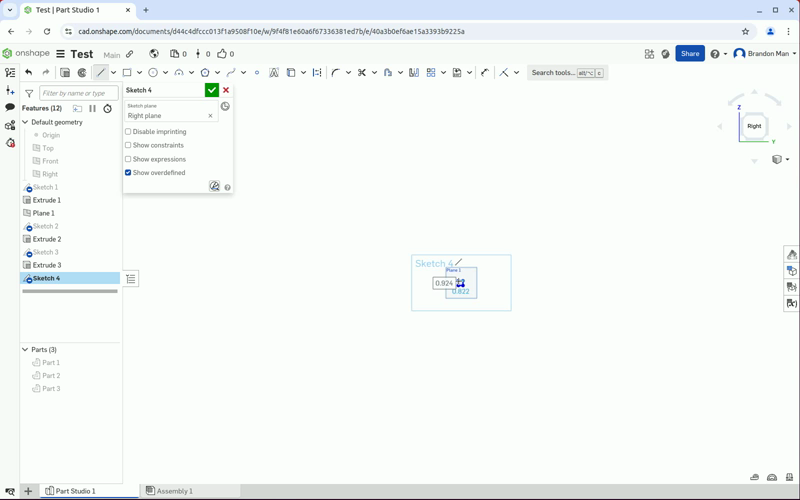
scroll(6)
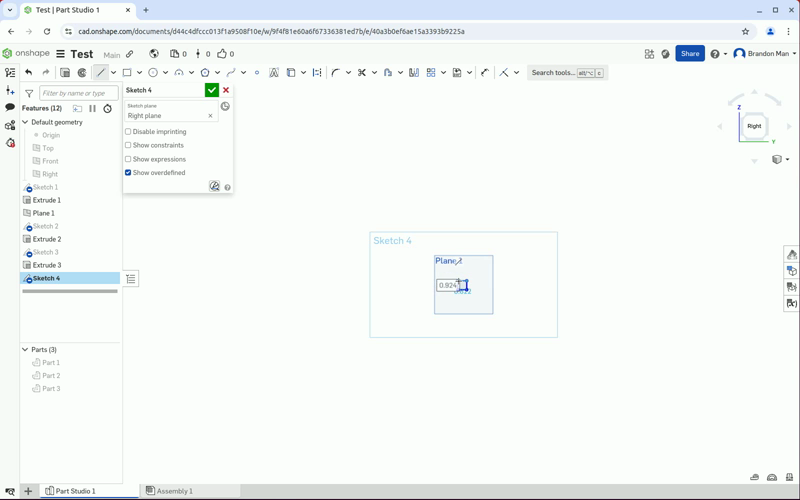
scroll(6)
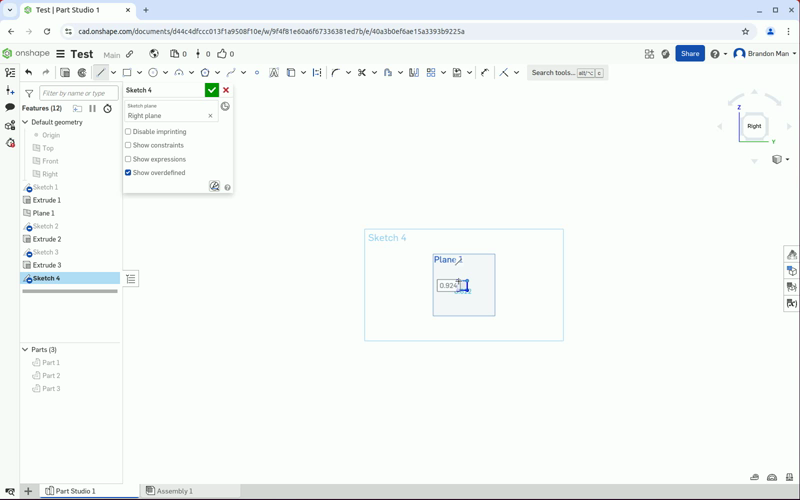
scroll(6)
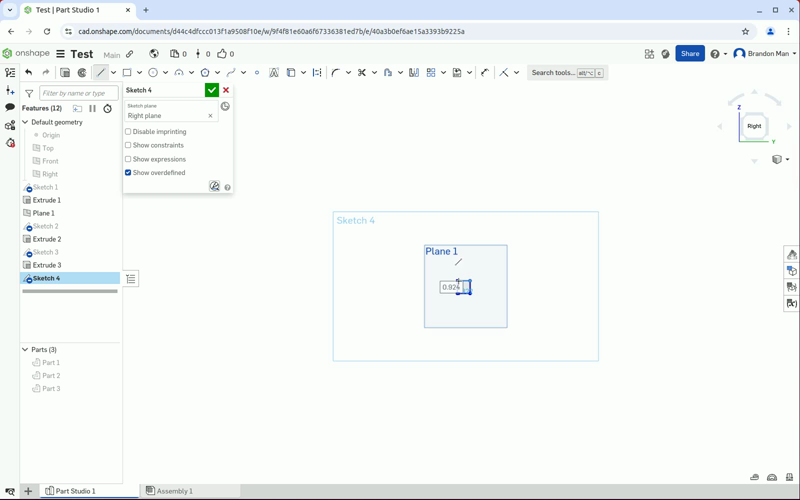
scroll(6)
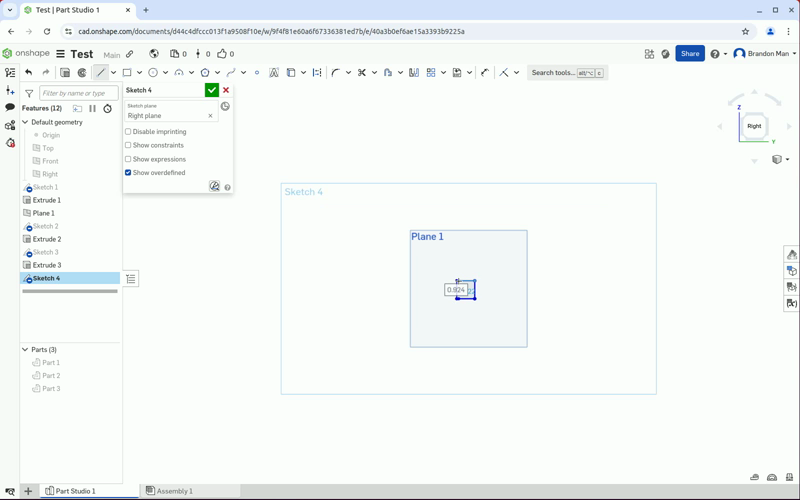
scroll(6)
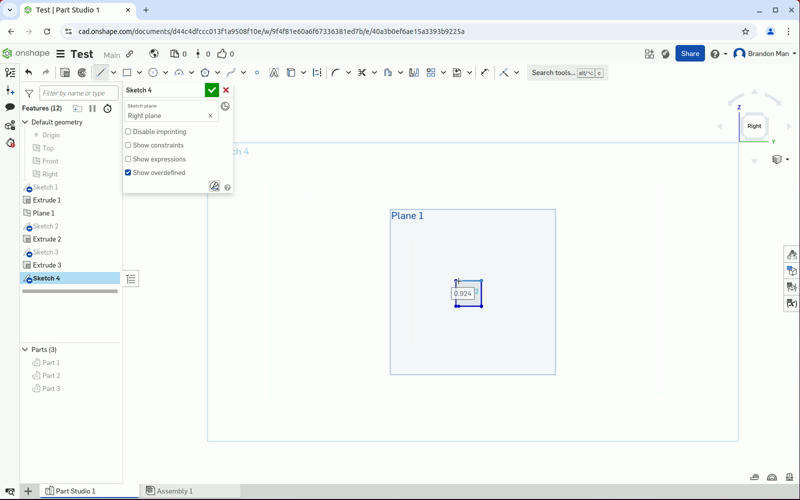
scroll(6)
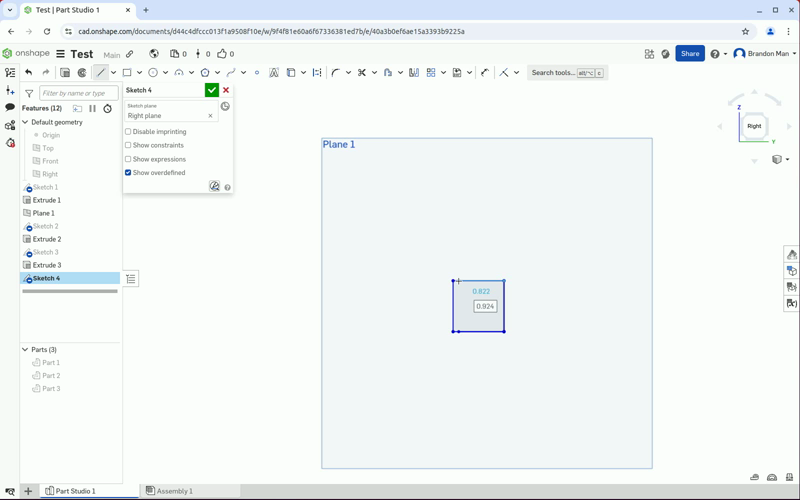
click(458, 280)
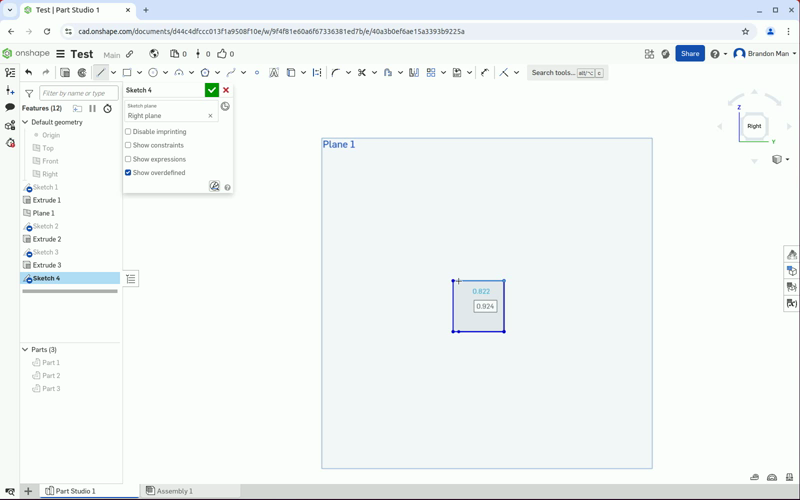
scroll(-6)
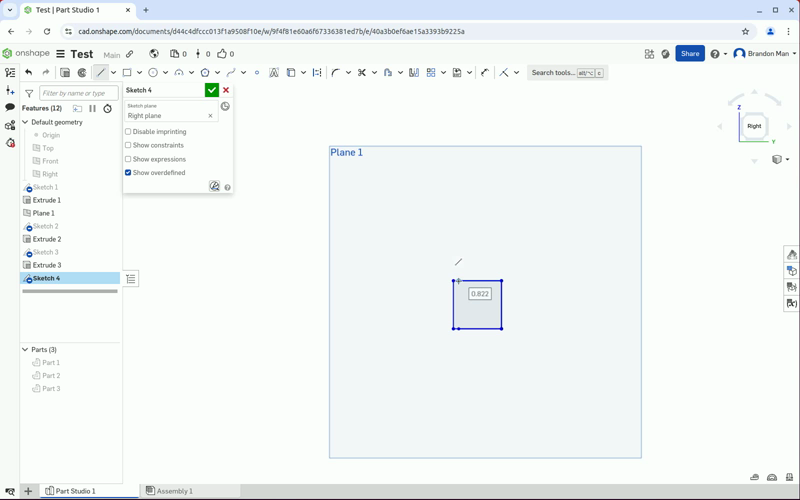
scroll(-6)
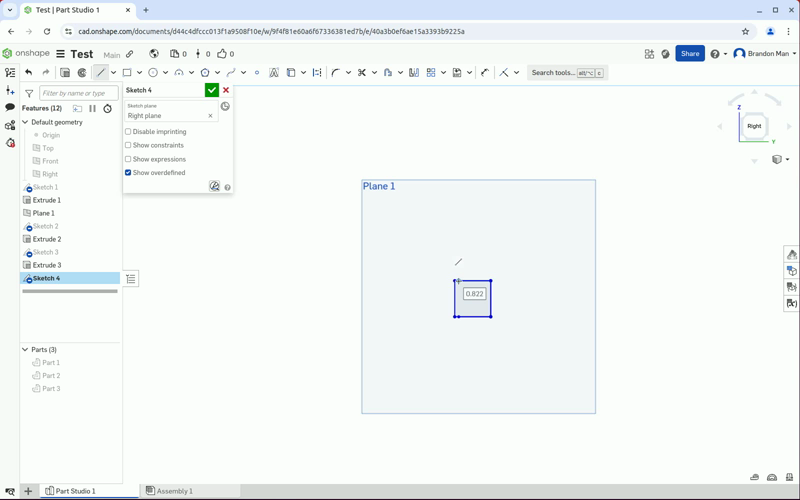
scroll(-6)
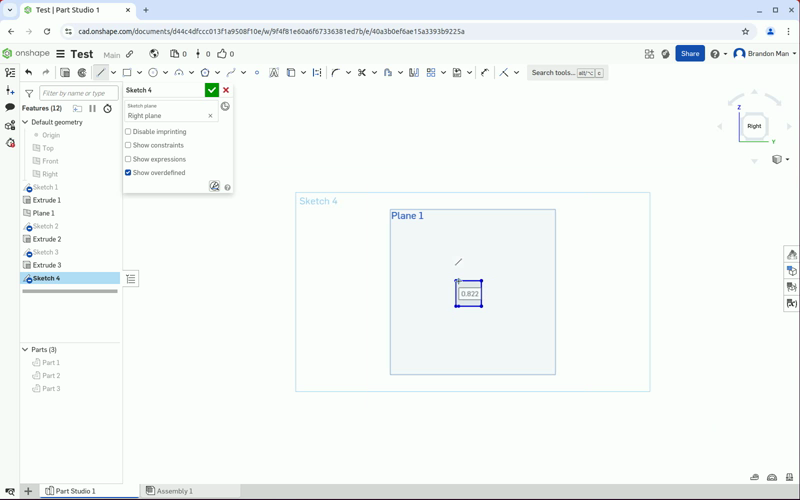
scroll(-6)
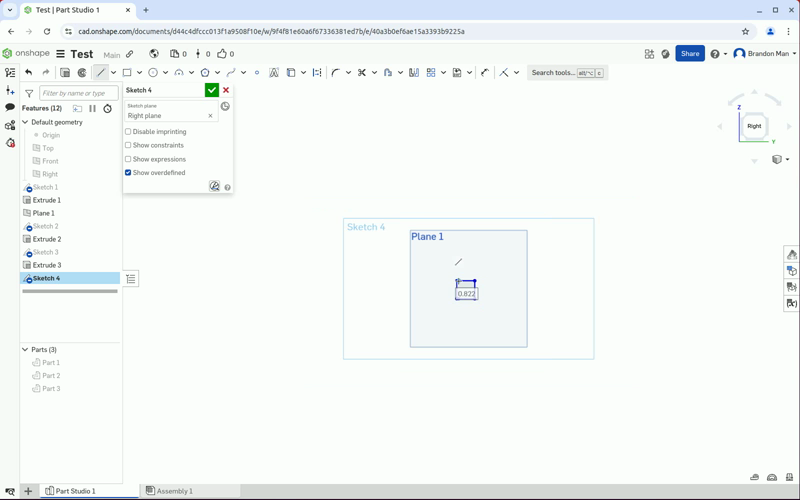
scroll(-6)
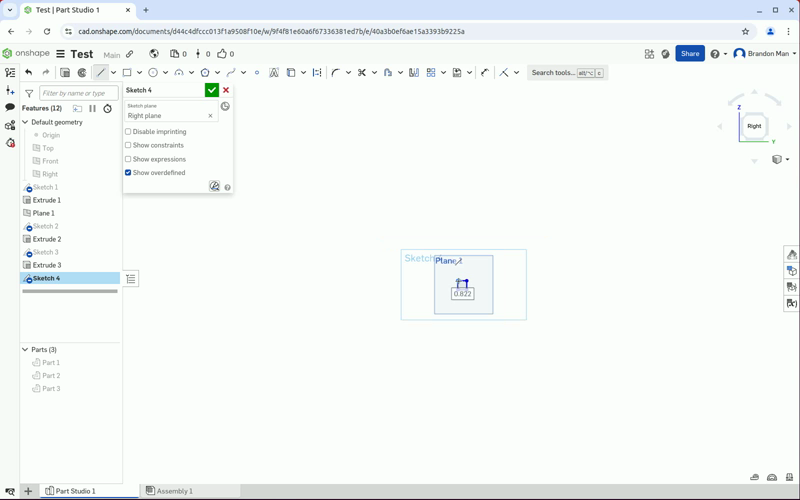
scroll(-6)
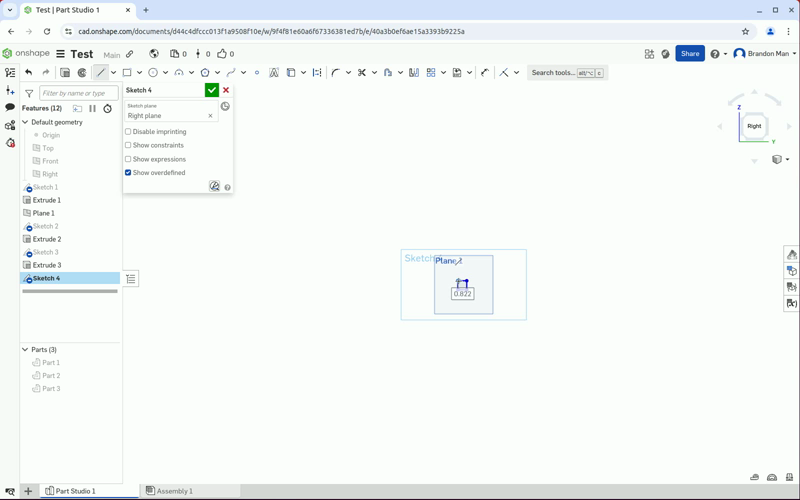
scroll(-6)
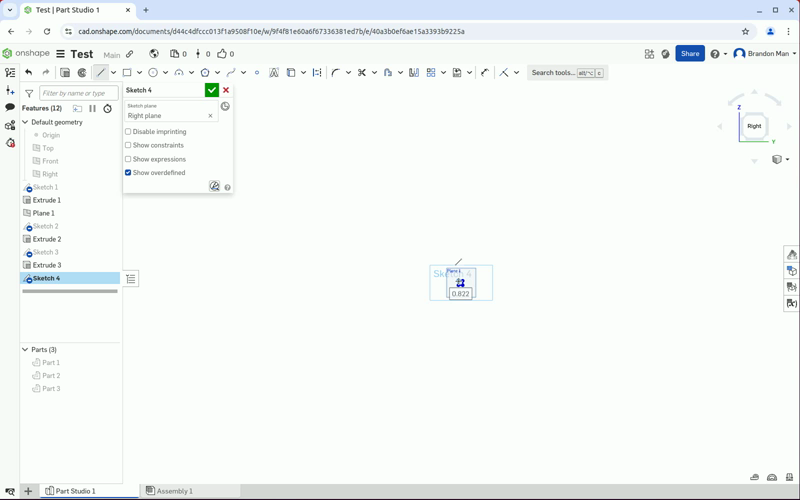
key_up(shift)
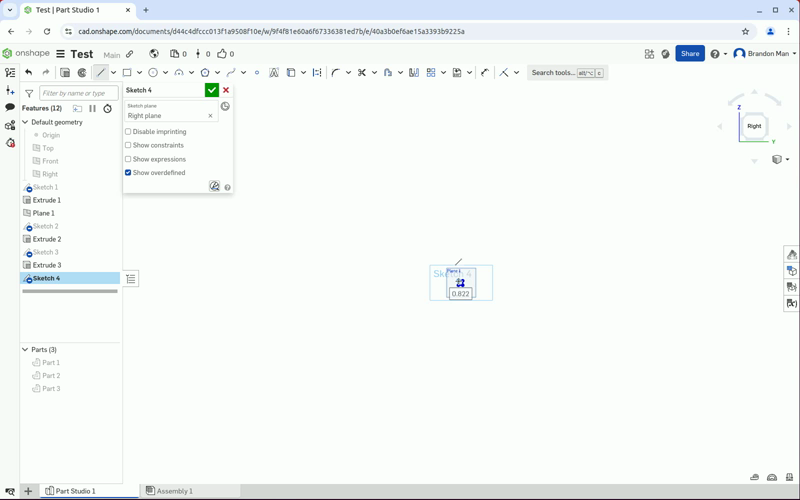
mouse_move(488, 280)
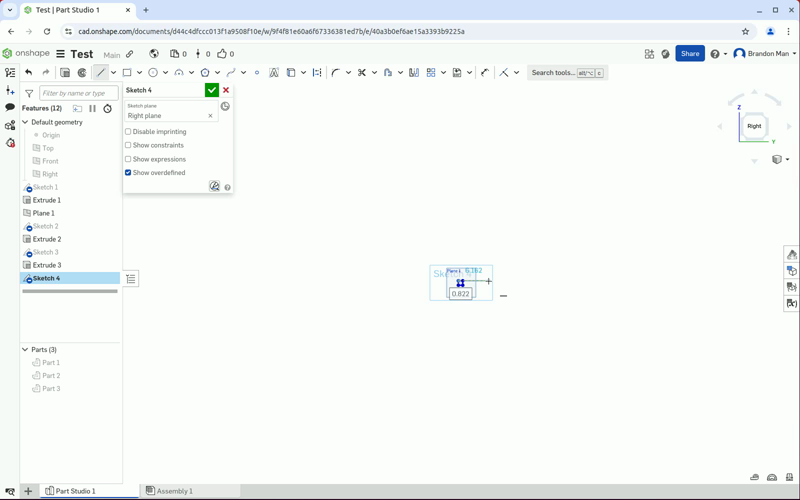
key_down(shift)
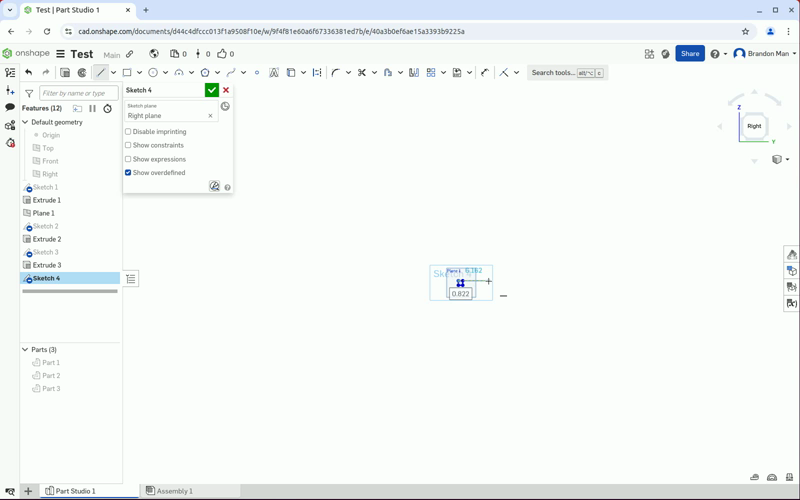
mouse_move(458, 285)
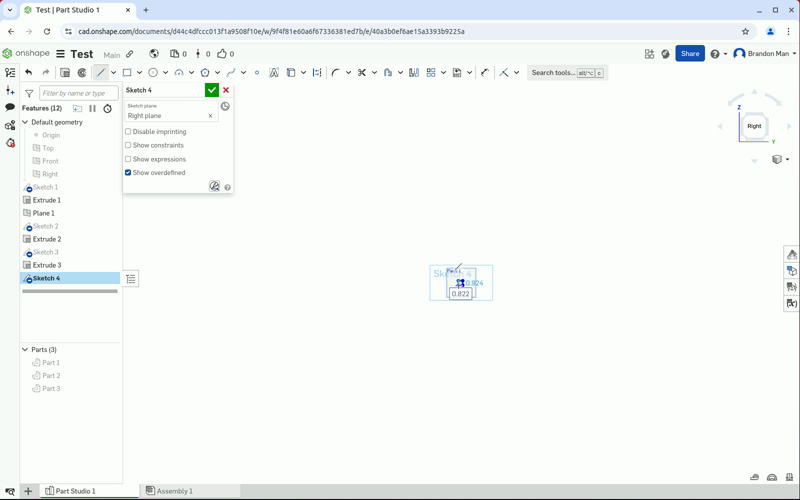
scroll(6)
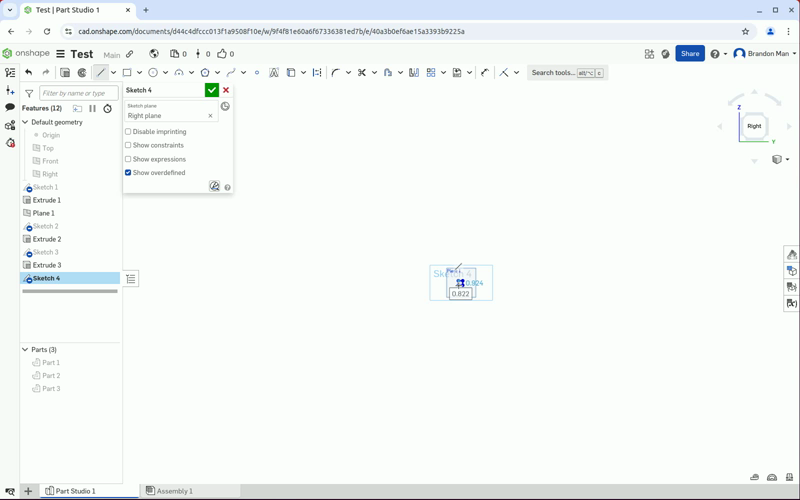
scroll(6)
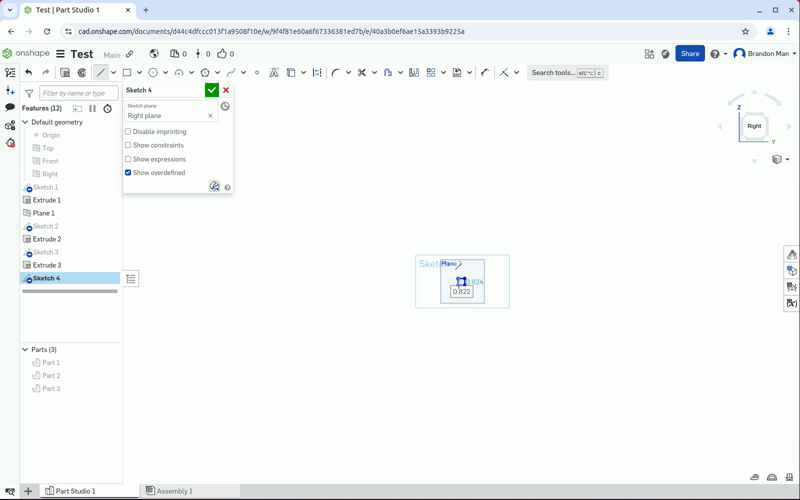
scroll(6)
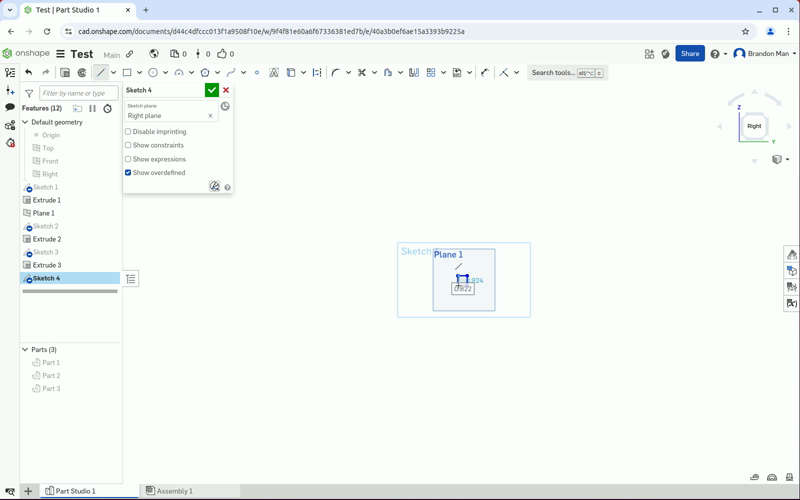
scroll(6)
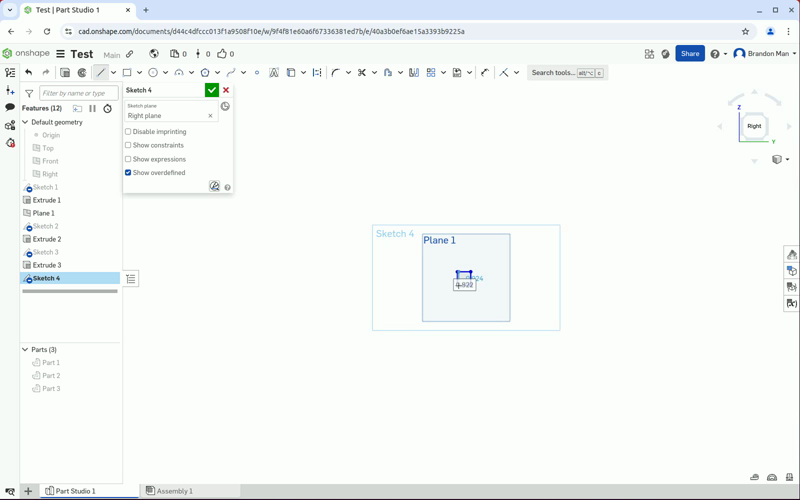
scroll(6)
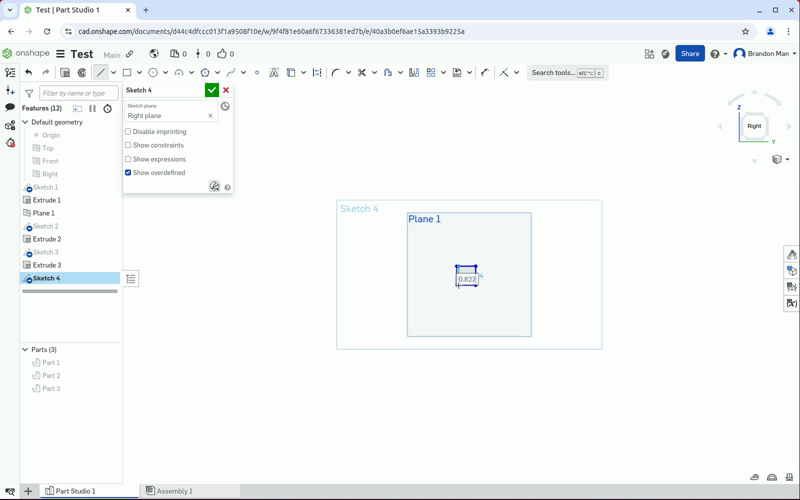
scroll(6)
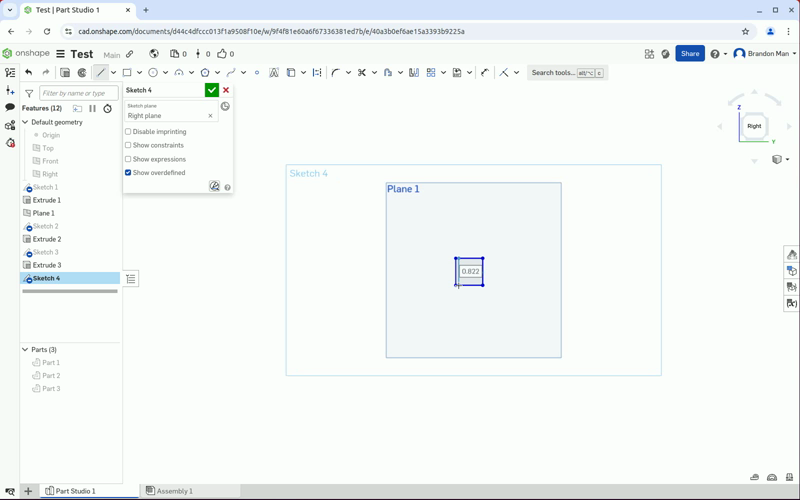
scroll(6)
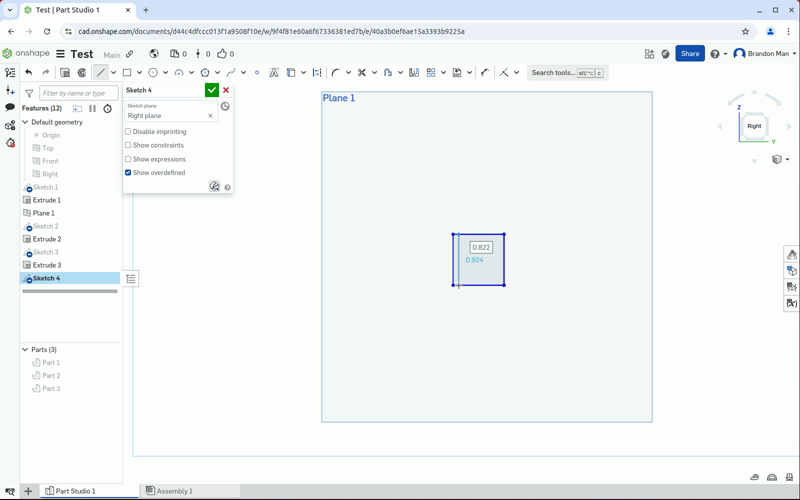
key_up(shift)
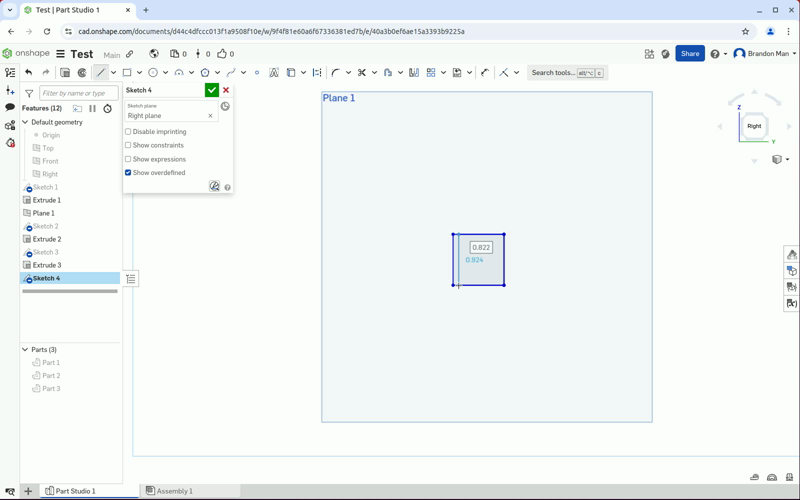
click(458, 285)
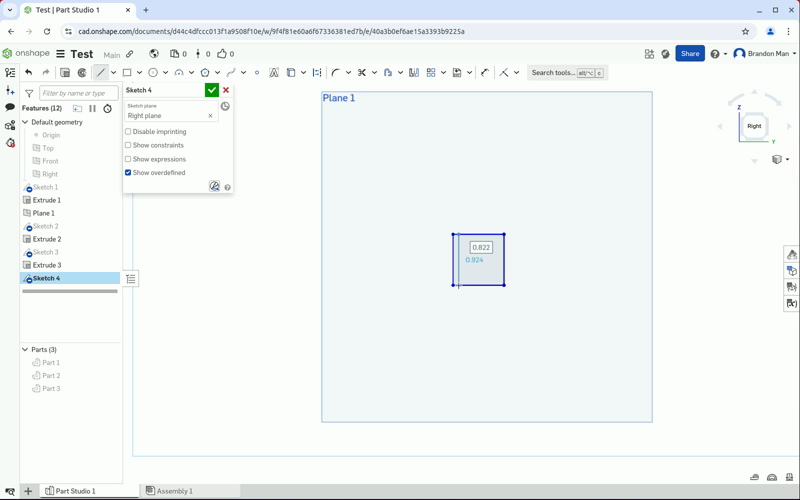
scroll(-6)
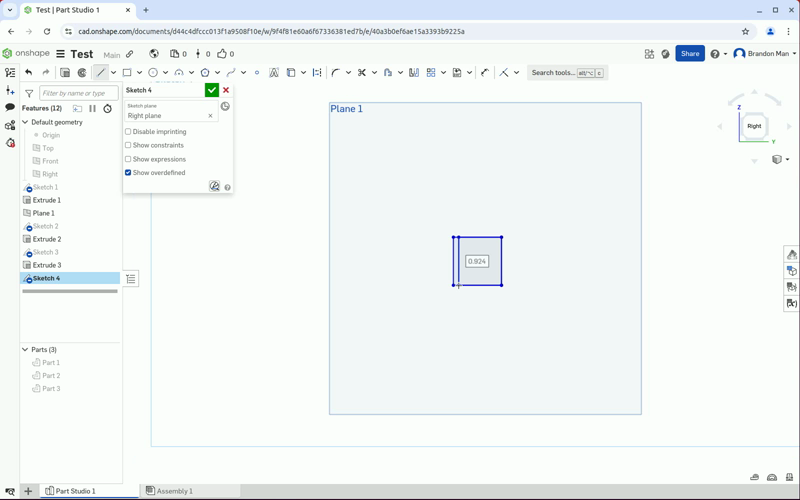
scroll(-6)
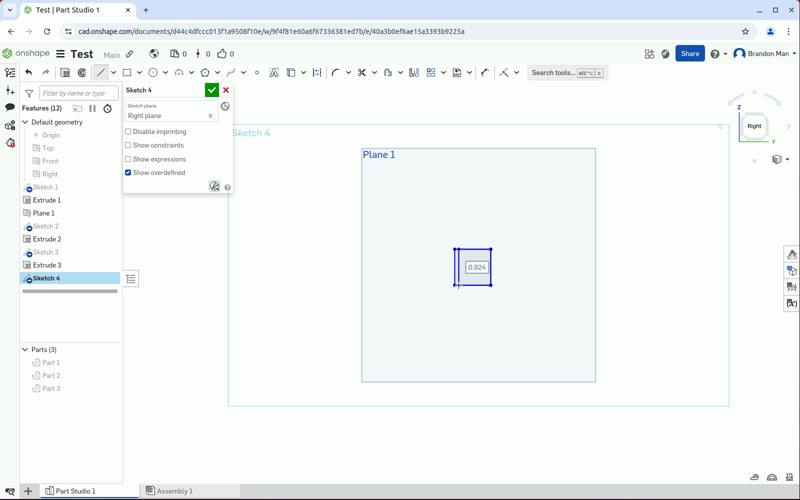
scroll(-6)
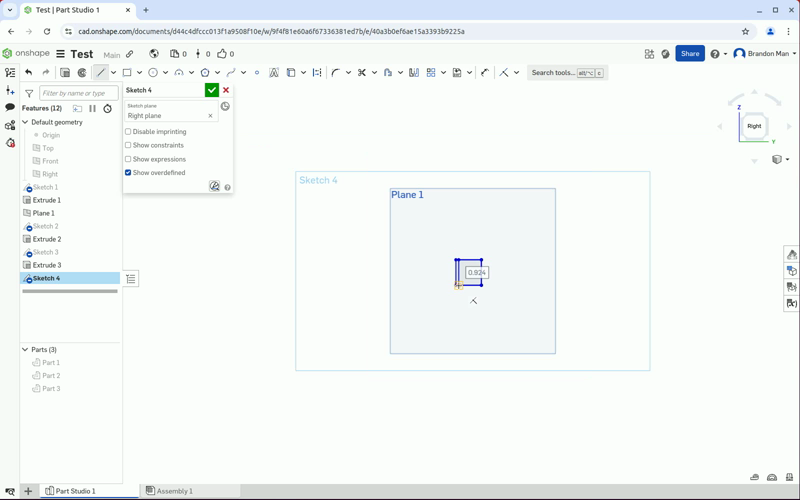
scroll(-6)
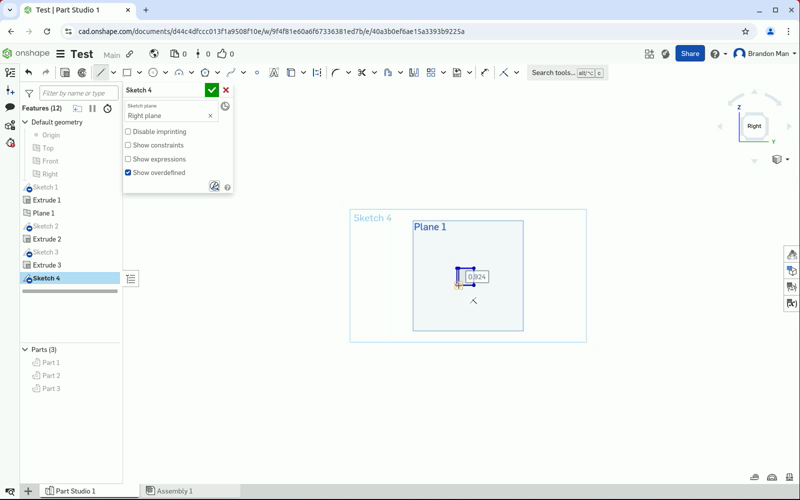
scroll(-6)
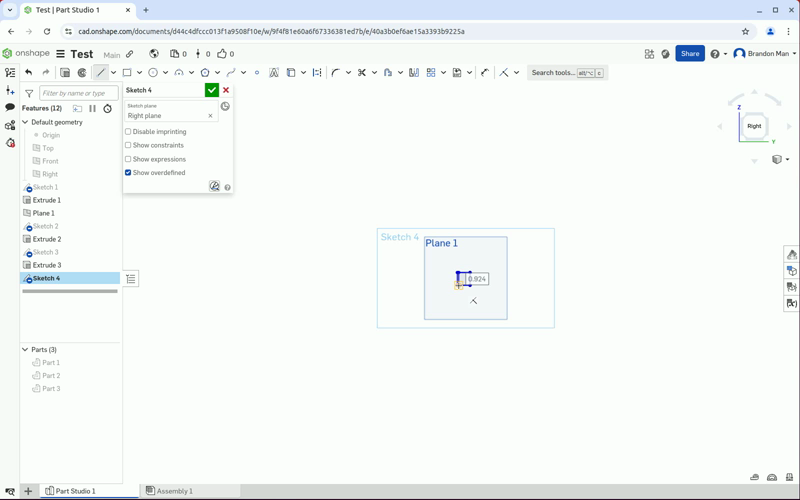
scroll(-6)
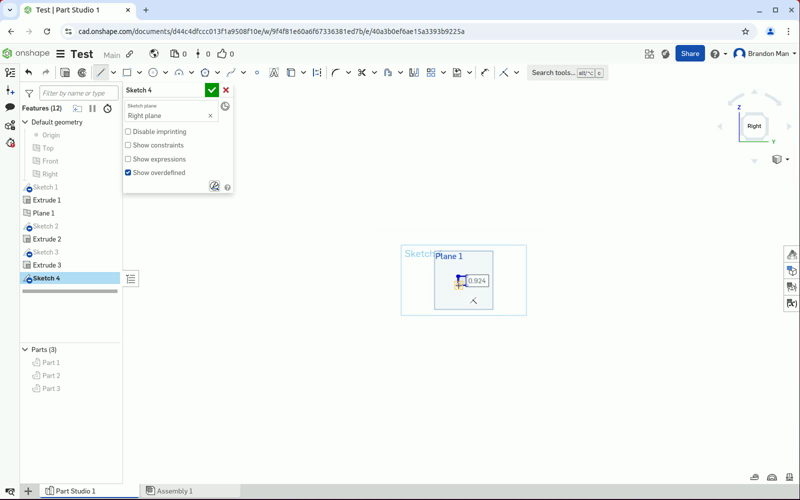
scroll(-6)
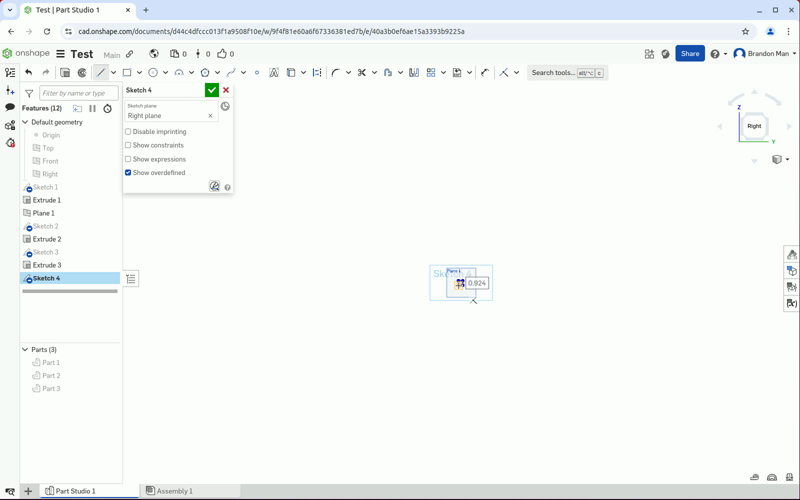
key(esc)
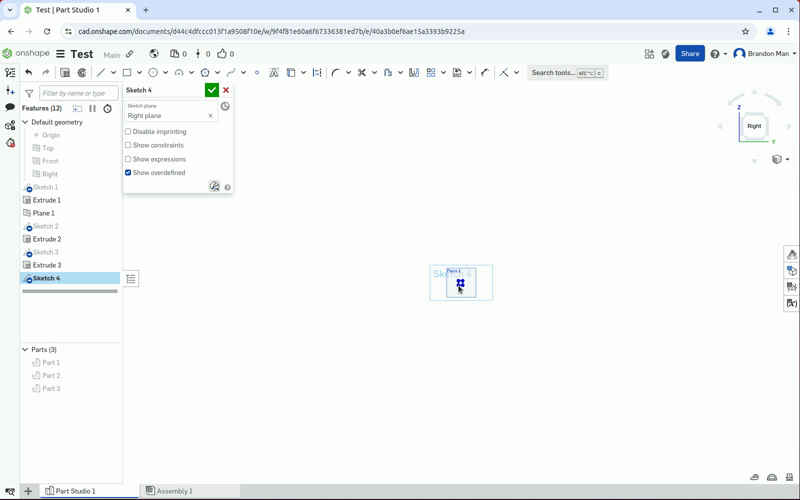
mouse_move(458, 284)
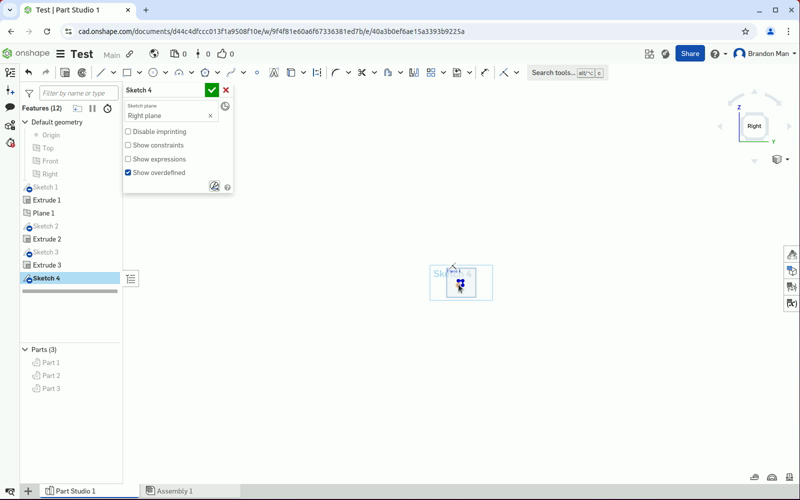
scroll(6)
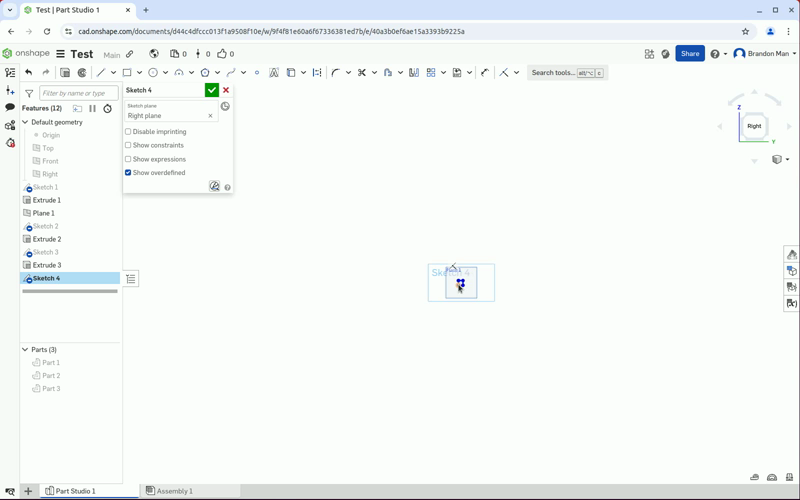
scroll(6)
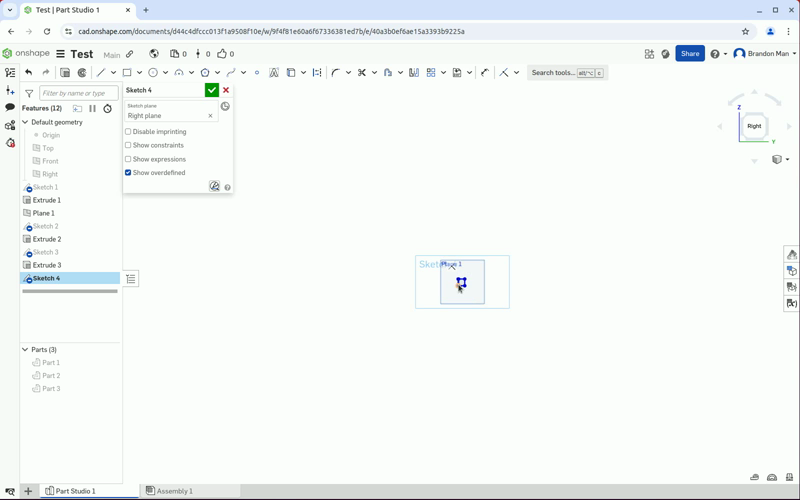
scroll(6)
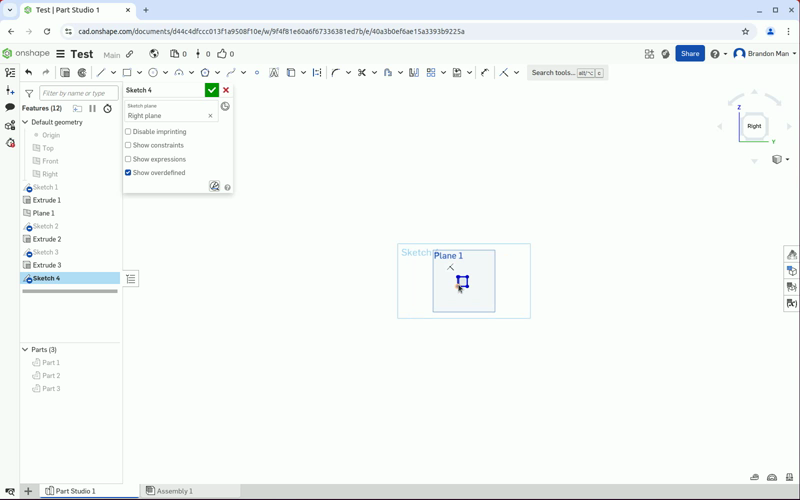
scroll(6)
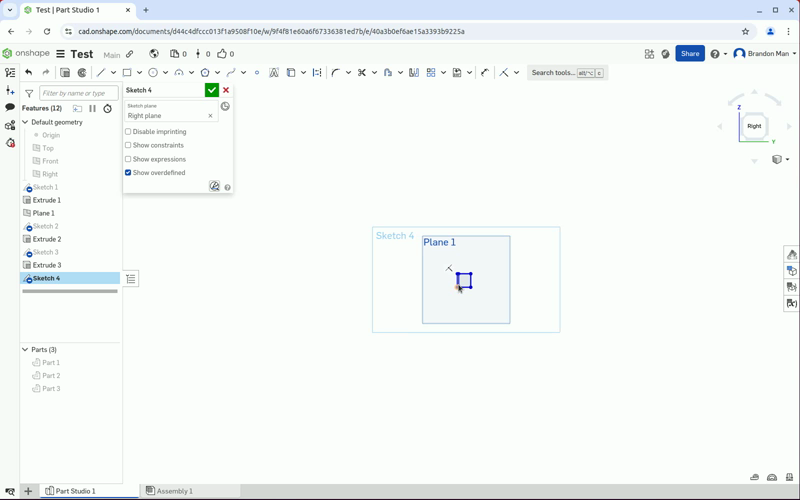
scroll(6)
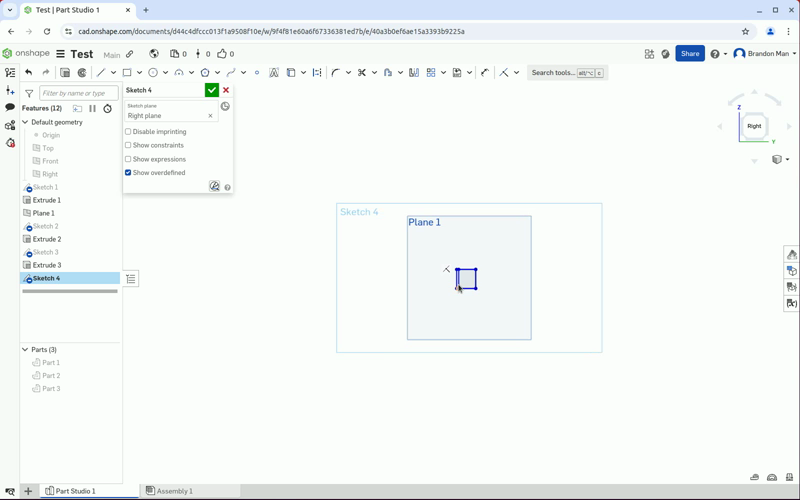
scroll(6)
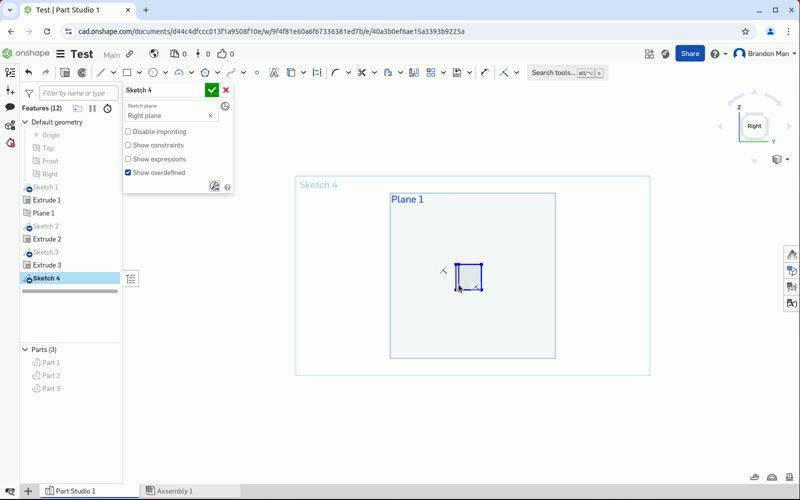
scroll(6)
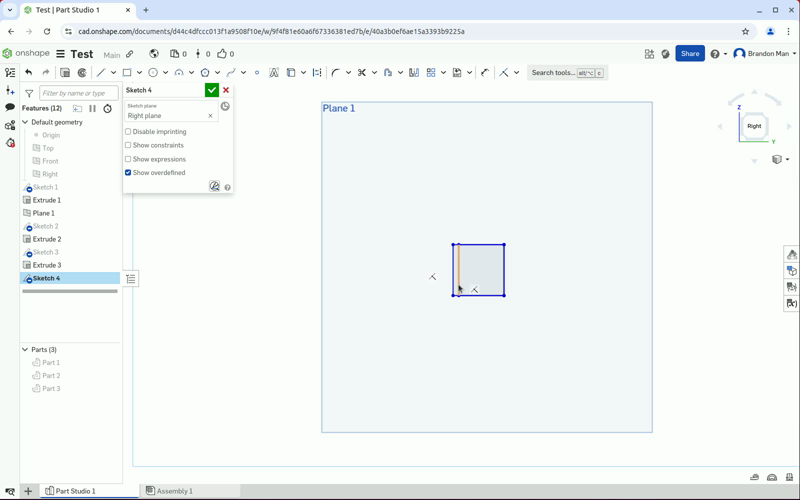
click(458, 284)
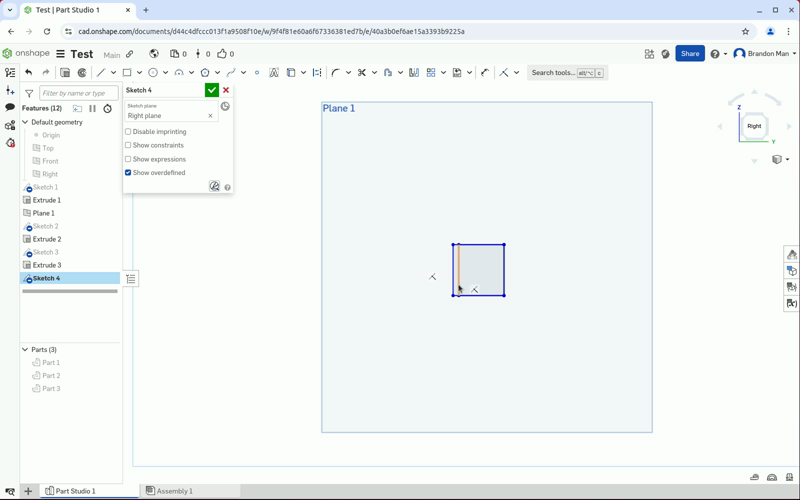
scroll(-6)
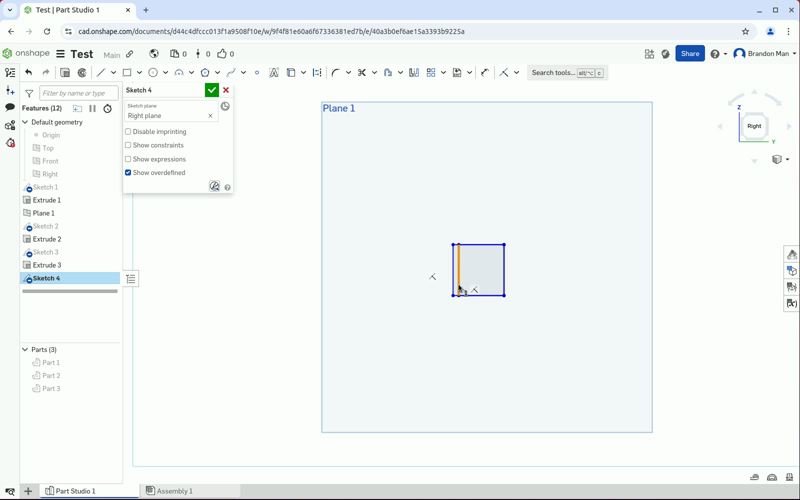
scroll(-6)
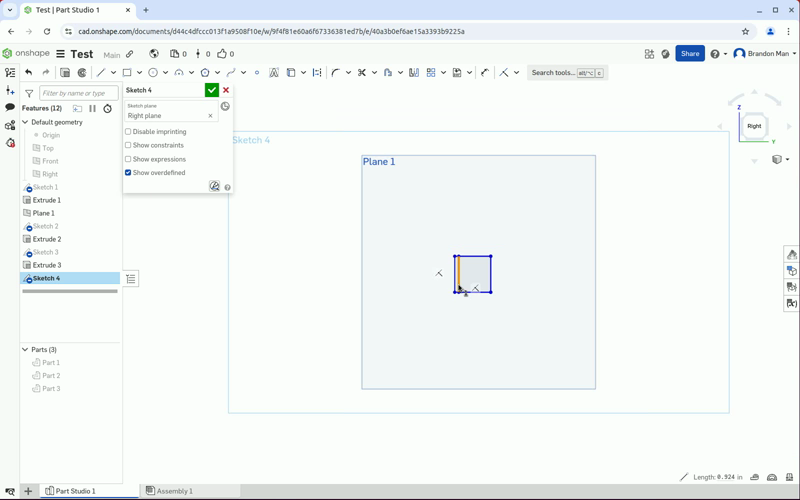
scroll(-6)
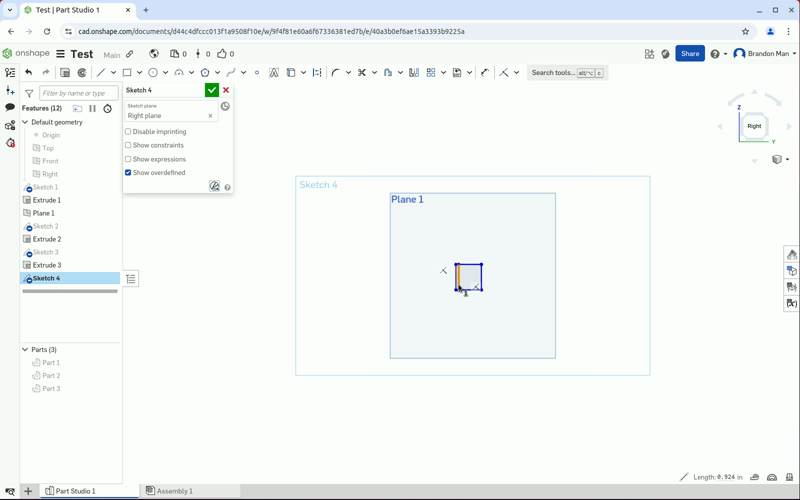
scroll(-6)
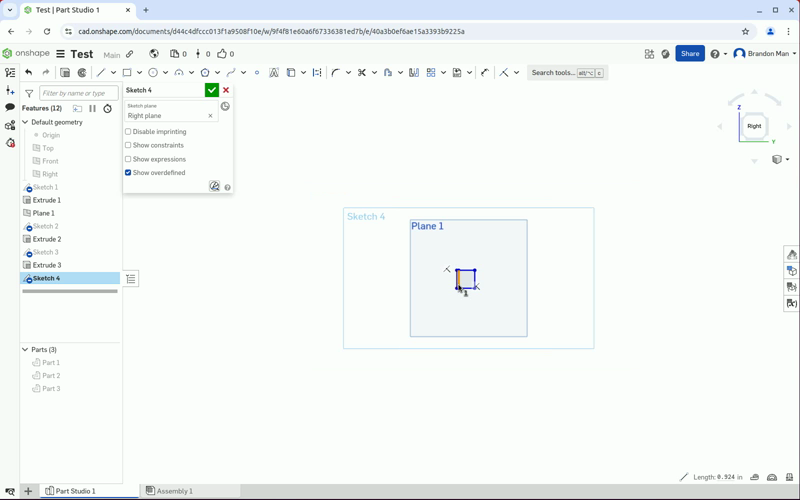
scroll(-6)
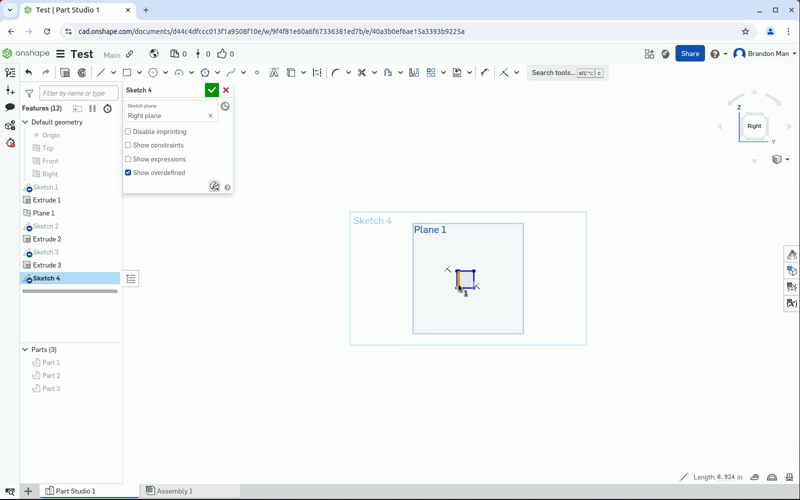
scroll(-6)
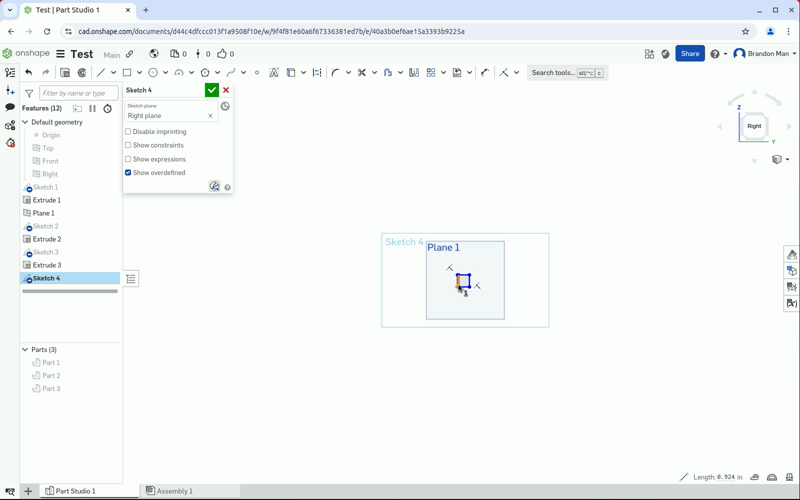
scroll(-6)
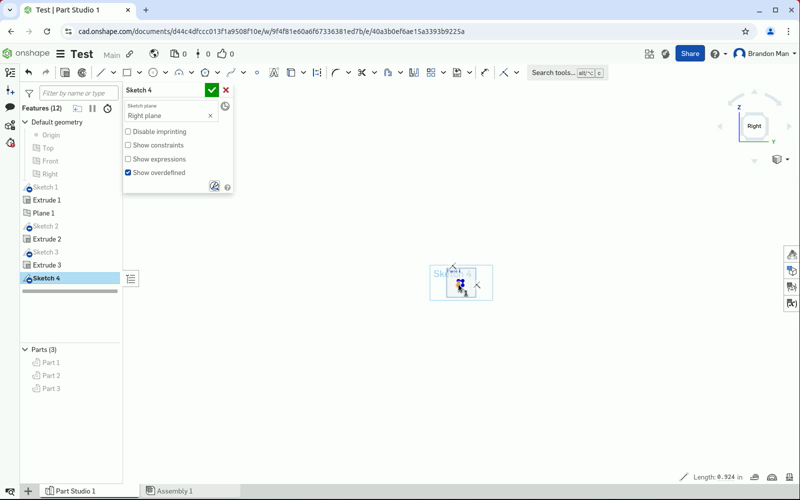
mouse_move(73, 352)
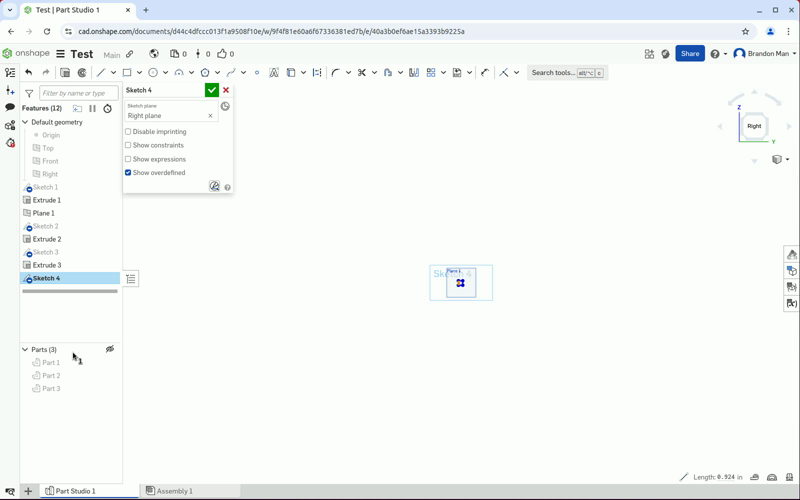
key(shift+y)
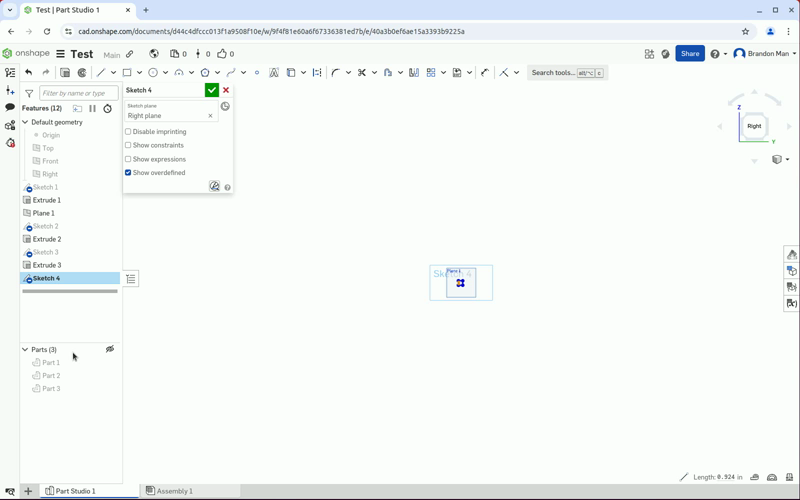
key(shift+e)
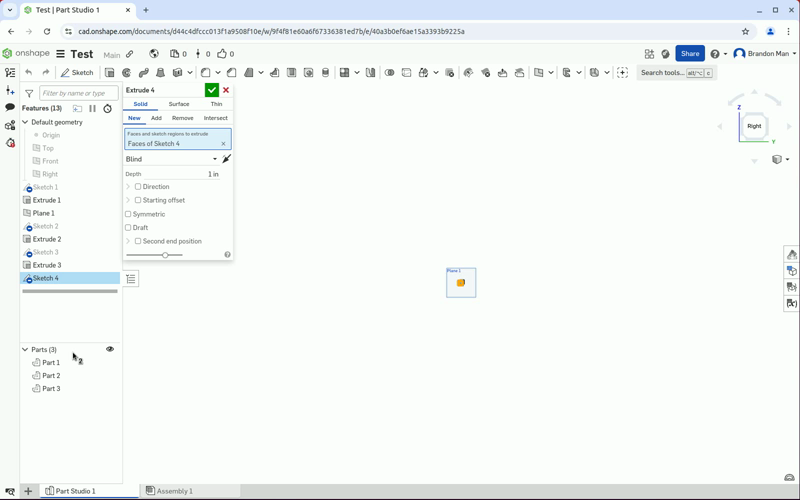
mouse_move(143, 106)
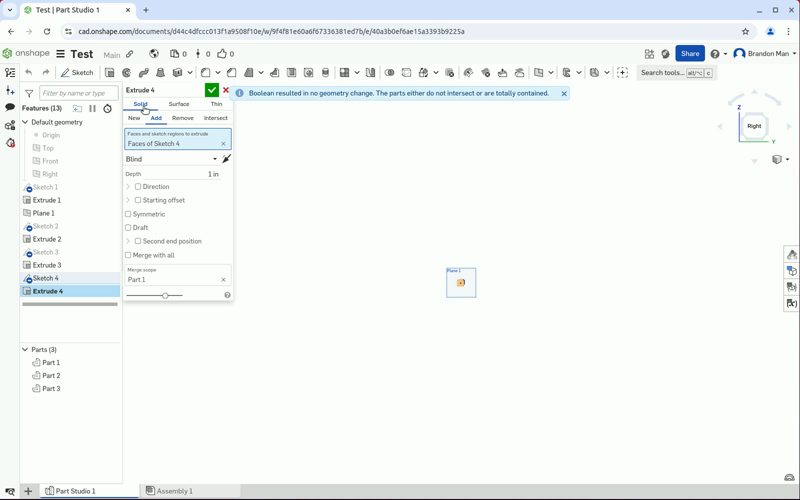
click(143, 106)
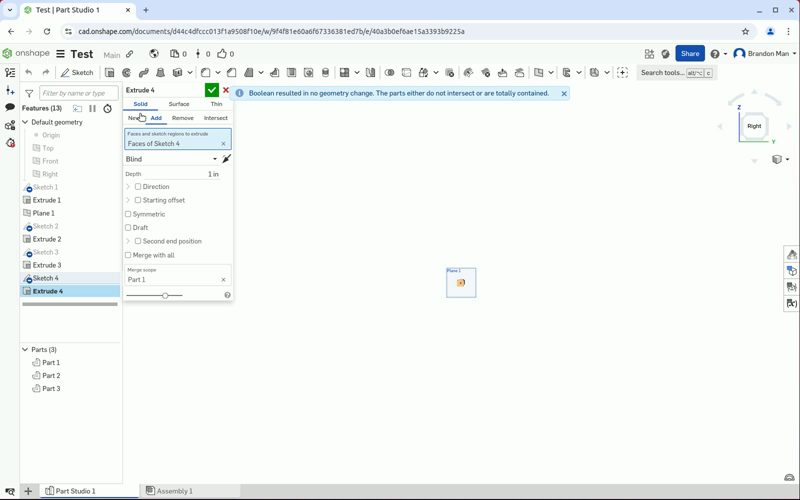
mouse_move(137, 120)
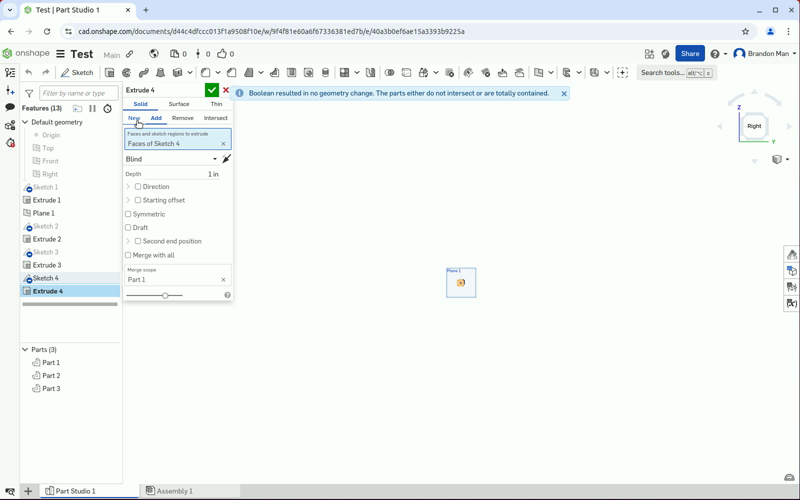
click(137, 120)
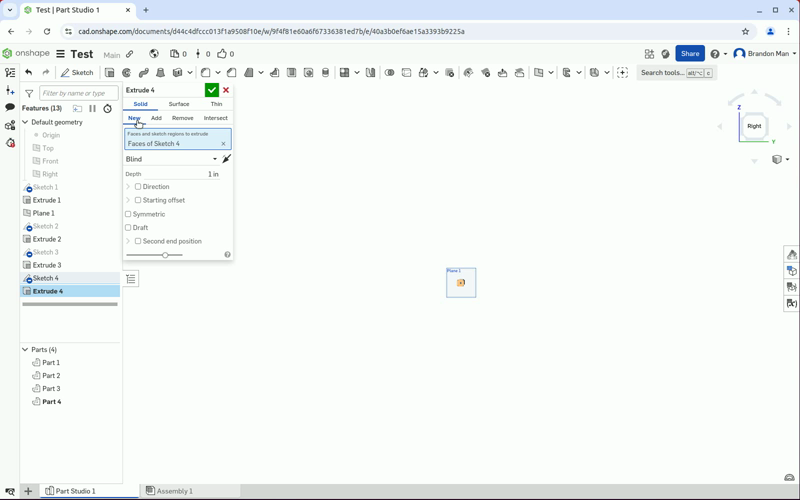
key(tab, 4)
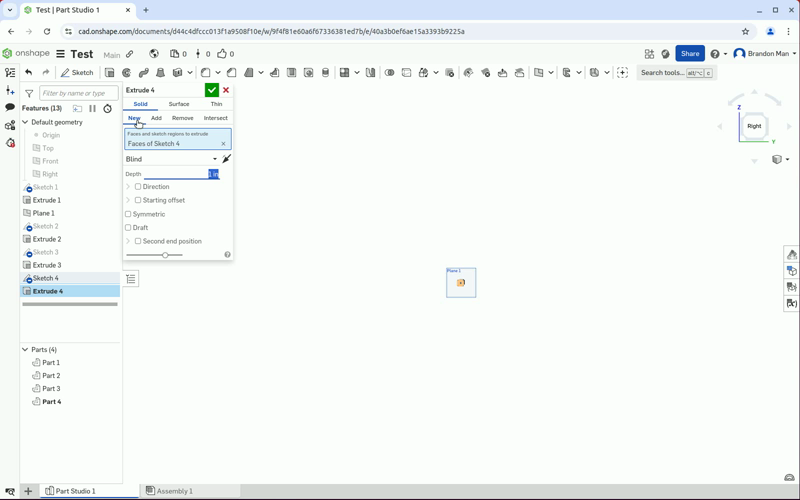
text(-0.241)
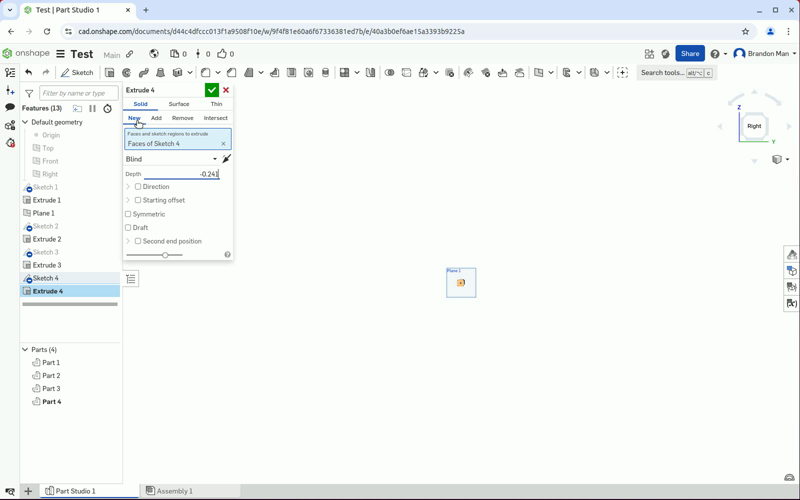
key(enter)
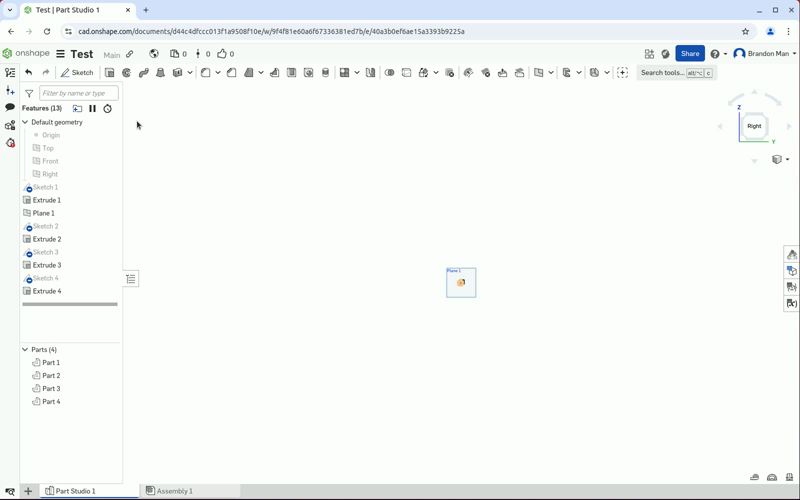
key(shift+h)
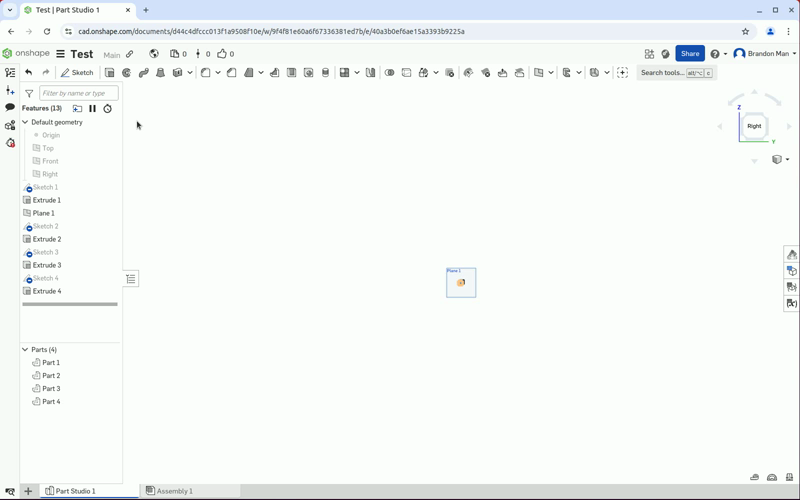
key(shift+h)
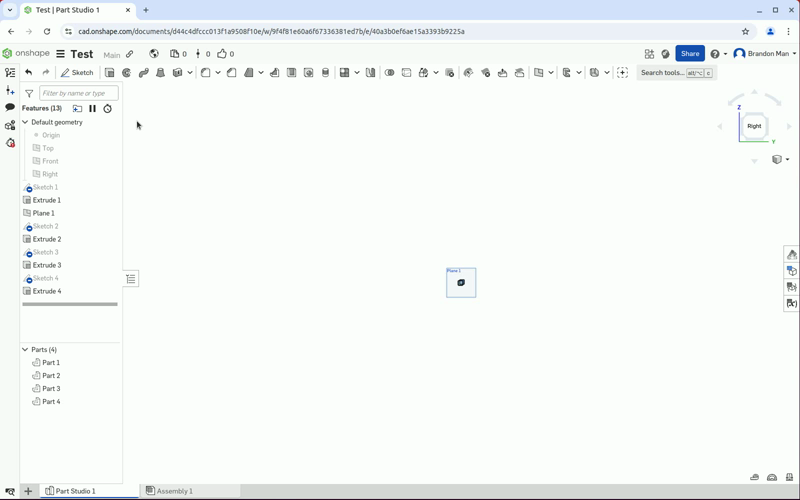
mouse_move(73, 189)
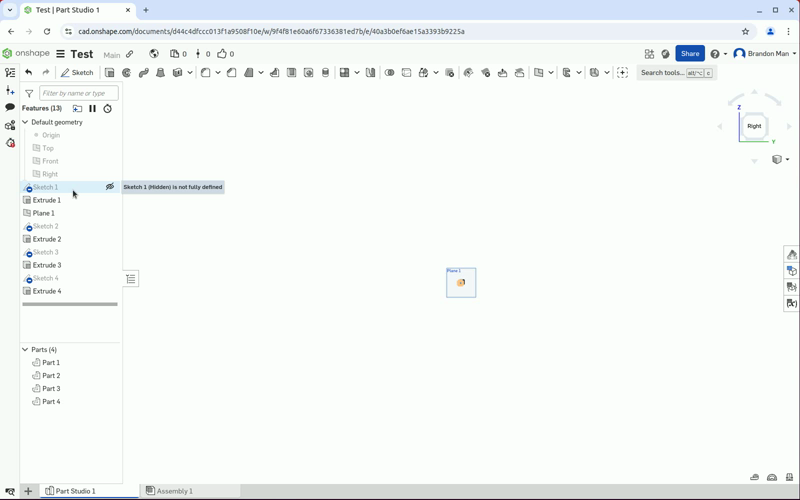
click(73, 189)
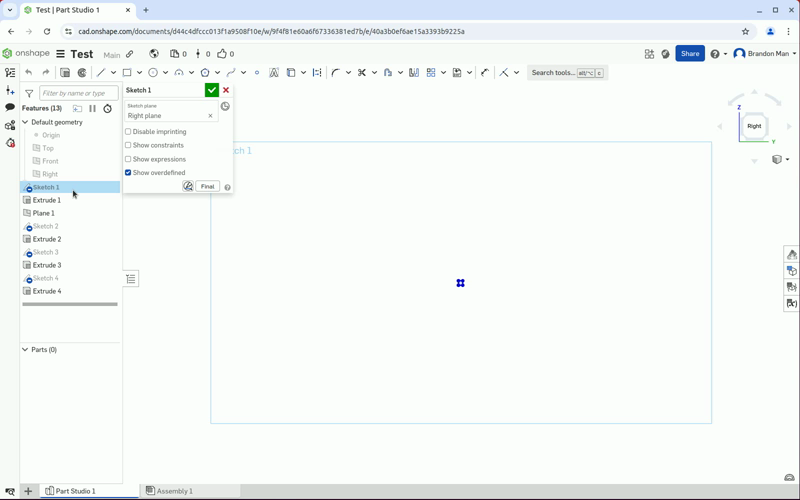
mouse_move(229, 92)
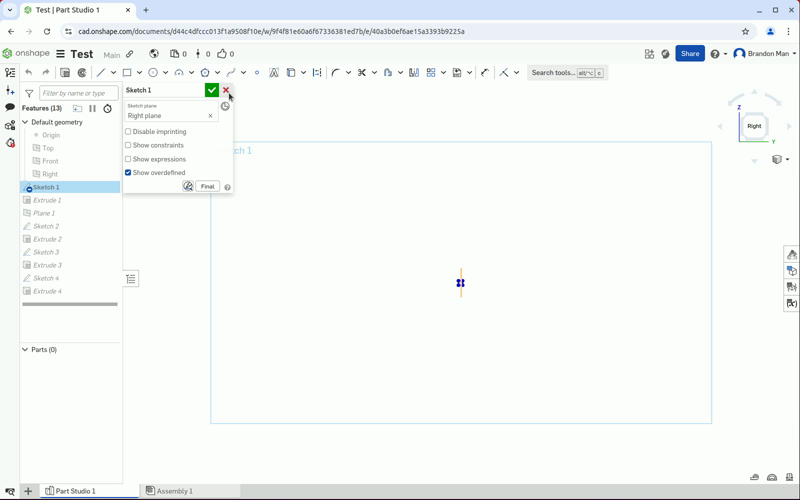
click(229, 92)
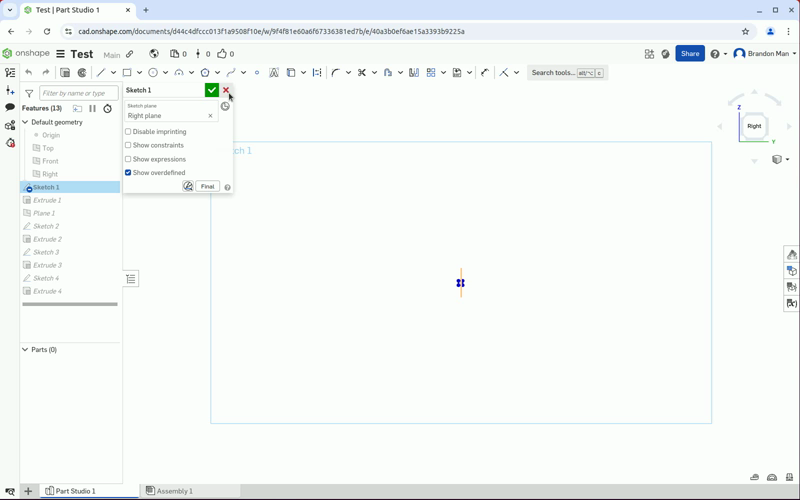
key(shift+s)
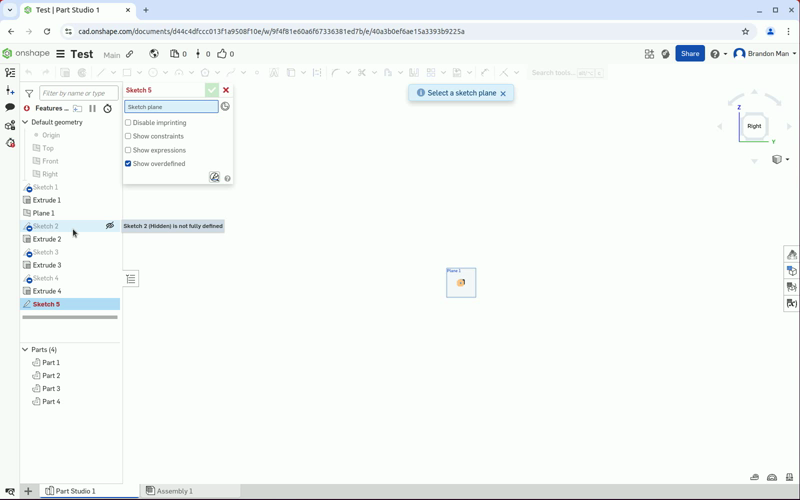
scroll(3)
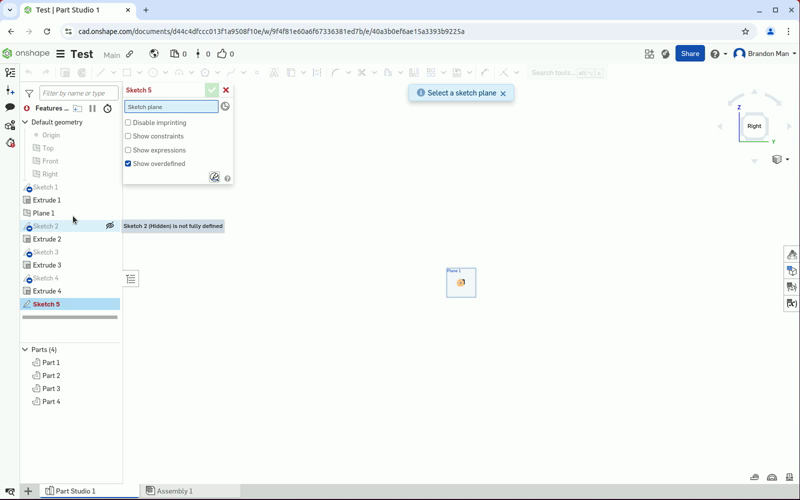
mouse_move(73, 176)
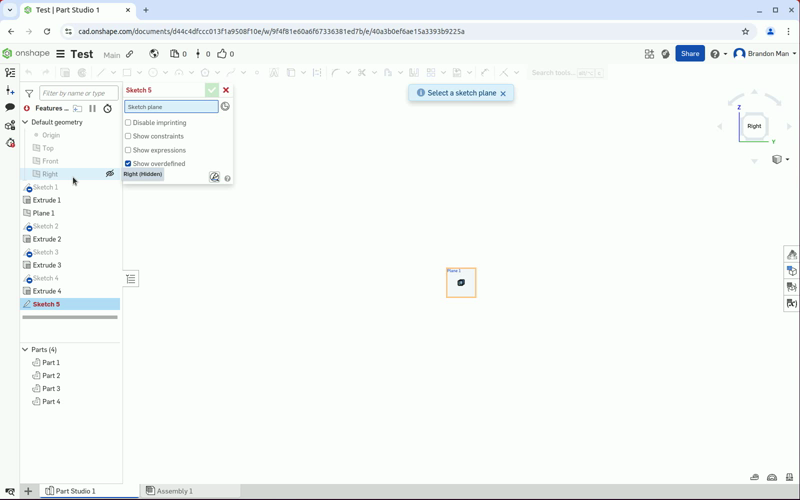
click(73, 176)
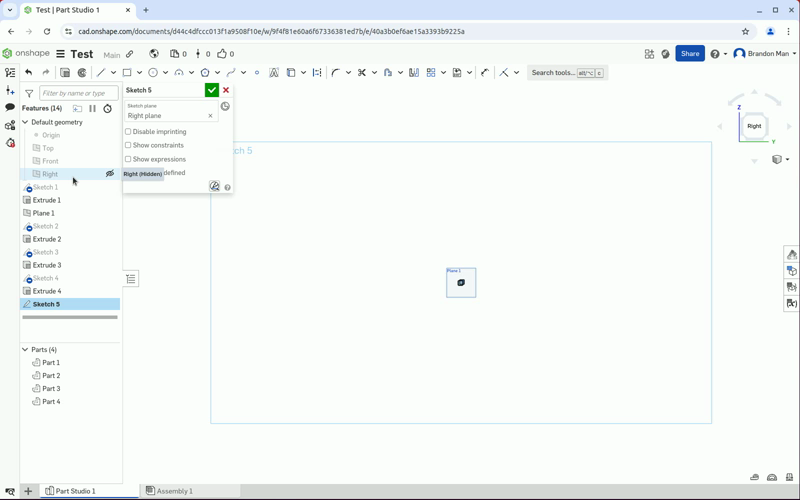
mouse_move(73, 352)
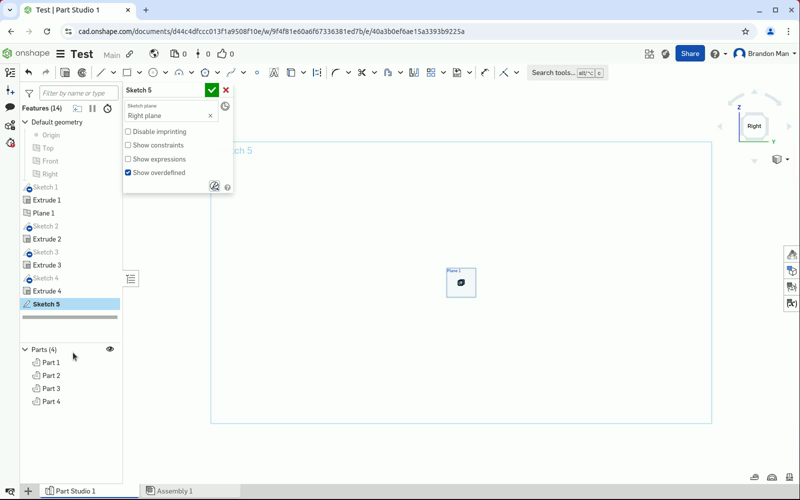
key(y)
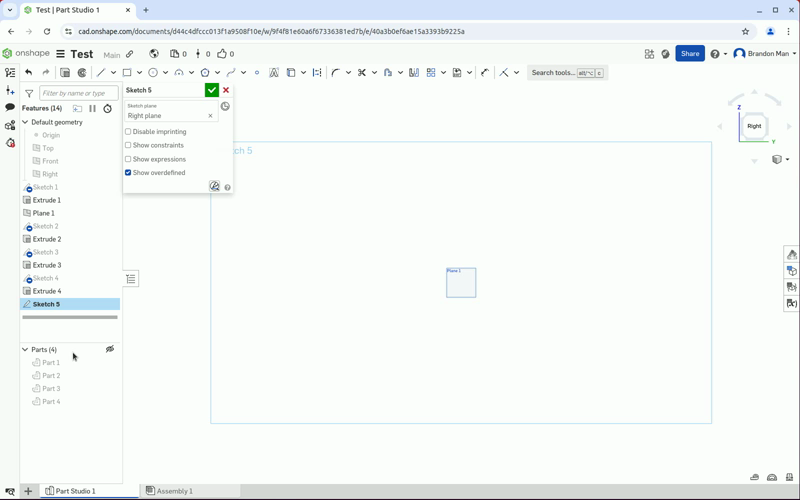
key(l)
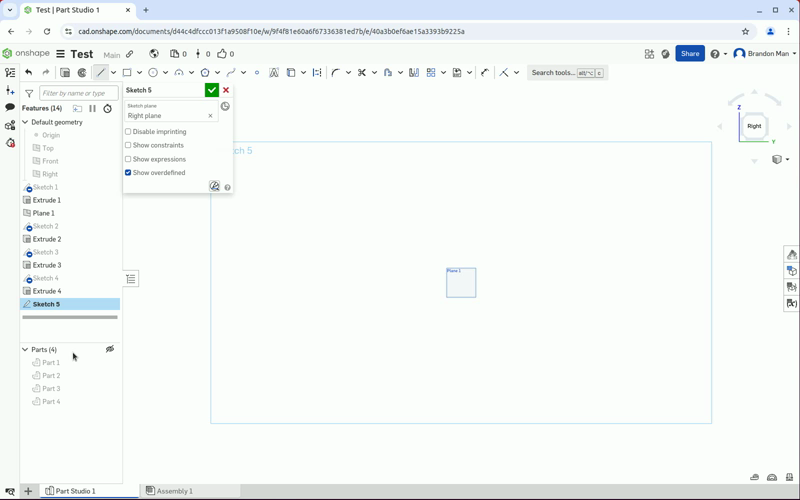
key_down(shift)
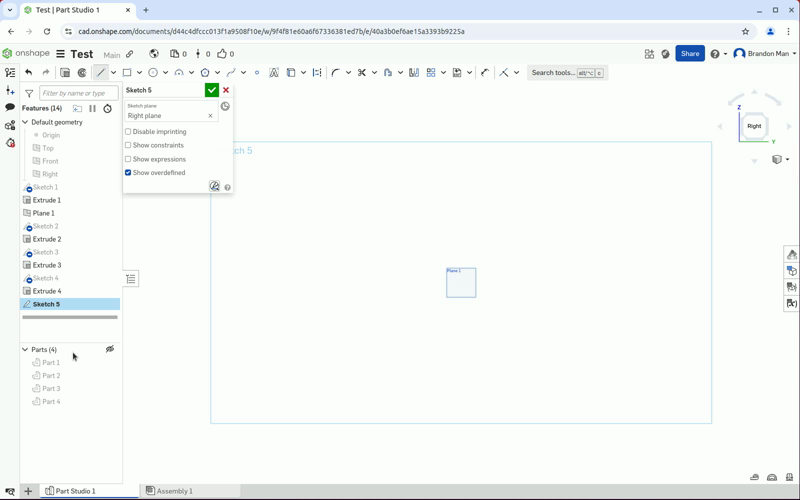
mouse_move(459, 284)
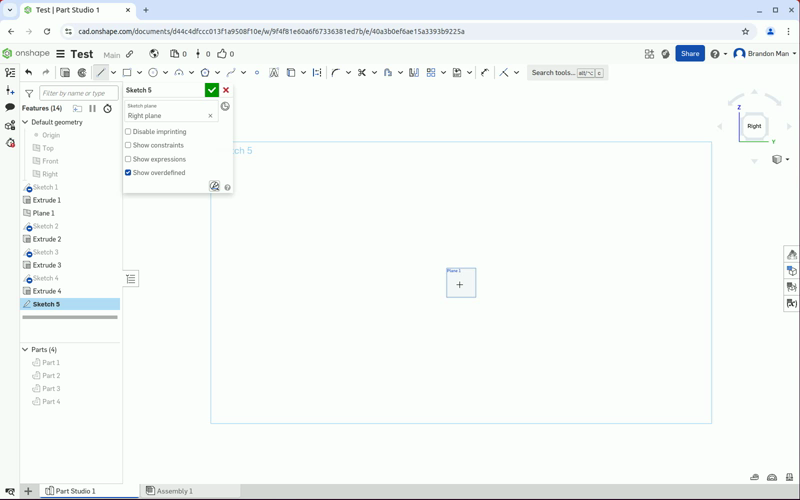
click(459, 284)
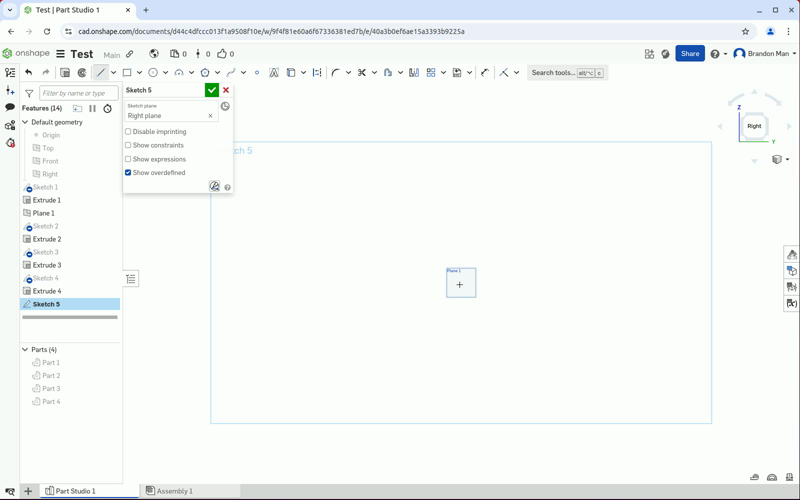
key_up(shift)
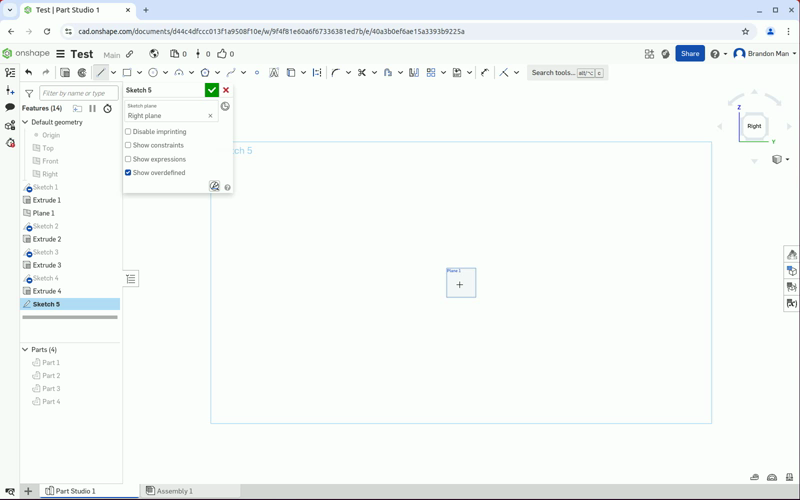
key_down(shift)
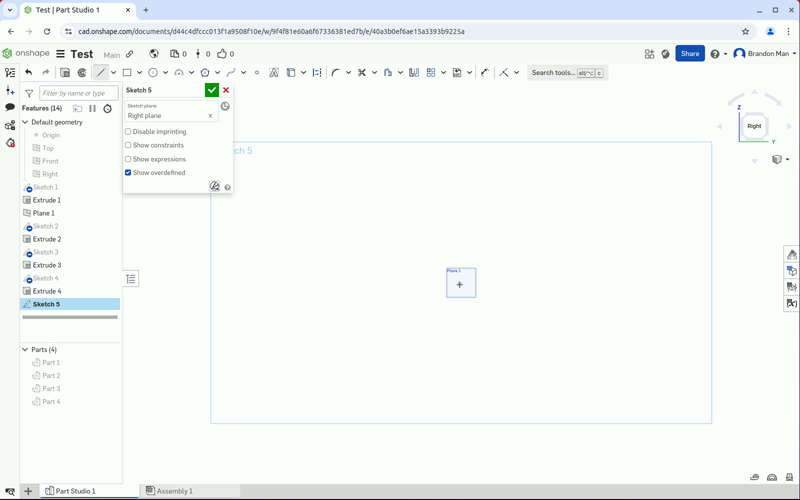
mouse_move(489, 284)
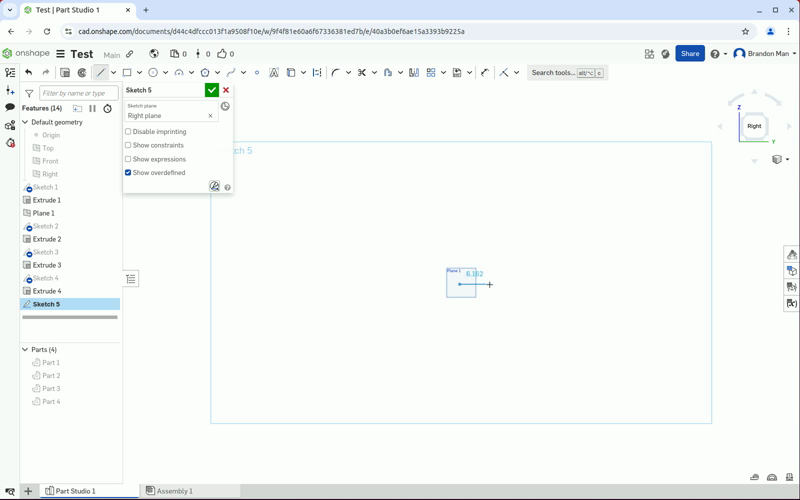
mouse_move(464, 284)
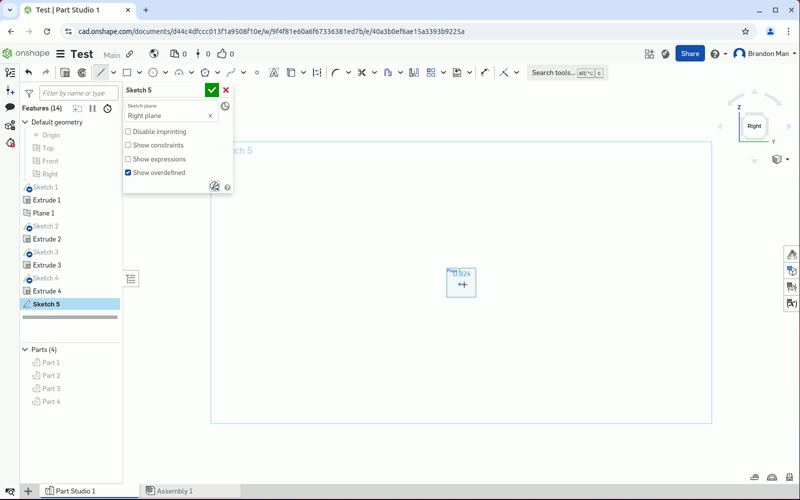
scroll(6)
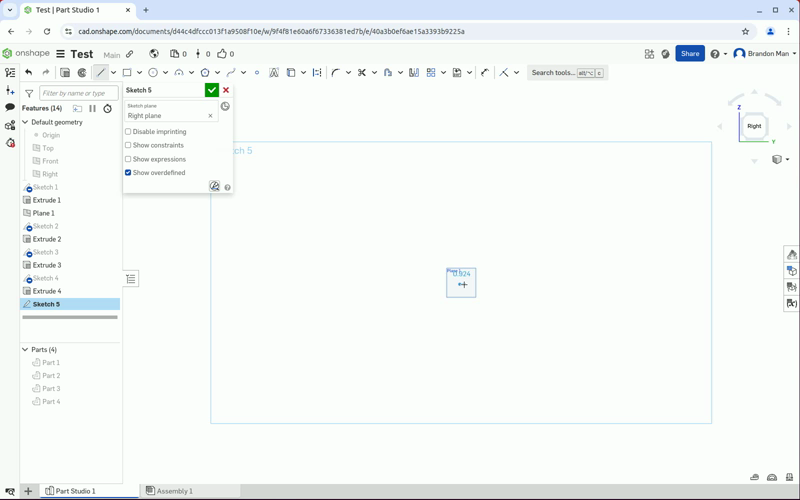
scroll(6)
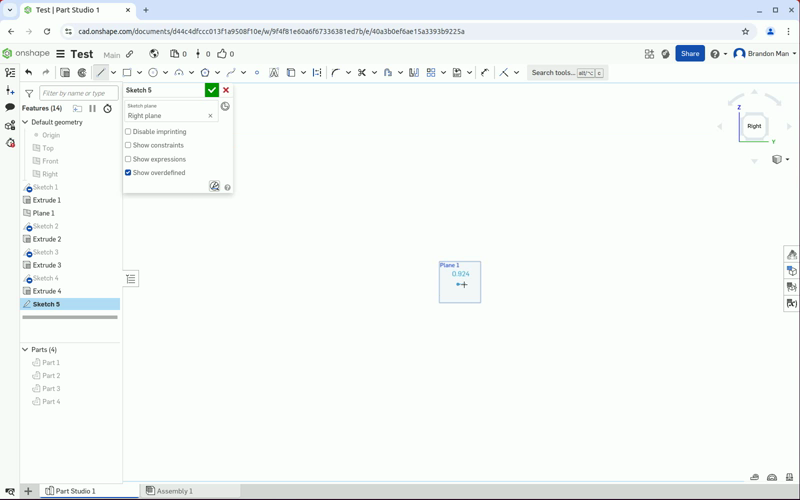
scroll(6)
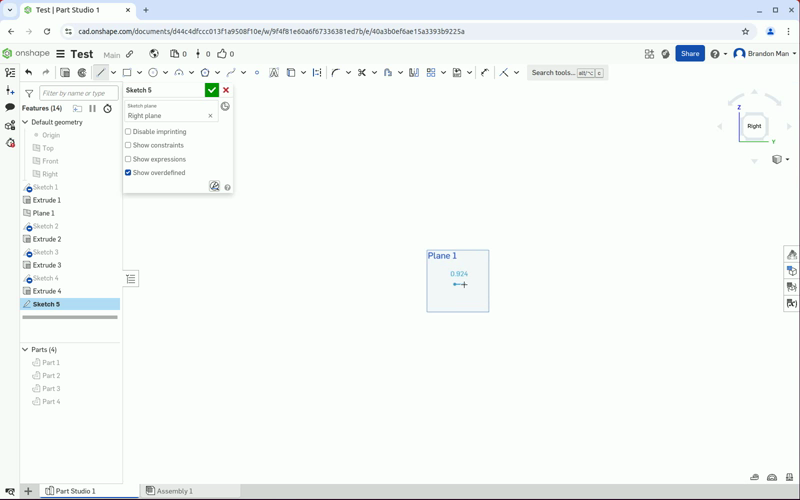
scroll(6)
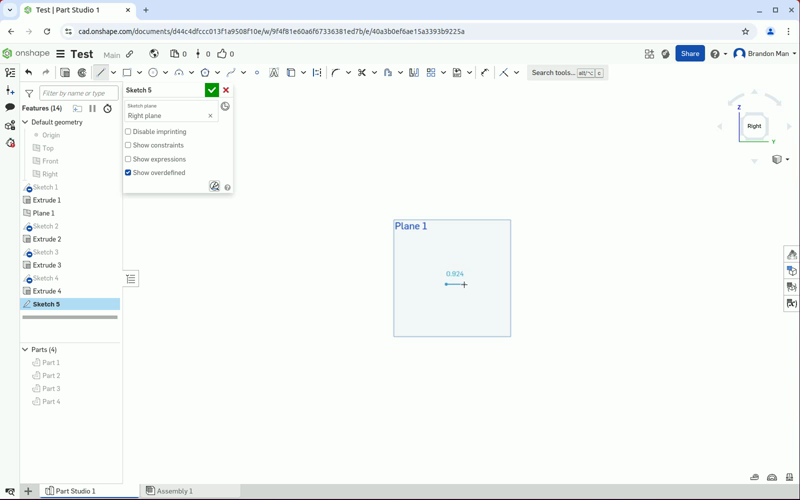
scroll(6)
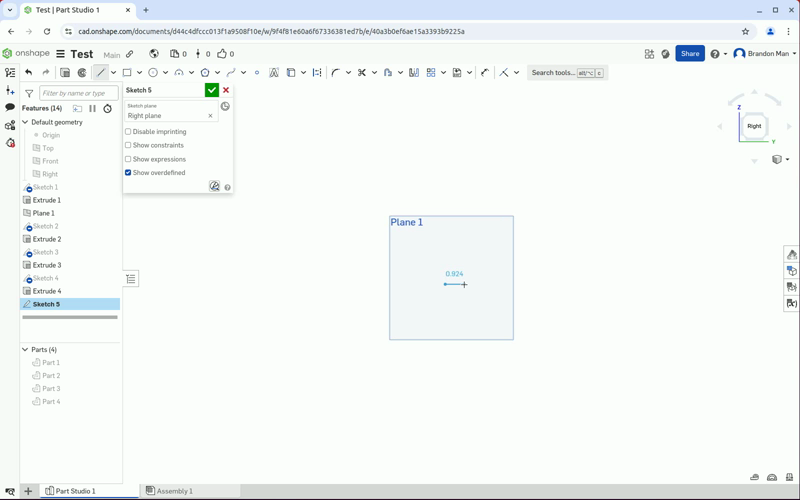
scroll(6)
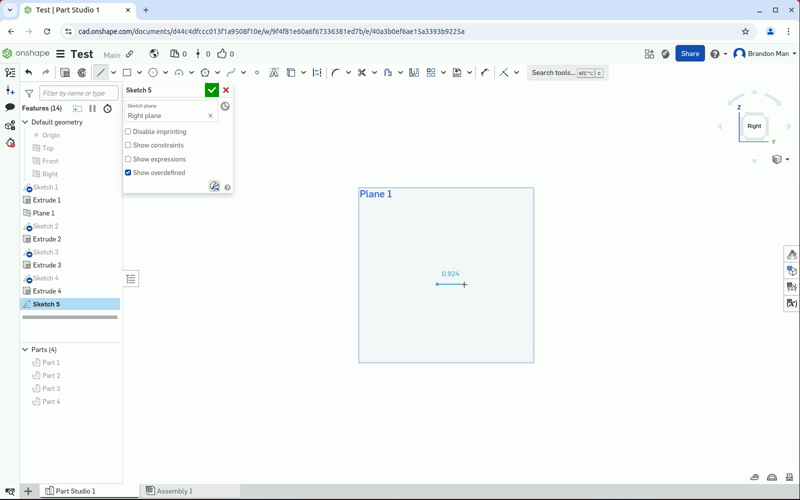
scroll(6)
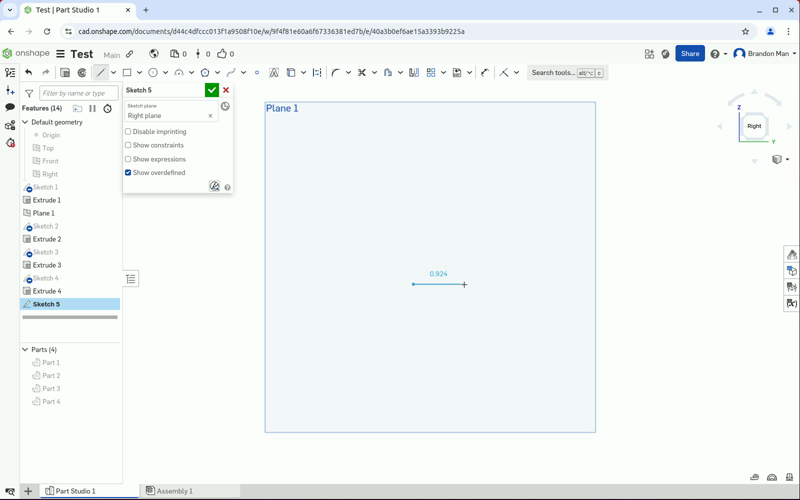
click(464, 284)
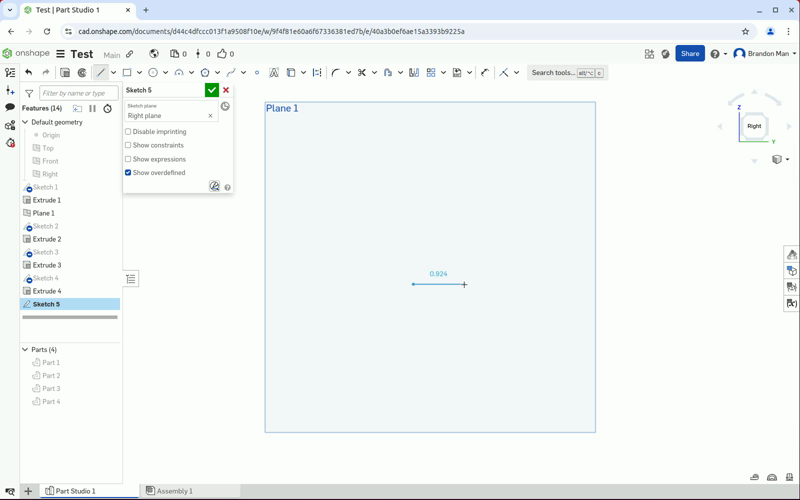
scroll(-6)
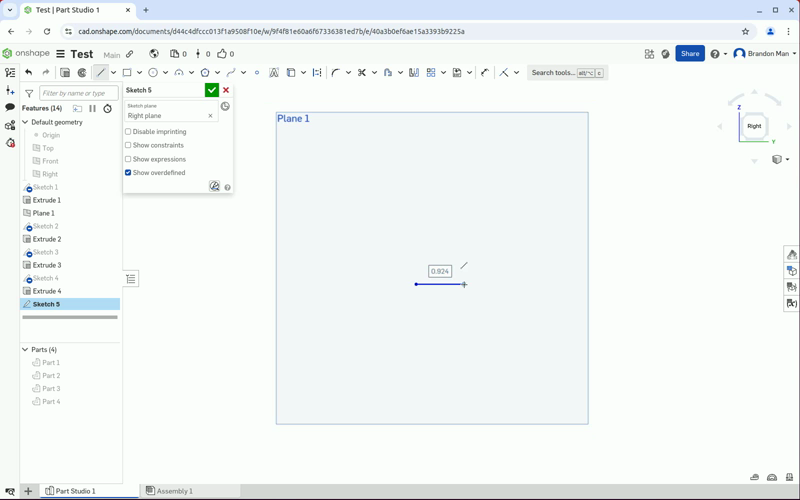
scroll(-6)
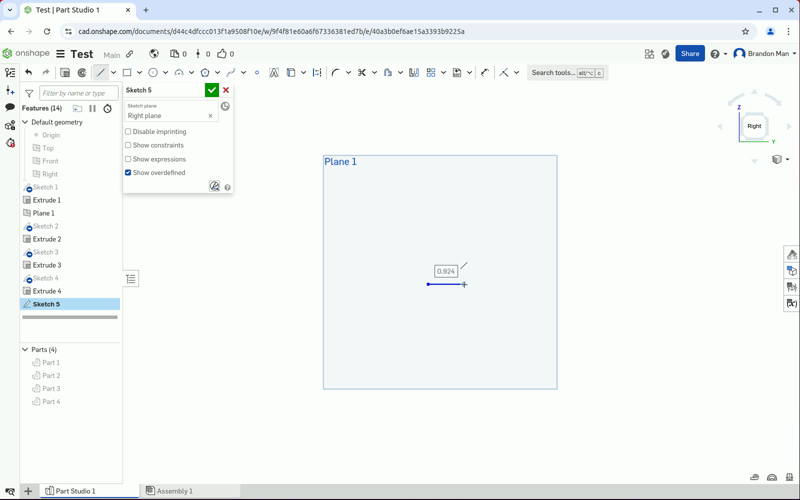
scroll(-6)
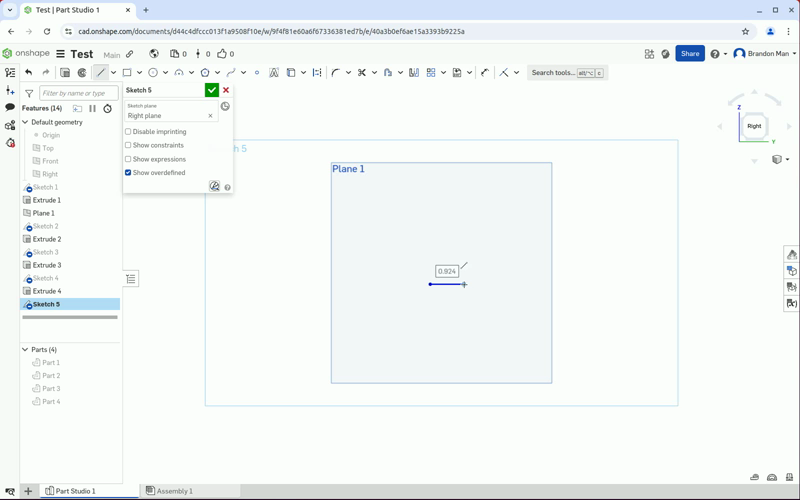
scroll(-6)
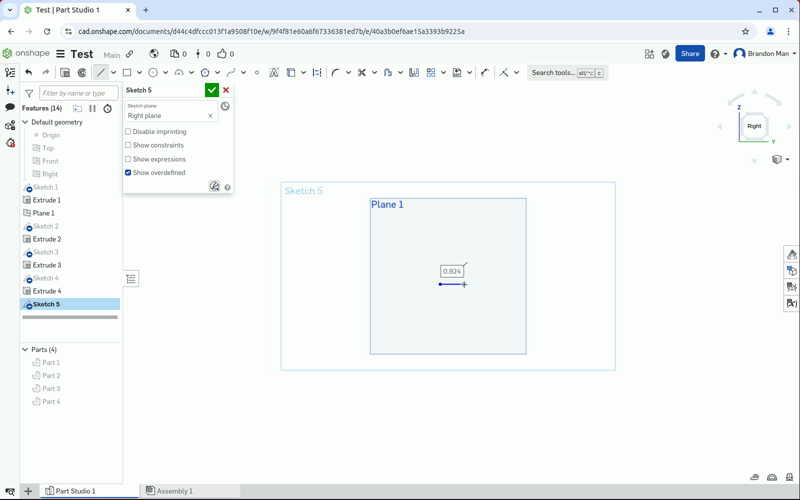
scroll(-6)
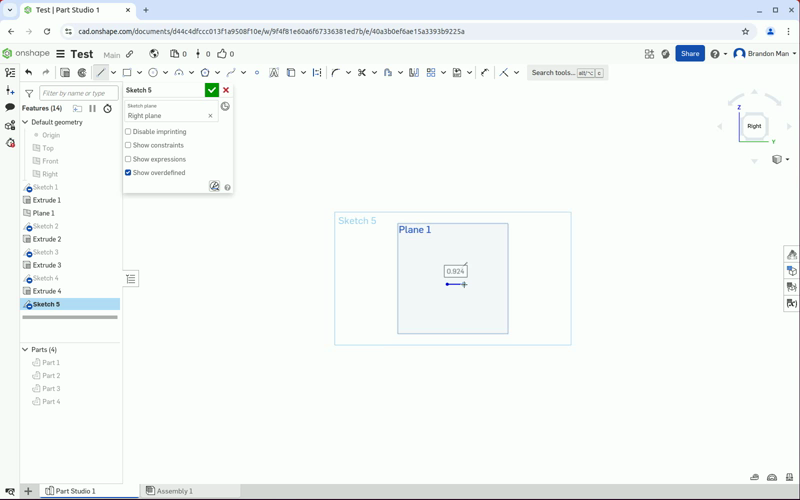
scroll(-6)
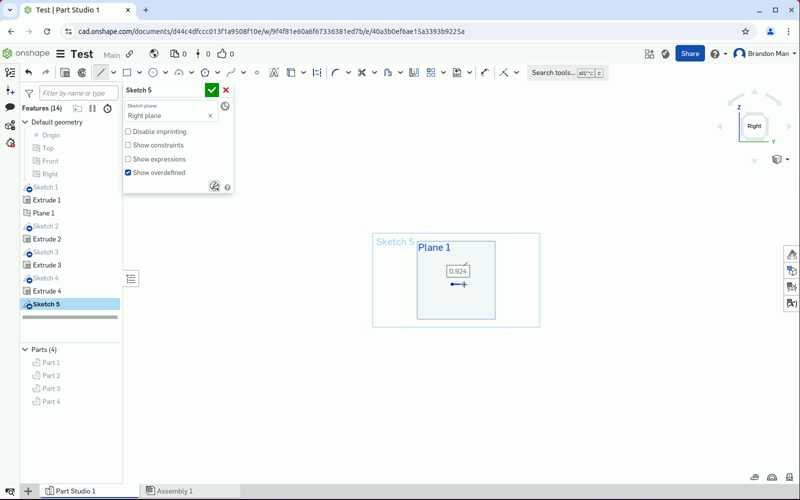
scroll(-6)
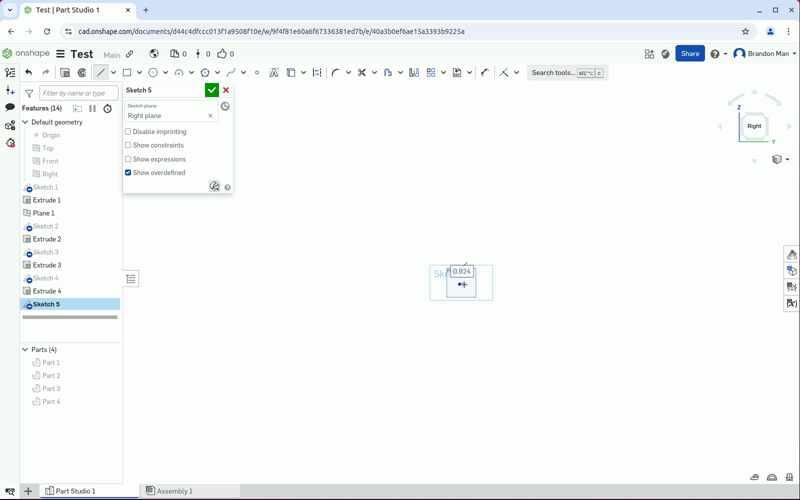
key_up(shift)
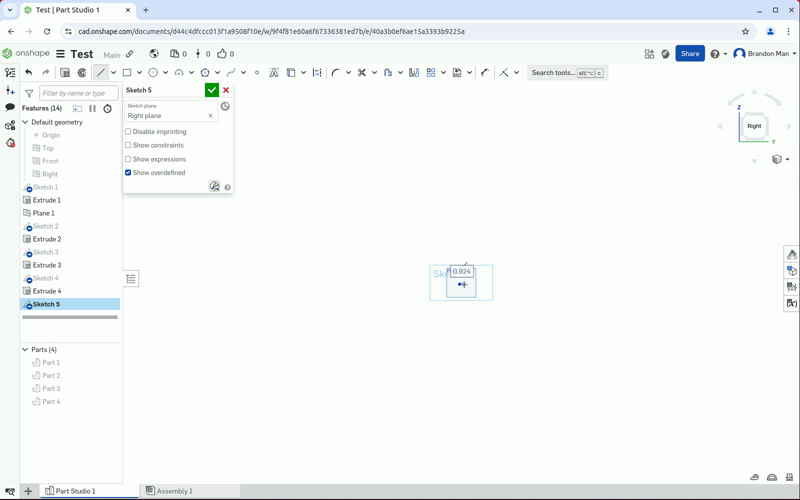
key_down(shift)
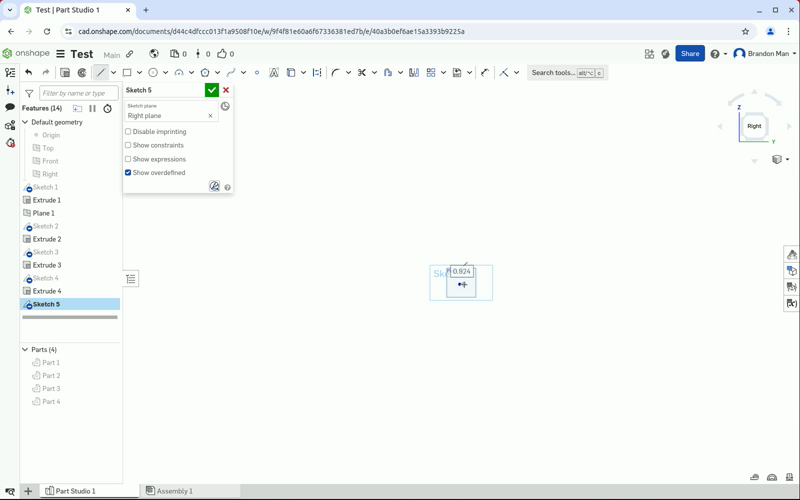
mouse_move(494, 284)
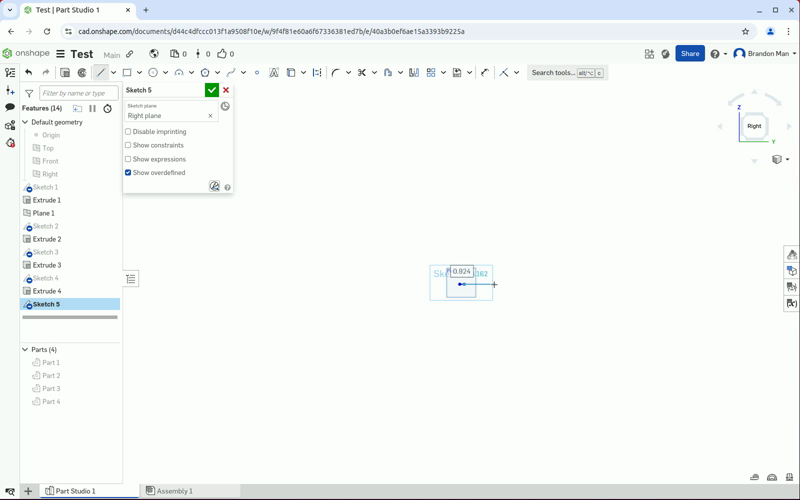
mouse_move(464, 279)
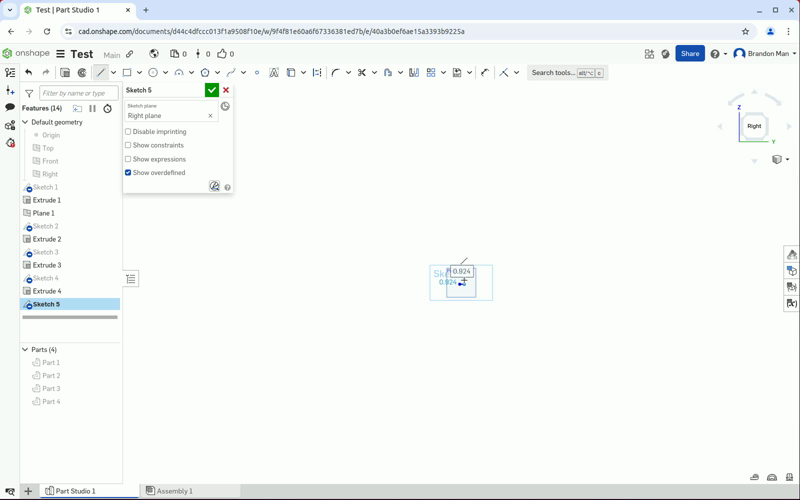
scroll(6)
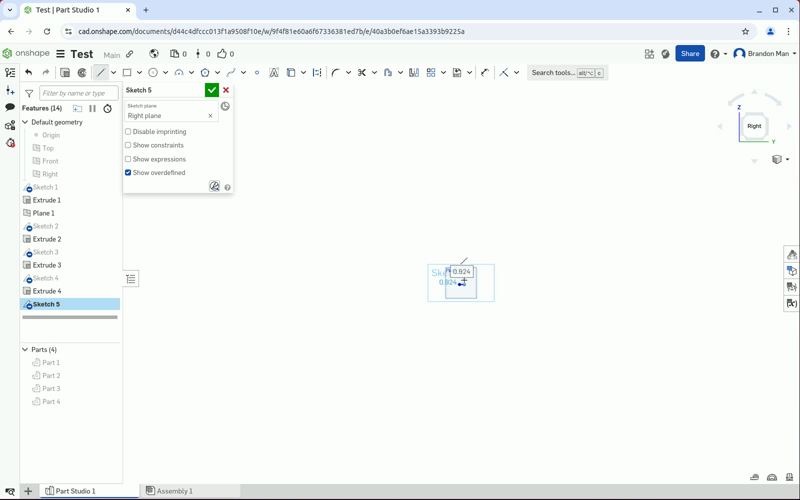
scroll(6)
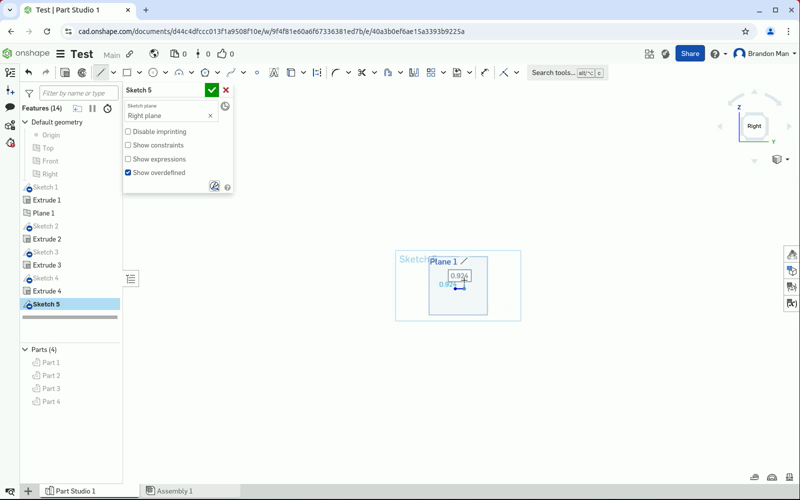
scroll(6)
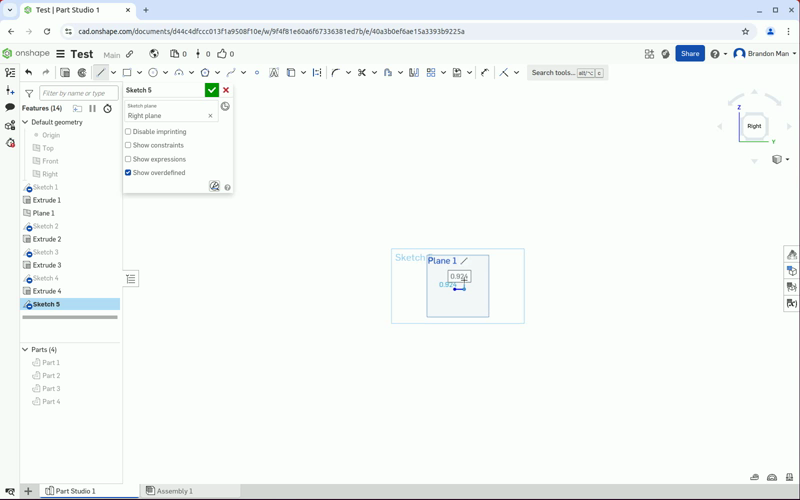
scroll(6)
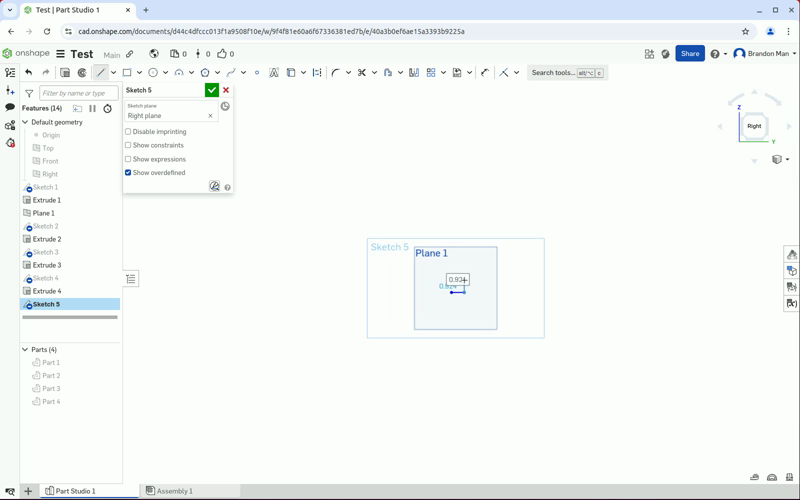
scroll(6)
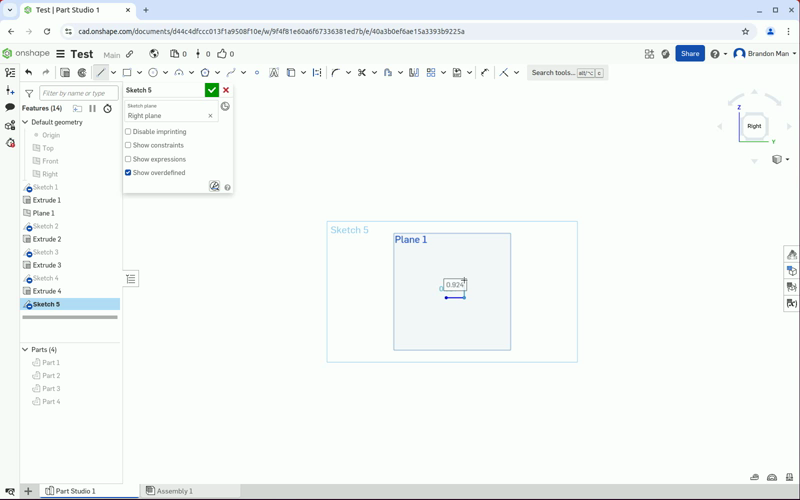
scroll(6)
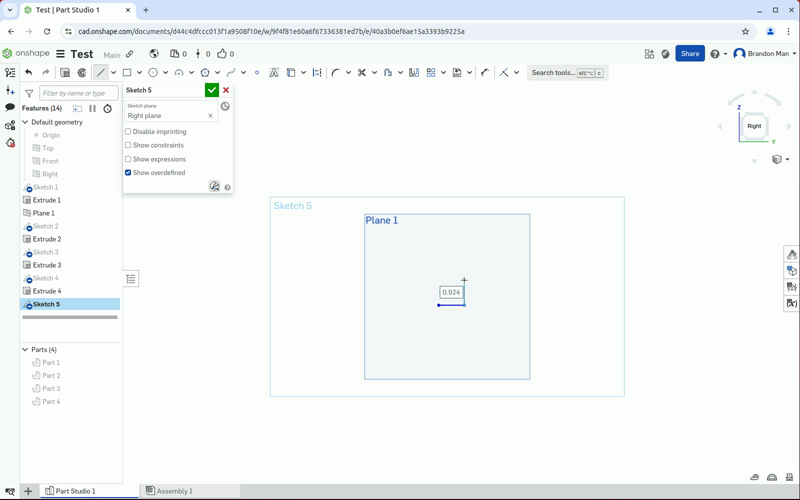
scroll(6)
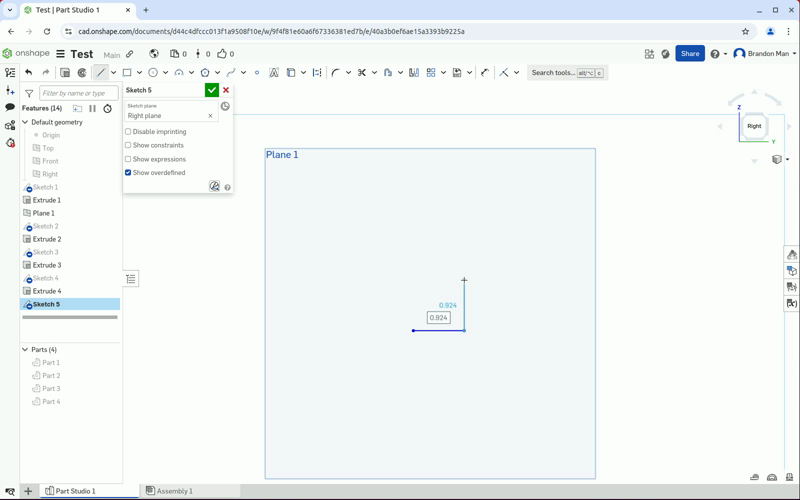
click(464, 279)
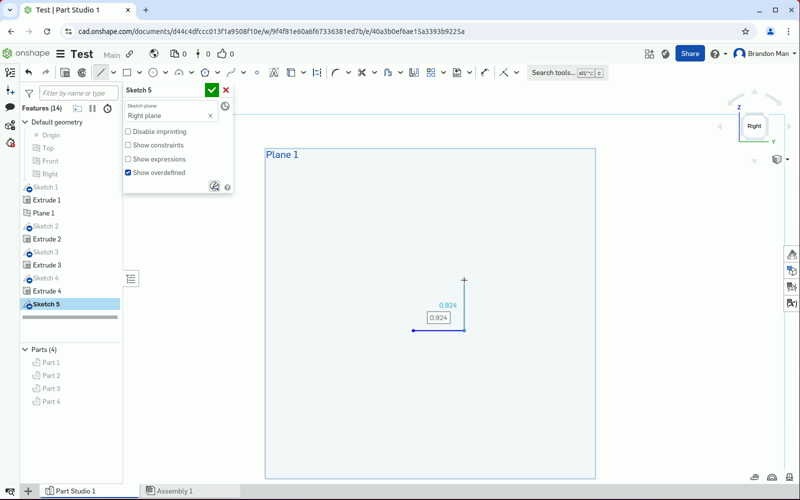
scroll(-6)
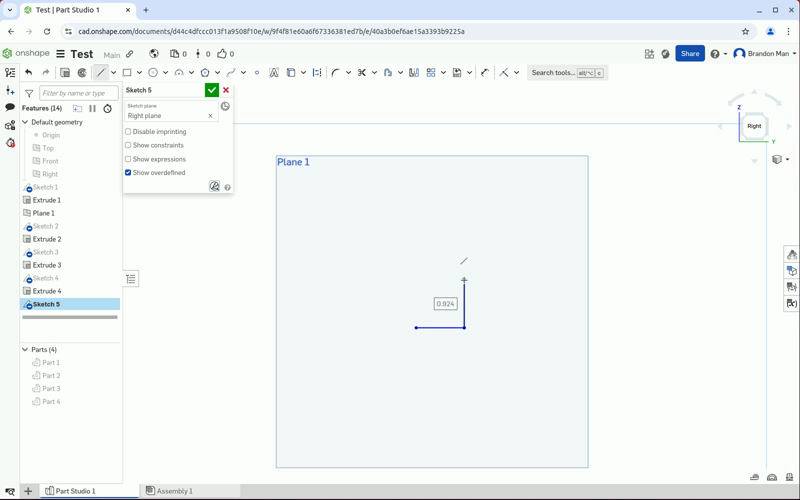
scroll(-6)
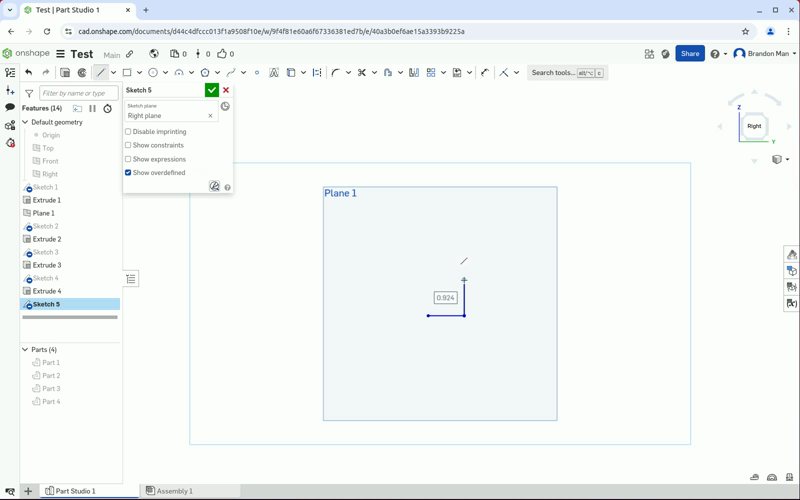
scroll(-6)
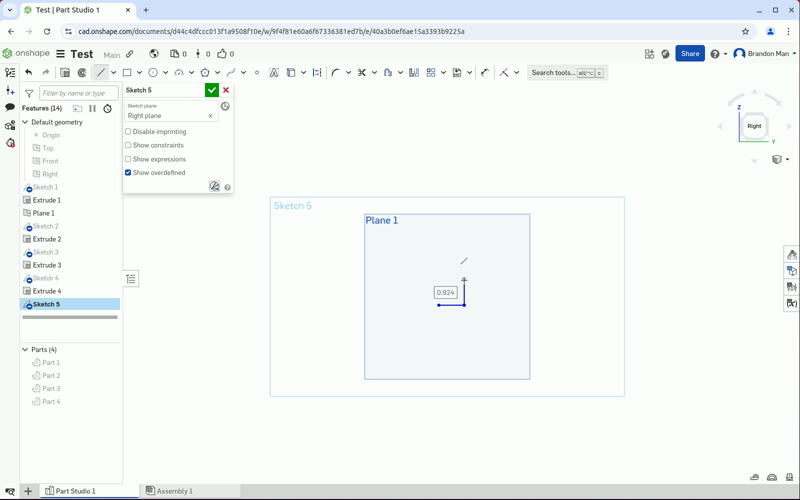
scroll(-6)
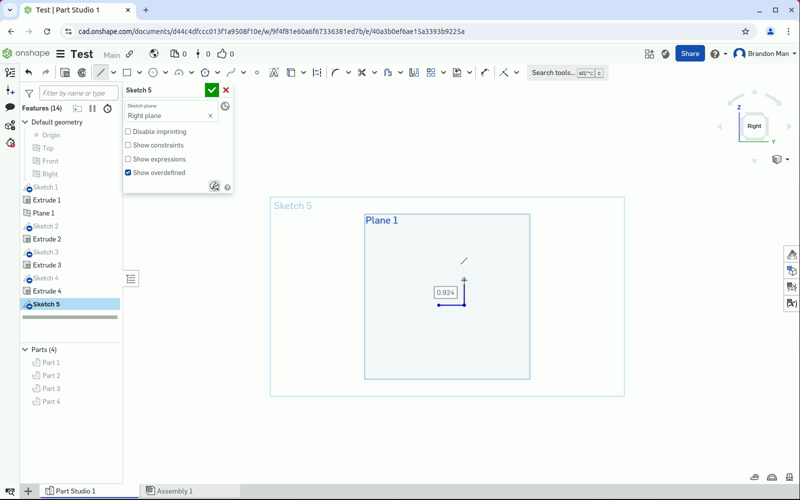
scroll(-6)
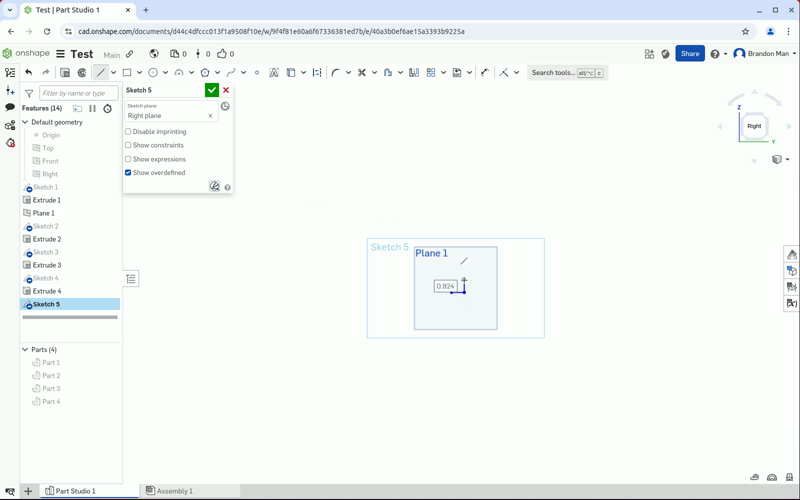
scroll(-6)
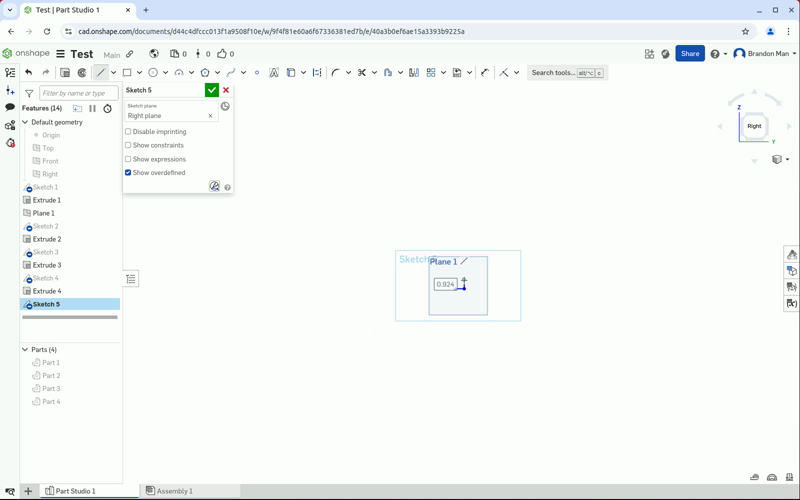
scroll(-6)
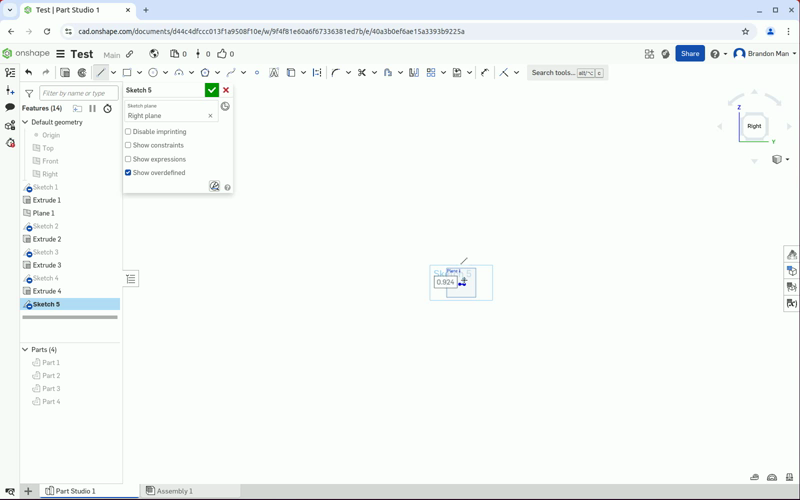
key_up(shift)
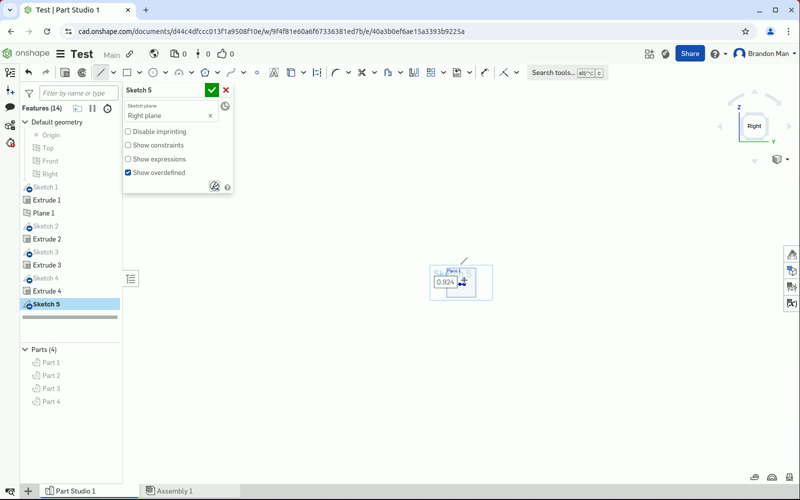
key_down(shift)
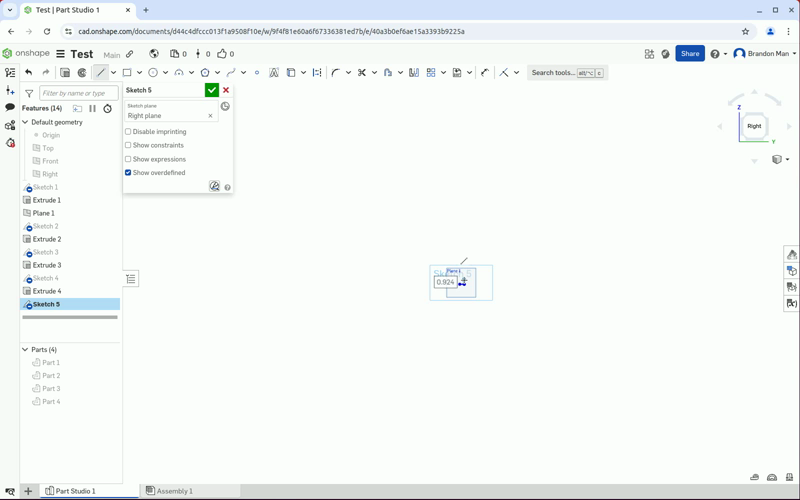
mouse_move(494, 279)
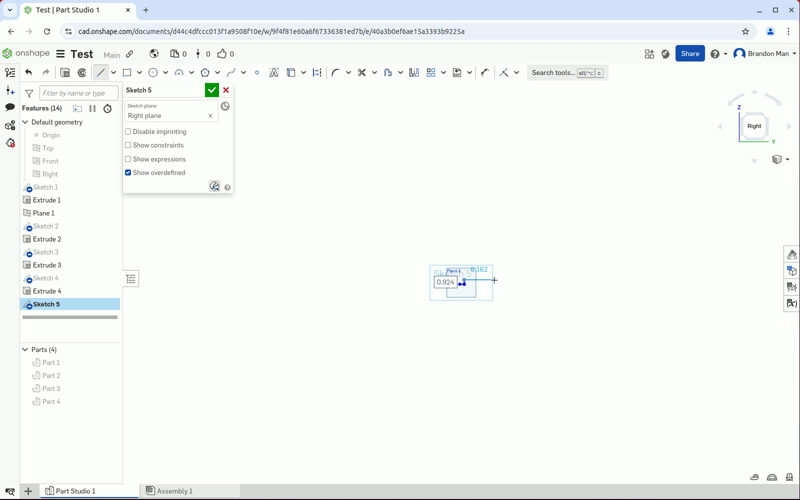
mouse_move(459, 279)
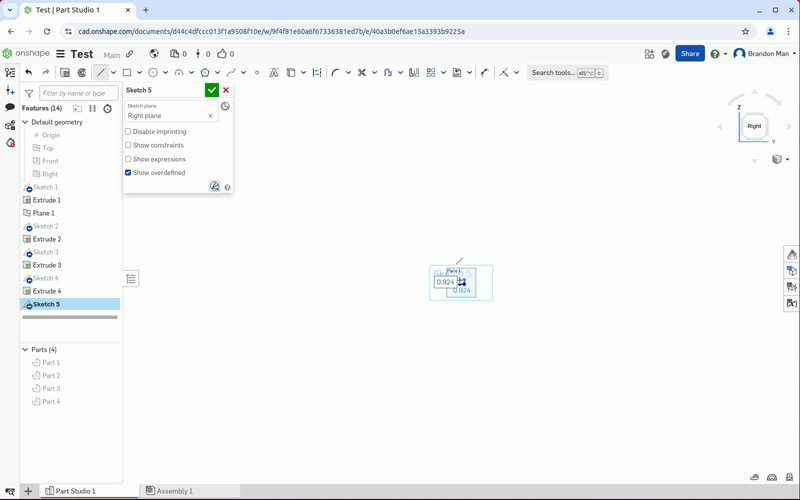
scroll(6)
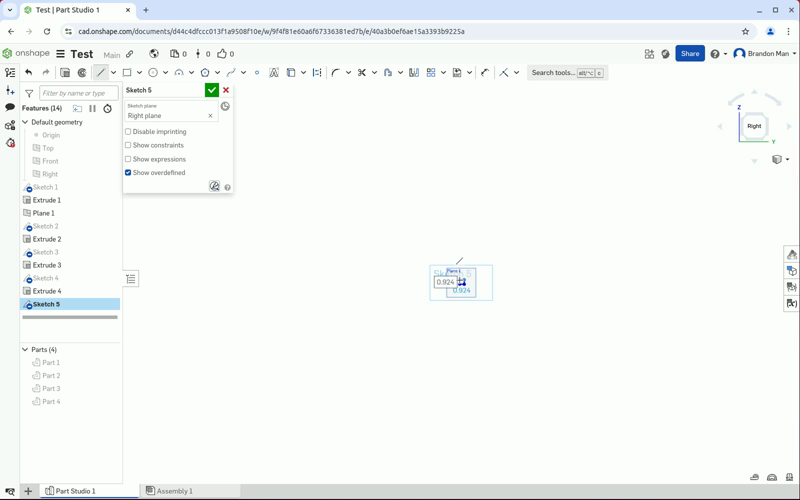
scroll(6)
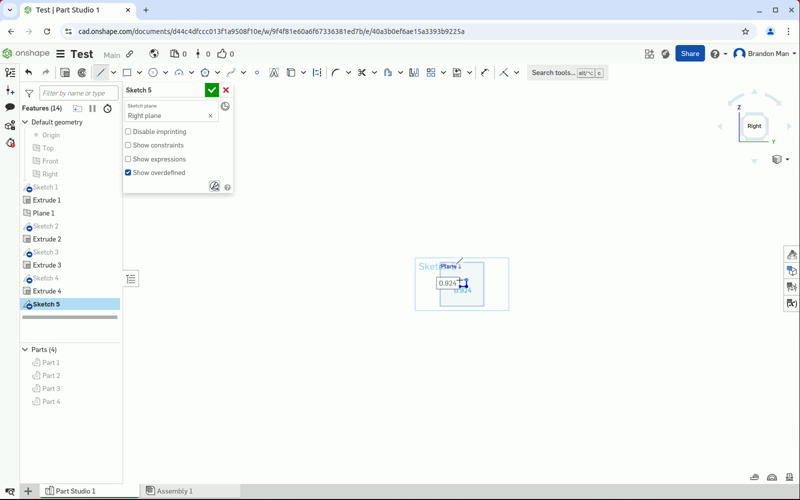
scroll(6)
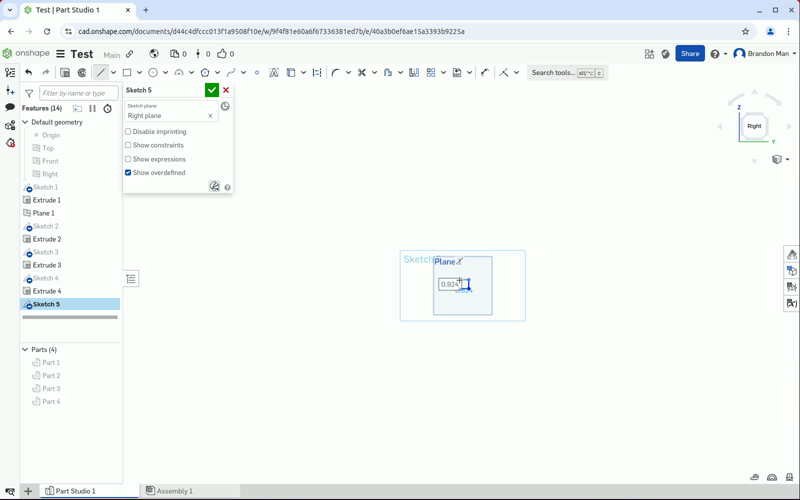
scroll(6)
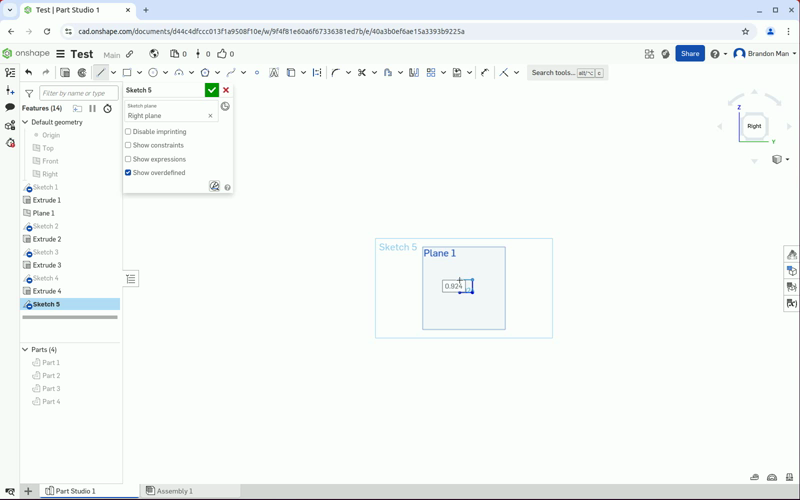
scroll(6)
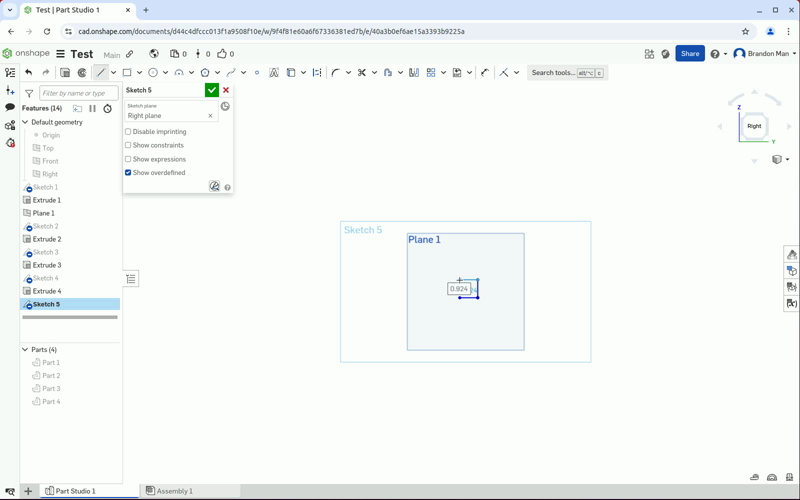
scroll(6)
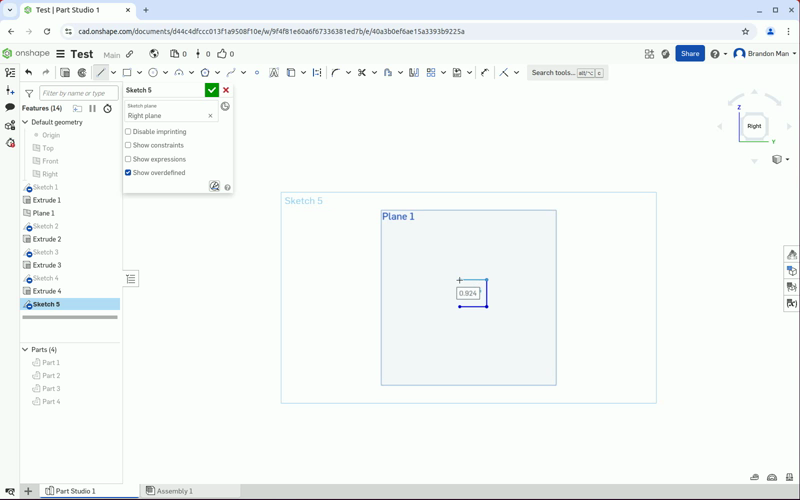
scroll(6)
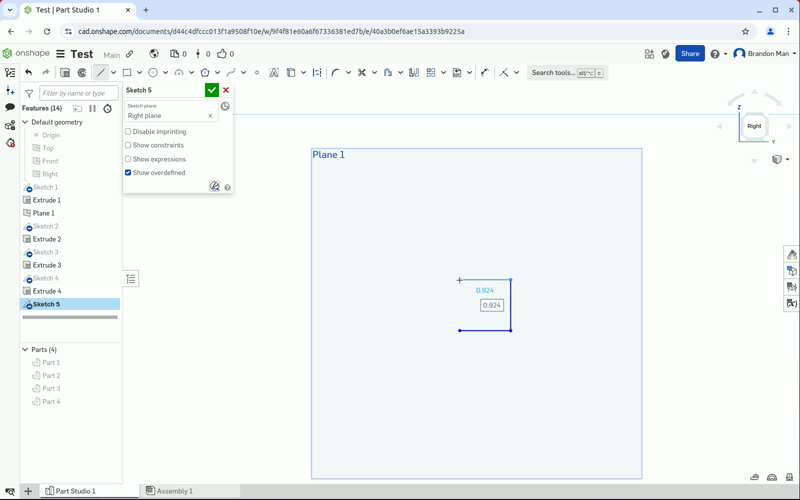
click(459, 279)
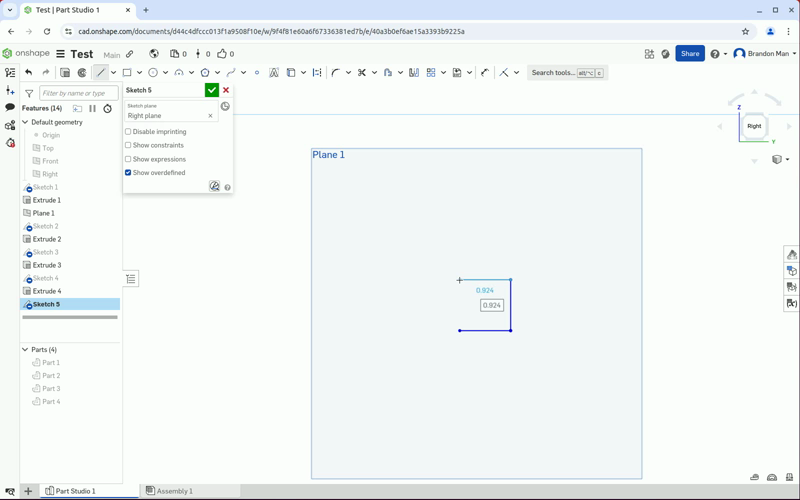
scroll(-6)
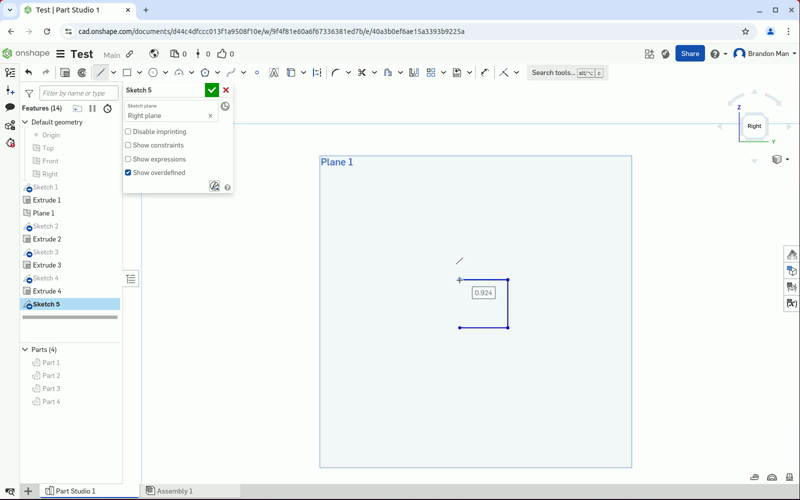
scroll(-6)
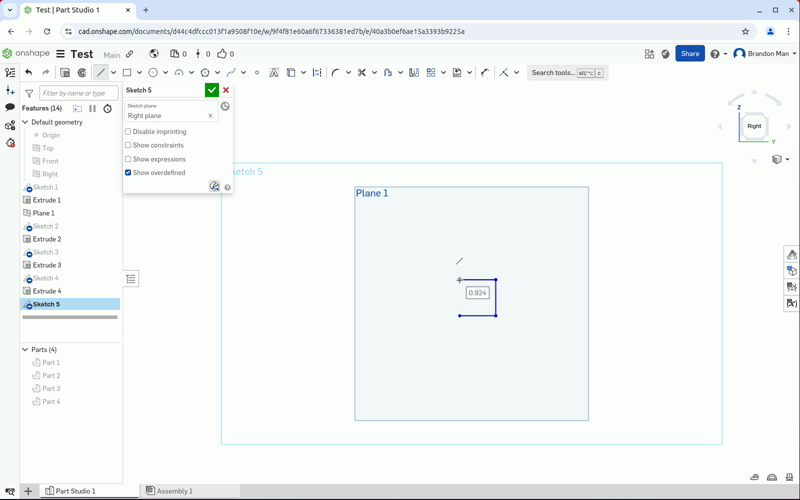
scroll(-6)
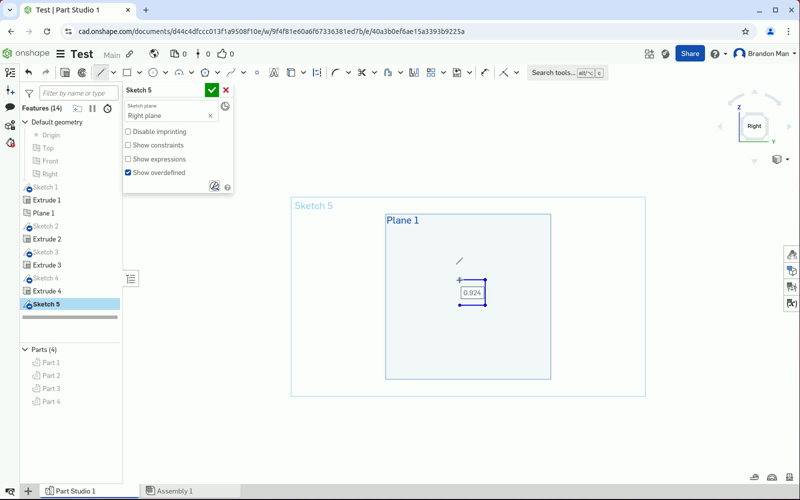
scroll(-6)
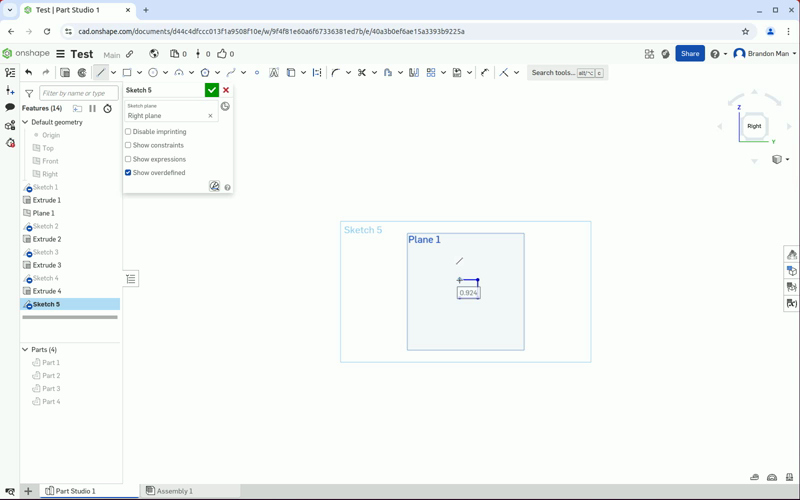
scroll(-6)
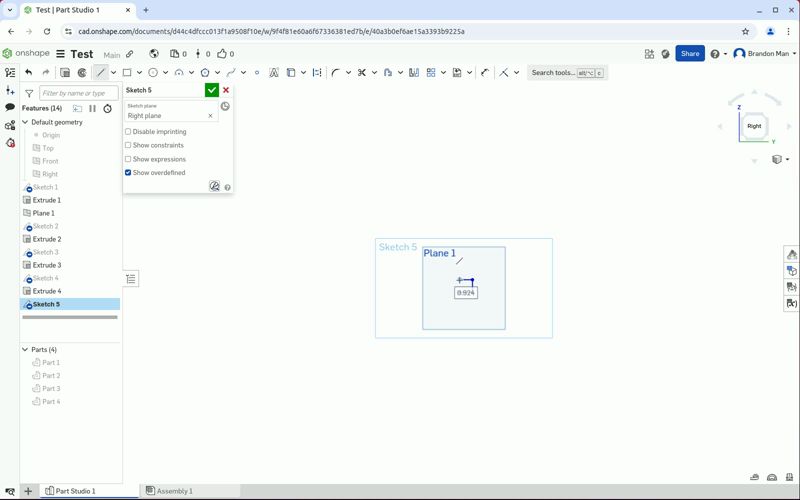
scroll(-6)
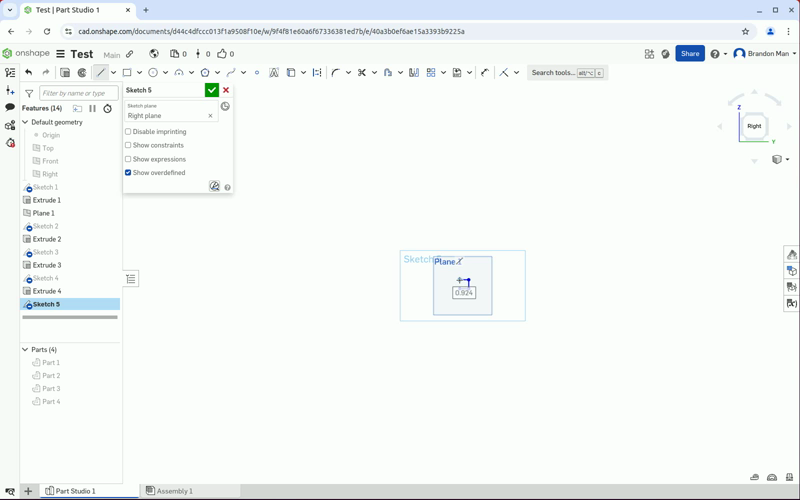
scroll(-6)
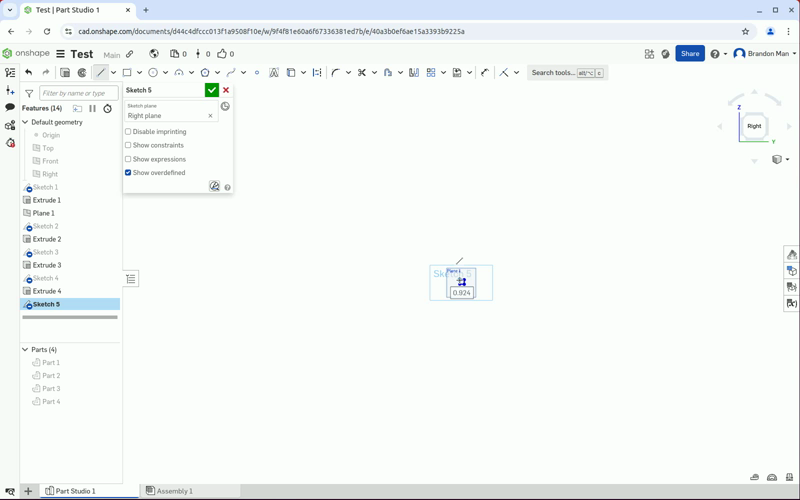
key_up(shift)
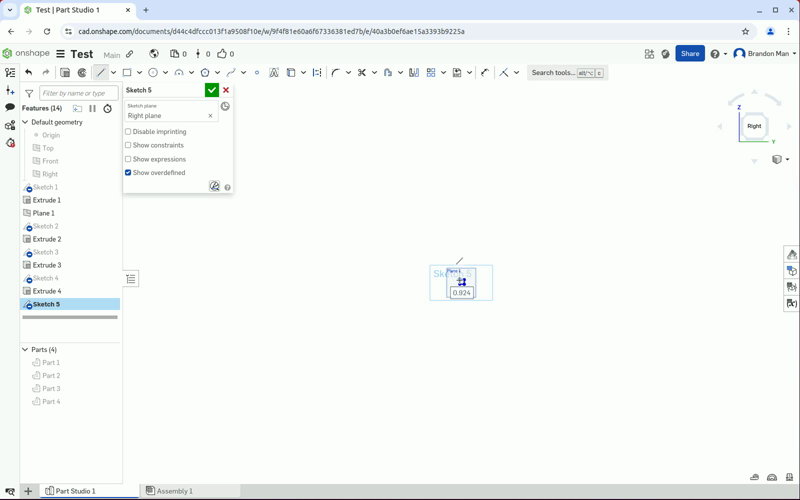
mouse_move(489, 279)
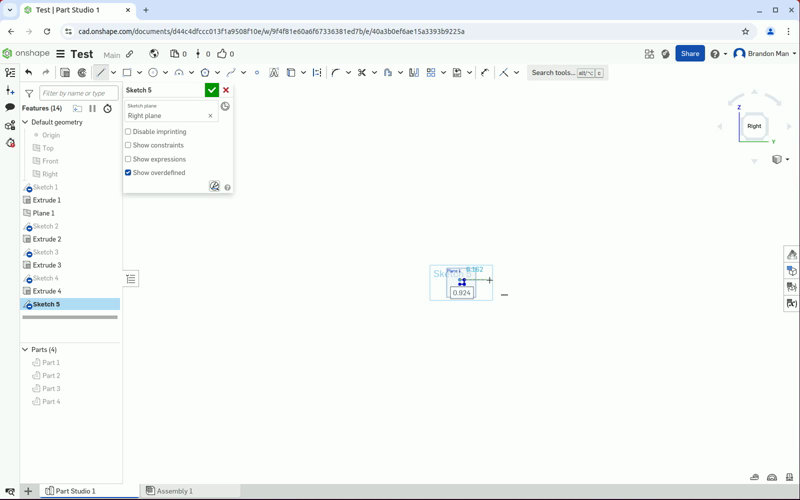
key_down(shift)
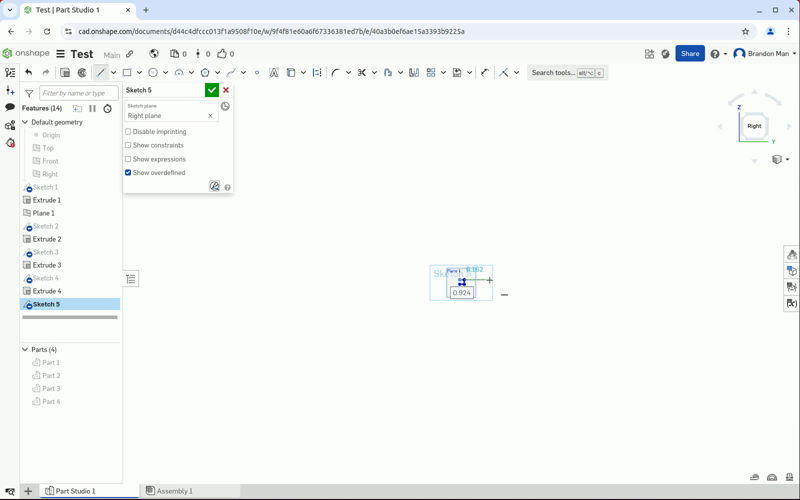
mouse_move(459, 284)
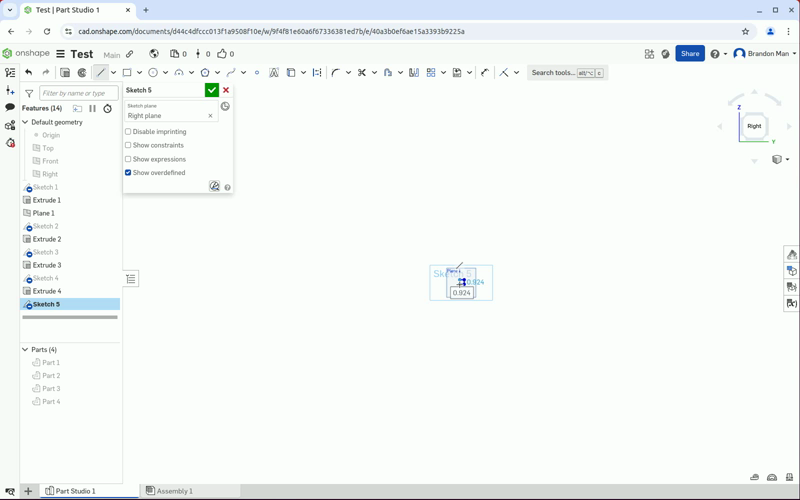
scroll(6)
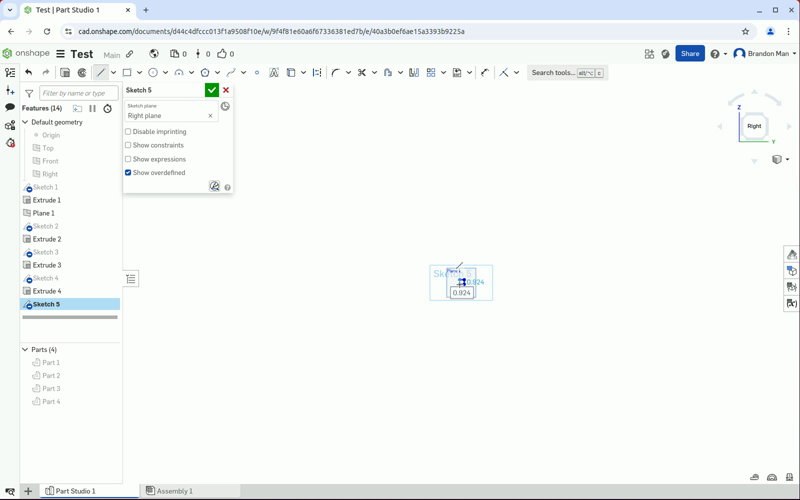
scroll(6)
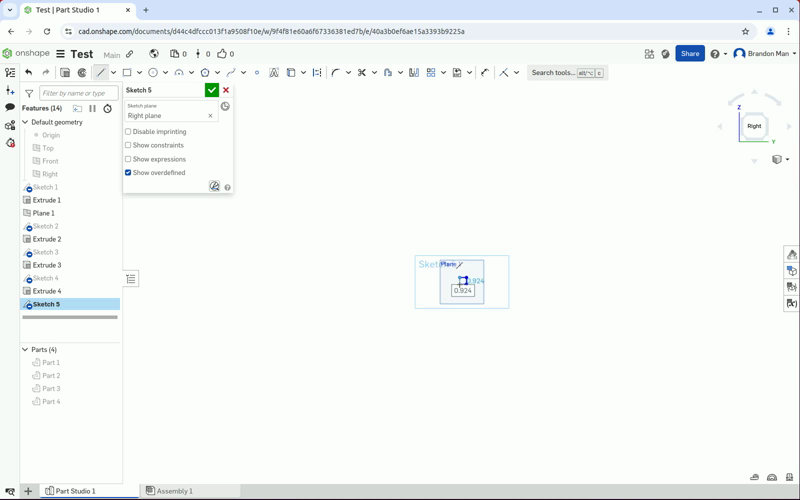
scroll(6)
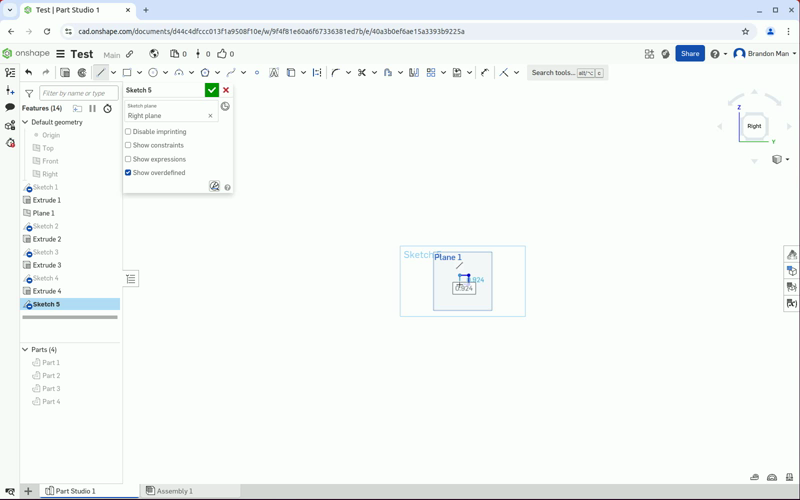
scroll(6)
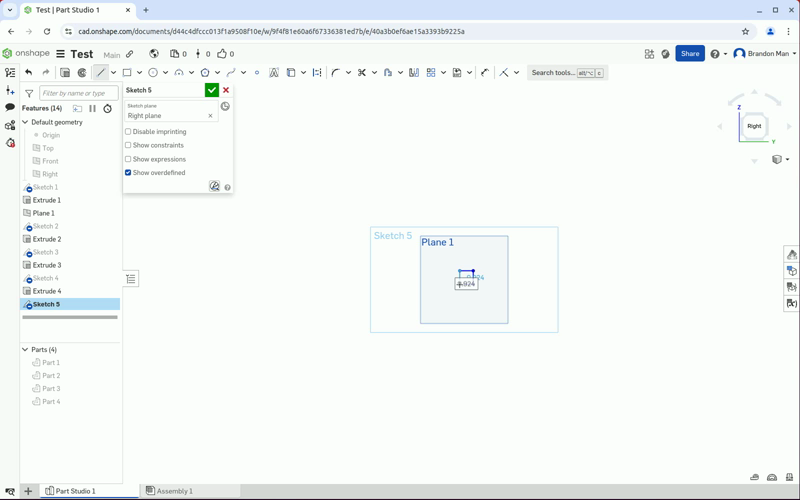
scroll(6)
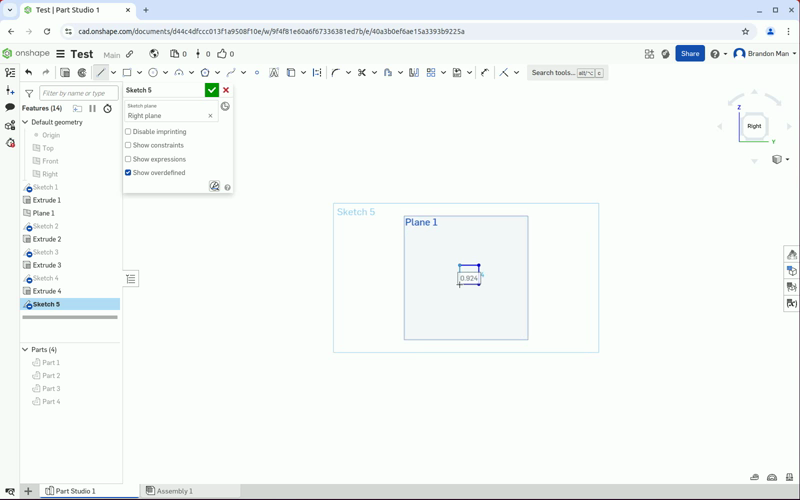
scroll(6)
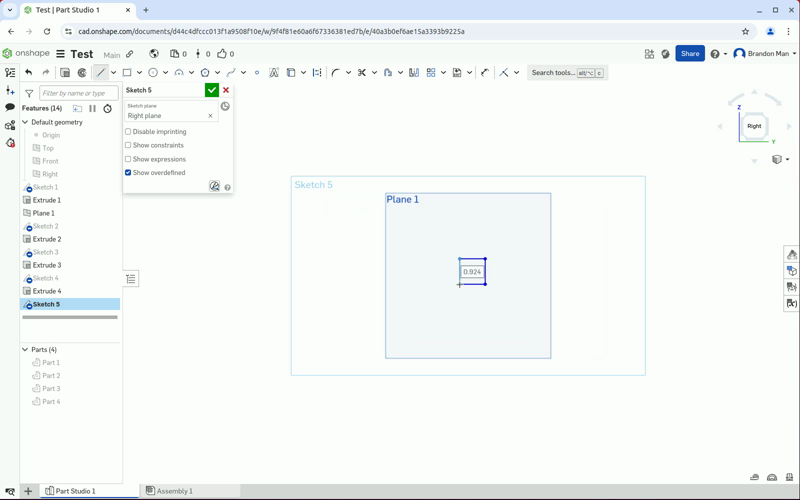
scroll(6)
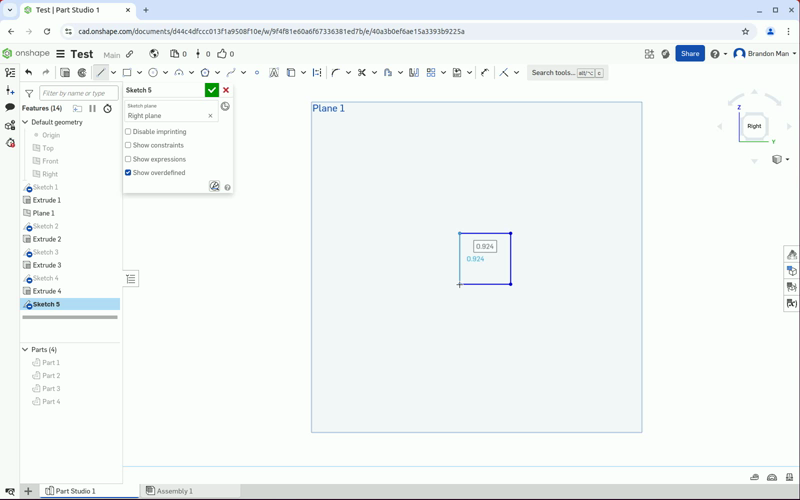
key_up(shift)
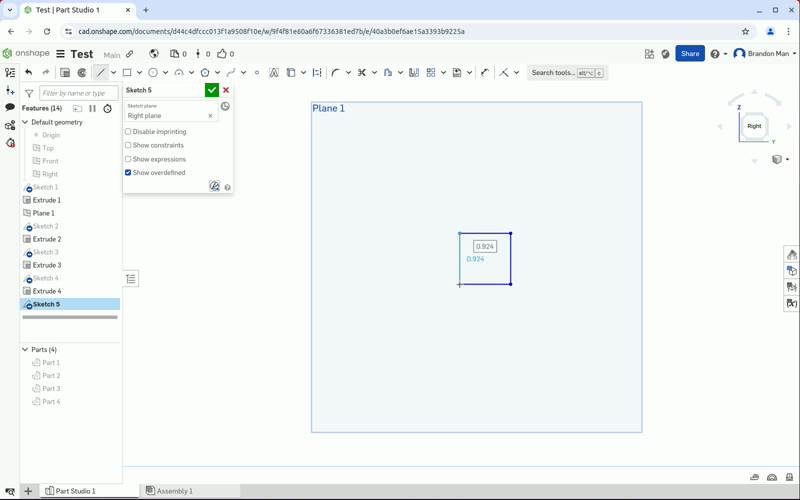
click(459, 284)
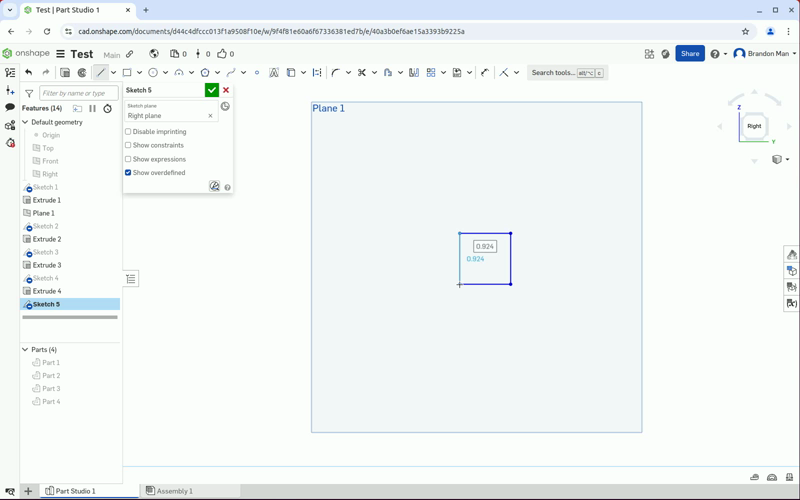
scroll(-6)
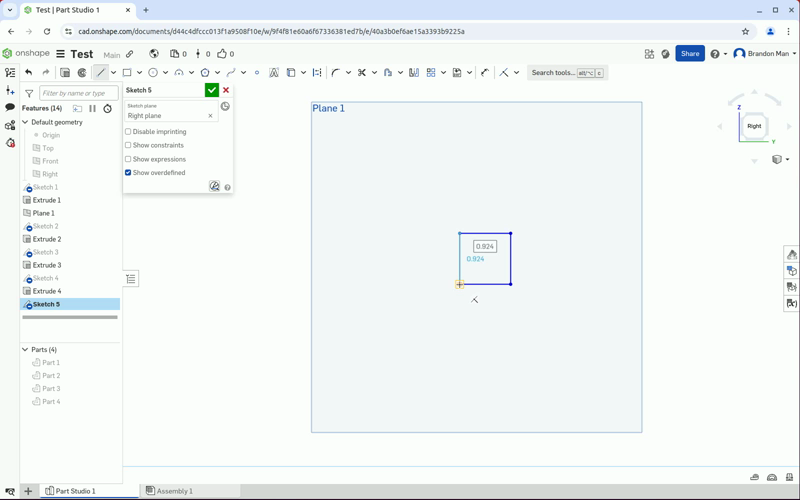
scroll(-6)
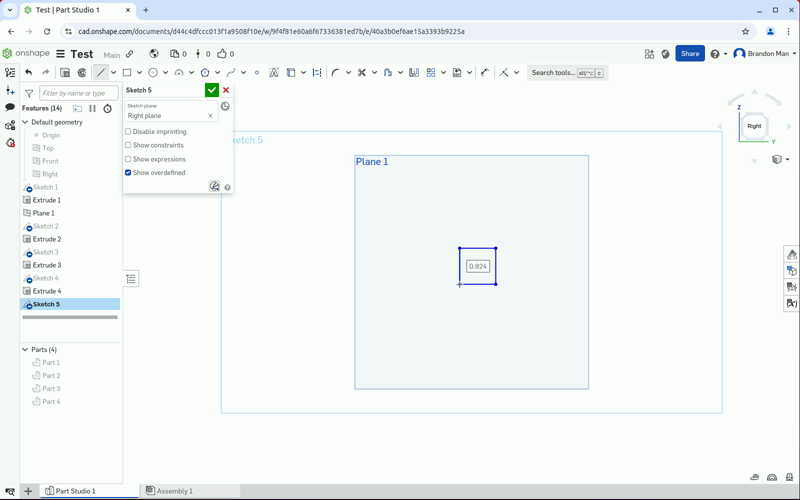
scroll(-6)
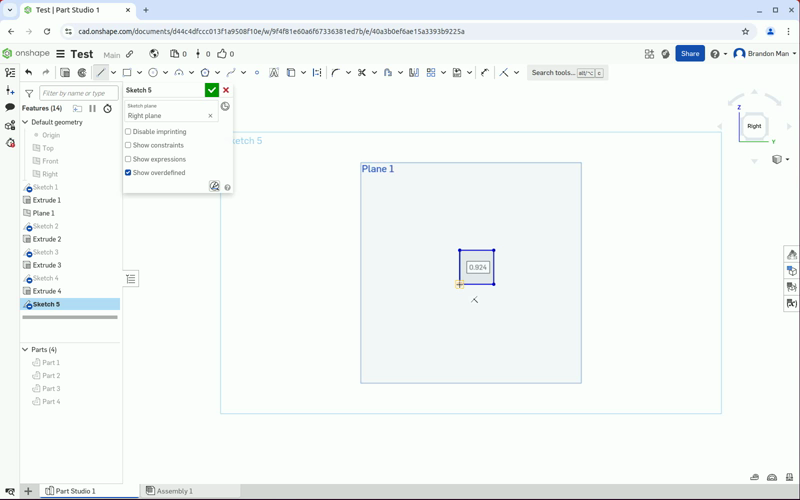
scroll(-6)
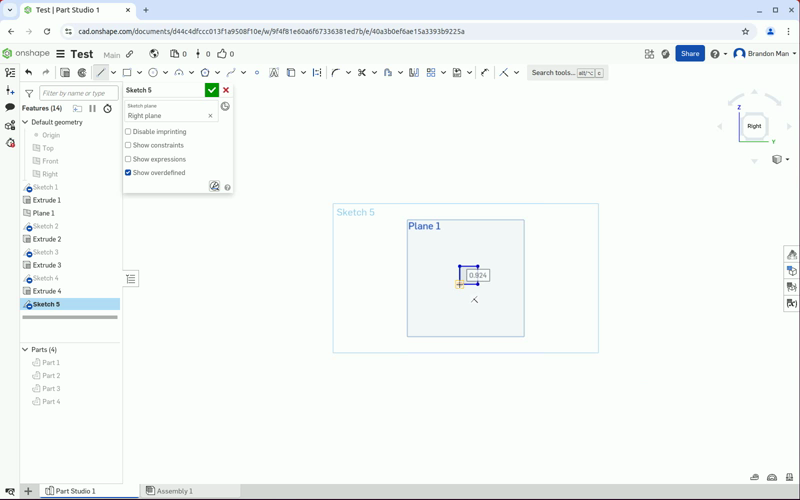
scroll(-6)
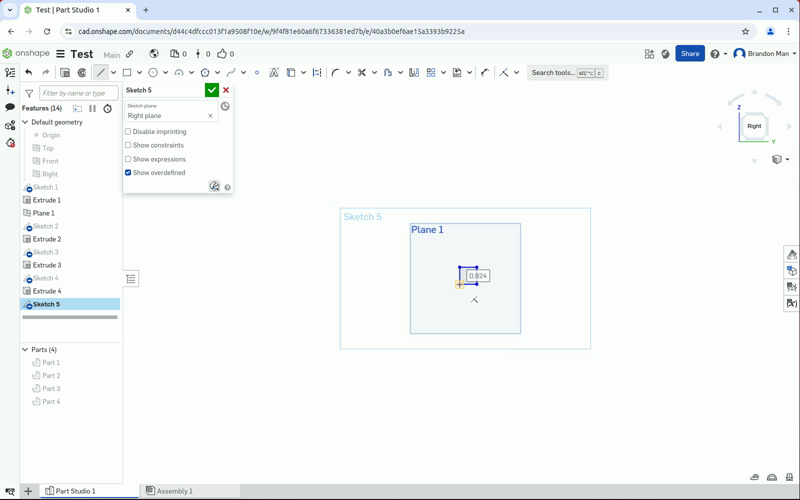
scroll(-6)
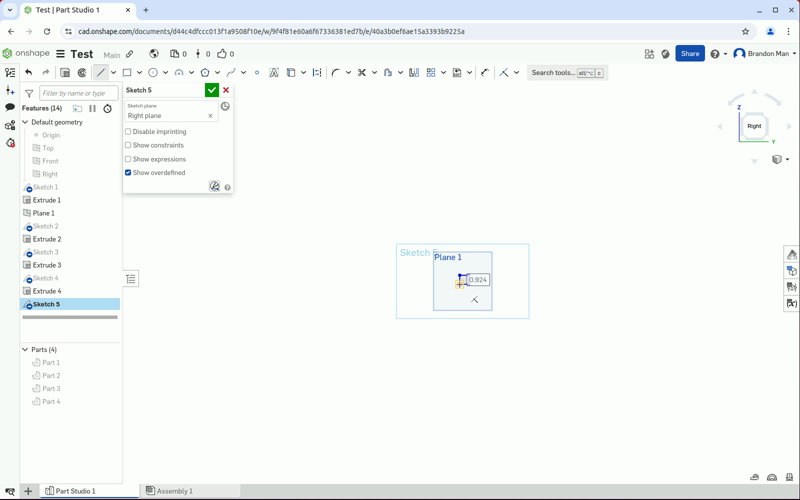
scroll(-6)
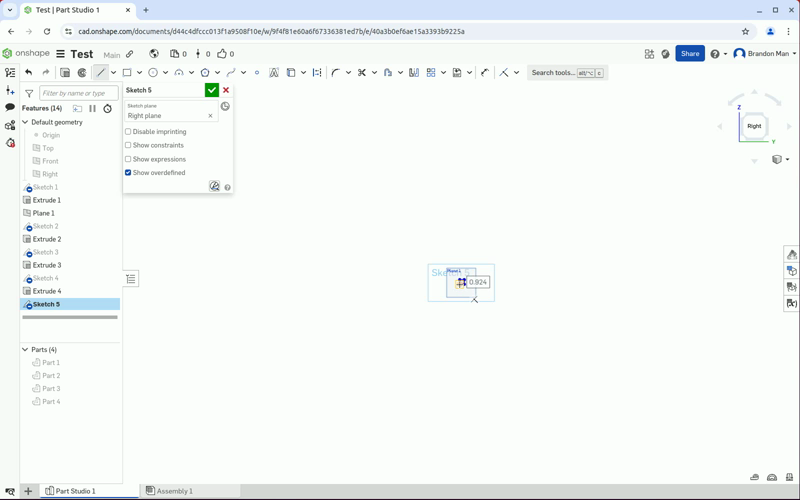
key(esc)
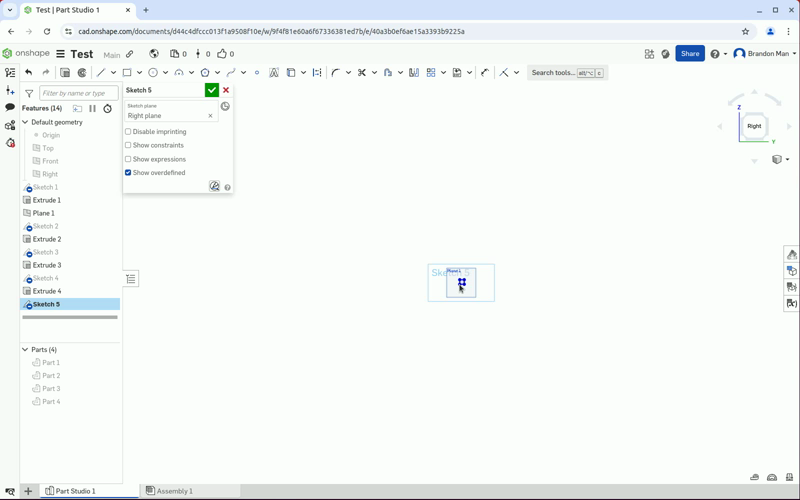
mouse_move(461, 282)
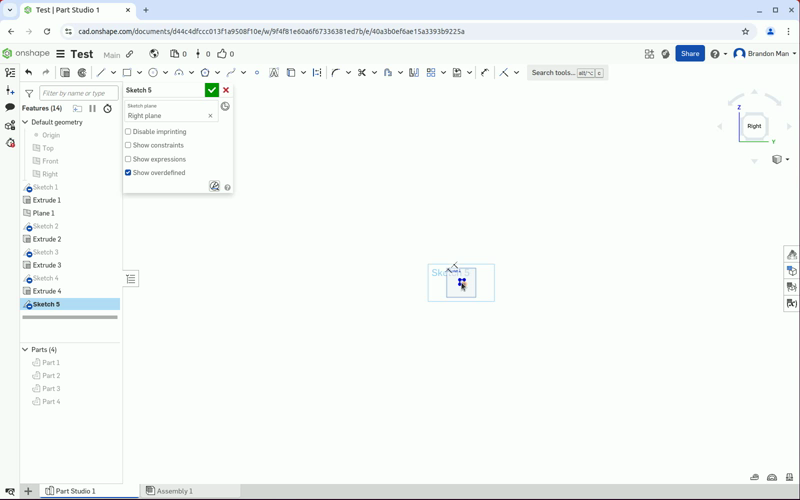
scroll(6)
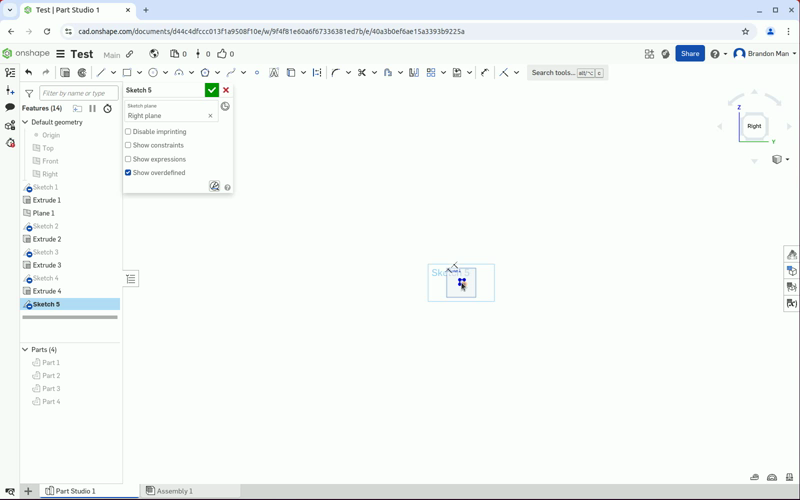
scroll(6)
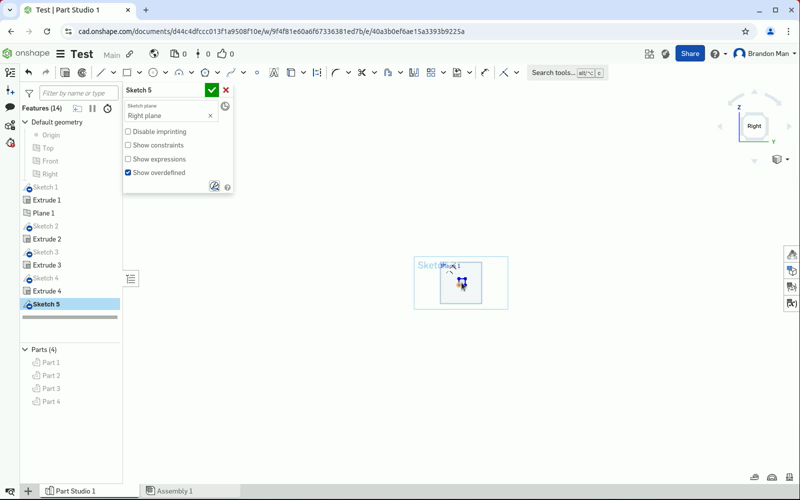
scroll(6)
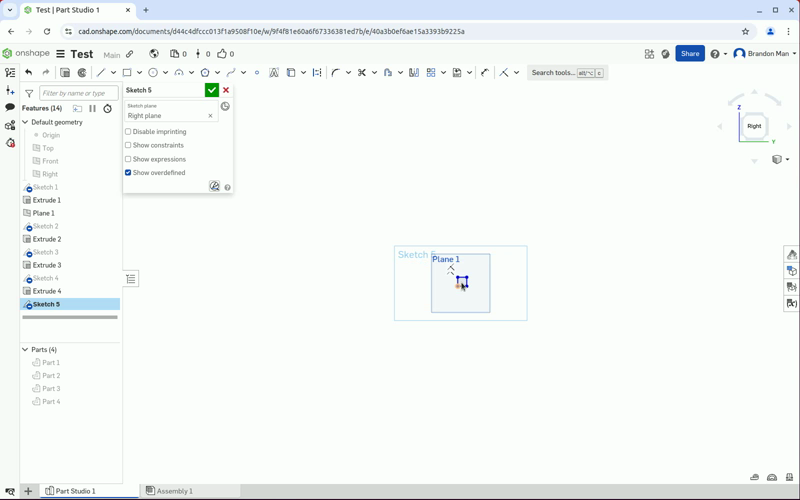
scroll(6)
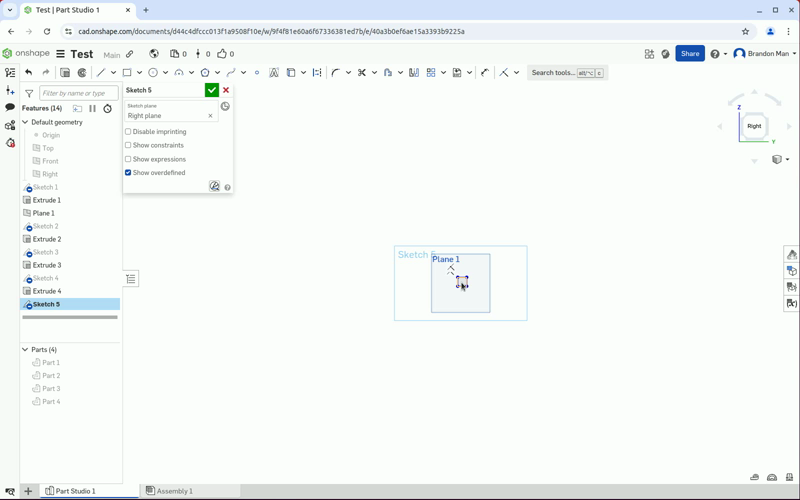
scroll(6)
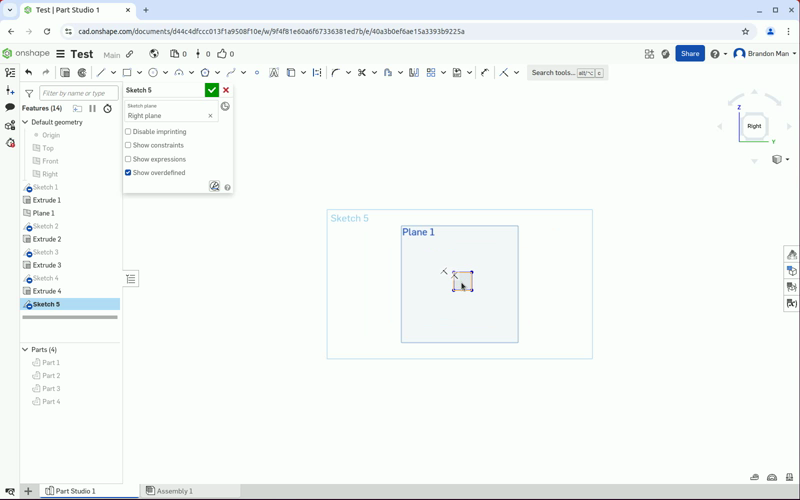
scroll(6)
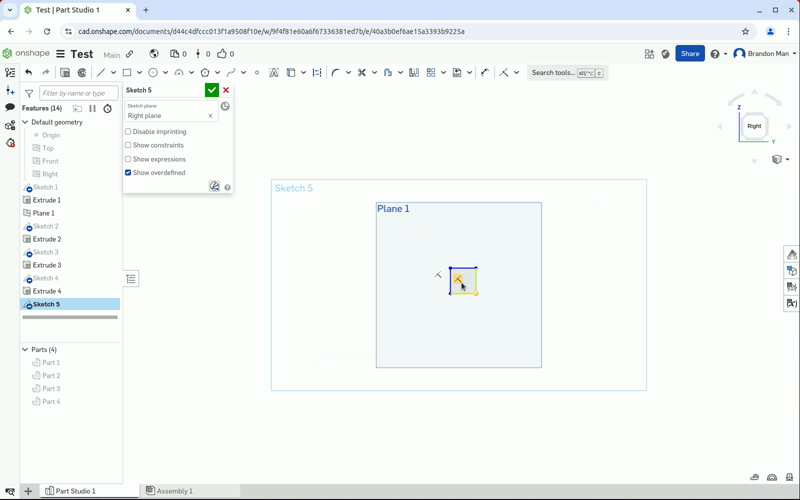
scroll(6)
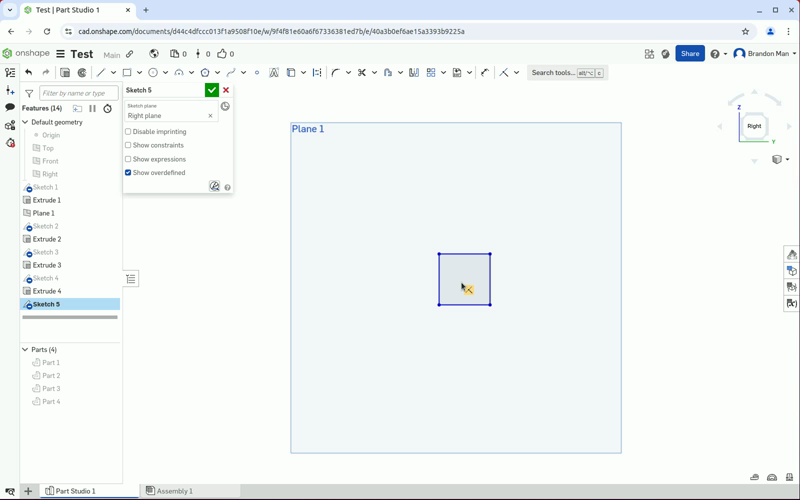
click(461, 282)
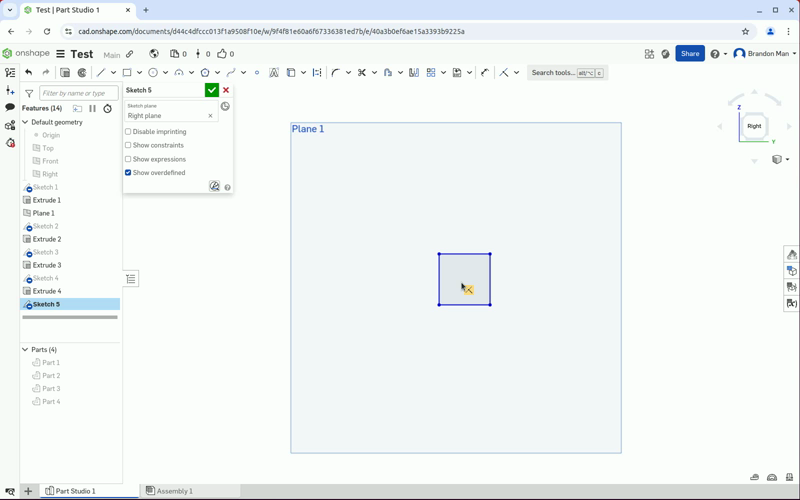
scroll(-6)
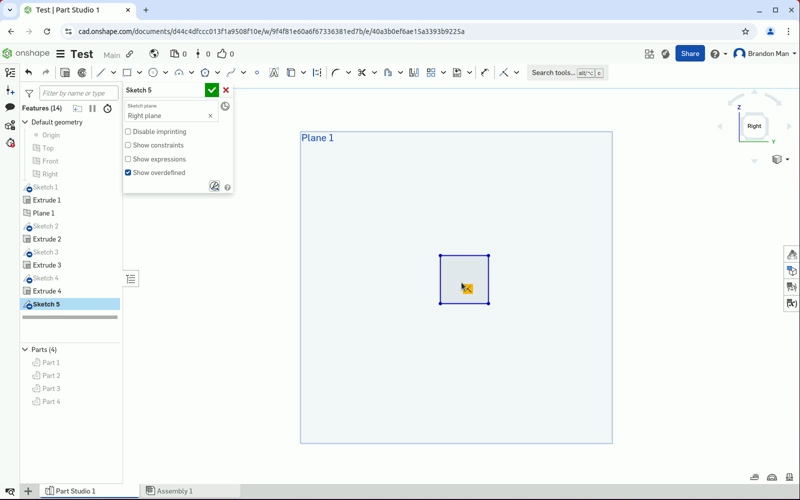
scroll(-6)
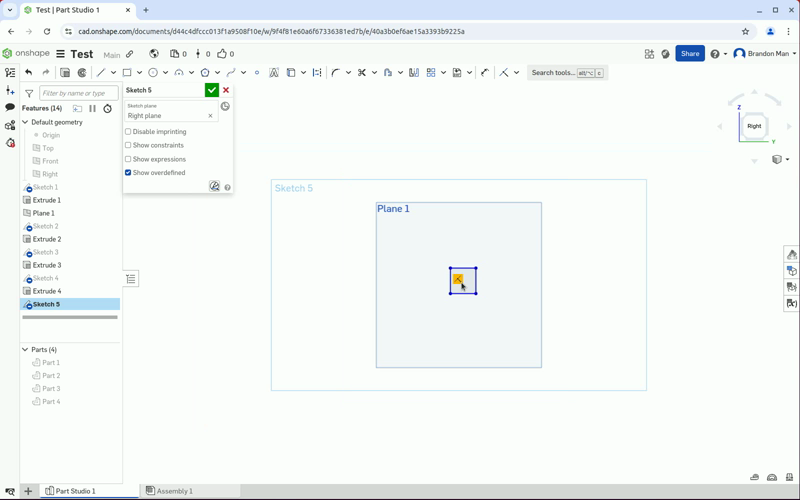
scroll(-6)
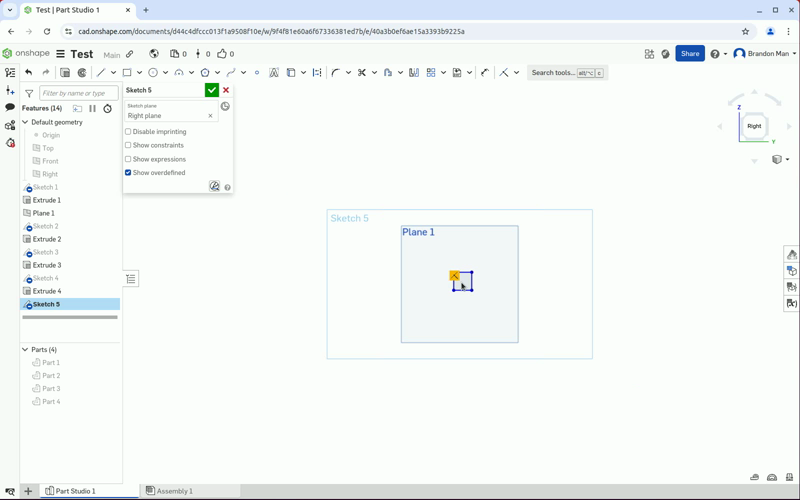
scroll(-6)
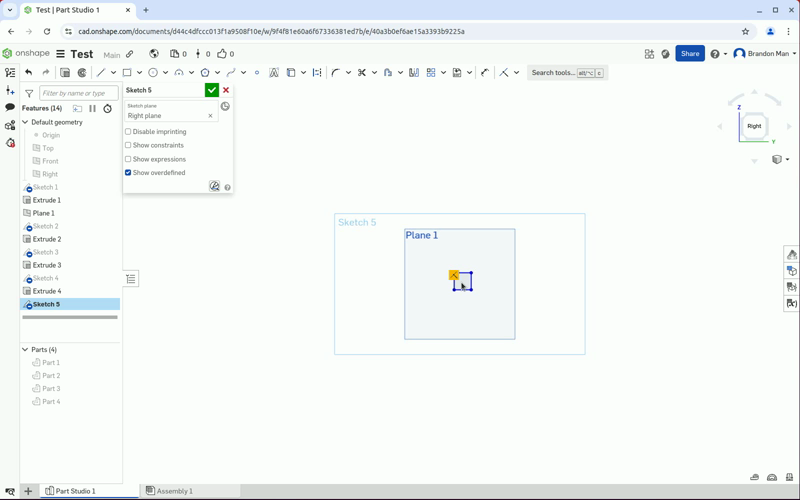
scroll(-6)
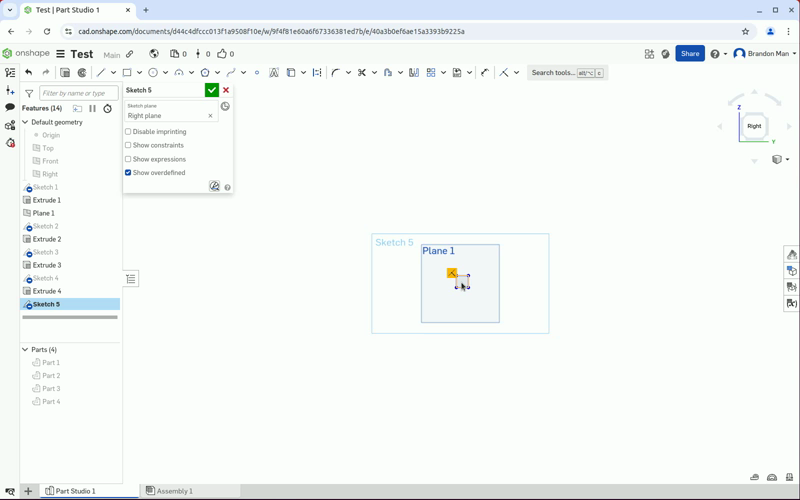
scroll(-6)
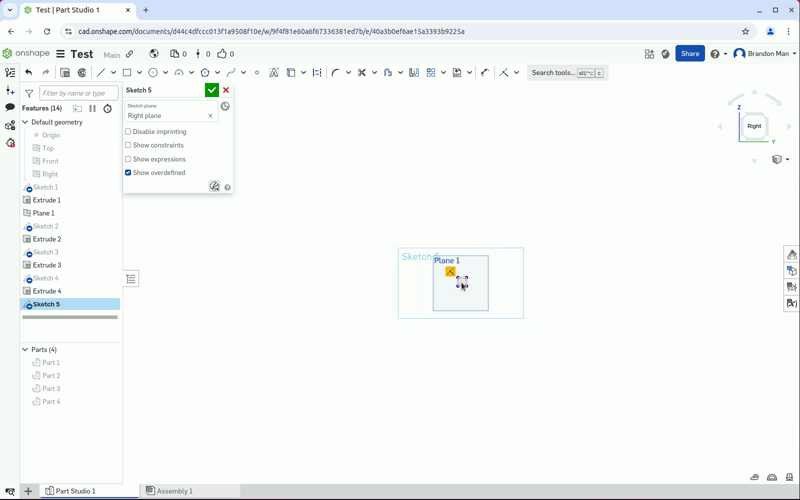
scroll(-6)
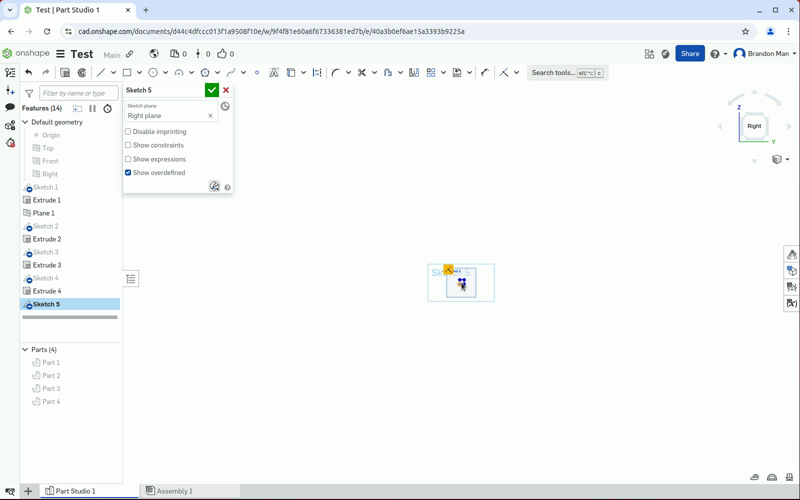
mouse_move(73, 352)
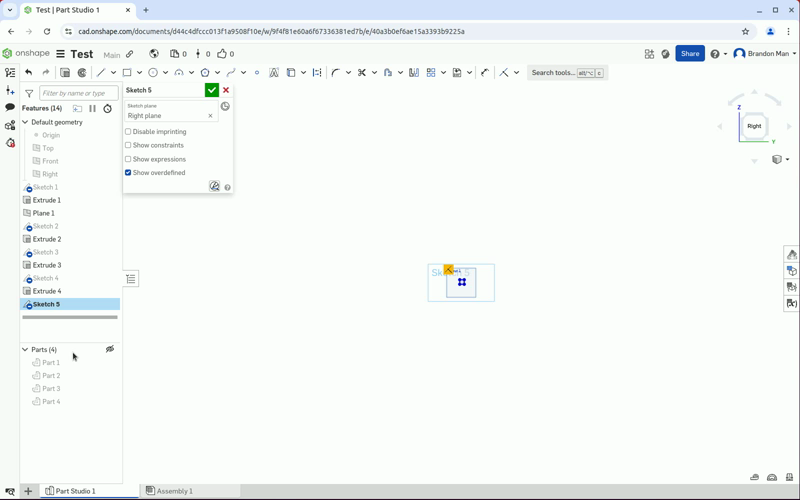
key(shift+y)
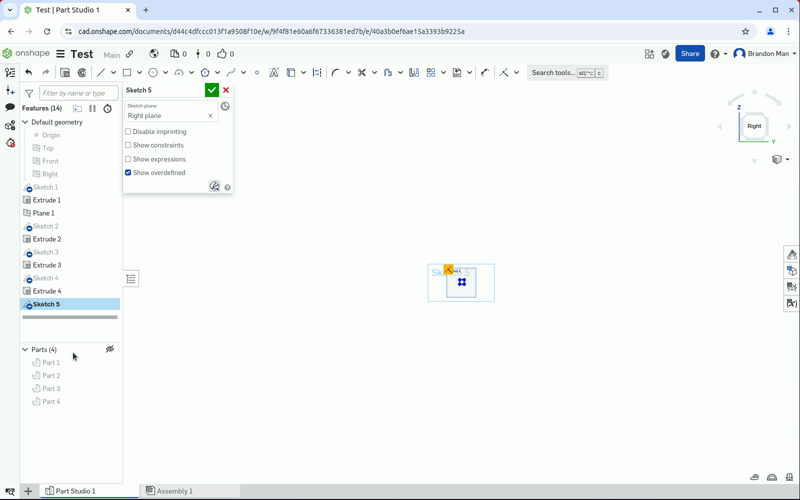
key(shift+e)
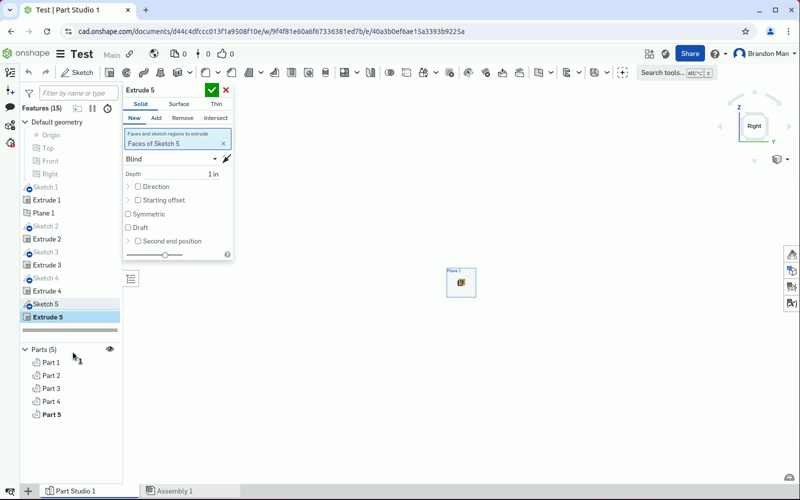
mouse_move(143, 106)
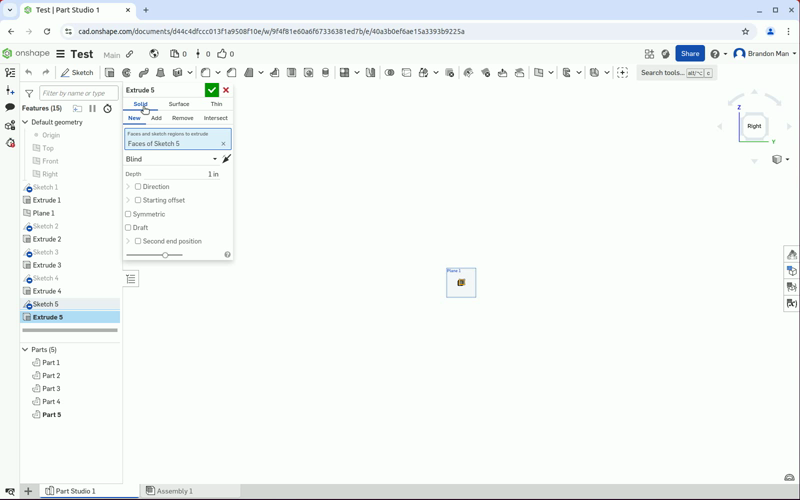
click(143, 106)
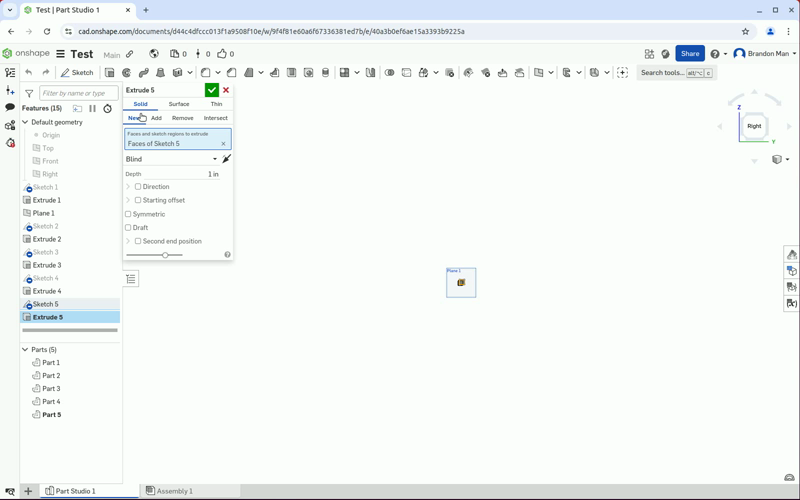
mouse_move(137, 120)
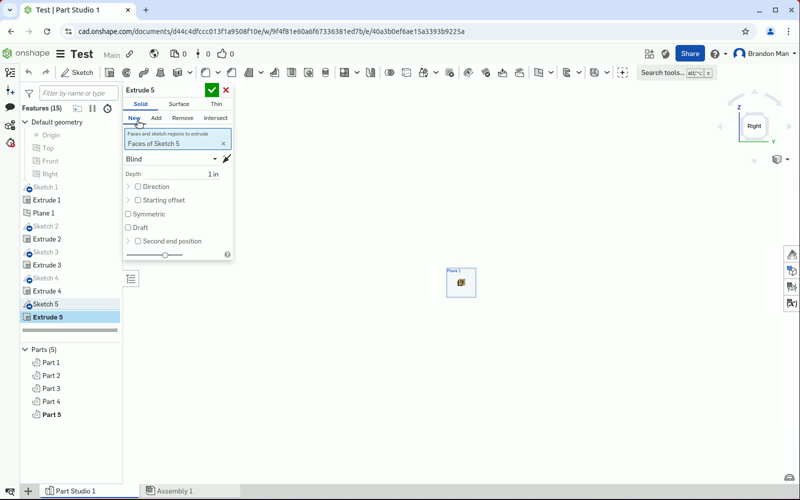
click(137, 120)
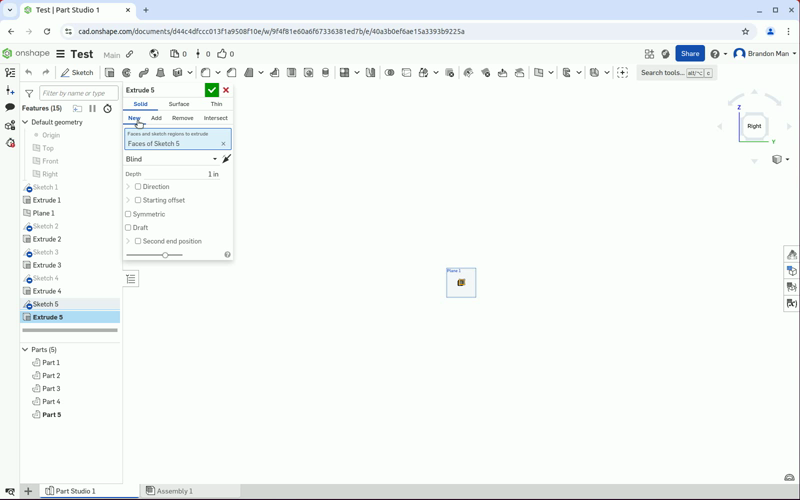
key(tab, 4)
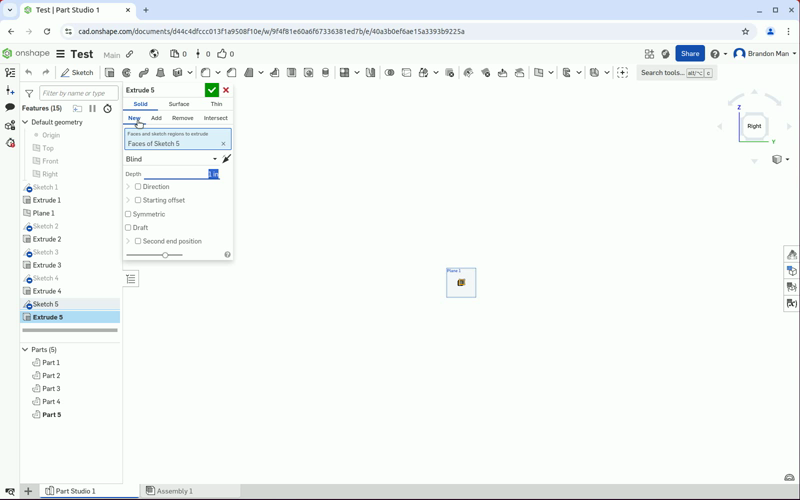
text(-0.241)
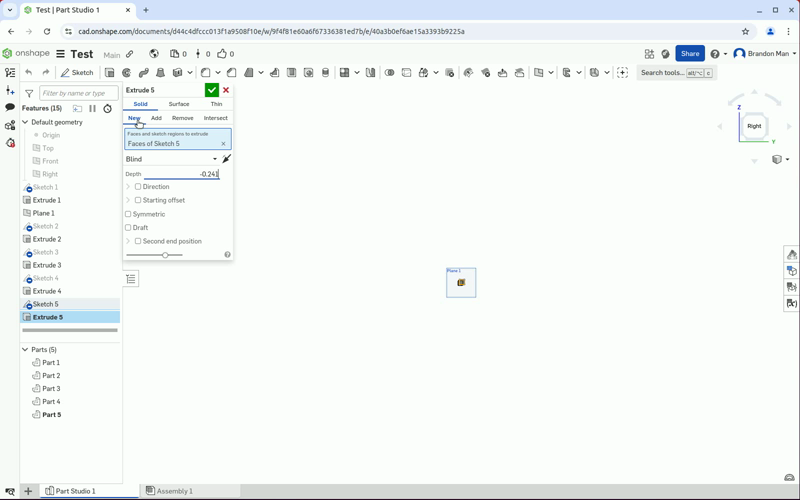
key(enter)
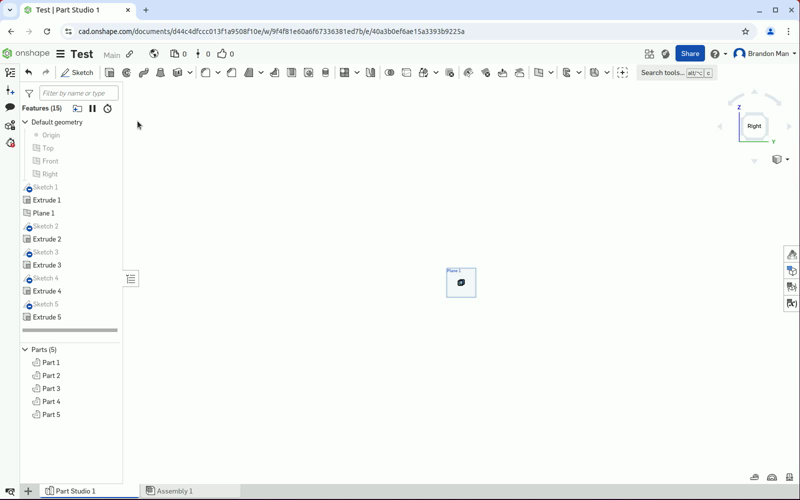
key(shift+h)
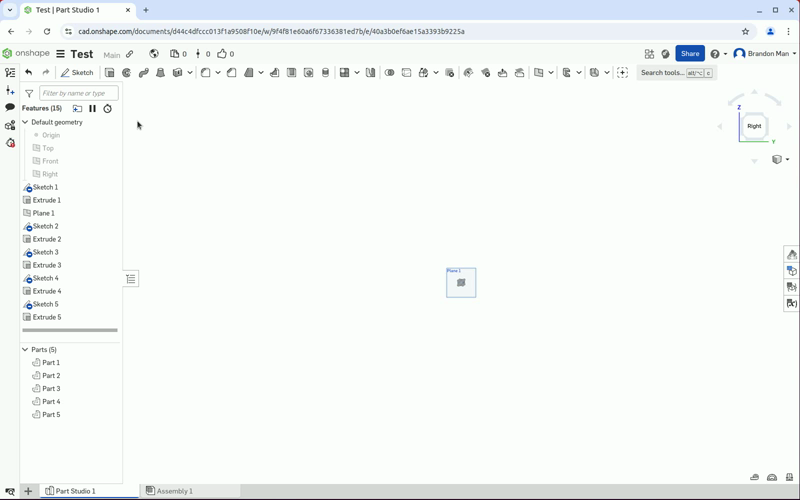
key(shift+h)
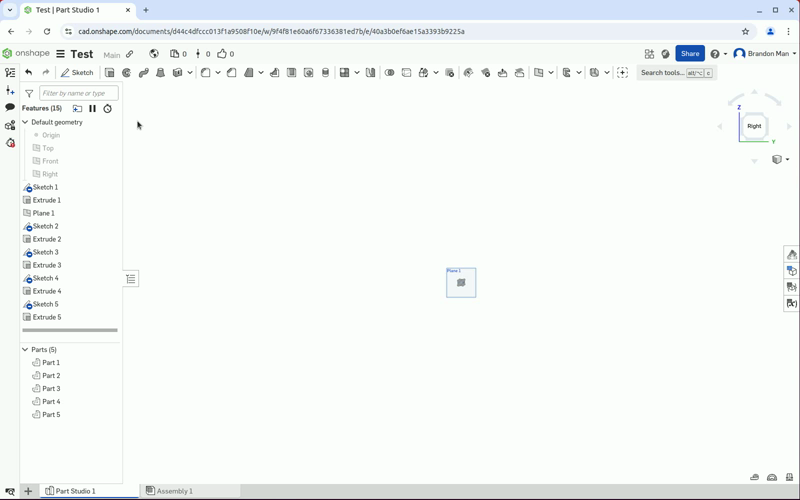
key(shift+7)
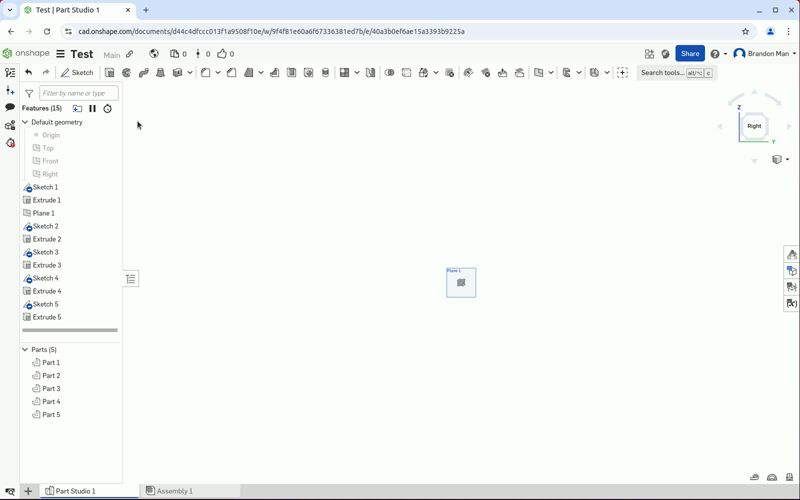
key(right, 2)
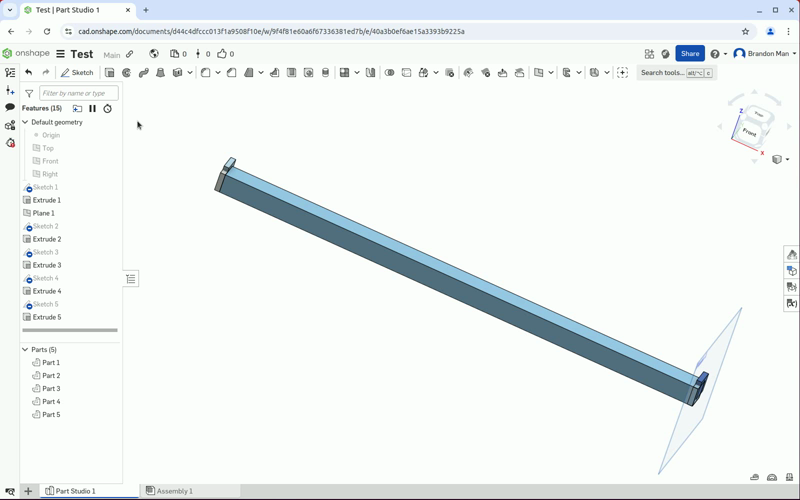
key(down, 2)
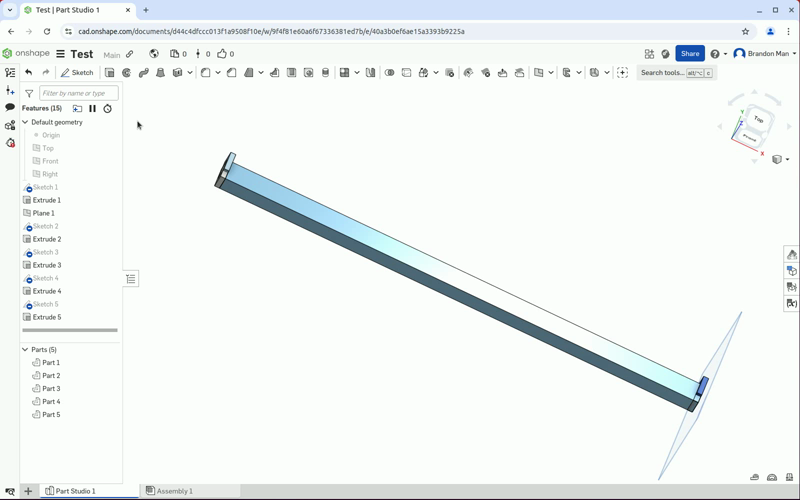
key(up, 2)
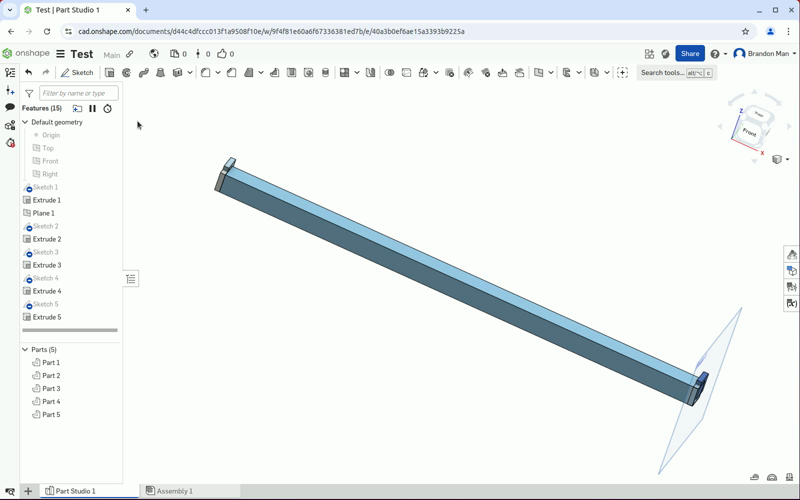
key(left, 2)
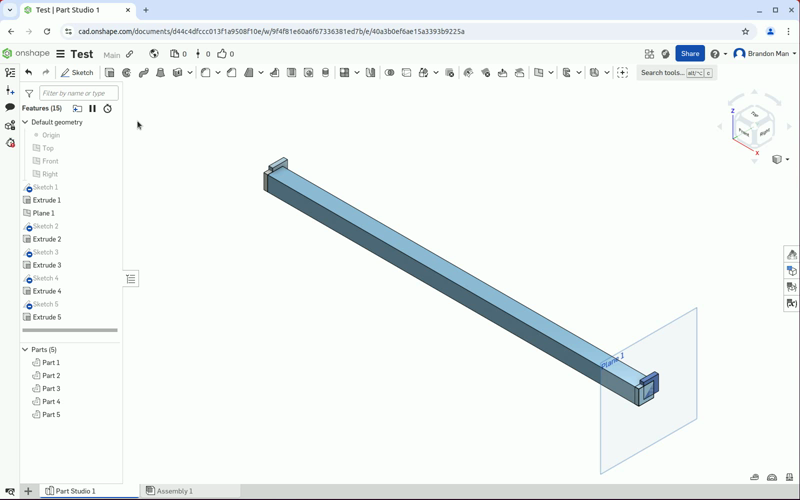
mouse_move(73, 189)
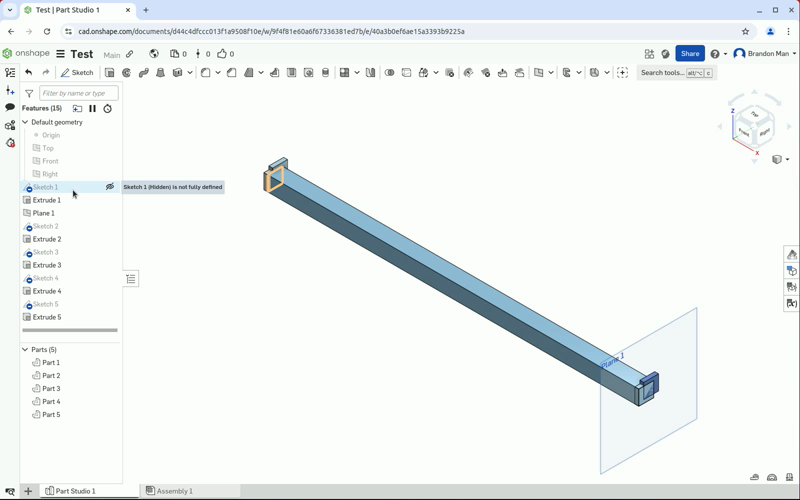
click(73, 189)